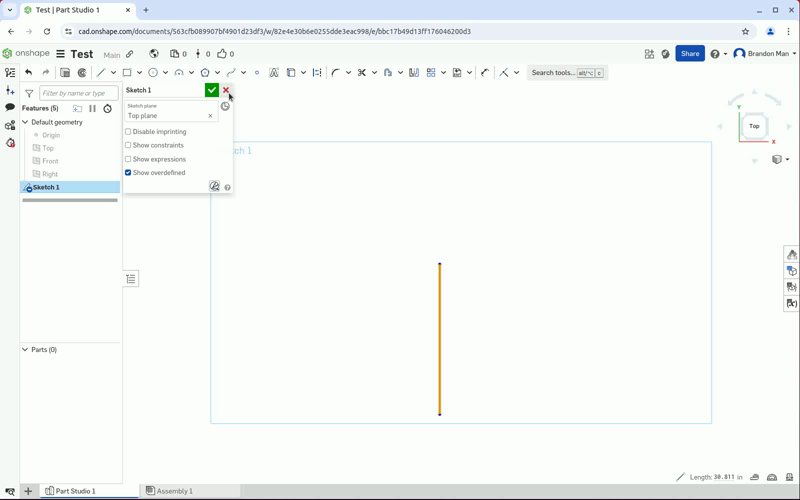
key(shift+h)
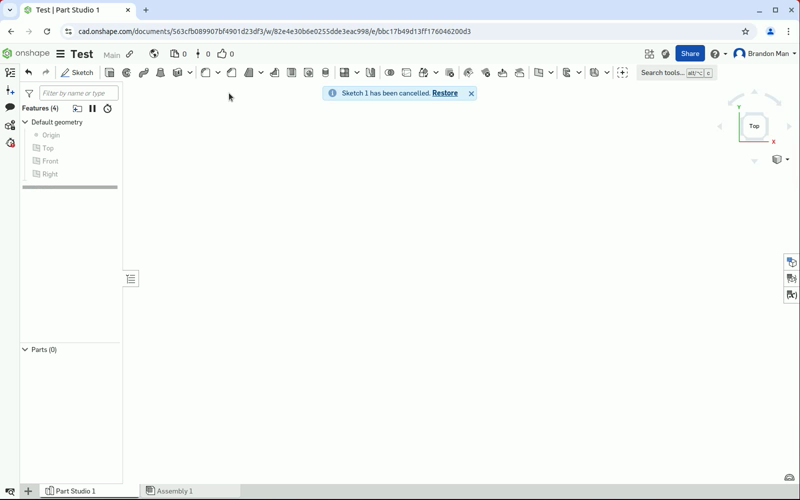
mouse_move(73, 352)
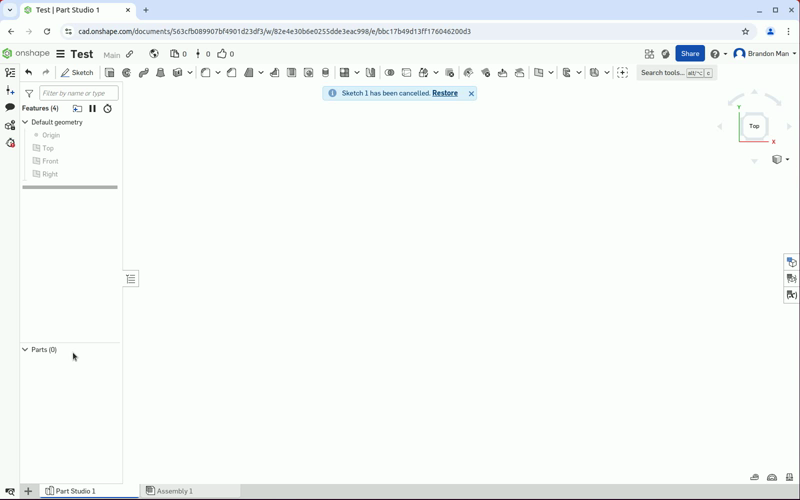
key(y)
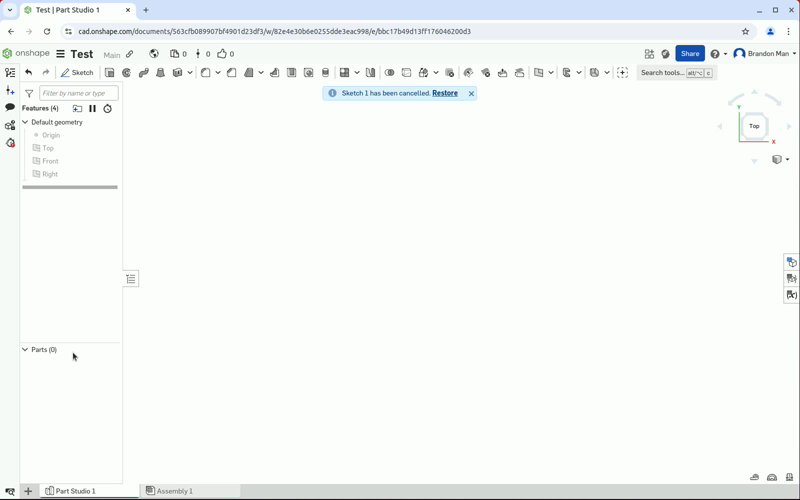
key(shift+p)
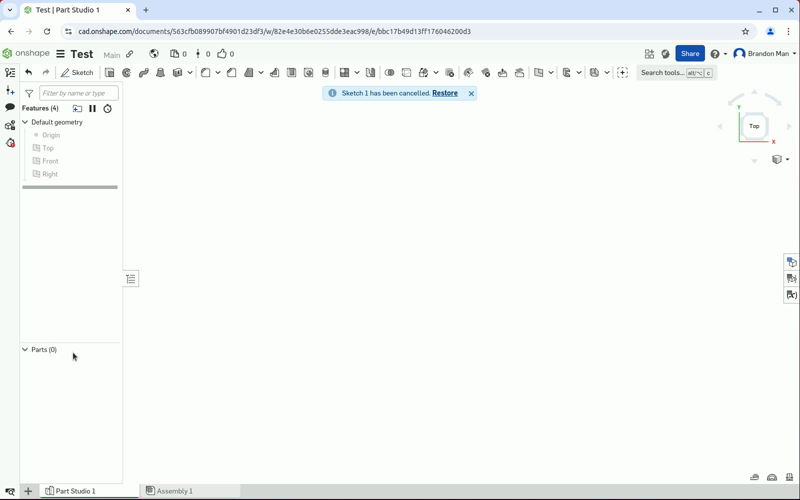
key(space)
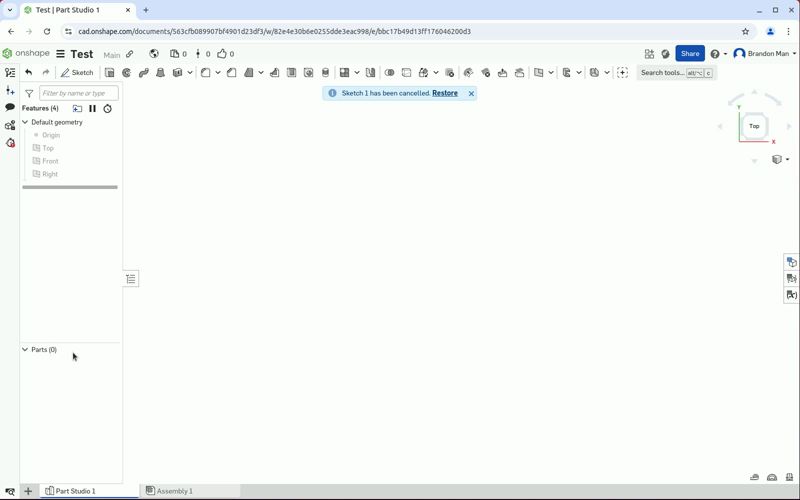
key_down(shift)
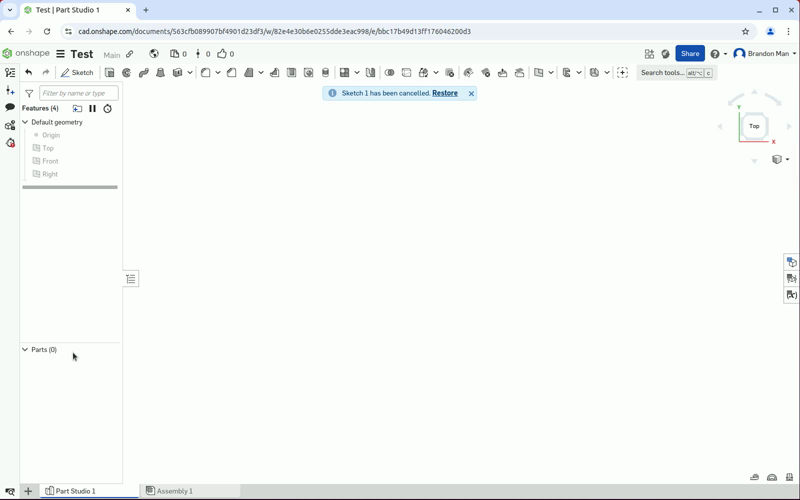
key(up)
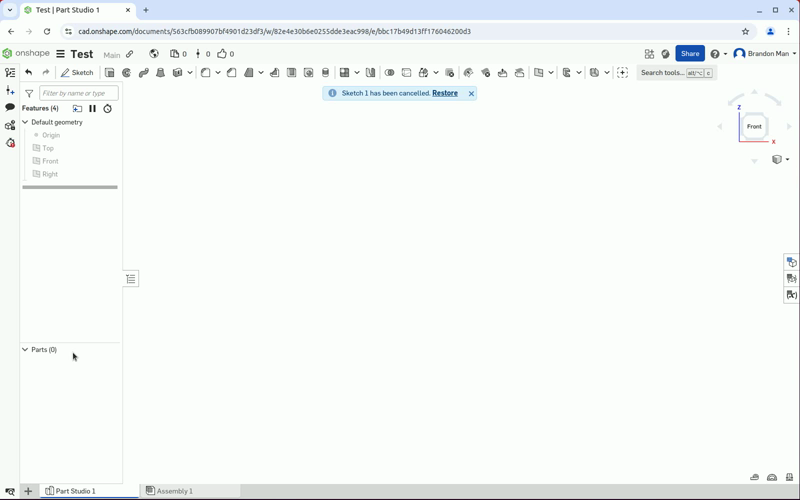
key_up(shift)
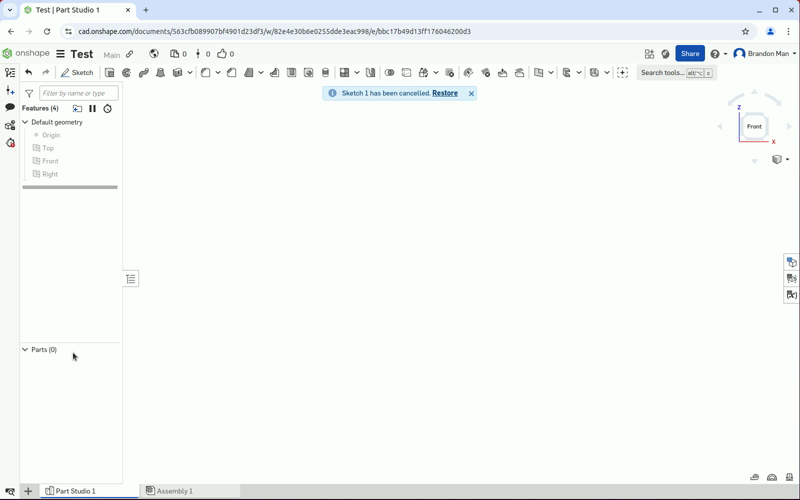
key(space)
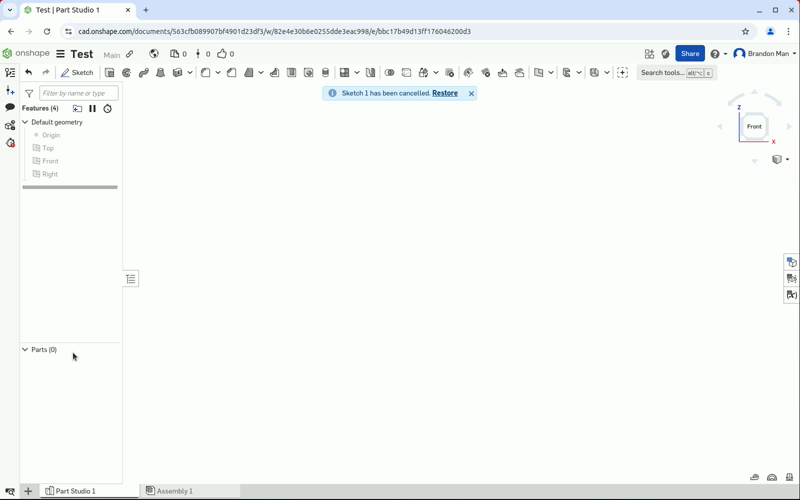
key_down(shift)
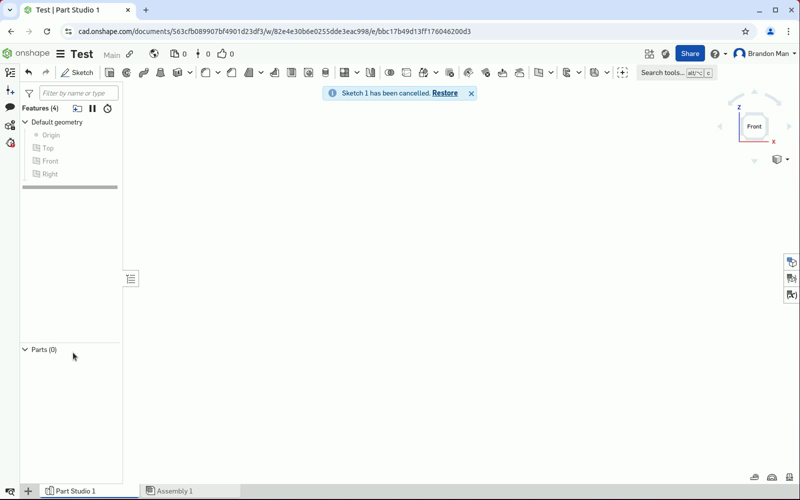
key(left)
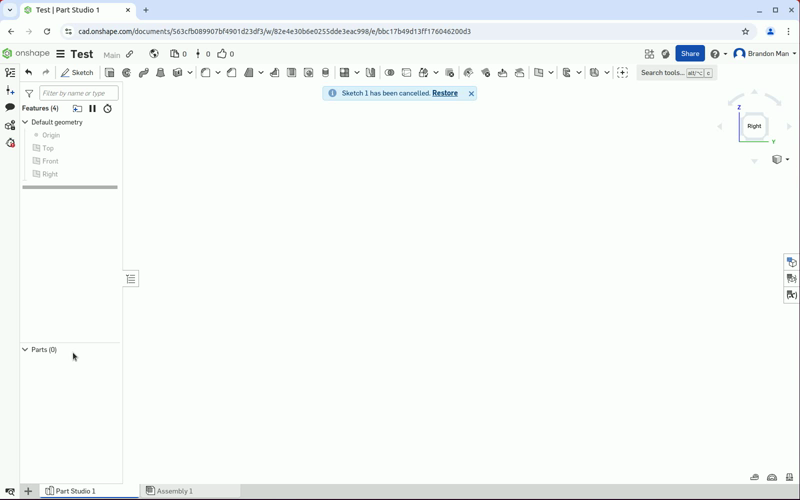
key_up(shift)
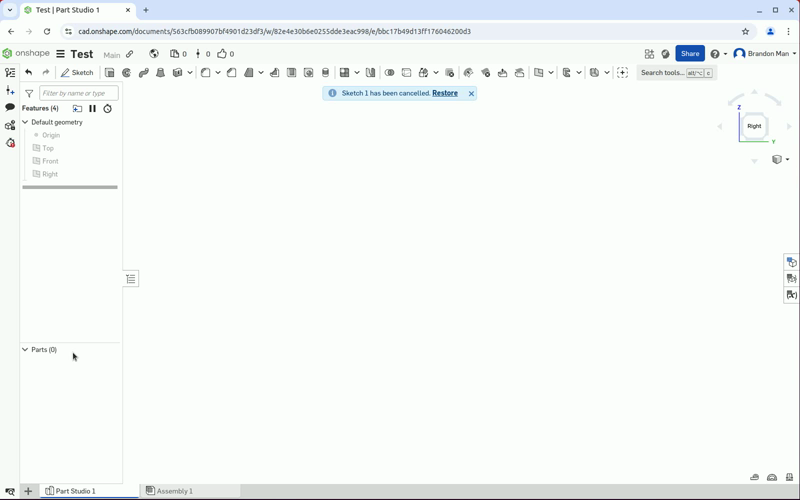
mouse_move(73, 352)
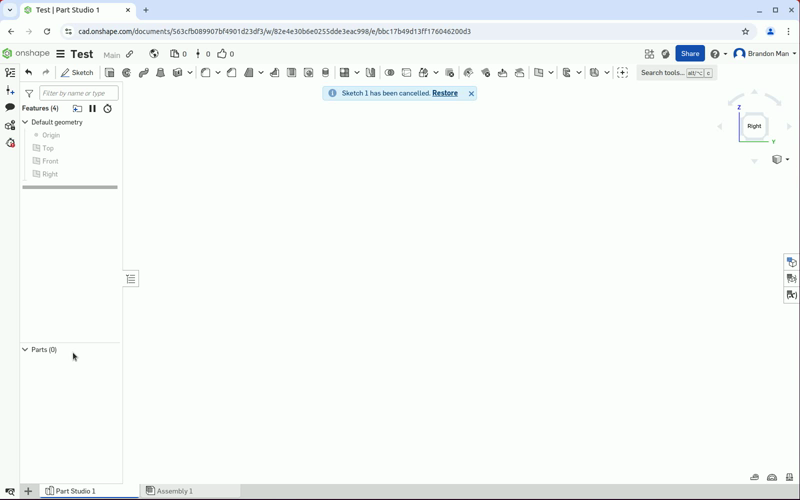
key(shift+y)
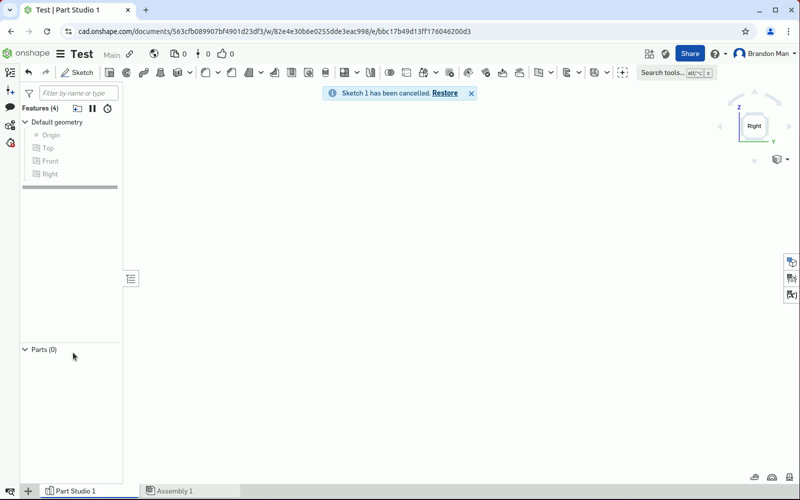
key(shift+s)
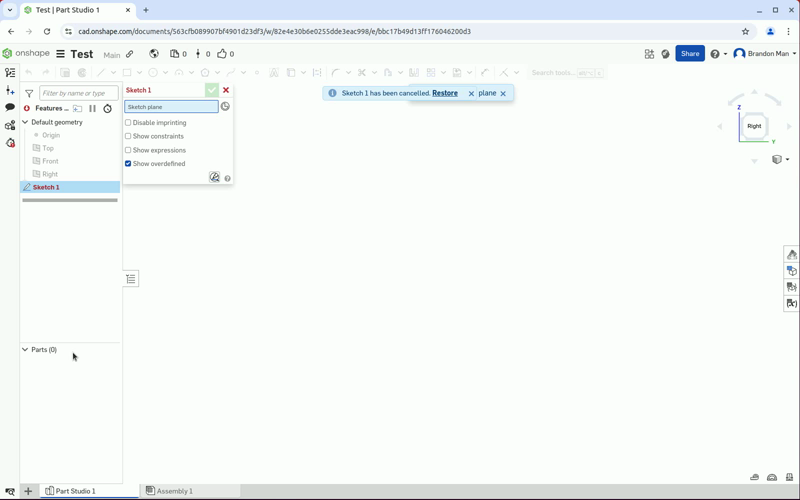
mouse_move(73, 176)
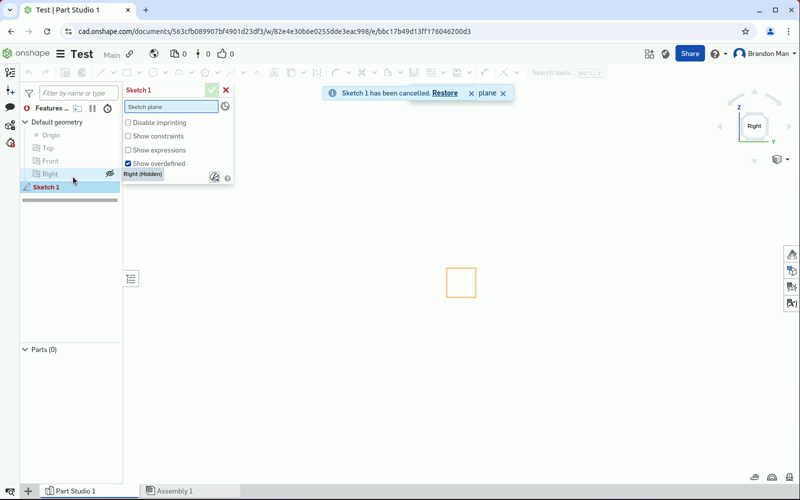
click(73, 176)
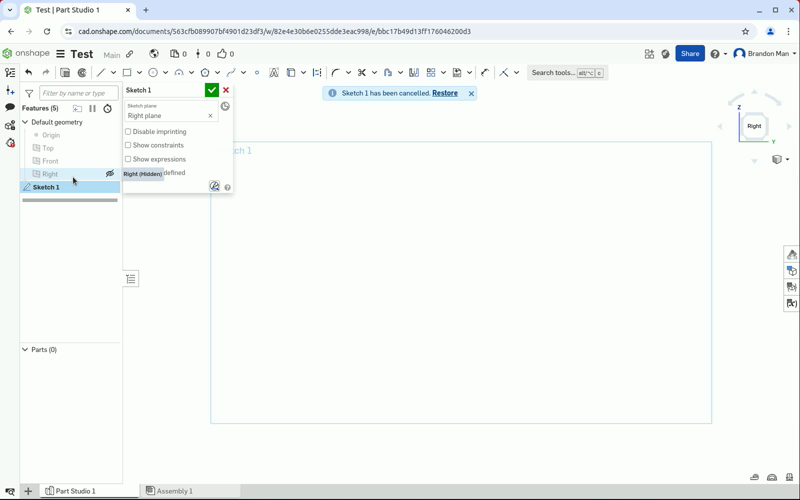
mouse_move(73, 352)
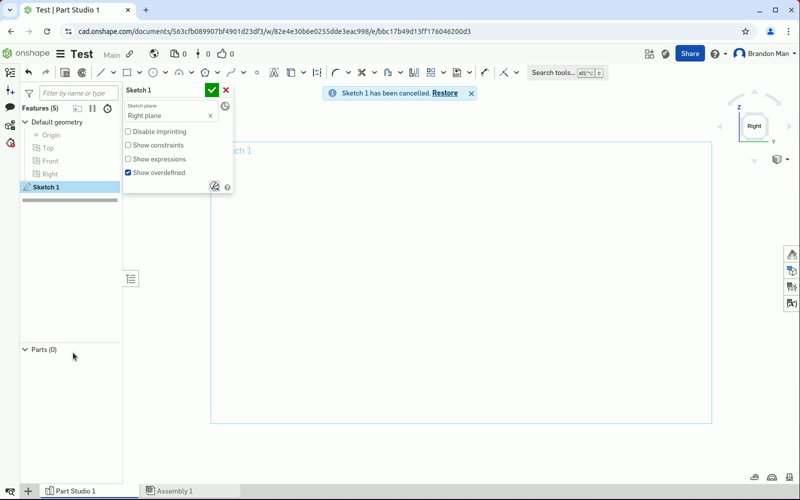
key(y)
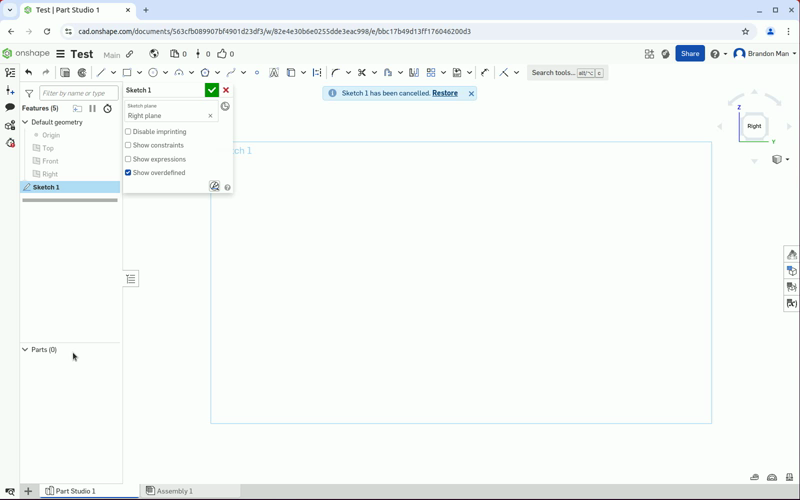
key(l)
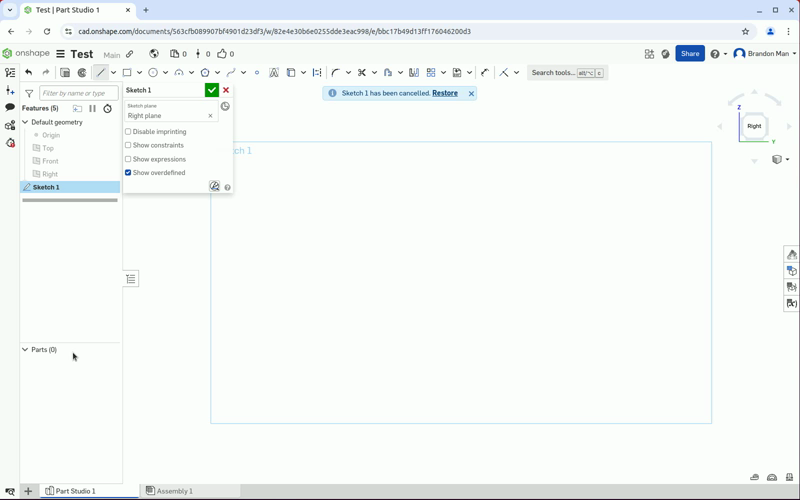
key_down(shift)
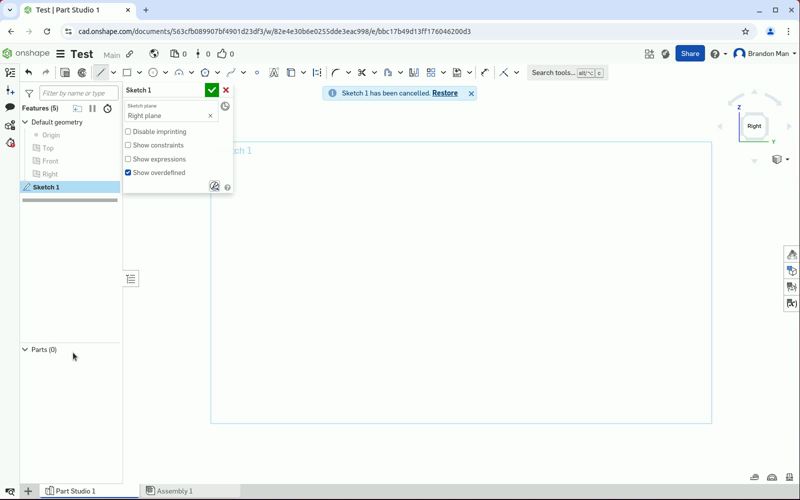
mouse_move(458, 285)
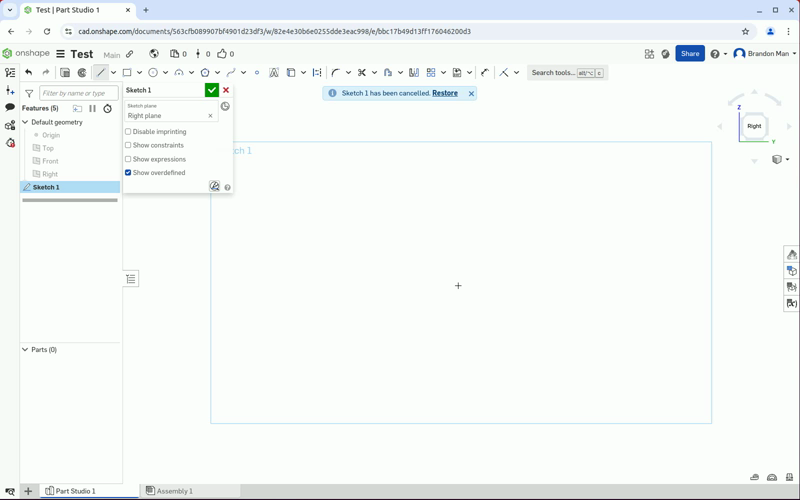
click(458, 285)
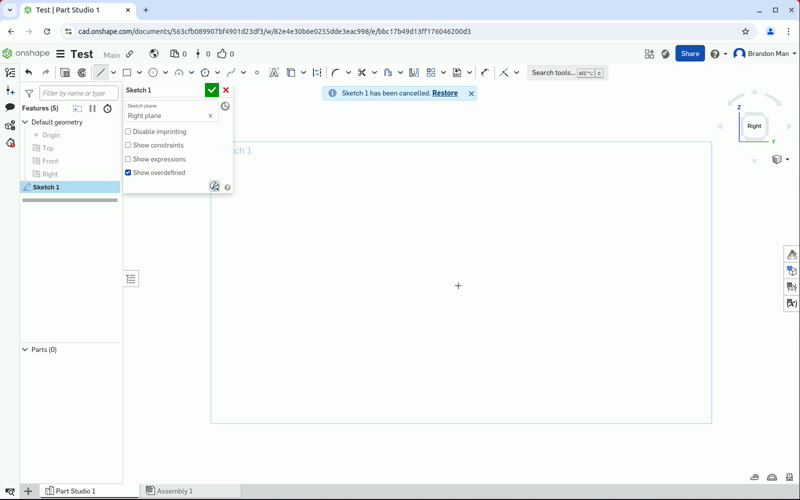
key_up(shift)
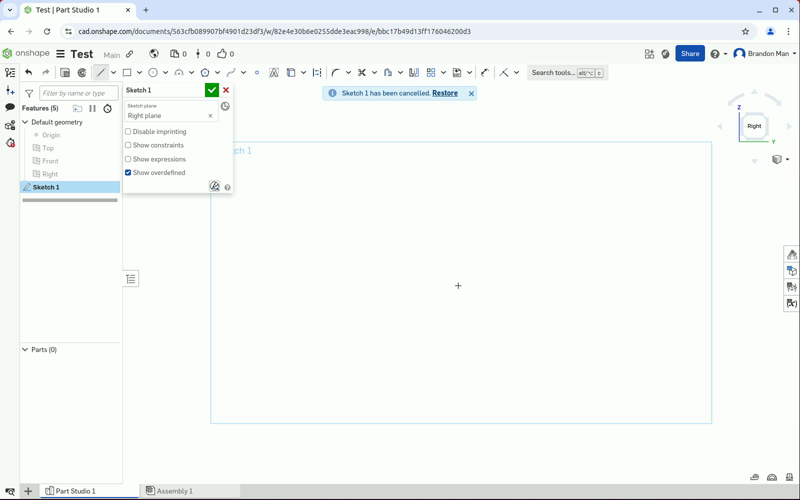
key_down(shift)
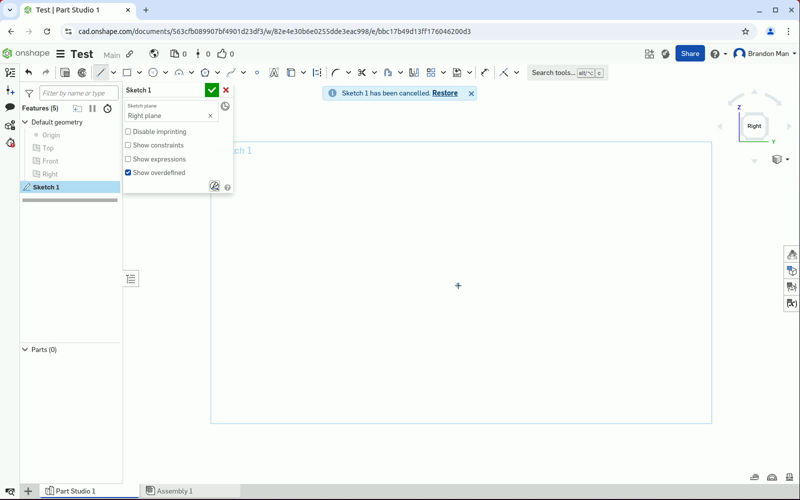
mouse_move(488, 285)
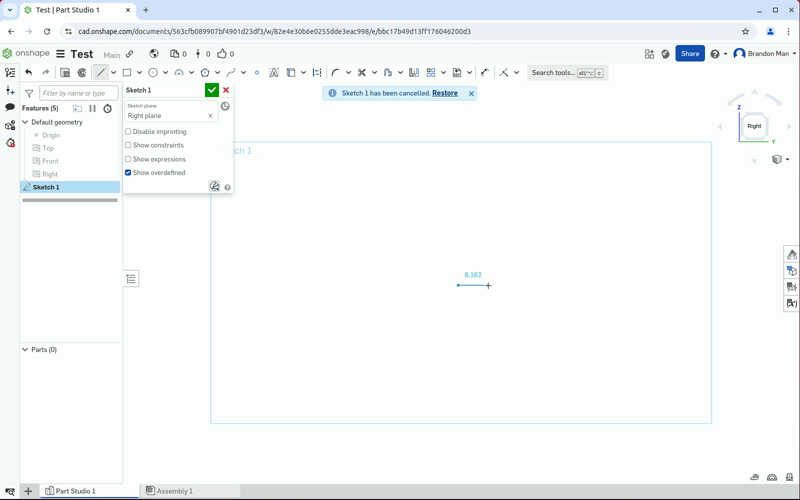
mouse_move(462, 285)
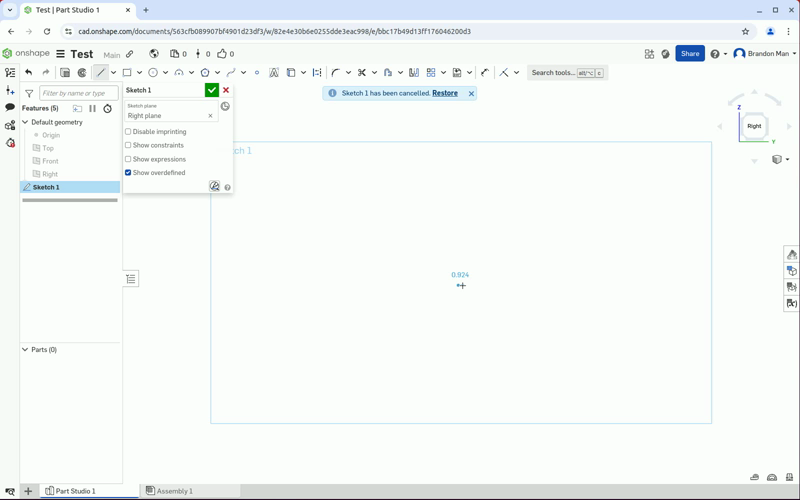
scroll(6)
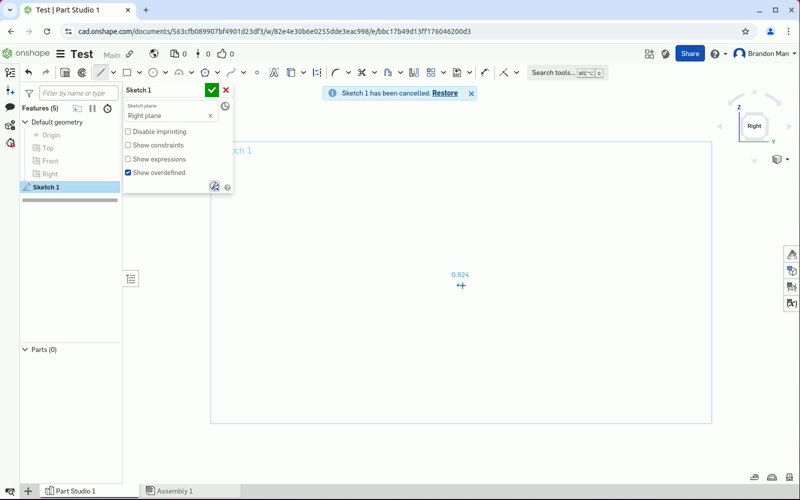
scroll(6)
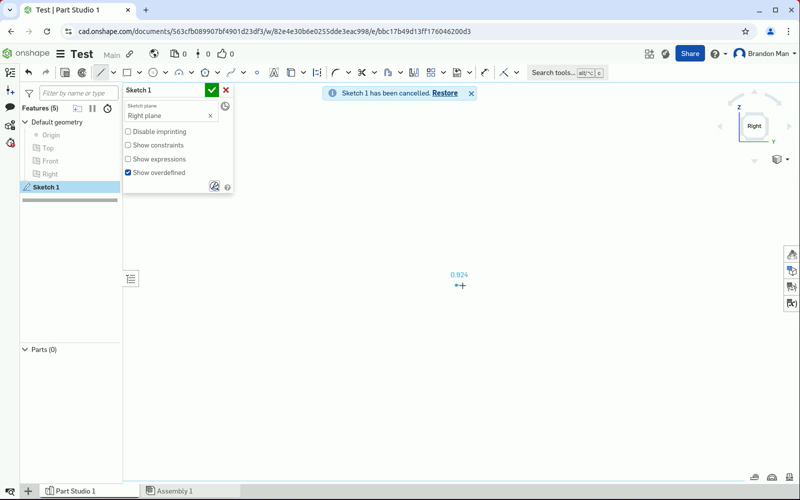
scroll(6)
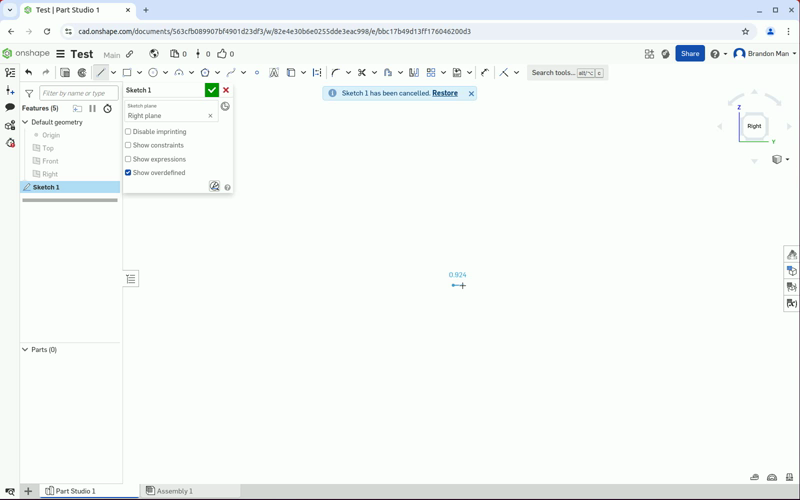
scroll(6)
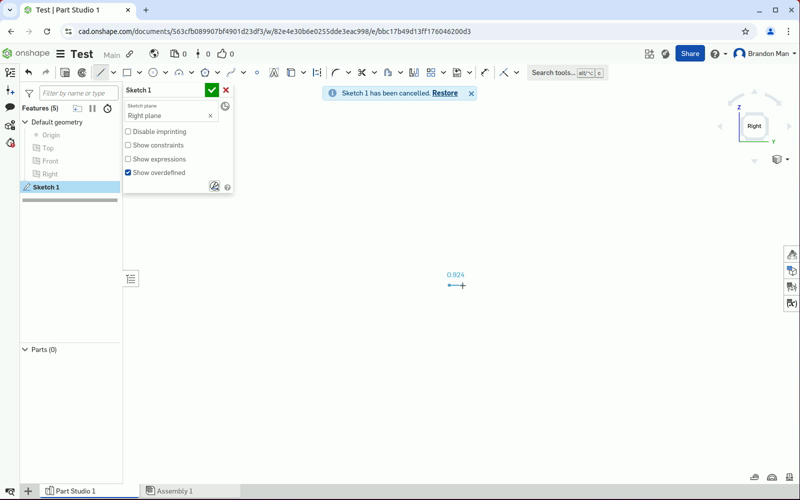
scroll(6)
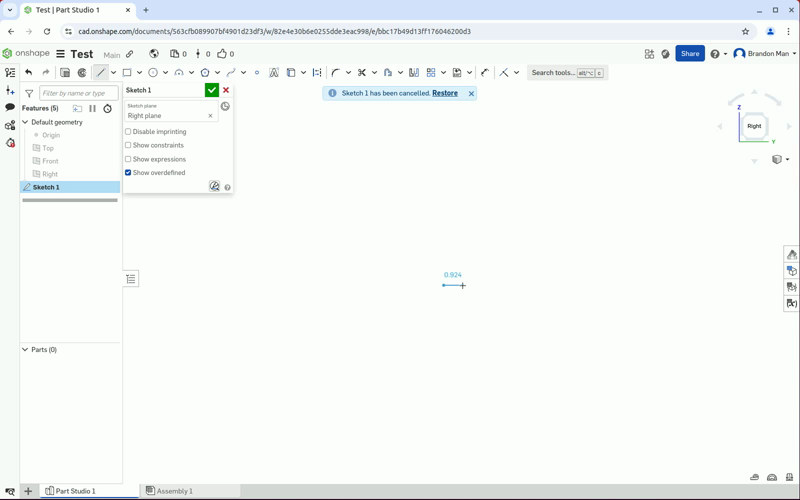
scroll(6)
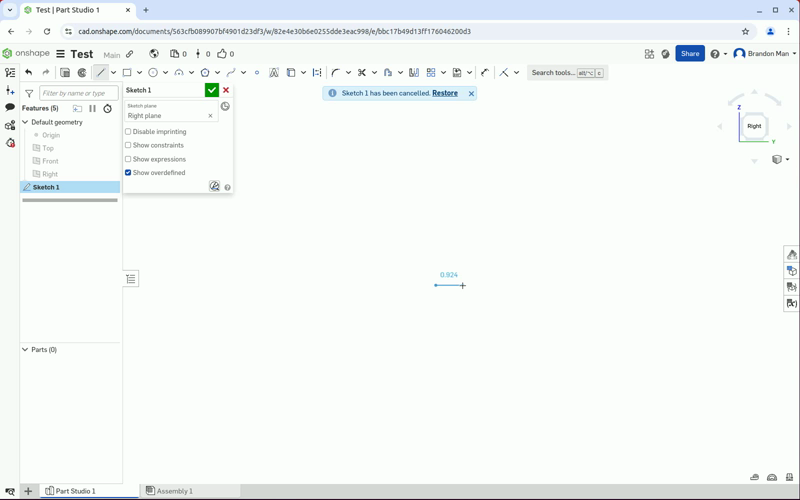
scroll(6)
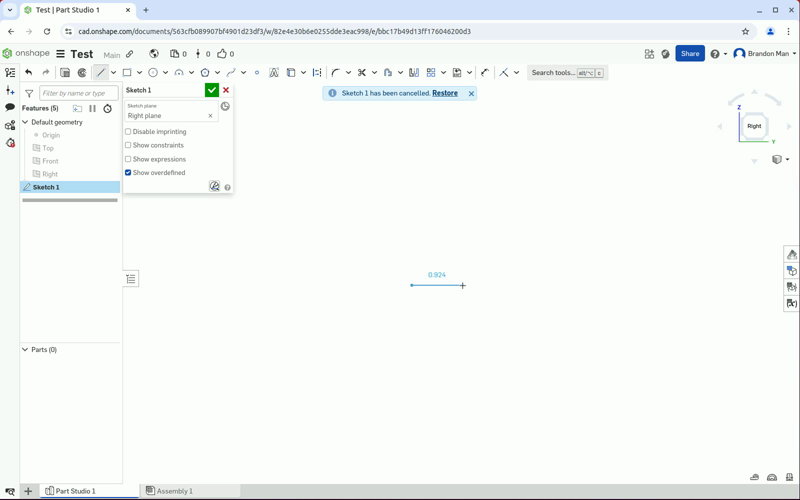
click(462, 285)
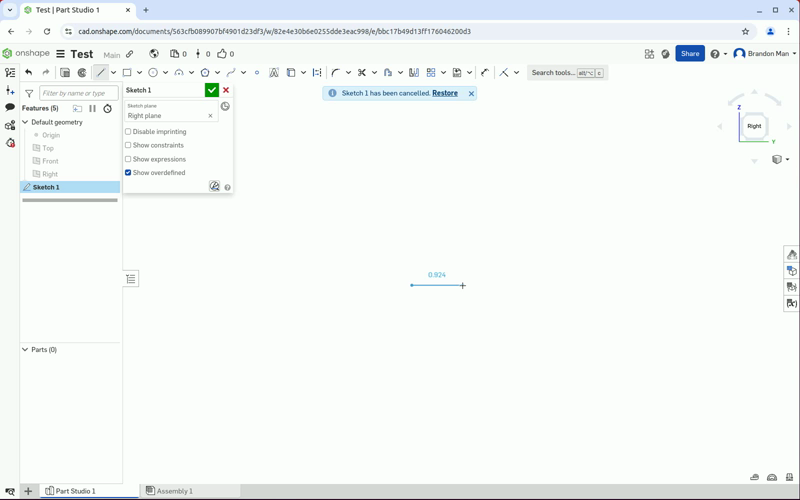
scroll(-6)
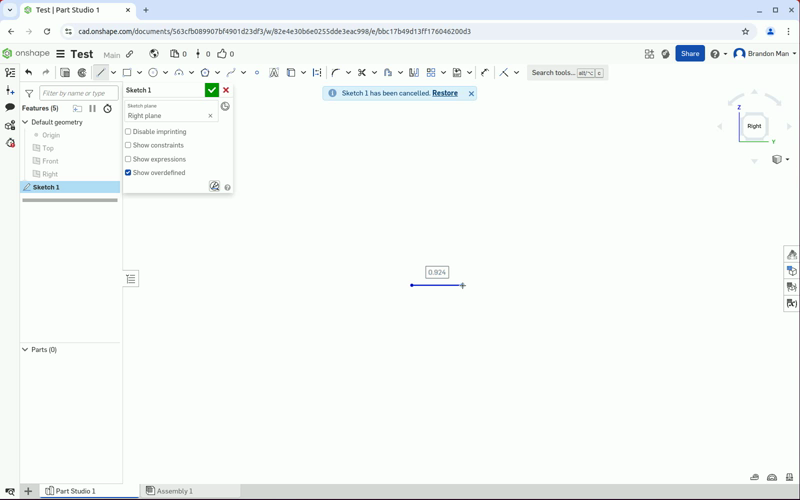
scroll(-6)
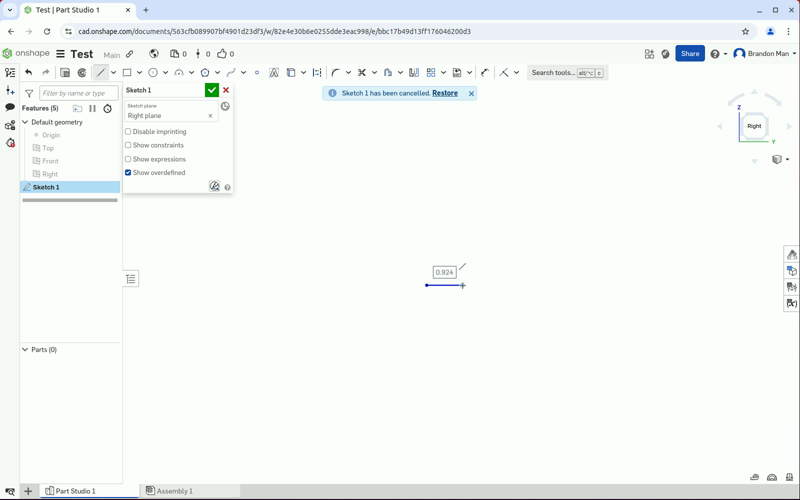
scroll(-6)
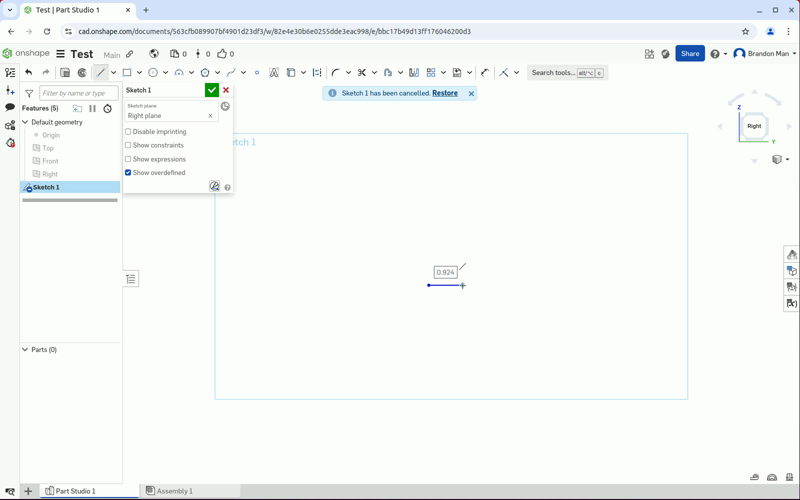
scroll(-6)
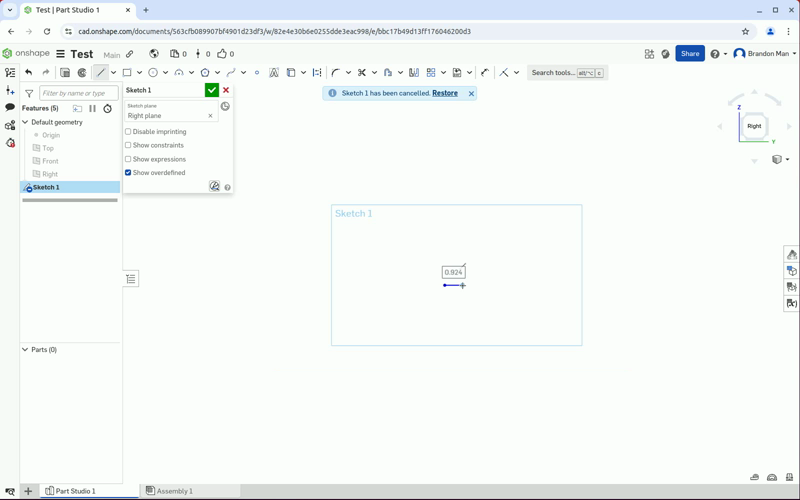
scroll(-6)
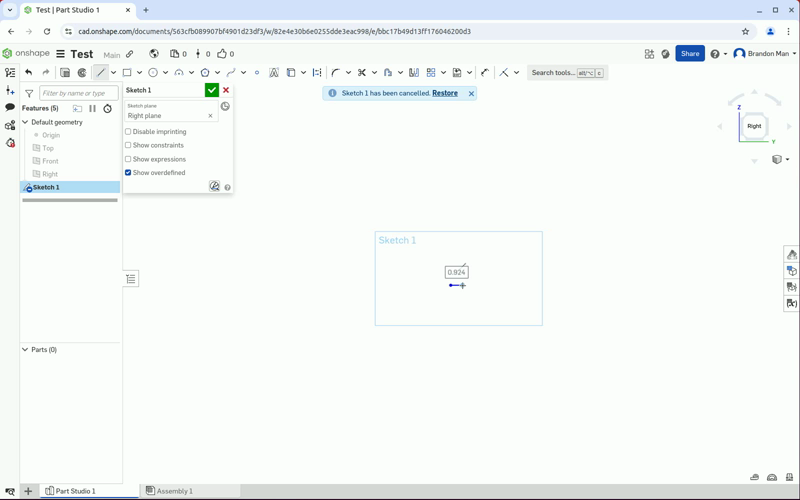
scroll(-6)
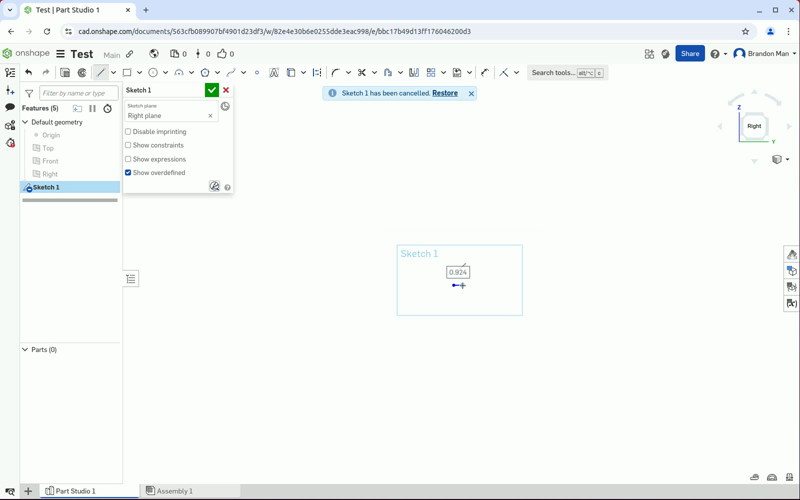
scroll(-6)
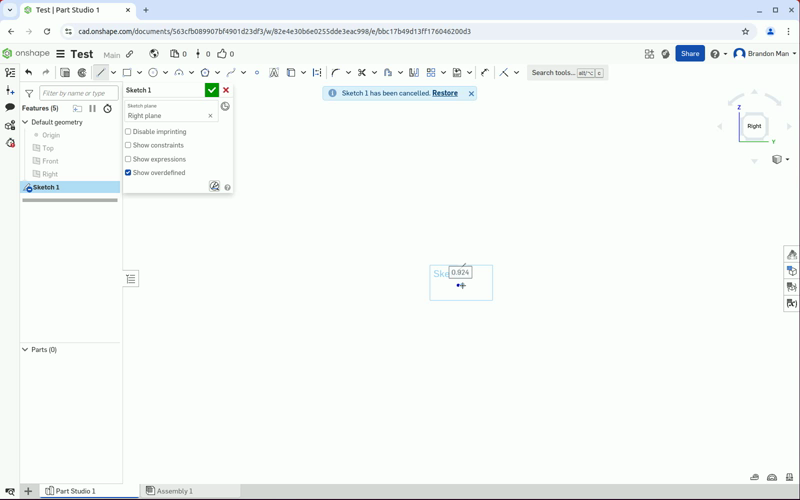
key_up(shift)
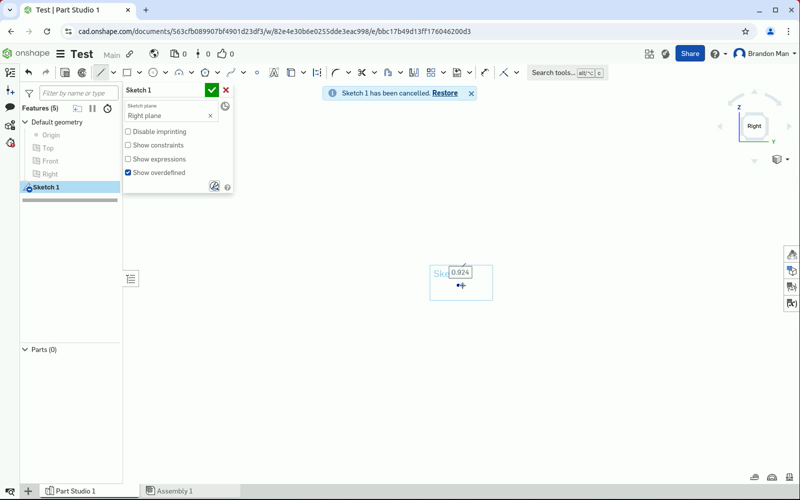
key_down(shift)
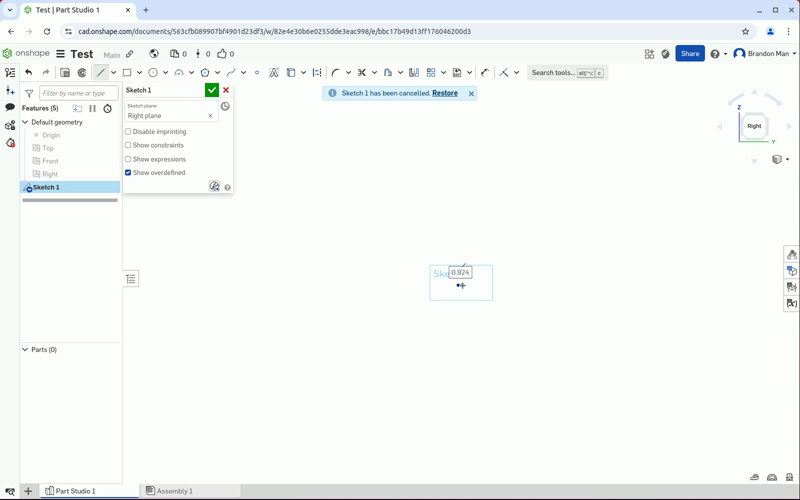
mouse_move(492, 285)
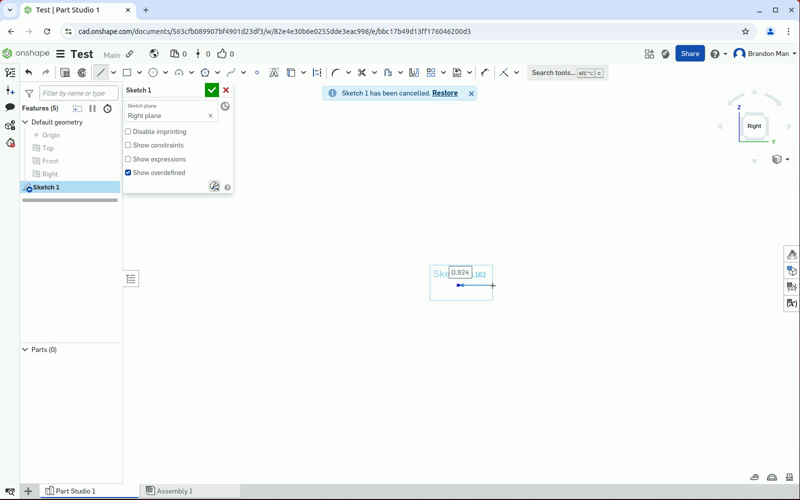
mouse_move(462, 280)
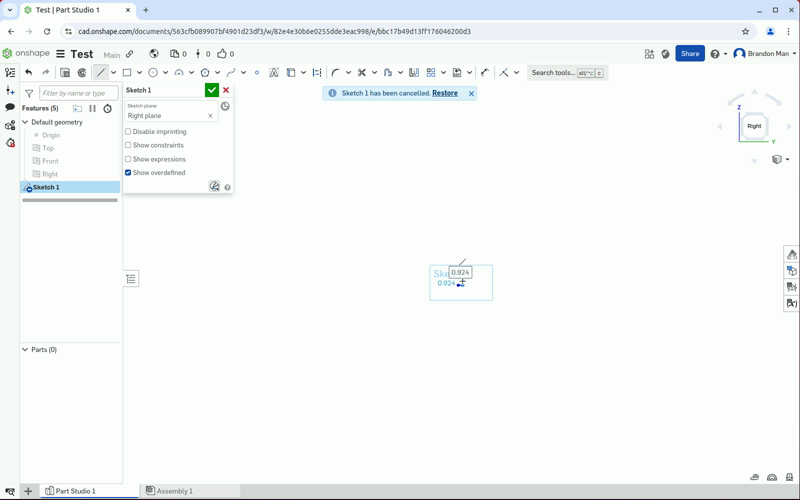
scroll(6)
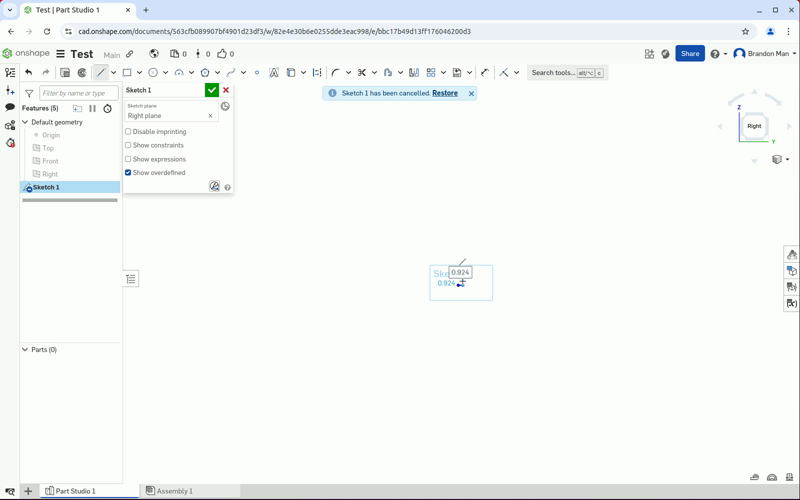
scroll(6)
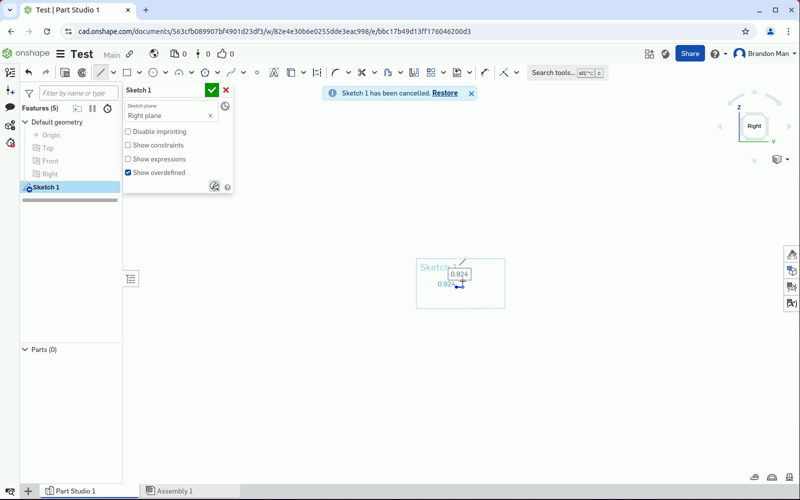
scroll(6)
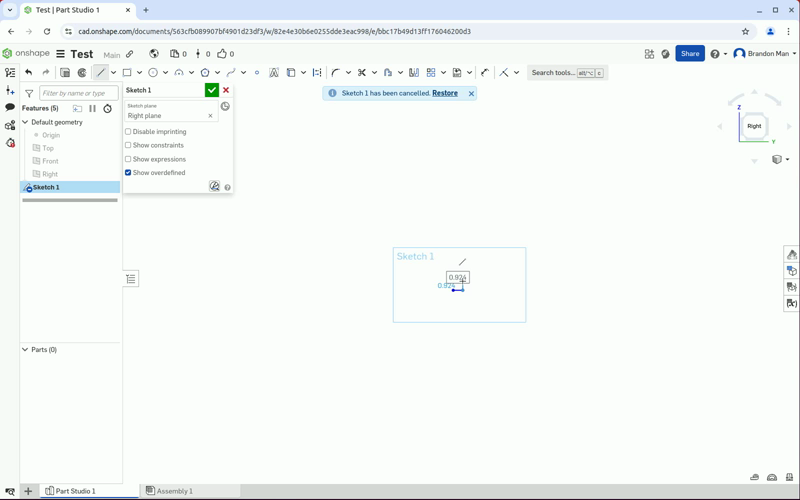
scroll(6)
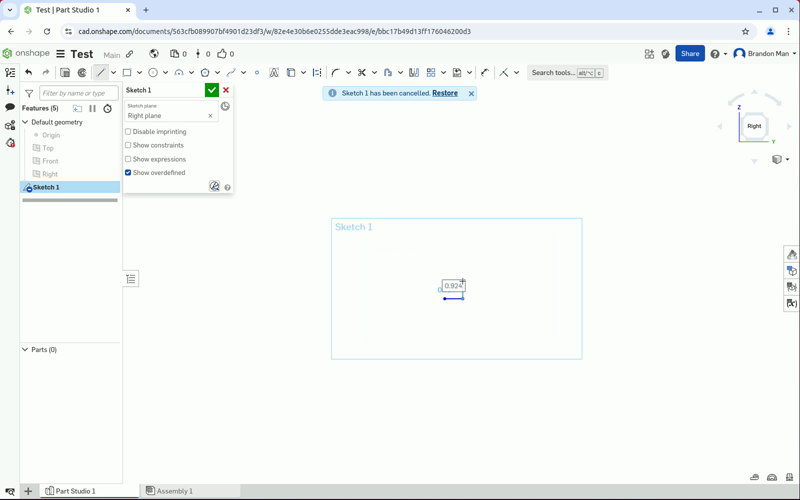
scroll(6)
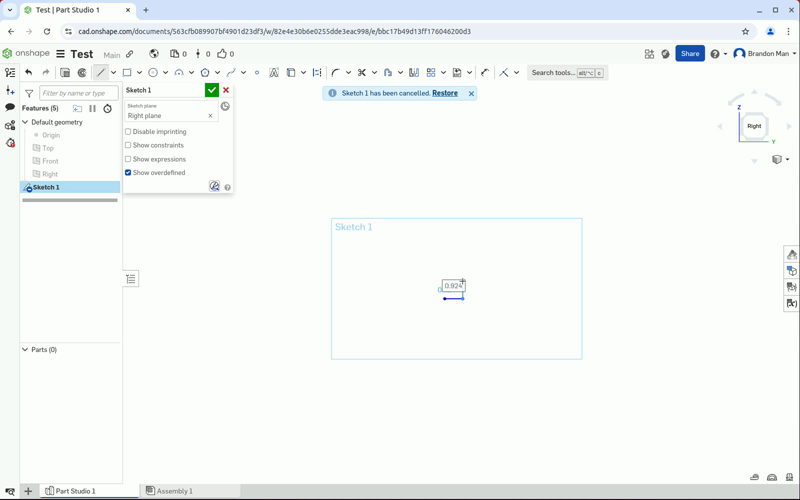
scroll(6)
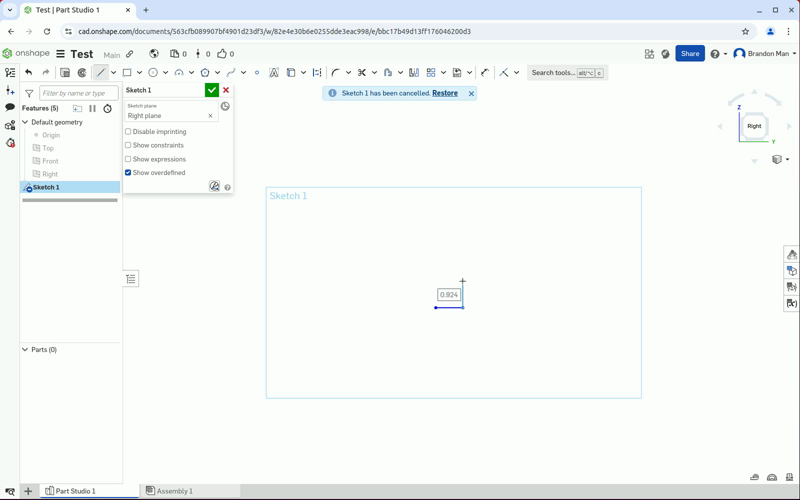
scroll(6)
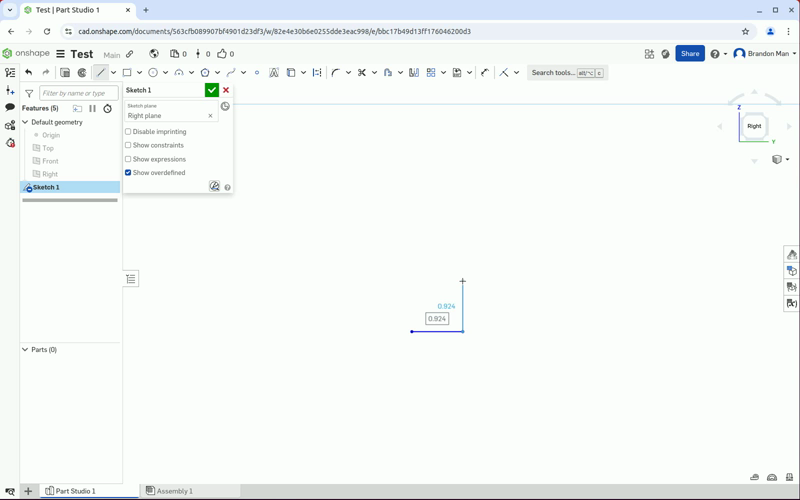
click(462, 280)
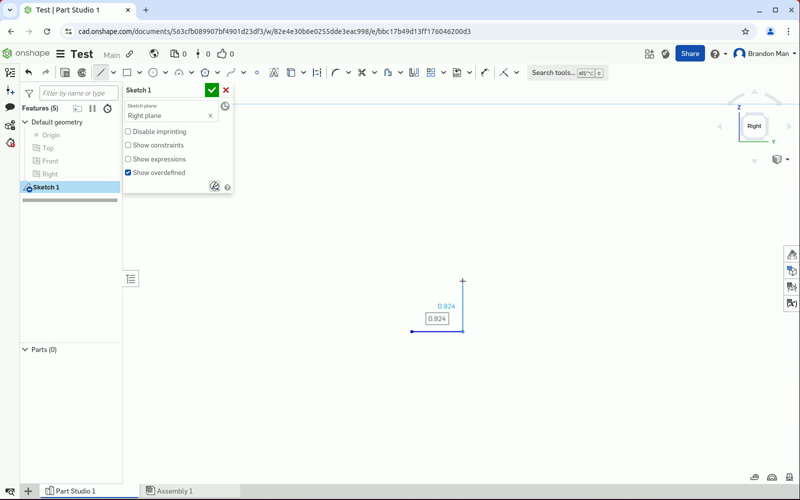
scroll(-6)
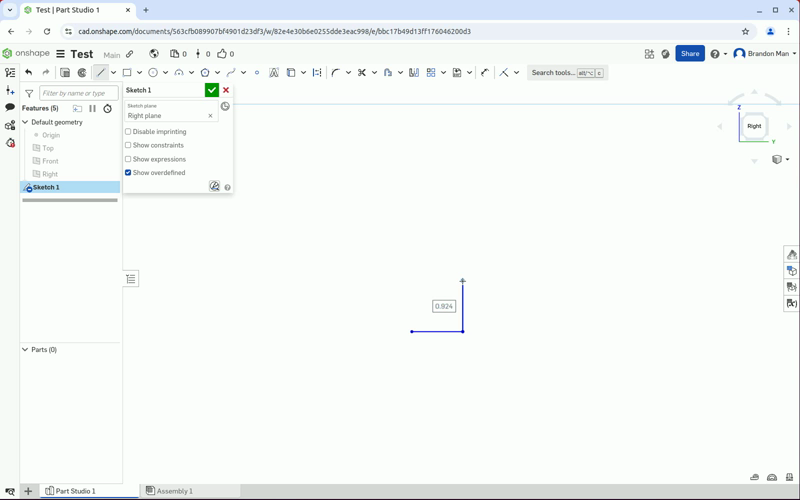
scroll(-6)
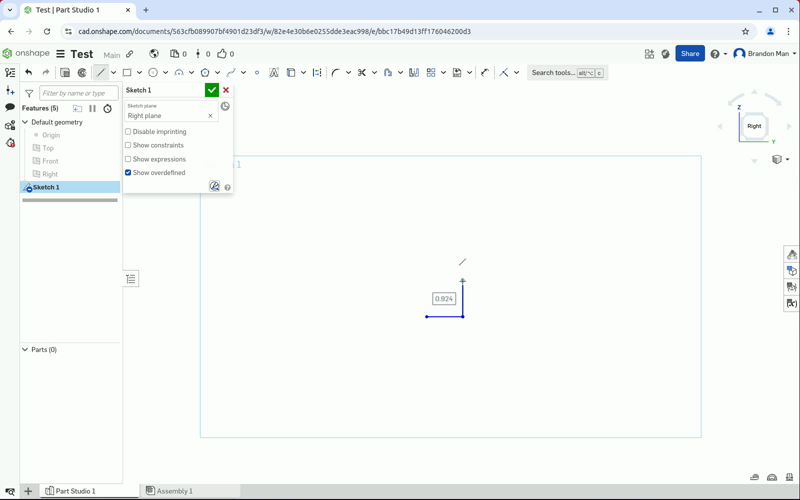
scroll(-6)
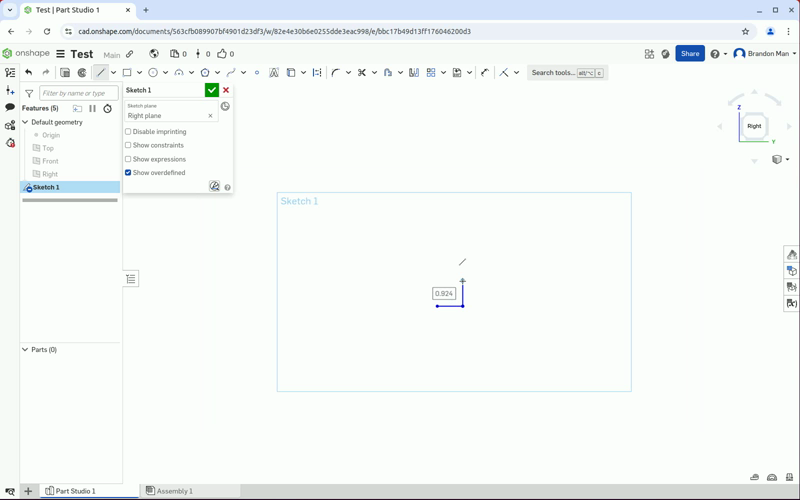
scroll(-6)
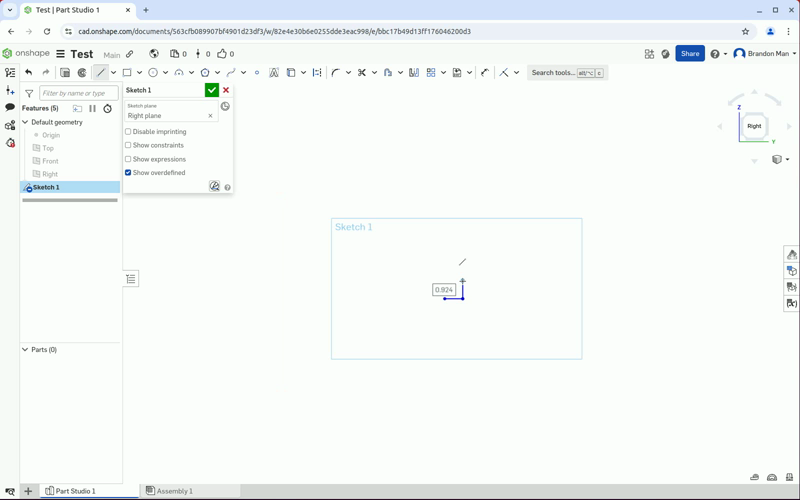
scroll(-6)
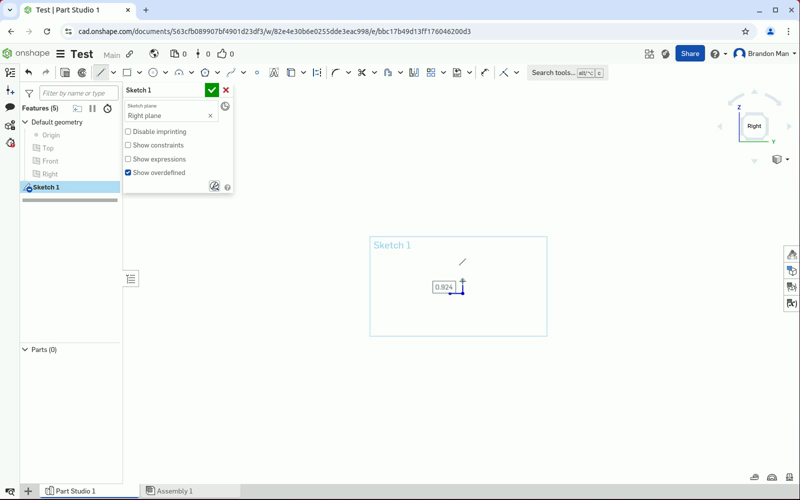
scroll(-6)
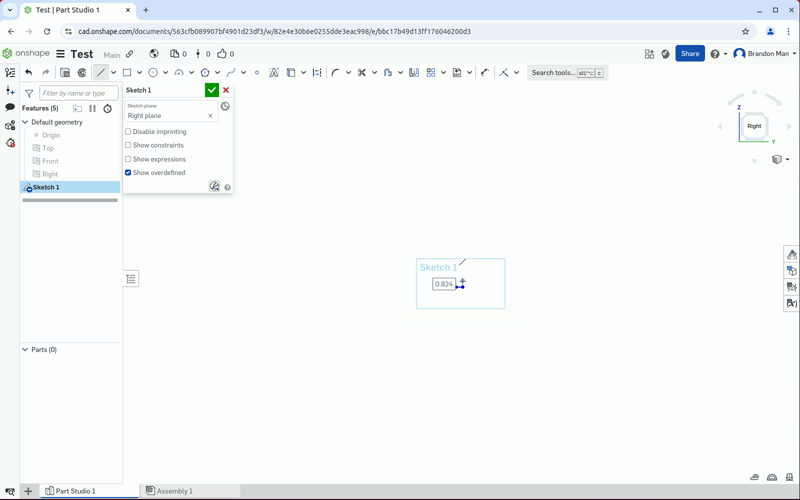
scroll(-6)
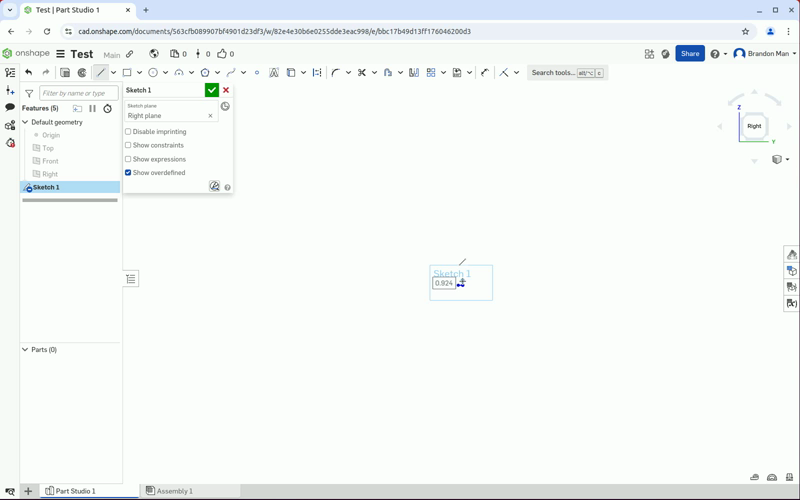
key_up(shift)
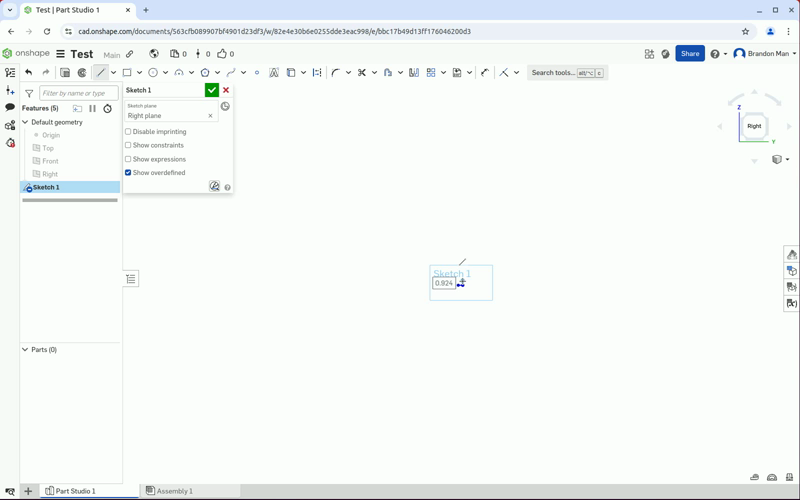
key_down(shift)
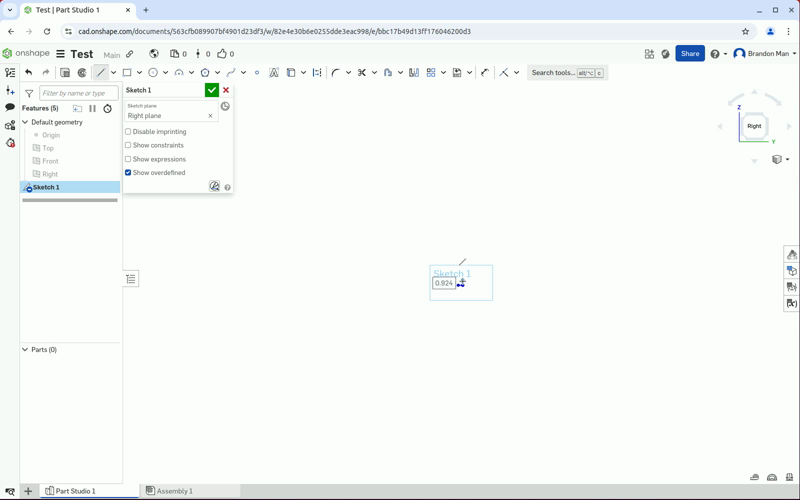
mouse_move(492, 280)
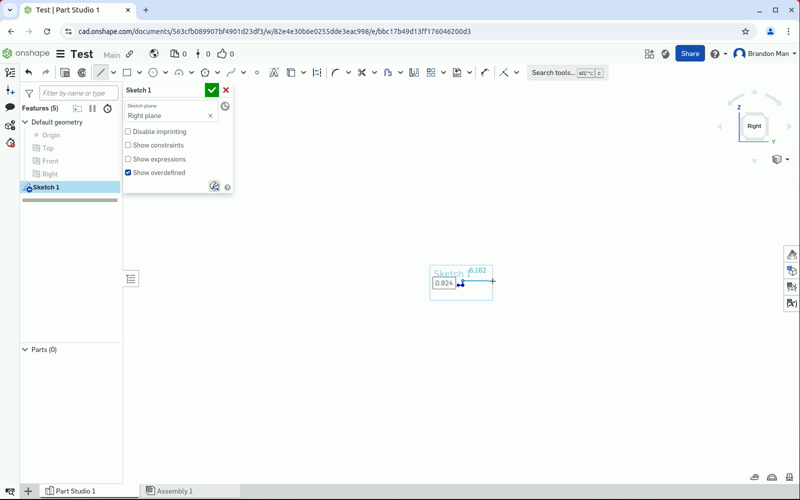
mouse_move(458, 280)
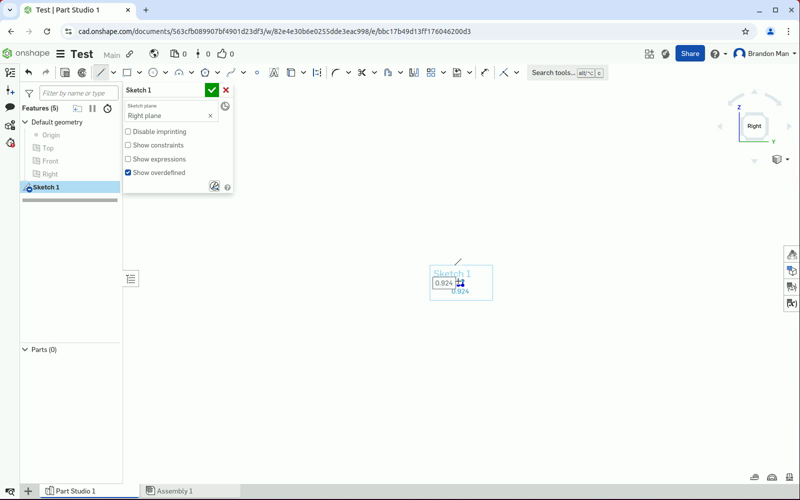
scroll(6)
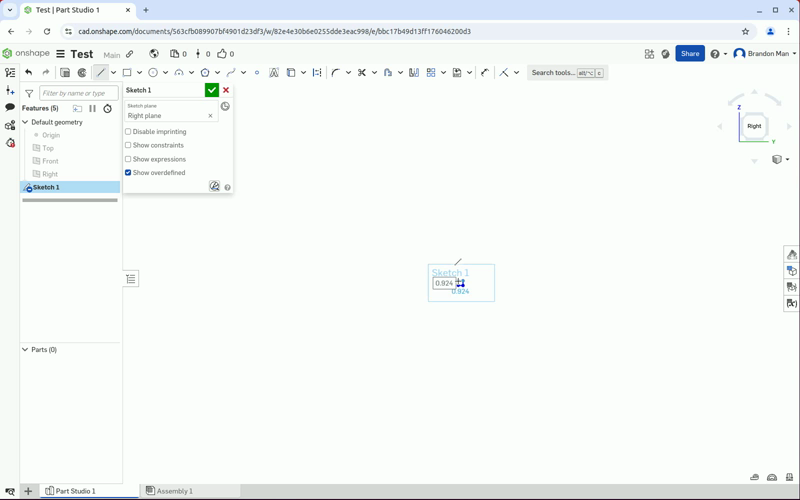
scroll(6)
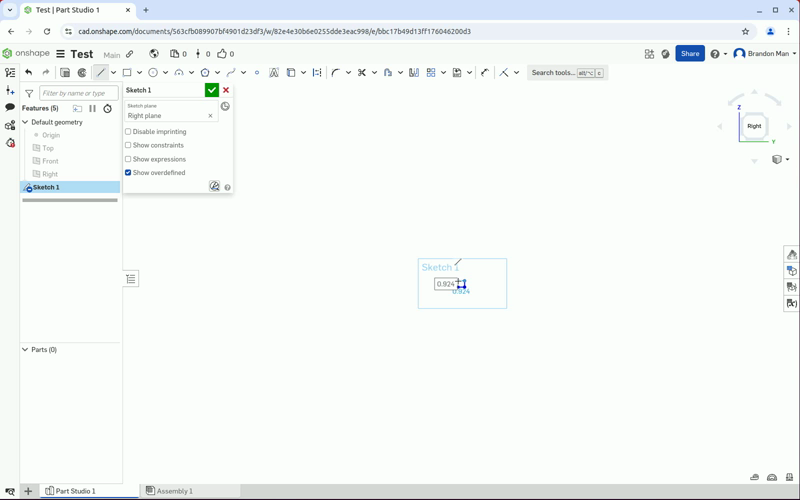
scroll(6)
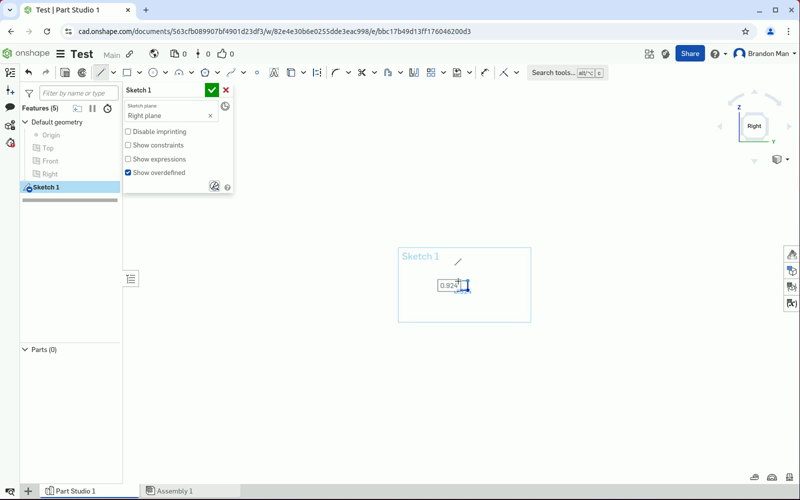
scroll(6)
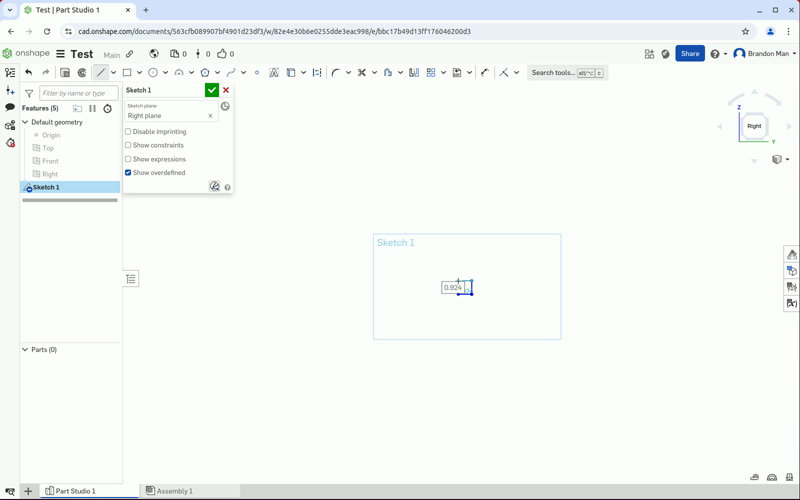
scroll(6)
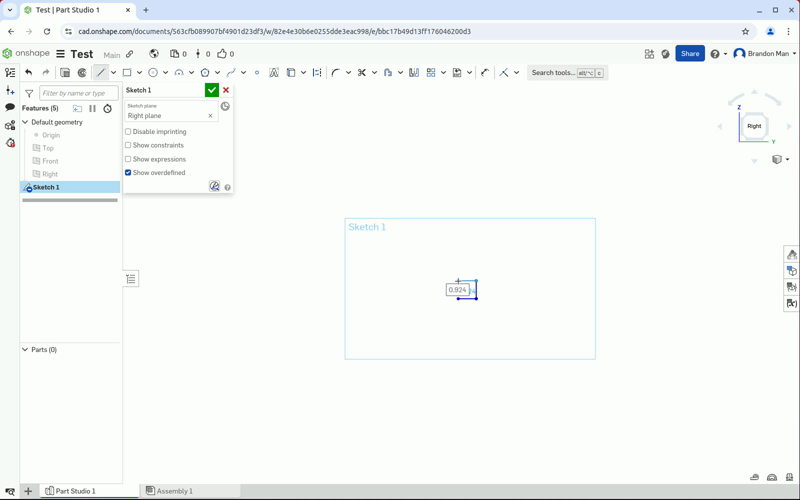
scroll(6)
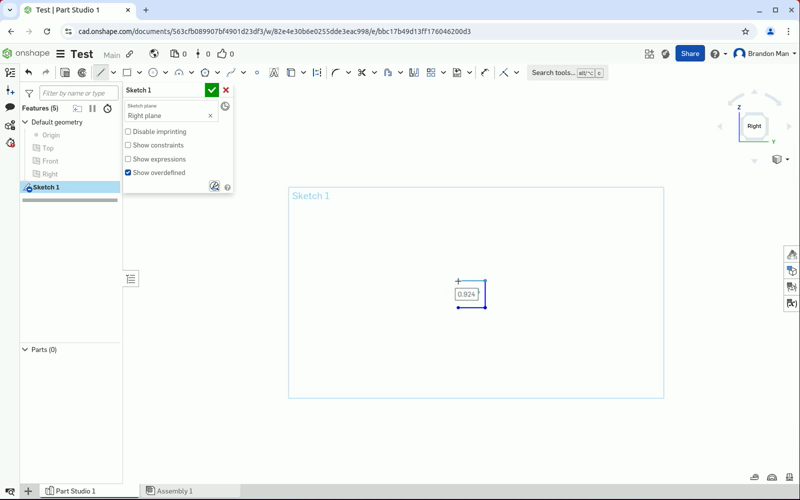
scroll(6)
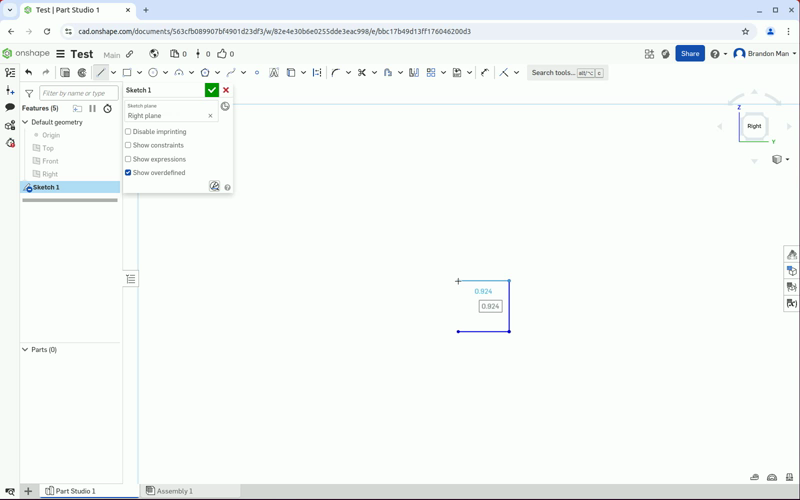
click(458, 280)
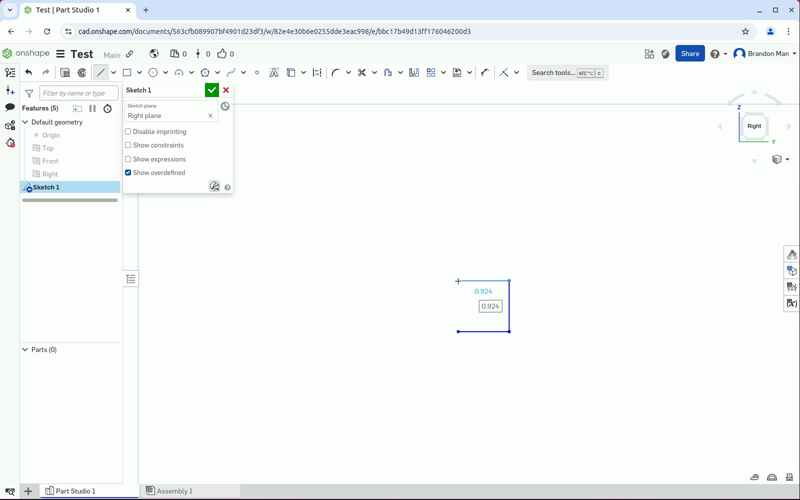
scroll(-6)
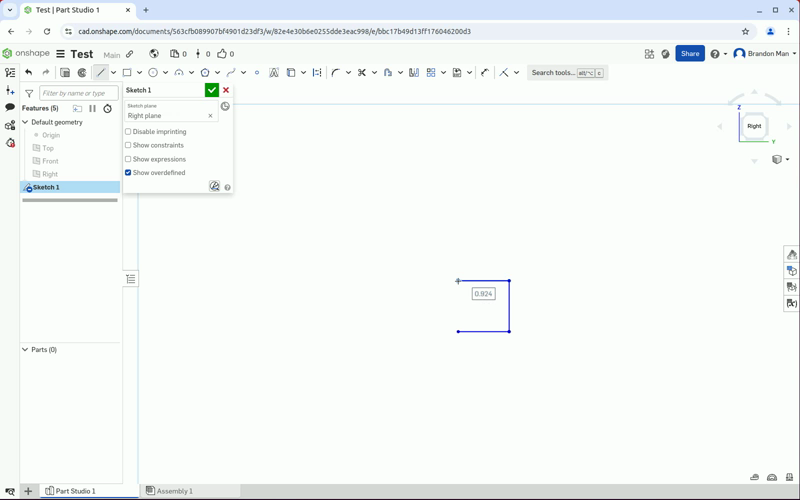
scroll(-6)
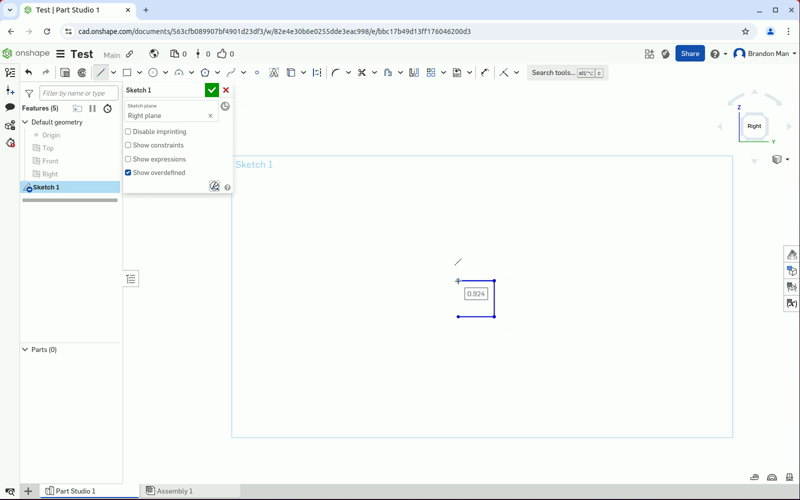
scroll(-6)
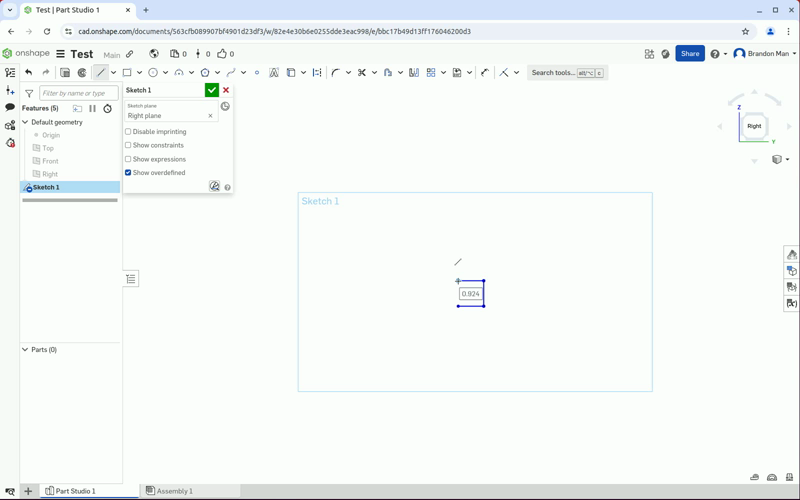
scroll(-6)
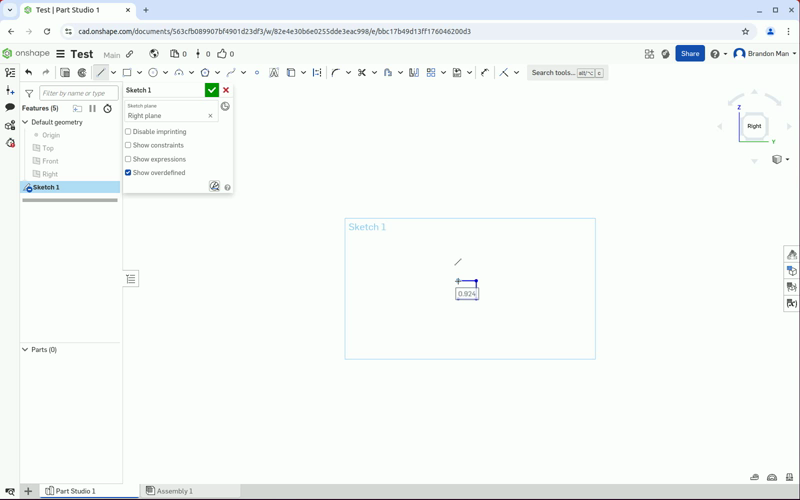
scroll(-6)
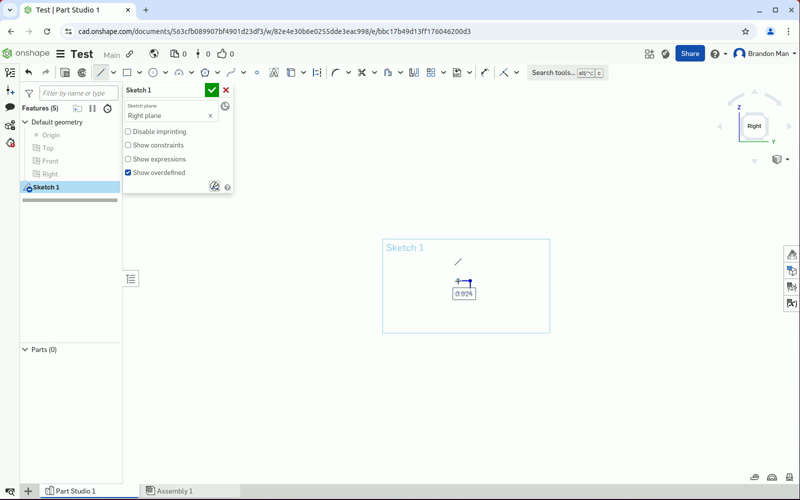
scroll(-6)
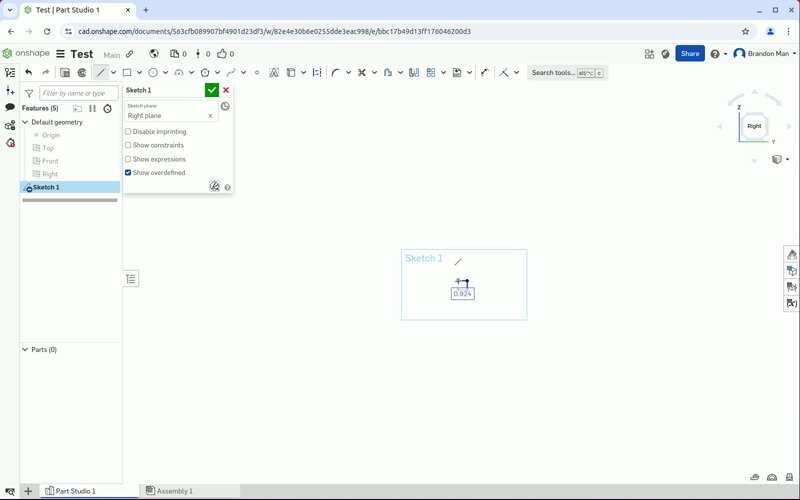
scroll(-6)
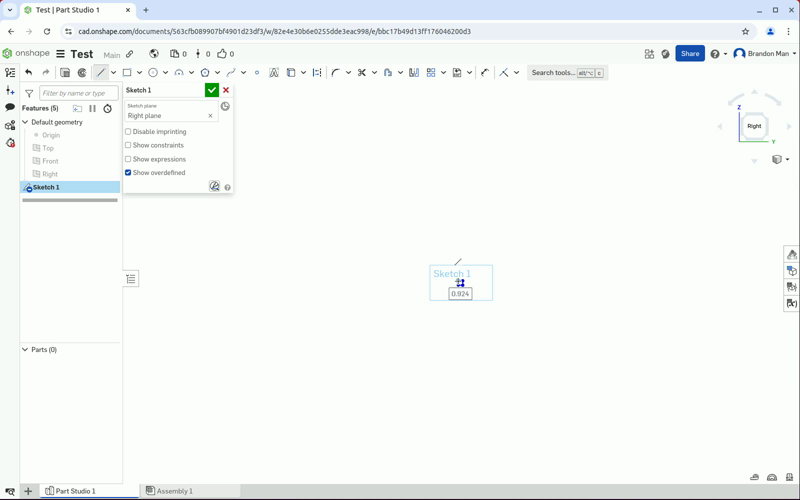
key_up(shift)
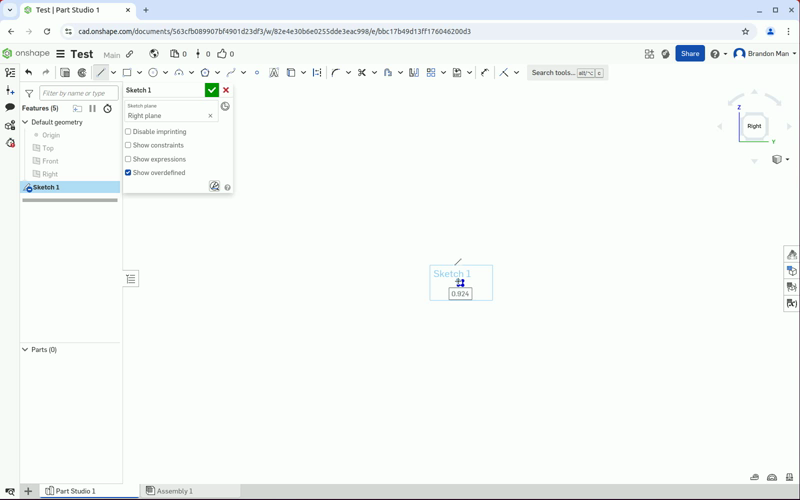
mouse_move(488, 280)
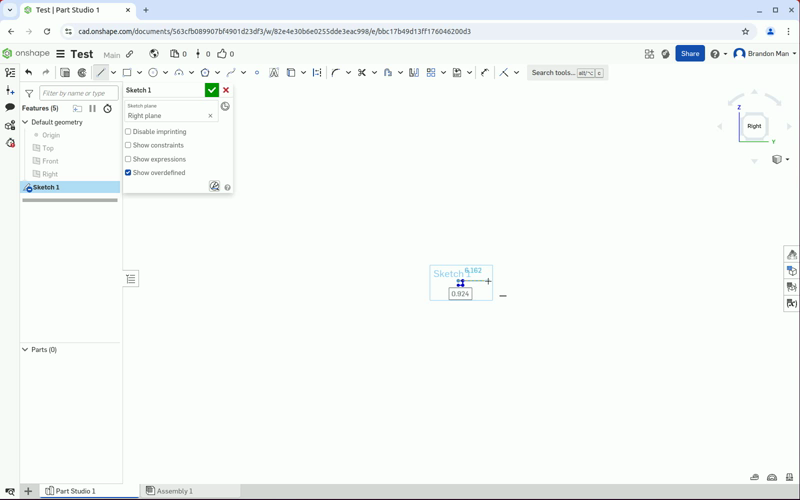
key_down(shift)
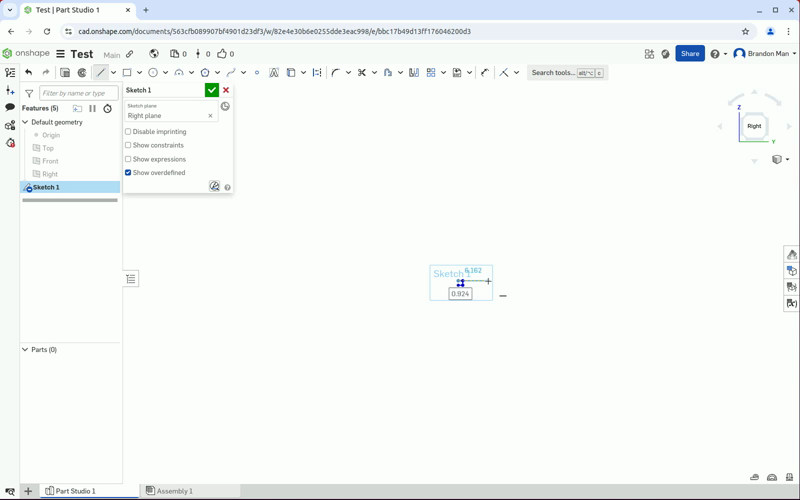
mouse_move(458, 285)
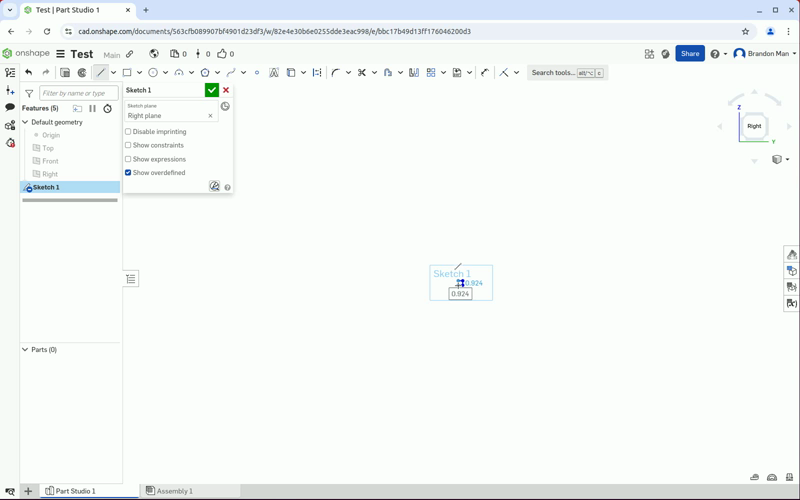
scroll(6)
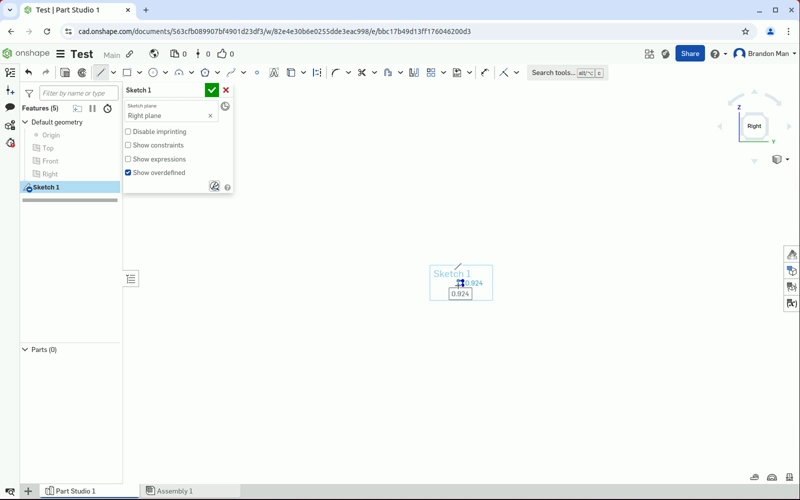
scroll(6)
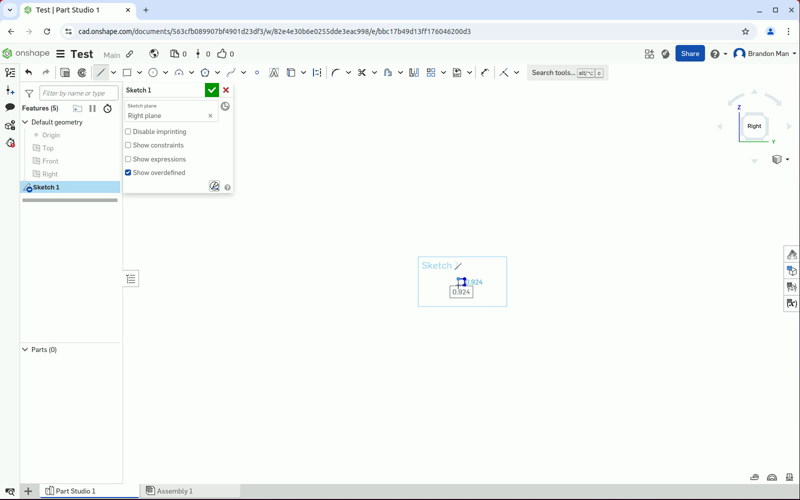
scroll(6)
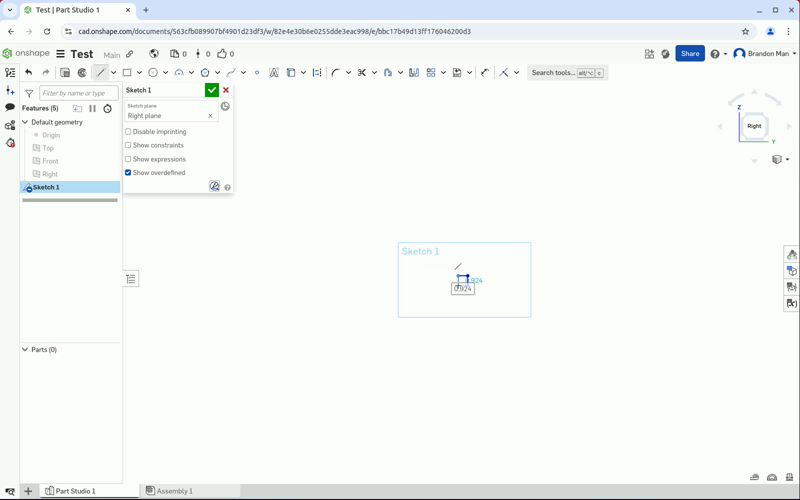
scroll(6)
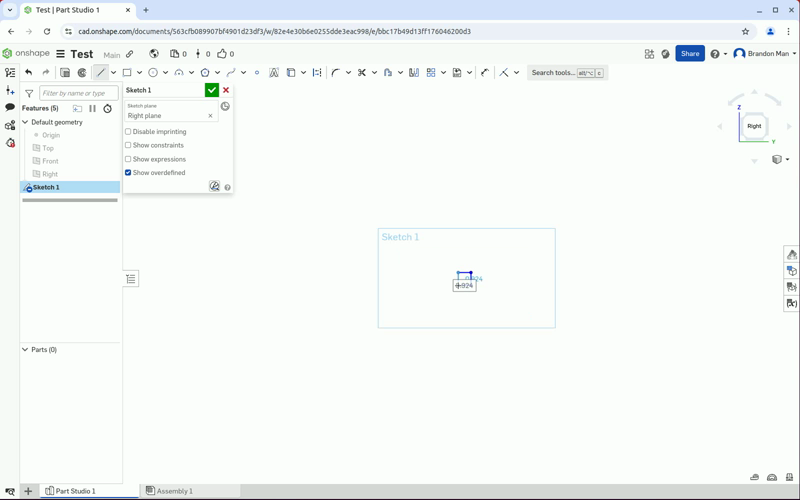
scroll(6)
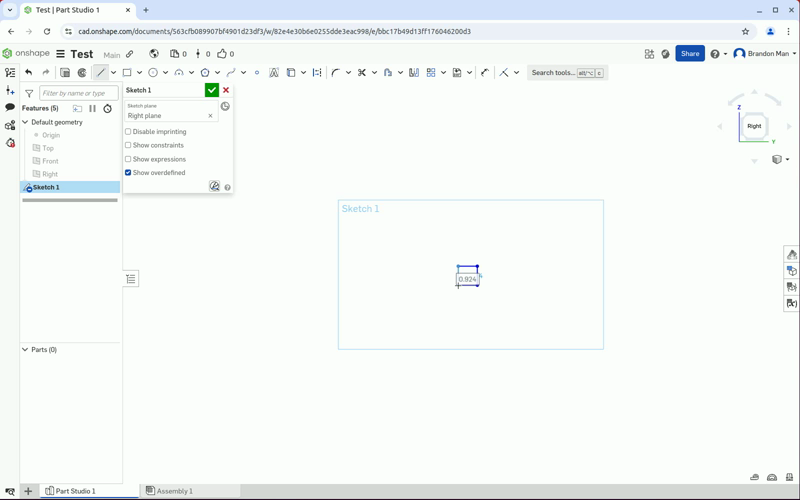
scroll(6)
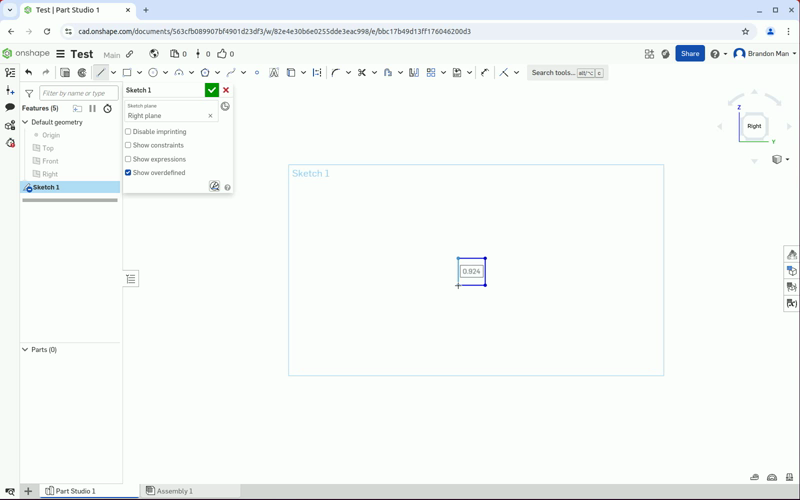
scroll(6)
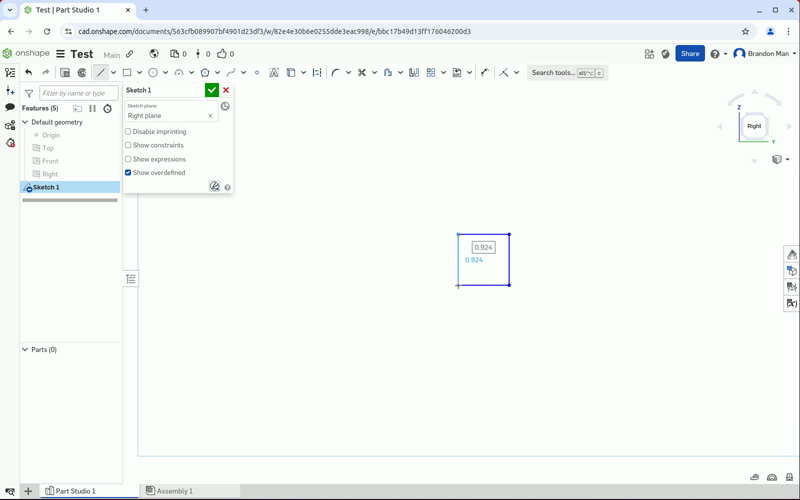
key_up(shift)
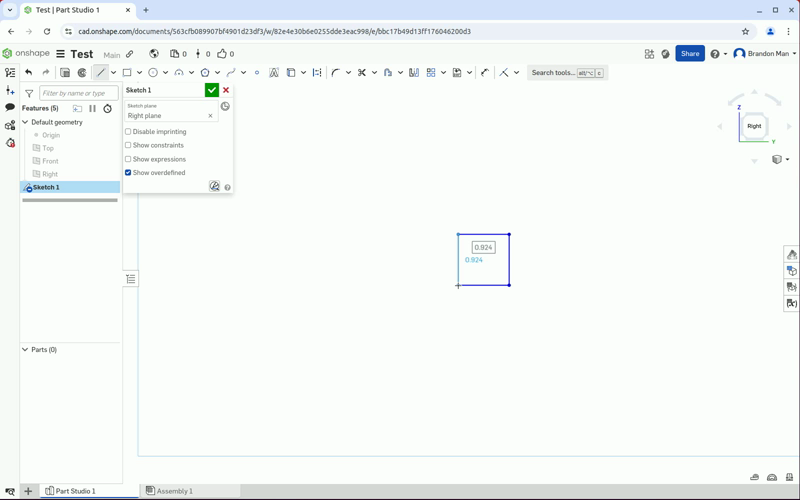
click(458, 285)
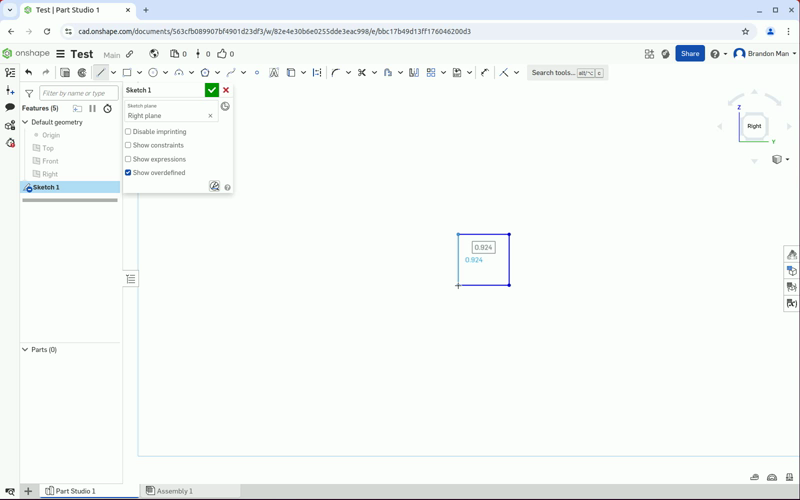
scroll(-6)
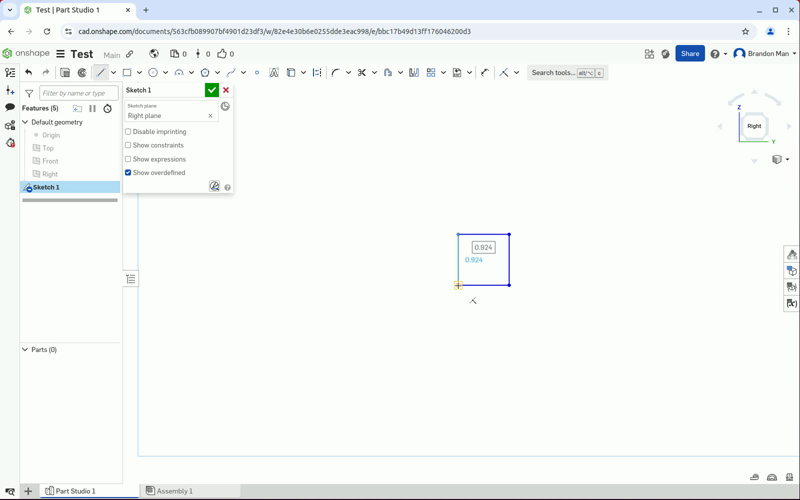
scroll(-6)
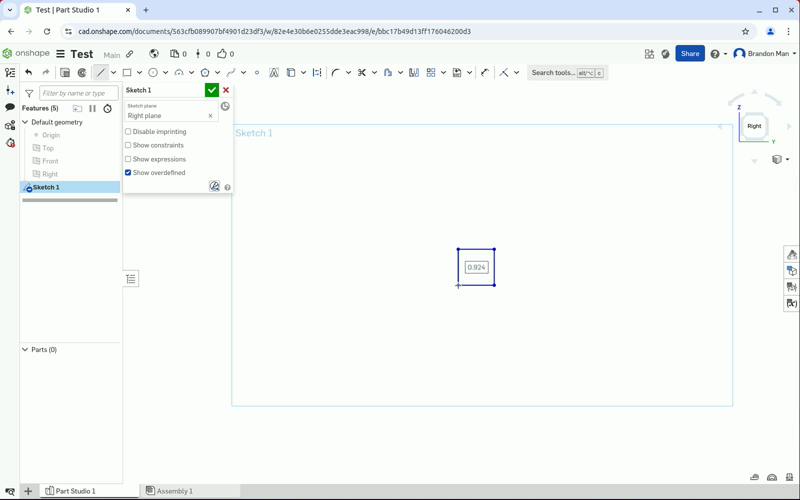
scroll(-6)
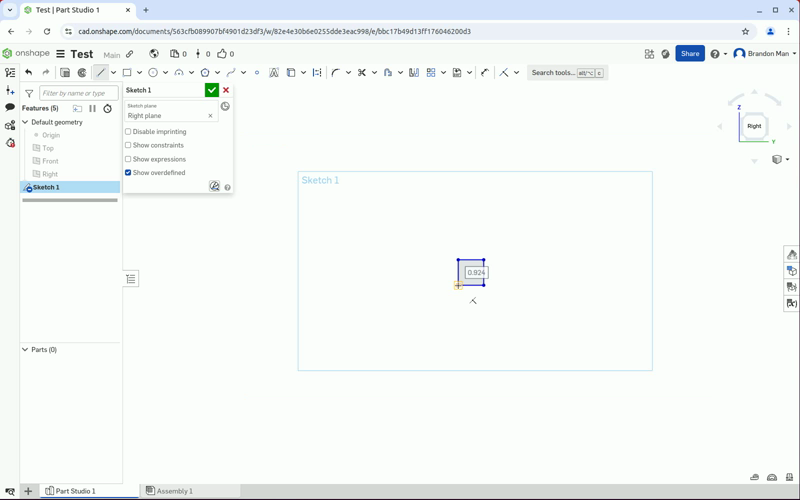
scroll(-6)
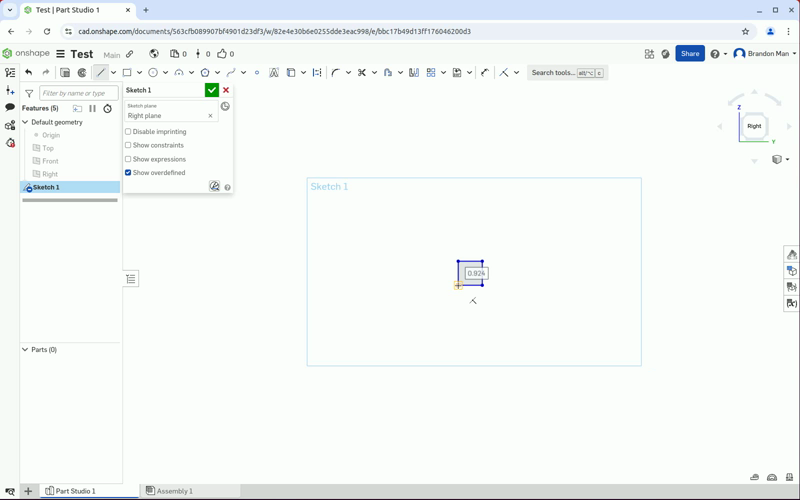
scroll(-6)
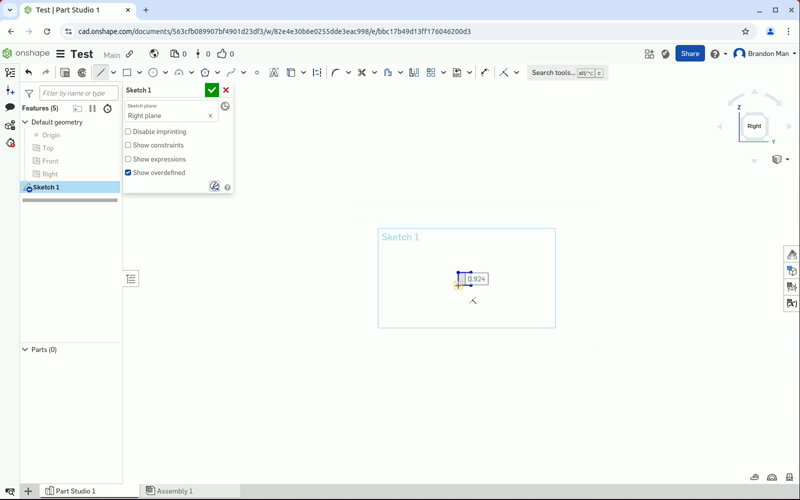
scroll(-6)
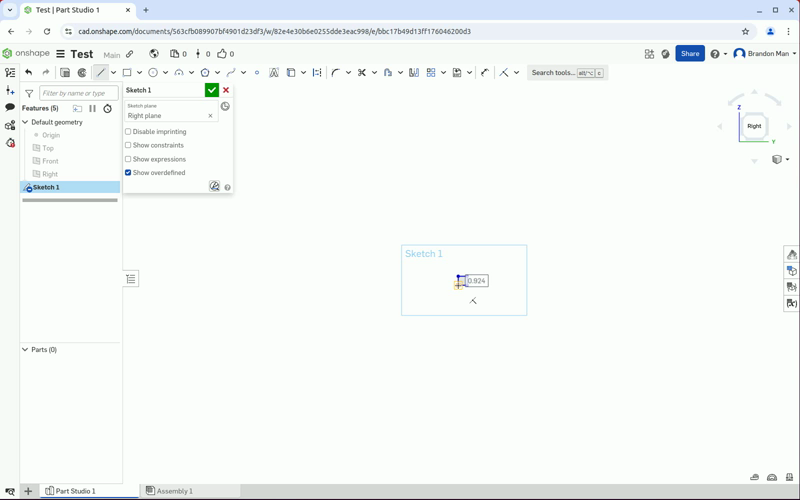
scroll(-6)
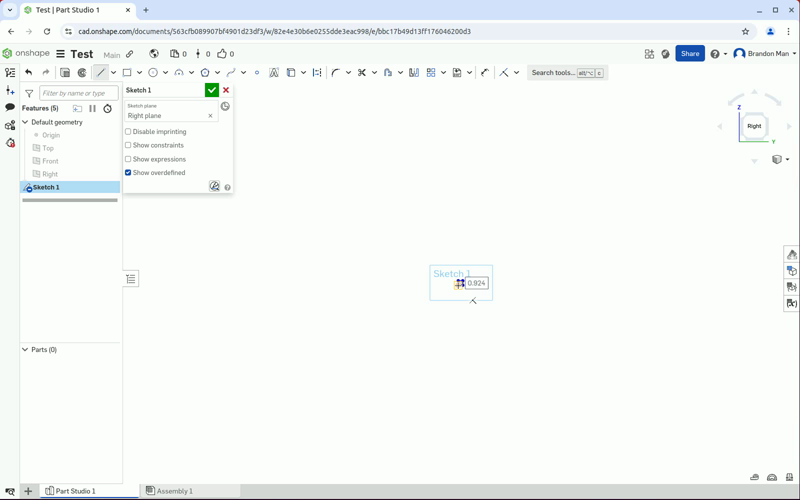
key(esc)
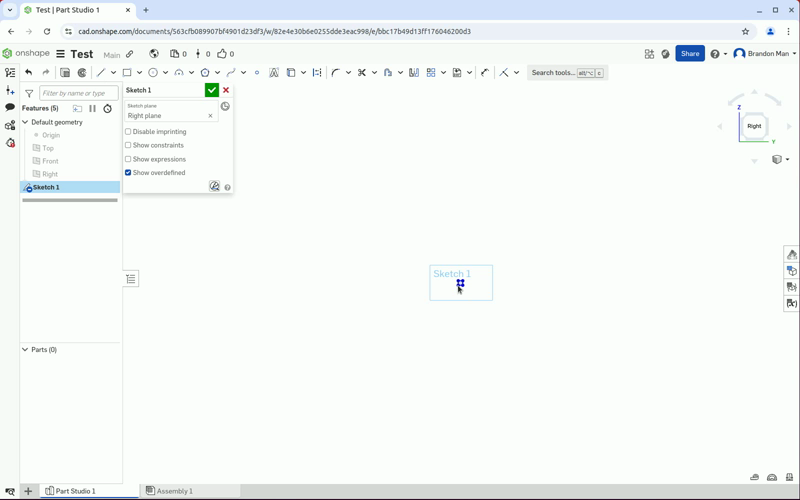
key(l)
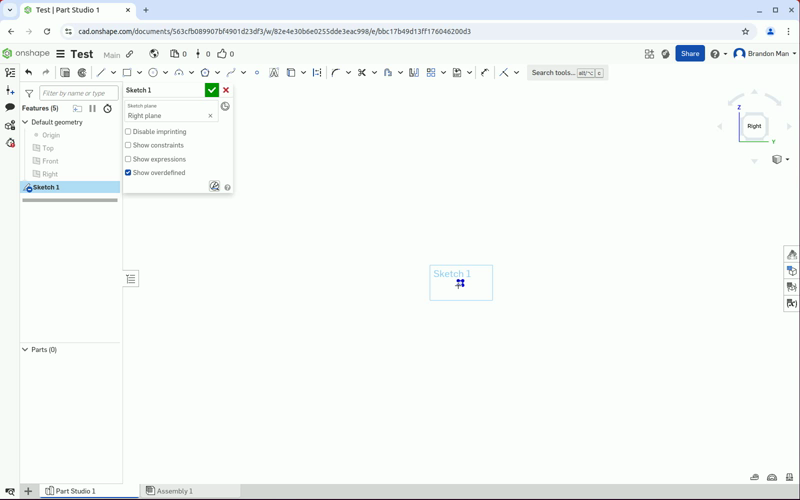
key_down(shift)
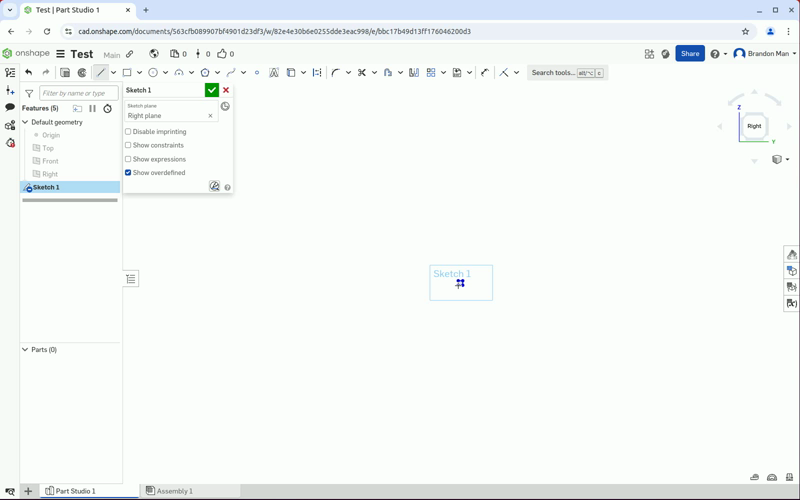
mouse_move(458, 285)
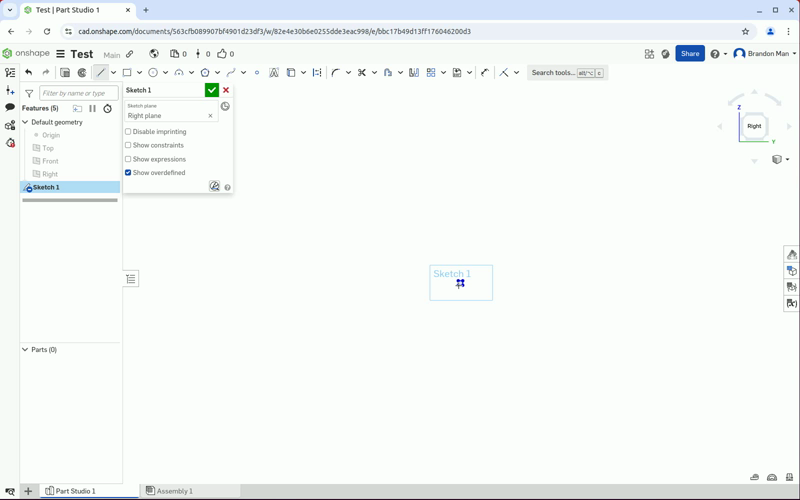
scroll(6)
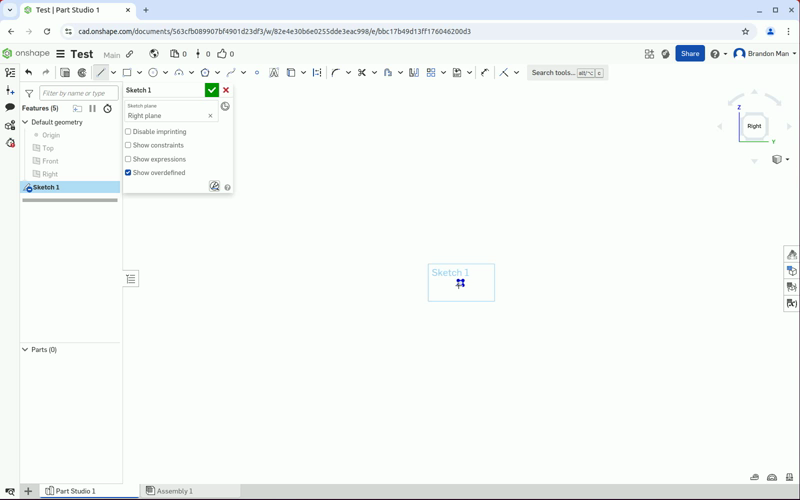
scroll(6)
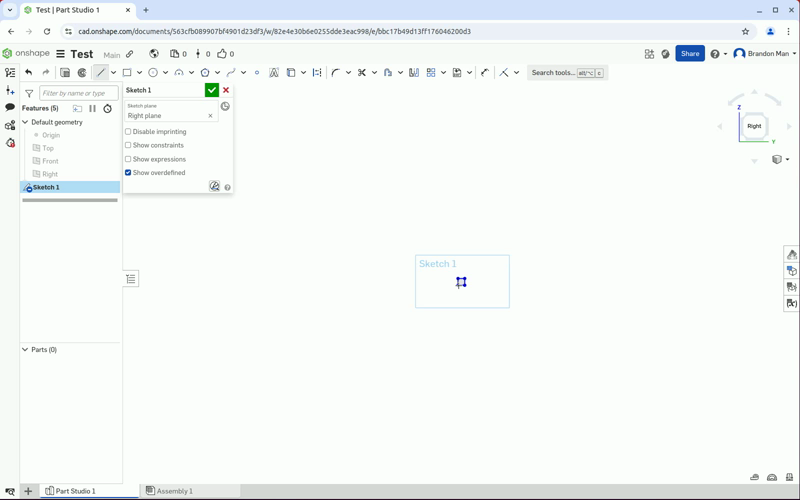
scroll(6)
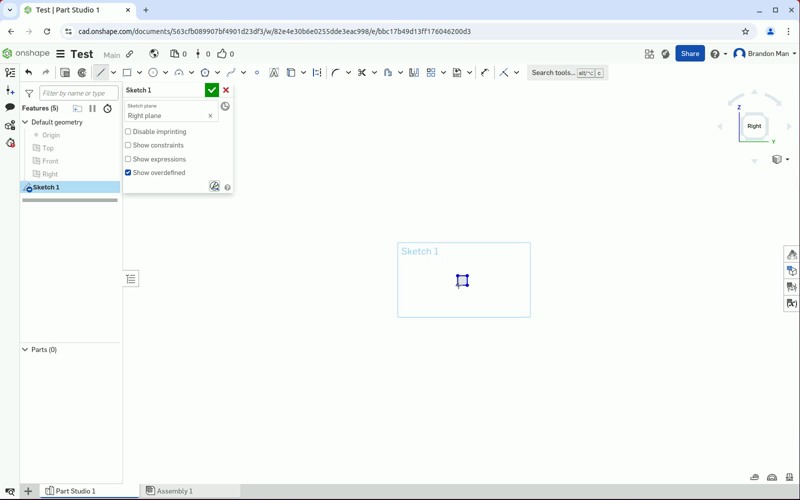
scroll(6)
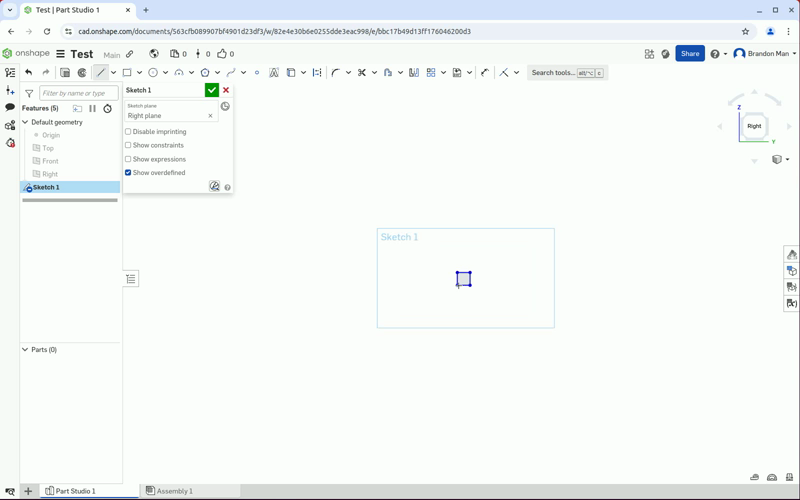
scroll(6)
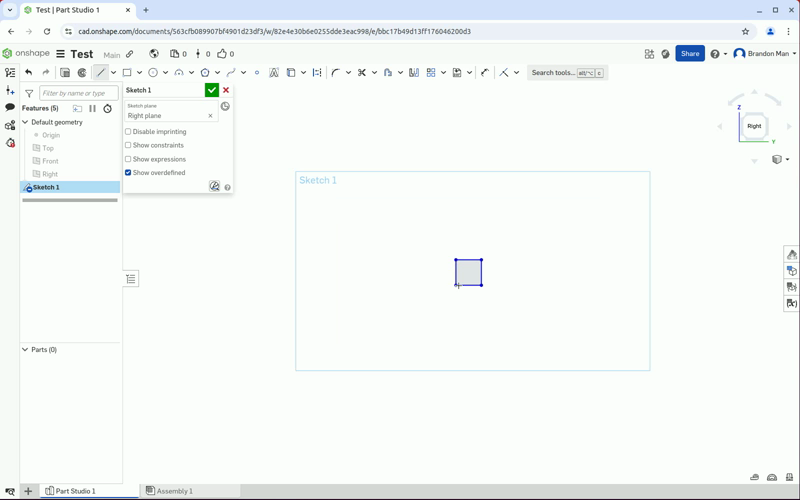
scroll(6)
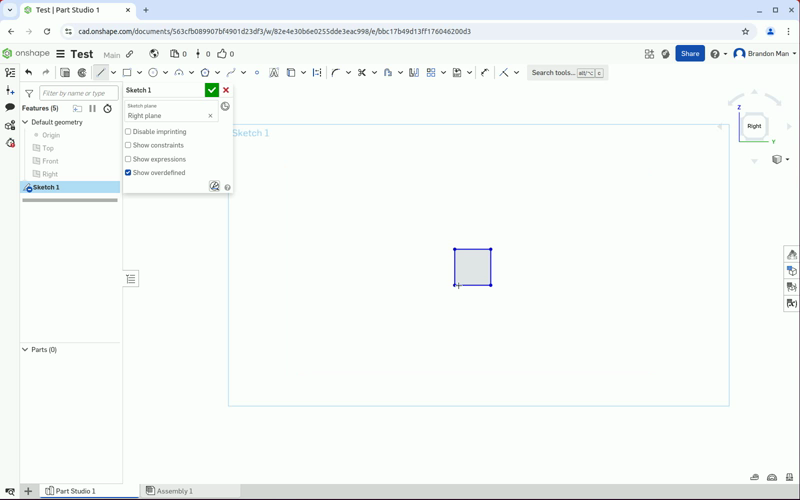
scroll(6)
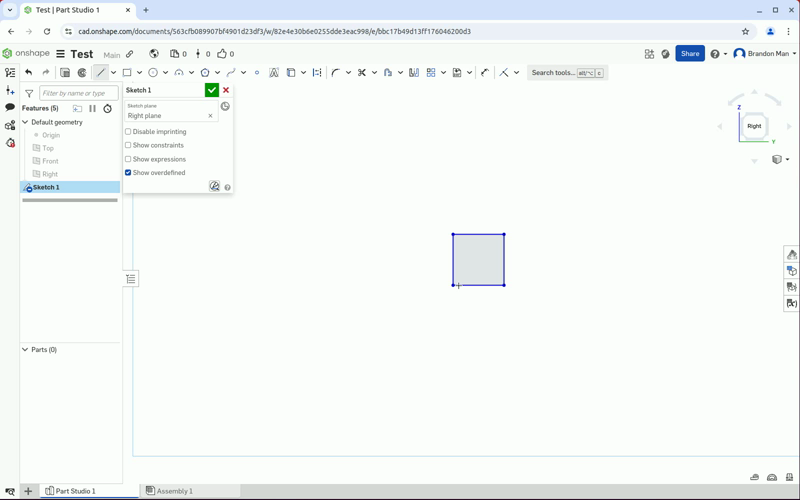
click(458, 285)
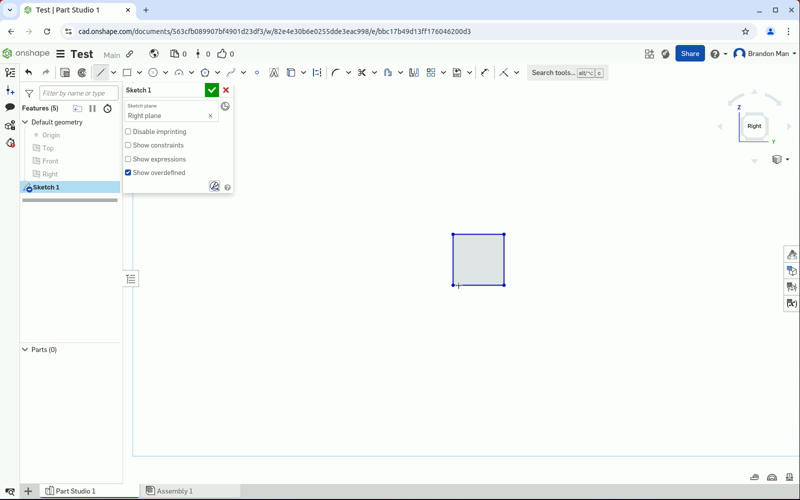
scroll(-6)
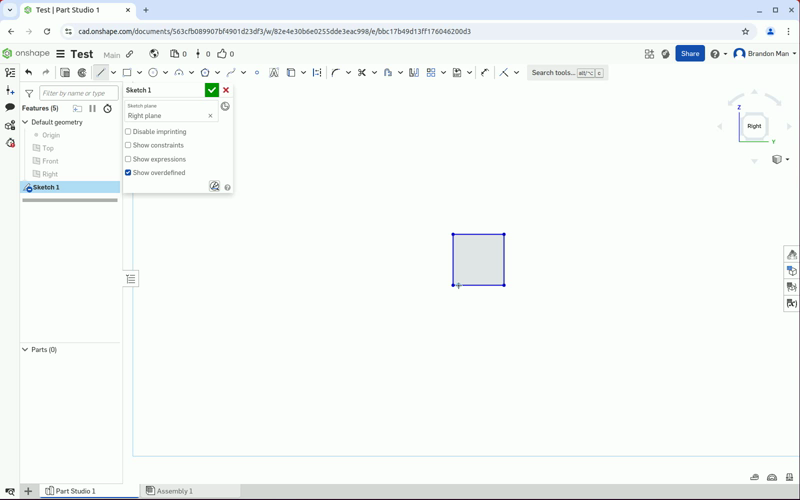
scroll(-6)
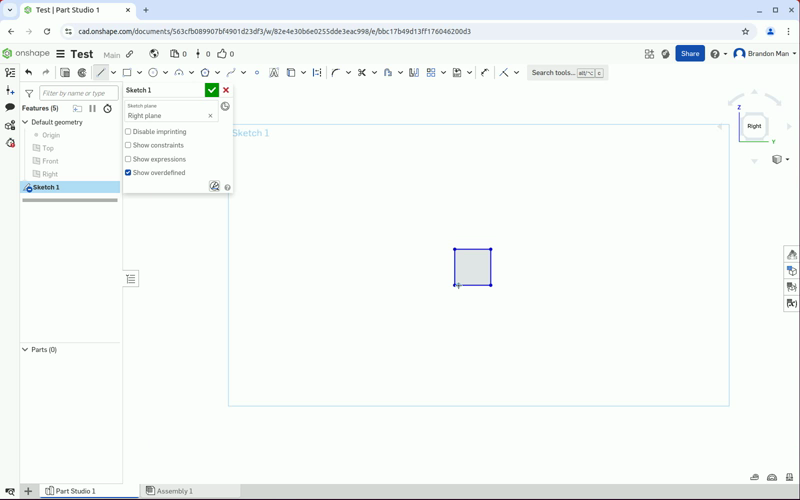
scroll(-6)
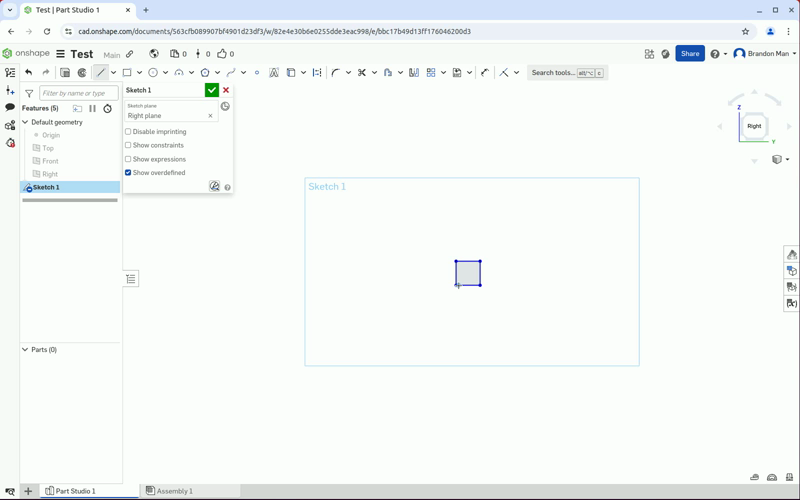
scroll(-6)
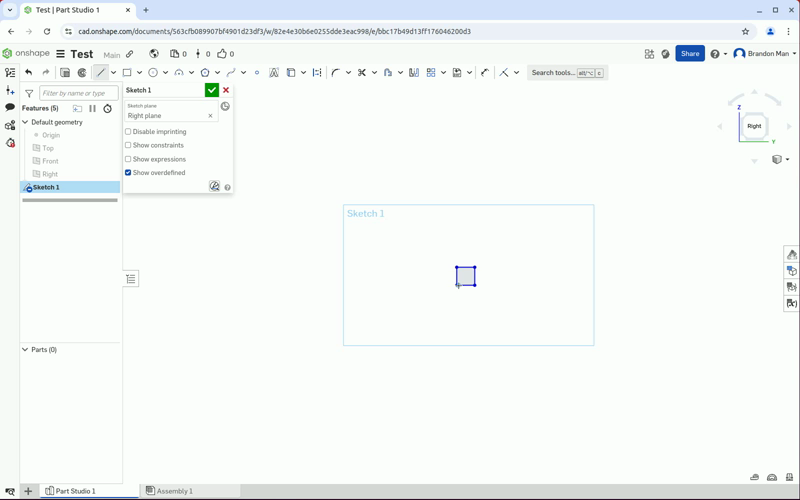
scroll(-6)
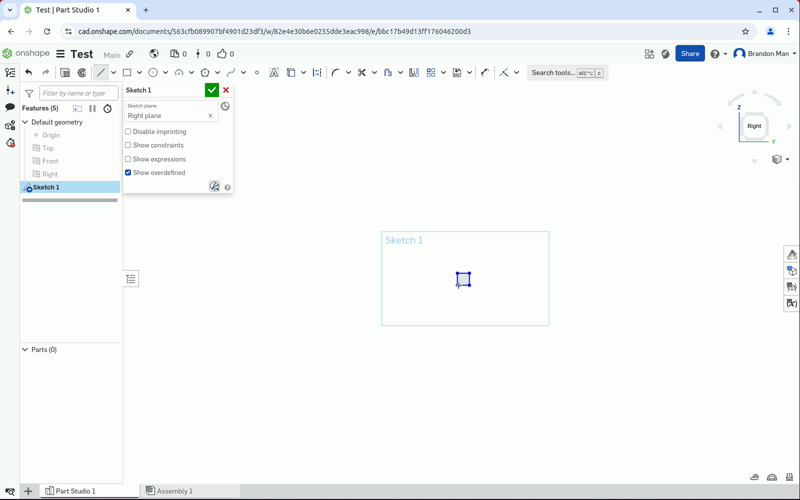
scroll(-6)
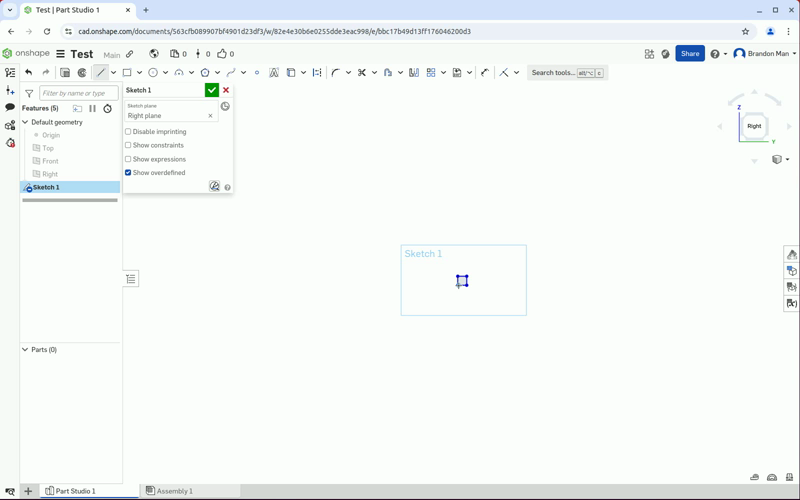
scroll(-6)
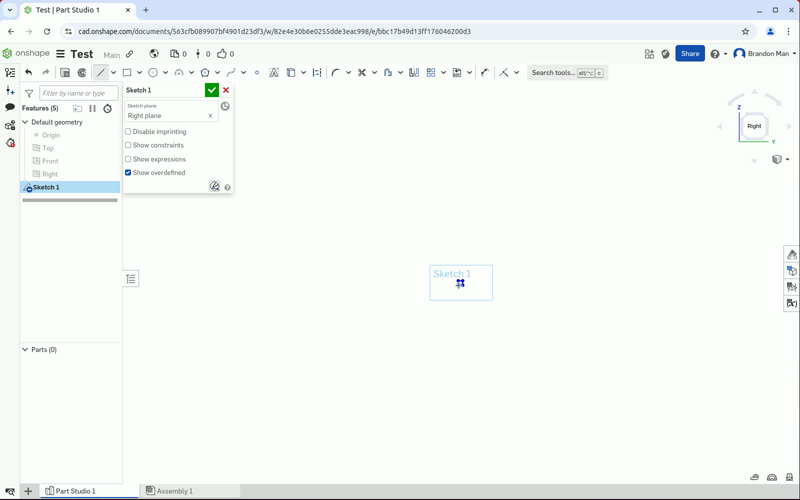
key_up(shift)
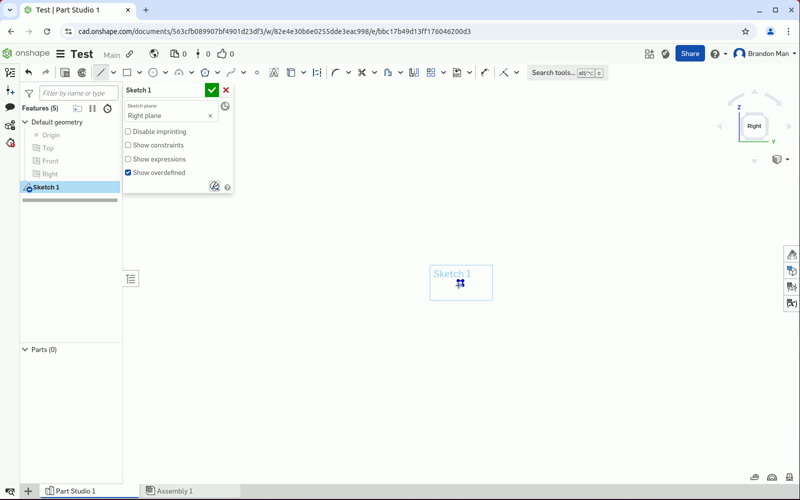
key_down(shift)
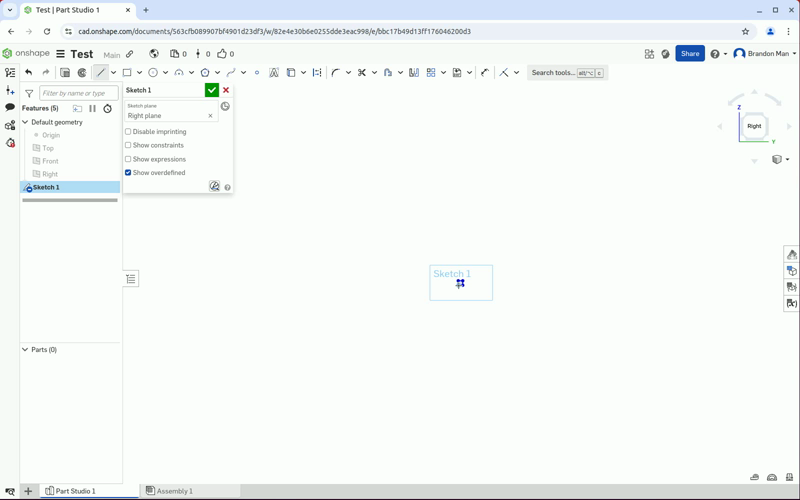
mouse_move(488, 285)
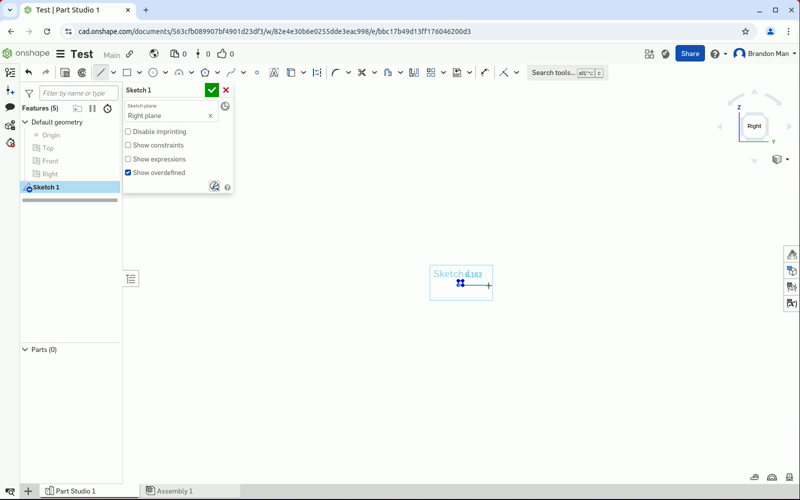
mouse_move(462, 285)
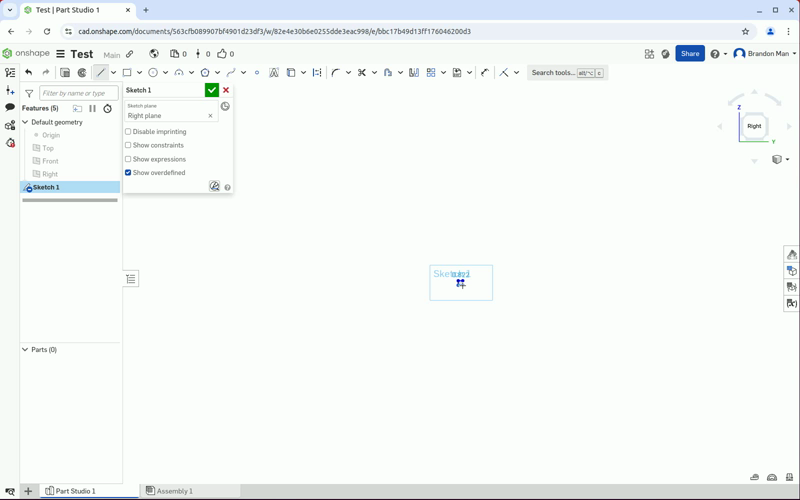
scroll(6)
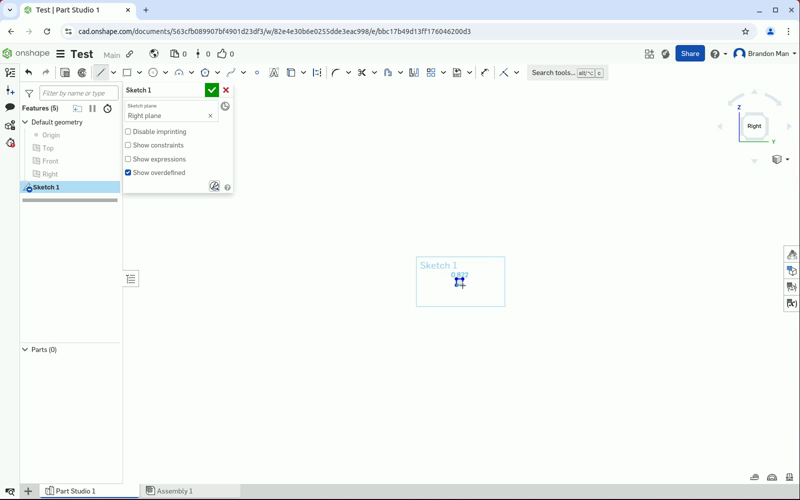
scroll(6)
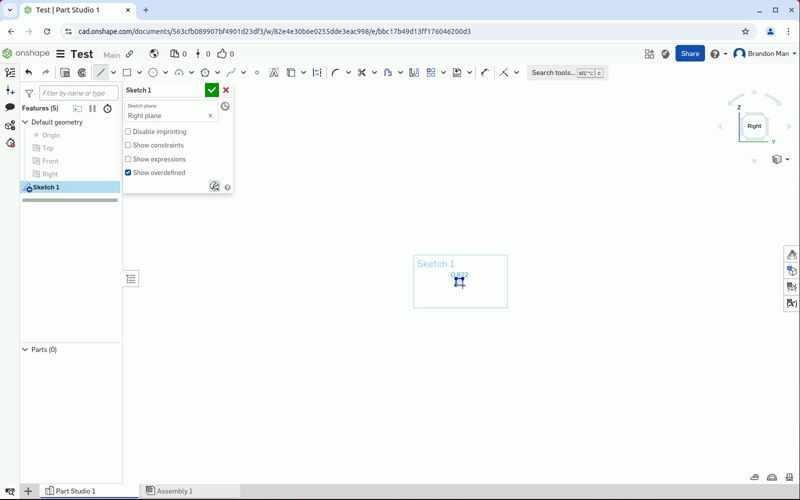
scroll(6)
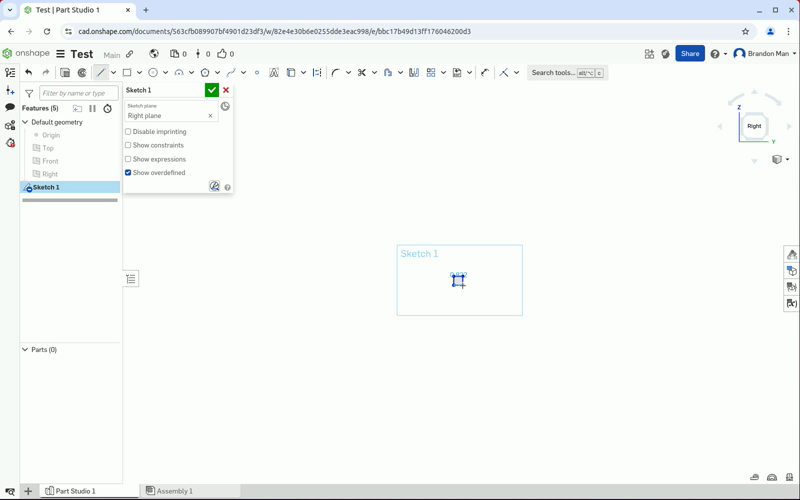
scroll(6)
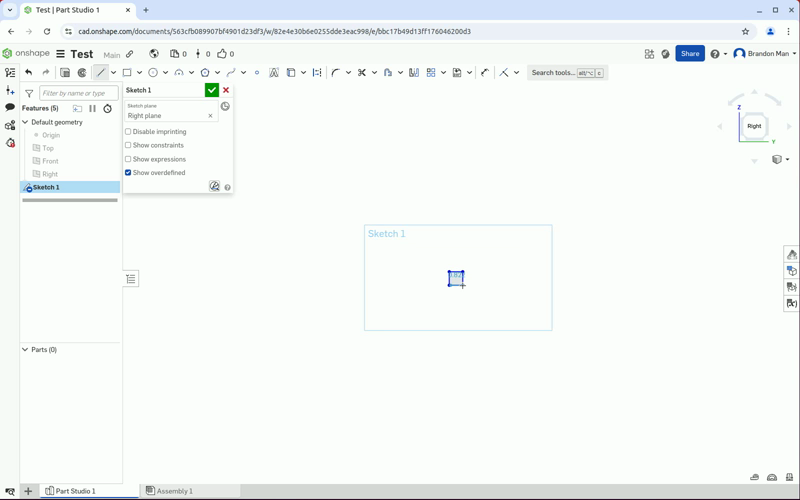
scroll(6)
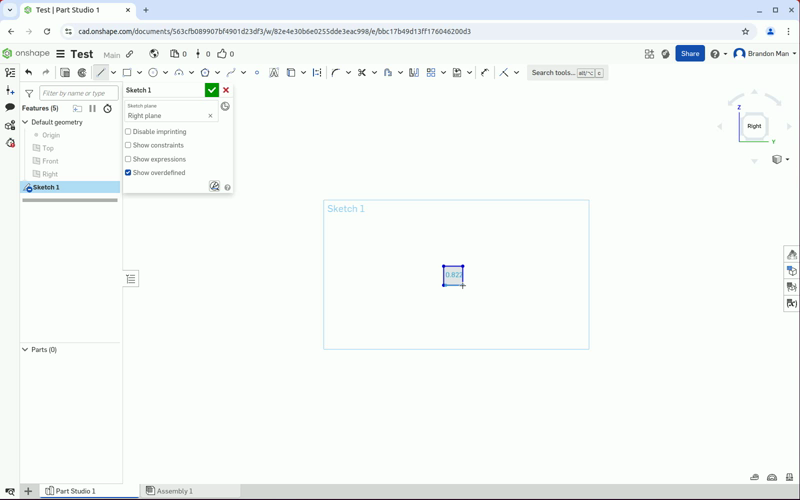
scroll(6)
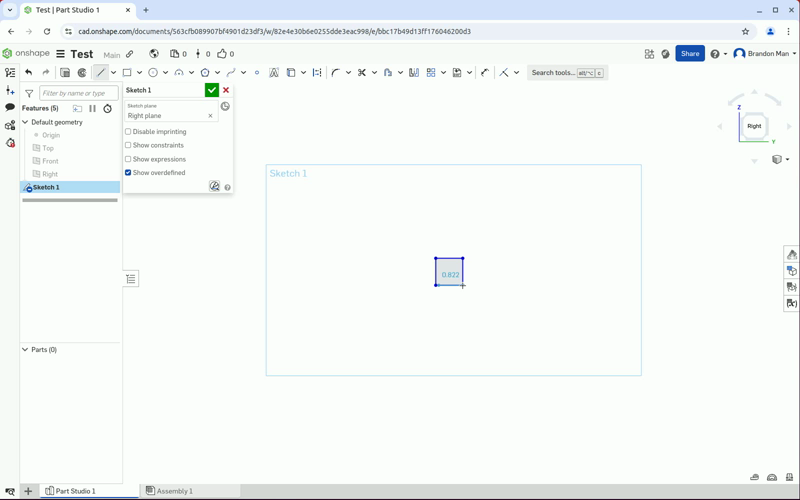
scroll(6)
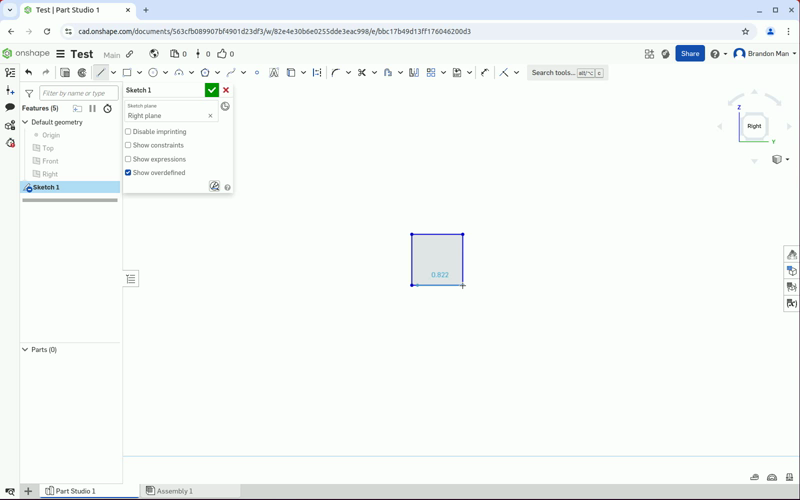
click(462, 285)
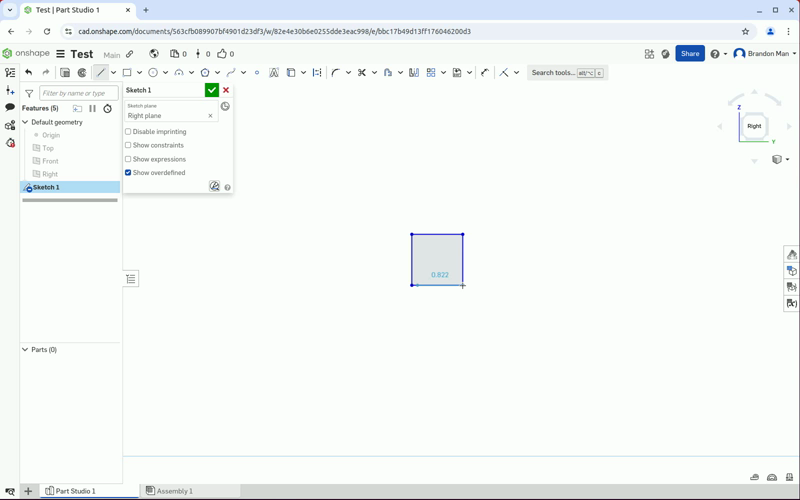
scroll(-6)
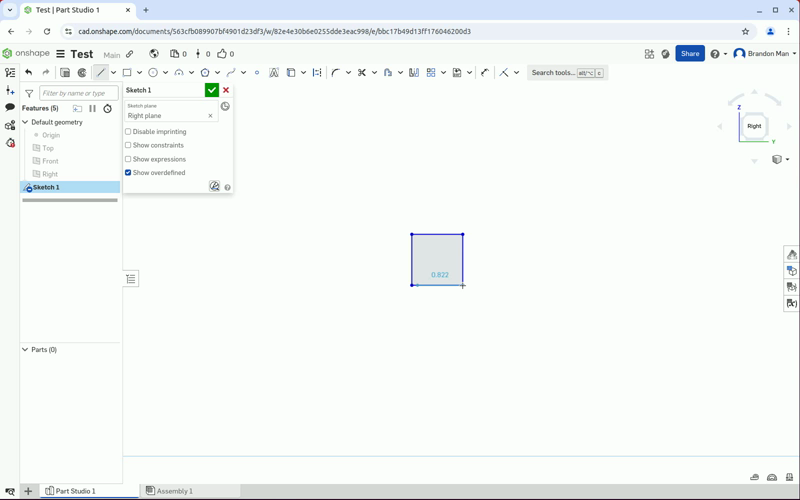
scroll(-6)
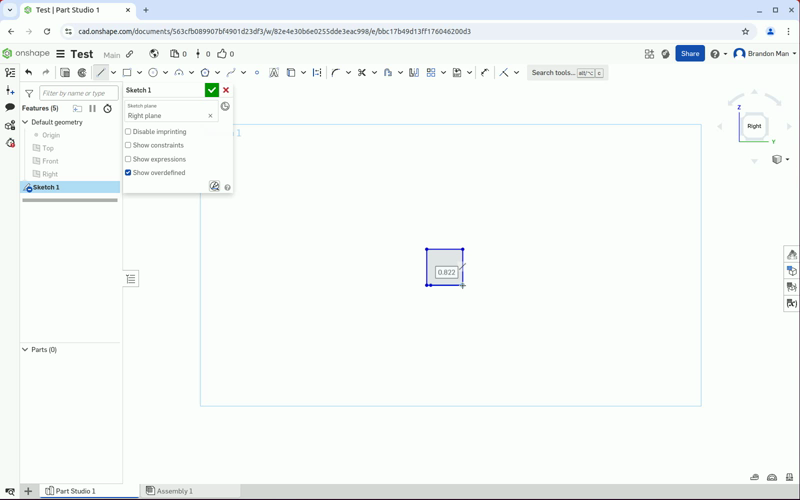
scroll(-6)
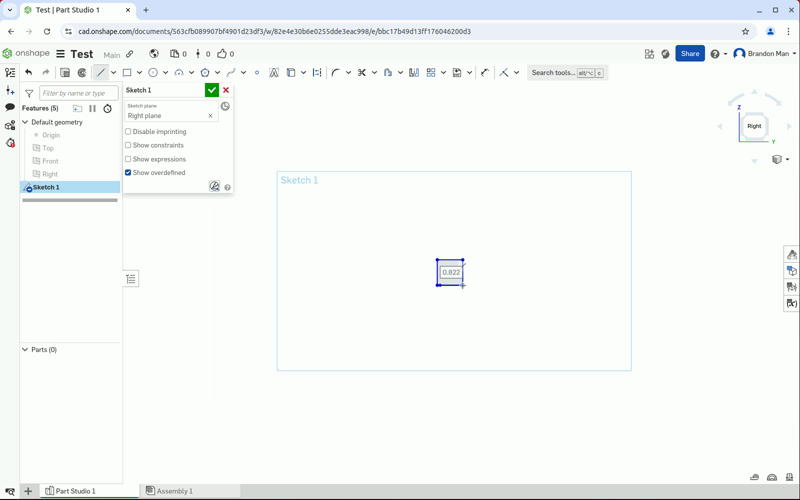
scroll(-6)
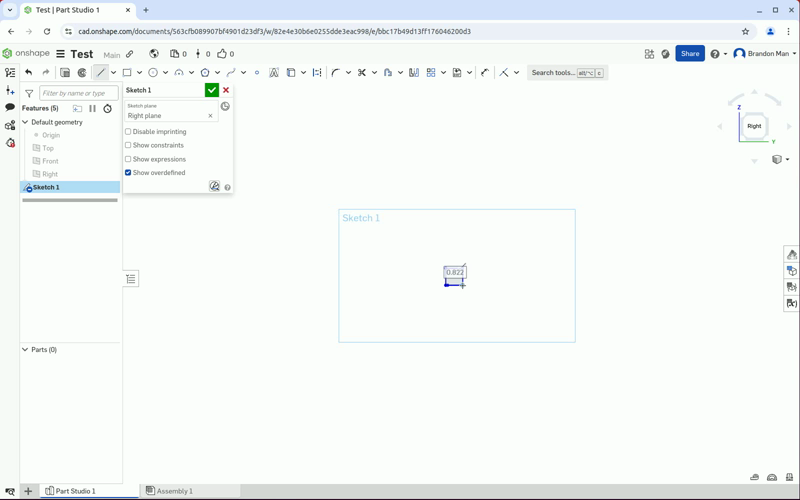
scroll(-6)
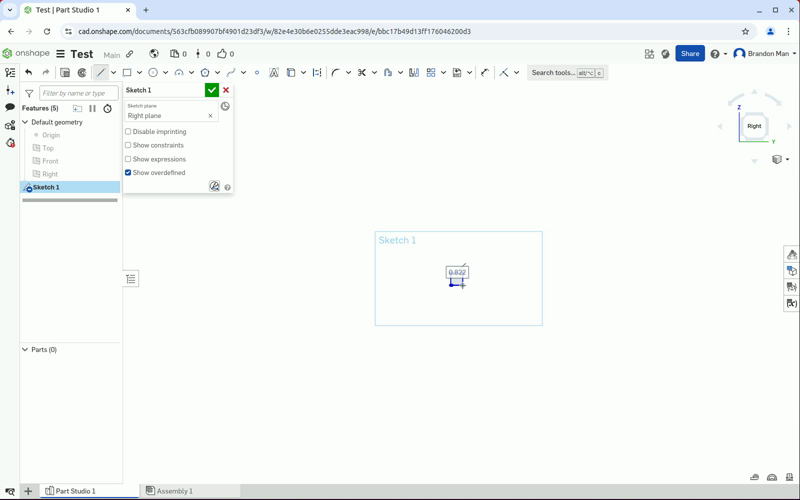
scroll(-6)
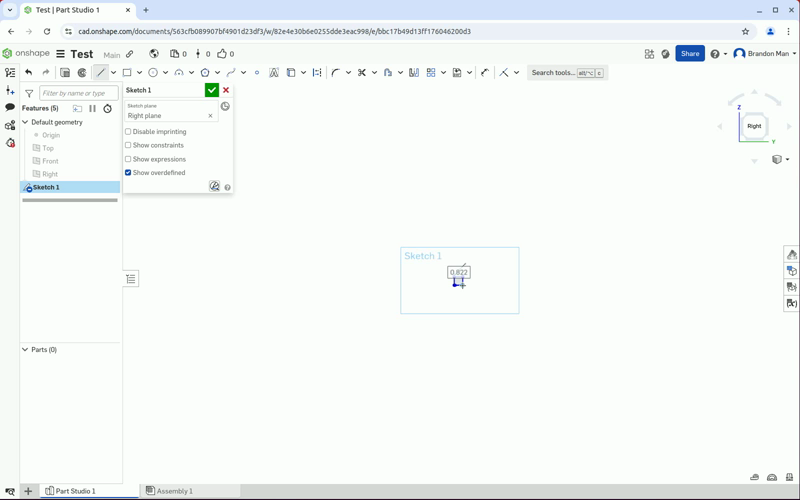
scroll(-6)
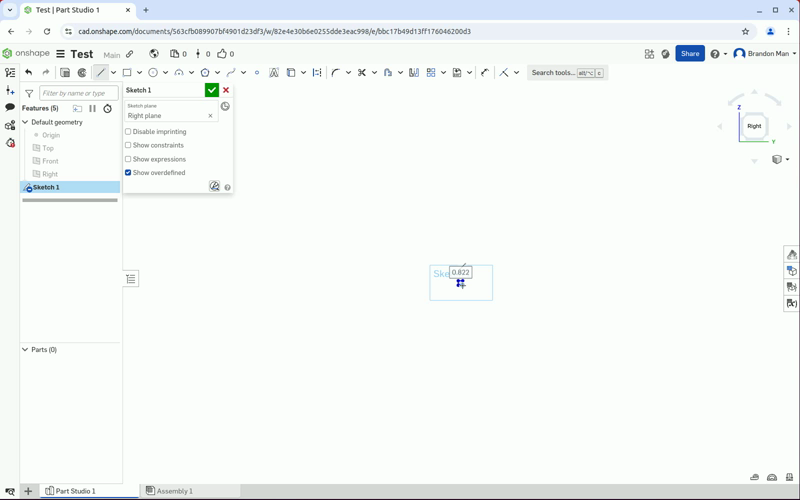
key_up(shift)
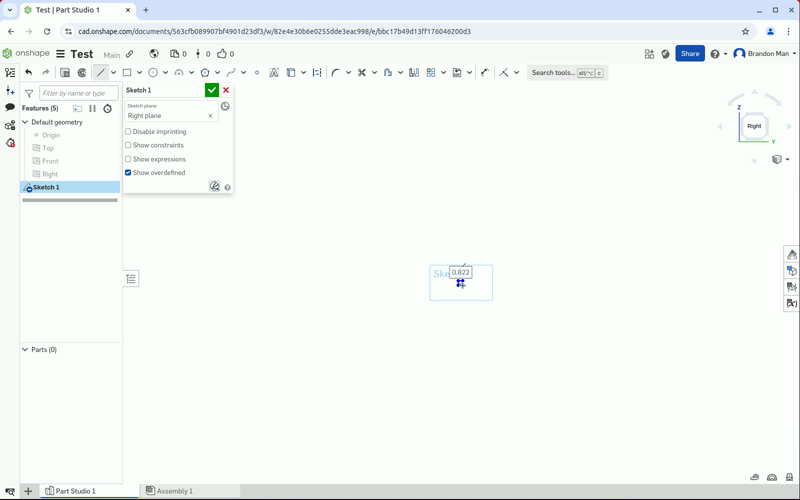
key_down(shift)
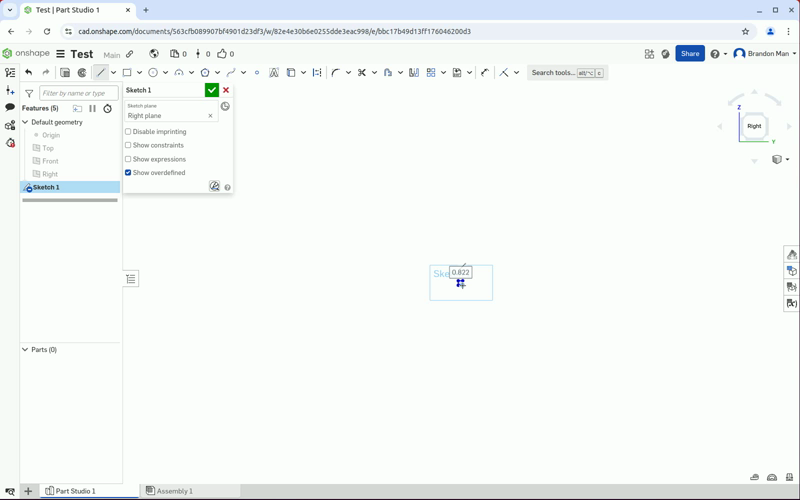
mouse_move(492, 285)
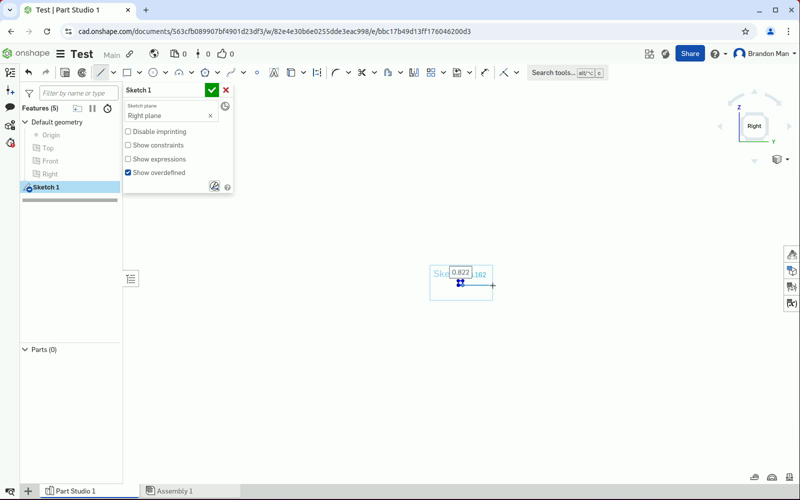
mouse_move(462, 280)
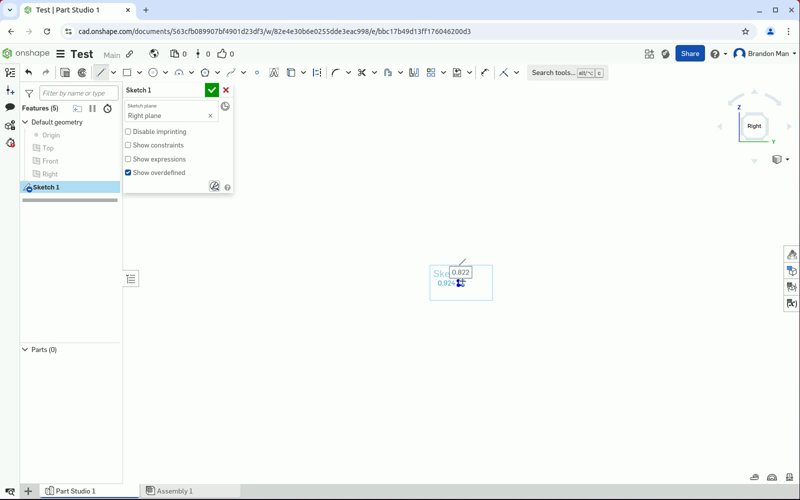
scroll(6)
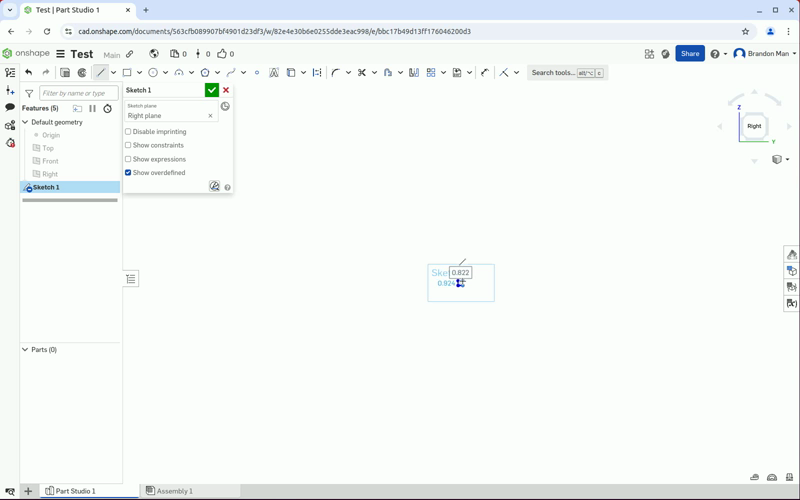
scroll(6)
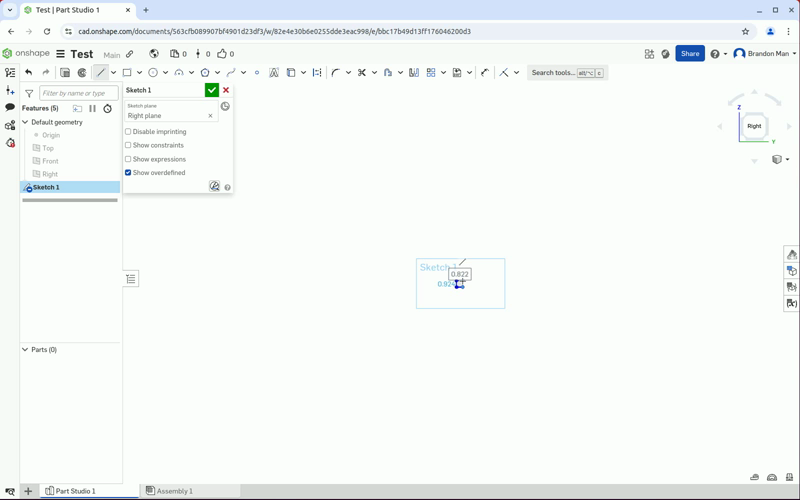
scroll(6)
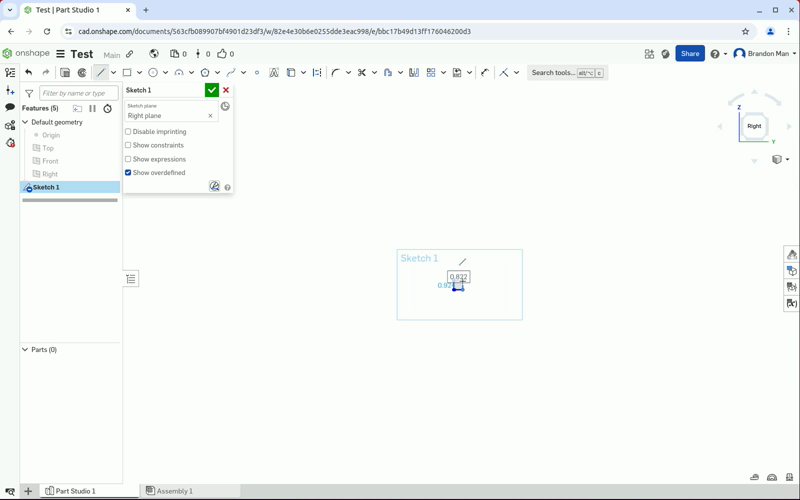
scroll(6)
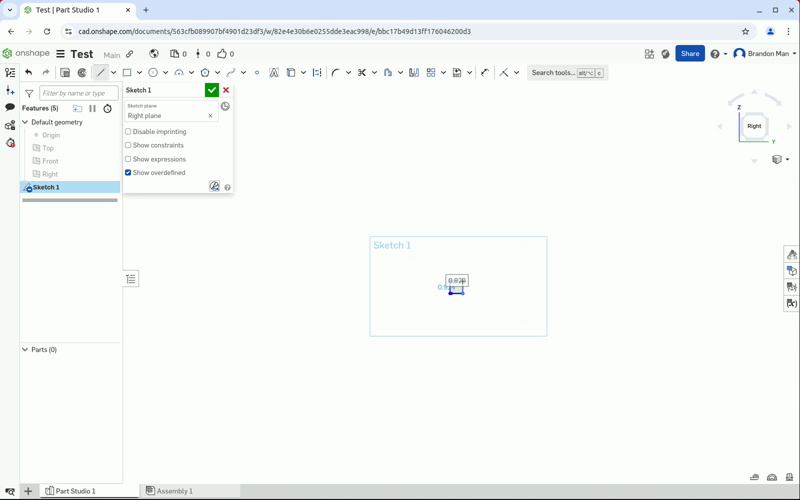
scroll(6)
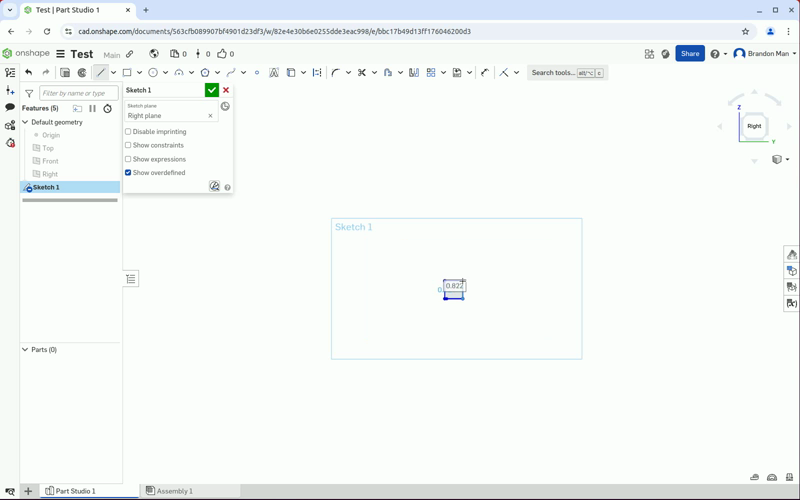
scroll(6)
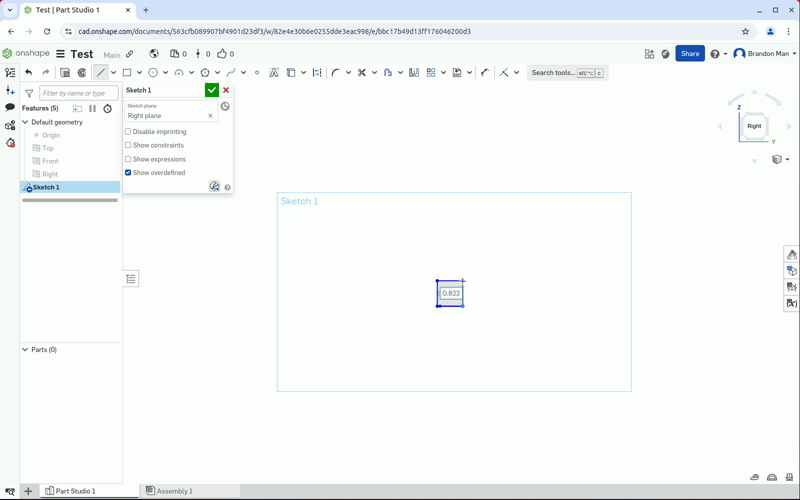
scroll(6)
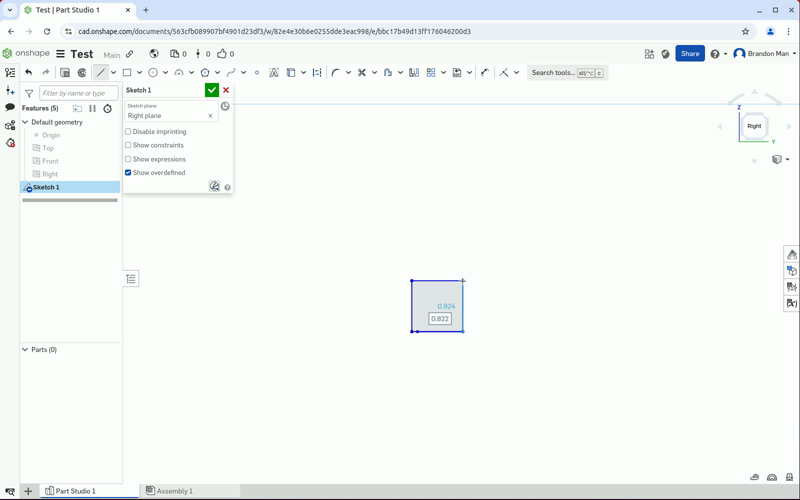
click(462, 280)
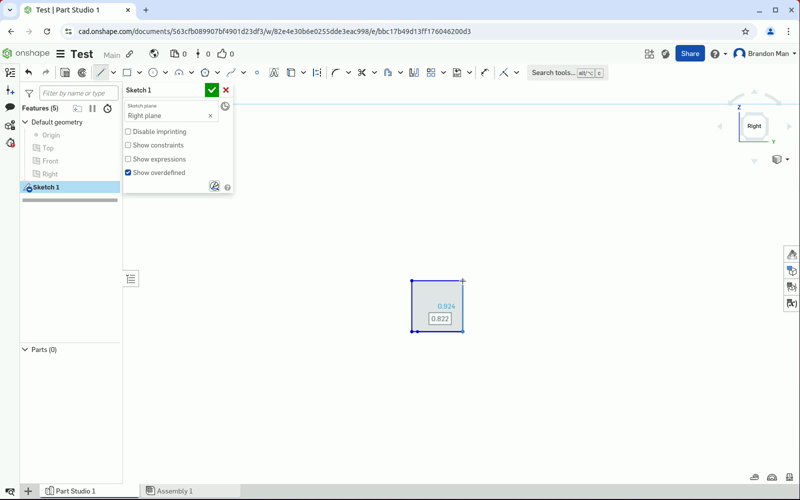
scroll(-6)
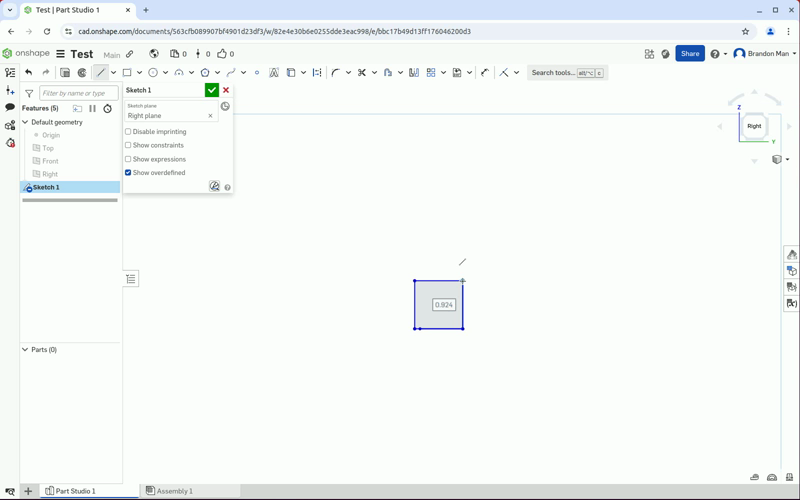
scroll(-6)
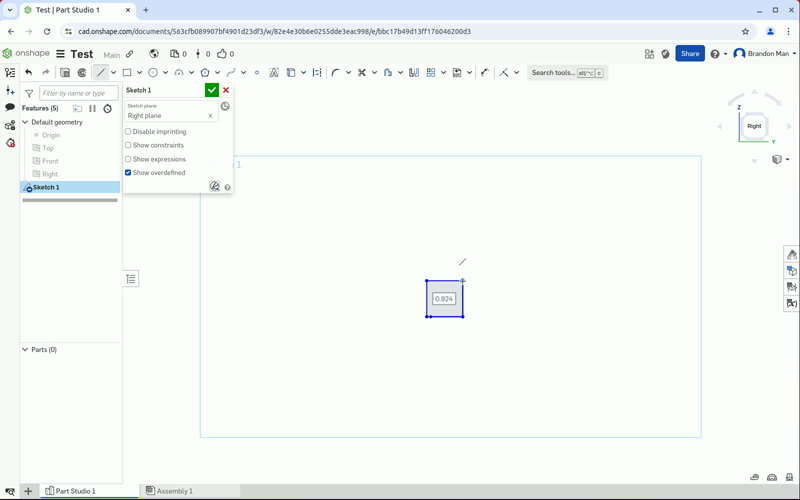
scroll(-6)
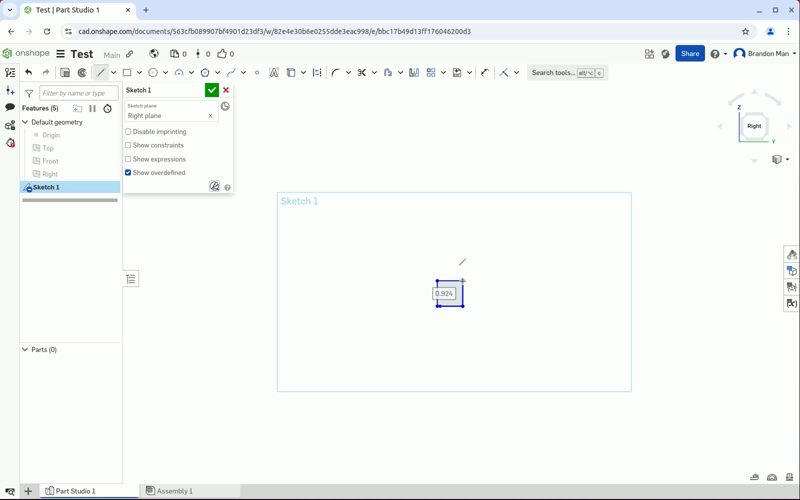
scroll(-6)
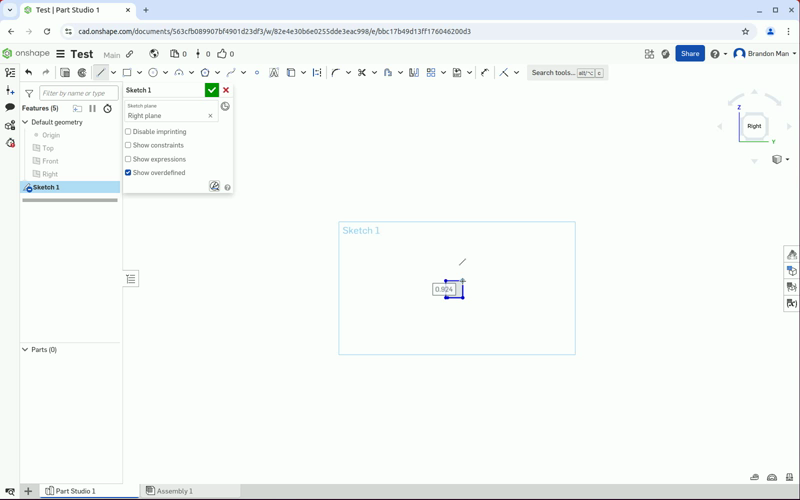
scroll(-6)
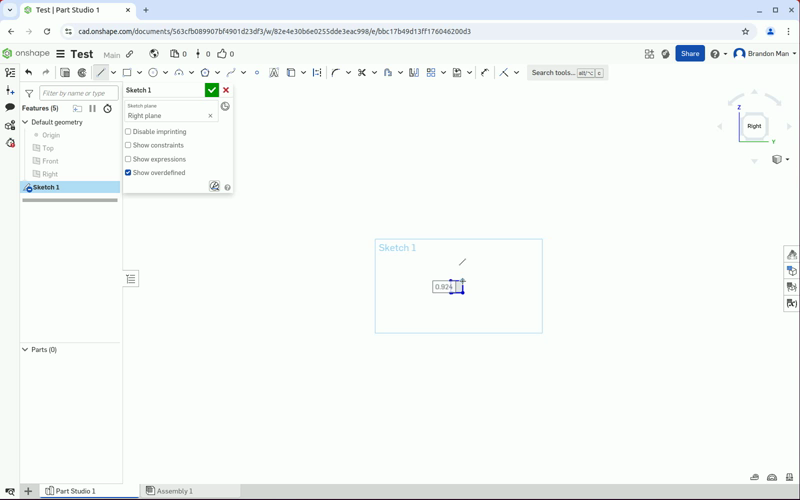
scroll(-6)
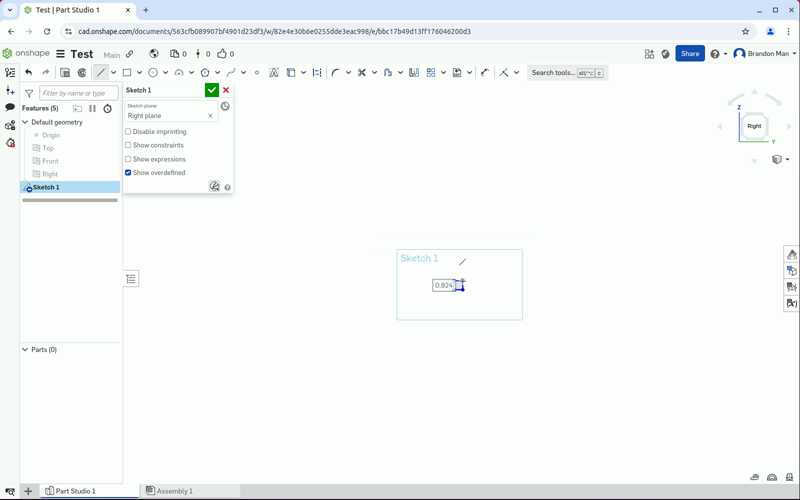
scroll(-6)
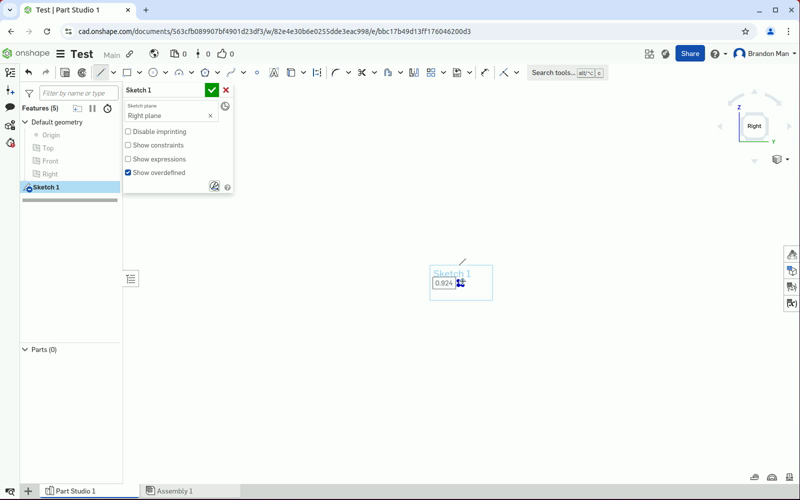
key_up(shift)
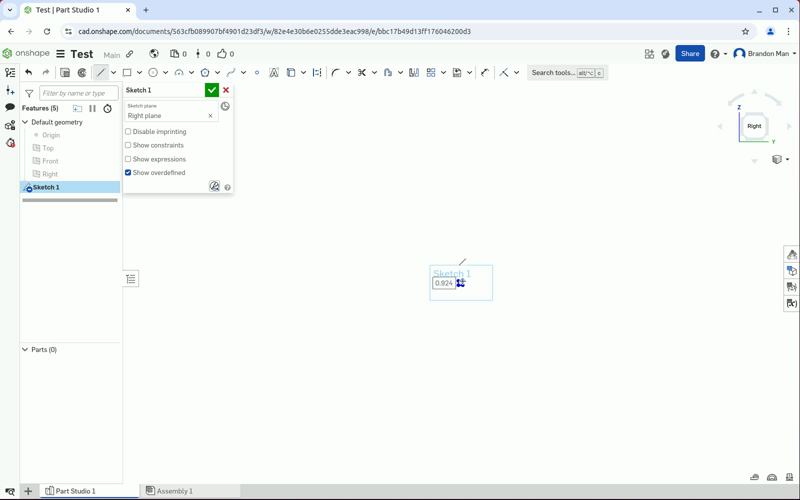
key_down(shift)
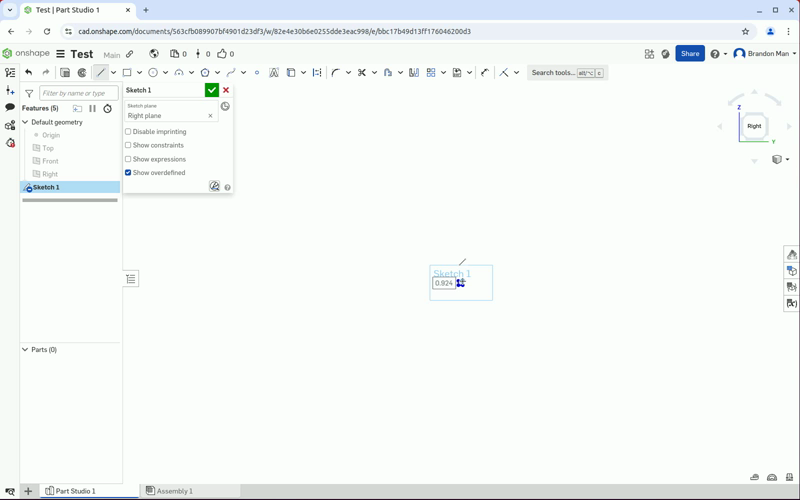
mouse_move(492, 280)
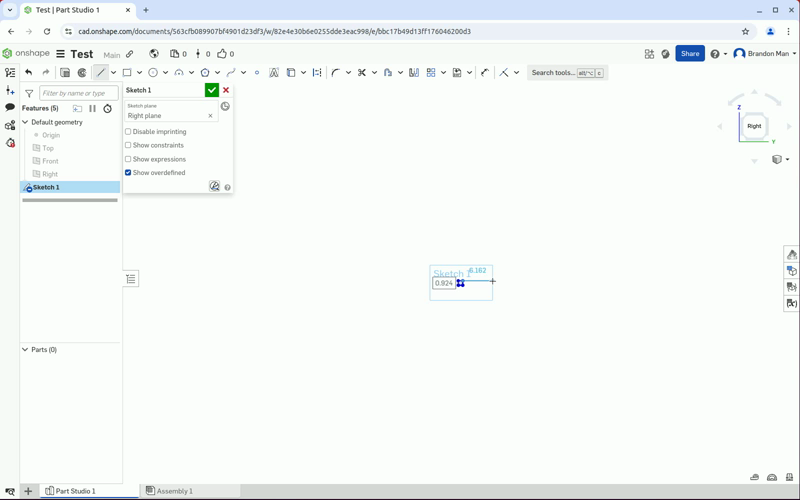
mouse_move(458, 280)
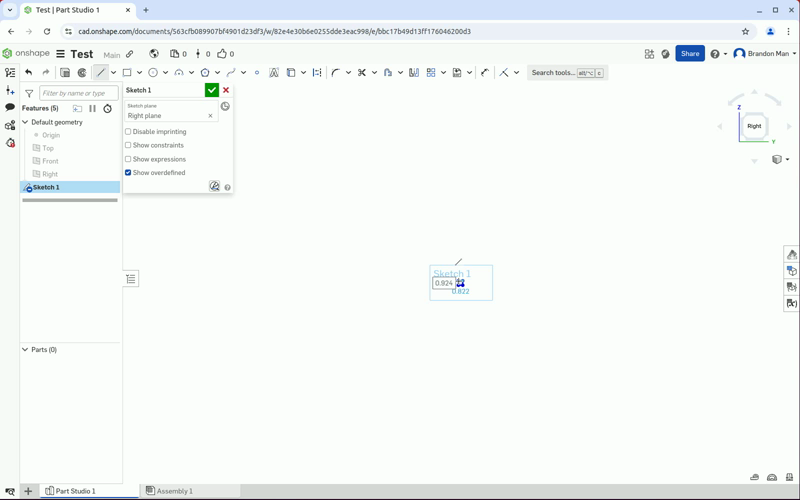
scroll(6)
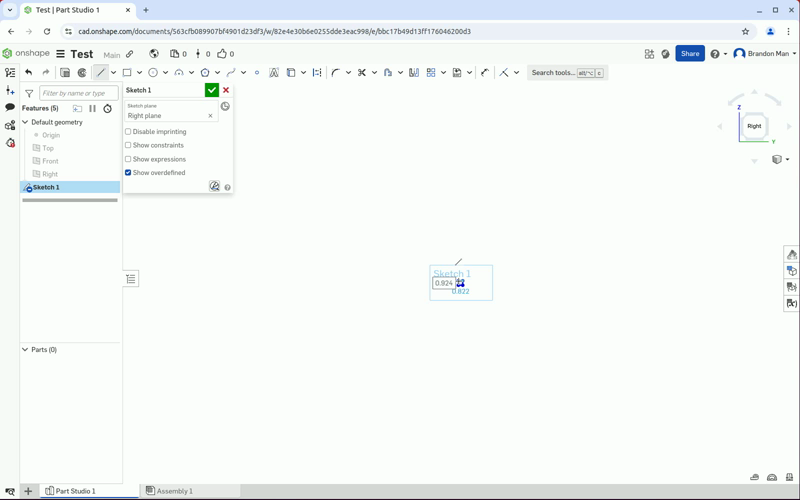
scroll(6)
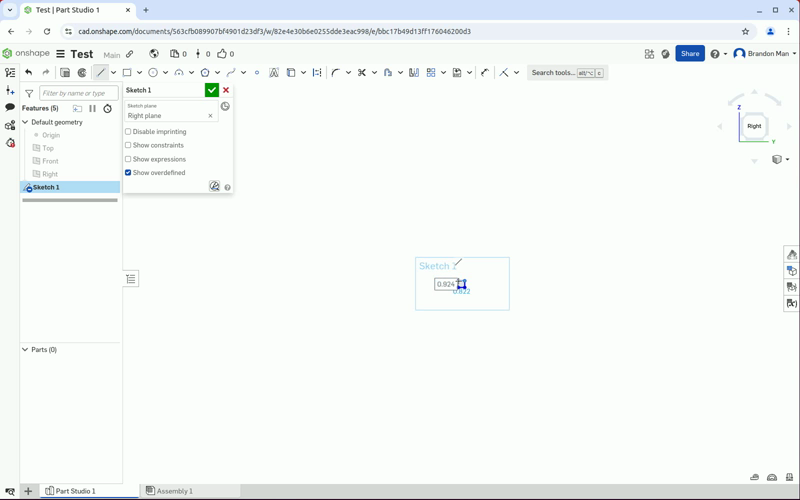
scroll(6)
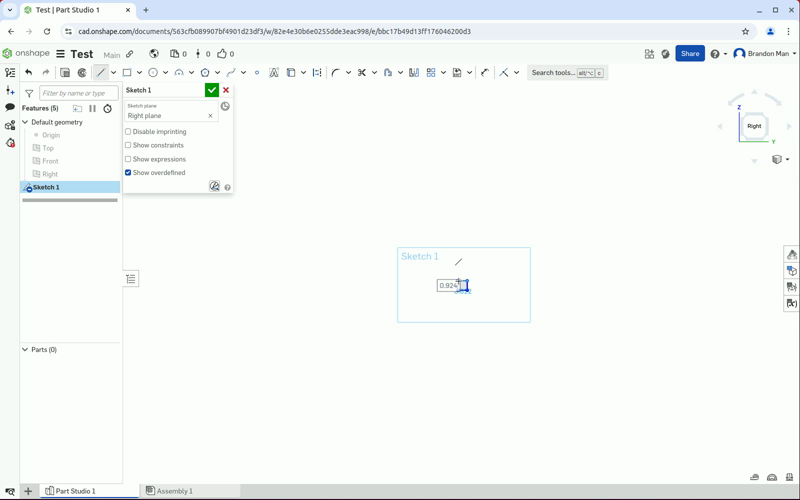
scroll(6)
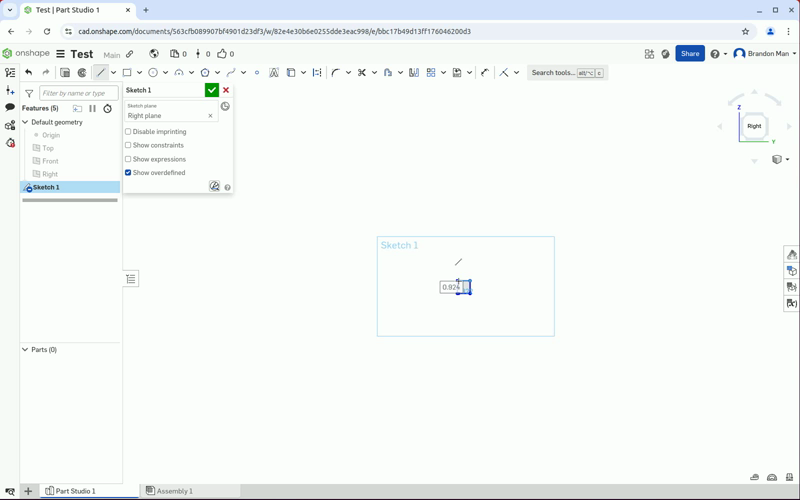
scroll(6)
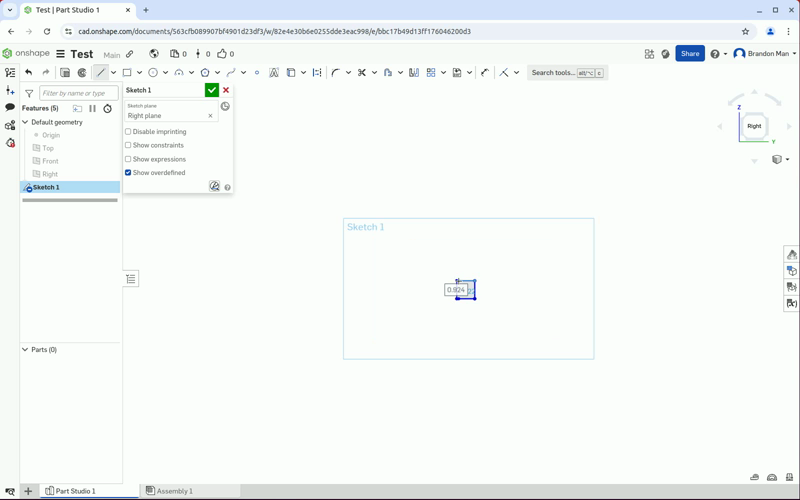
scroll(6)
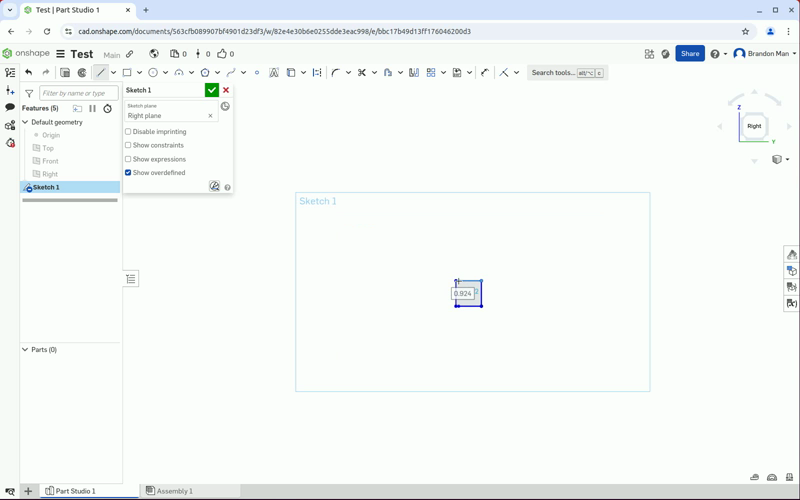
scroll(6)
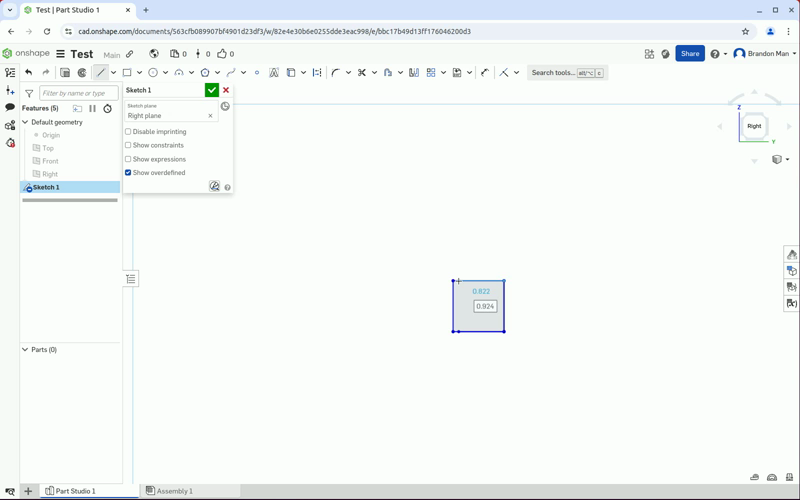
click(458, 280)
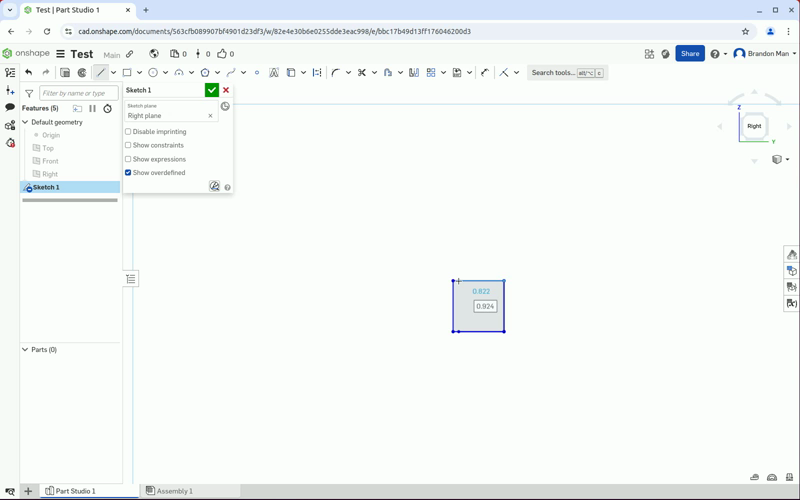
scroll(-6)
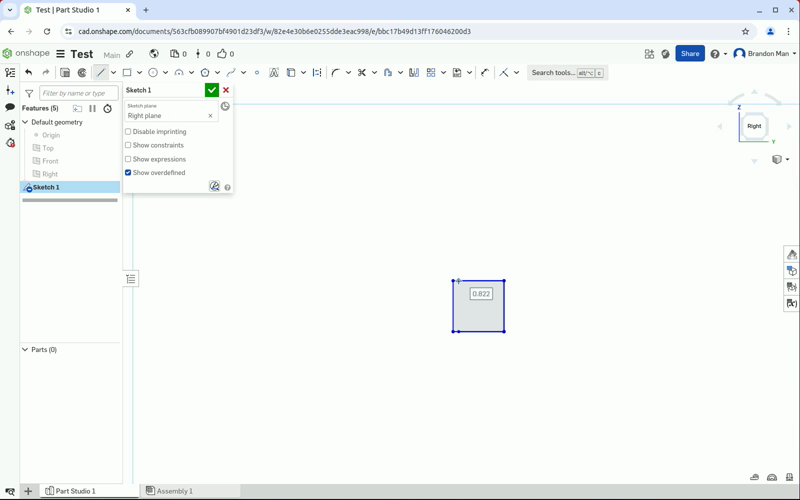
scroll(-6)
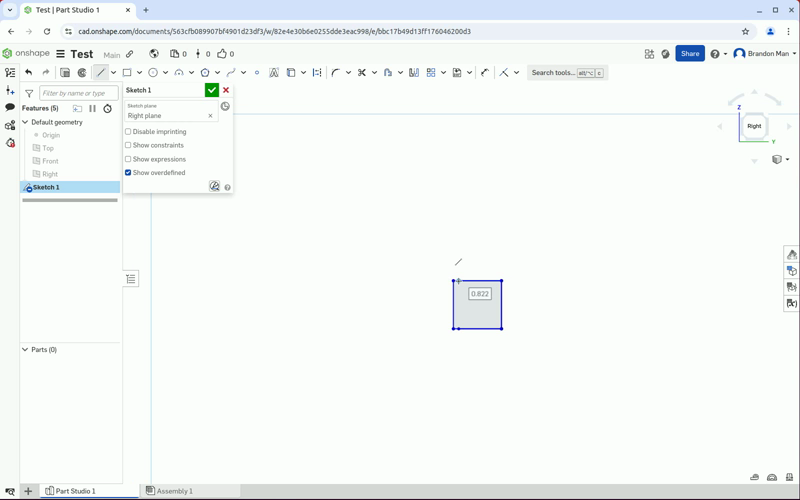
scroll(-6)
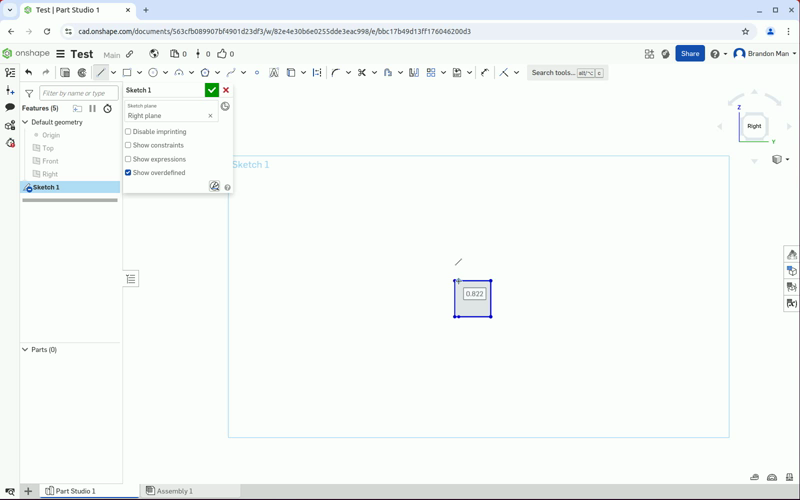
scroll(-6)
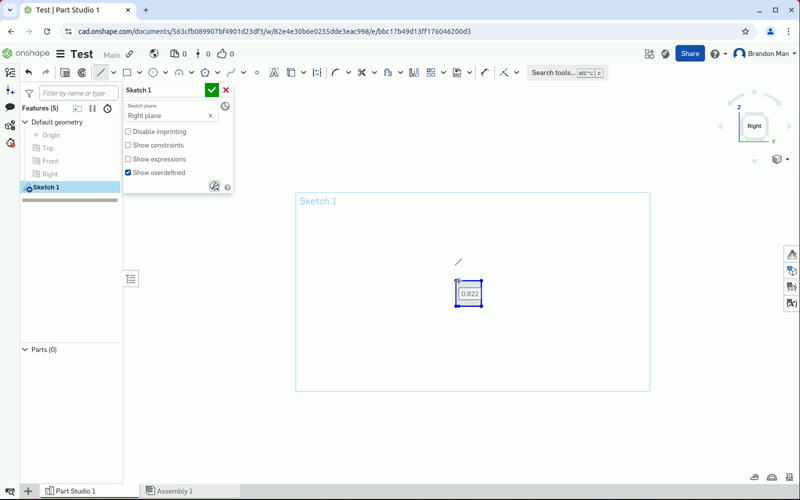
scroll(-6)
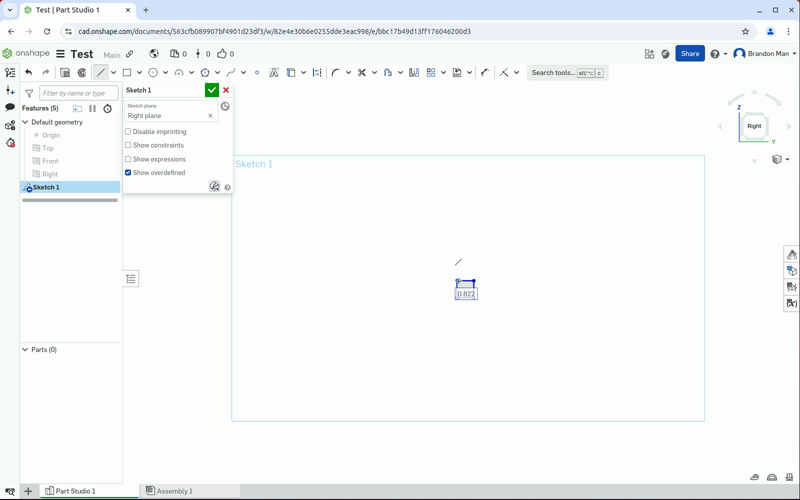
scroll(-6)
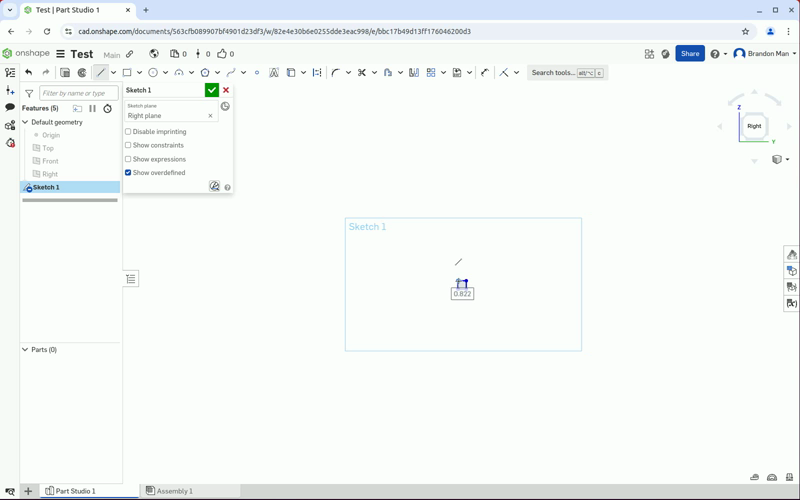
scroll(-6)
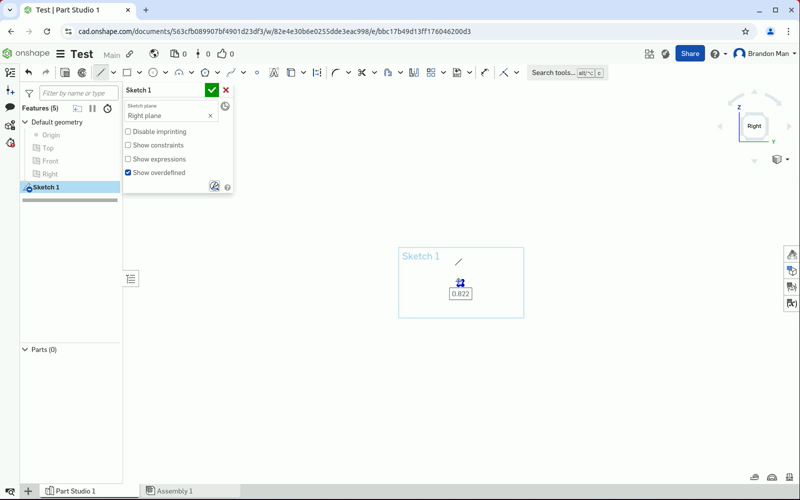
key_up(shift)
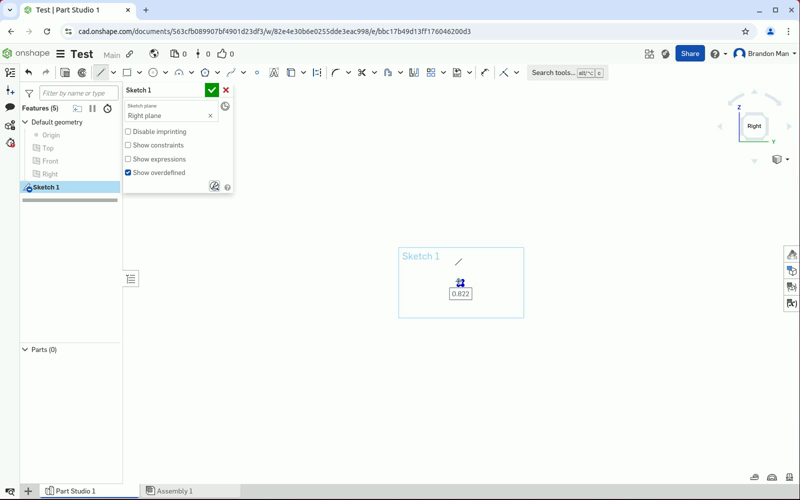
mouse_move(488, 280)
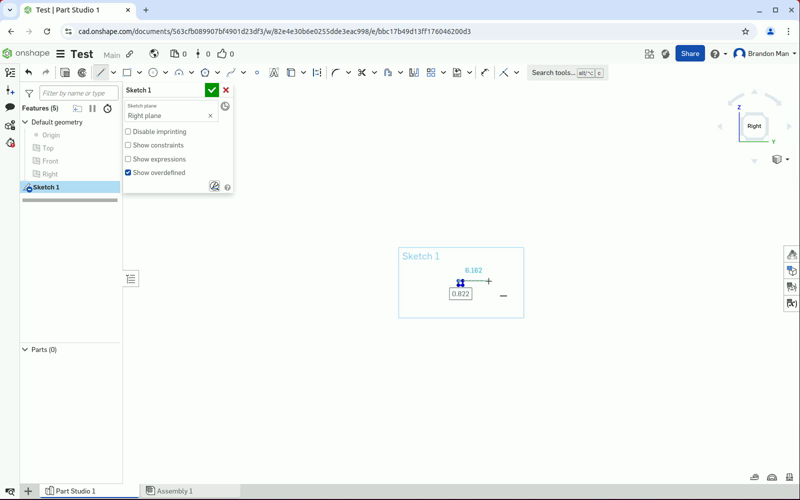
key_down(shift)
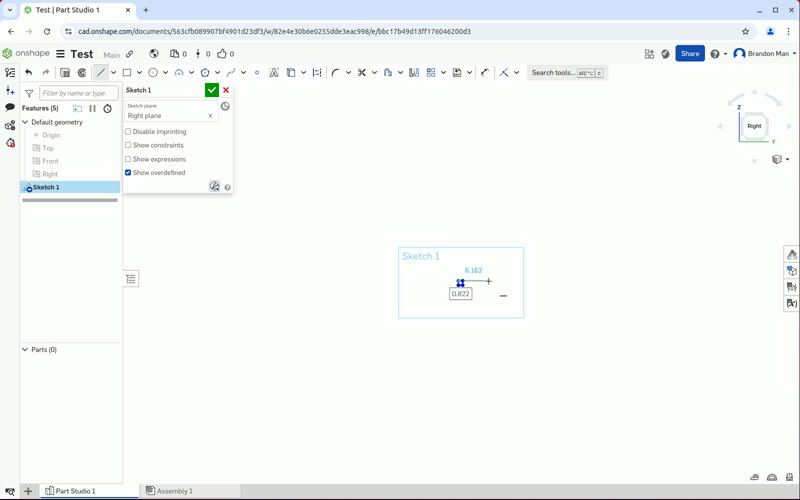
mouse_move(458, 285)
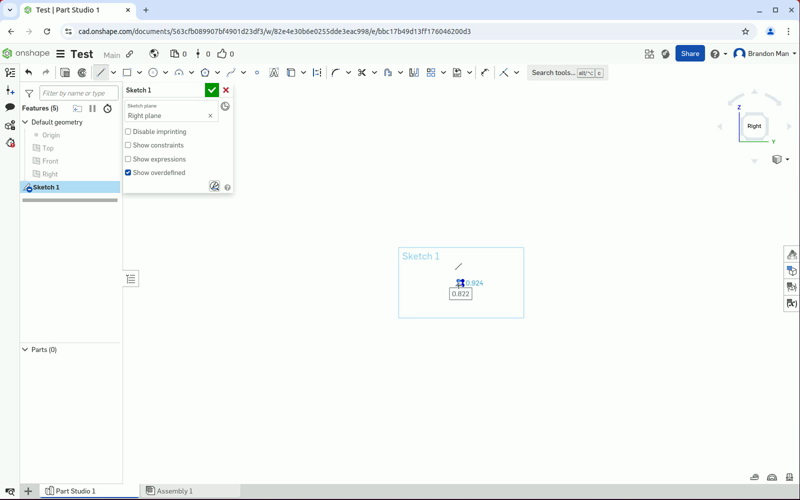
scroll(6)
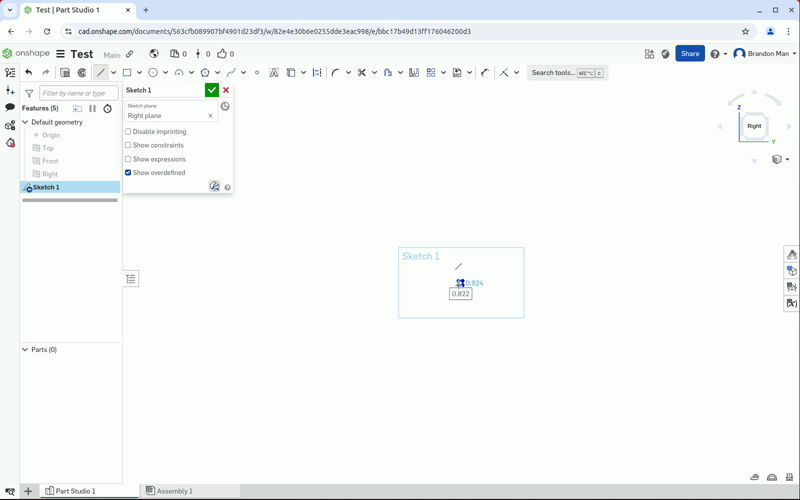
scroll(6)
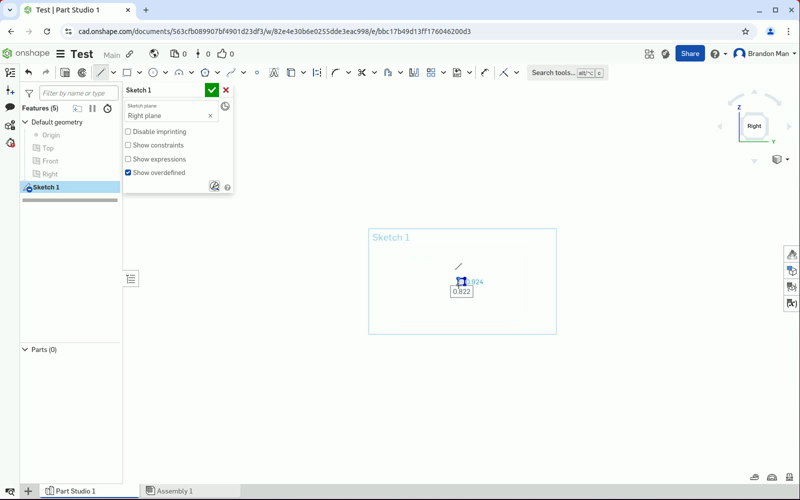
scroll(6)
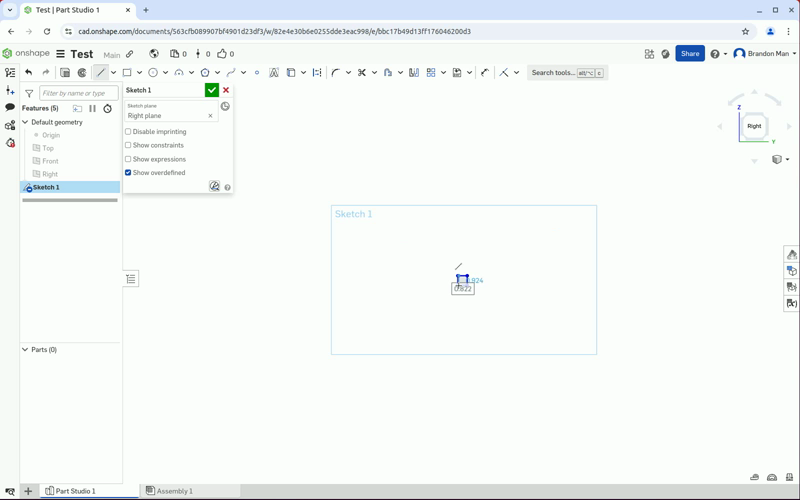
scroll(6)
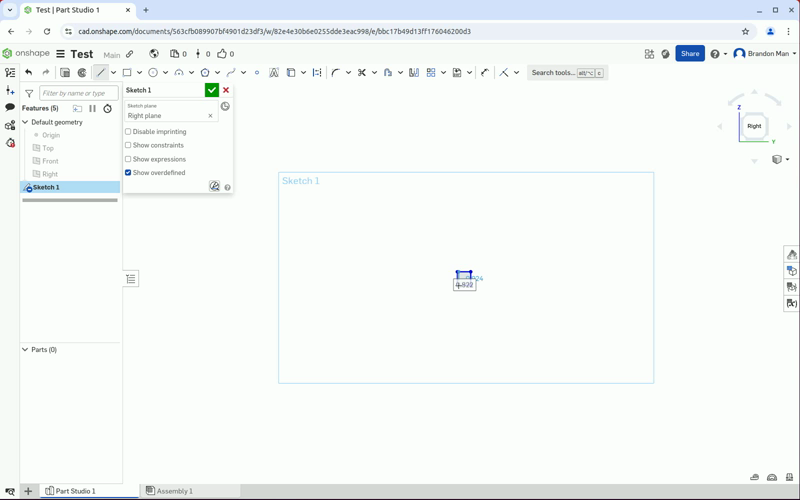
scroll(6)
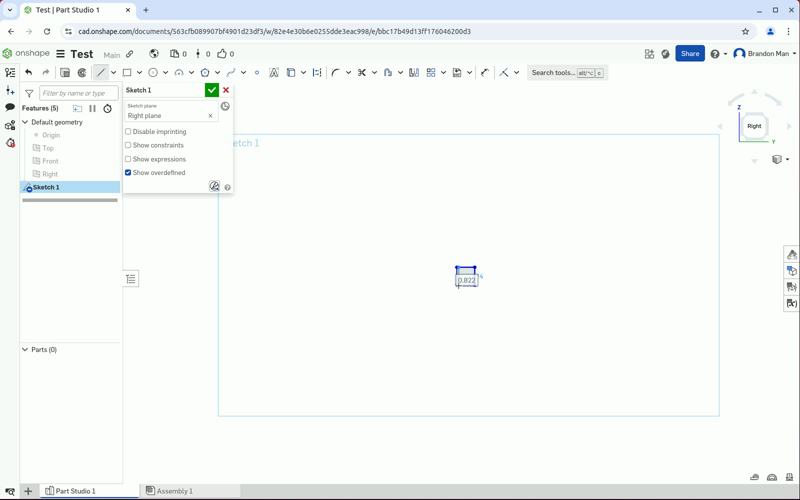
scroll(6)
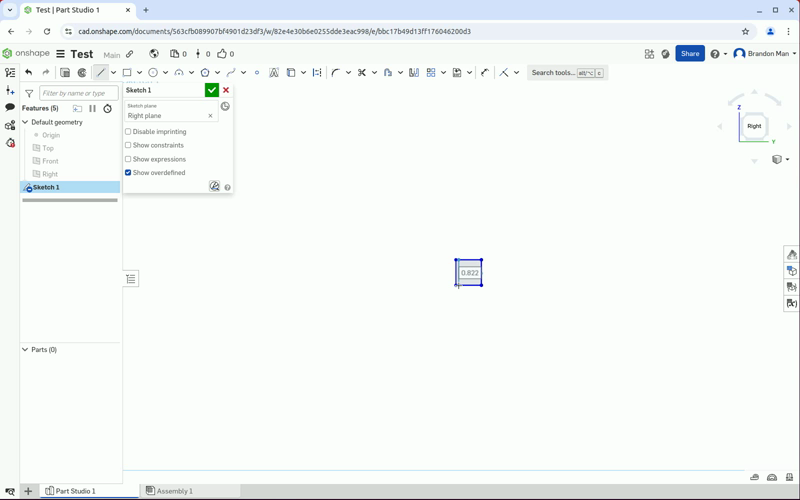
scroll(6)
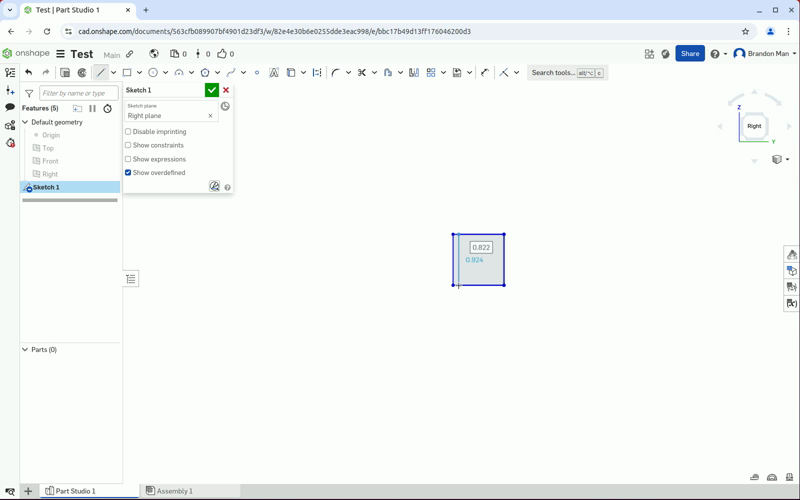
key_up(shift)
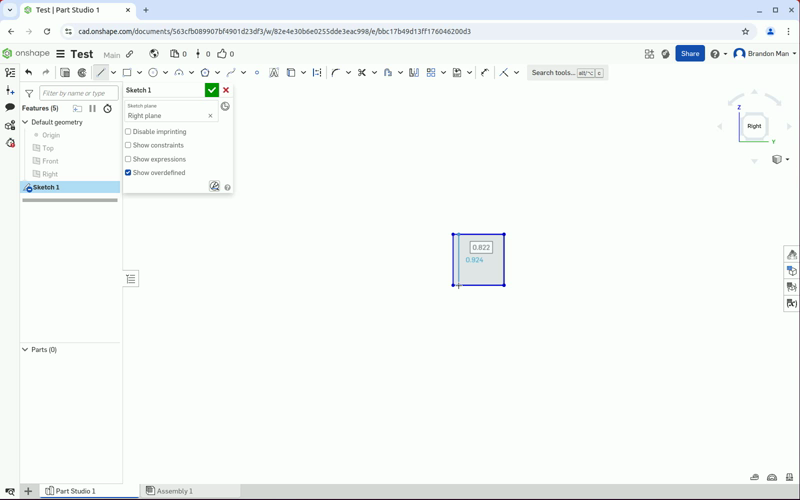
click(458, 285)
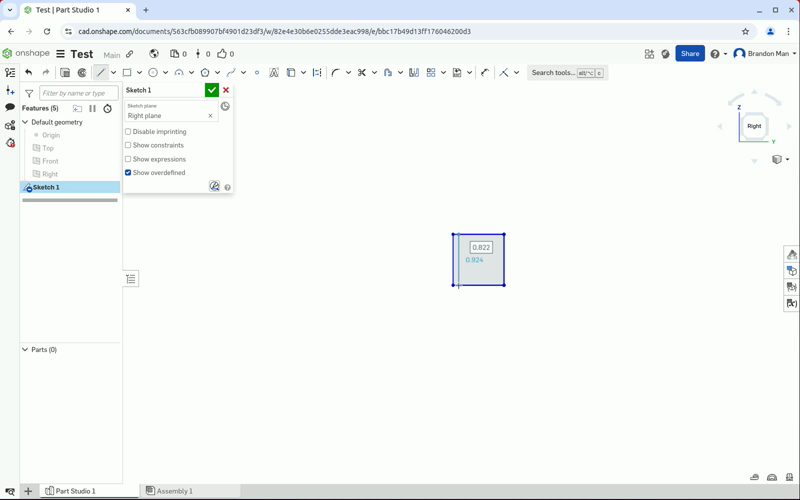
scroll(-6)
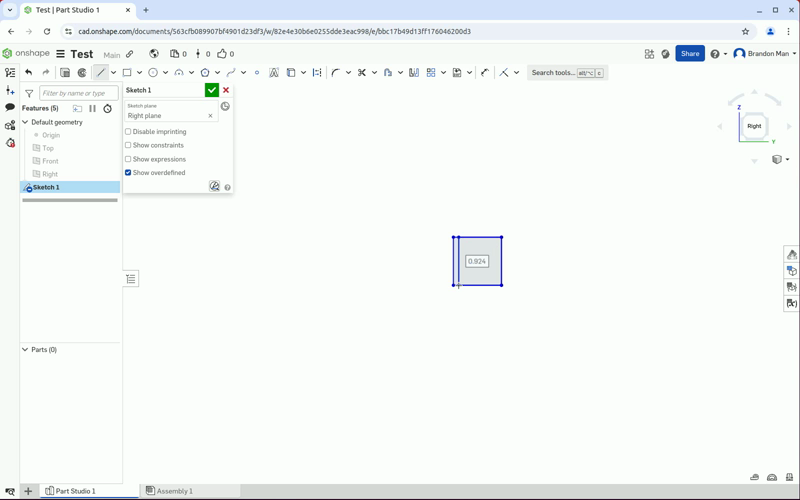
scroll(-6)
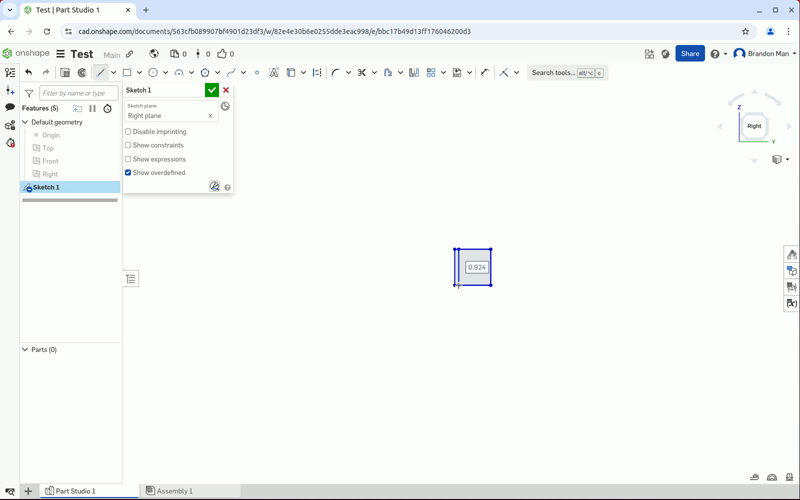
scroll(-6)
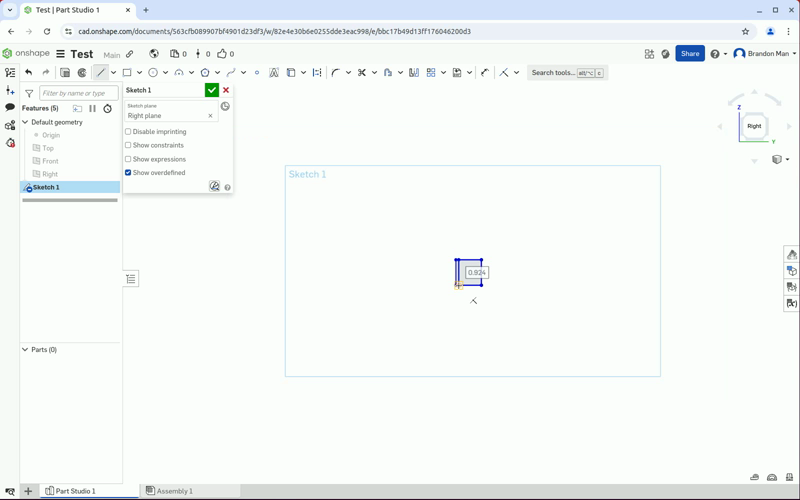
scroll(-6)
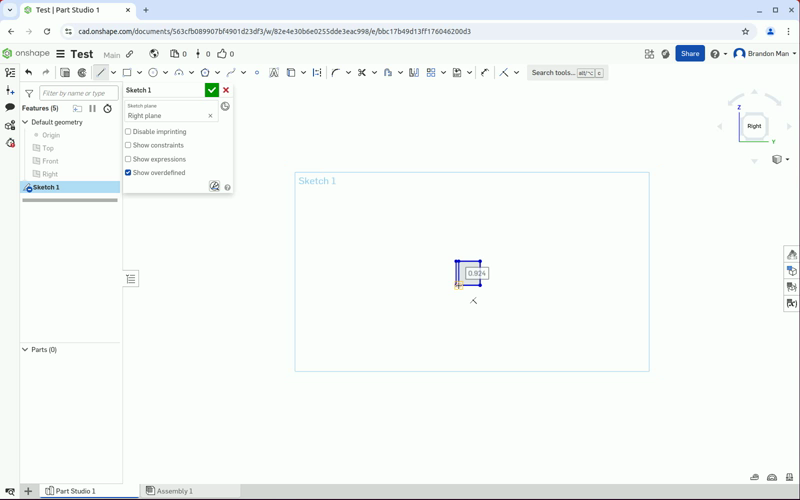
scroll(-6)
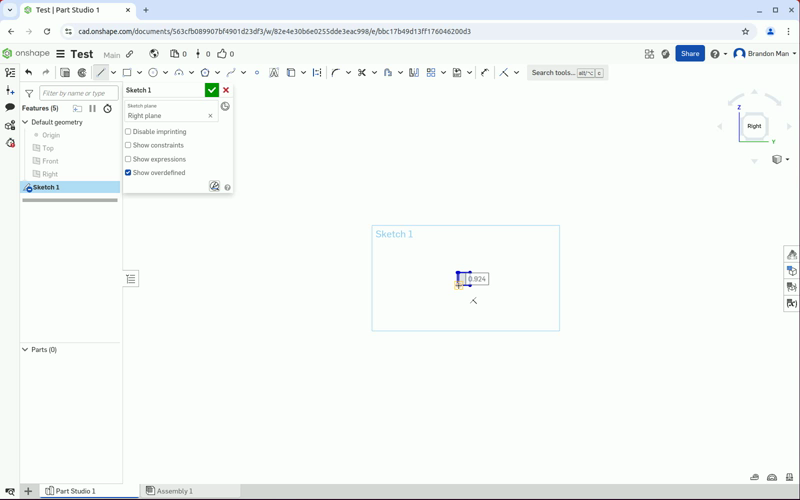
scroll(-6)
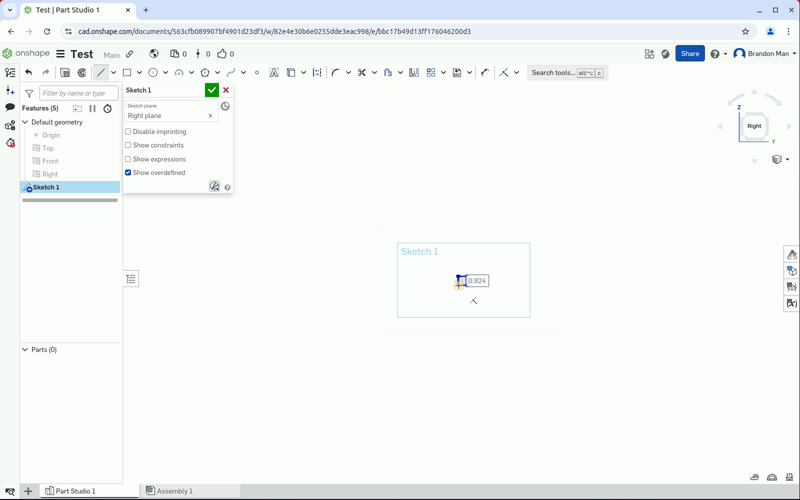
scroll(-6)
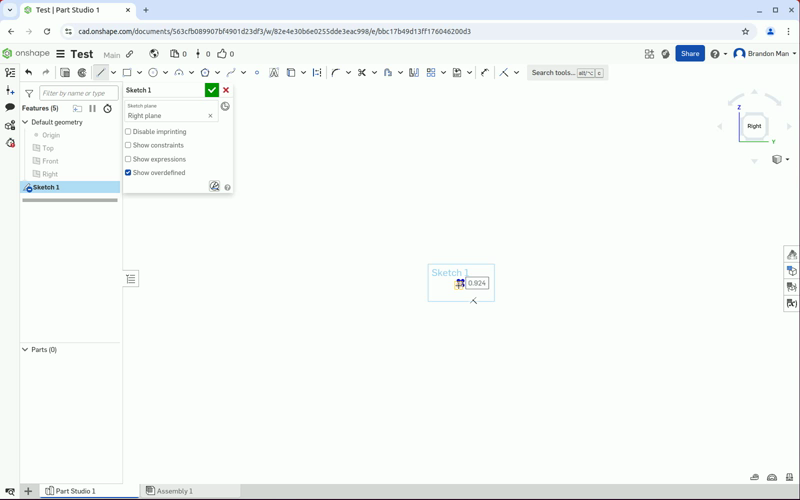
key(esc)
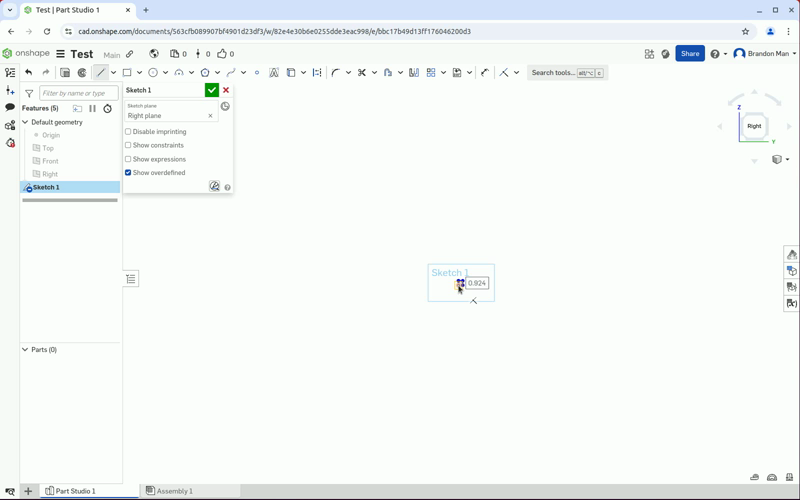
mouse_move(458, 283)
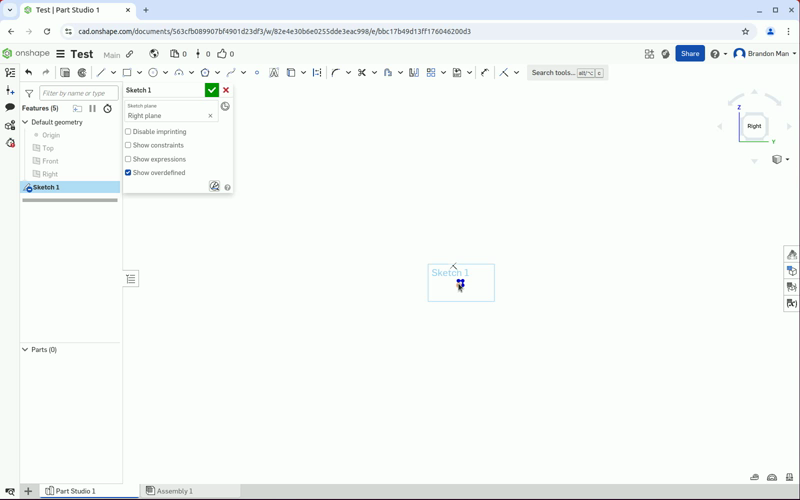
scroll(6)
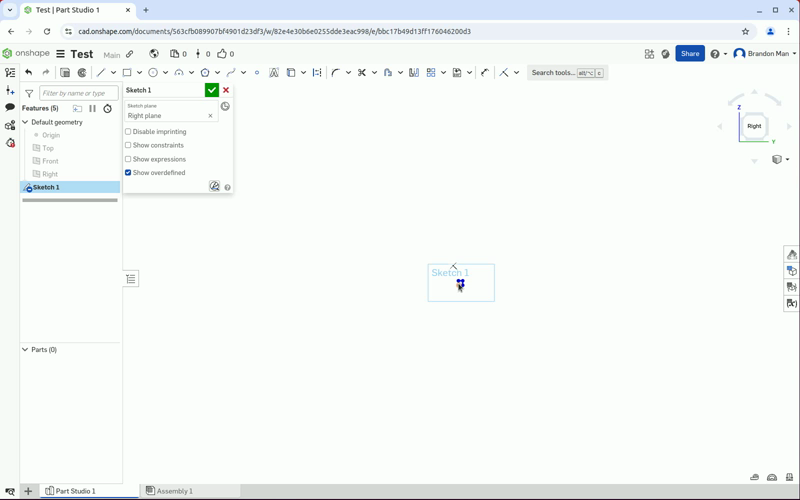
scroll(6)
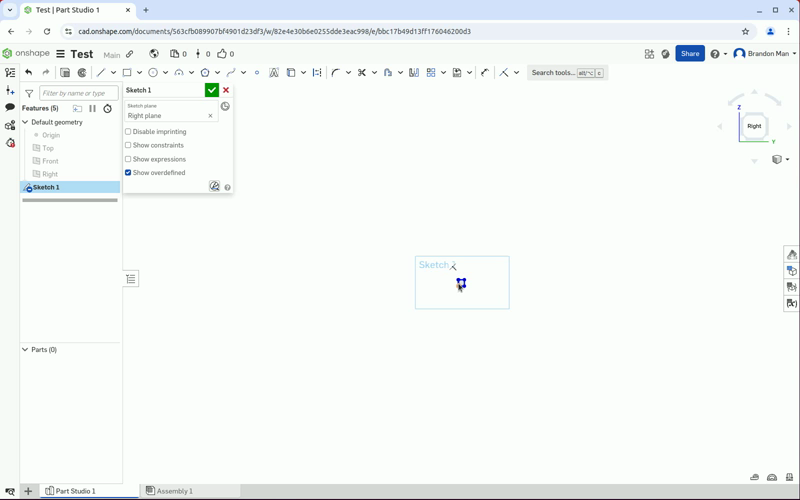
scroll(6)
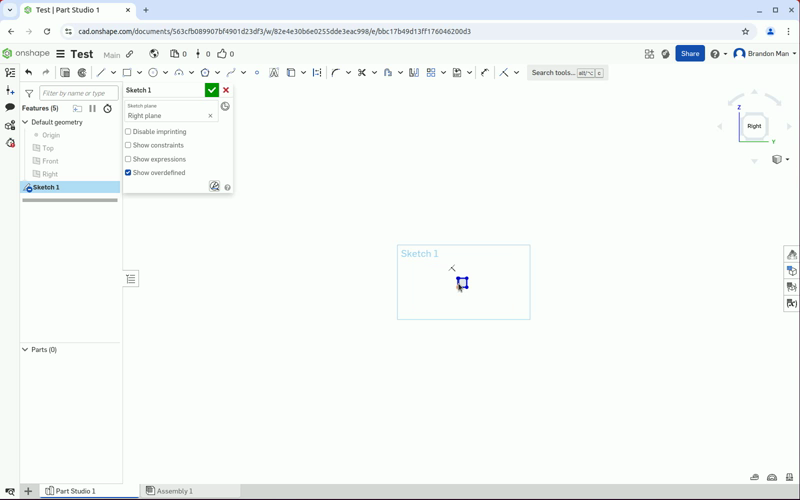
scroll(6)
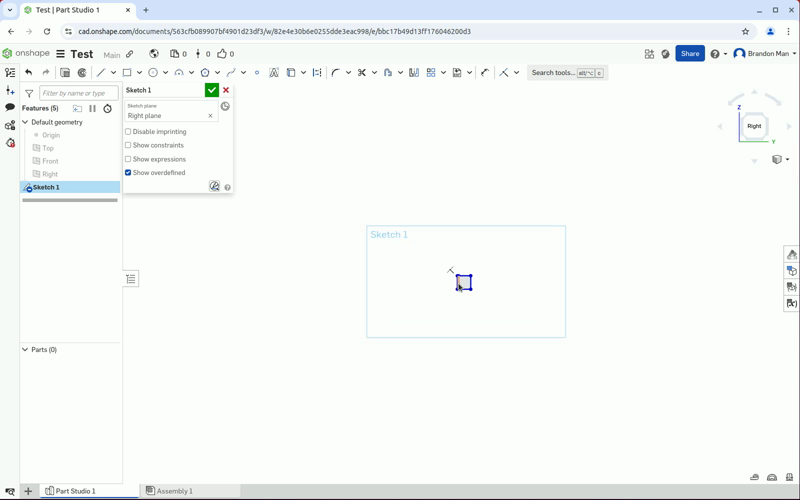
scroll(6)
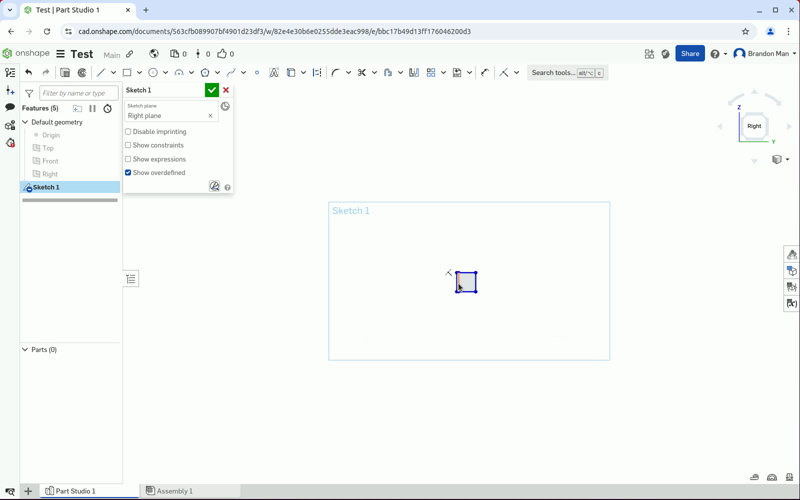
scroll(6)
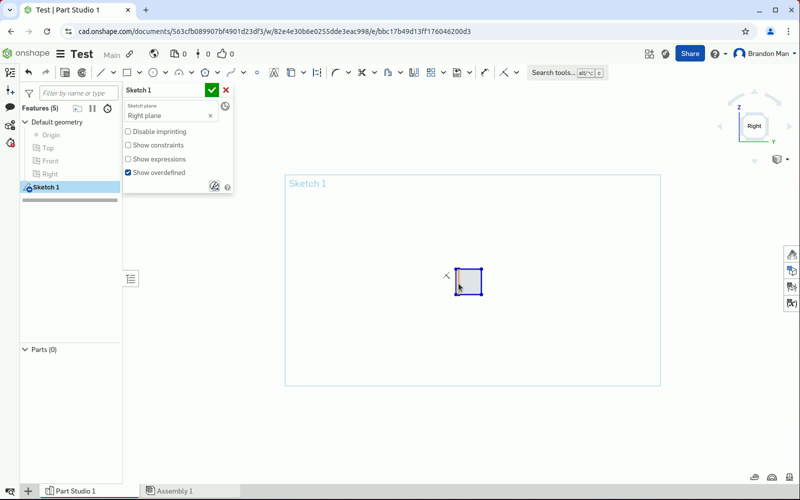
scroll(6)
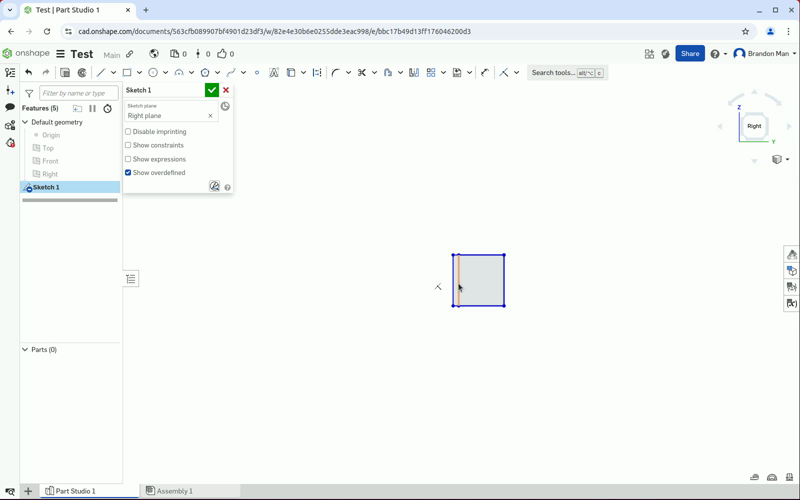
click(458, 283)
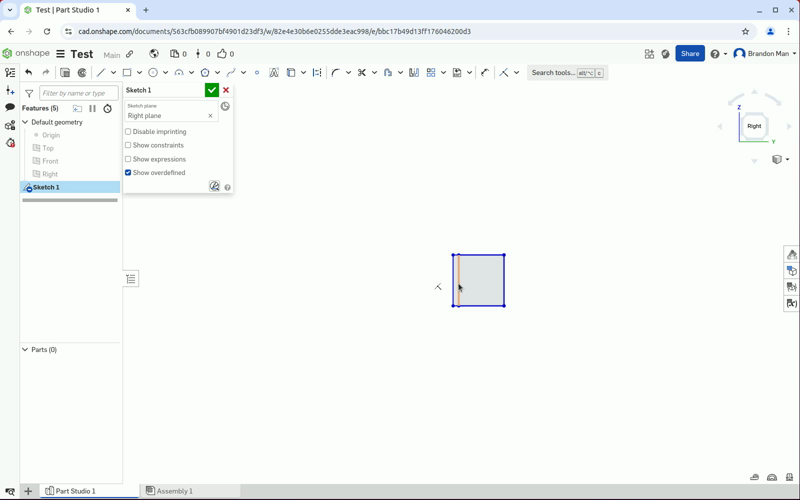
scroll(-6)
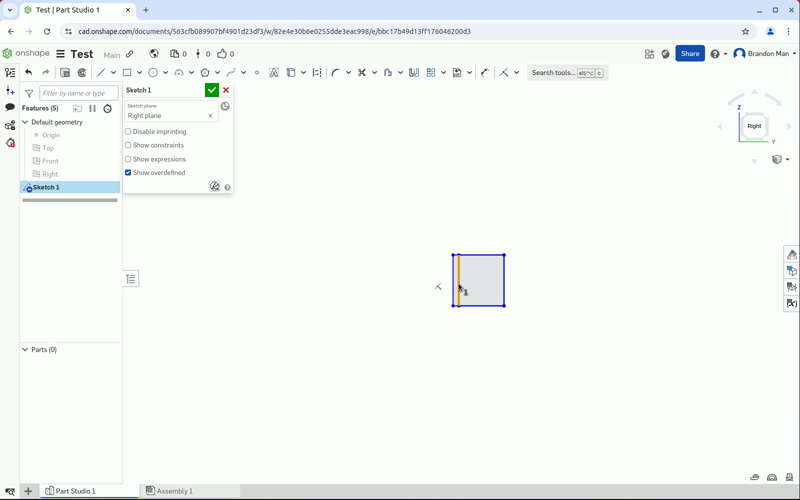
scroll(-6)
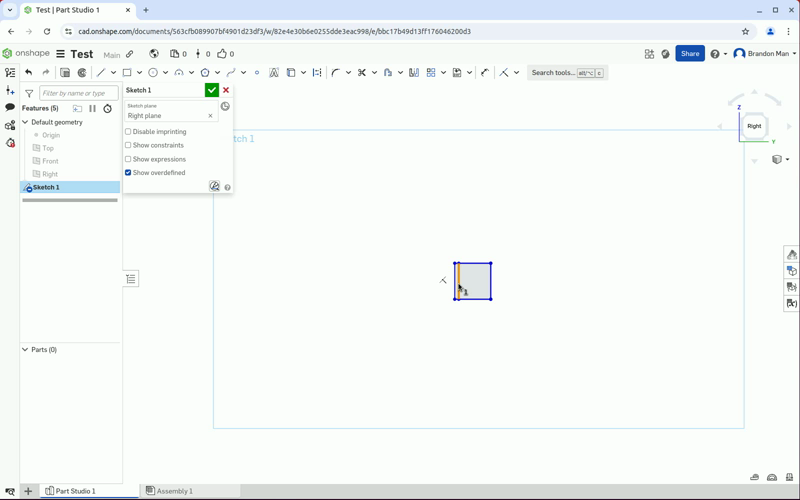
scroll(-6)
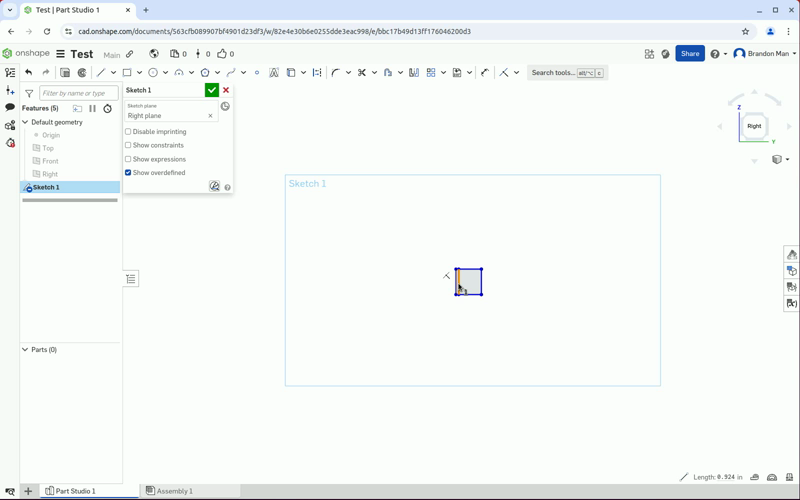
scroll(-6)
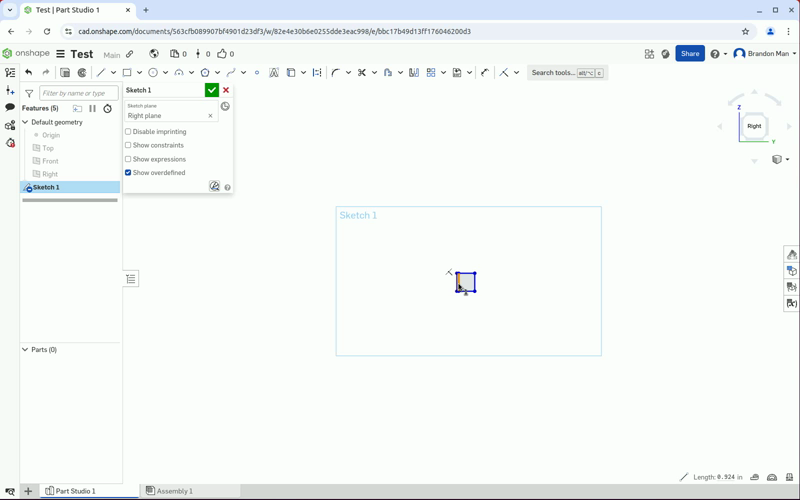
scroll(-6)
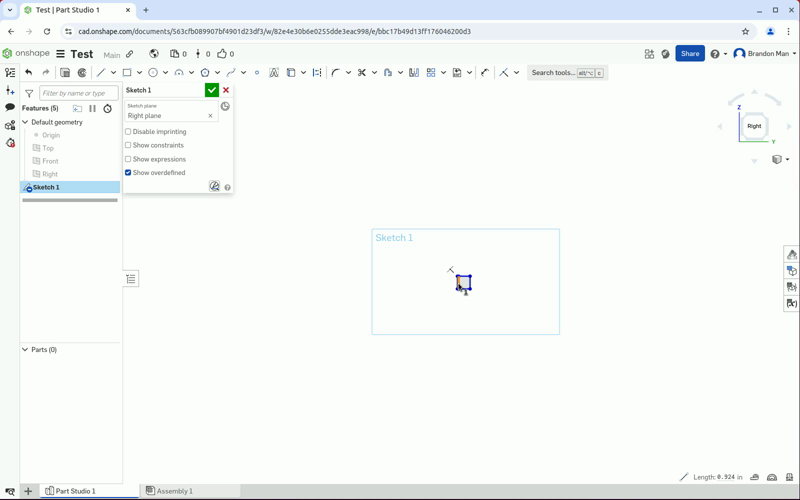
scroll(-6)
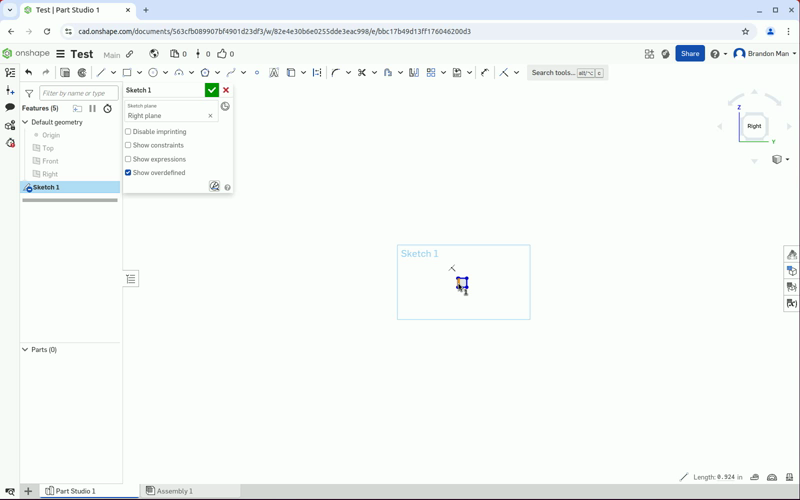
scroll(-6)
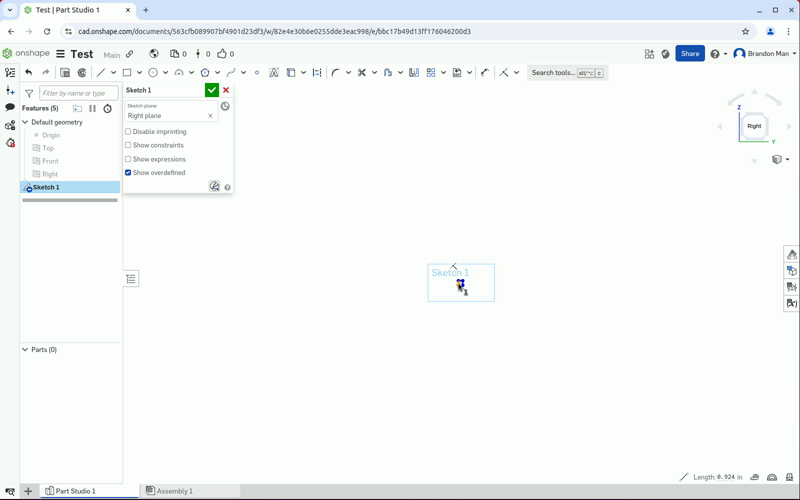
mouse_move(73, 352)
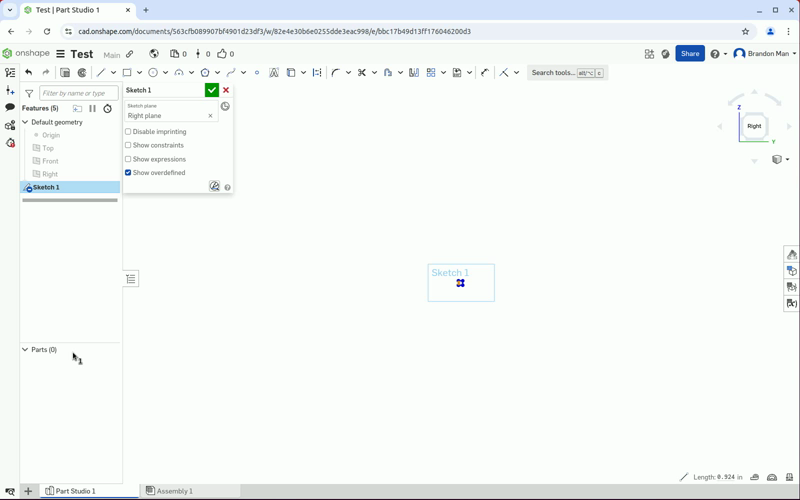
key(shift+y)
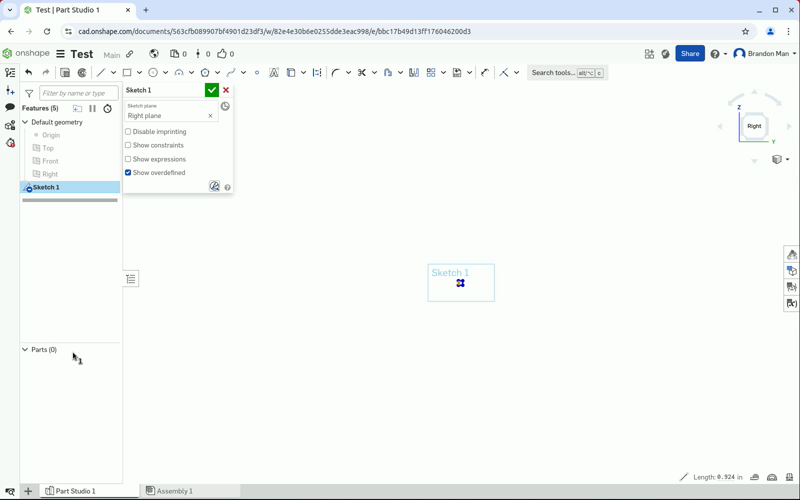
key(shift+e)
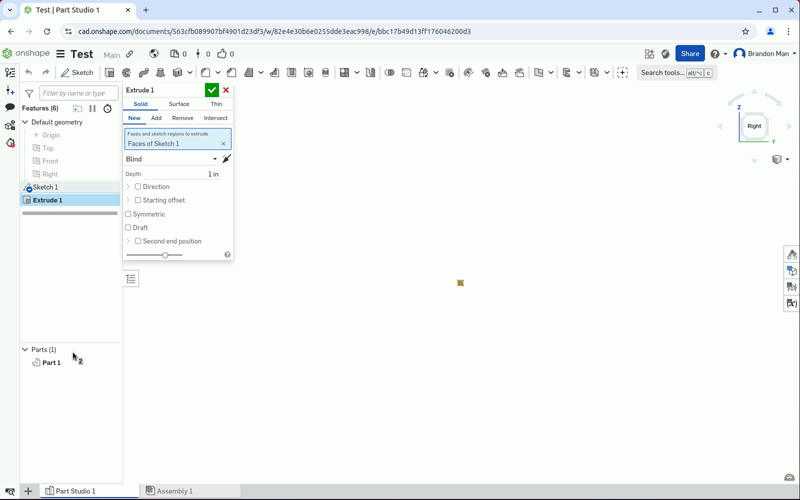
mouse_move(143, 106)
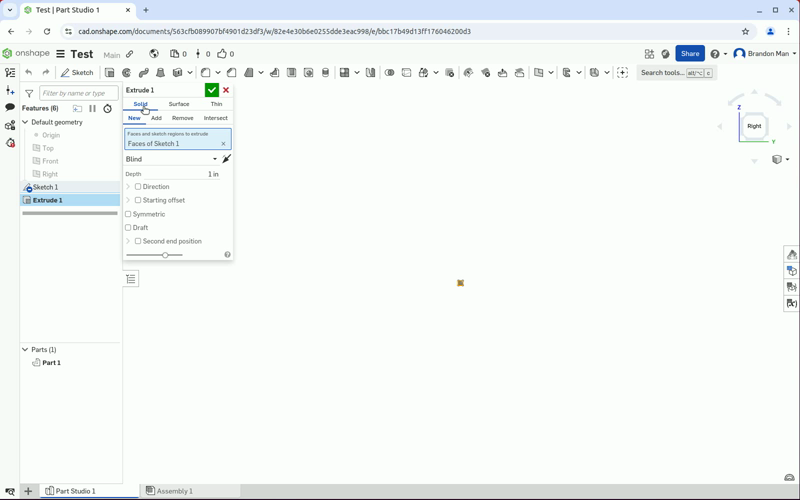
click(143, 106)
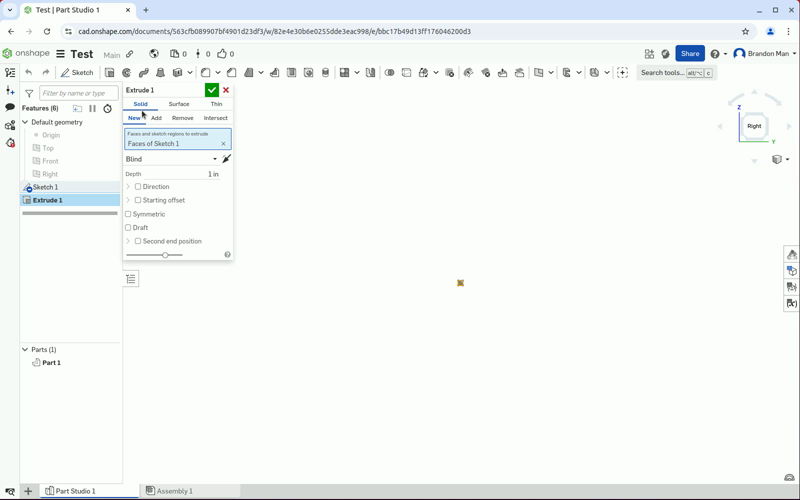
mouse_move(137, 120)
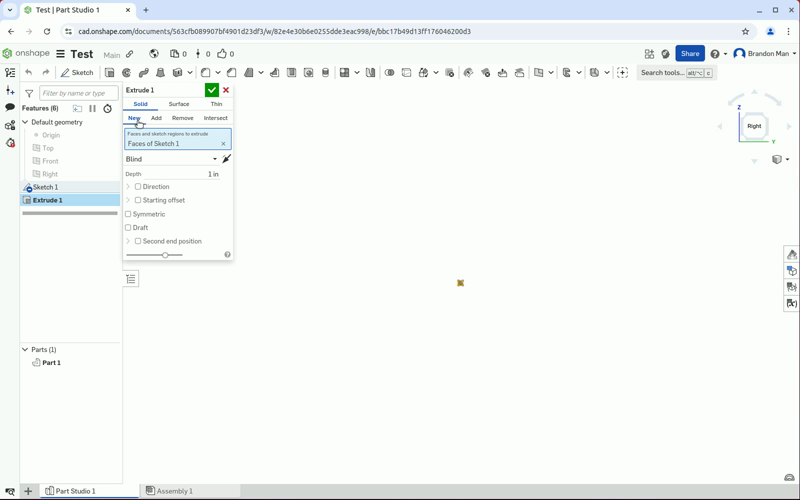
click(137, 120)
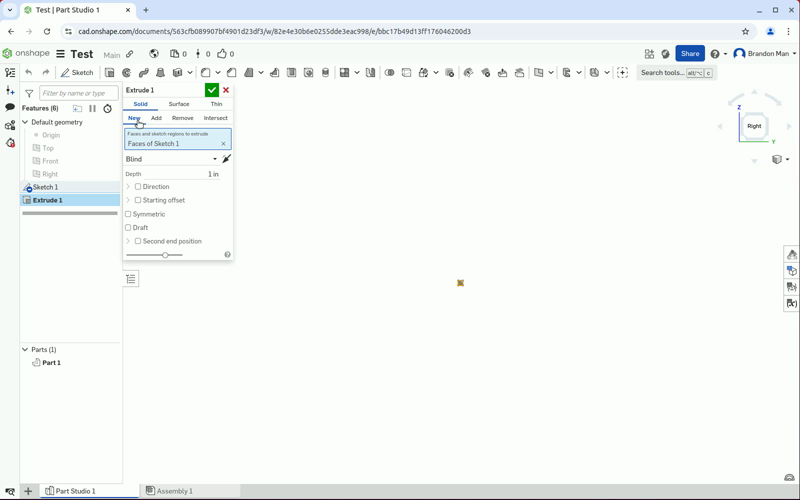
key(tab, 4)
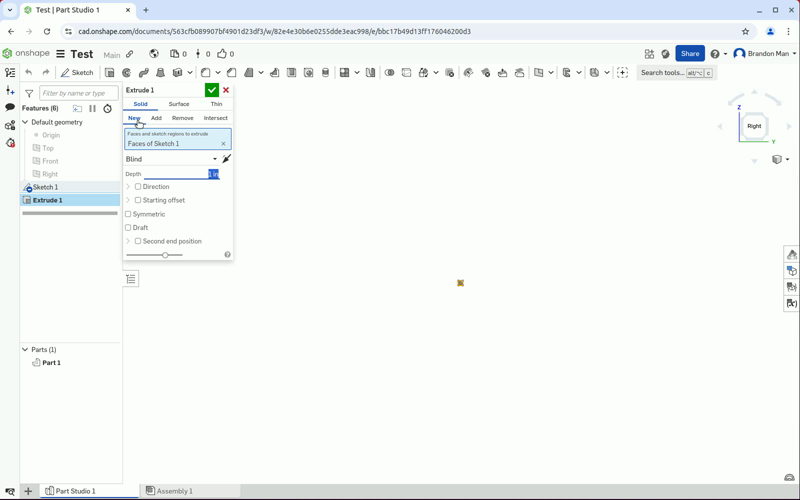
text(23.108)
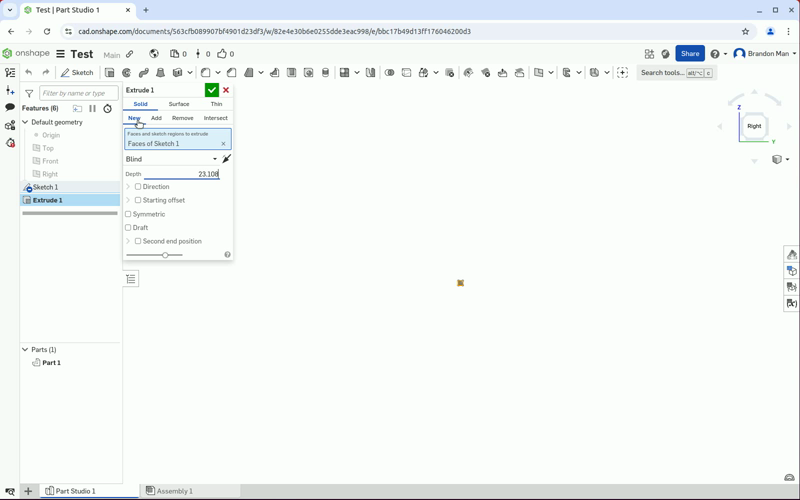
key(enter)
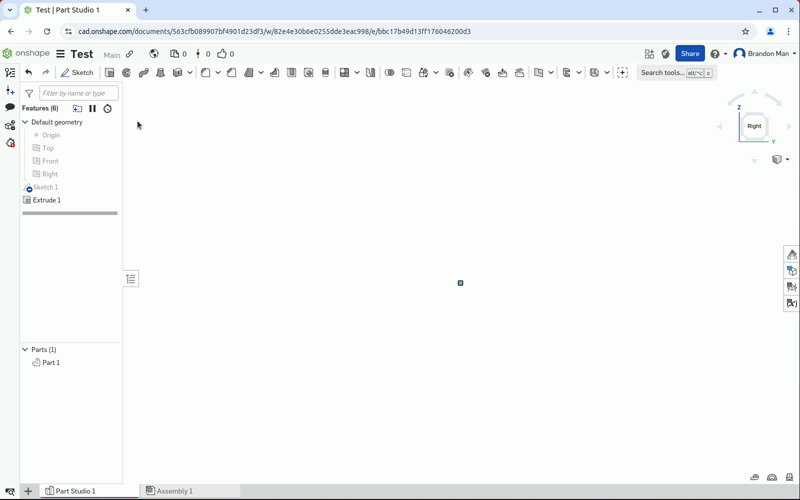
key(shift+h)
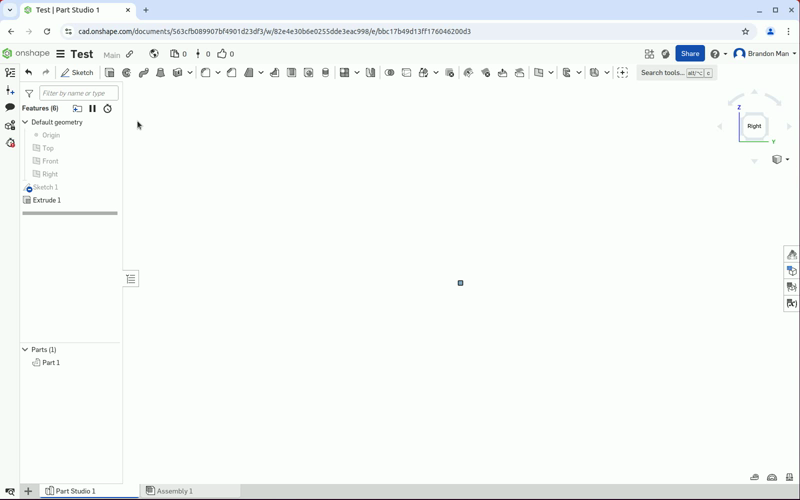
key(shift+h)
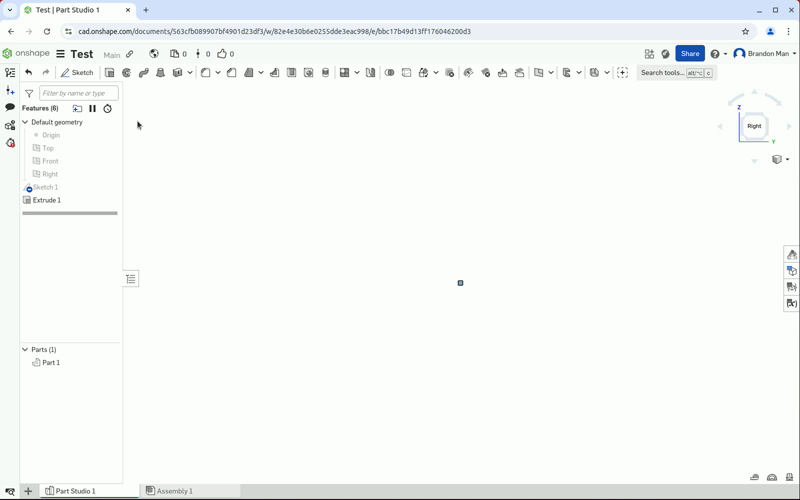
mouse_move(73, 189)
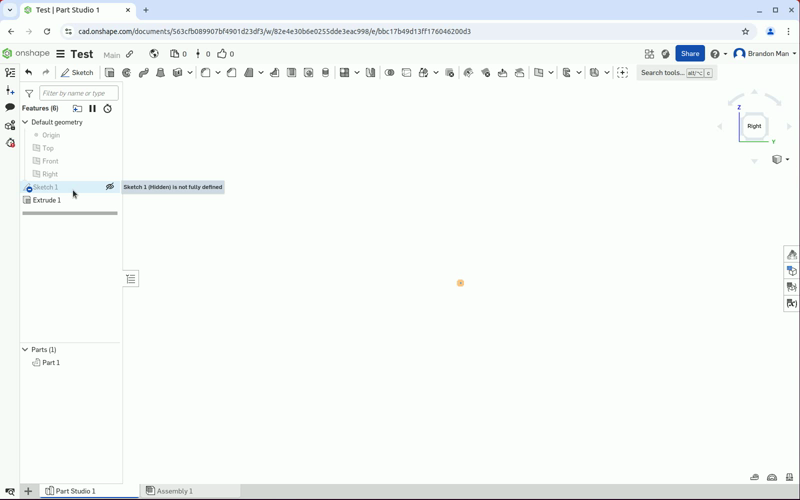
click(73, 189)
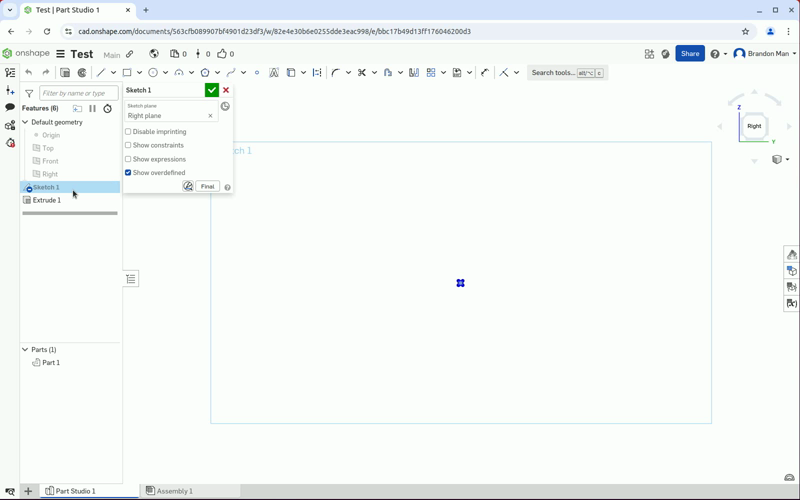
mouse_move(229, 92)
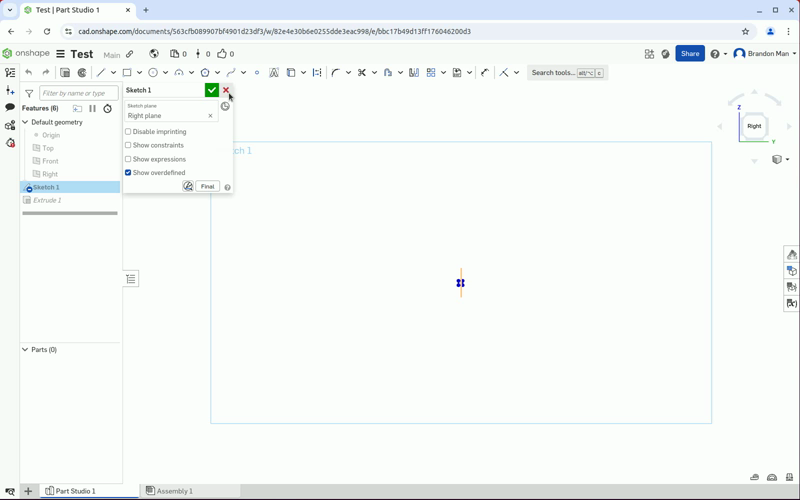
click(229, 92)
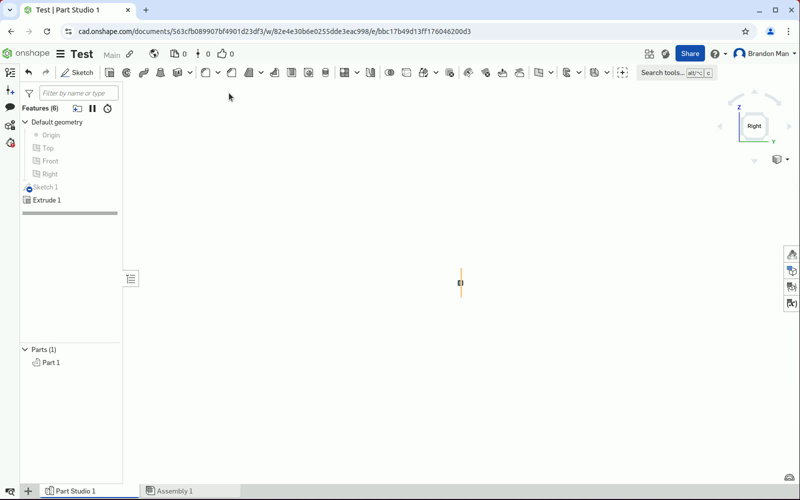
mouse_move(541, 75)
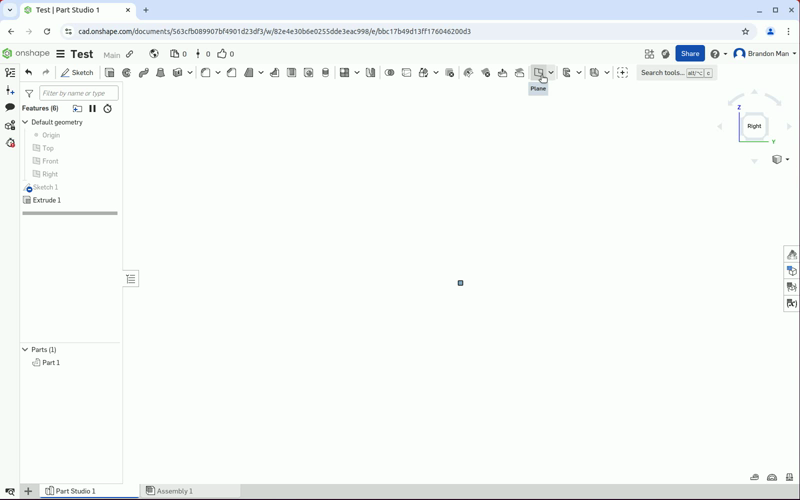
click(541, 75)
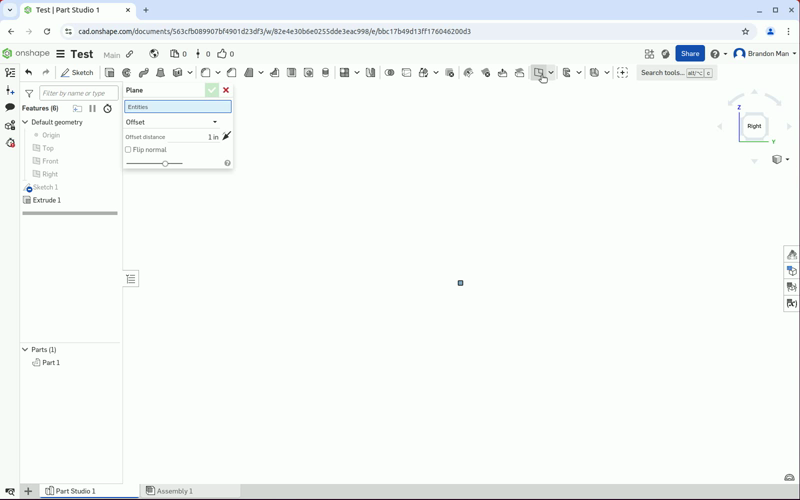
mouse_move(73, 176)
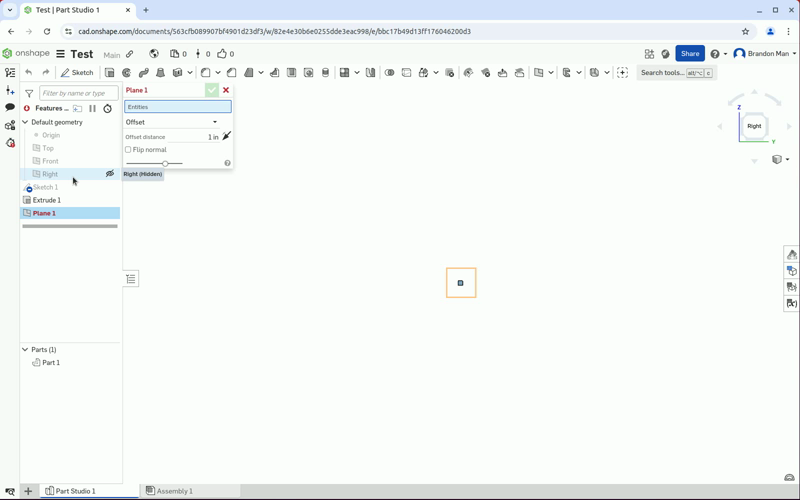
click(73, 176)
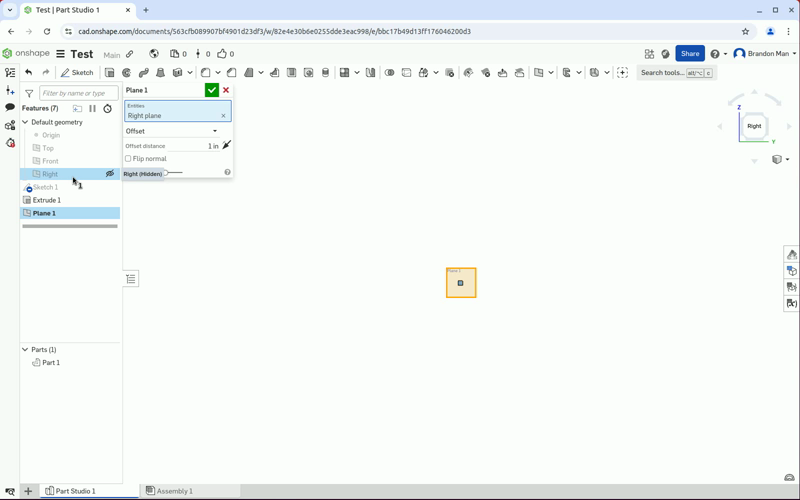
key(tab, 2)
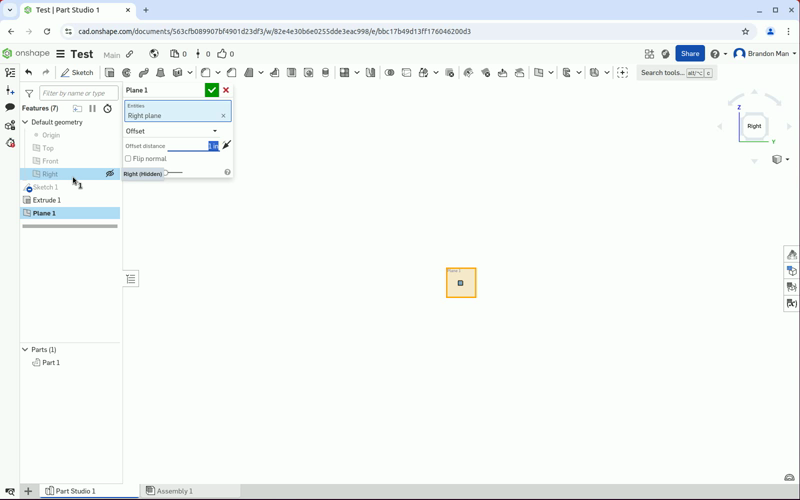
text(23.108)
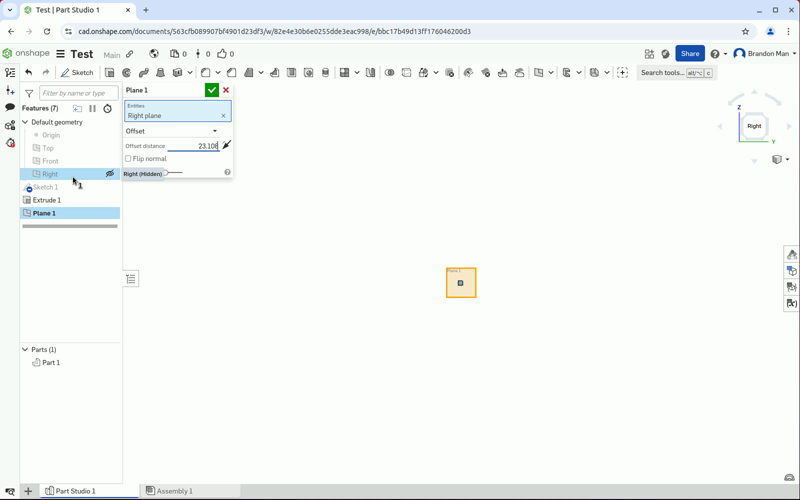
key(enter, 2)
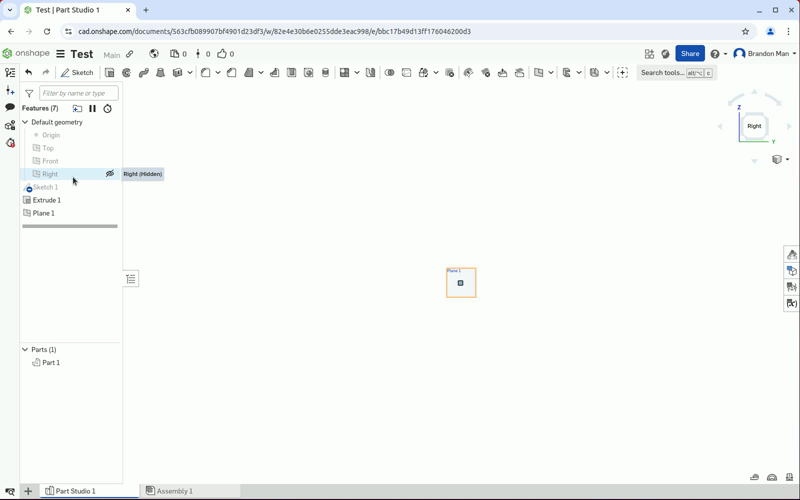
key(shift+s)
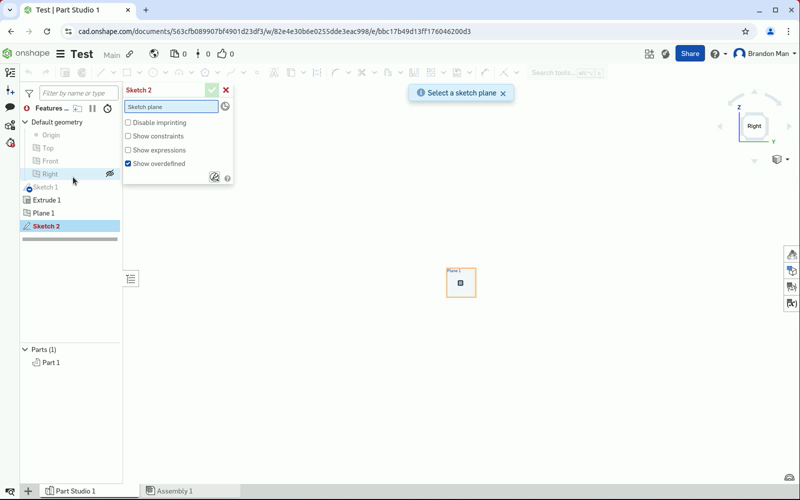
mouse_move(73, 215)
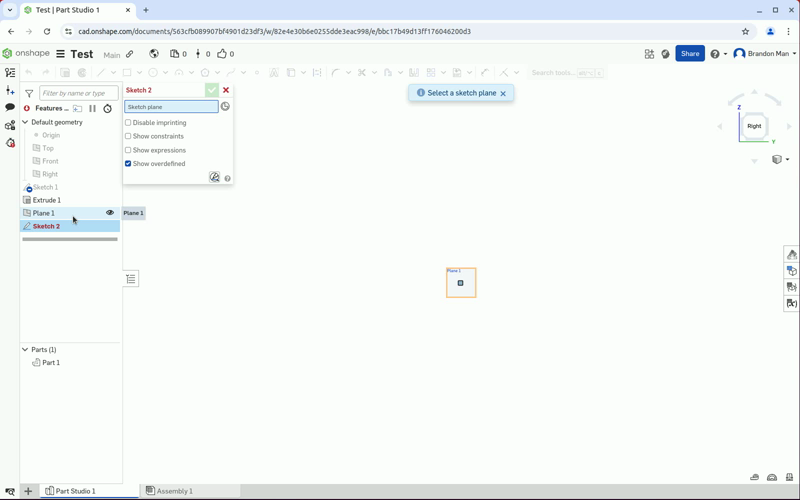
click(73, 215)
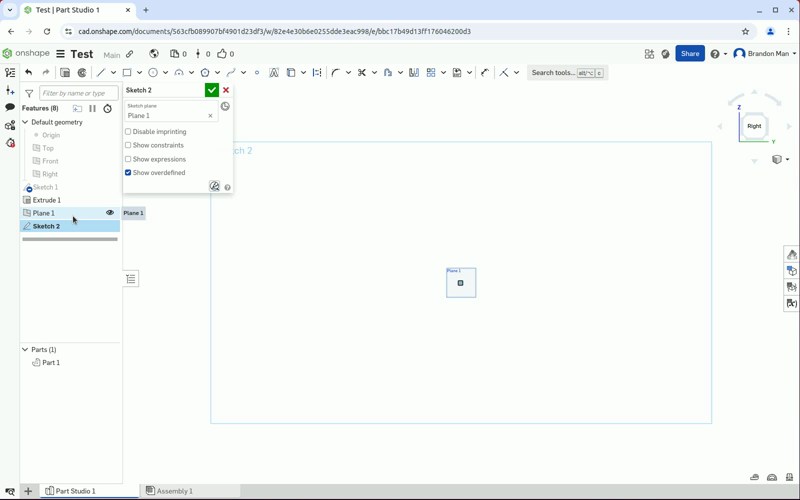
mouse_move(73, 352)
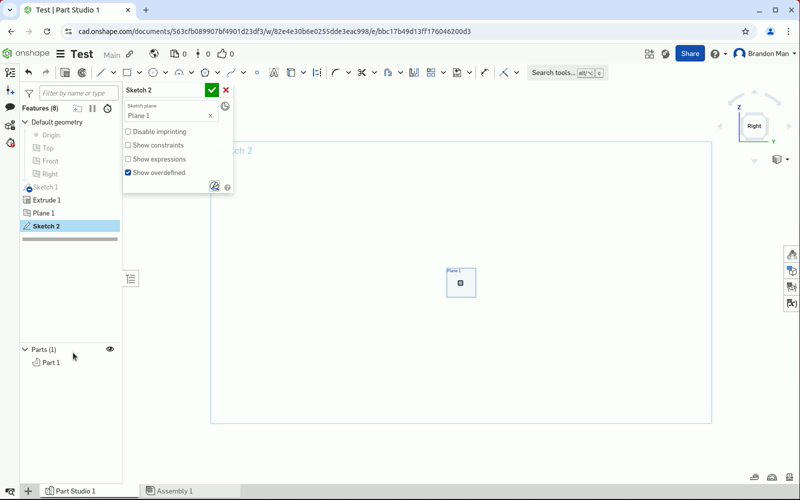
key(y)
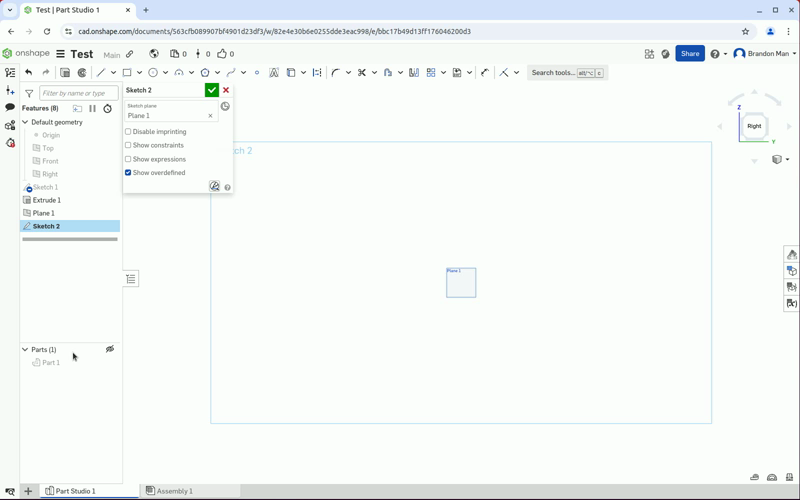
key(l)
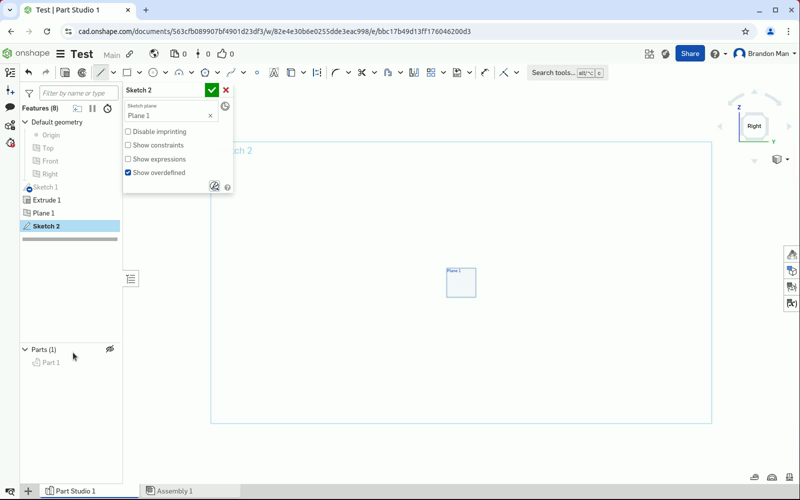
key_down(shift)
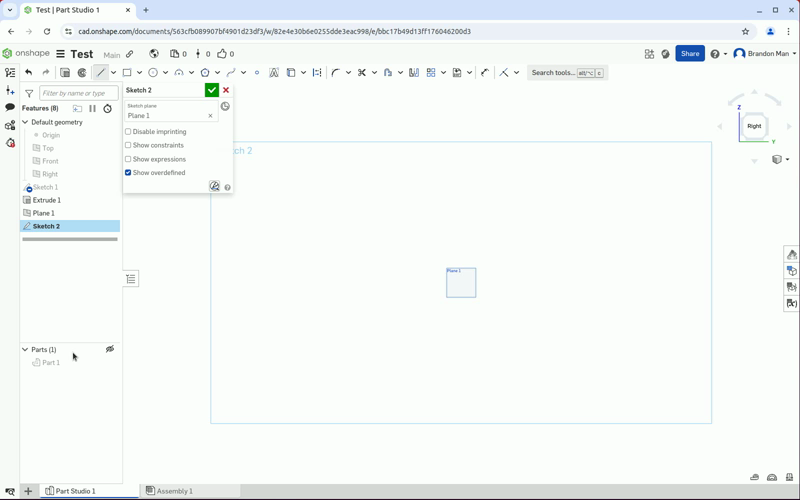
mouse_move(458, 285)
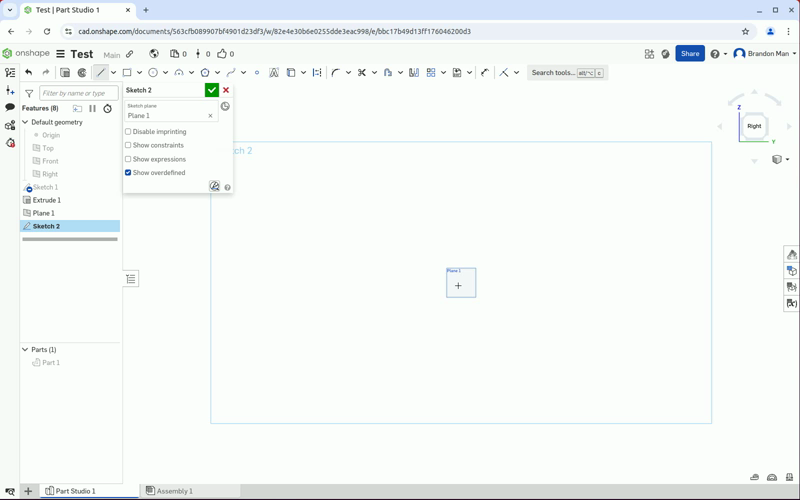
click(458, 285)
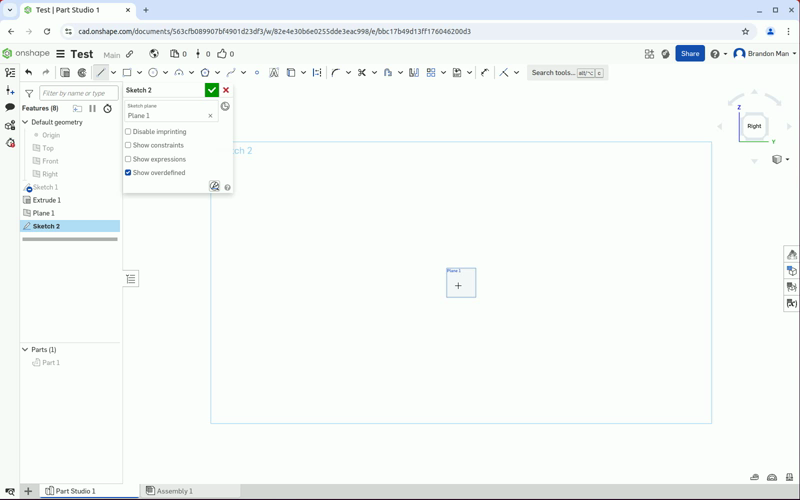
key_up(shift)
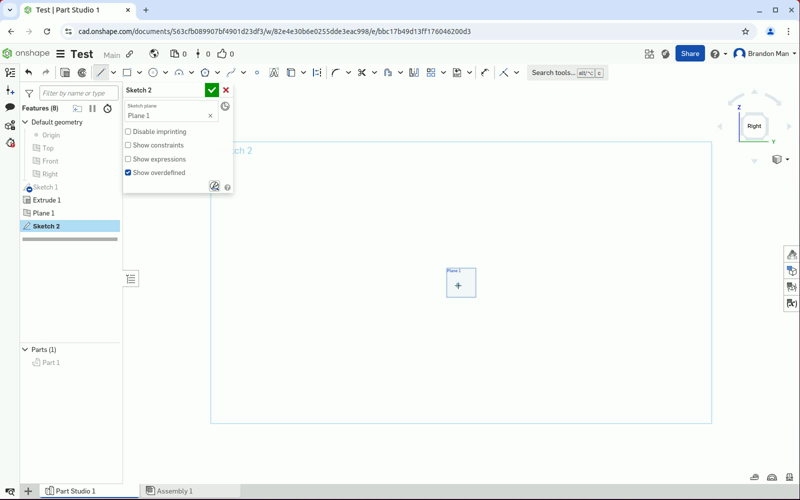
key_down(shift)
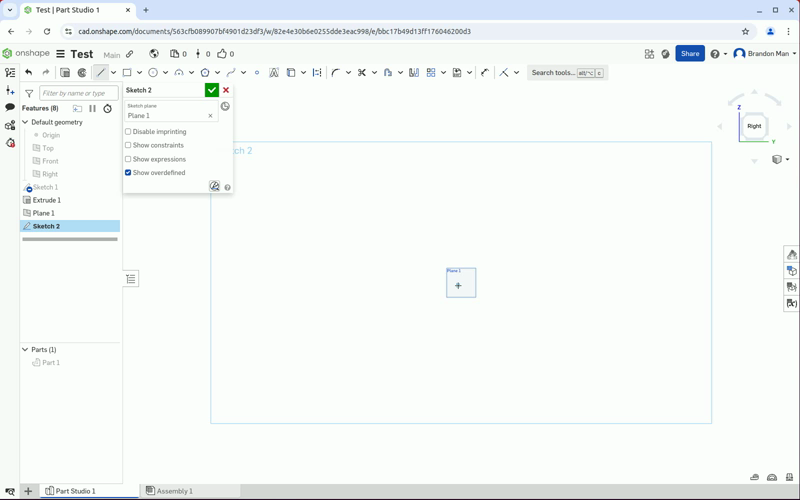
mouse_move(488, 285)
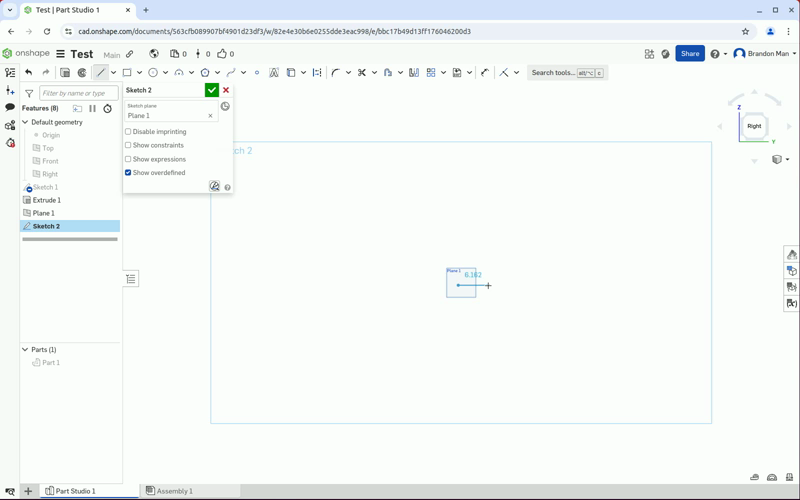
mouse_move(462, 285)
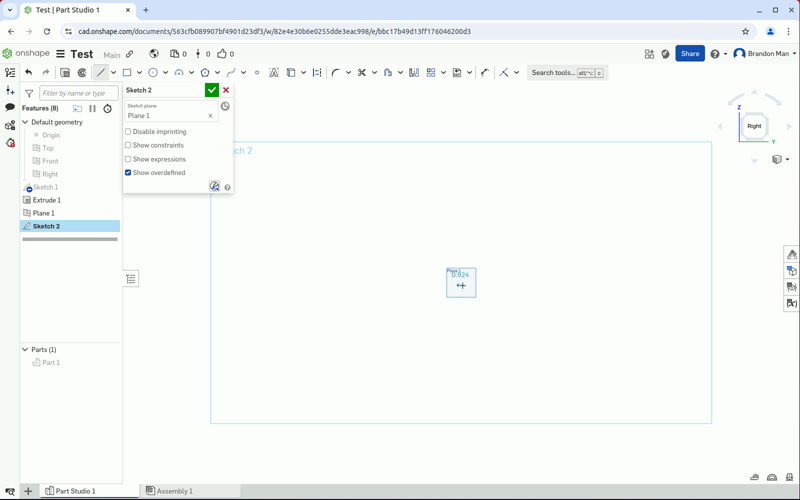
scroll(6)
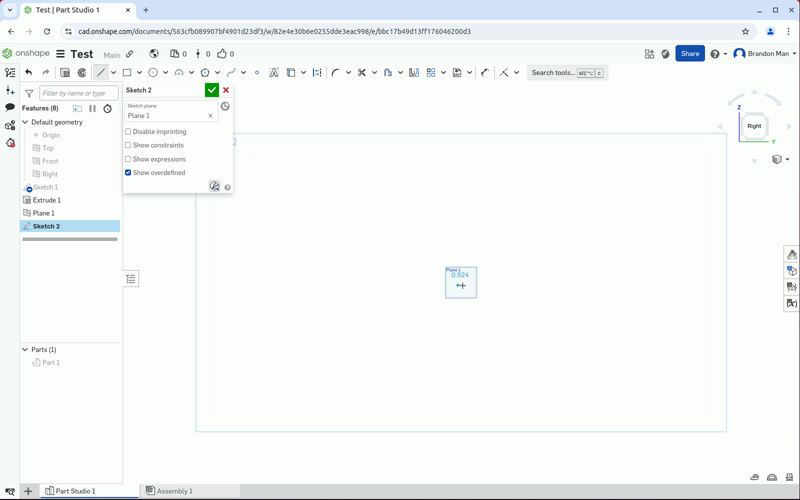
scroll(6)
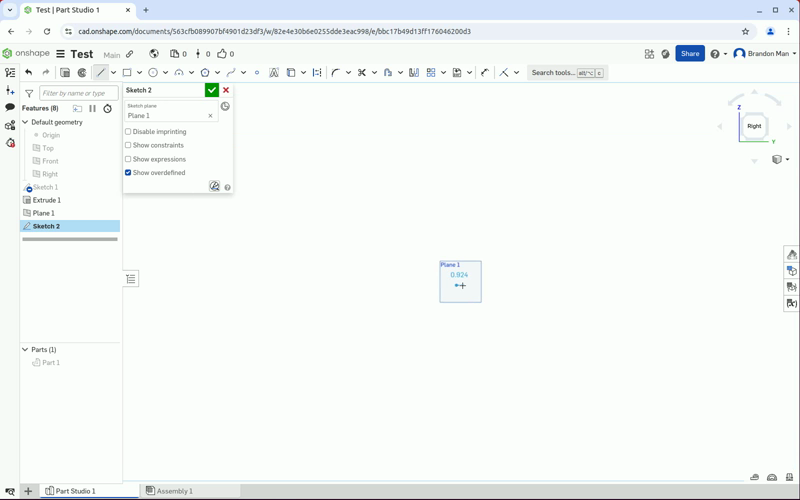
scroll(6)
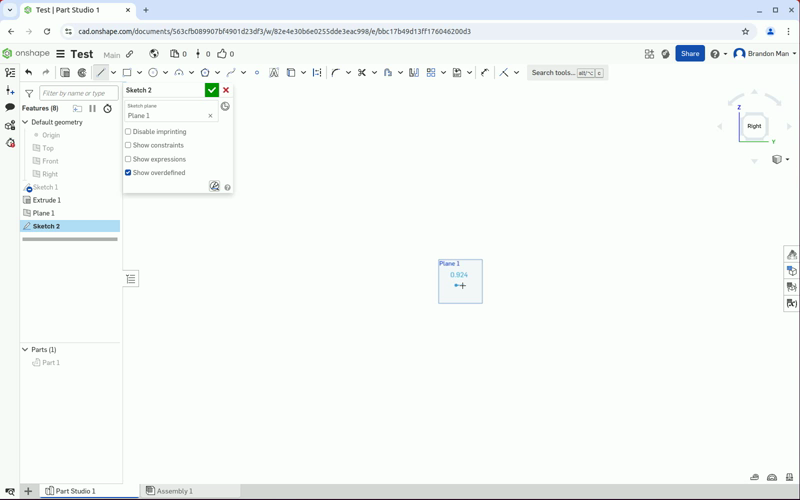
scroll(6)
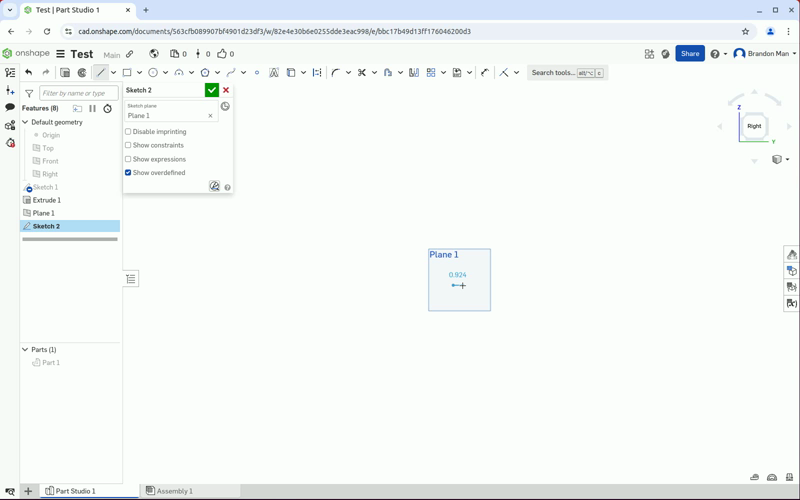
scroll(6)
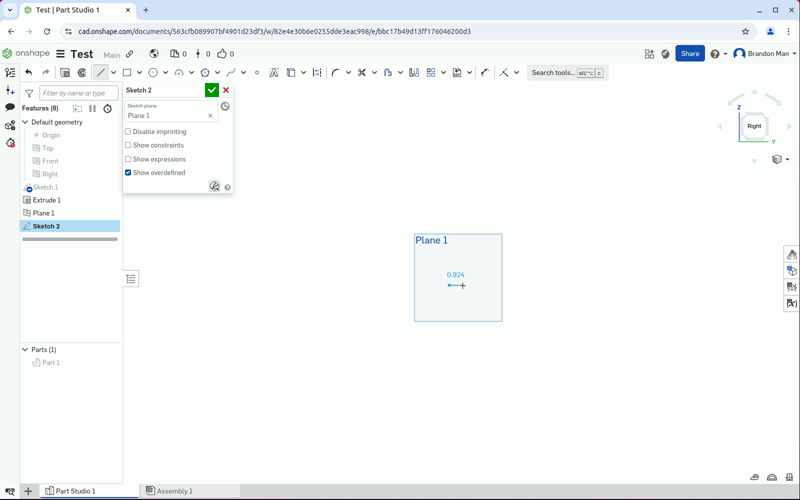
scroll(6)
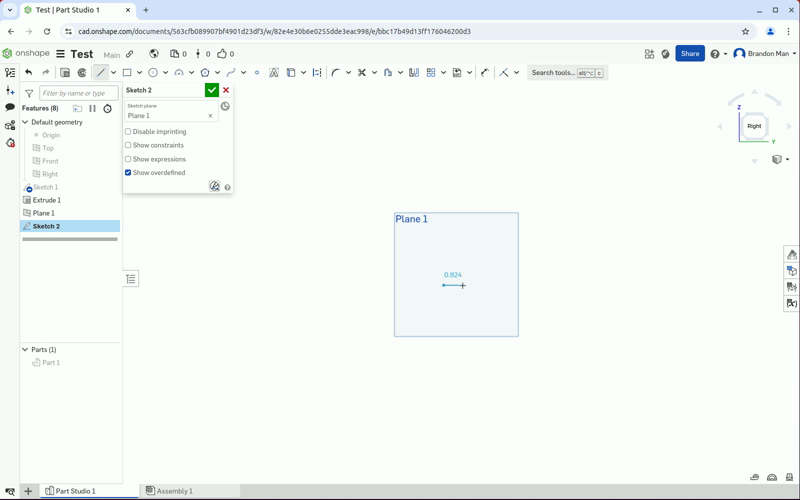
scroll(6)
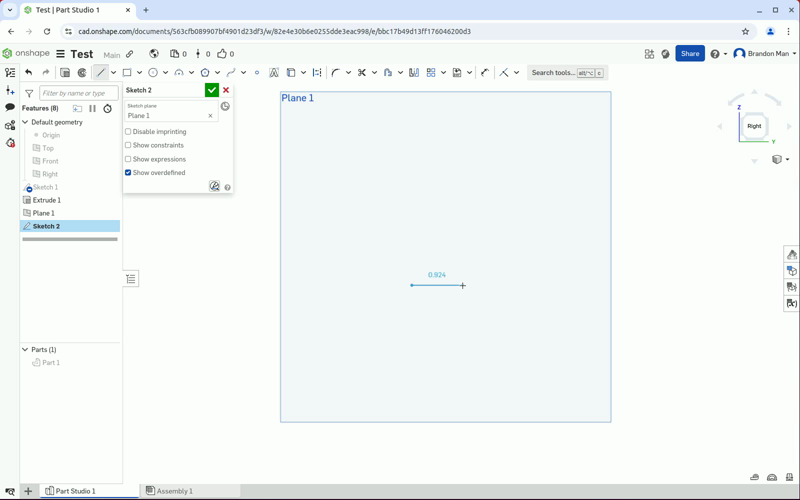
click(462, 285)
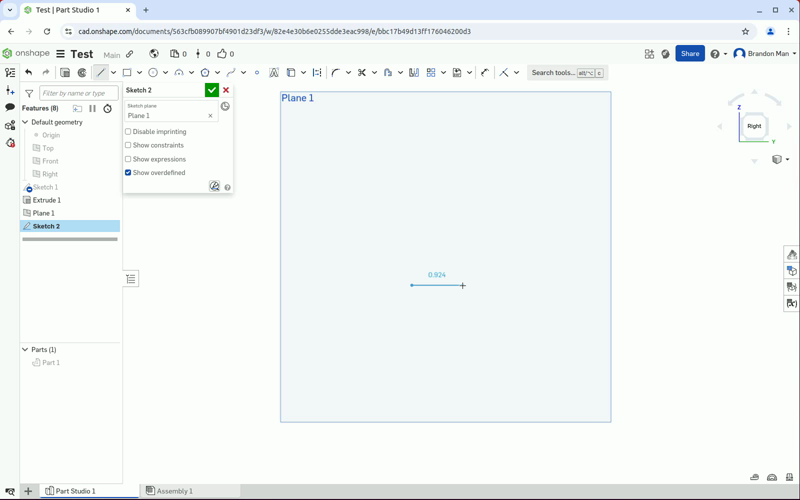
scroll(-6)
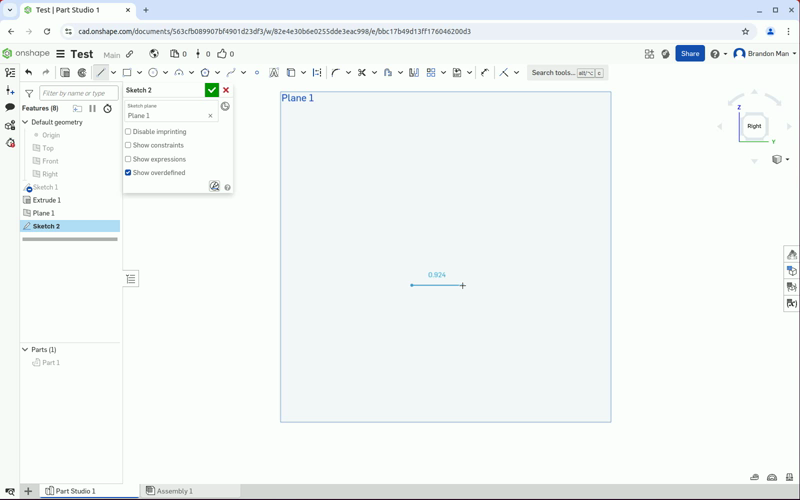
scroll(-6)
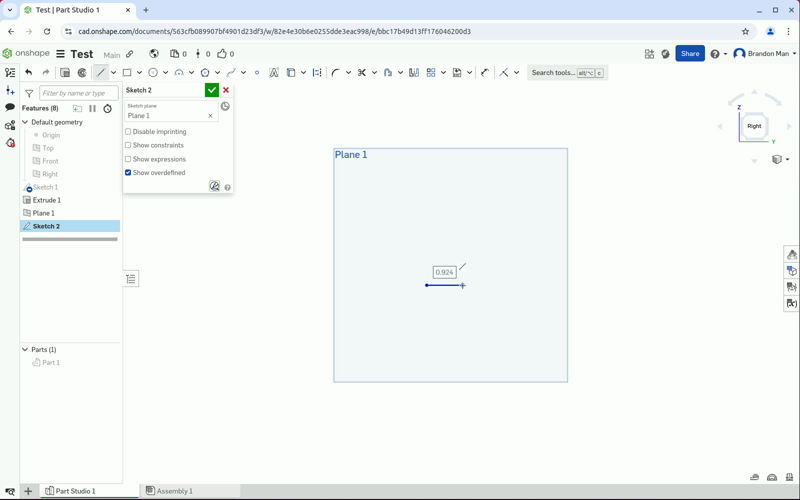
scroll(-6)
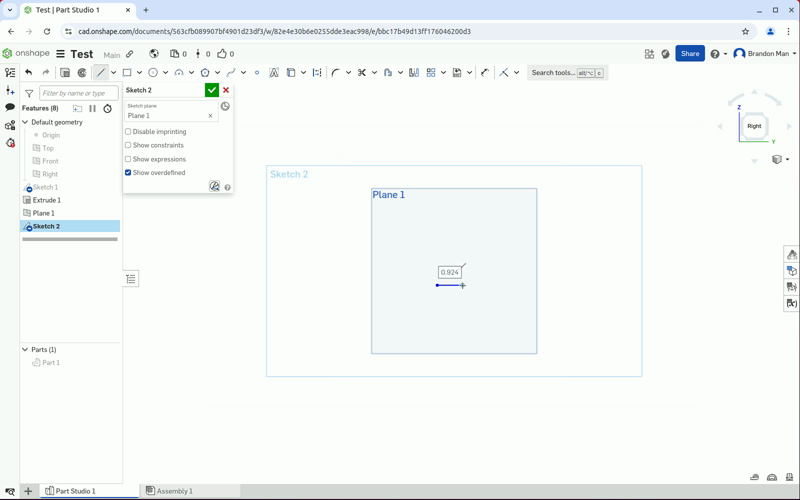
scroll(-6)
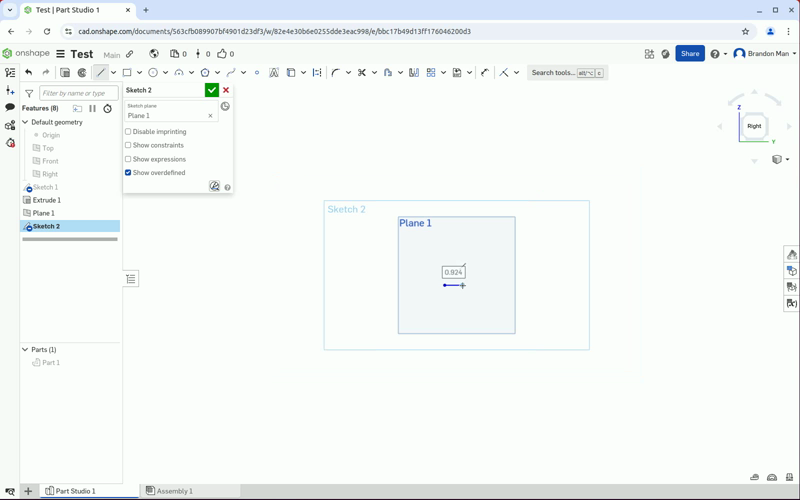
scroll(-6)
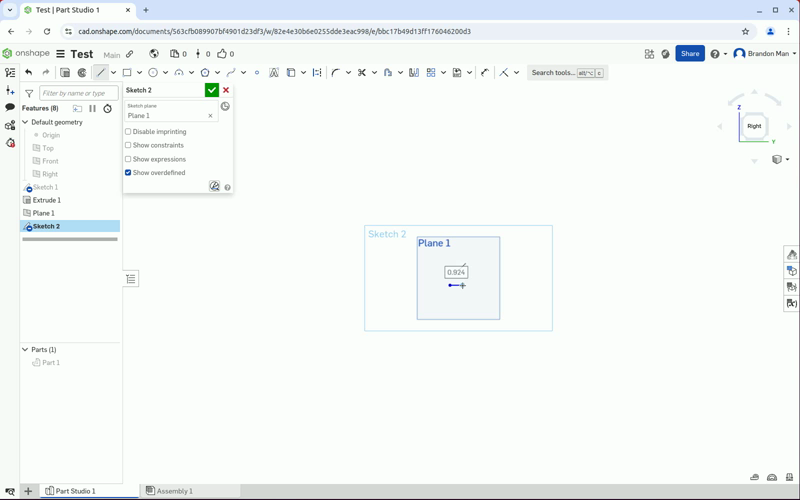
scroll(-6)
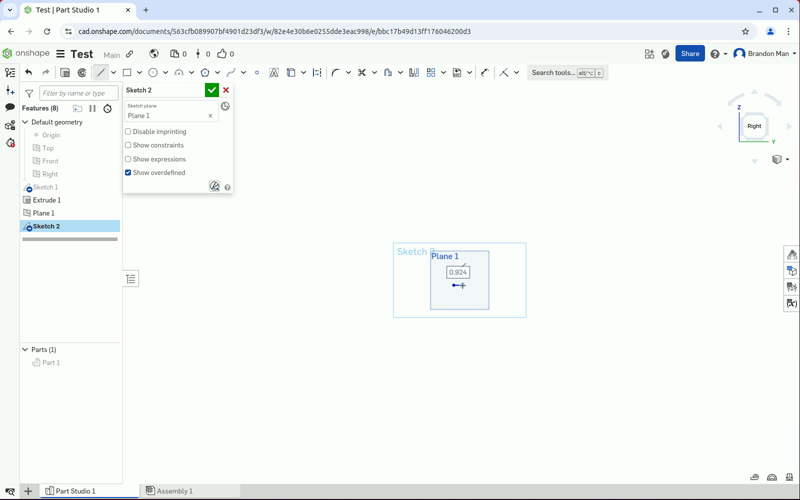
scroll(-6)
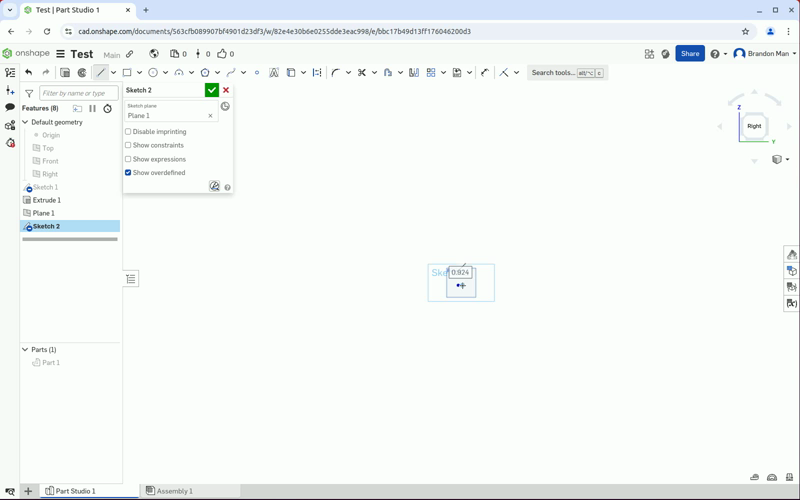
key_up(shift)
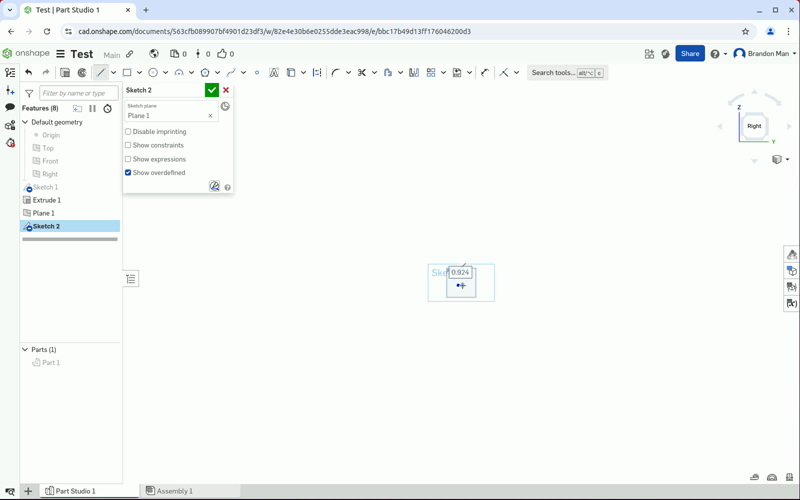
key_down(shift)
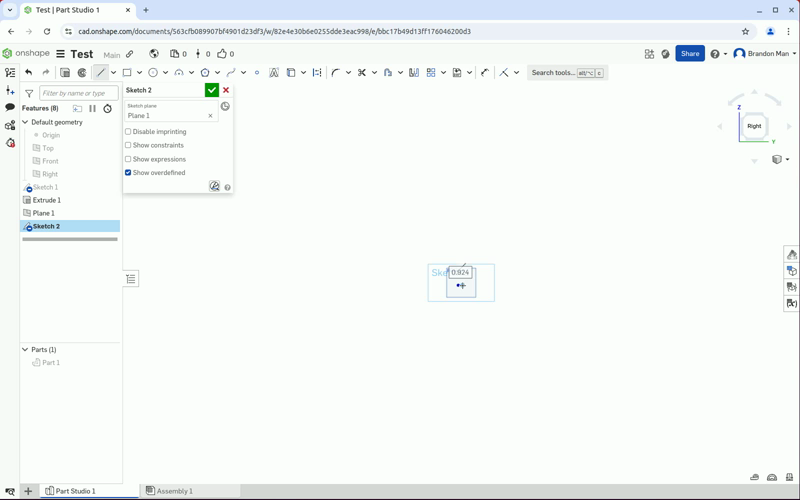
mouse_move(492, 285)
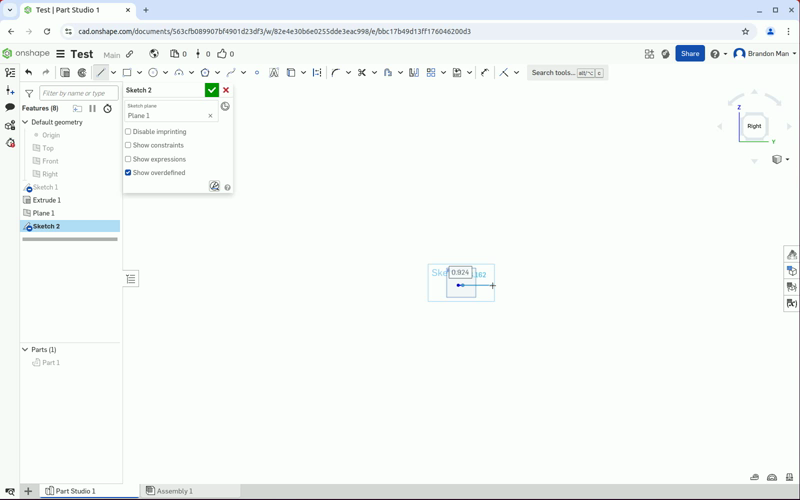
mouse_move(462, 280)
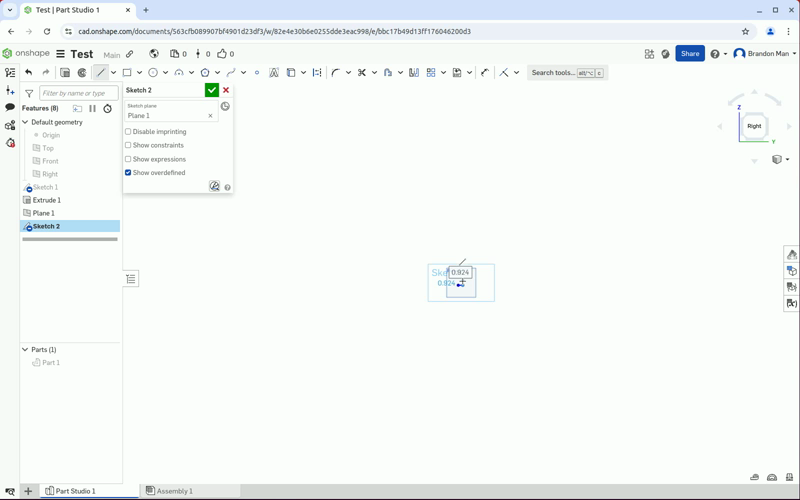
scroll(6)
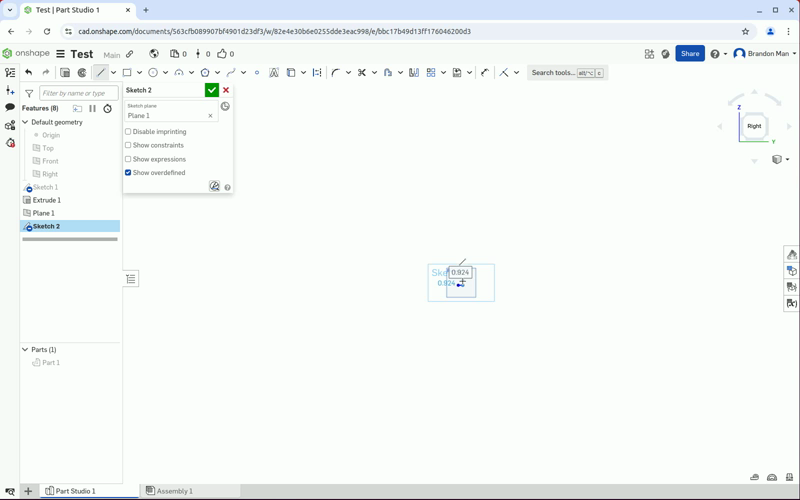
scroll(6)
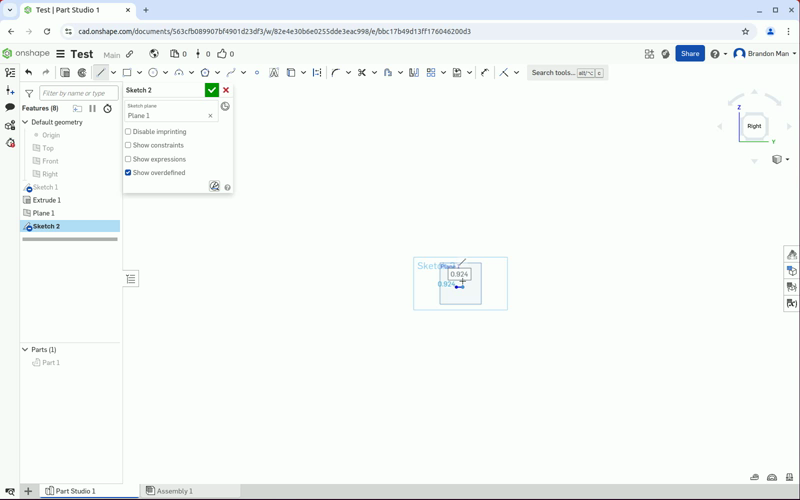
scroll(6)
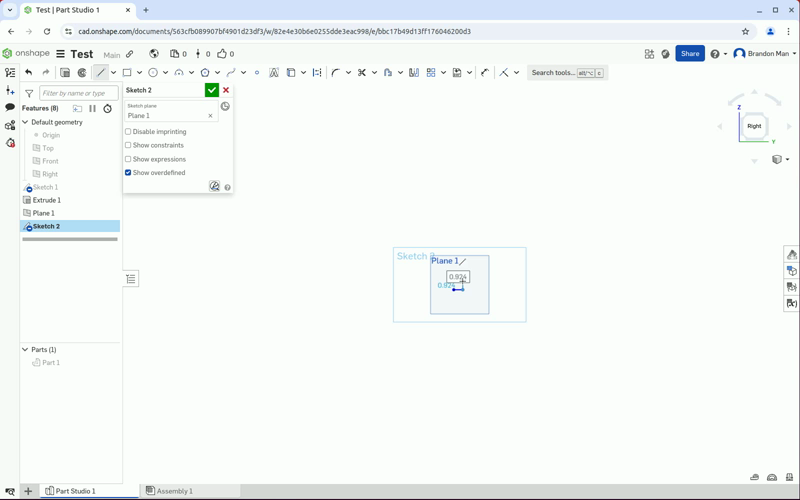
scroll(6)
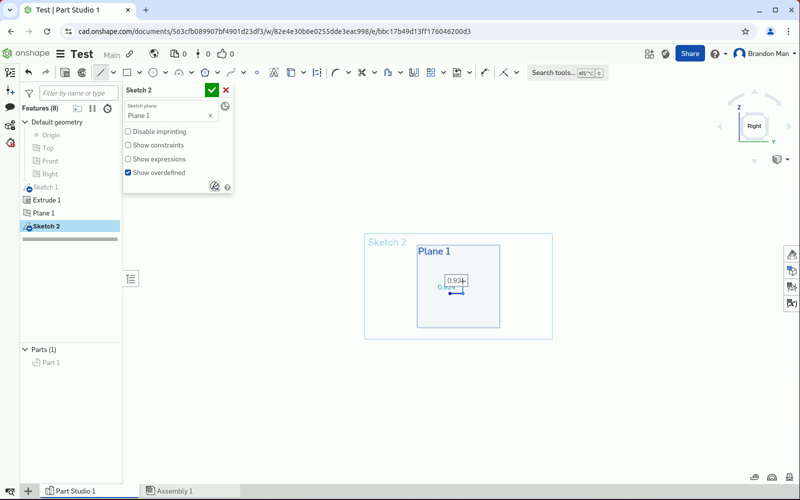
scroll(6)
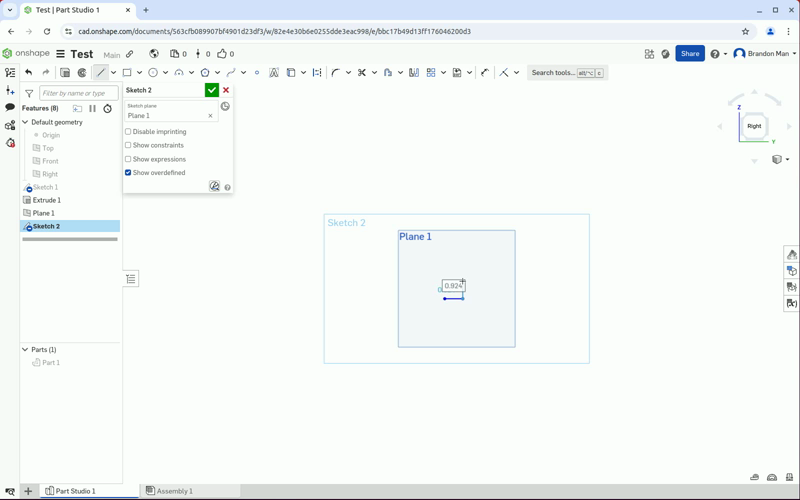
scroll(6)
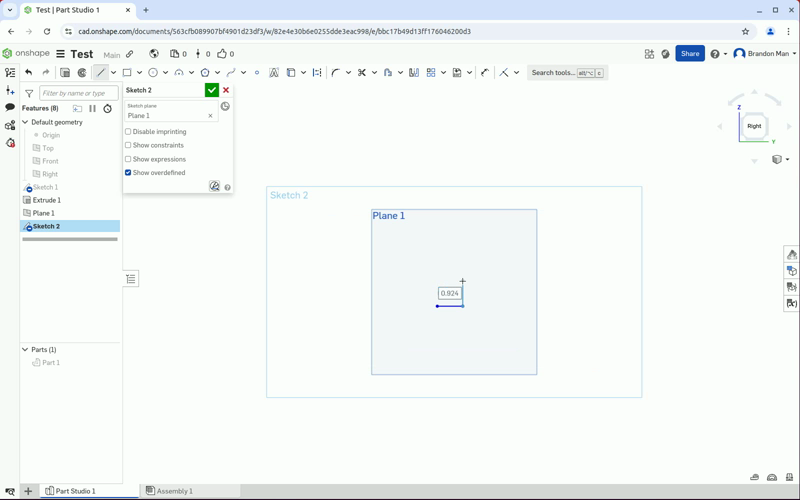
scroll(6)
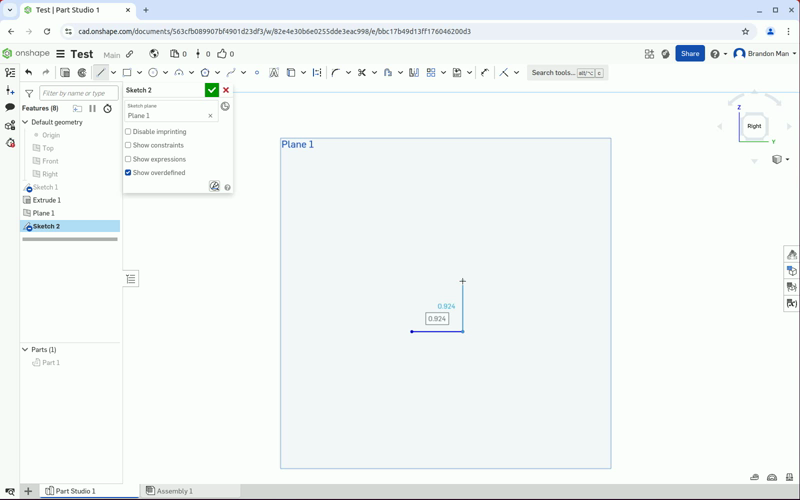
click(462, 280)
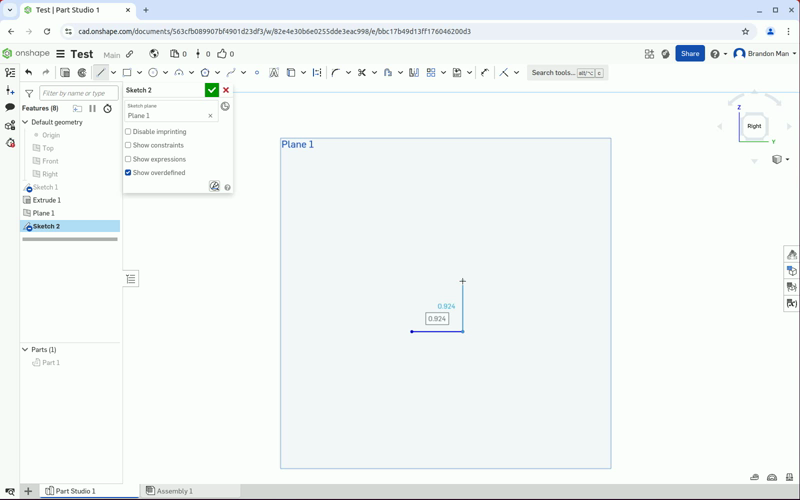
scroll(-6)
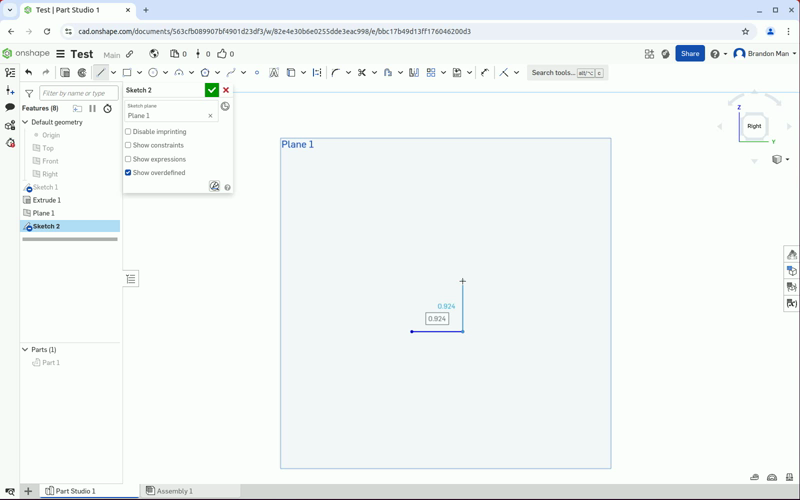
scroll(-6)
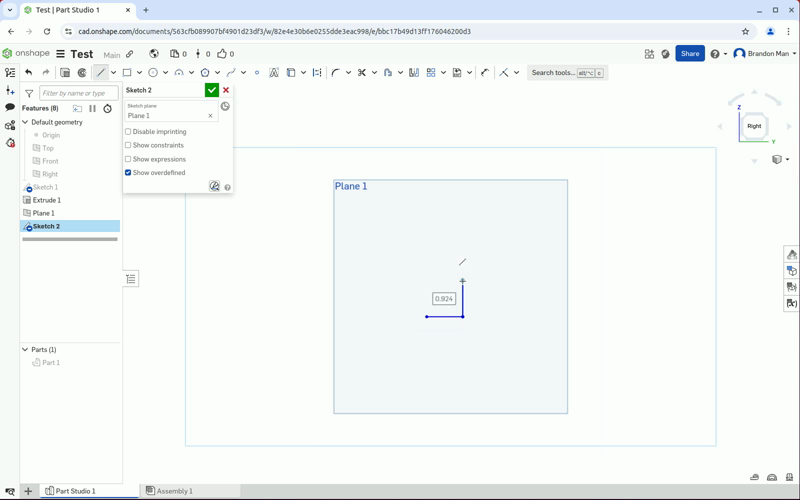
scroll(-6)
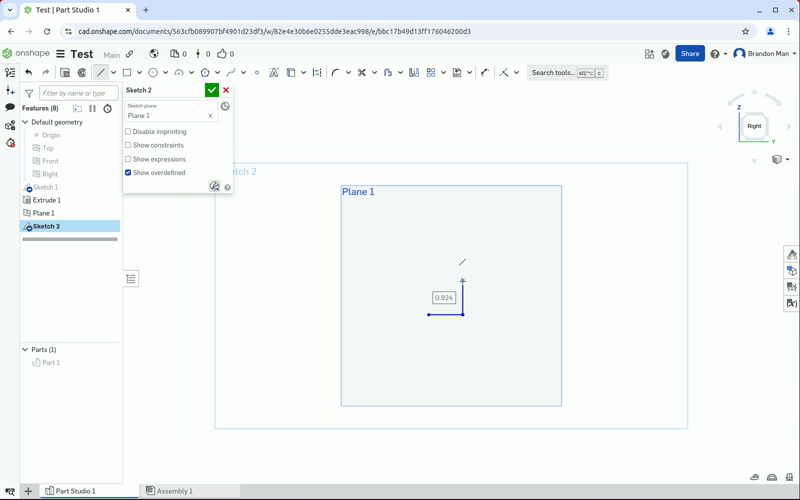
scroll(-6)
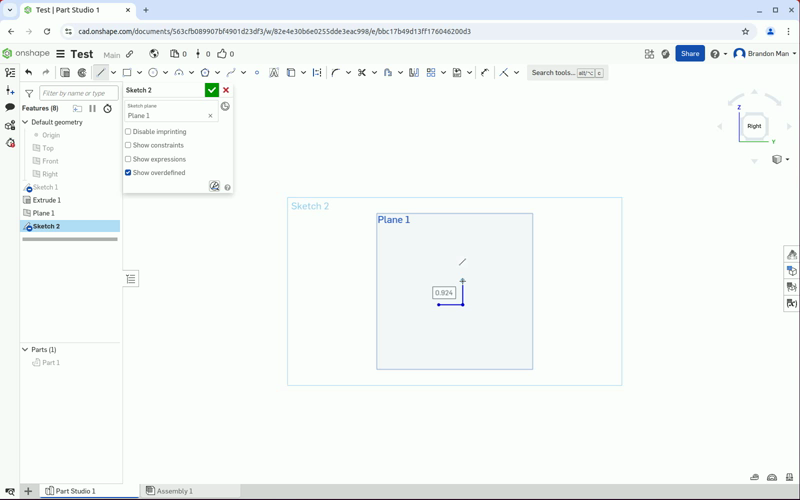
scroll(-6)
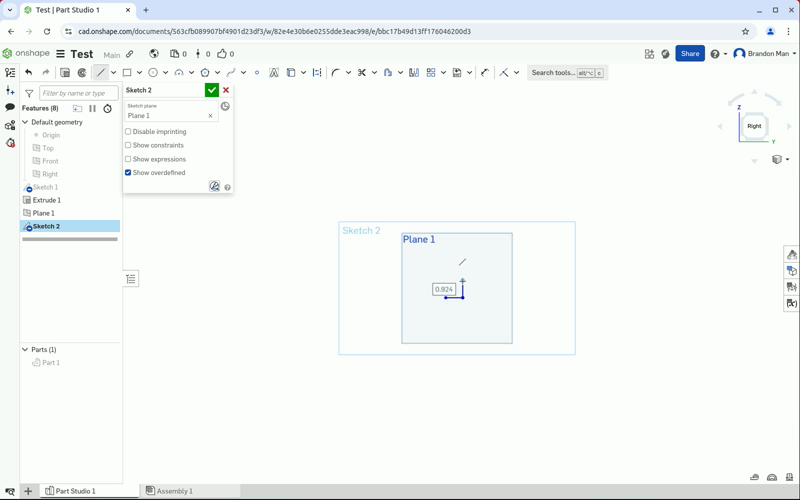
scroll(-6)
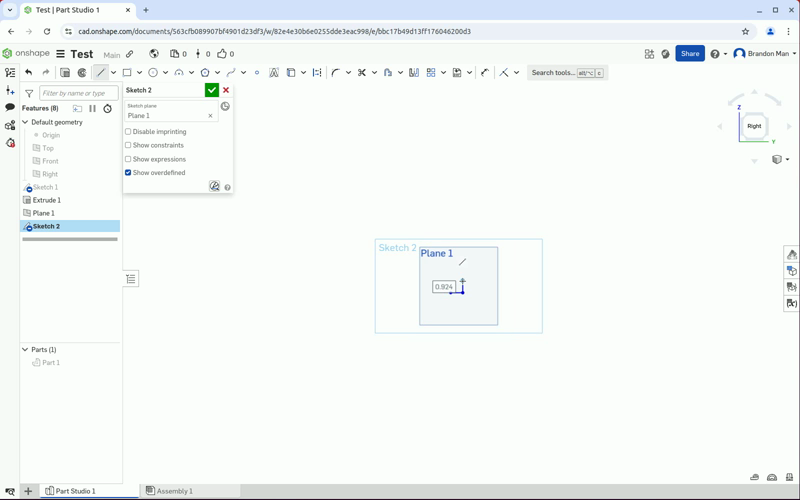
scroll(-6)
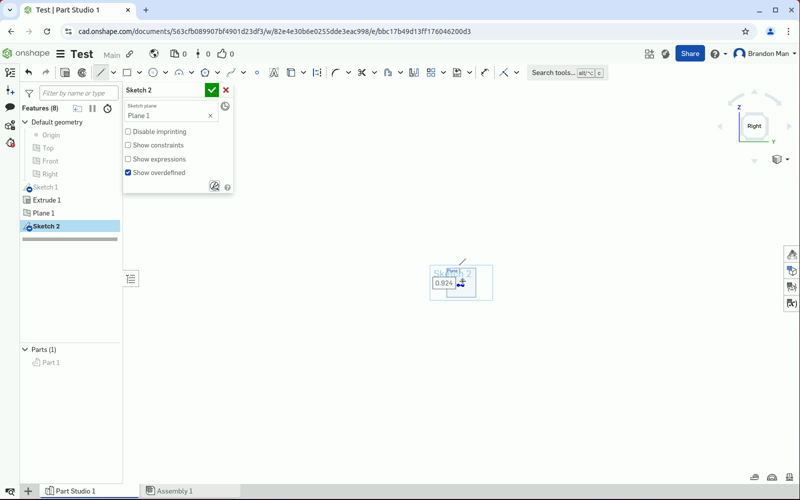
key_up(shift)
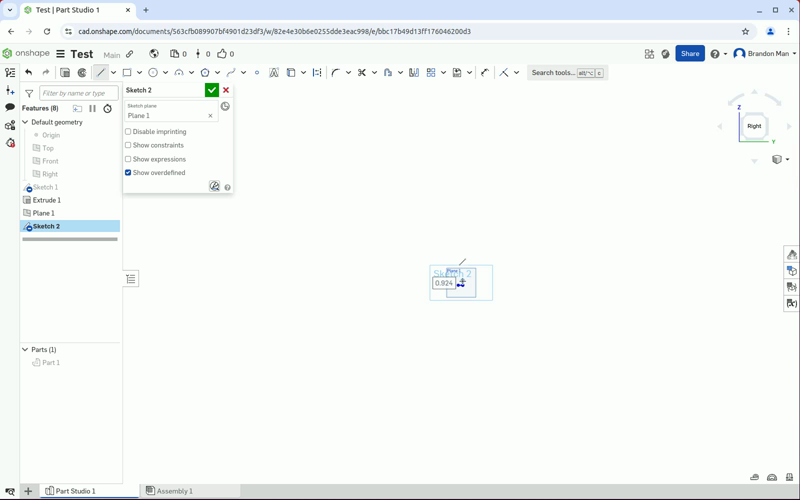
key_down(shift)
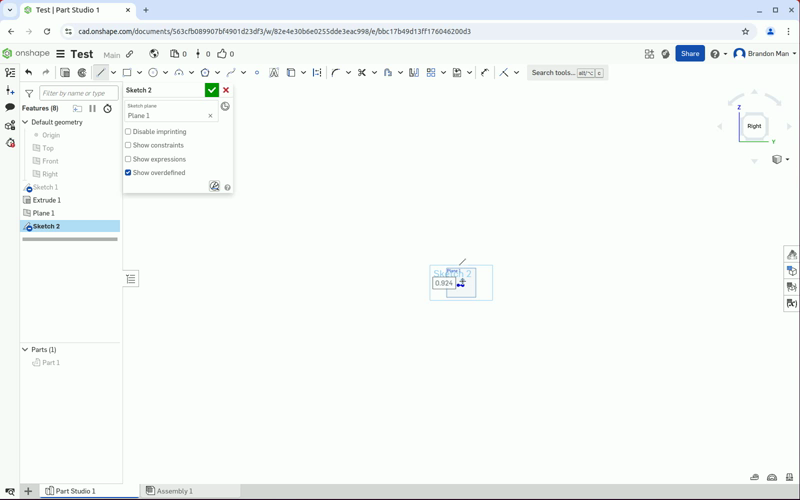
mouse_move(492, 280)
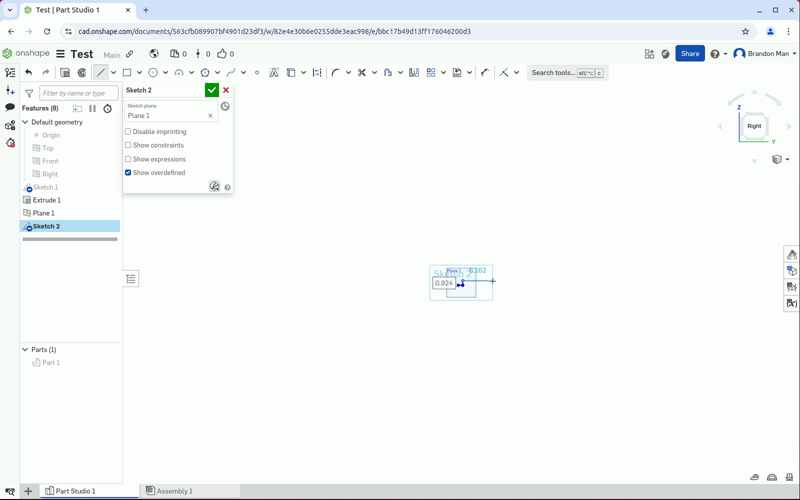
mouse_move(458, 280)
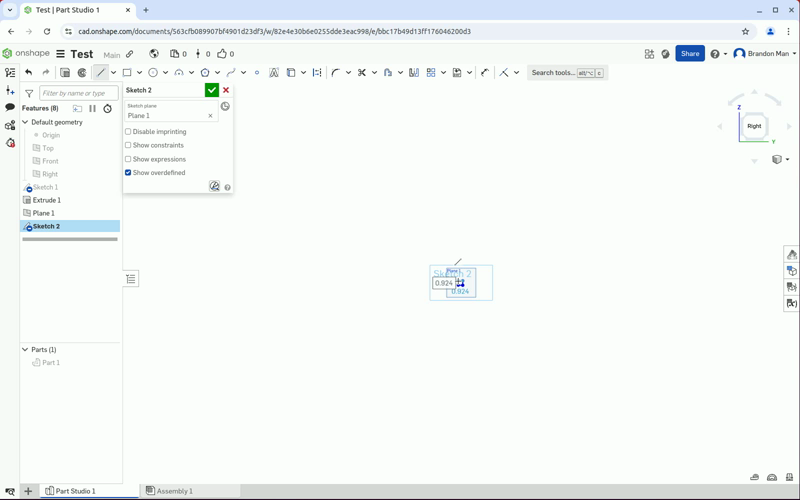
scroll(6)
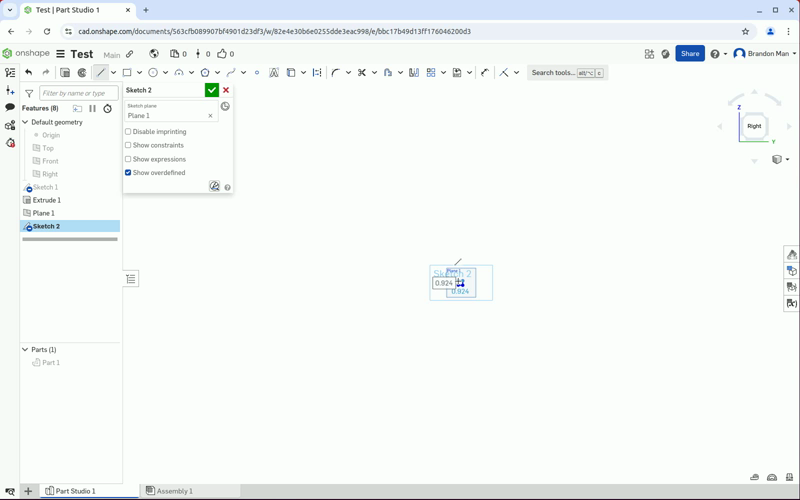
scroll(6)
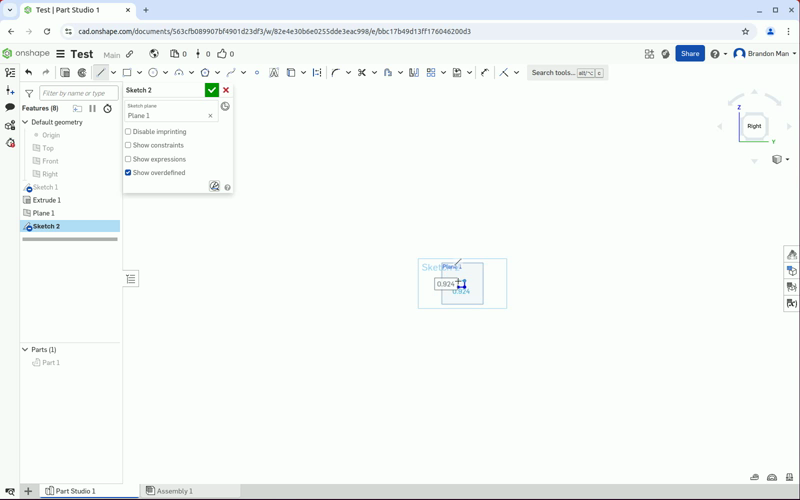
scroll(6)
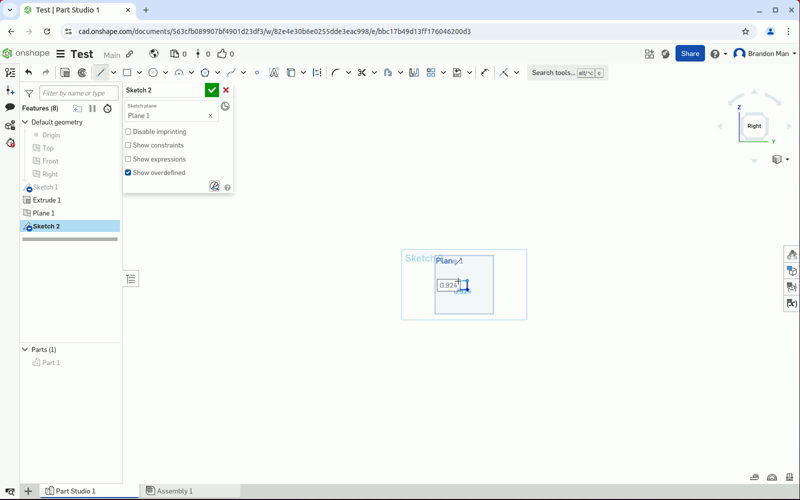
scroll(6)
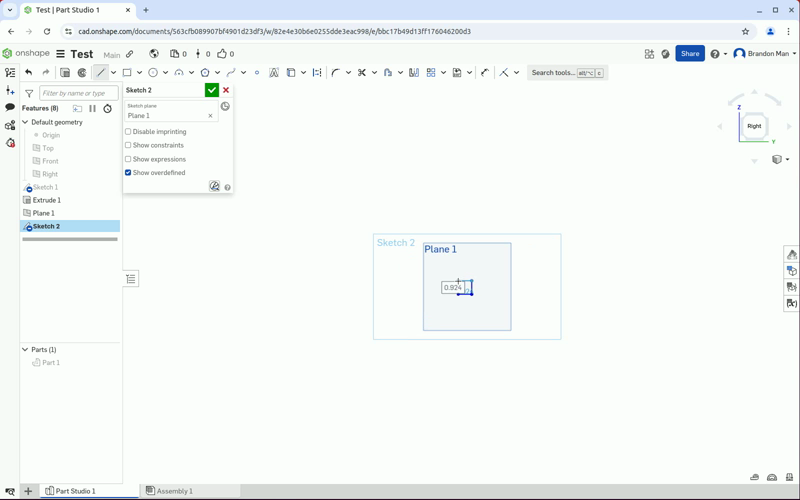
scroll(6)
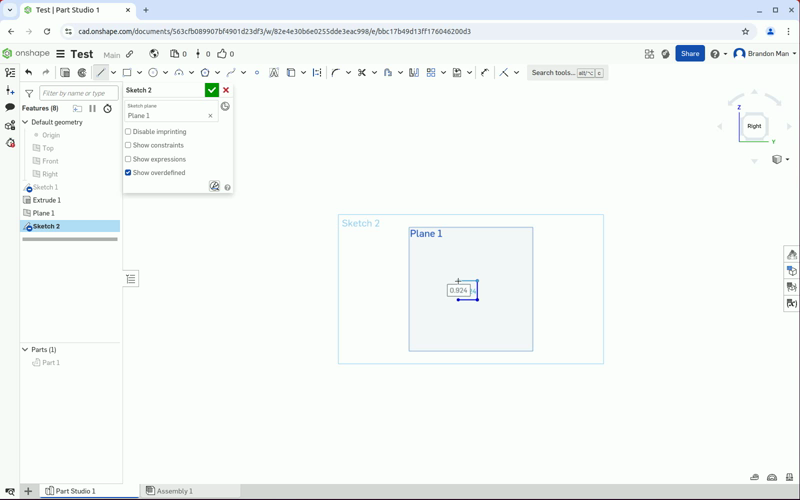
scroll(6)
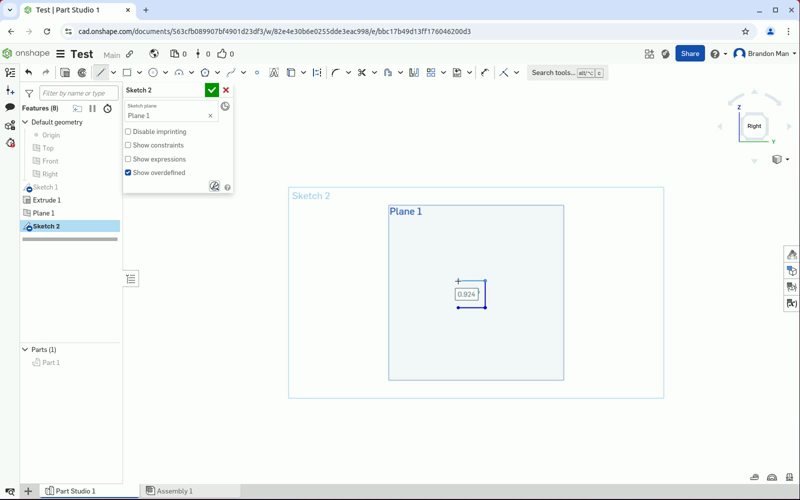
scroll(6)
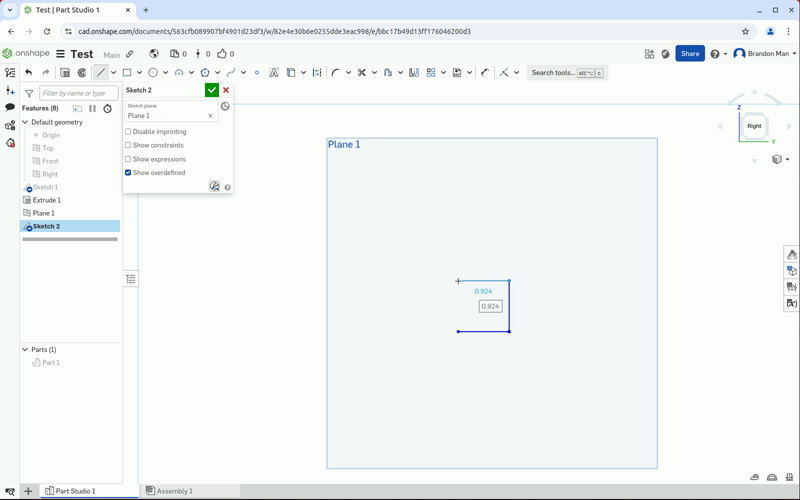
click(458, 280)
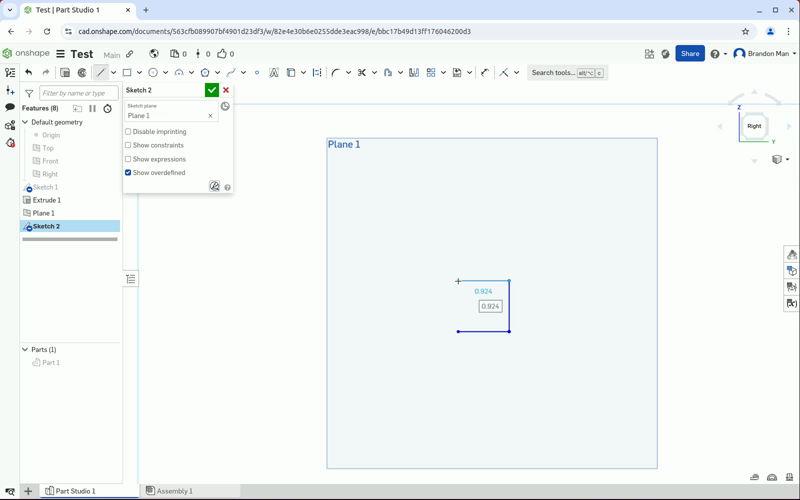
scroll(-6)
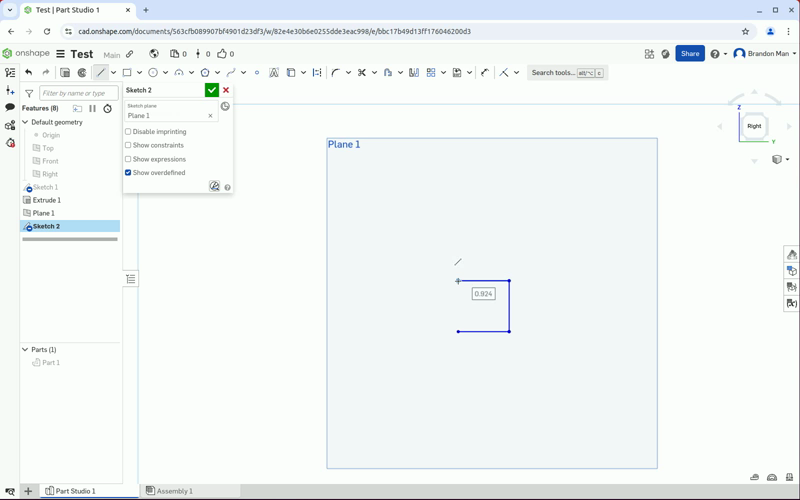
scroll(-6)
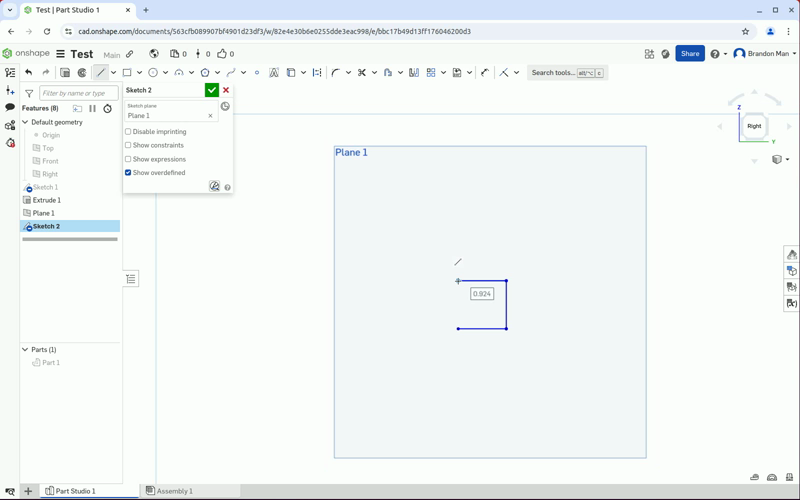
scroll(-6)
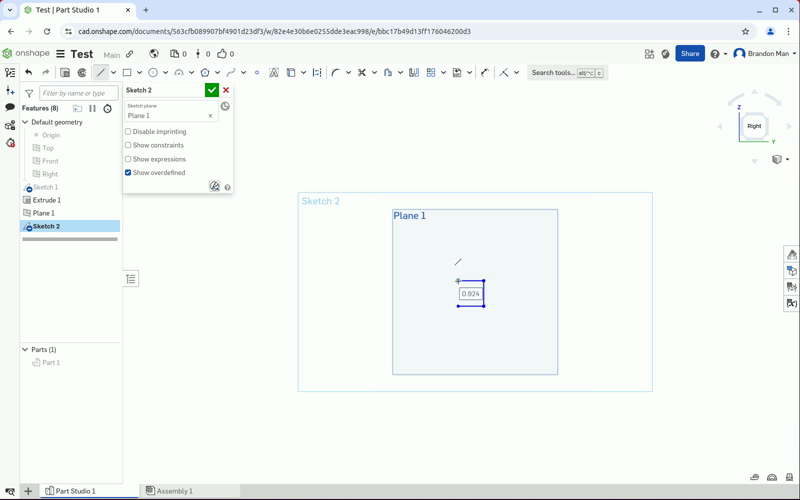
scroll(-6)
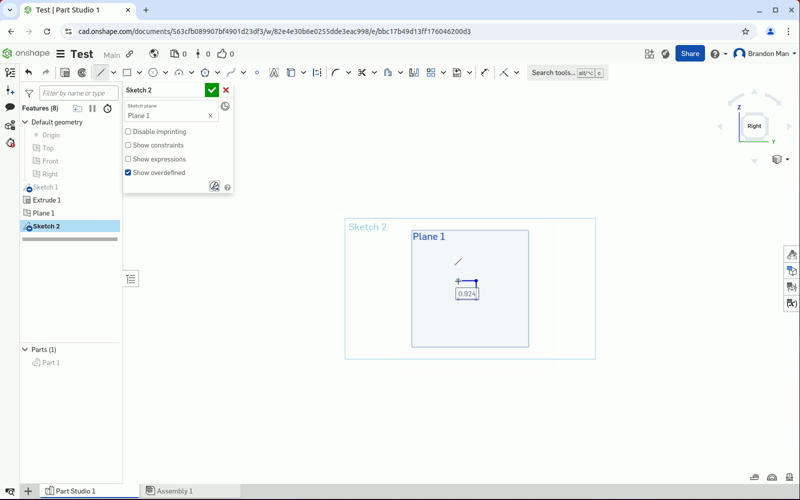
scroll(-6)
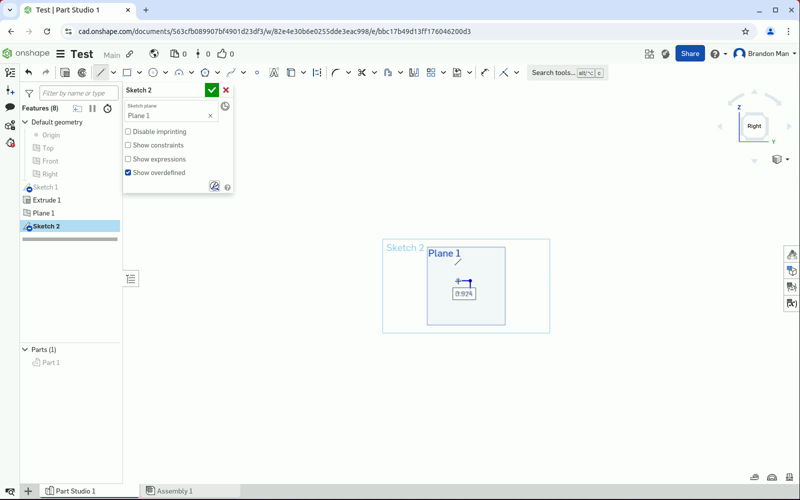
scroll(-6)
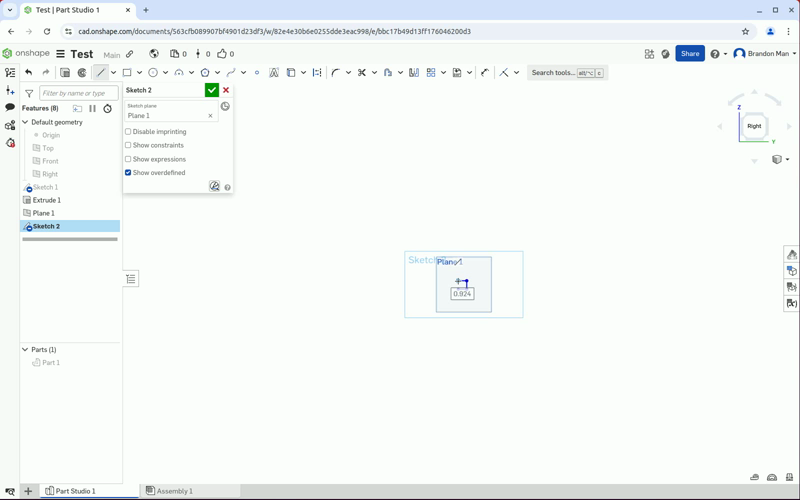
scroll(-6)
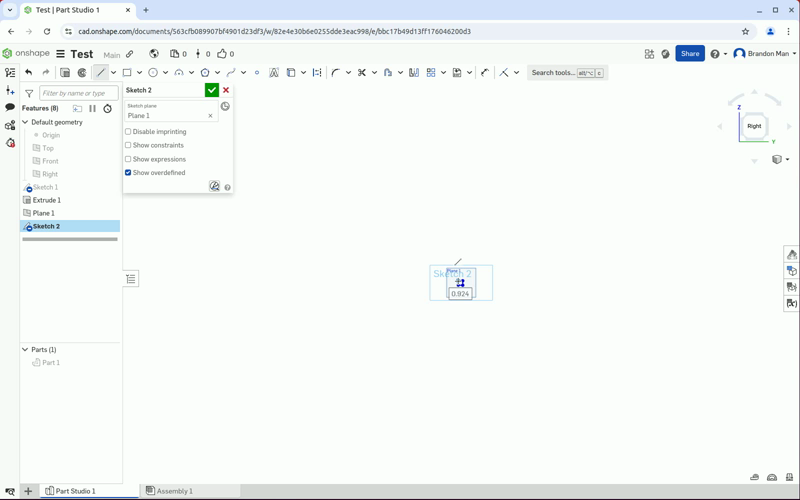
key_up(shift)
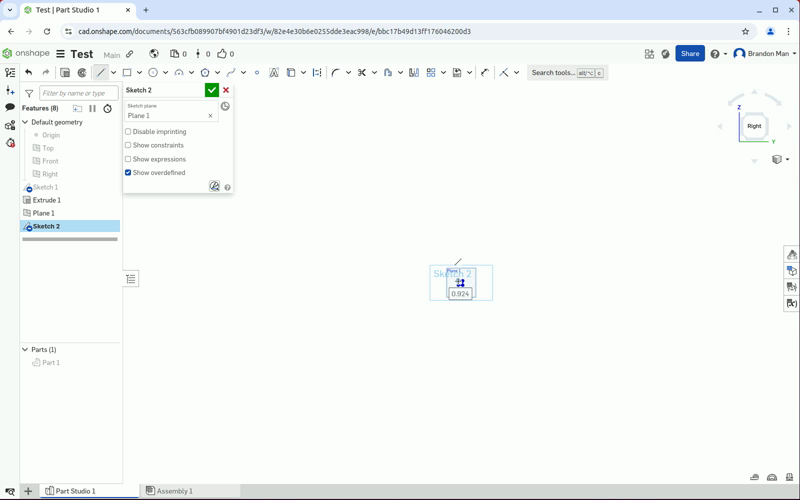
mouse_move(488, 280)
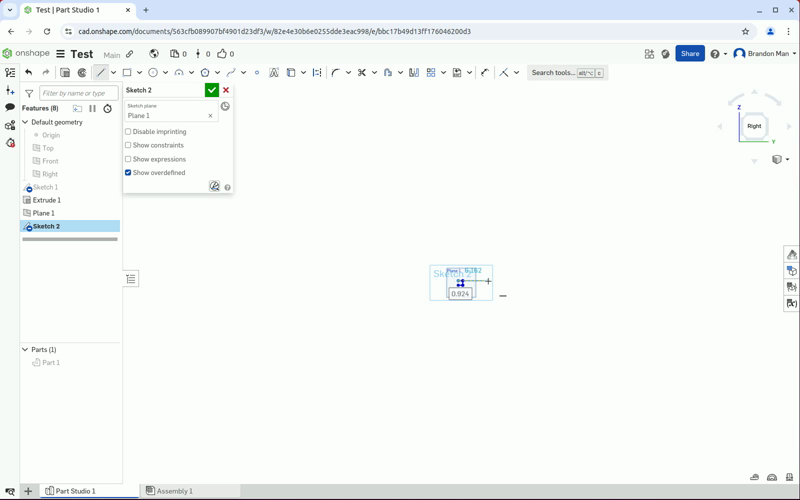
key_down(shift)
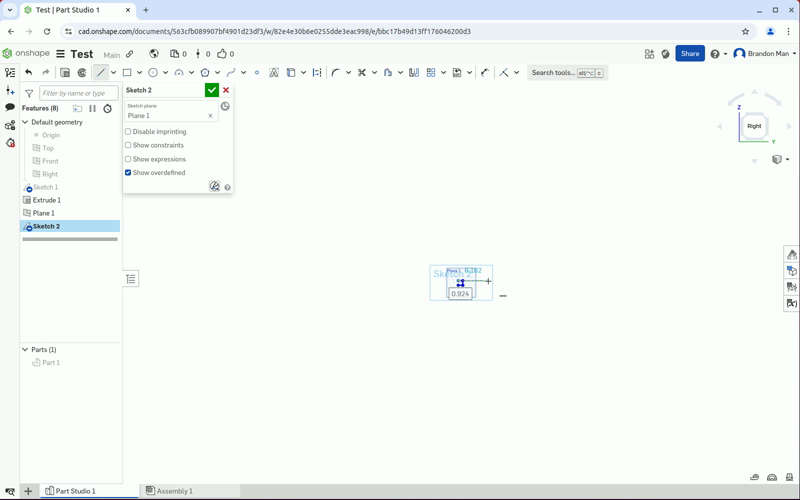
mouse_move(458, 285)
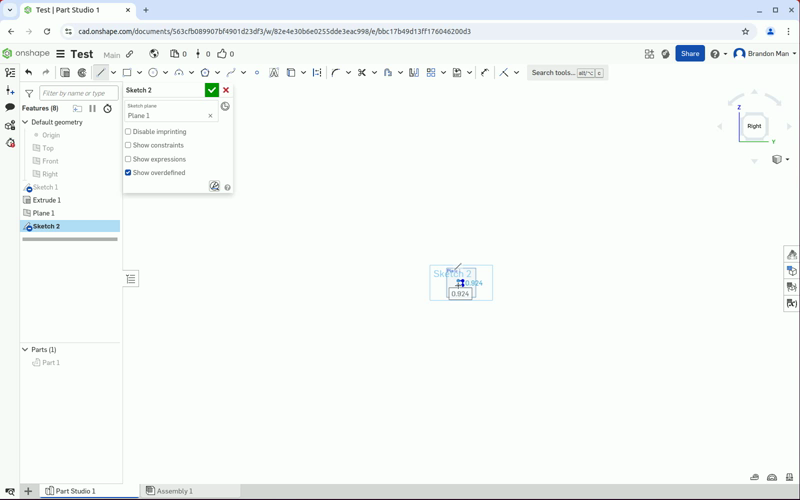
scroll(6)
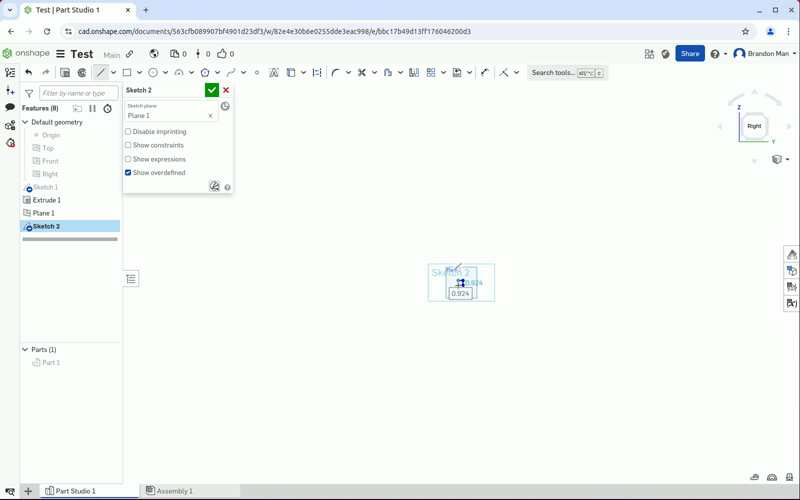
scroll(6)
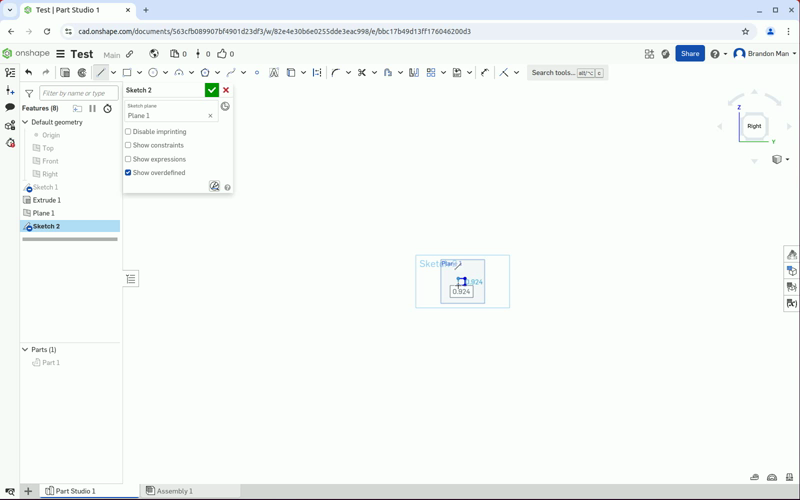
scroll(6)
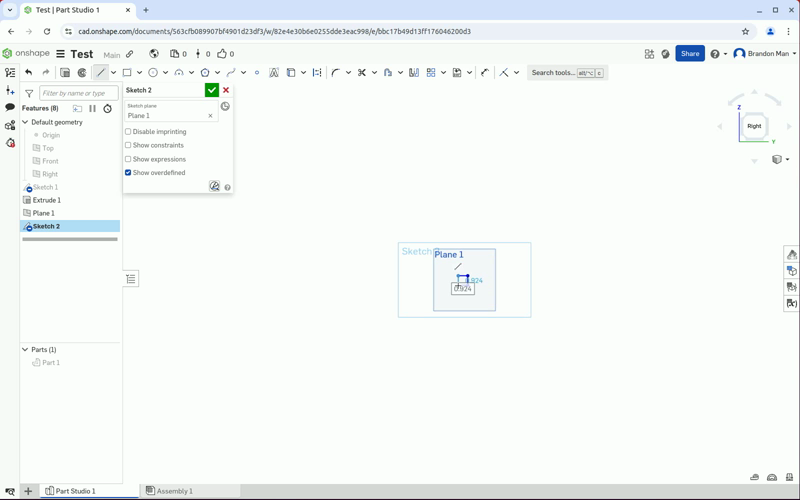
scroll(6)
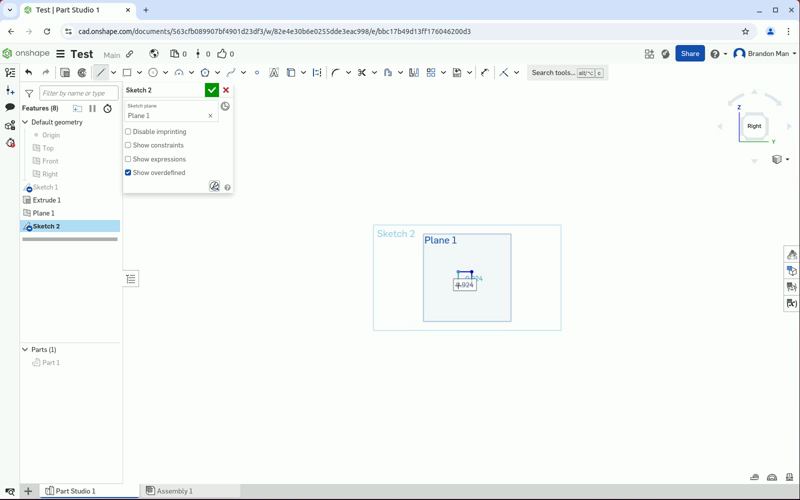
scroll(6)
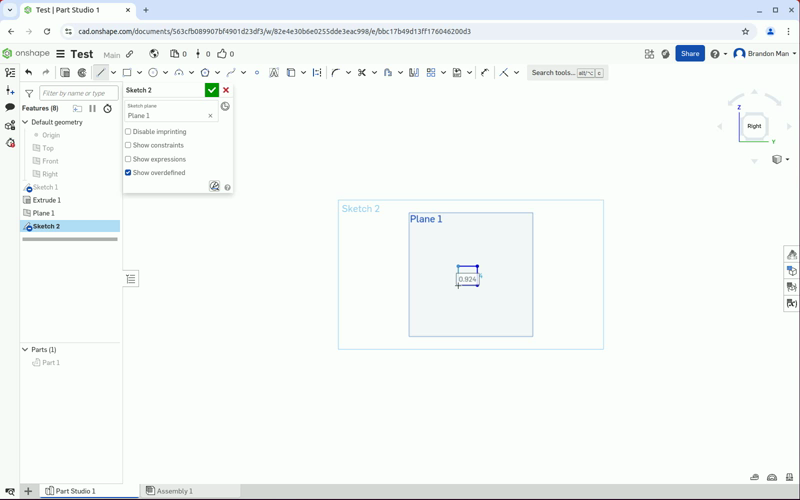
scroll(6)
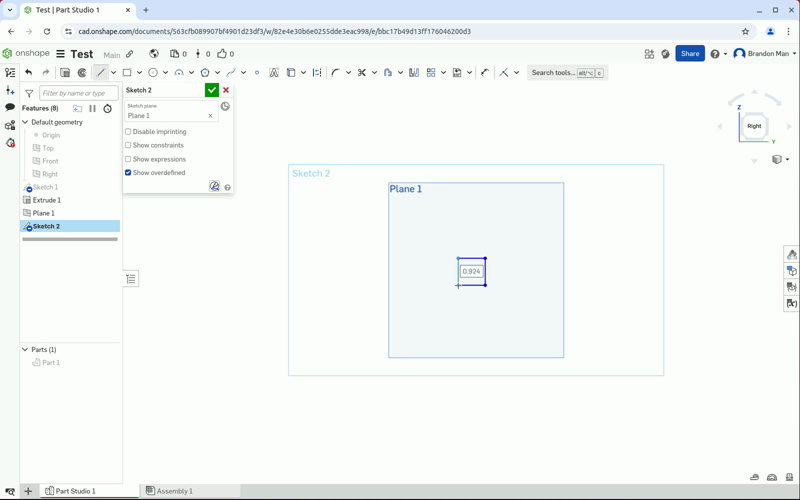
scroll(6)
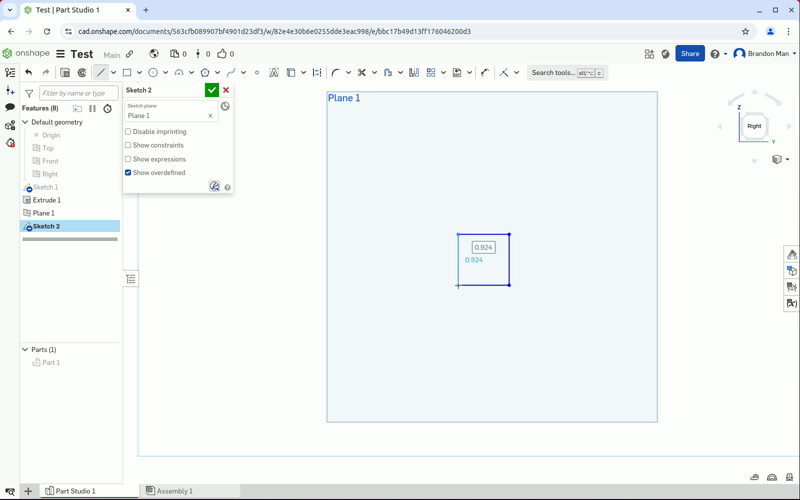
key_up(shift)
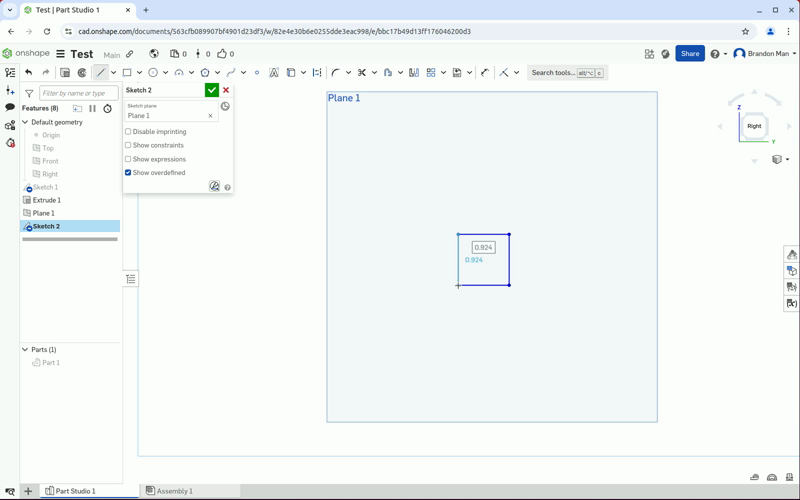
click(458, 285)
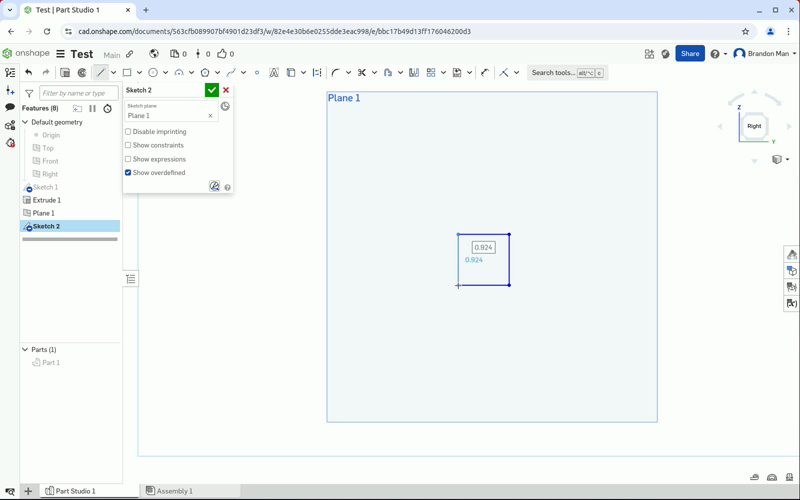
scroll(-6)
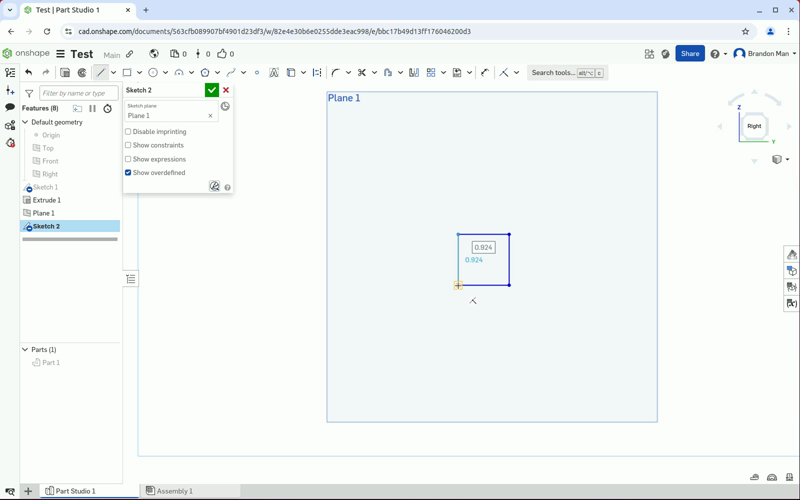
scroll(-6)
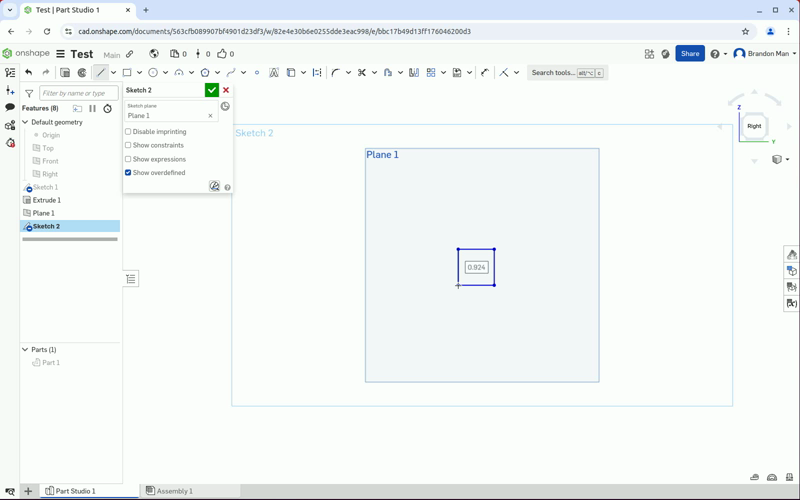
scroll(-6)
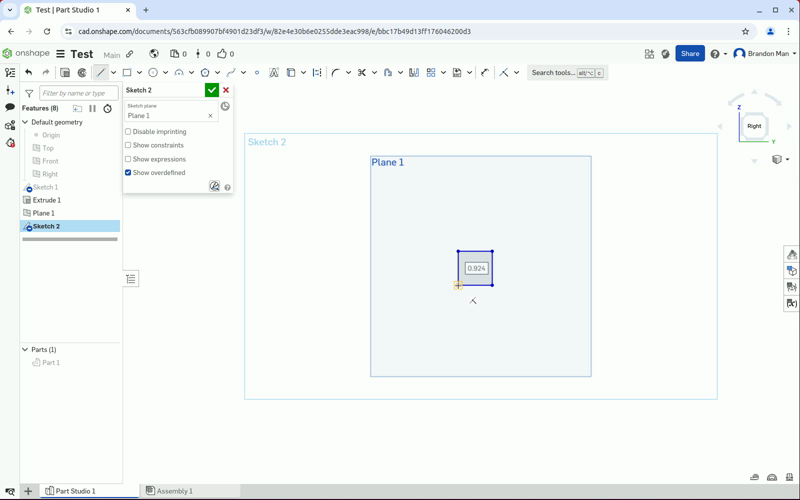
scroll(-6)
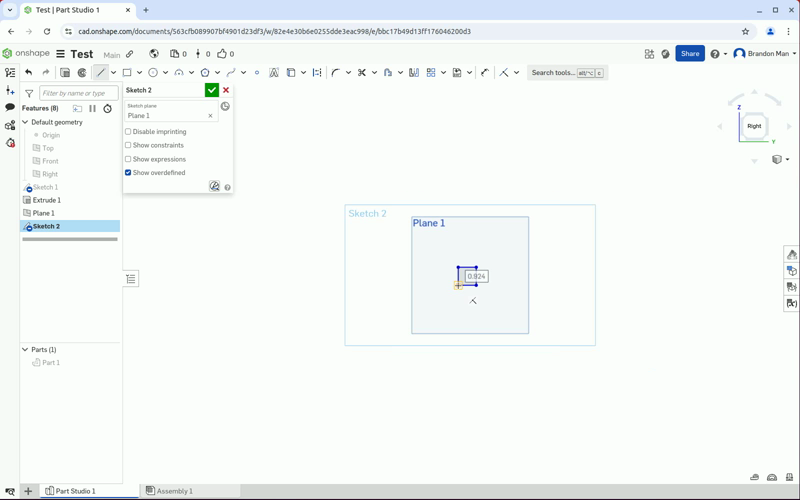
scroll(-6)
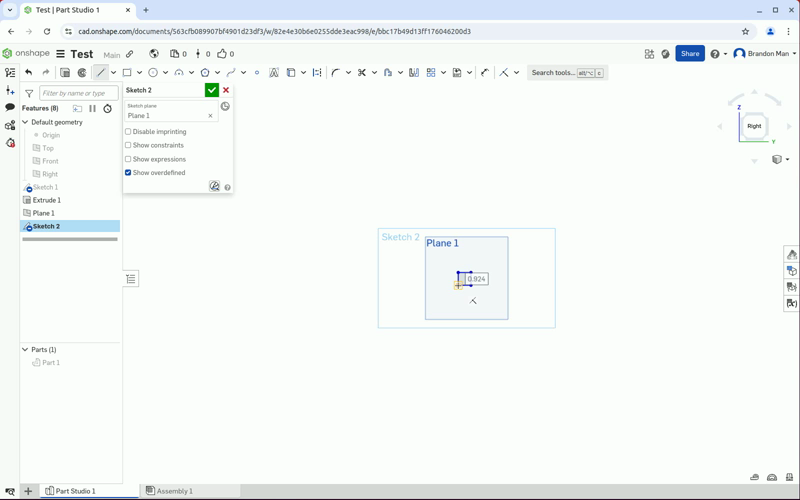
scroll(-6)
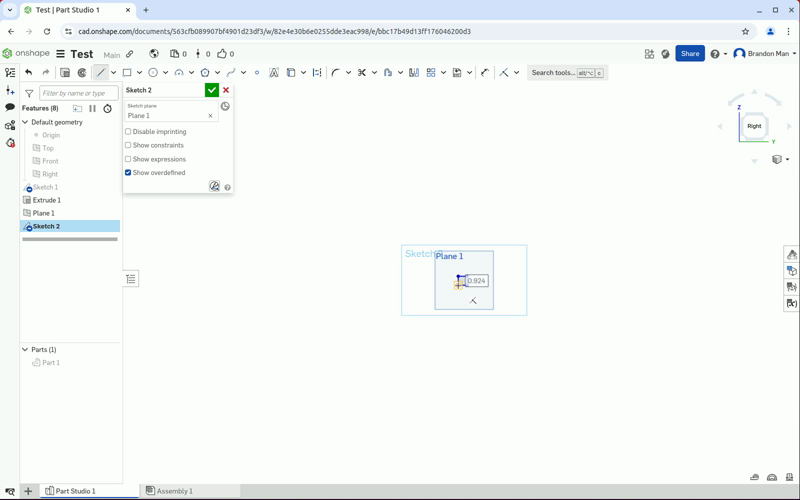
scroll(-6)
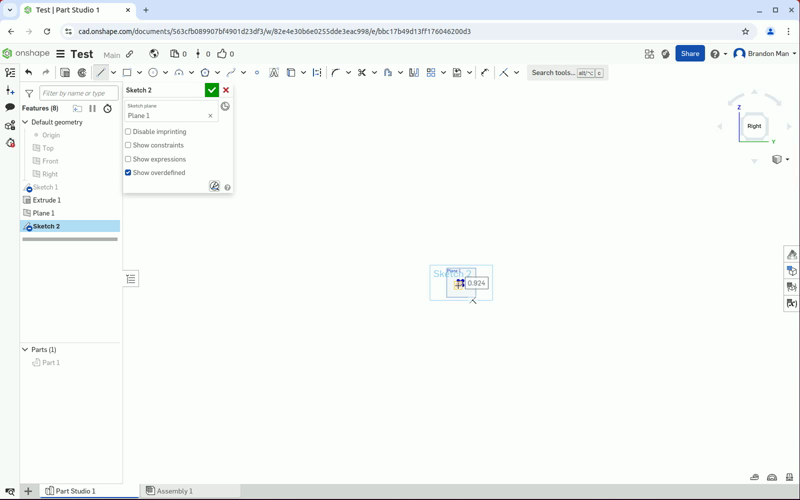
key(esc)
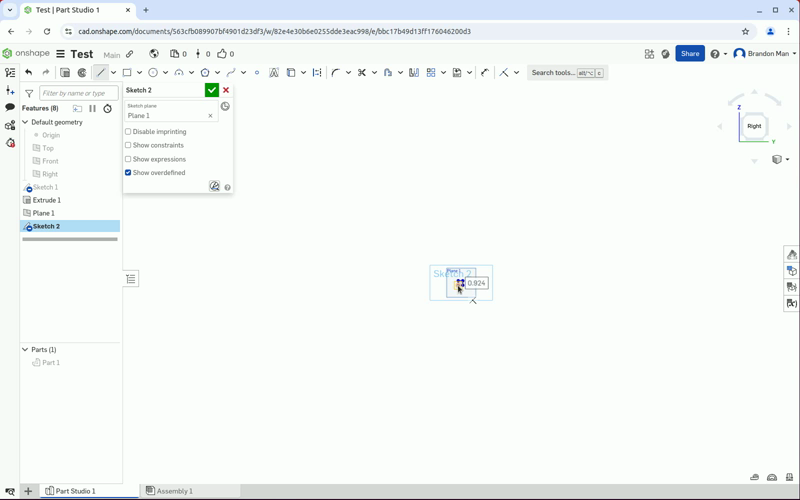
key(l)
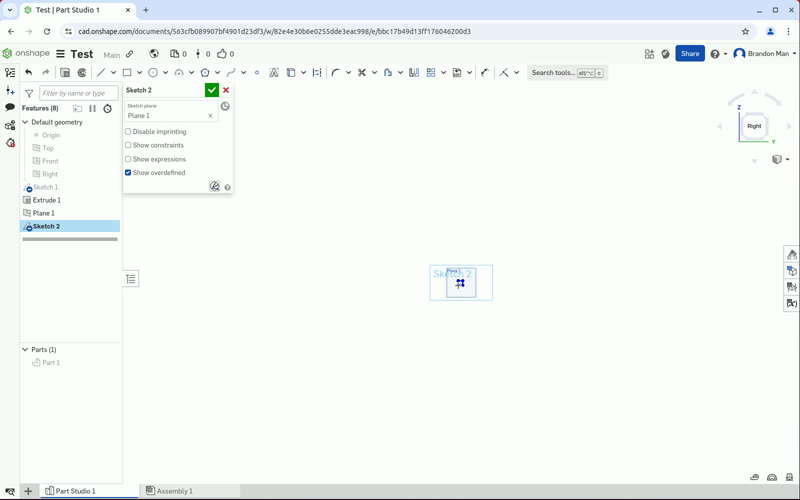
key_down(shift)
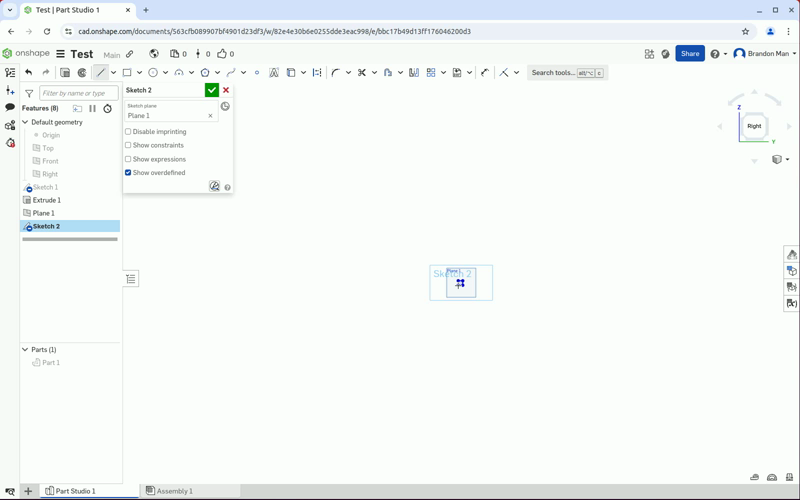
mouse_move(458, 285)
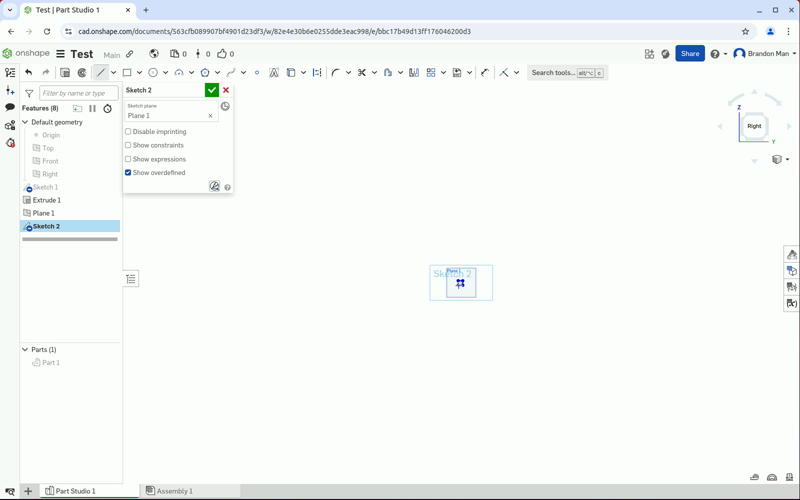
scroll(6)
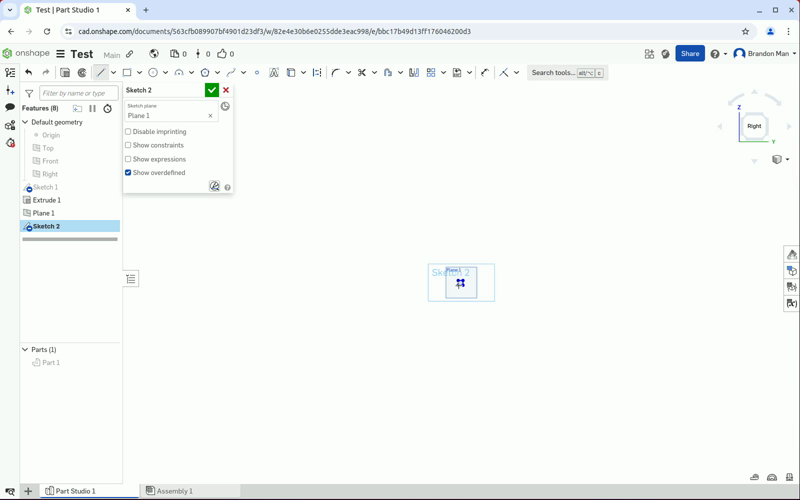
scroll(6)
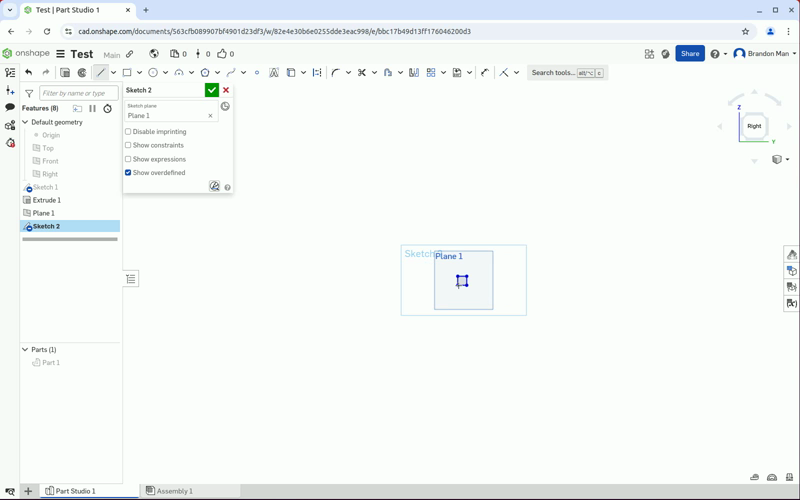
scroll(6)
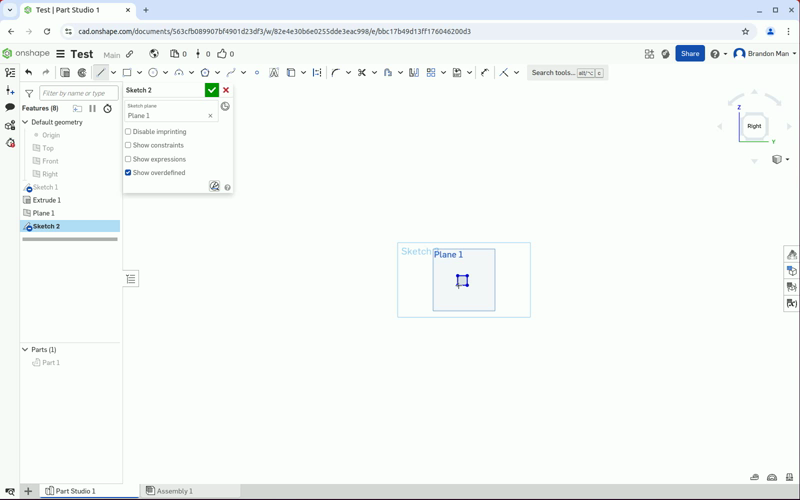
scroll(6)
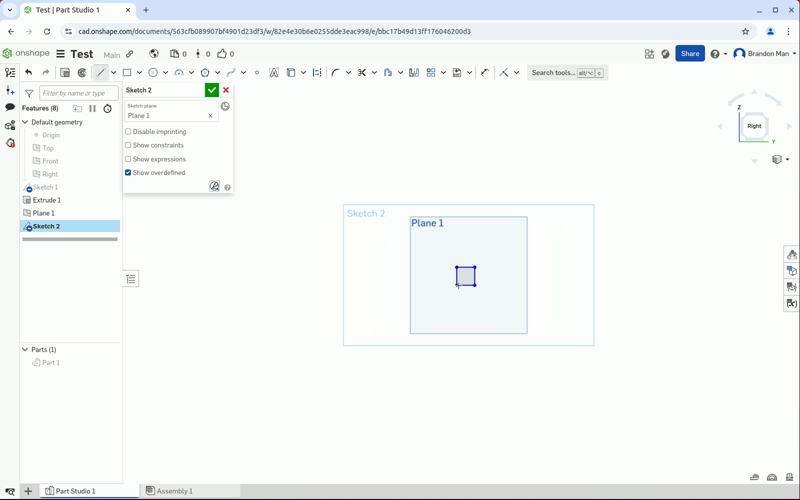
scroll(6)
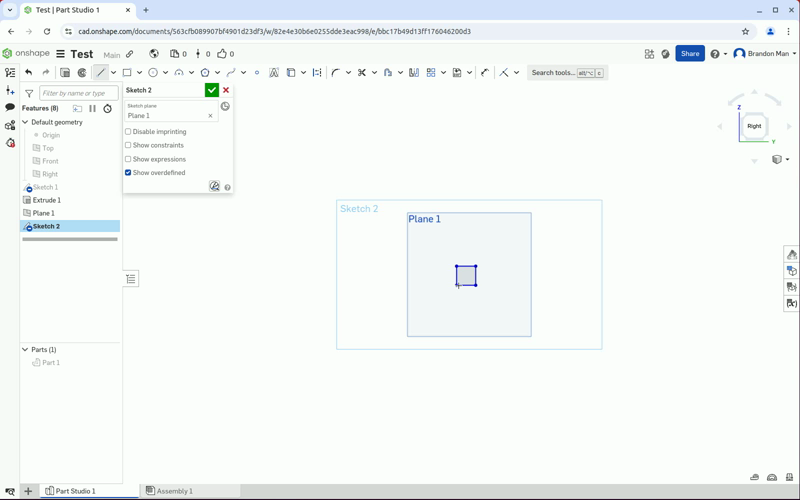
scroll(6)
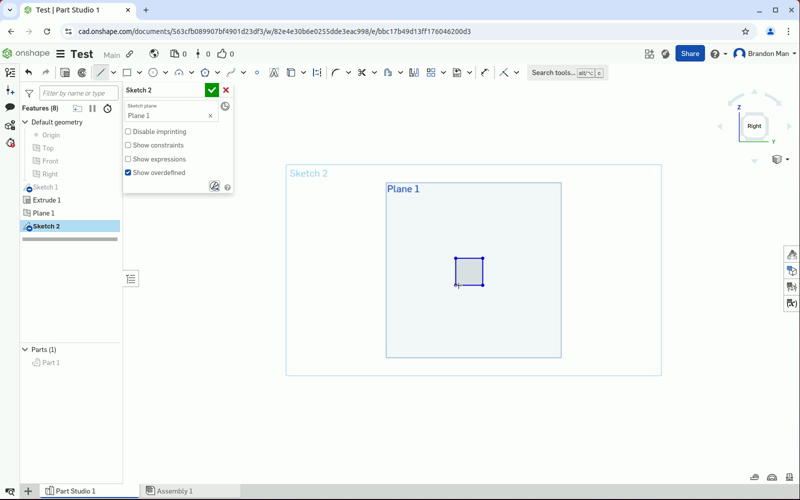
scroll(6)
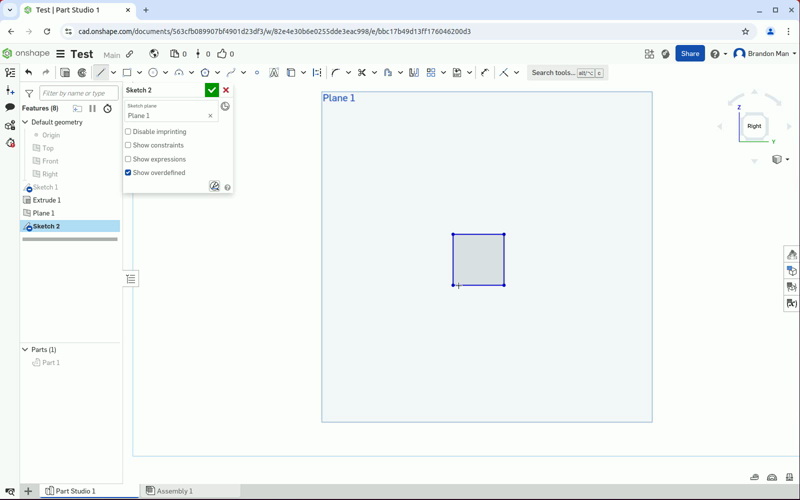
click(458, 285)
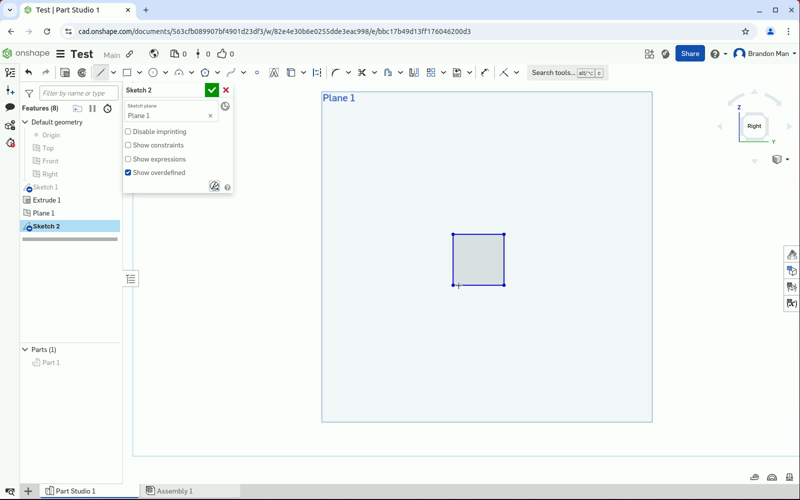
scroll(-6)
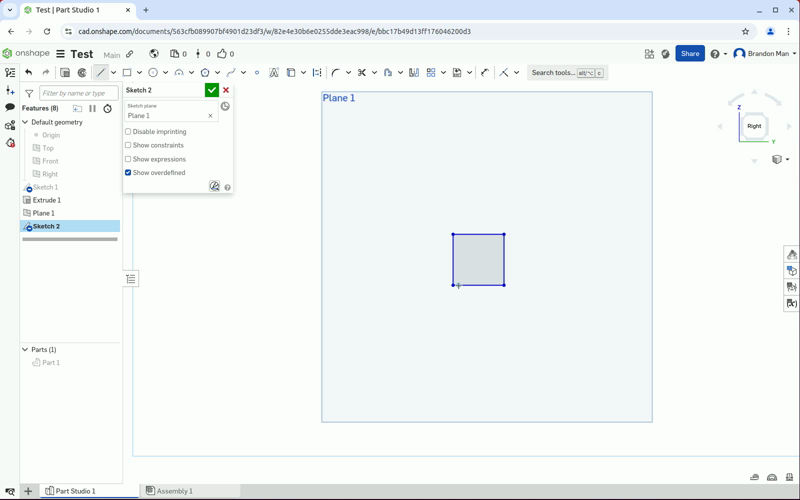
scroll(-6)
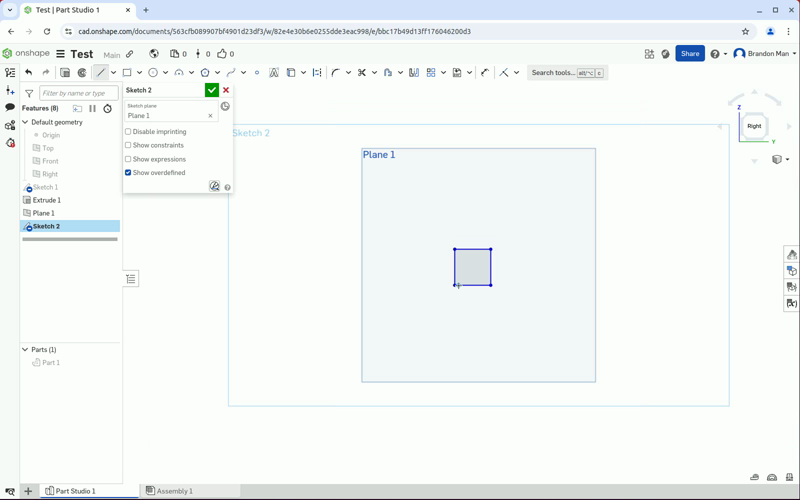
scroll(-6)
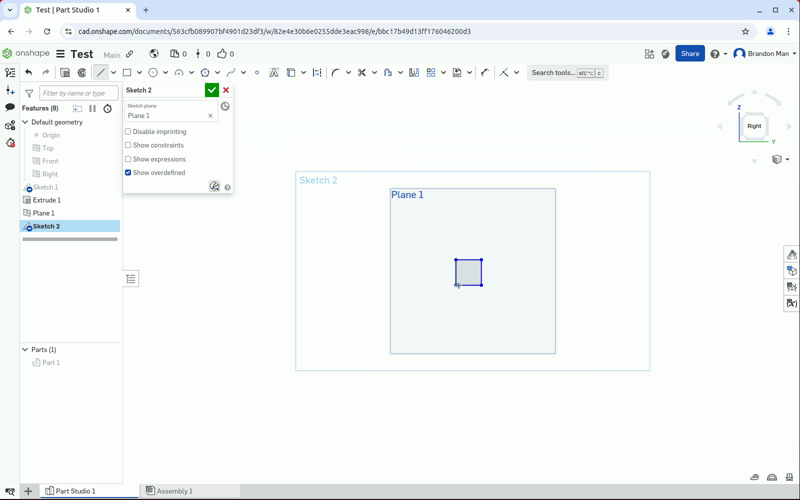
scroll(-6)
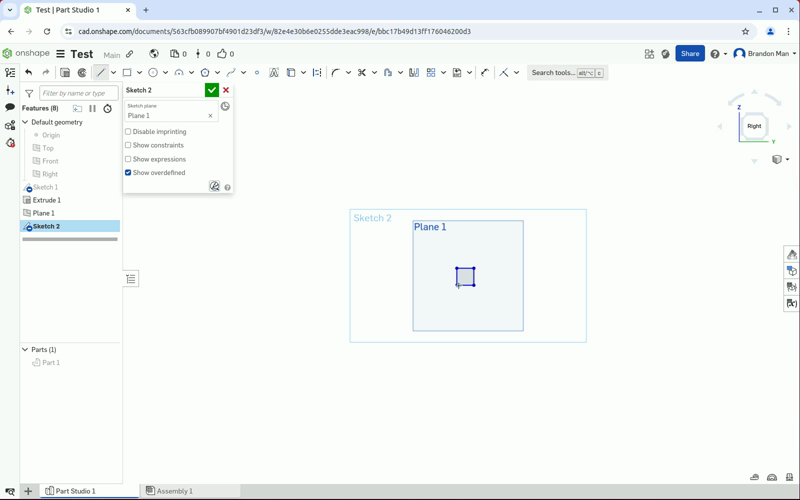
scroll(-6)
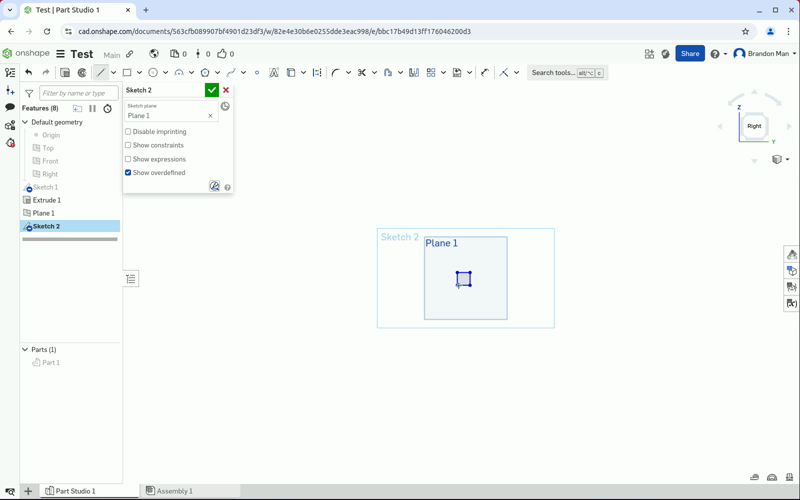
scroll(-6)
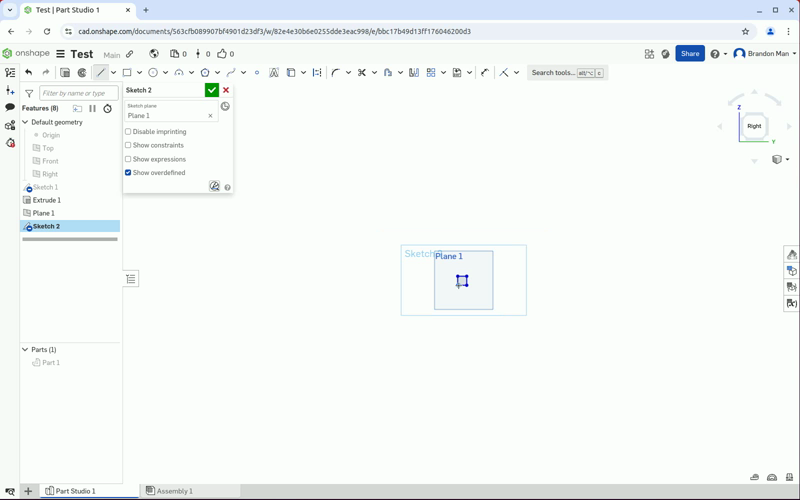
scroll(-6)
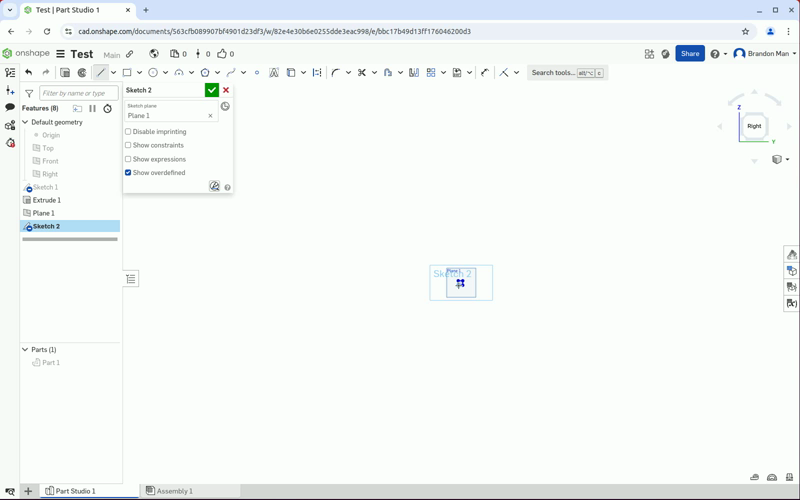
key_up(shift)
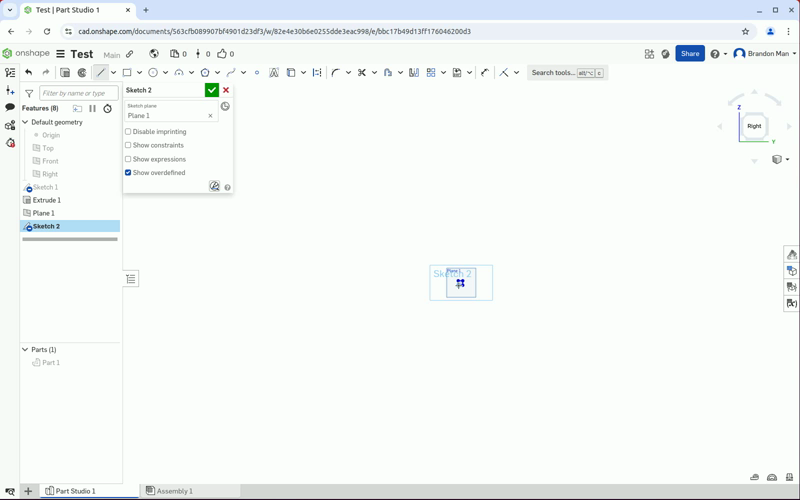
key_down(shift)
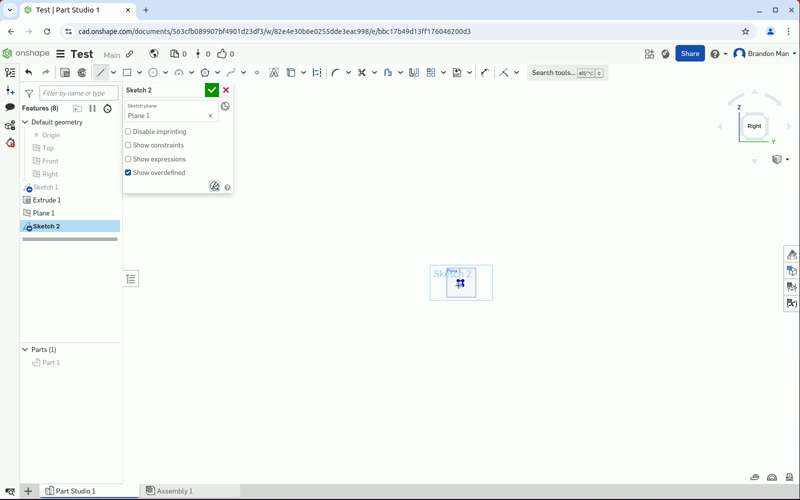
mouse_move(488, 285)
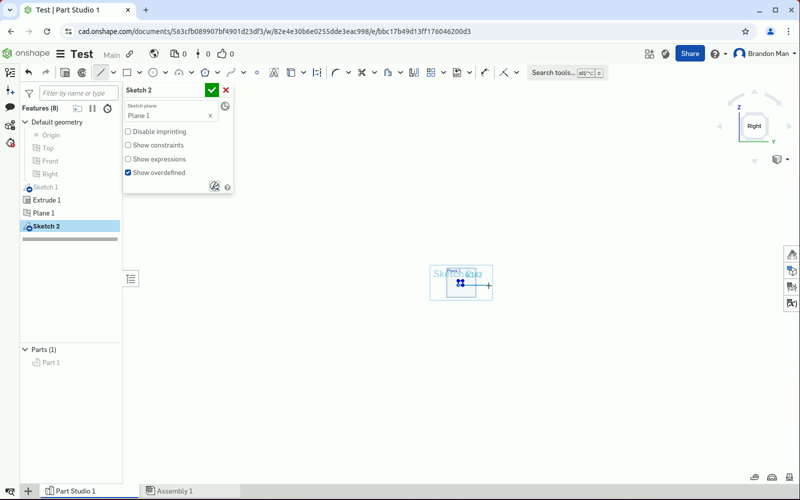
mouse_move(462, 285)
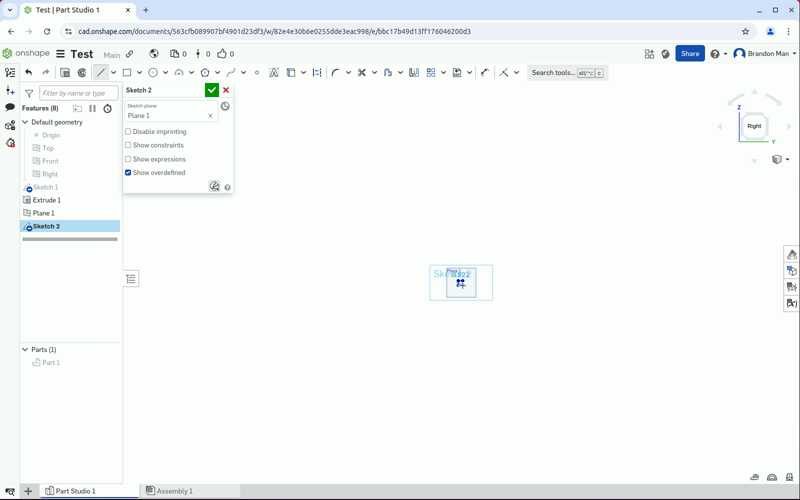
scroll(6)
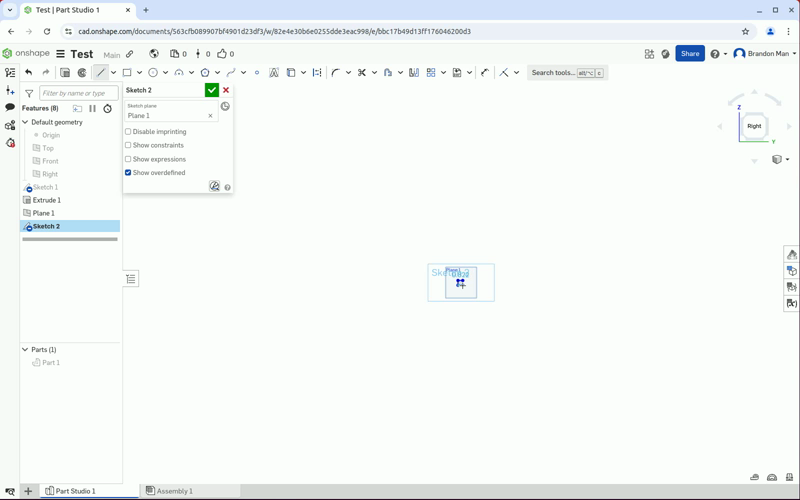
scroll(6)
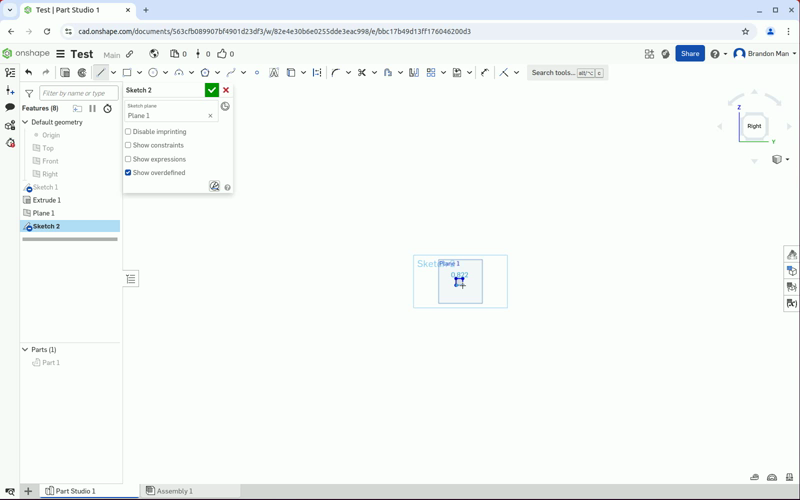
scroll(6)
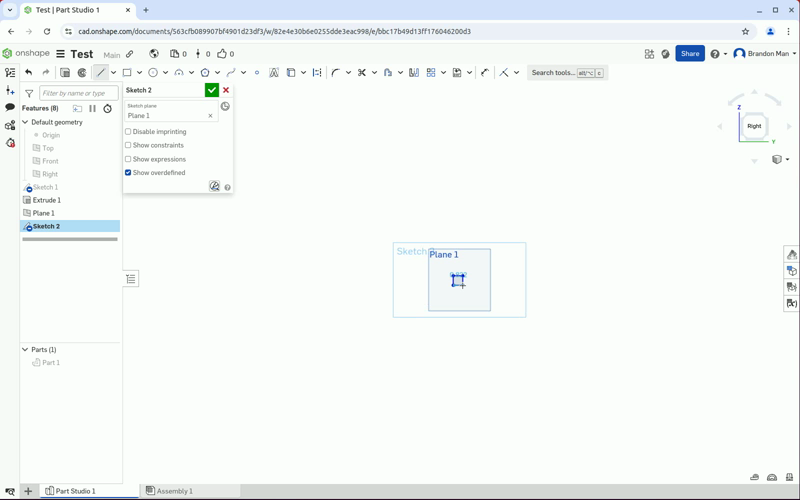
scroll(6)
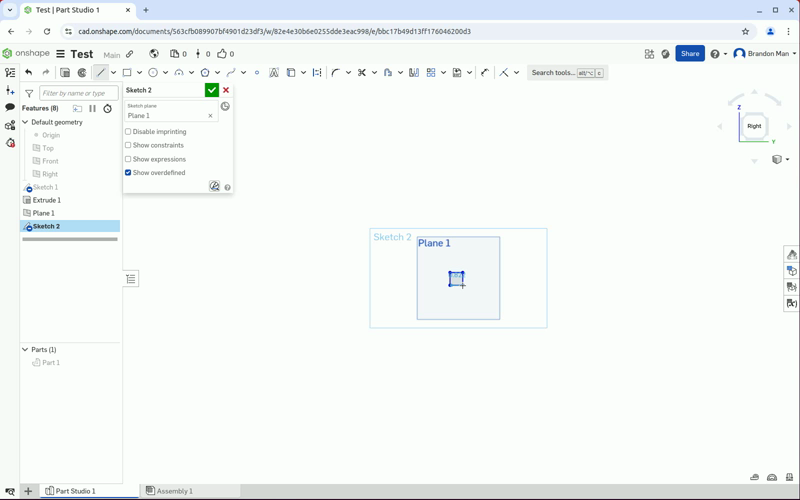
scroll(6)
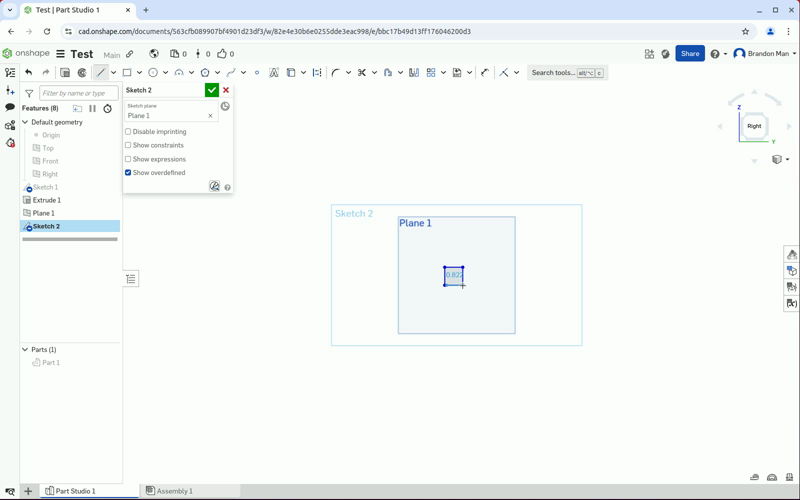
scroll(6)
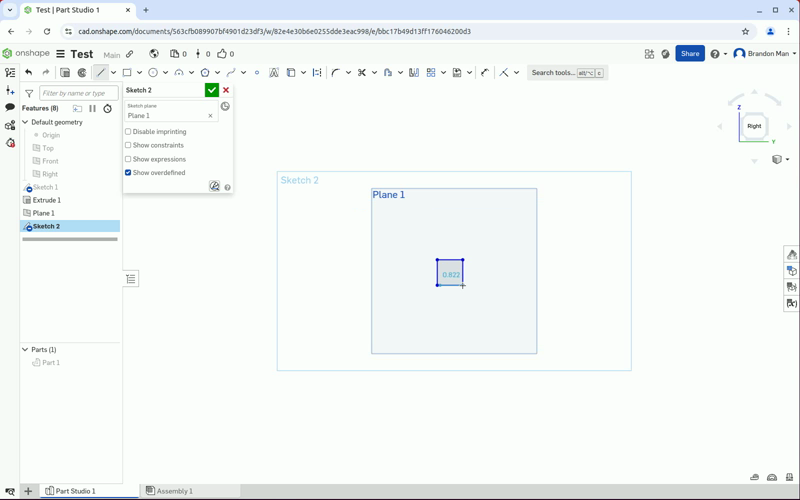
scroll(6)
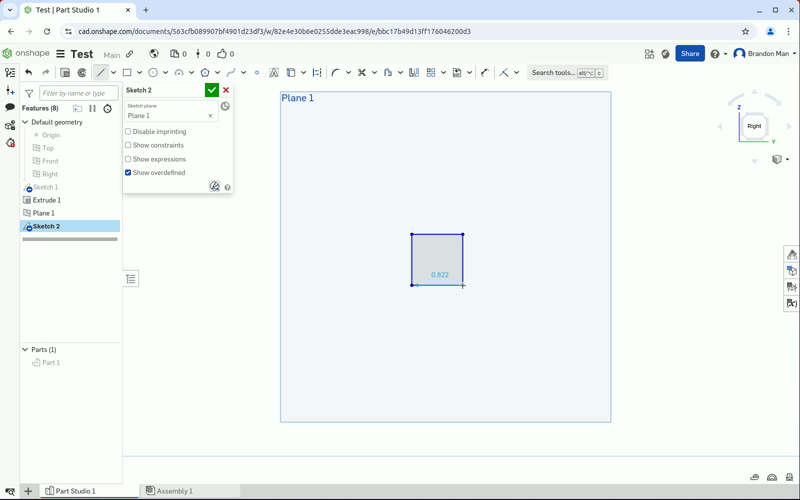
click(462, 285)
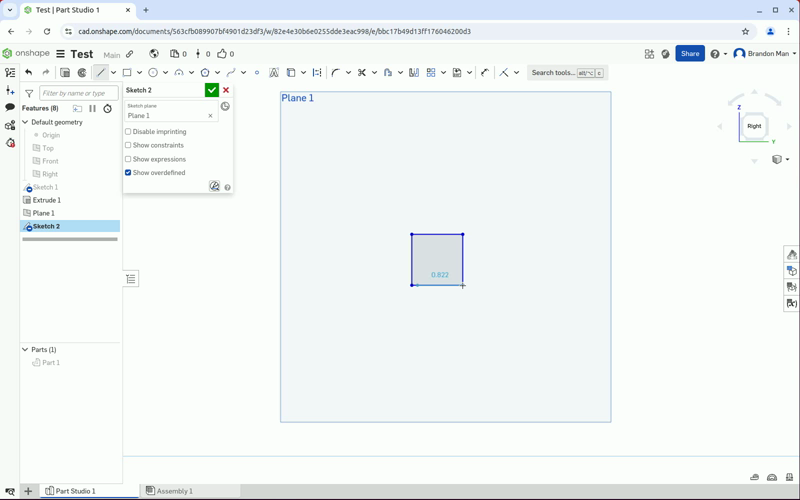
scroll(-6)
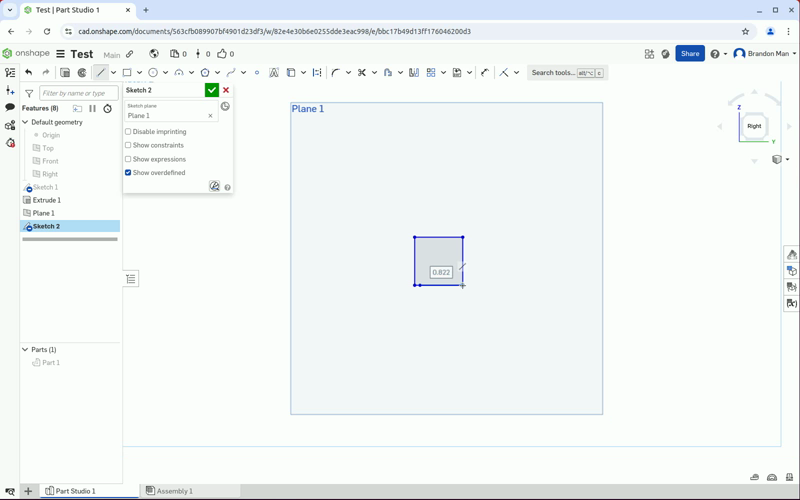
scroll(-6)
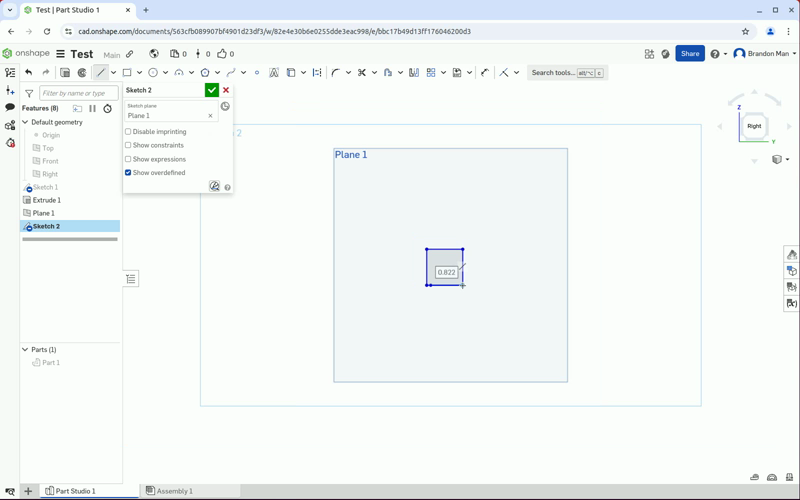
scroll(-6)
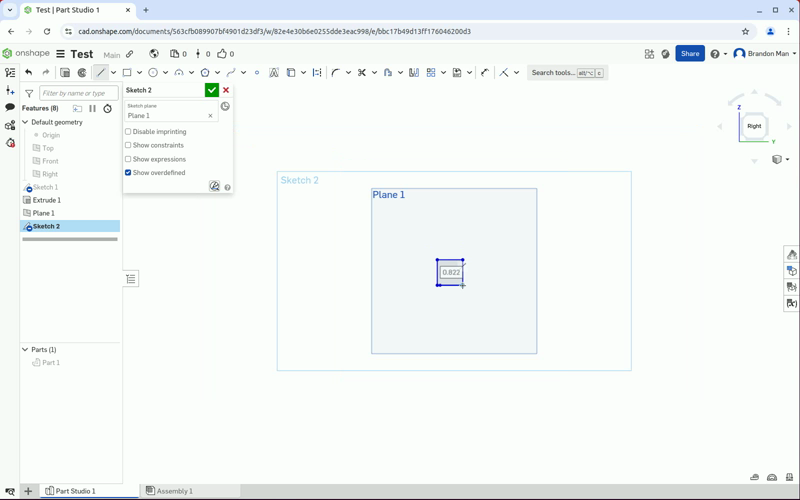
scroll(-6)
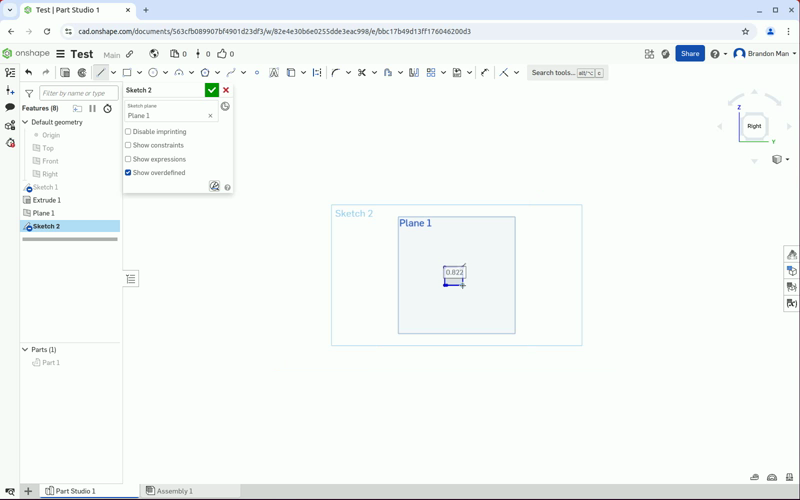
scroll(-6)
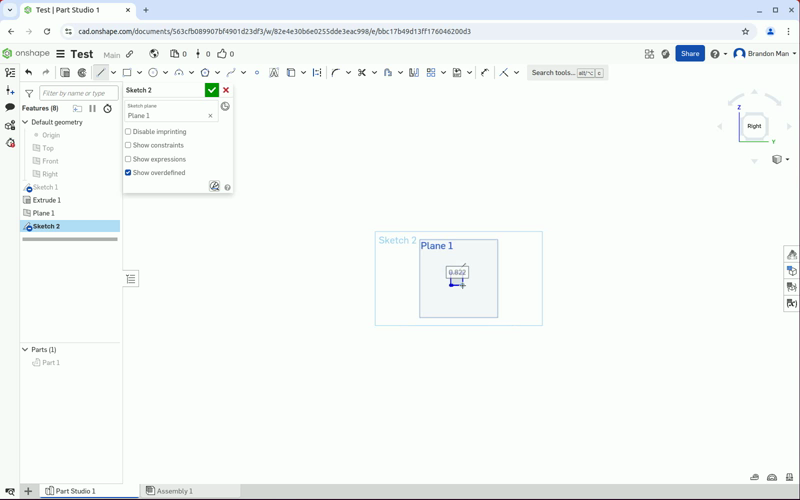
scroll(-6)
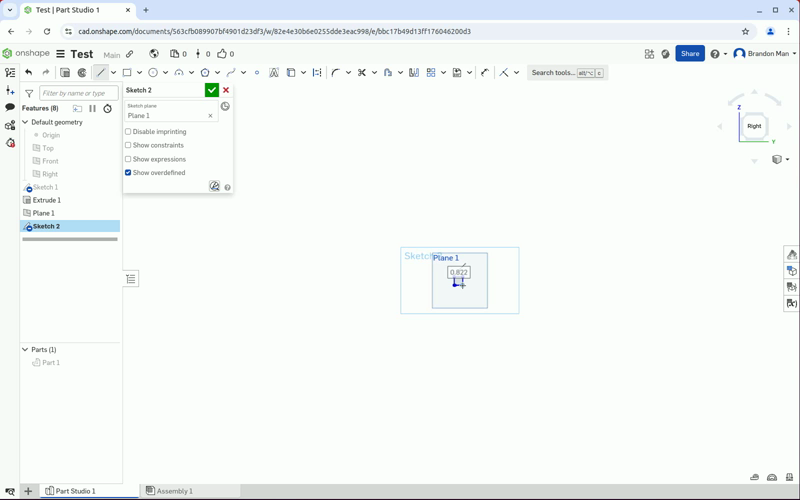
scroll(-6)
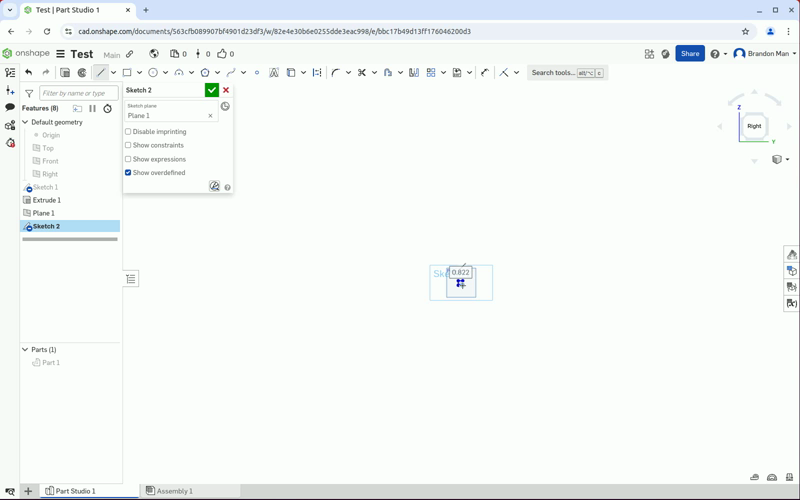
key_up(shift)
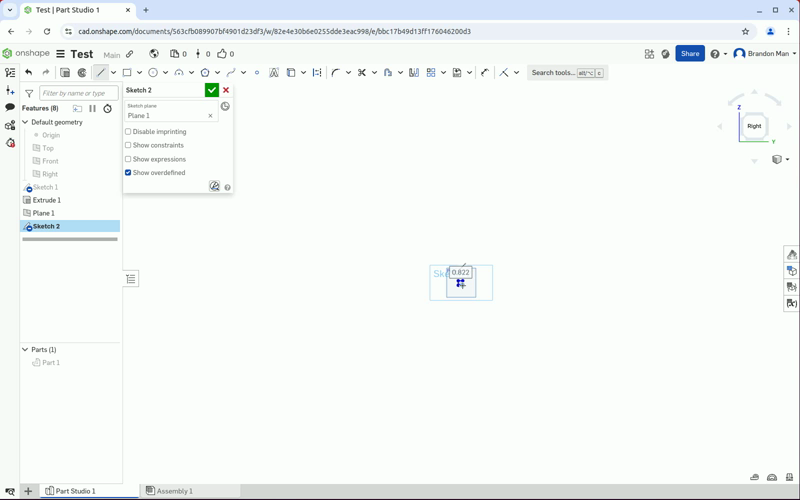
key_down(shift)
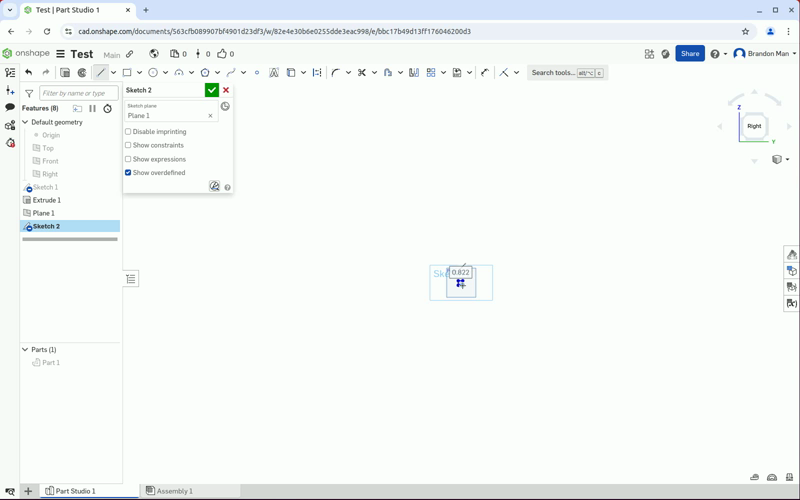
mouse_move(492, 285)
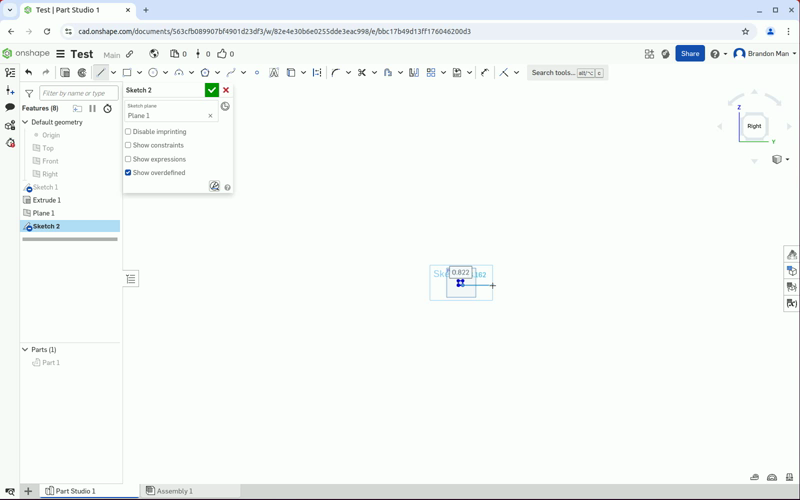
mouse_move(462, 280)
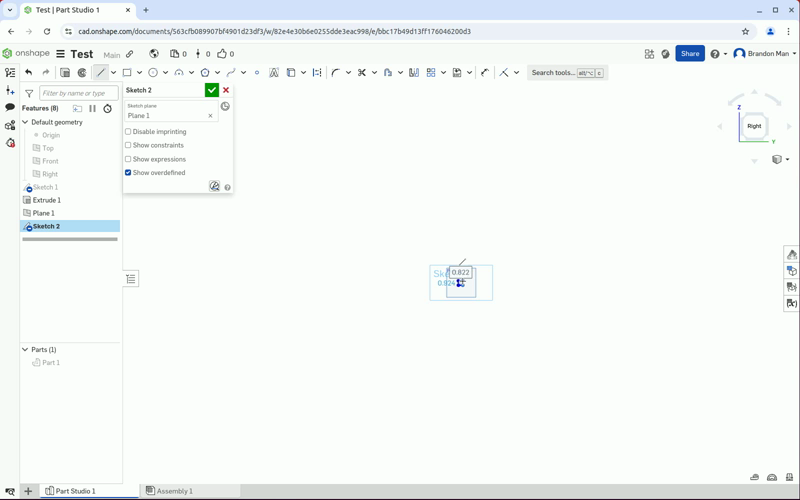
scroll(6)
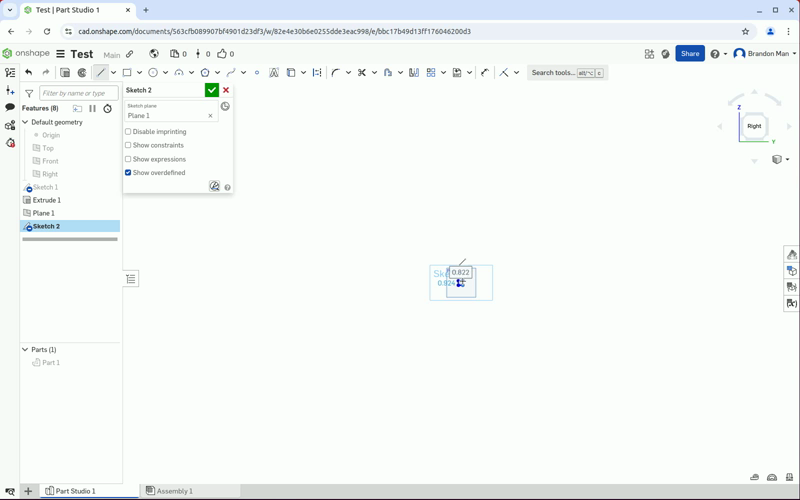
scroll(6)
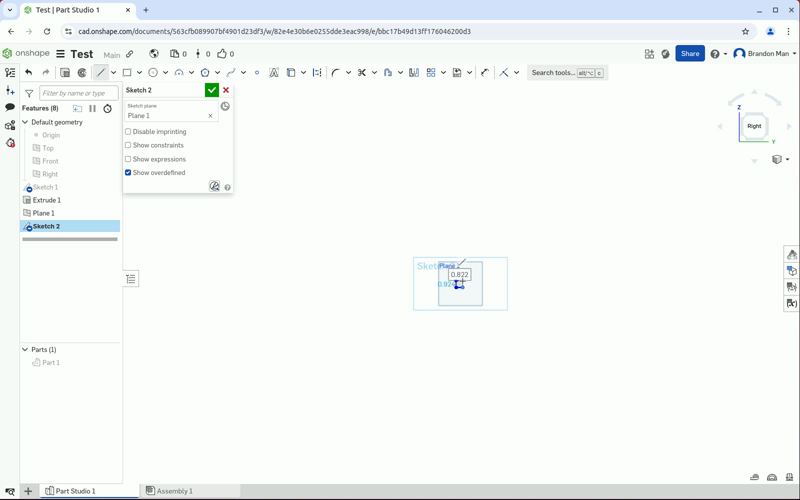
scroll(6)
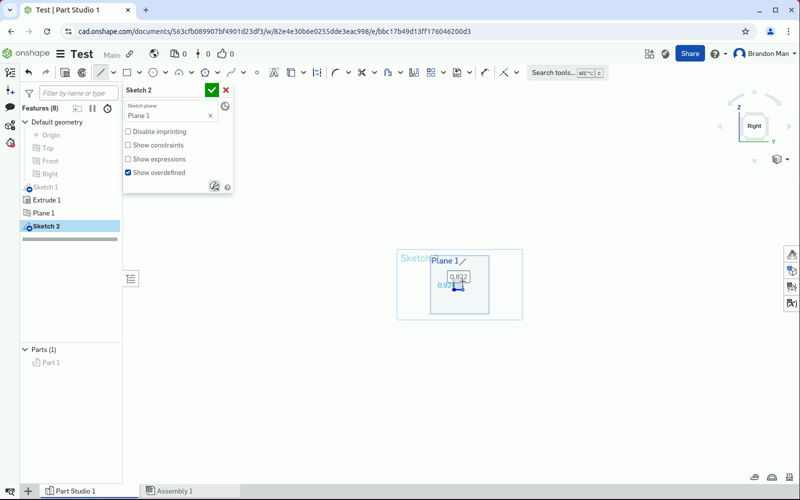
scroll(6)
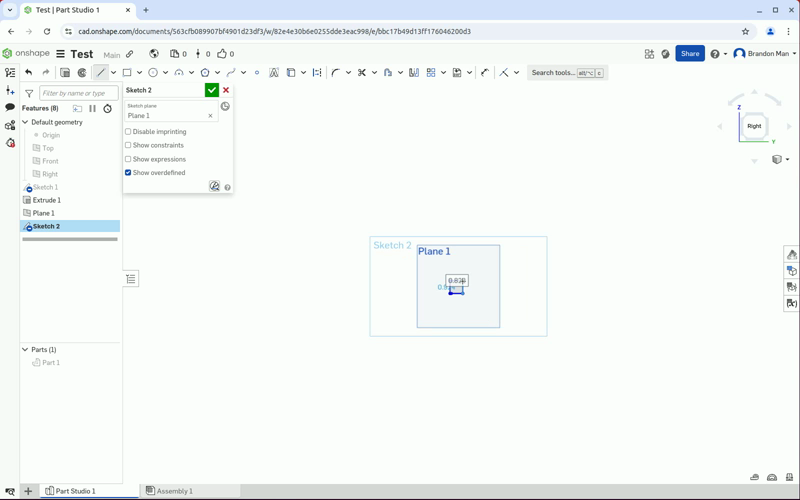
scroll(6)
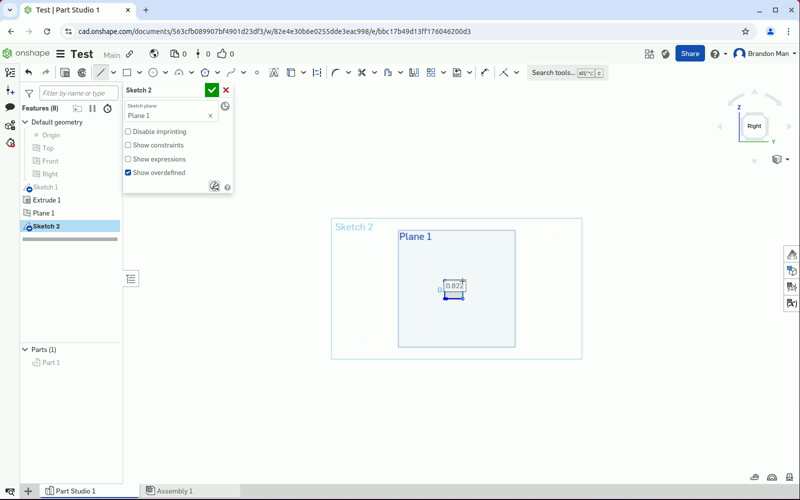
scroll(6)
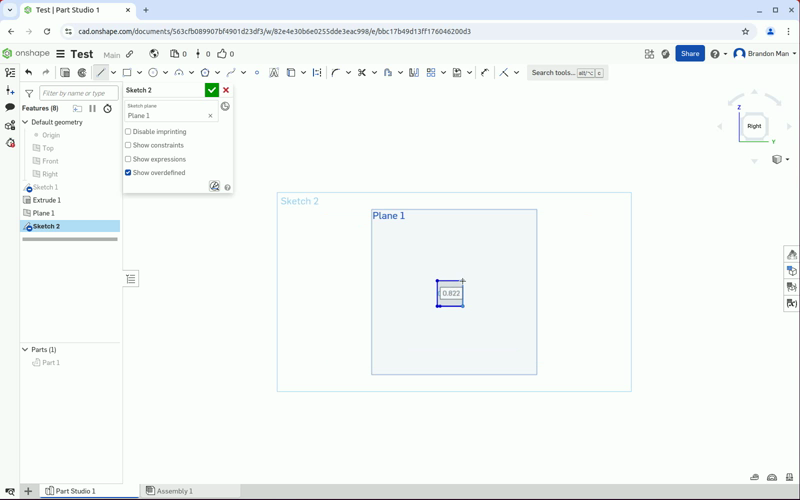
scroll(6)
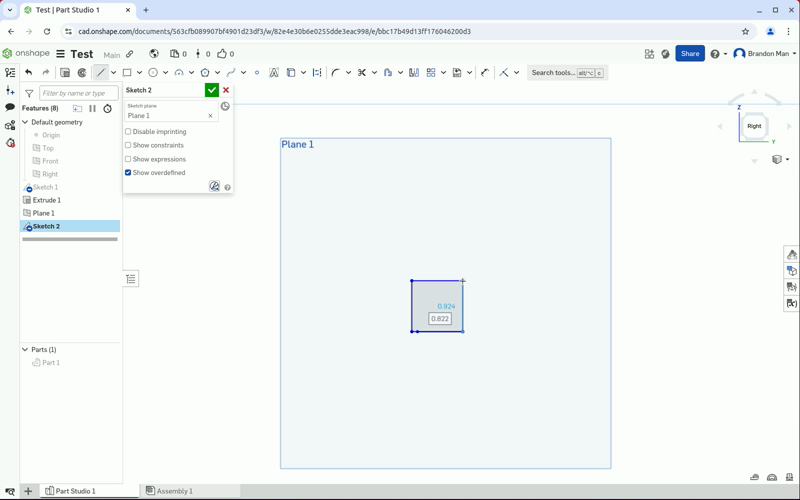
click(462, 280)
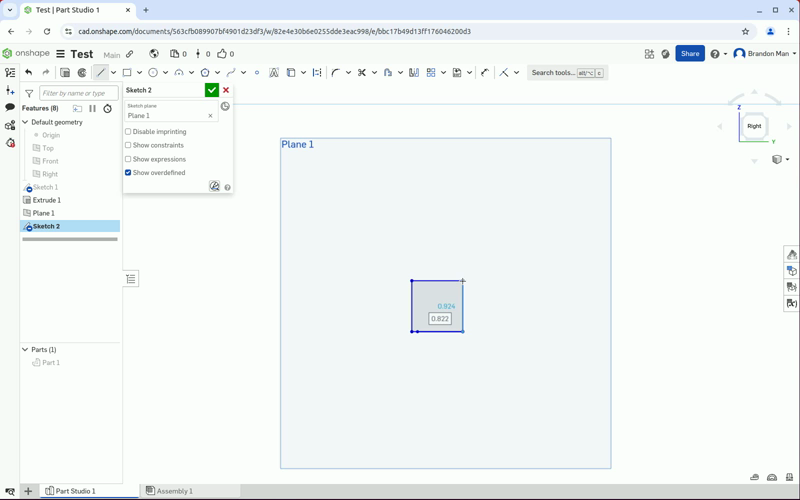
scroll(-6)
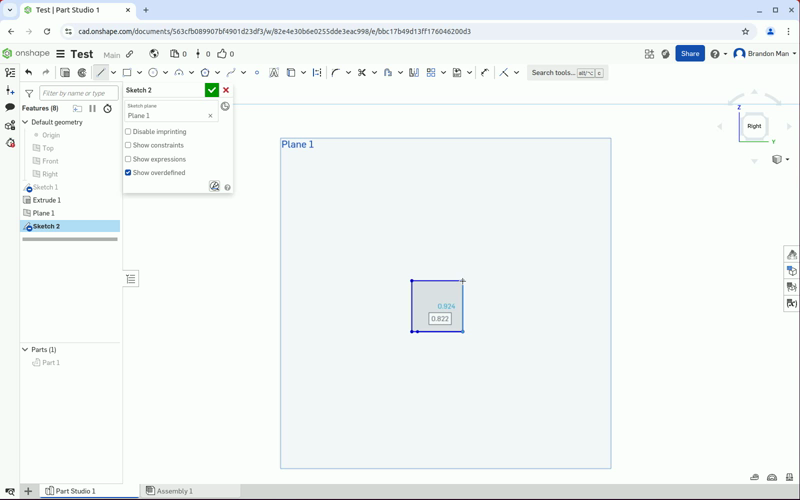
scroll(-6)
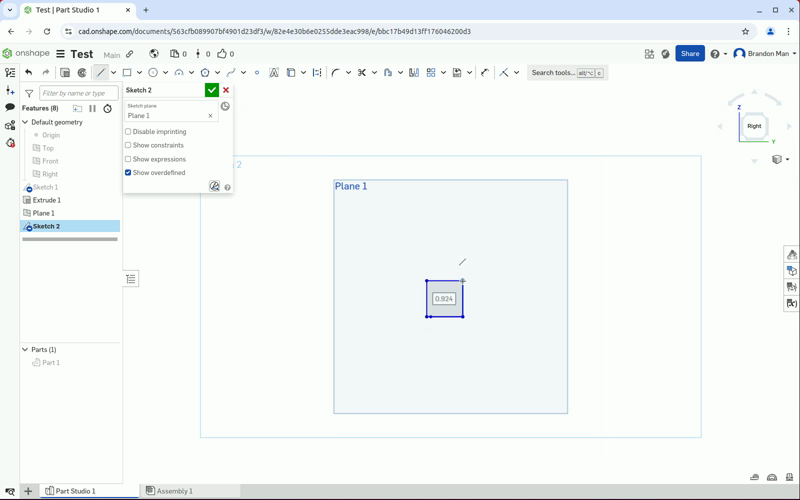
scroll(-6)
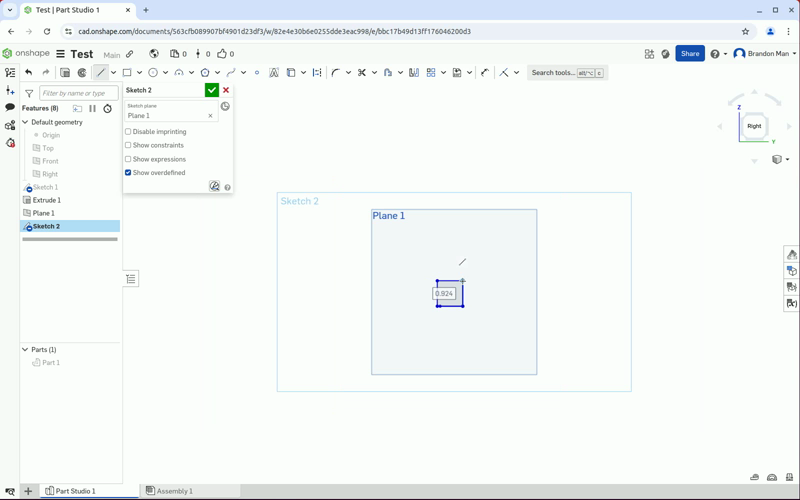
scroll(-6)
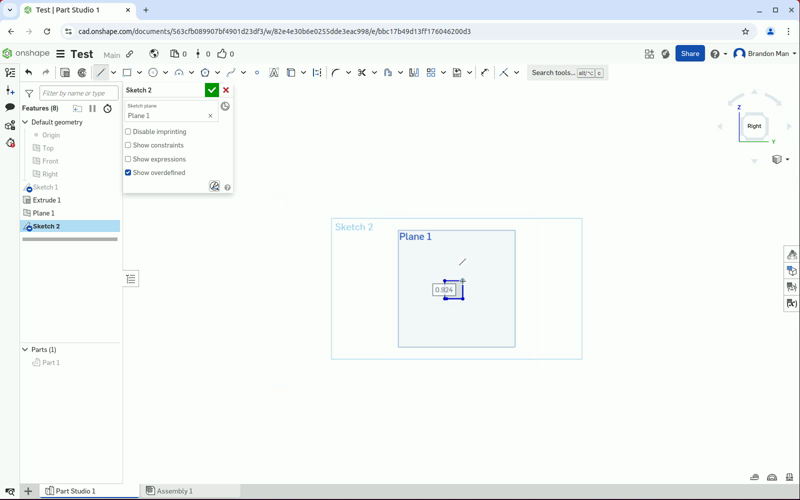
scroll(-6)
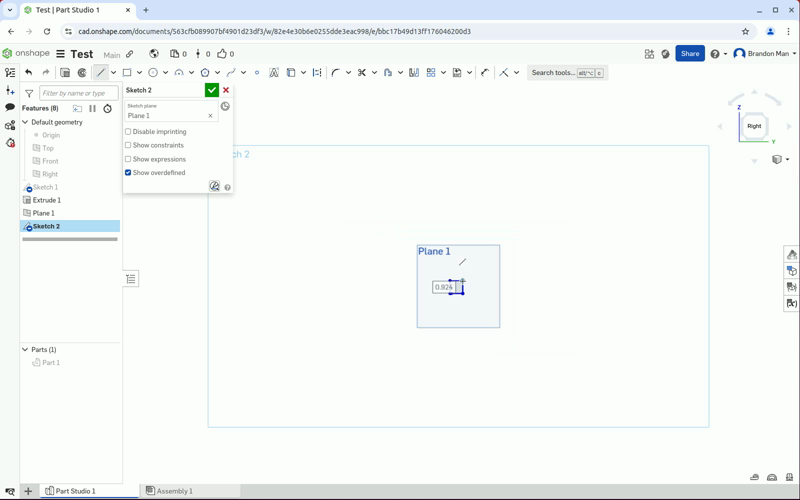
scroll(-6)
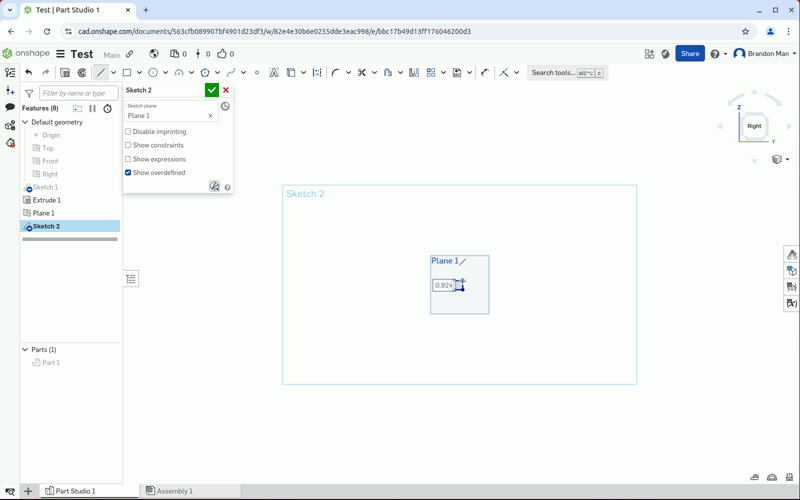
scroll(-6)
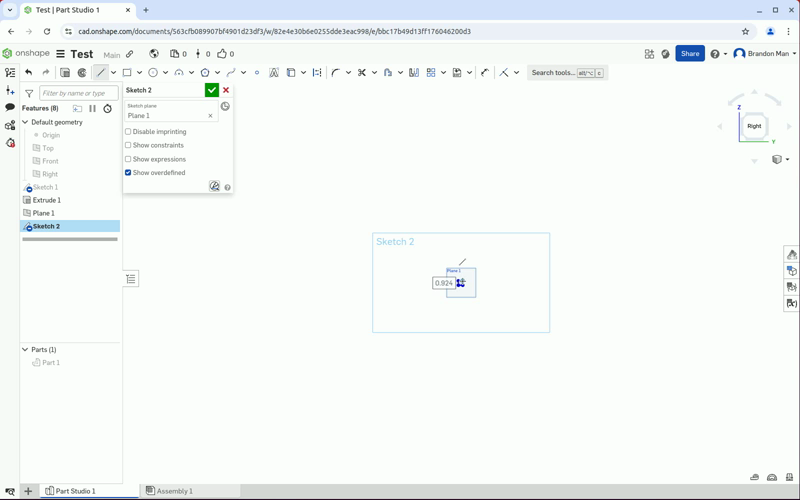
key_up(shift)
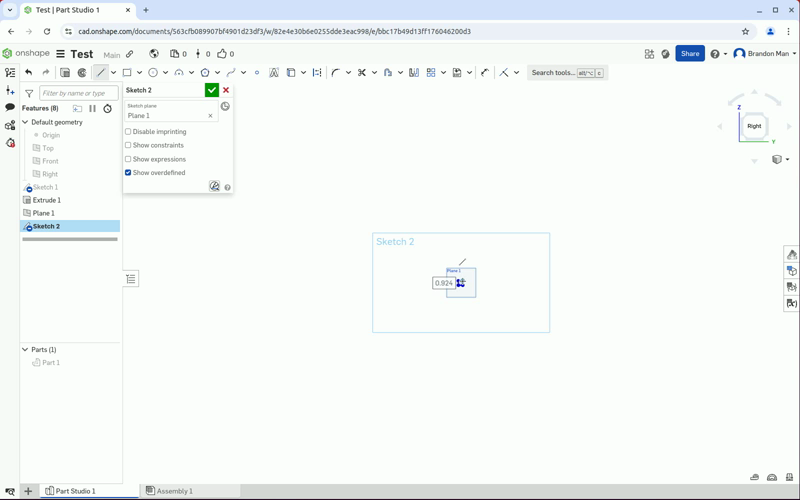
key_down(shift)
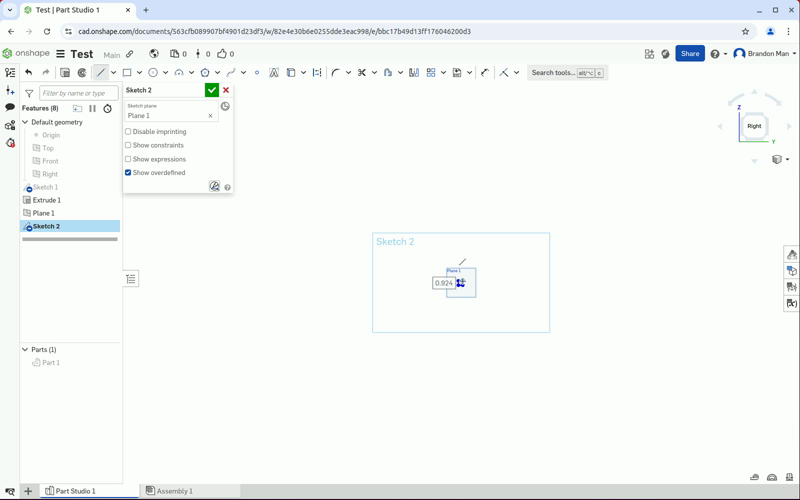
mouse_move(492, 280)
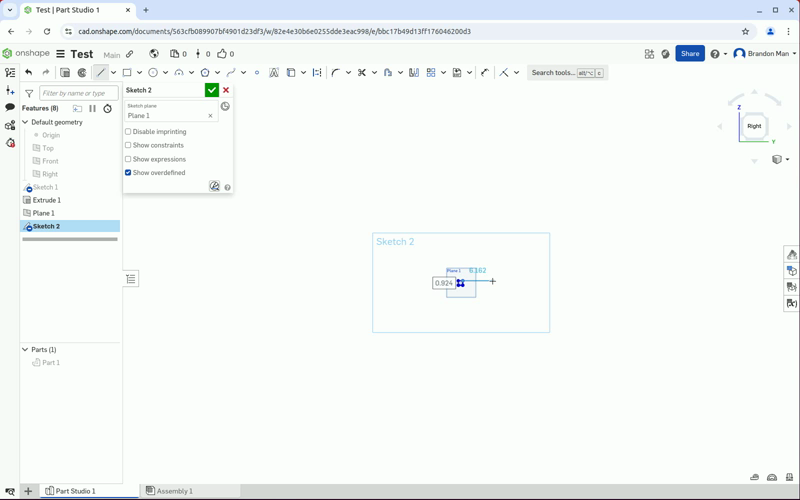
mouse_move(458, 280)
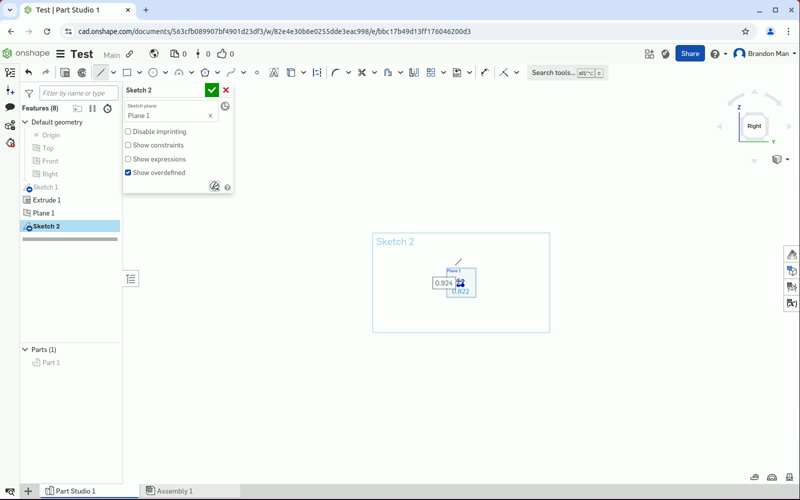
scroll(6)
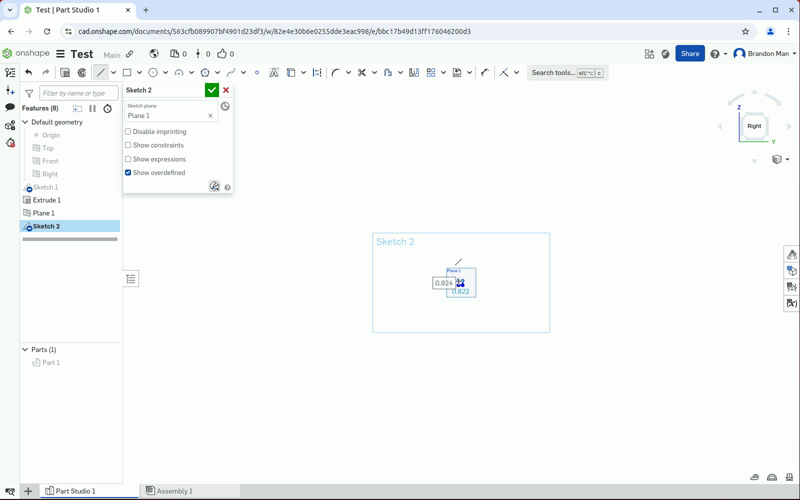
scroll(6)
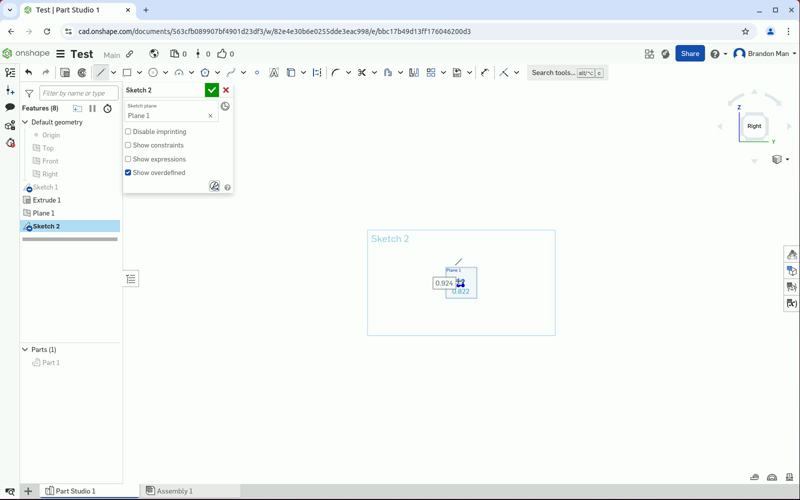
scroll(6)
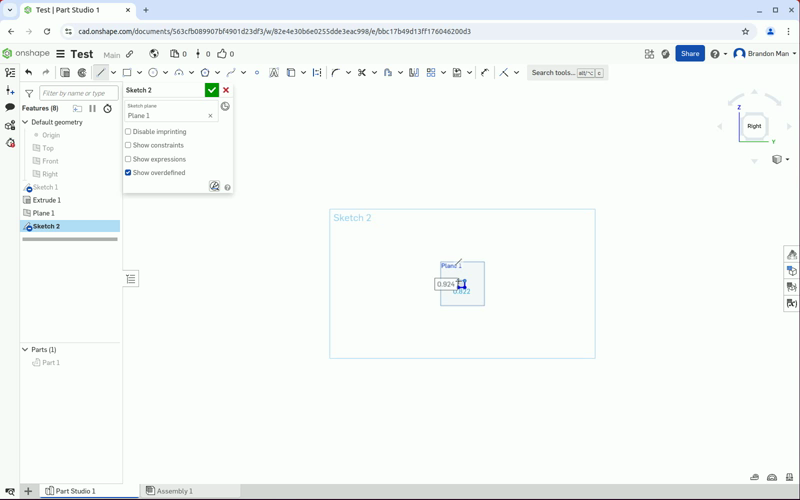
scroll(6)
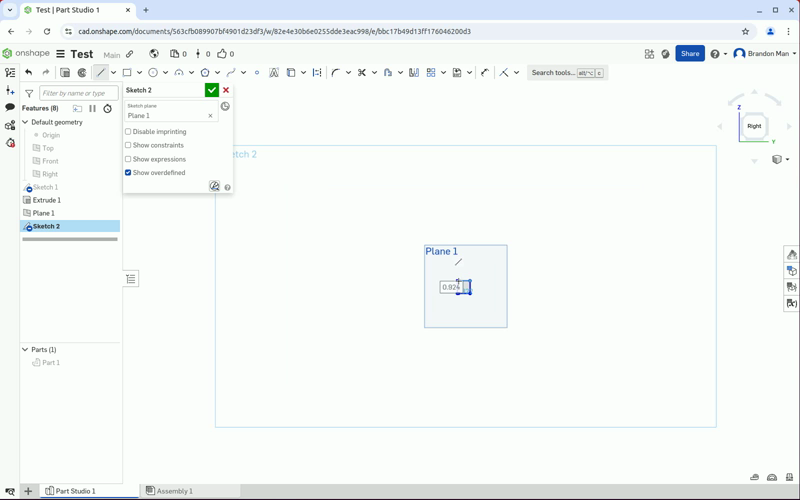
scroll(6)
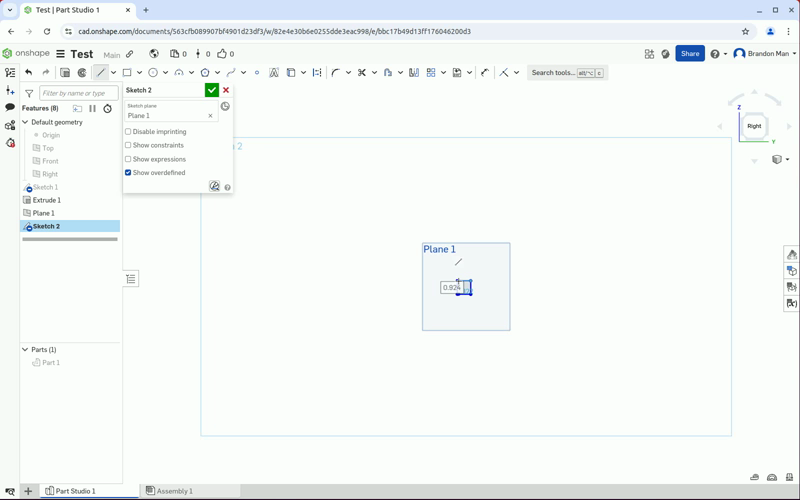
scroll(6)
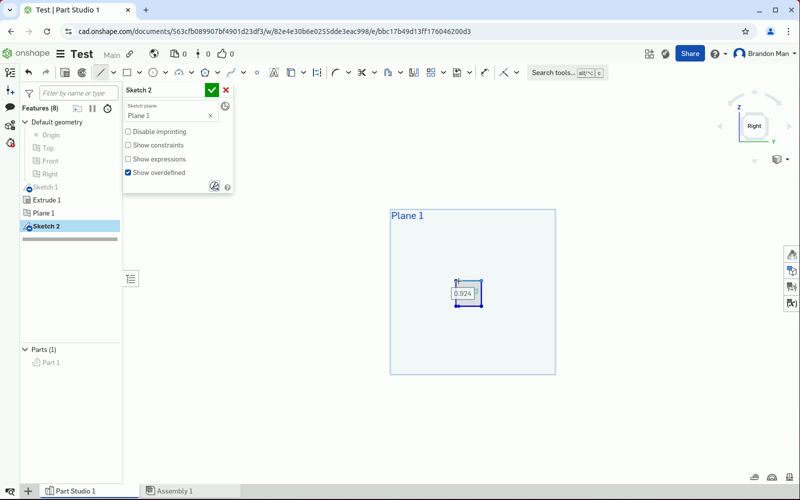
scroll(6)
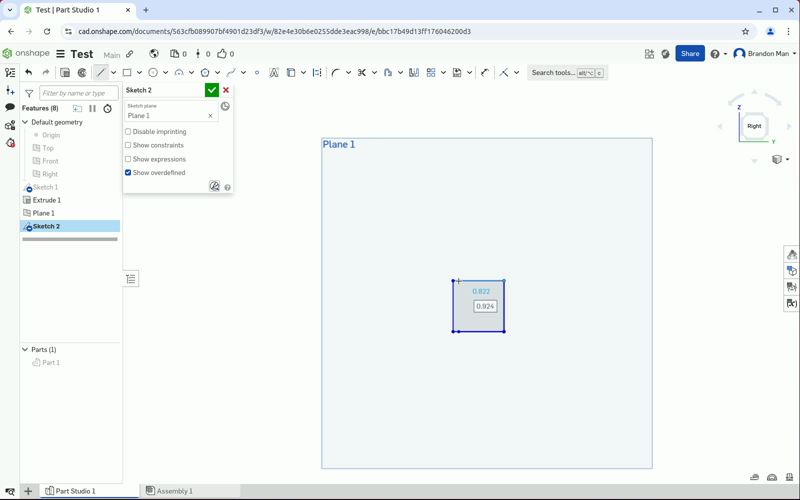
click(458, 280)
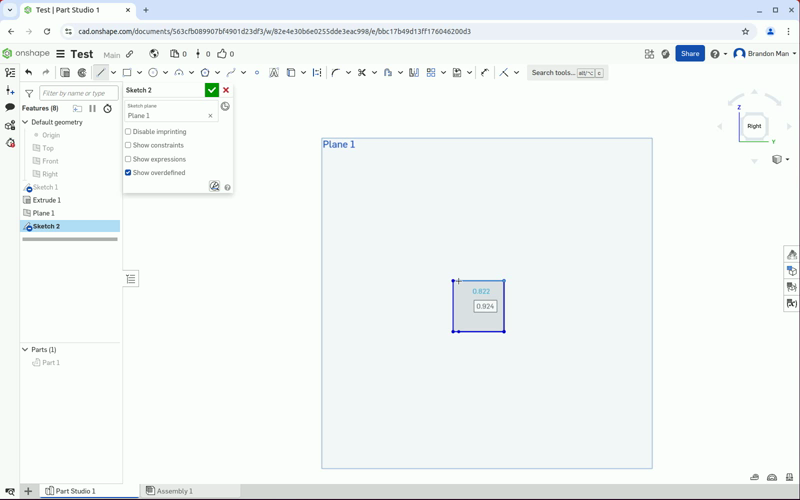
scroll(-6)
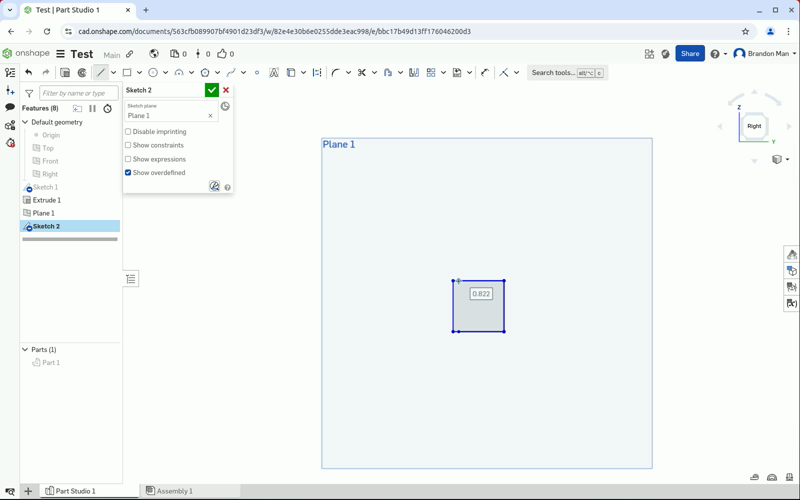
scroll(-6)
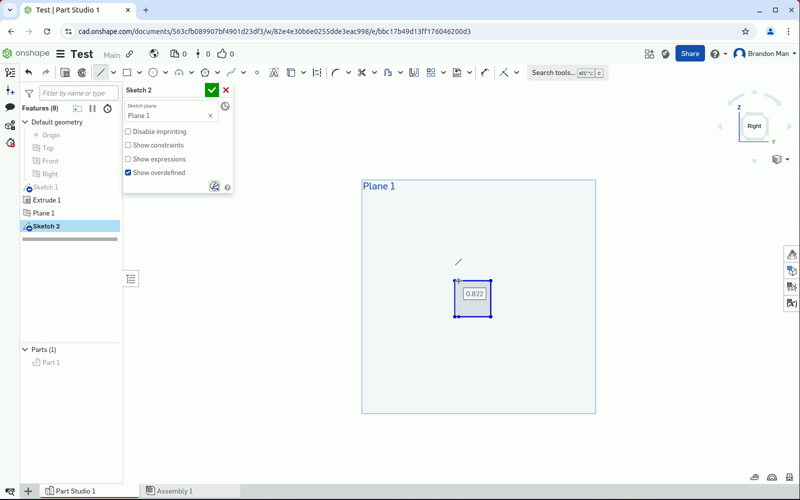
scroll(-6)
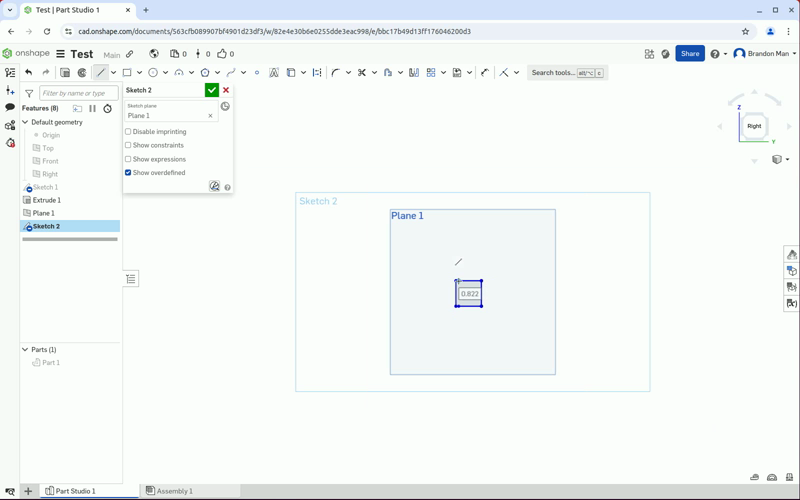
scroll(-6)
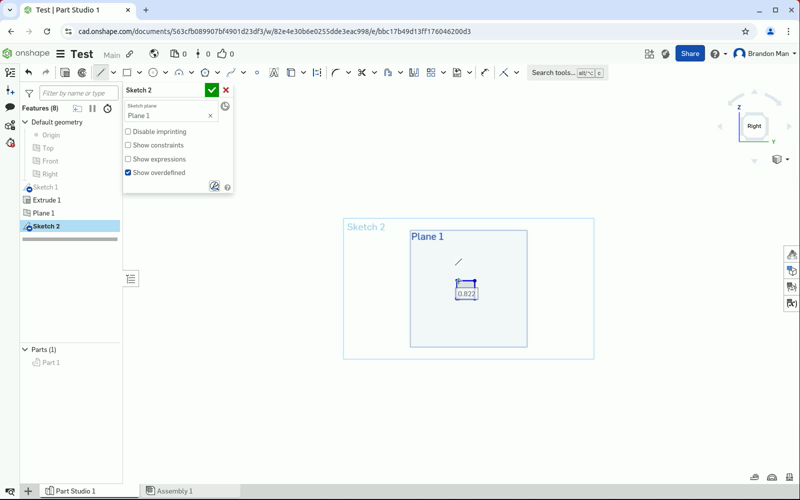
scroll(-6)
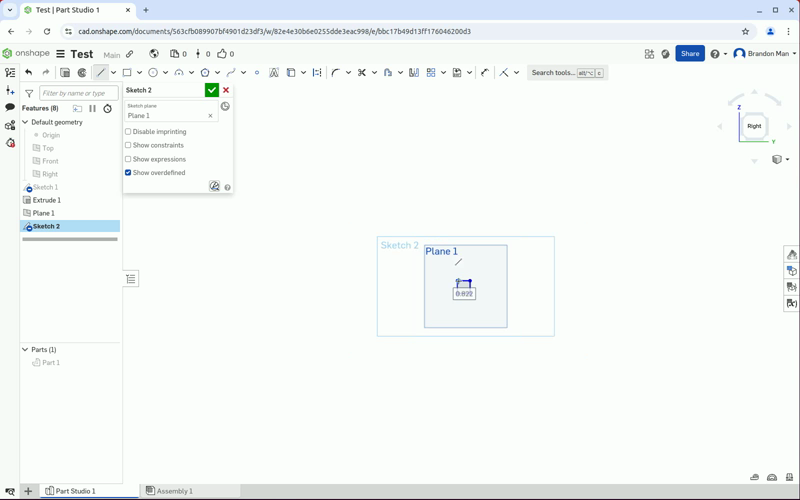
scroll(-6)
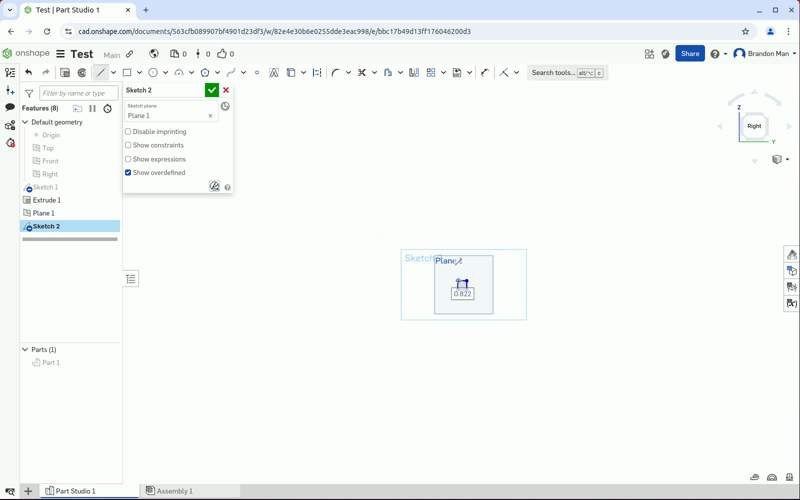
scroll(-6)
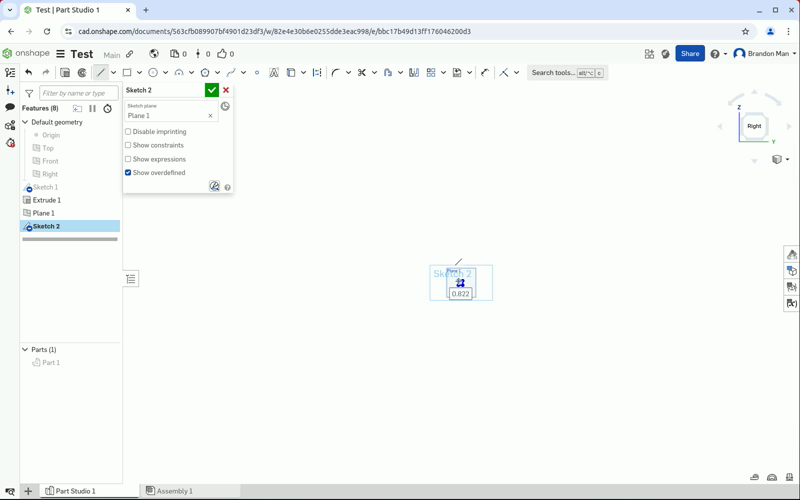
key_up(shift)
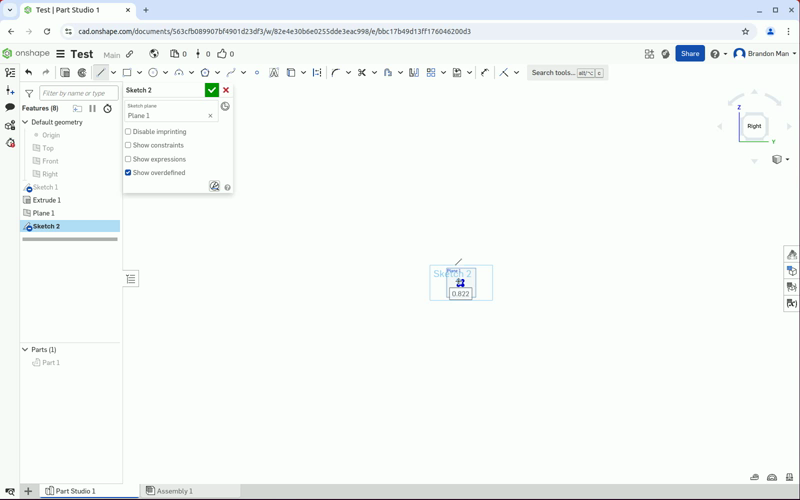
mouse_move(488, 280)
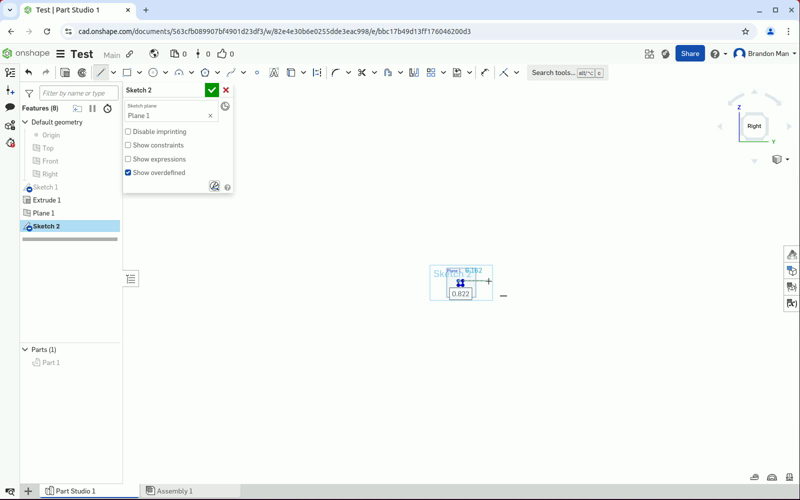
key_down(shift)
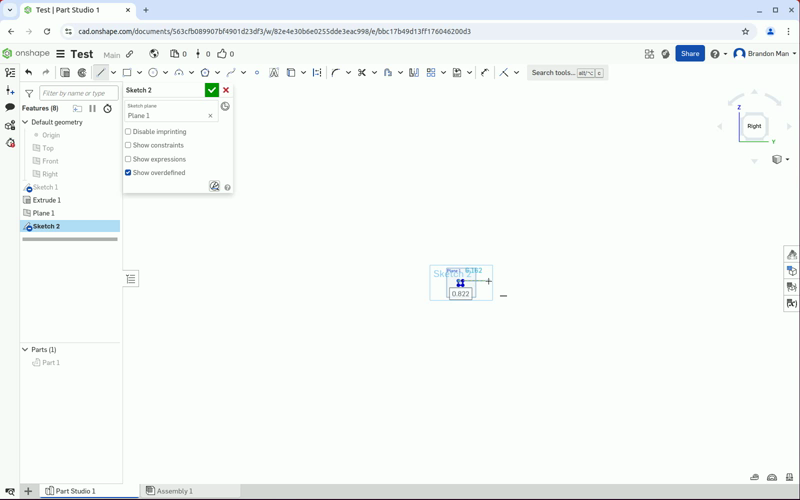
mouse_move(458, 285)
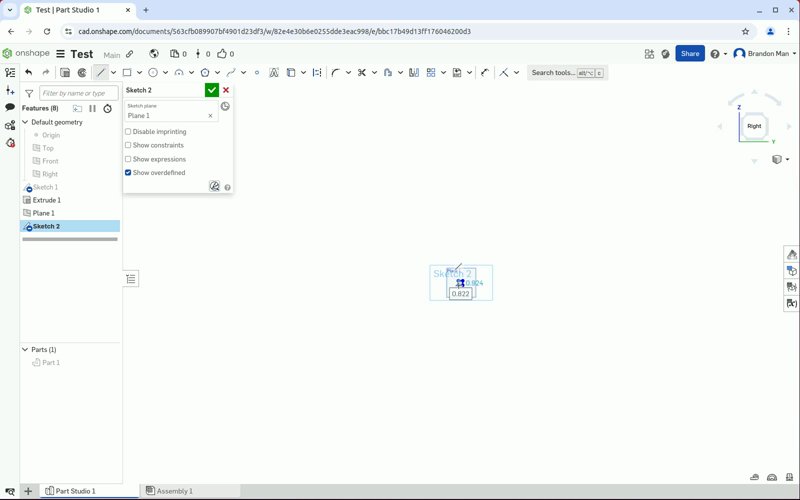
scroll(6)
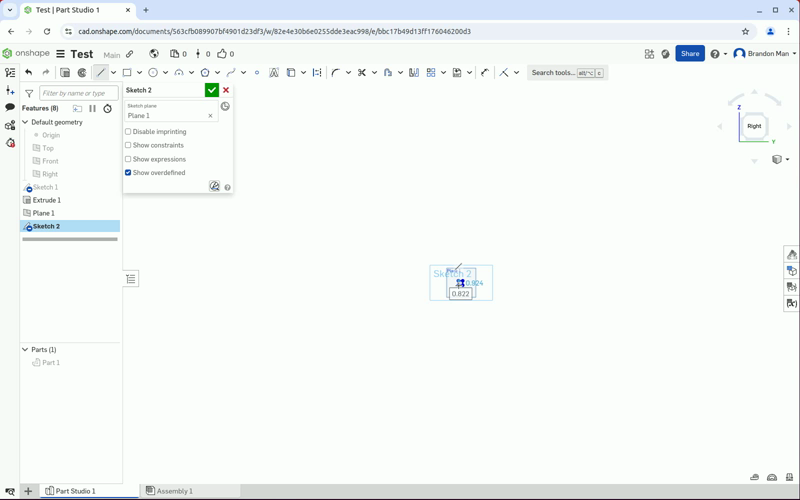
scroll(6)
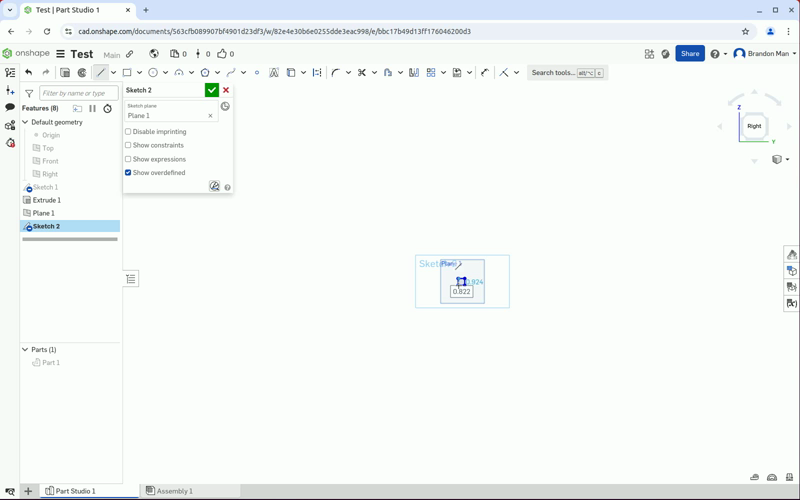
scroll(6)
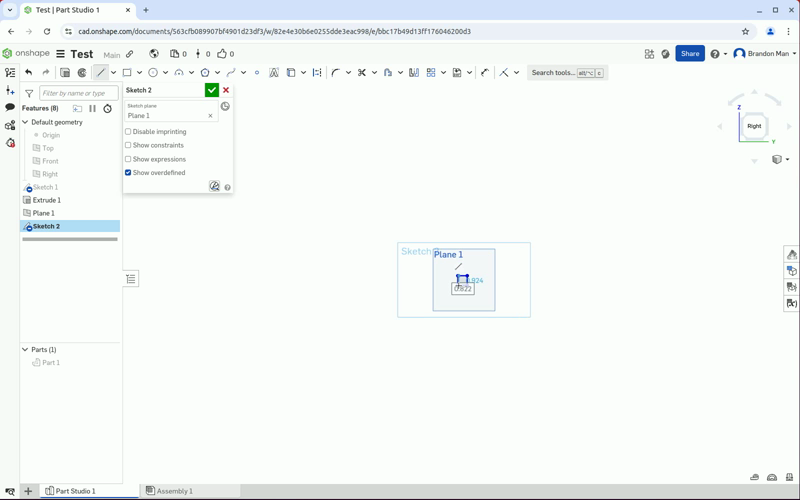
scroll(6)
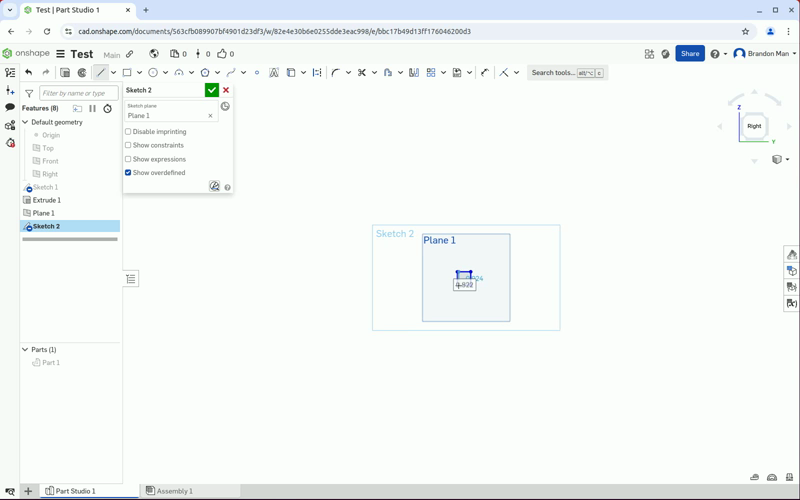
scroll(6)
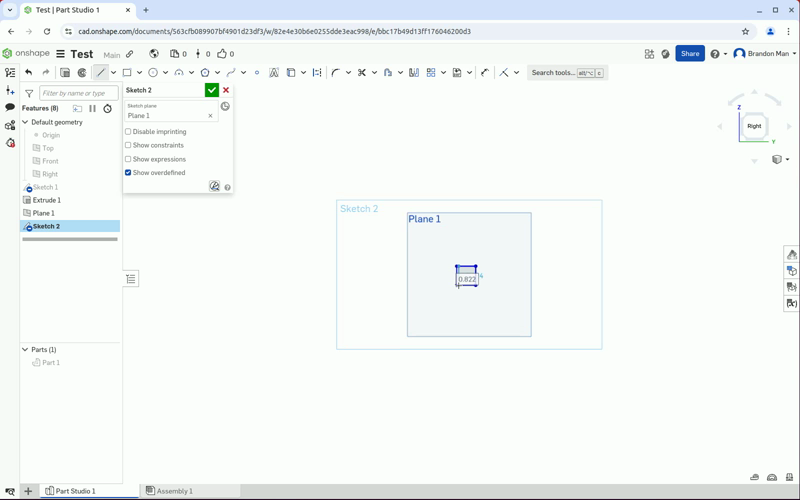
scroll(6)
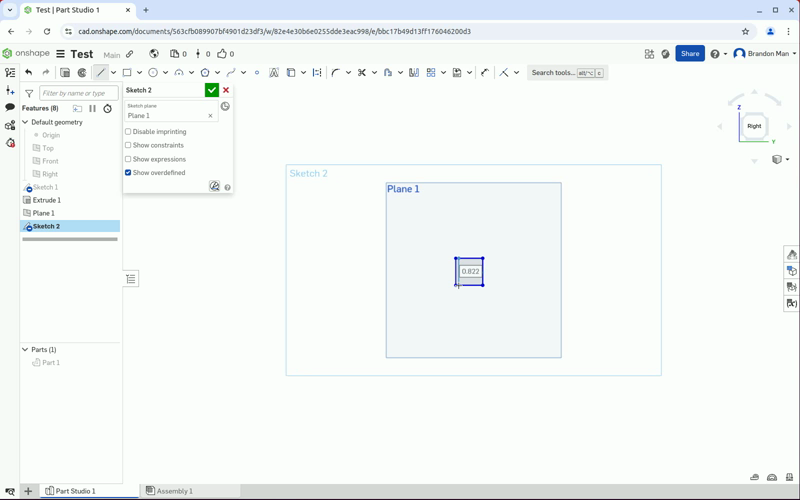
scroll(6)
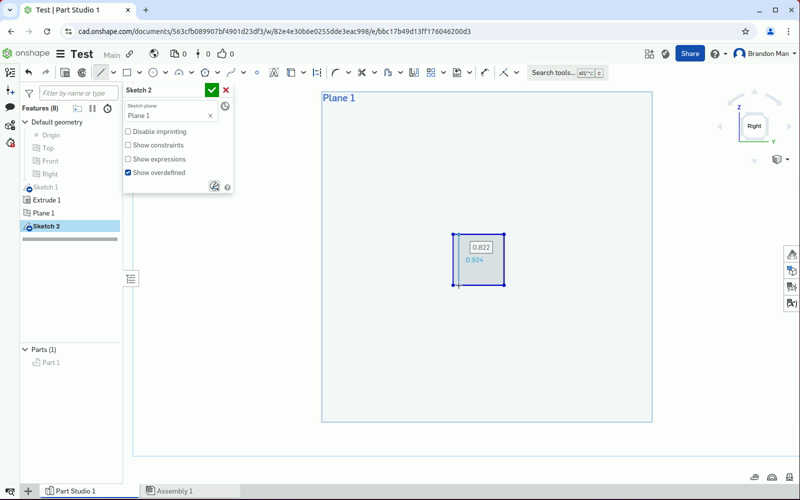
key_up(shift)
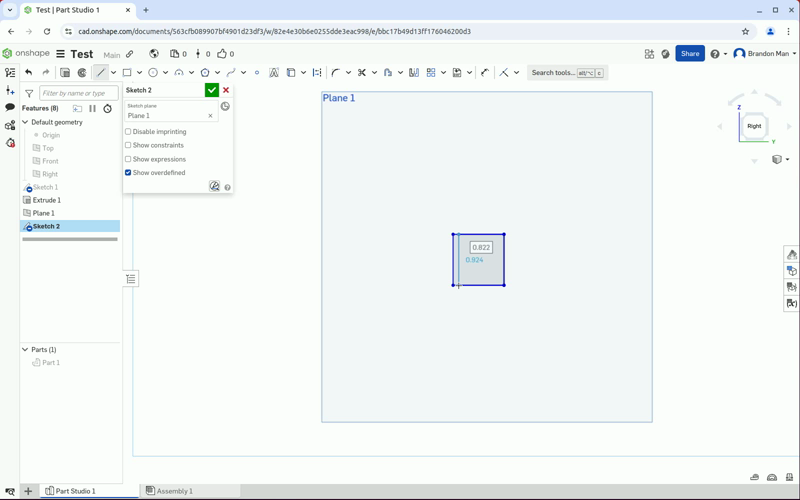
click(458, 285)
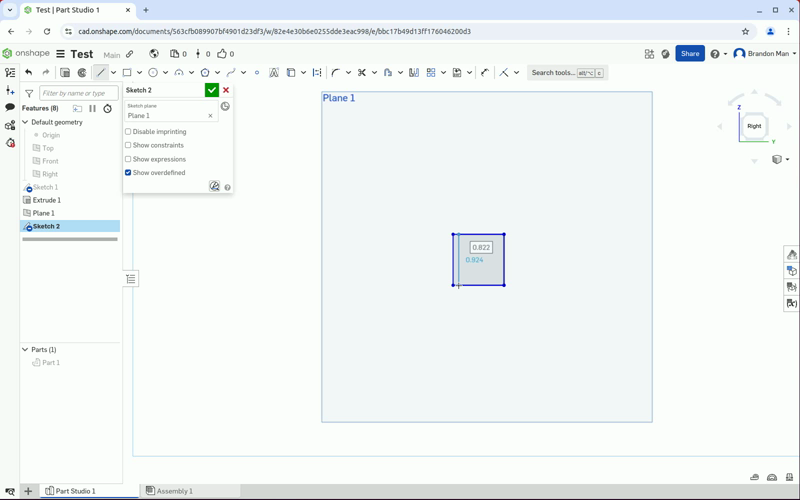
scroll(-6)
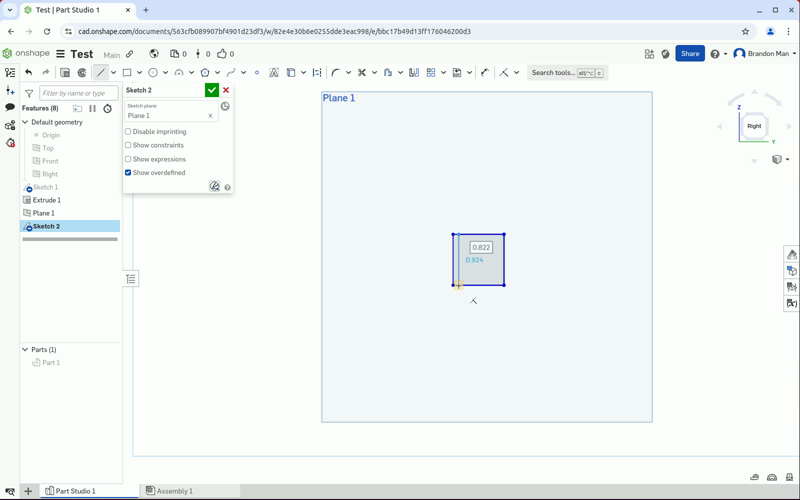
scroll(-6)
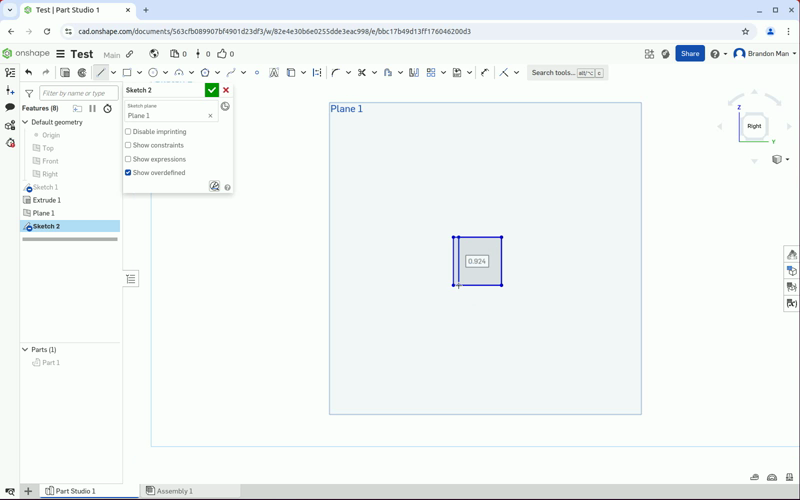
scroll(-6)
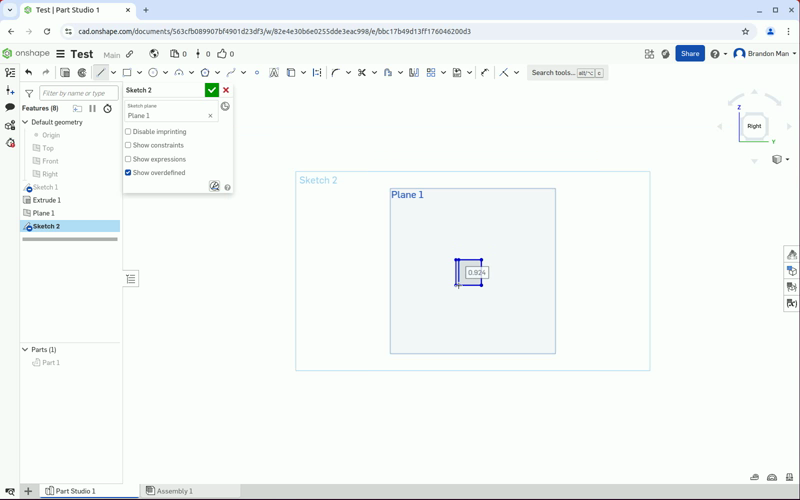
scroll(-6)
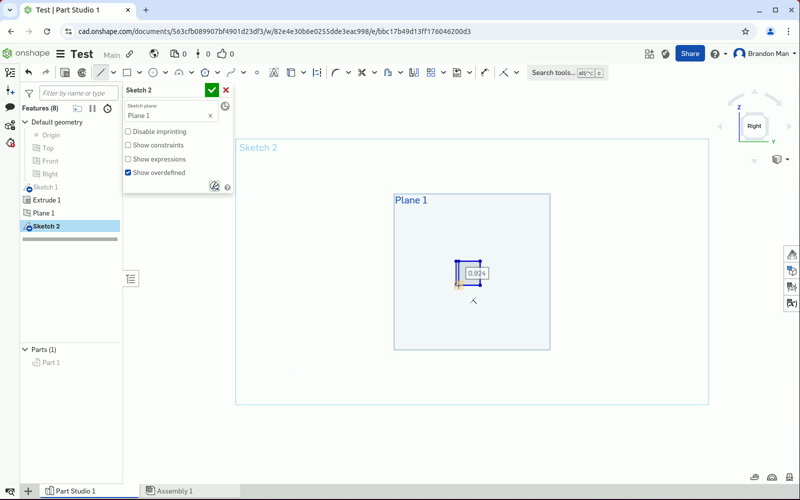
scroll(-6)
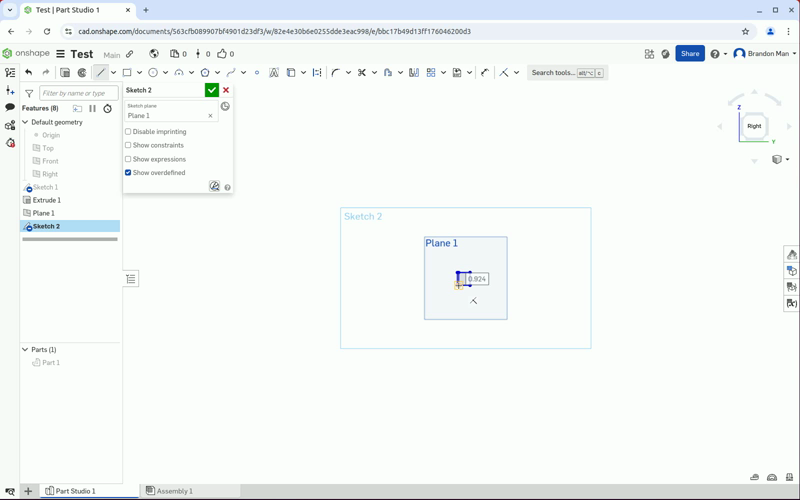
scroll(-6)
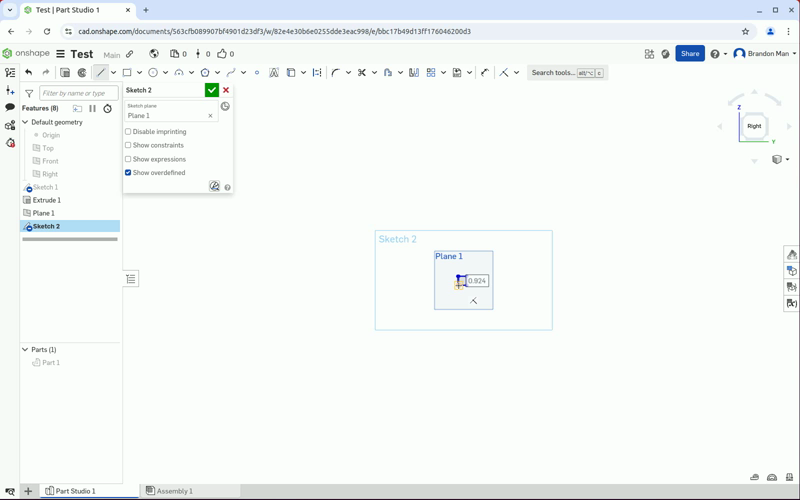
scroll(-6)
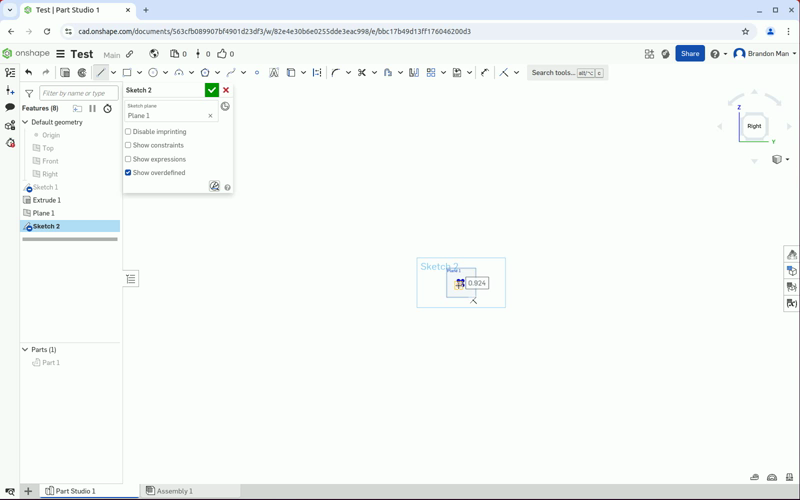
key(esc)
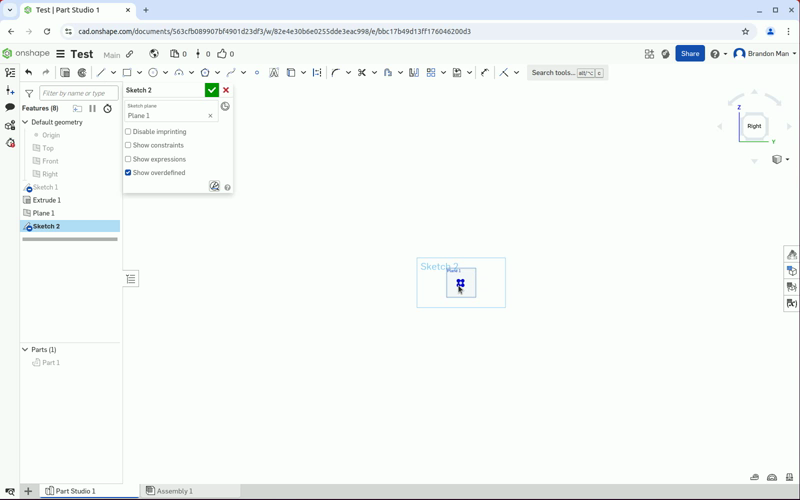
mouse_move(458, 283)
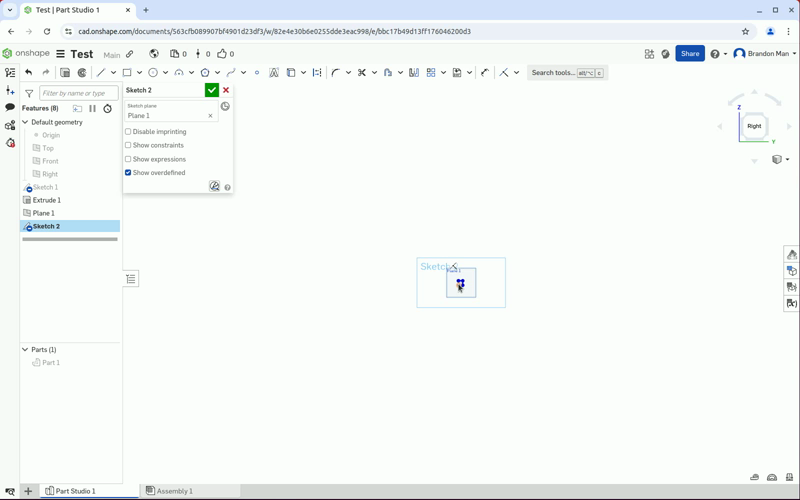
scroll(6)
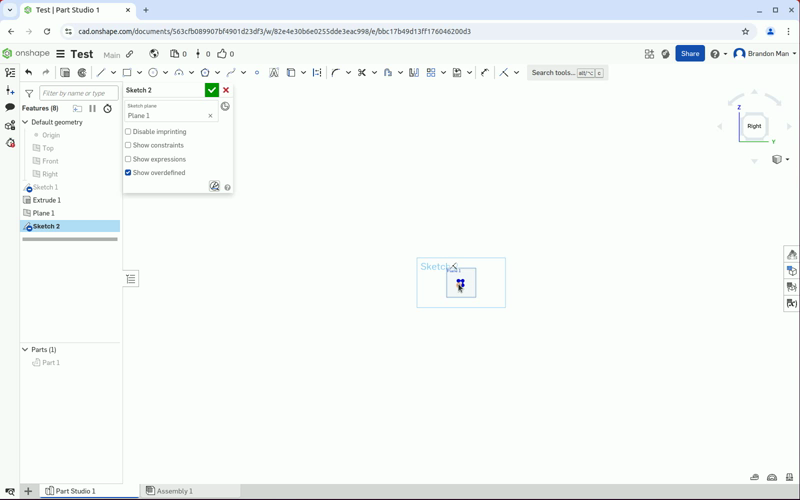
scroll(6)
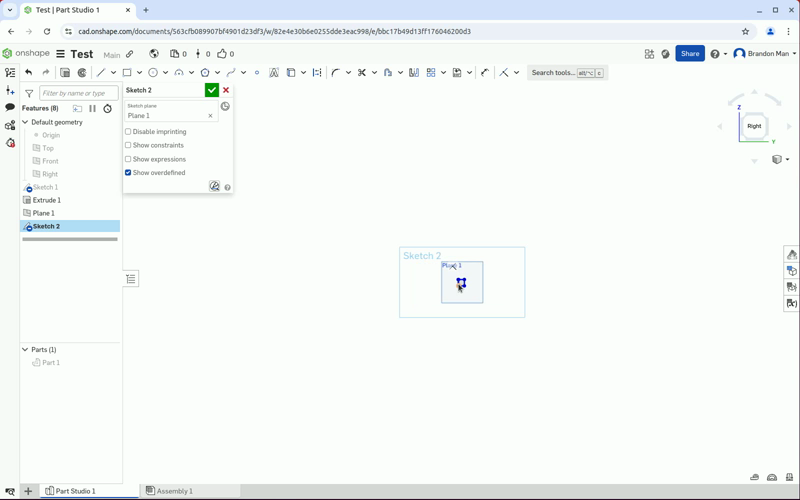
scroll(6)
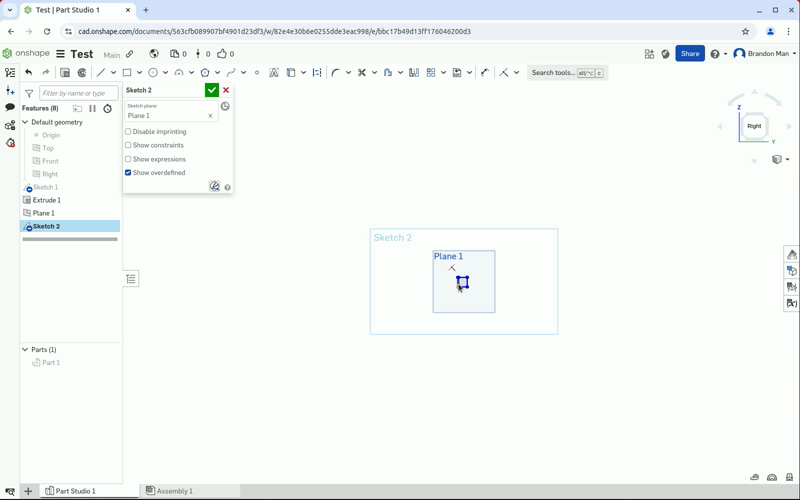
scroll(6)
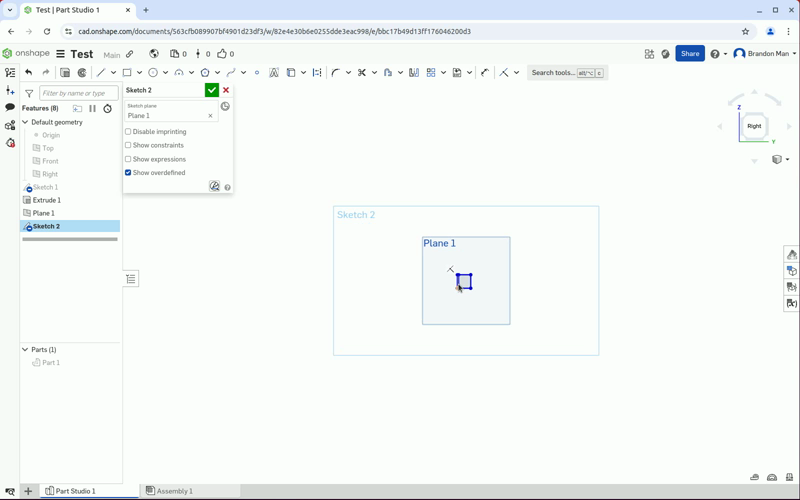
scroll(6)
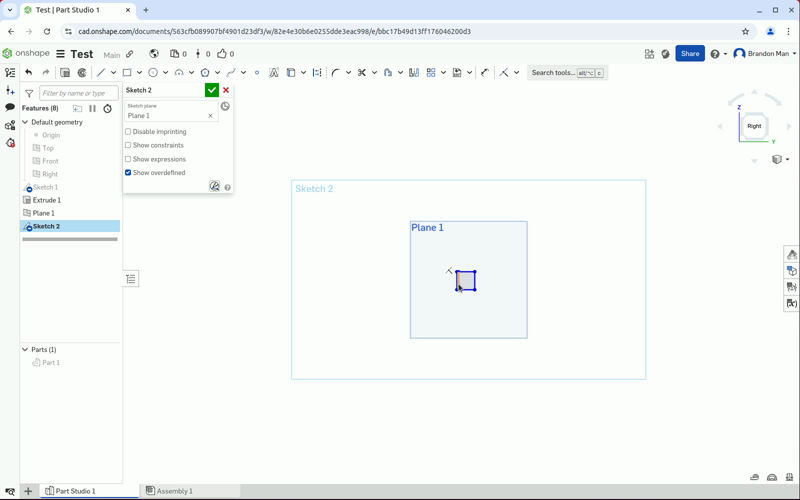
scroll(6)
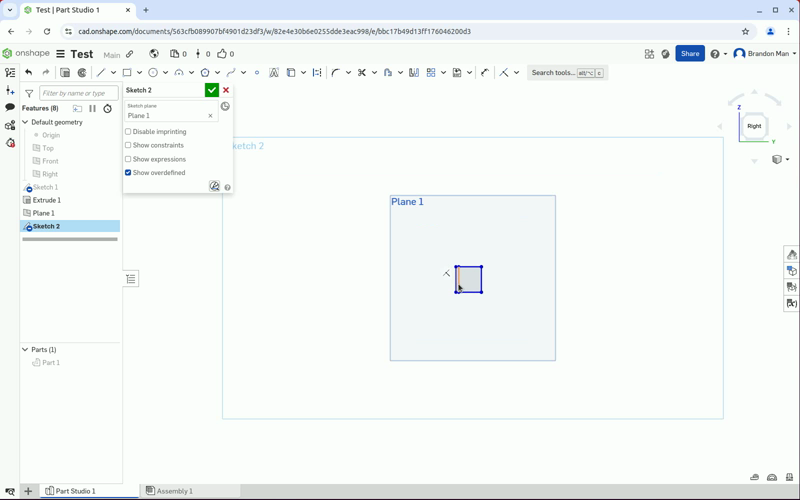
scroll(6)
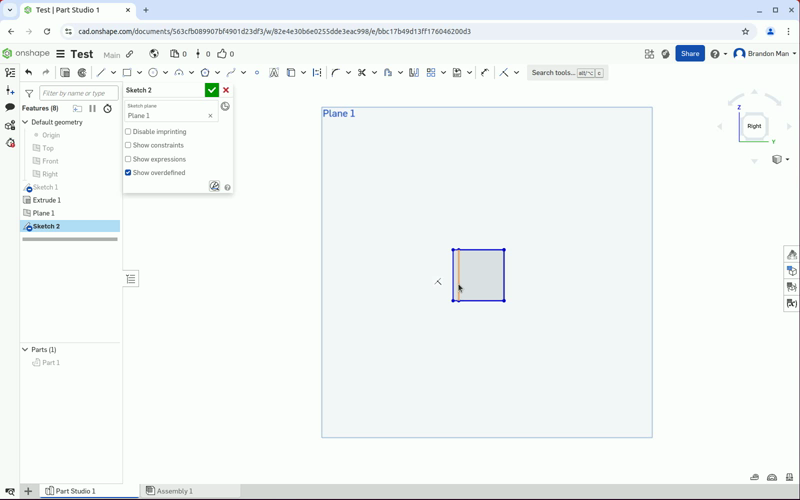
click(458, 283)
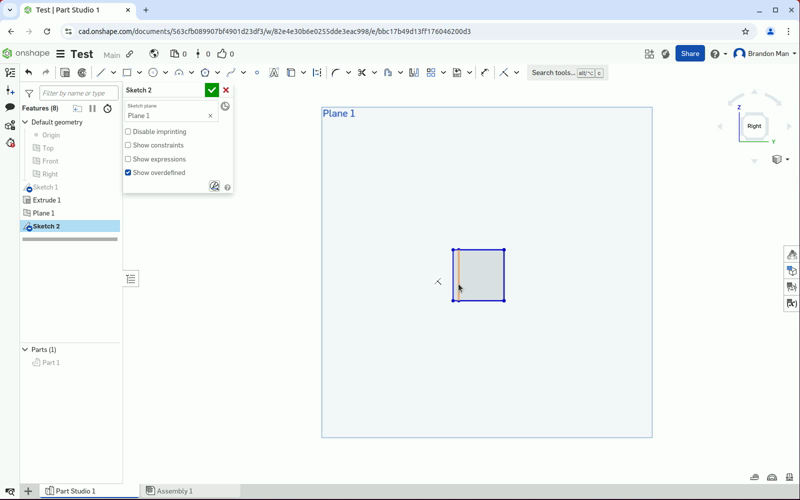
scroll(-6)
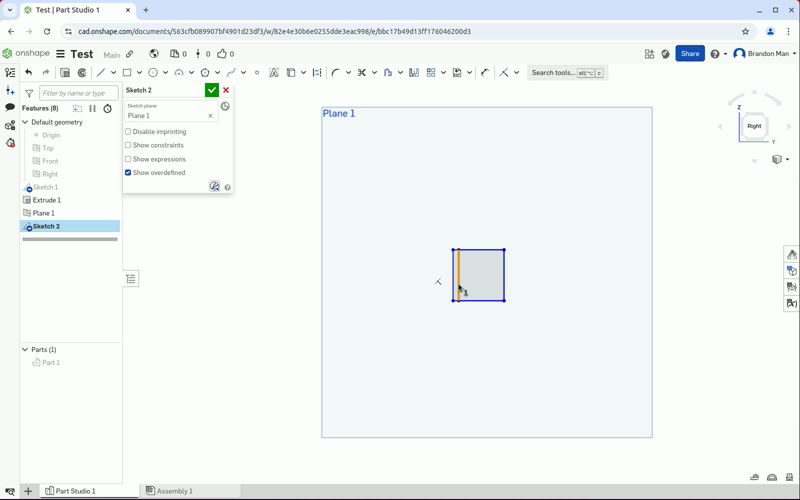
scroll(-6)
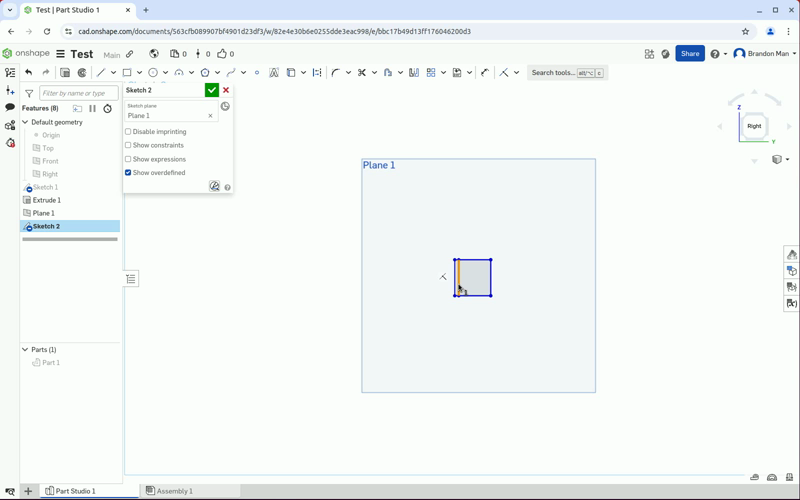
scroll(-6)
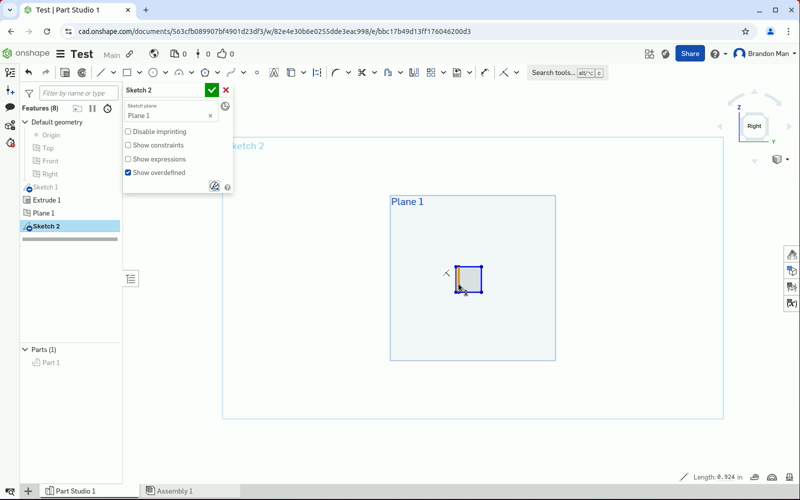
scroll(-6)
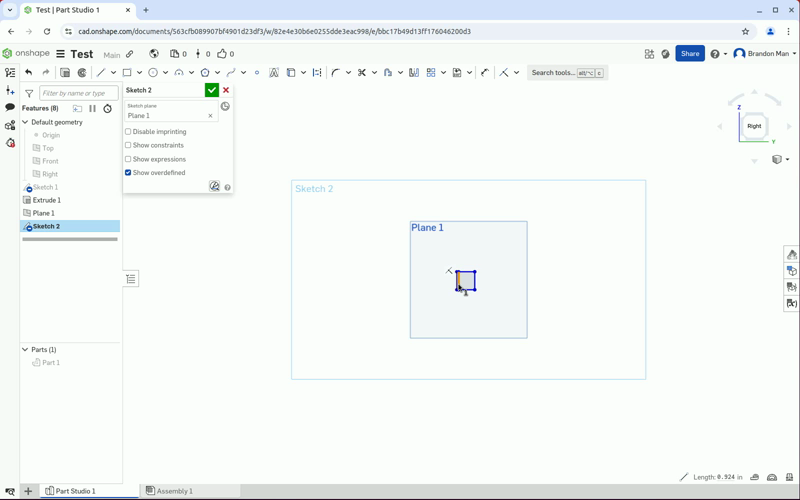
scroll(-6)
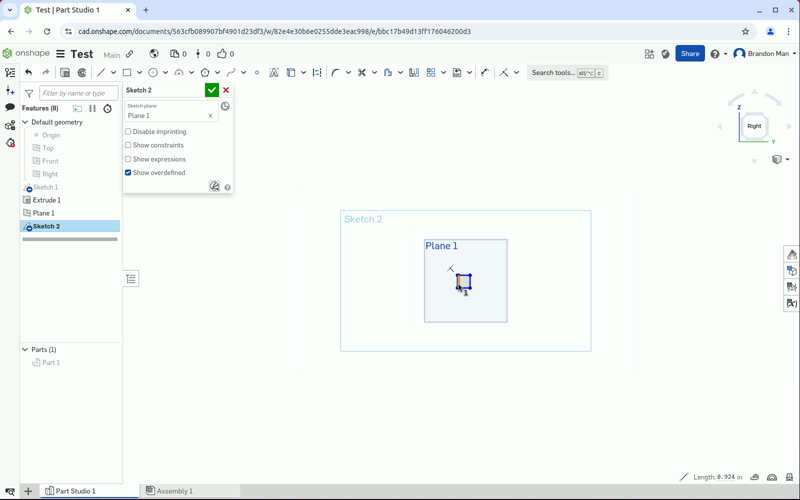
scroll(-6)
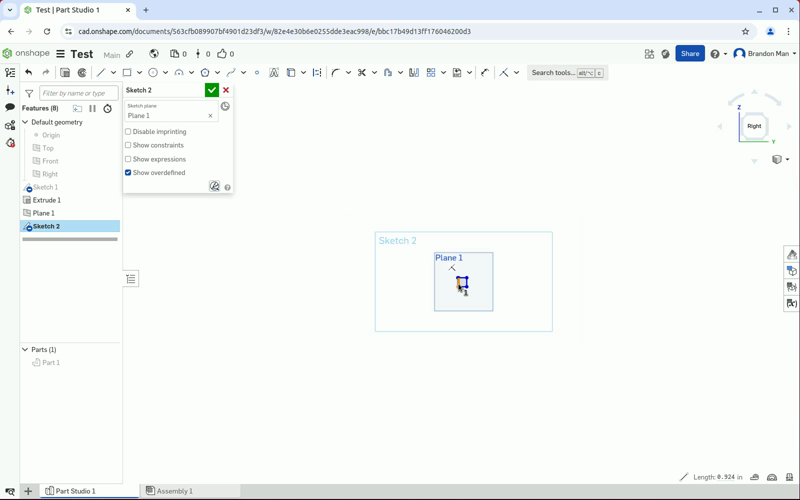
scroll(-6)
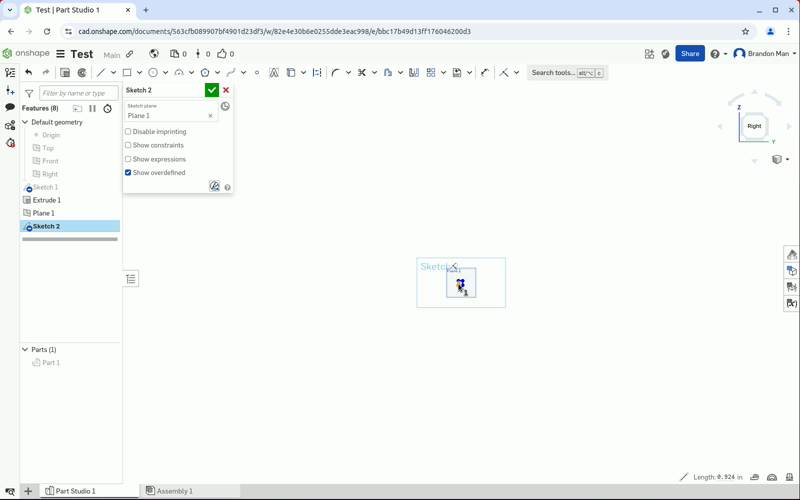
mouse_move(73, 352)
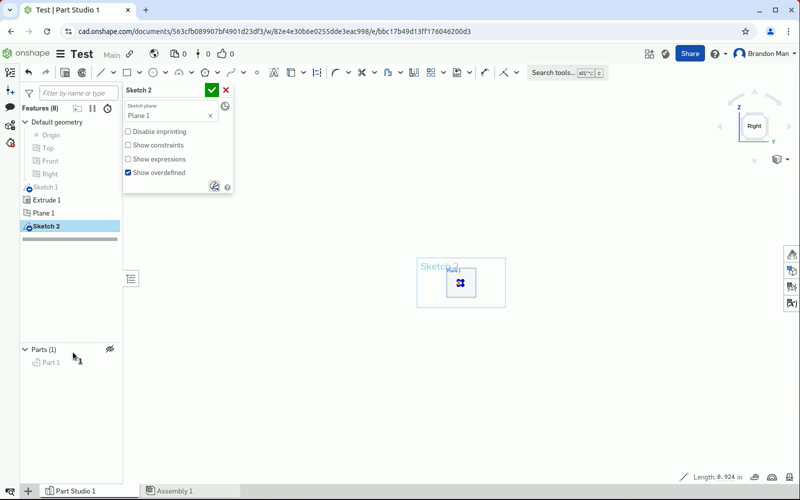
key(shift+y)
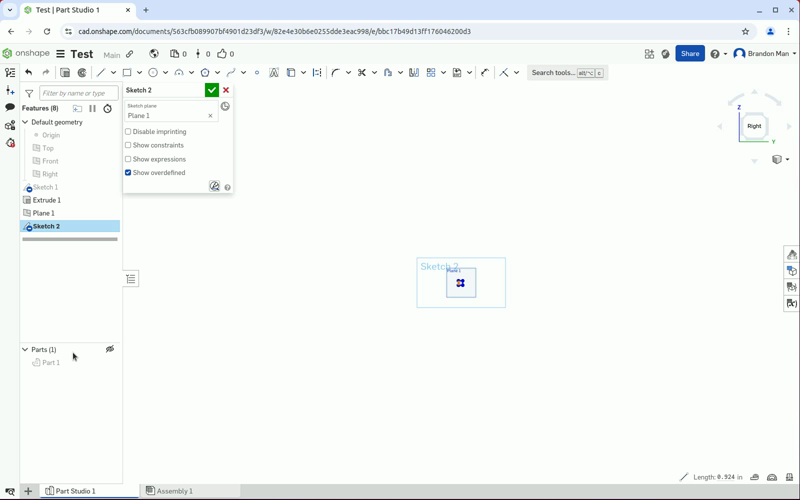
key(shift+e)
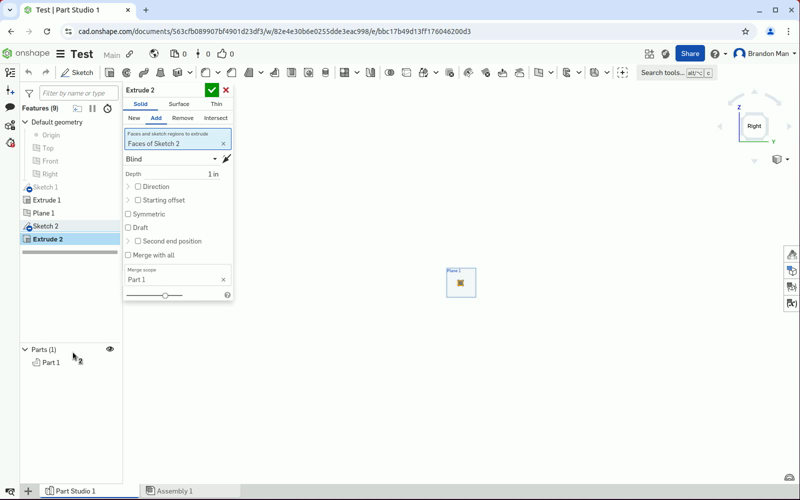
mouse_move(143, 106)
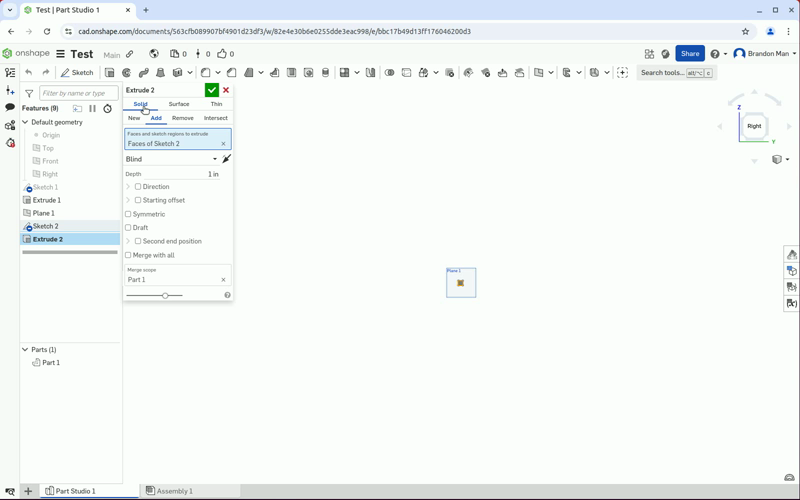
click(143, 106)
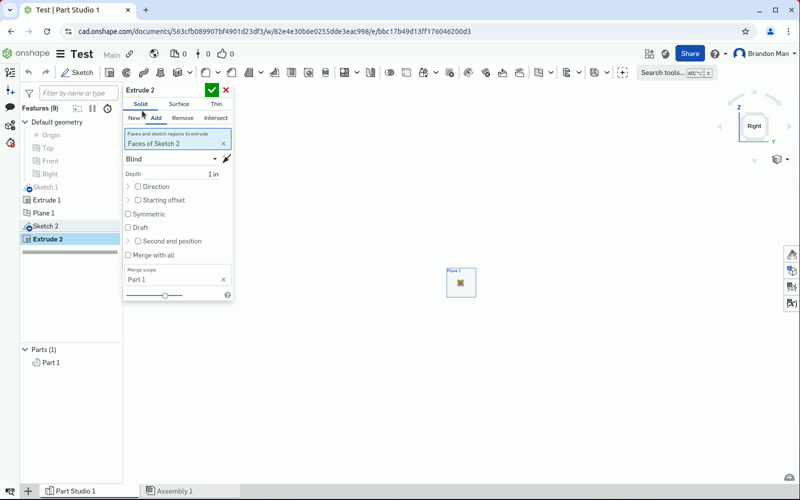
mouse_move(137, 120)
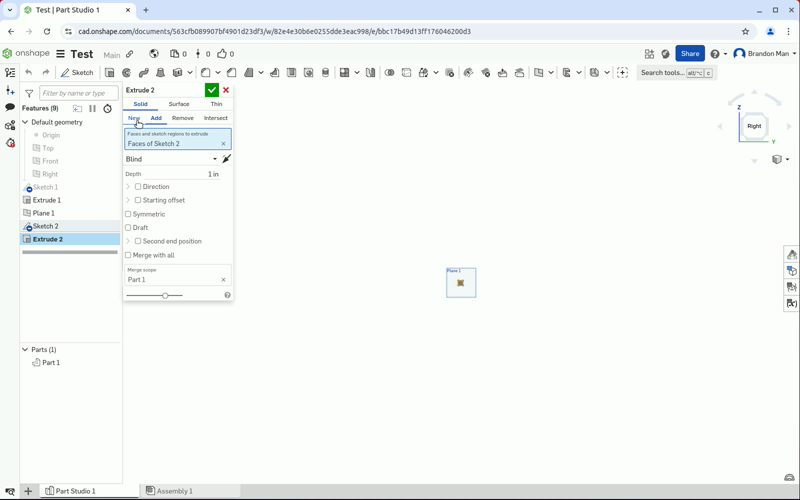
click(137, 120)
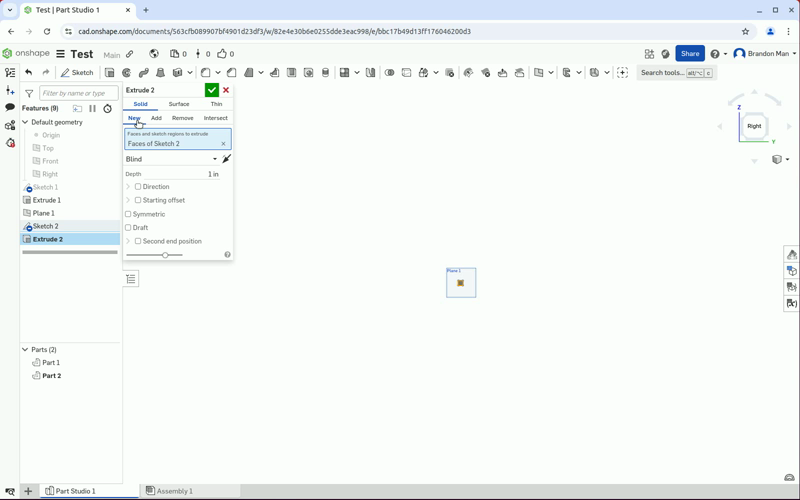
key(tab, 4)
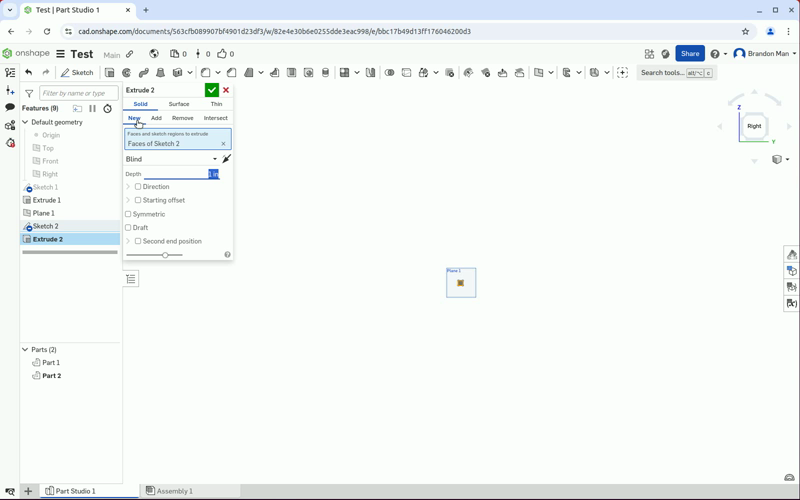
text(-0.241)
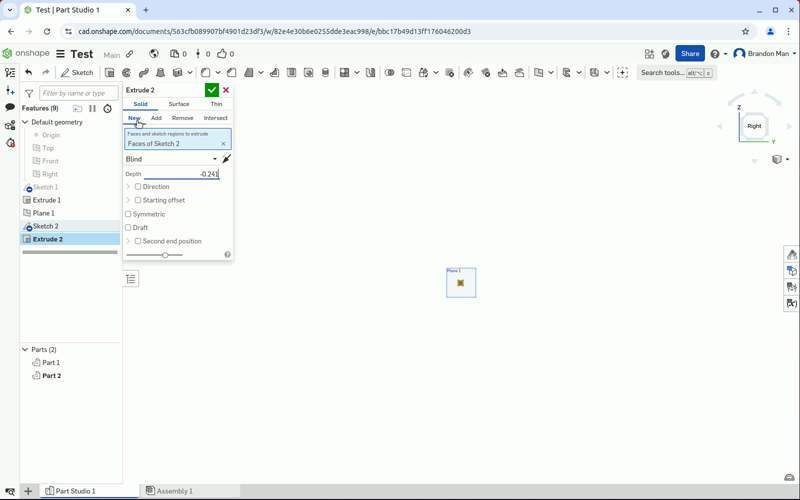
key(enter)
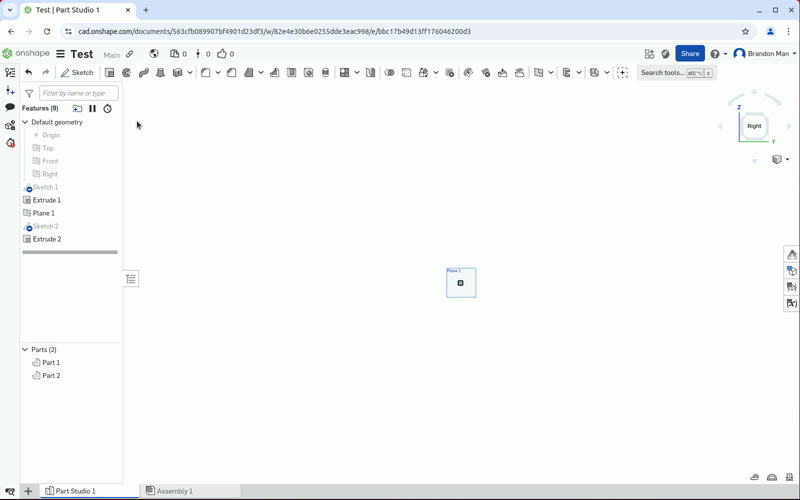
key(shift+h)
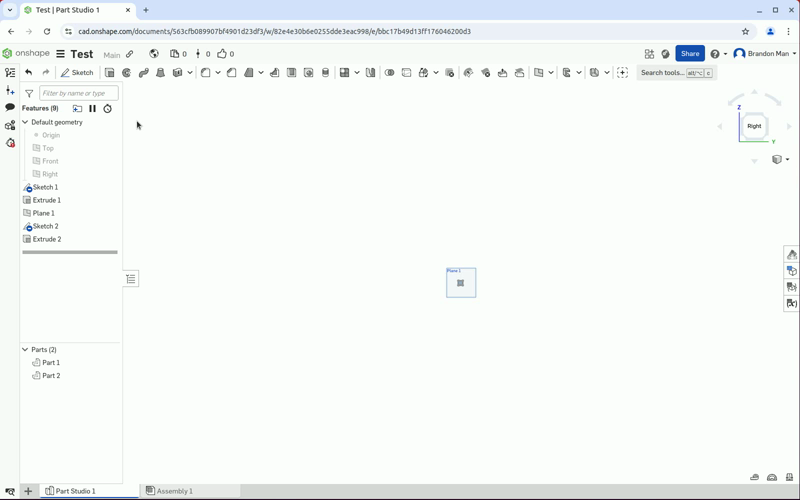
key(shift+h)
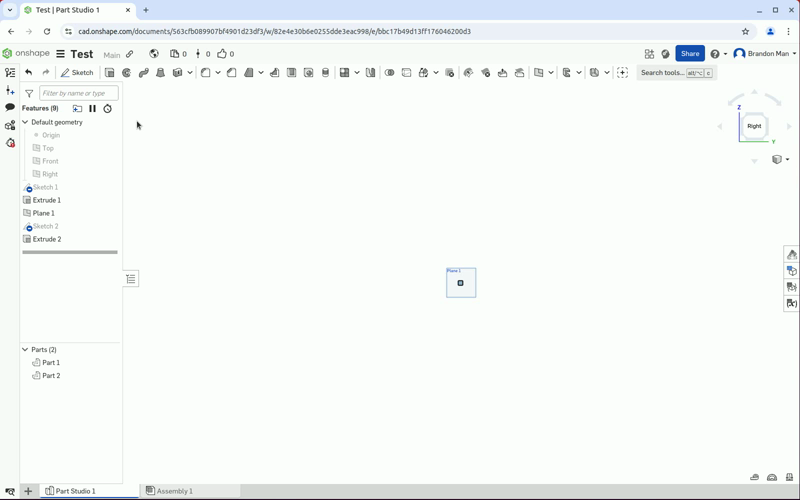
mouse_move(73, 189)
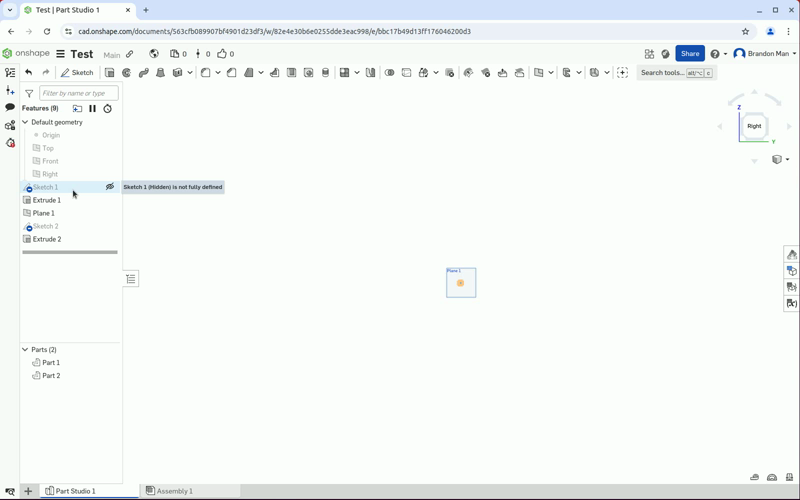
click(73, 189)
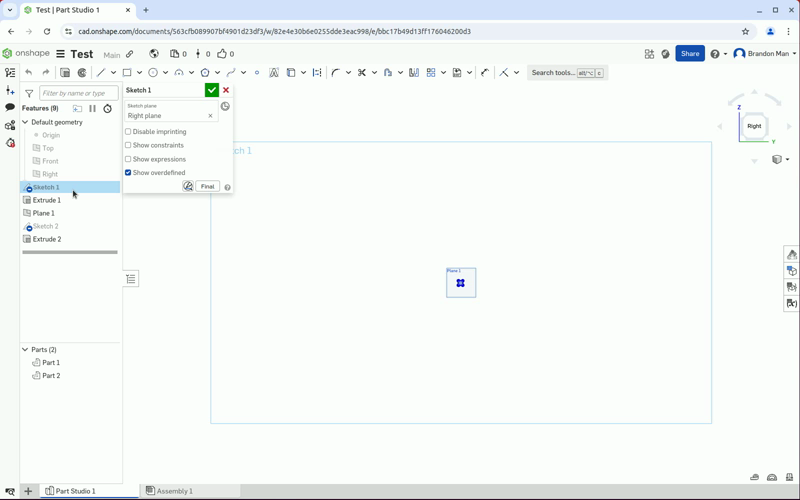
mouse_move(229, 92)
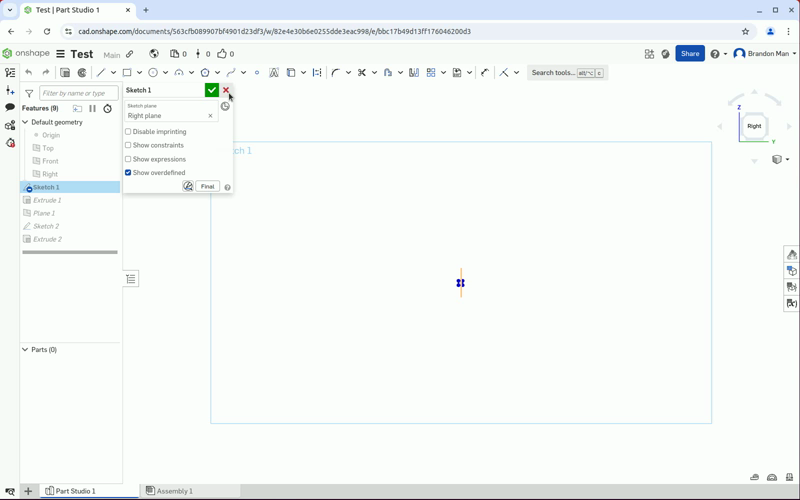
click(229, 92)
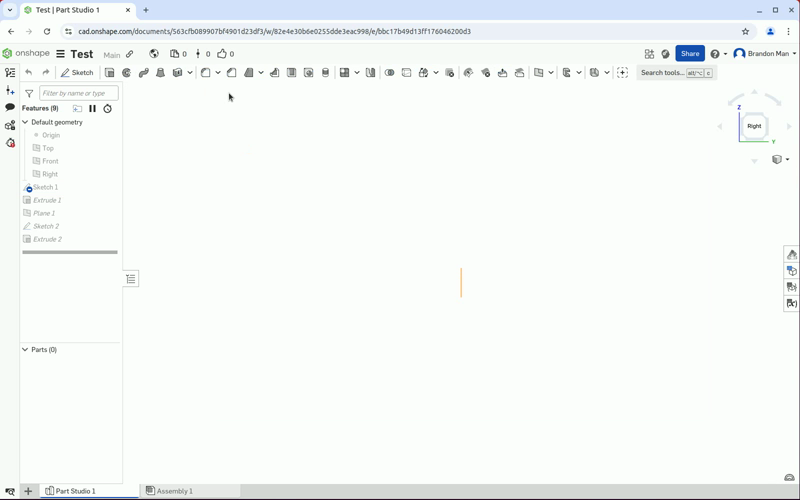
key(shift+s)
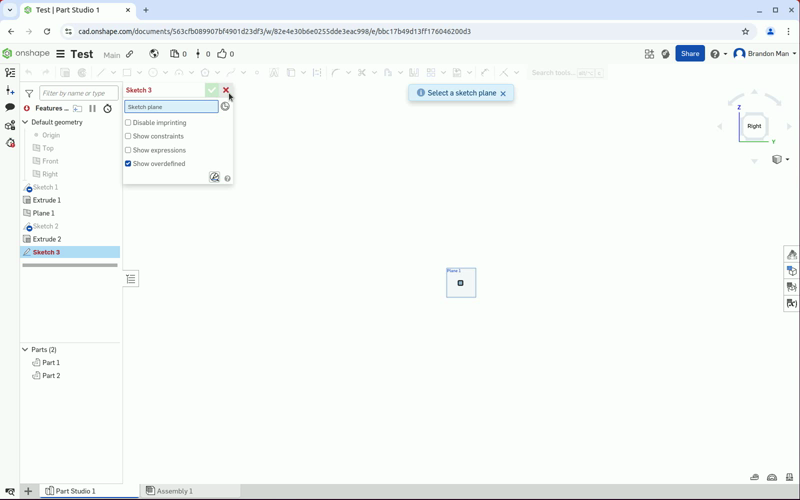
mouse_move(73, 215)
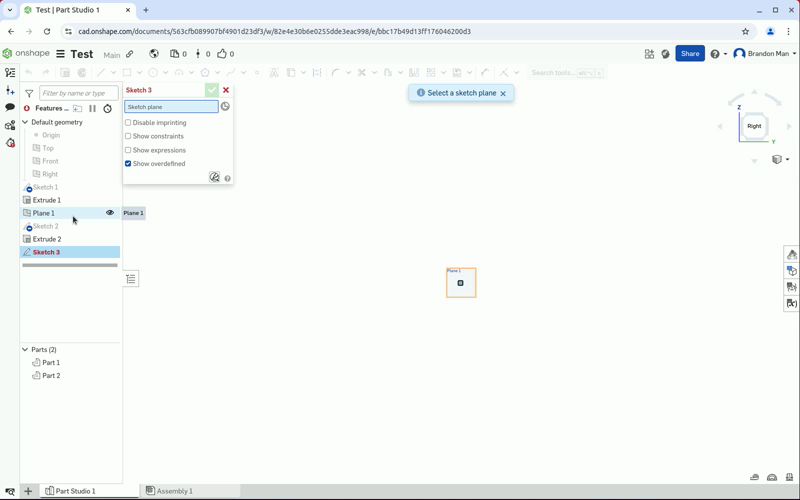
click(73, 215)
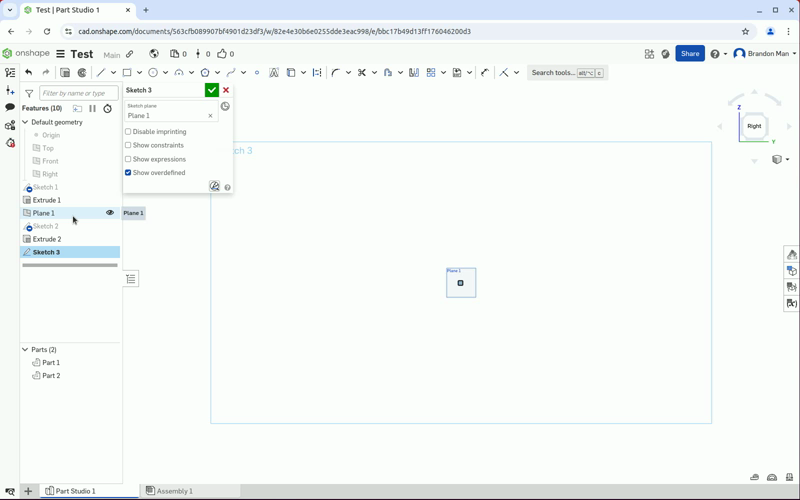
mouse_move(73, 352)
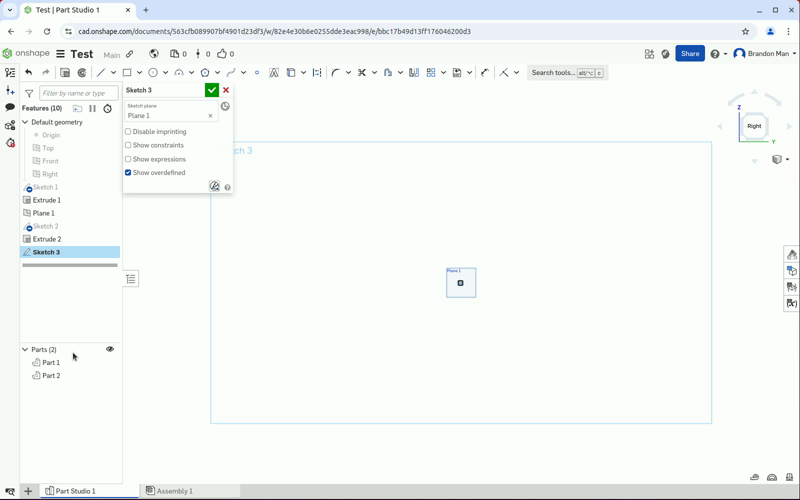
key(y)
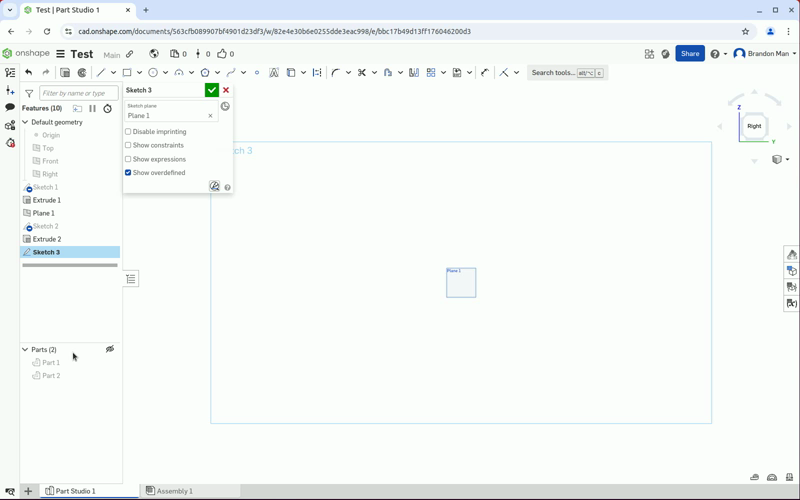
key(l)
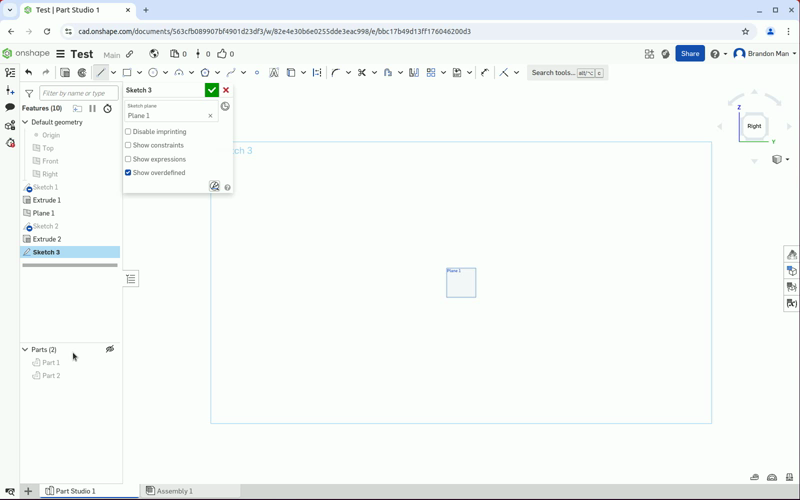
key_down(shift)
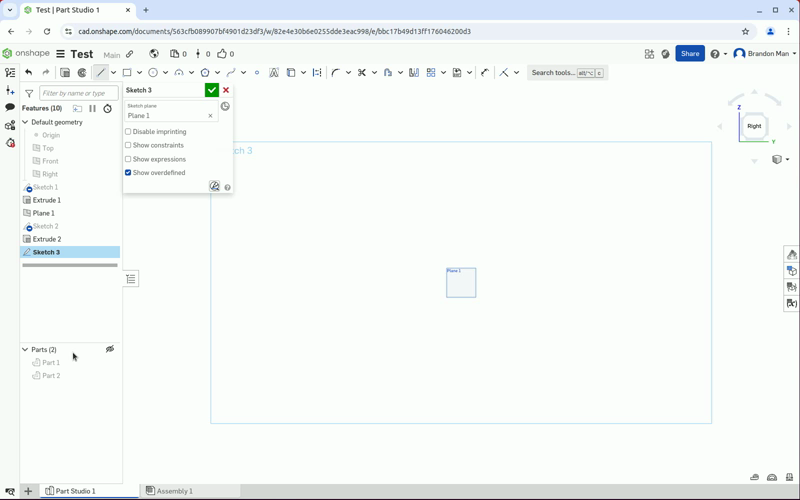
mouse_move(459, 284)
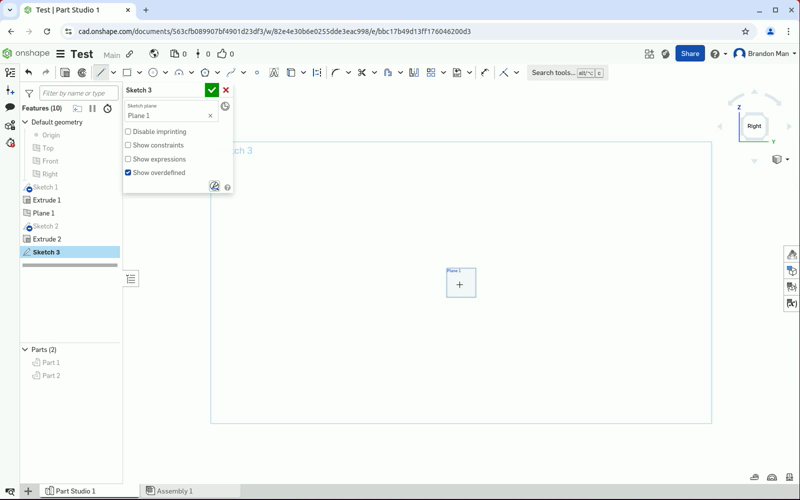
click(459, 284)
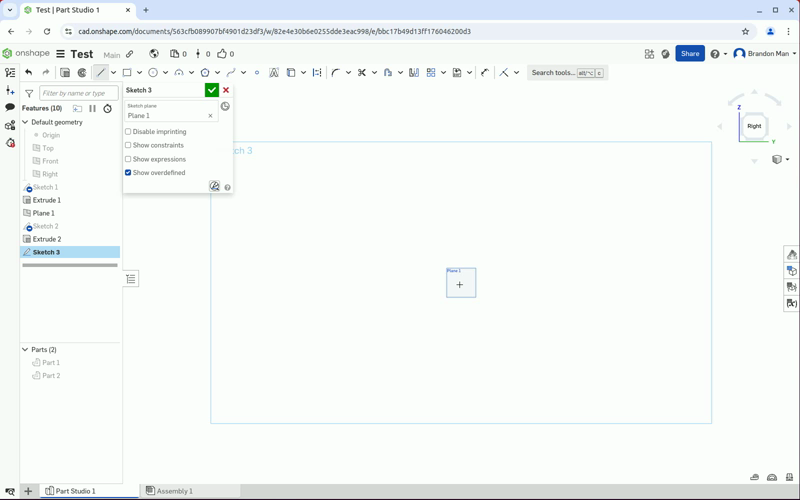
key_up(shift)
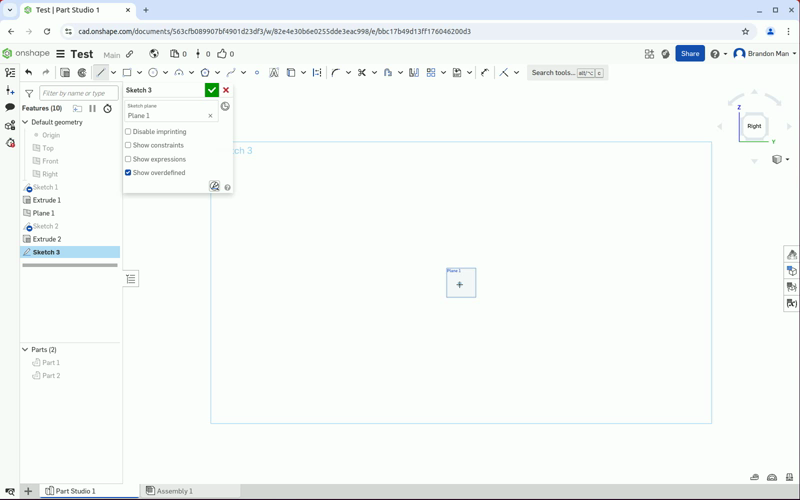
key_down(shift)
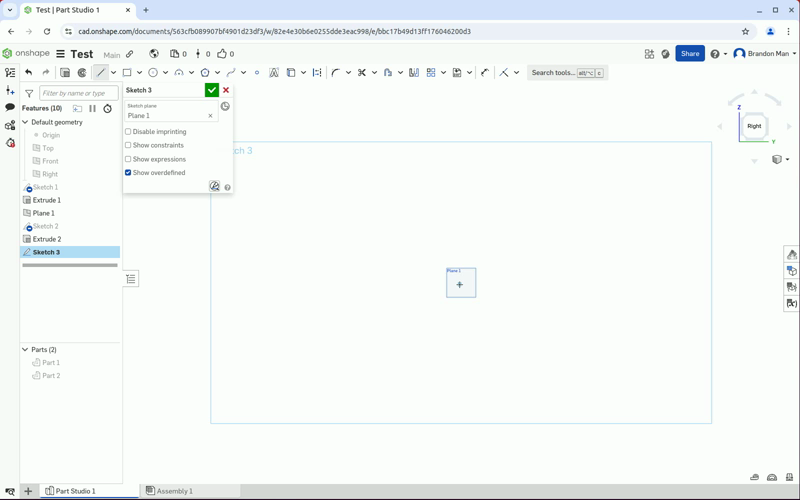
mouse_move(489, 284)
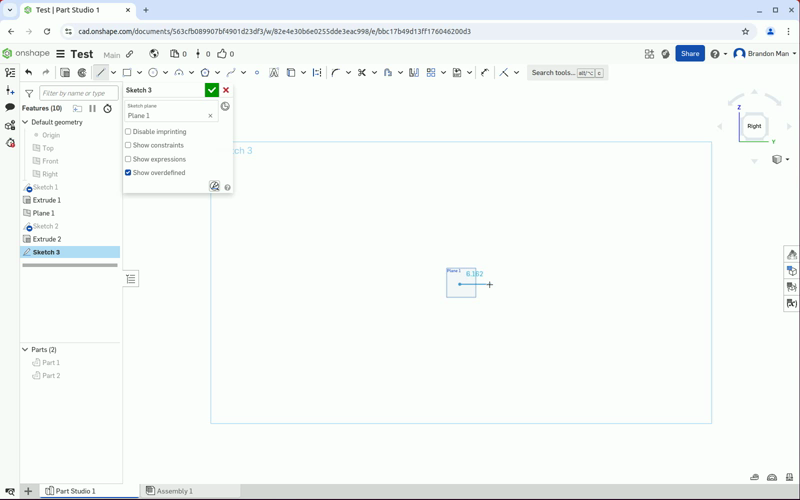
mouse_move(464, 284)
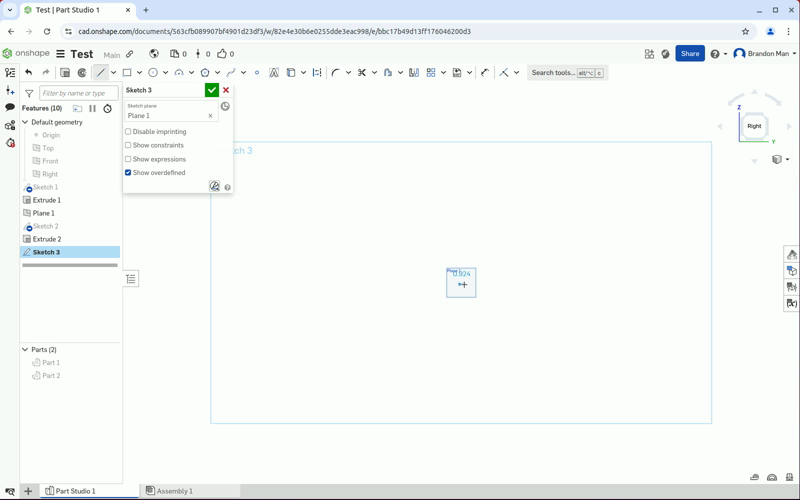
scroll(6)
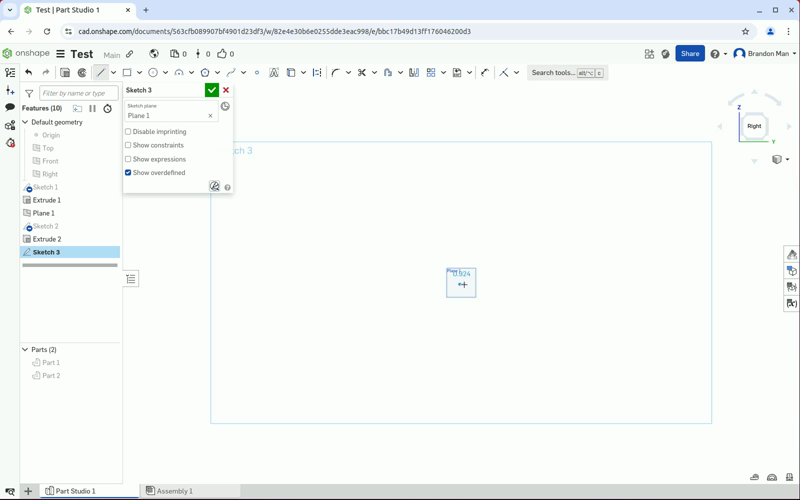
scroll(6)
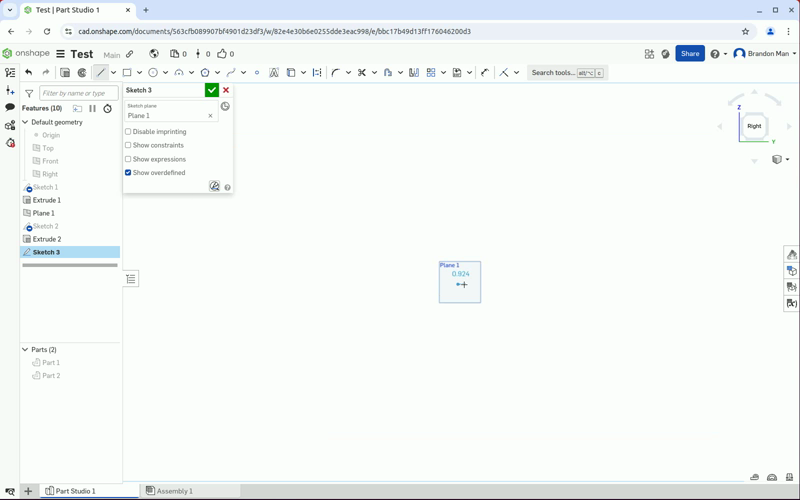
scroll(6)
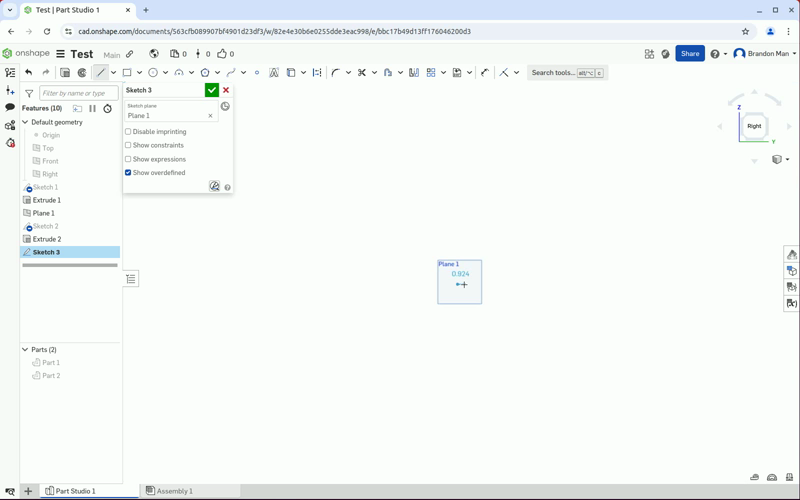
scroll(6)
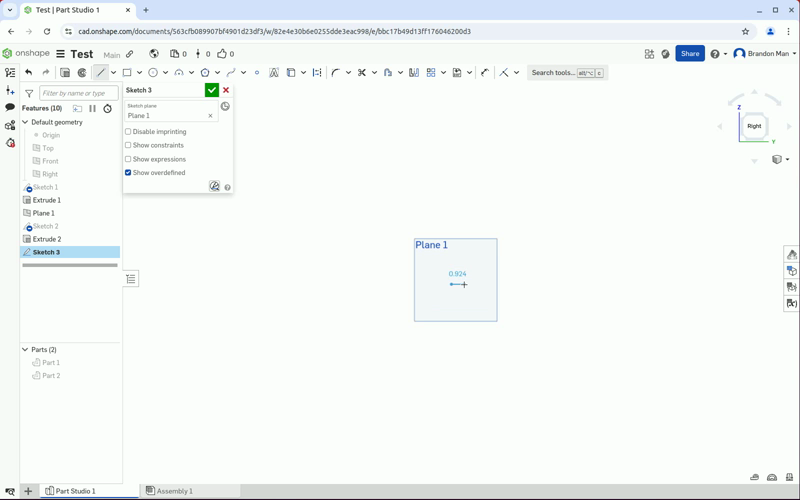
scroll(6)
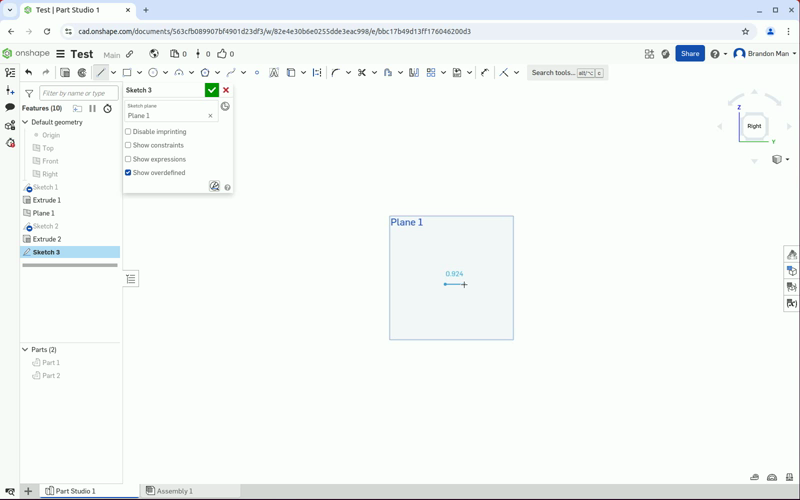
scroll(6)
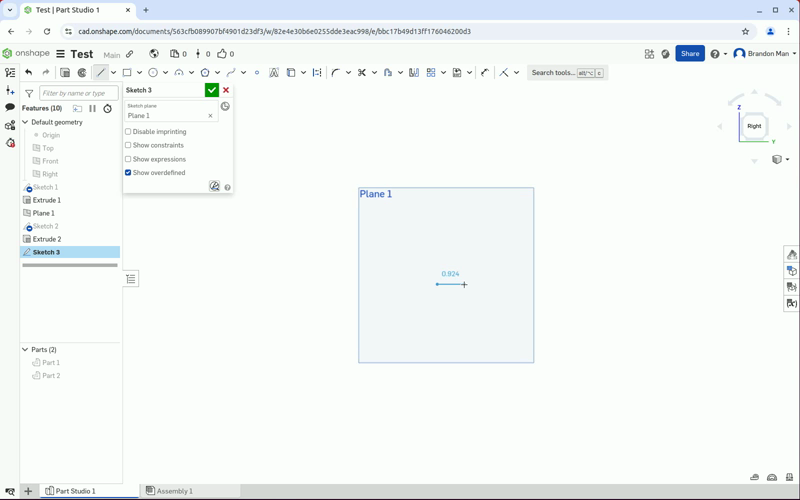
scroll(6)
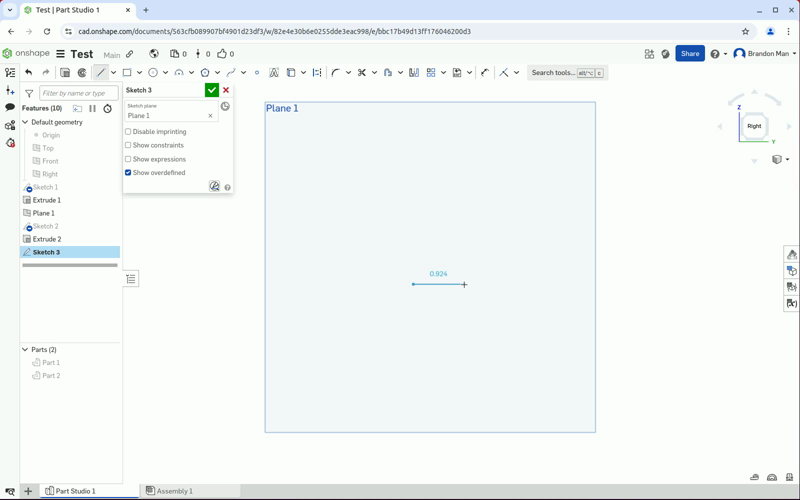
click(464, 284)
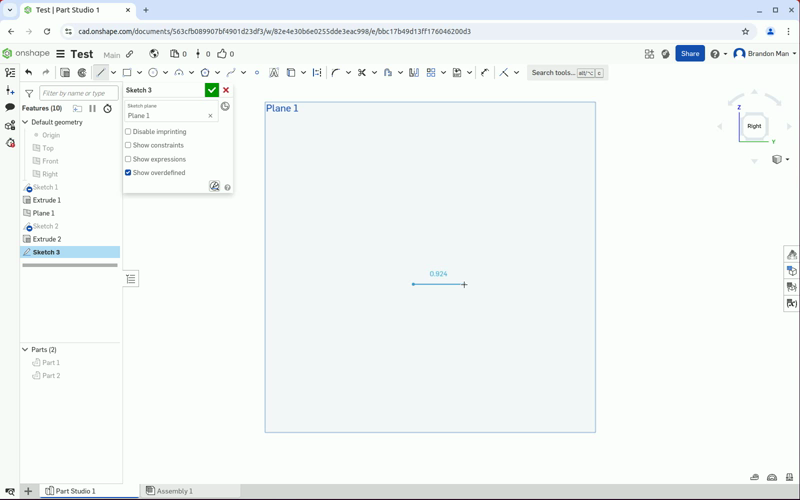
scroll(-6)
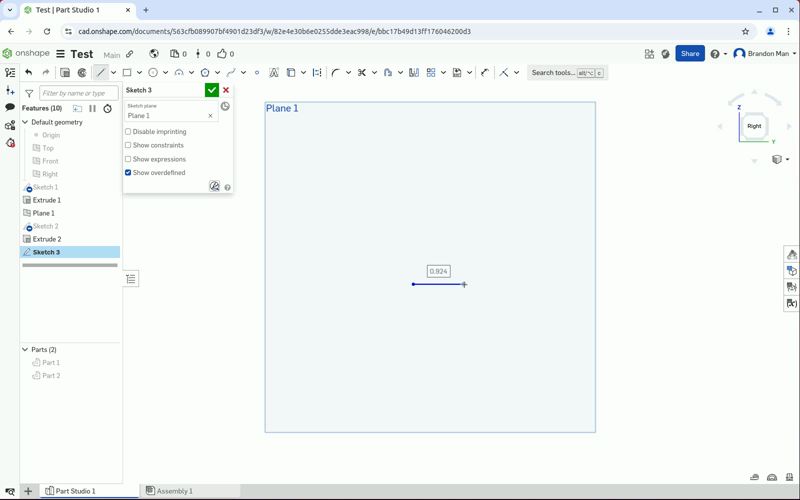
scroll(-6)
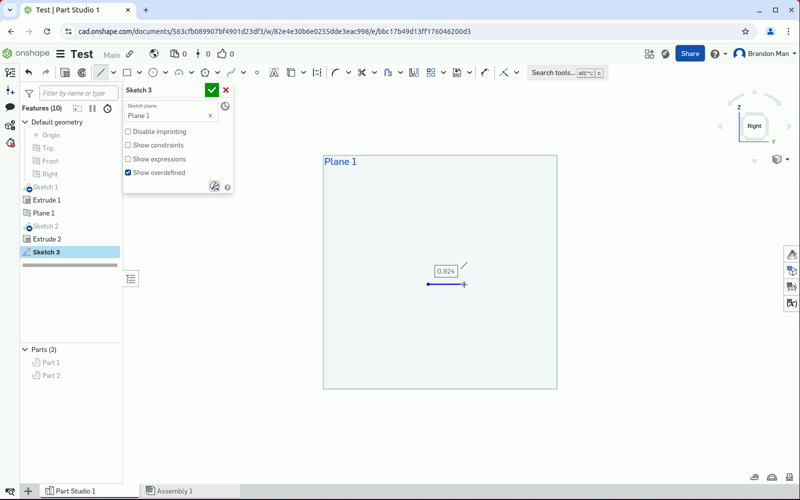
scroll(-6)
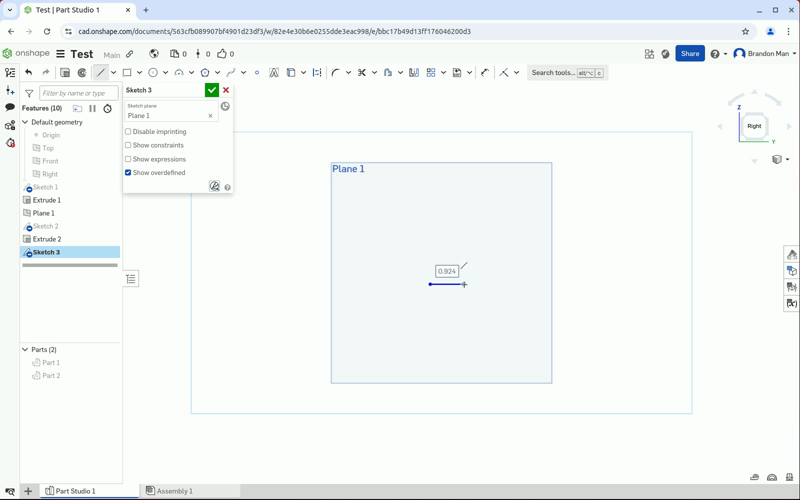
scroll(-6)
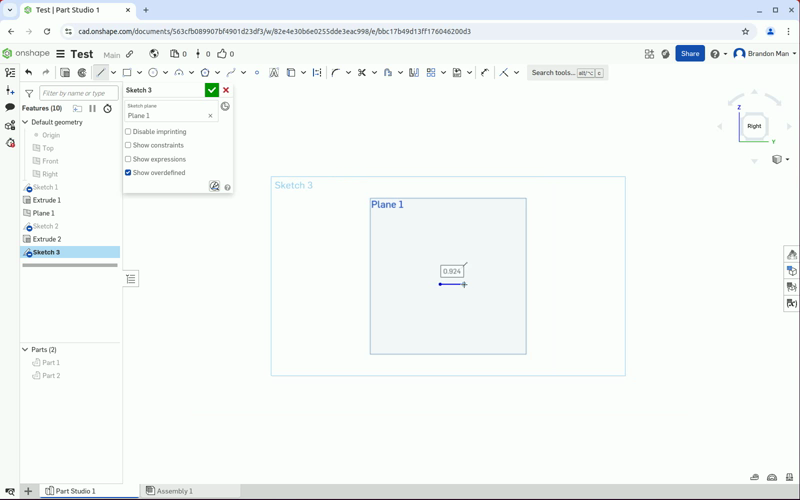
scroll(-6)
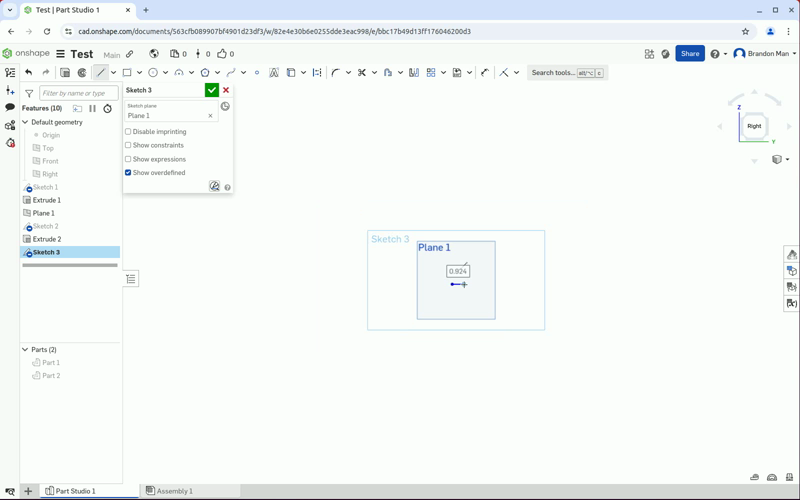
scroll(-6)
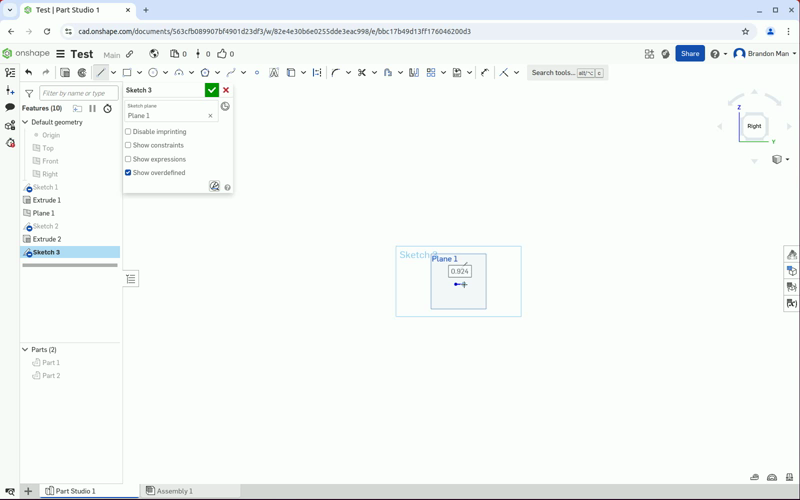
scroll(-6)
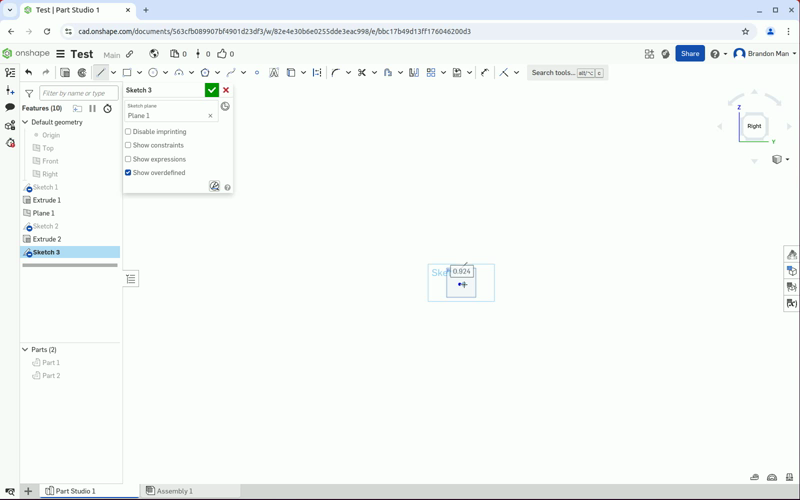
key_up(shift)
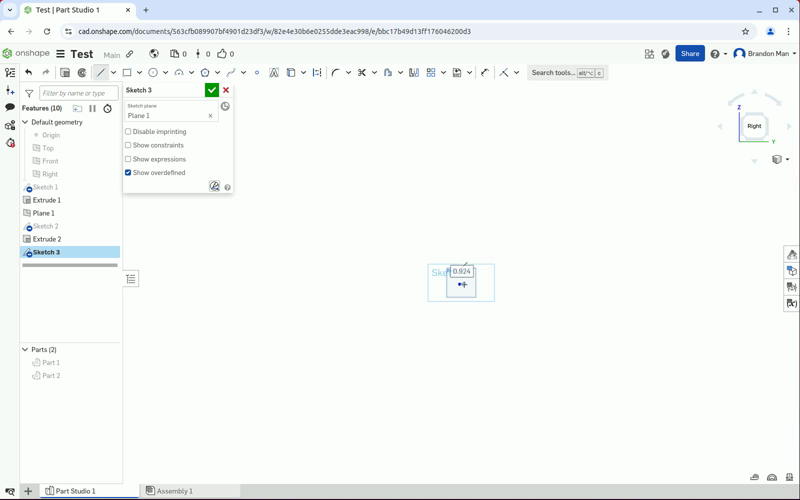
key_down(shift)
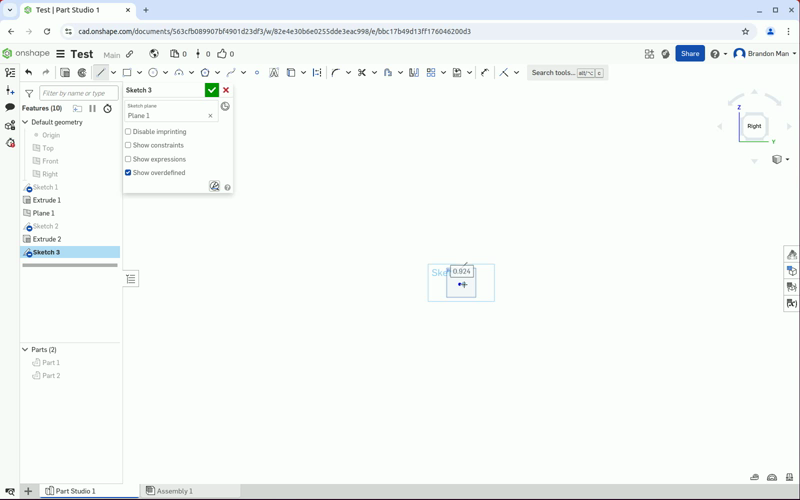
mouse_move(494, 284)
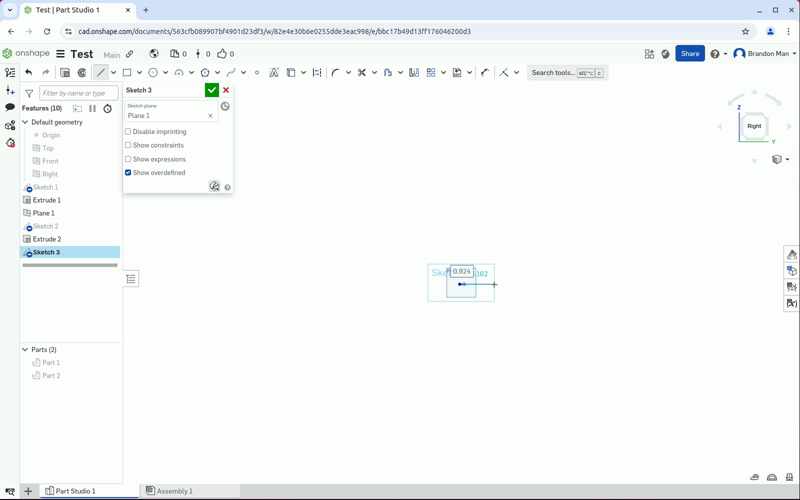
mouse_move(464, 279)
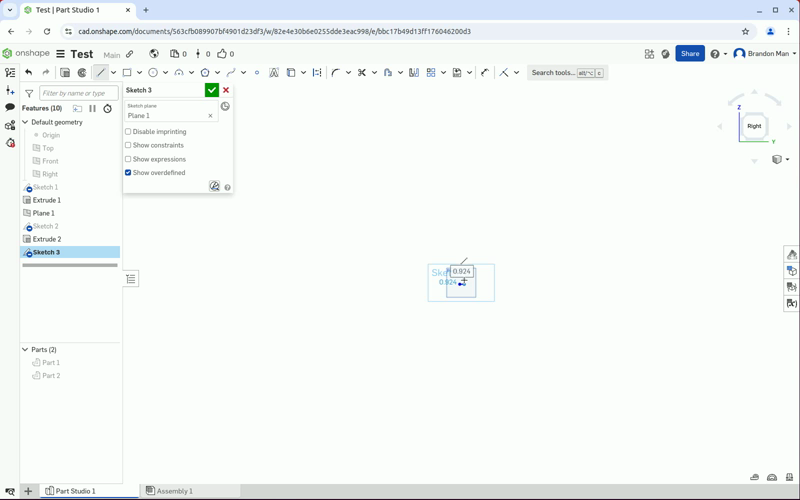
scroll(6)
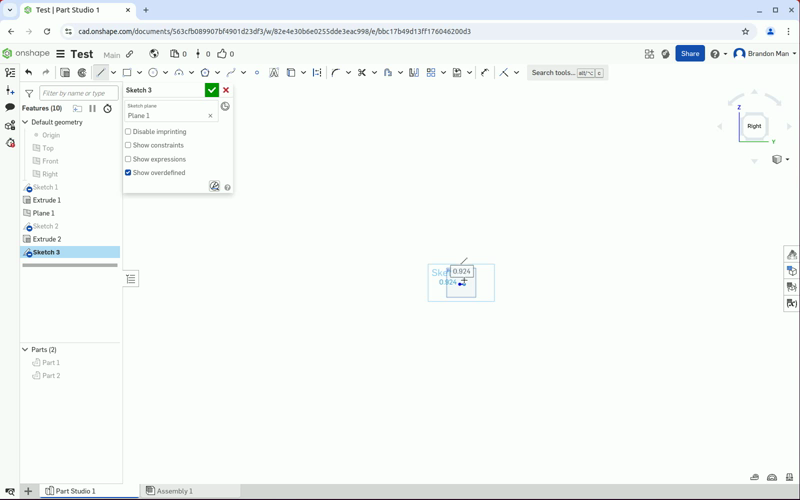
scroll(6)
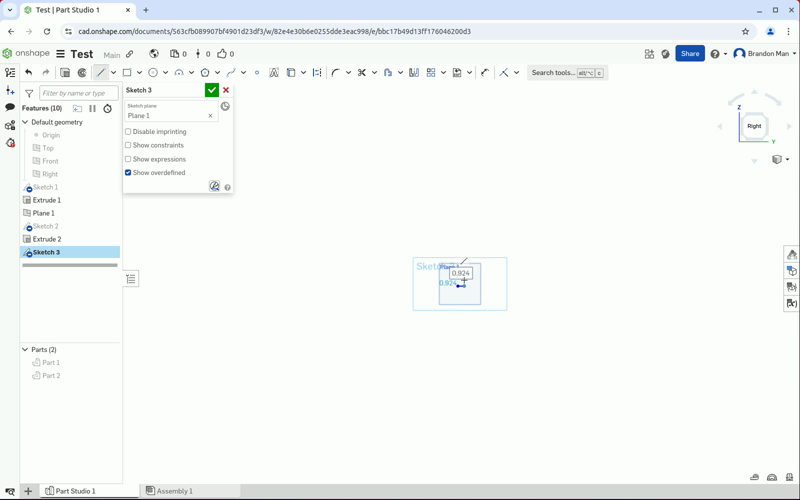
scroll(6)
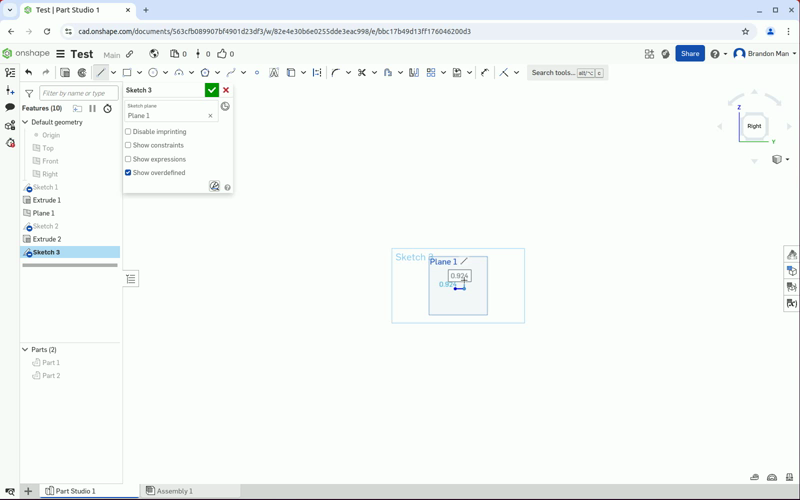
scroll(6)
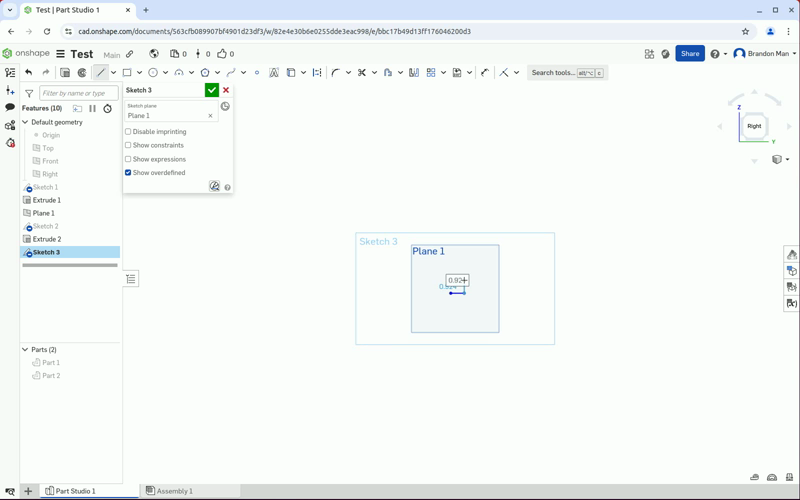
scroll(6)
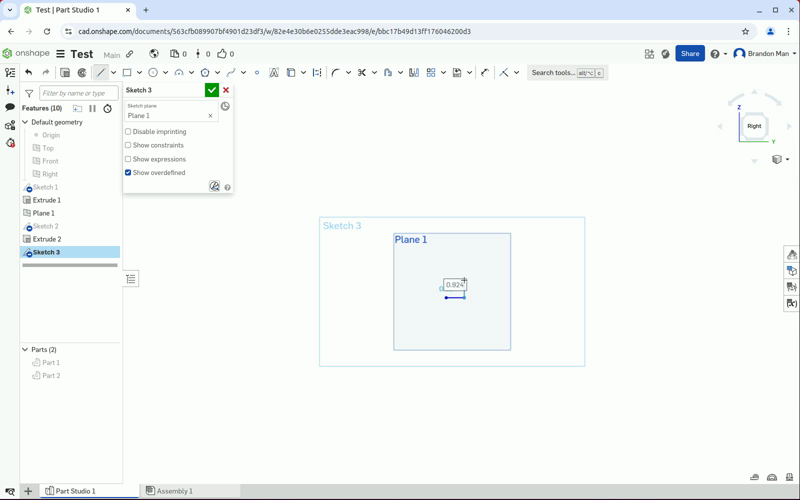
scroll(6)
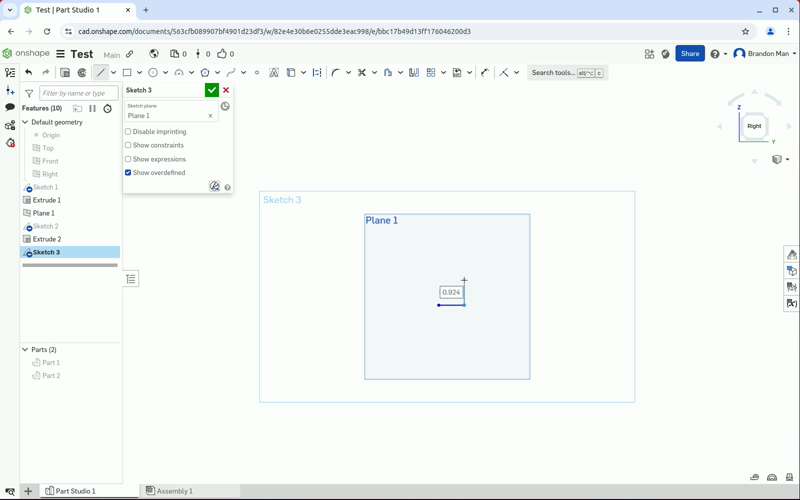
scroll(6)
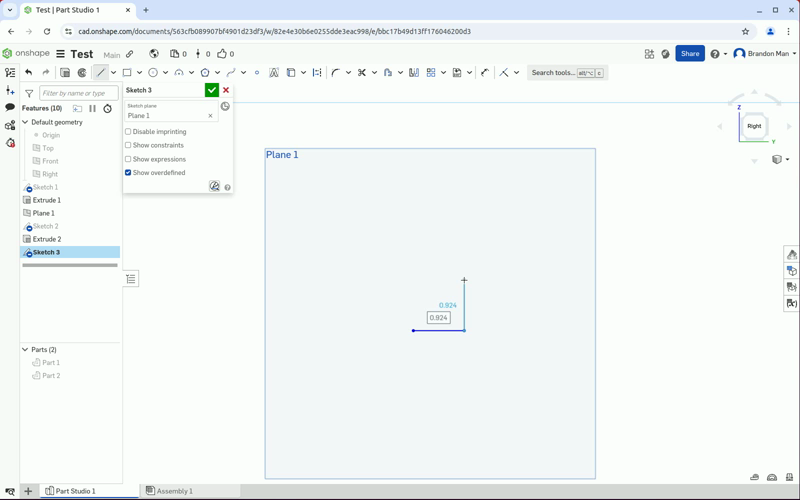
click(464, 279)
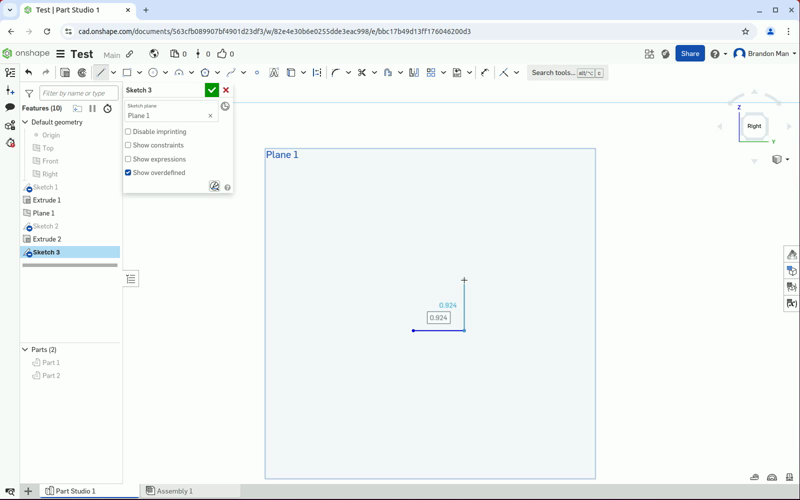
scroll(-6)
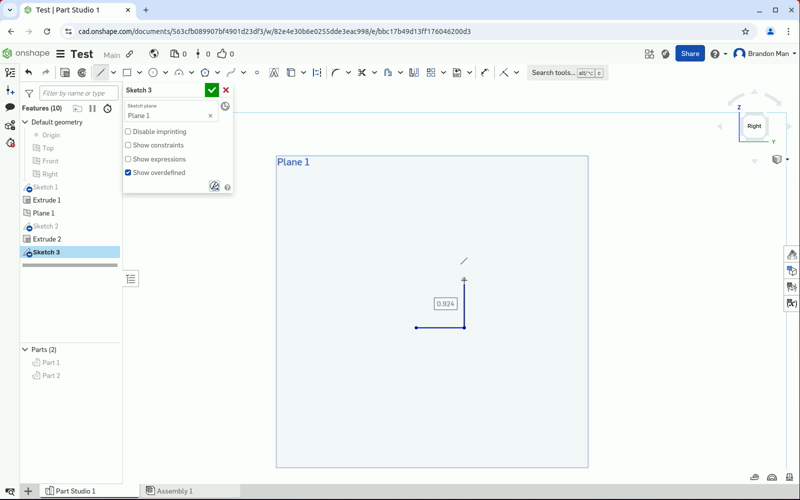
scroll(-6)
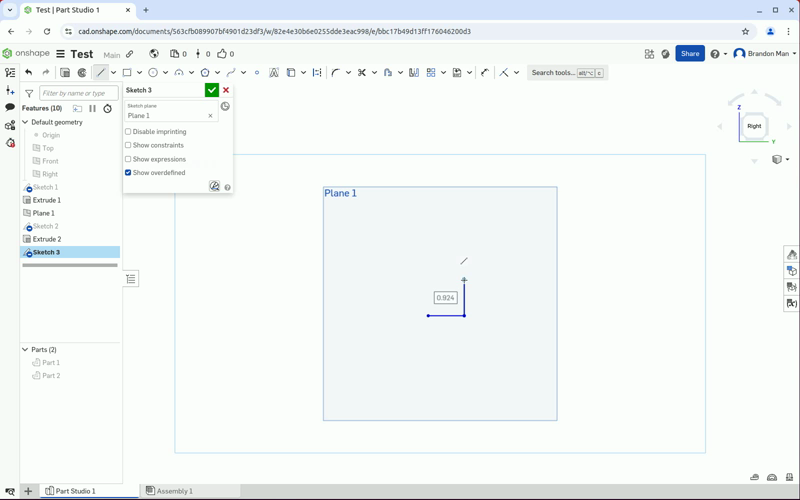
scroll(-6)
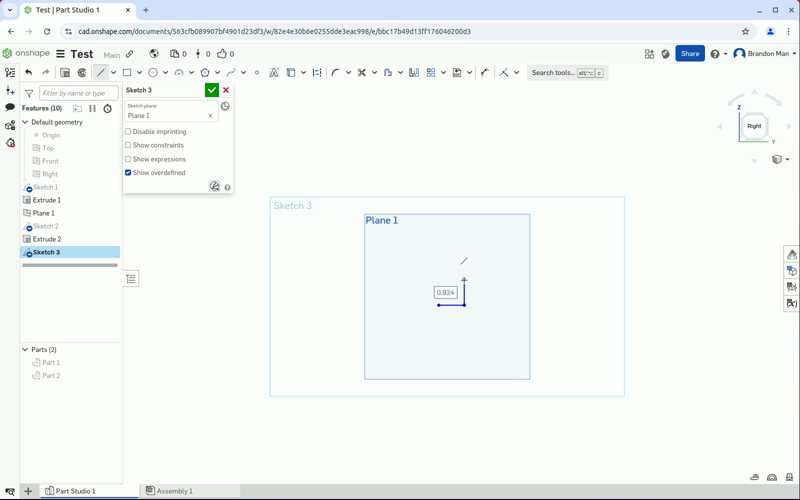
scroll(-6)
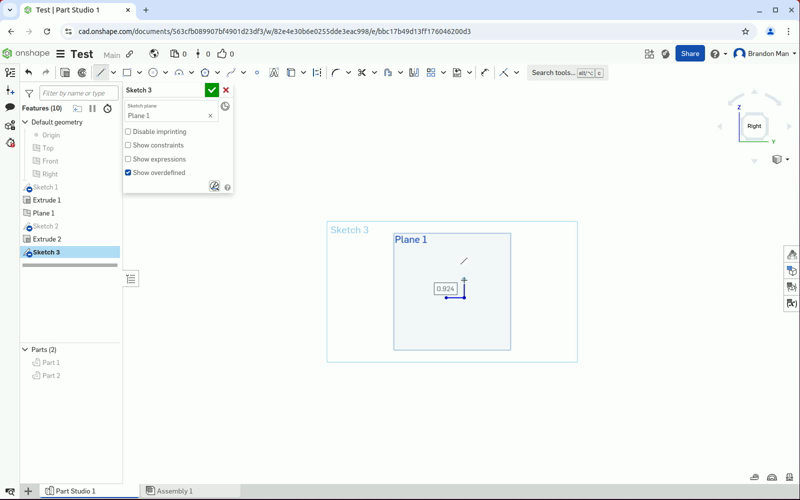
scroll(-6)
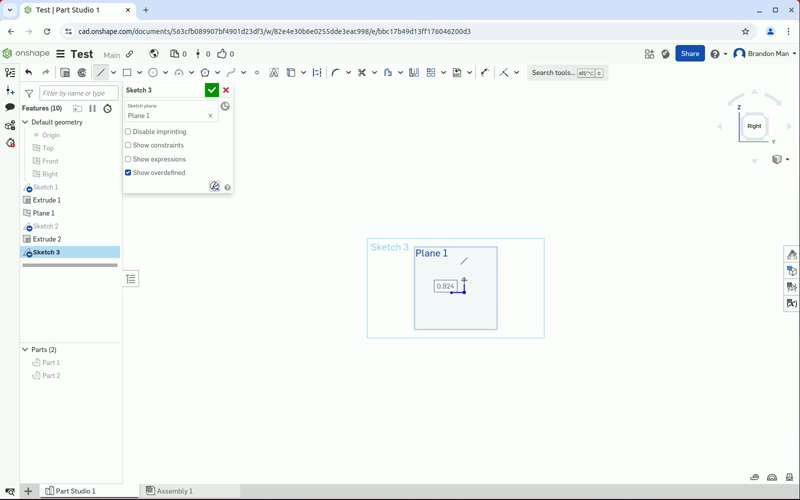
scroll(-6)
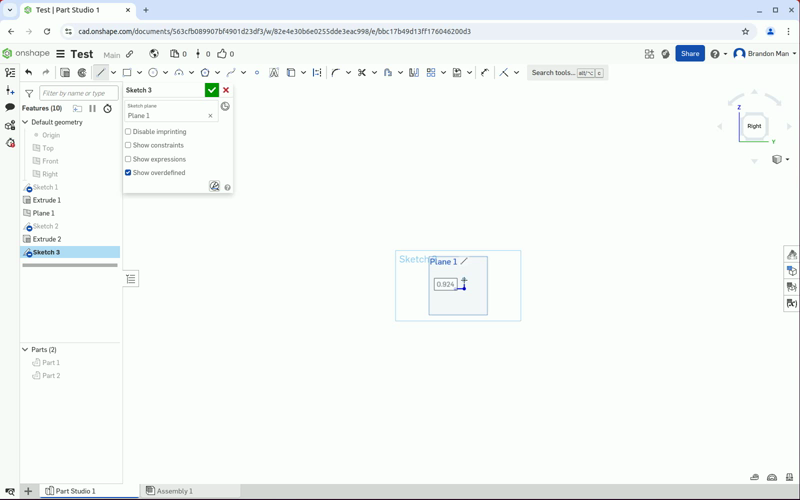
scroll(-6)
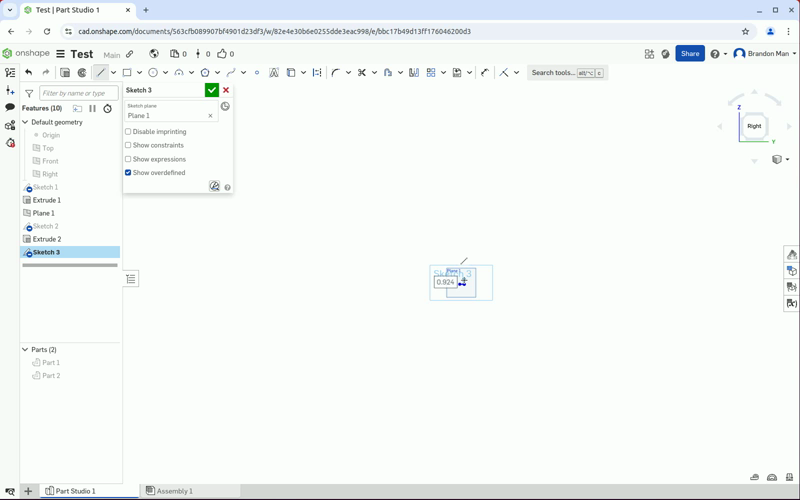
key_up(shift)
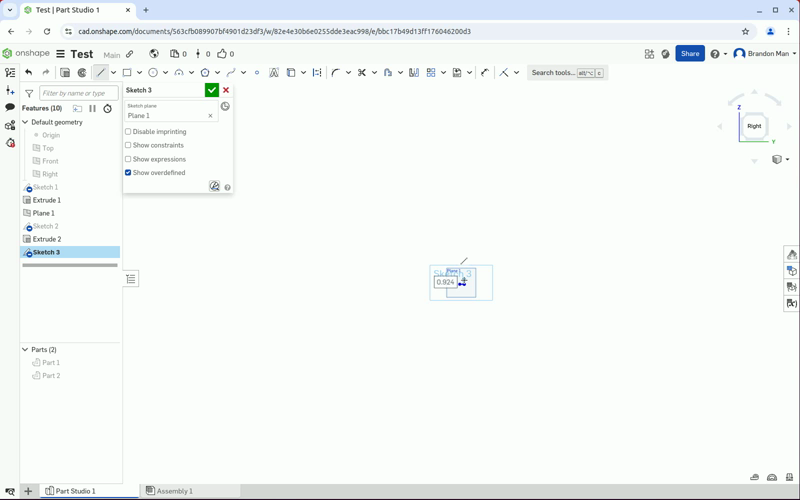
key_down(shift)
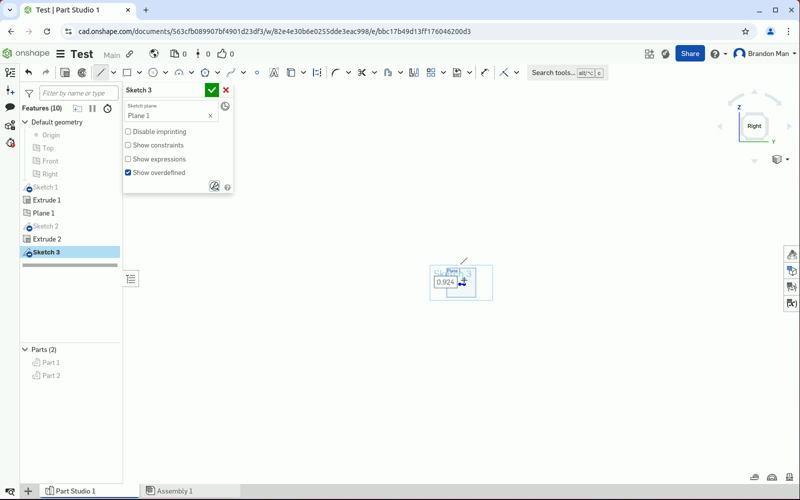
mouse_move(494, 279)
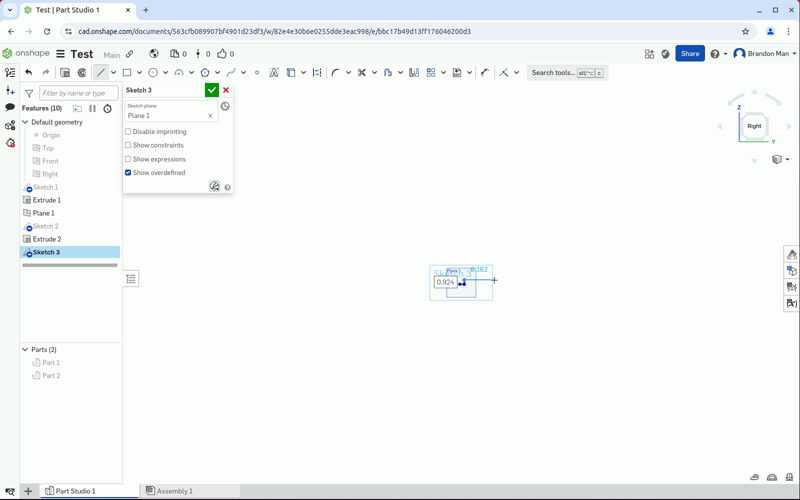
mouse_move(459, 279)
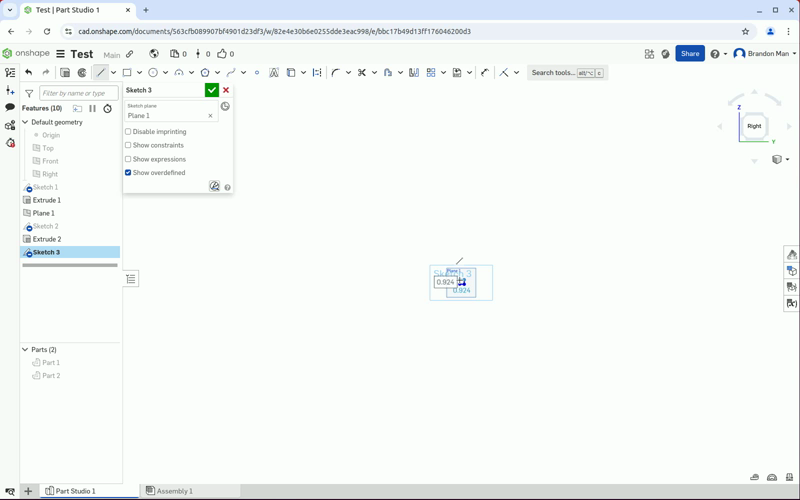
scroll(6)
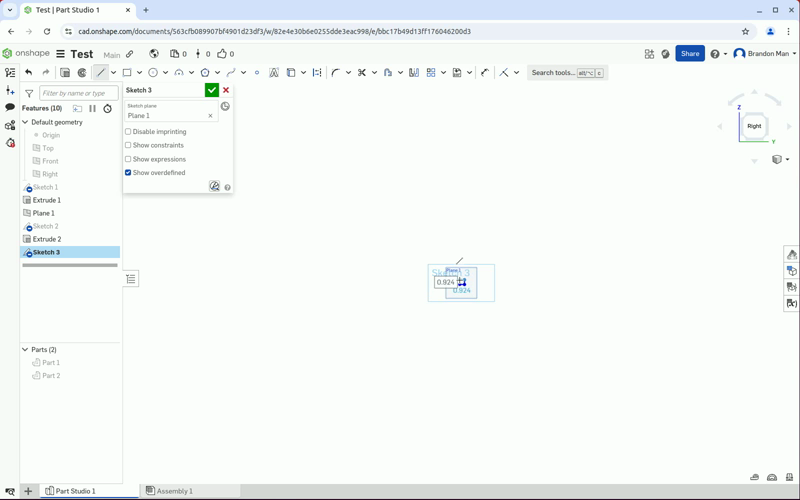
scroll(6)
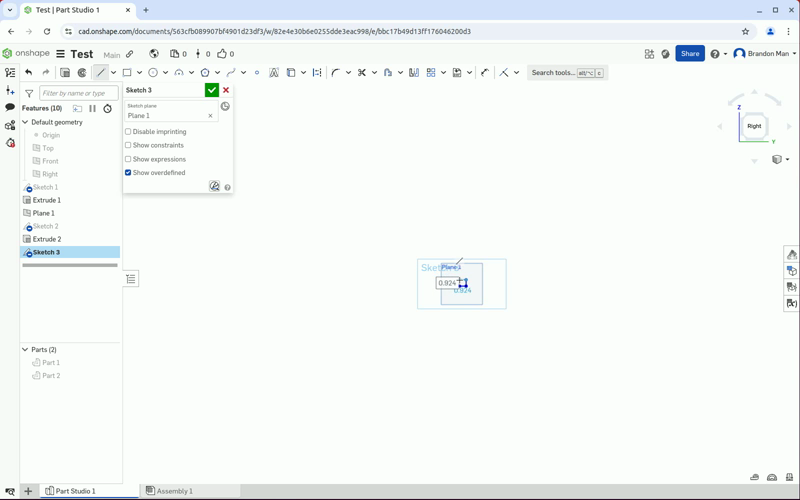
scroll(6)
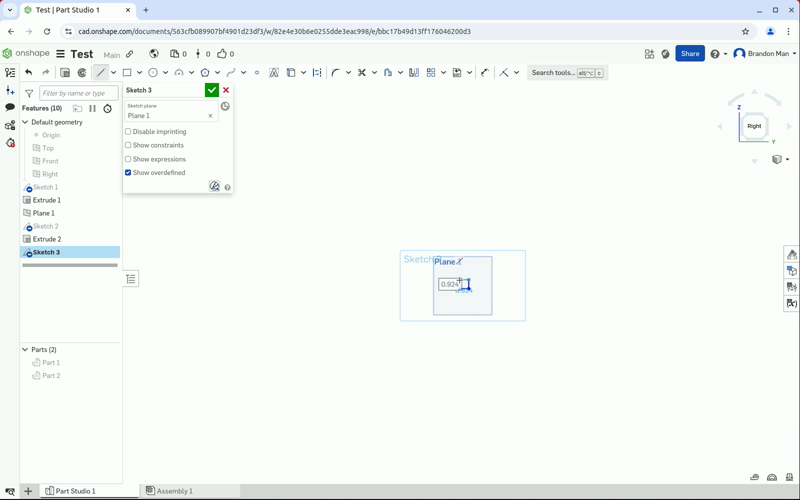
scroll(6)
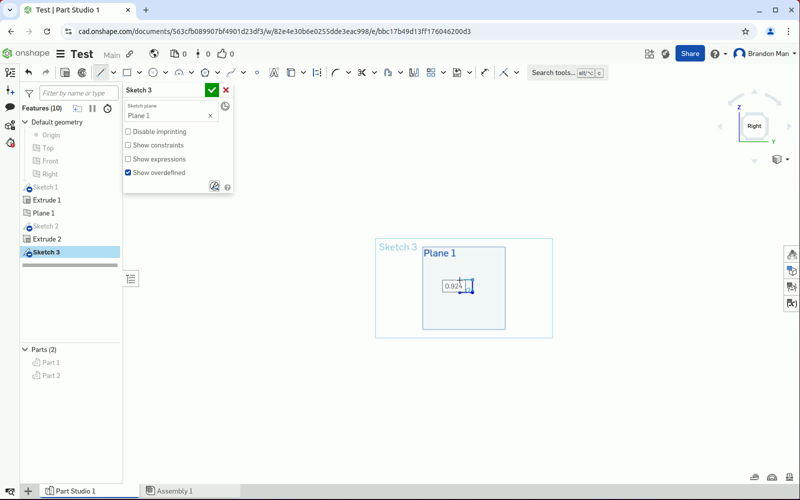
scroll(6)
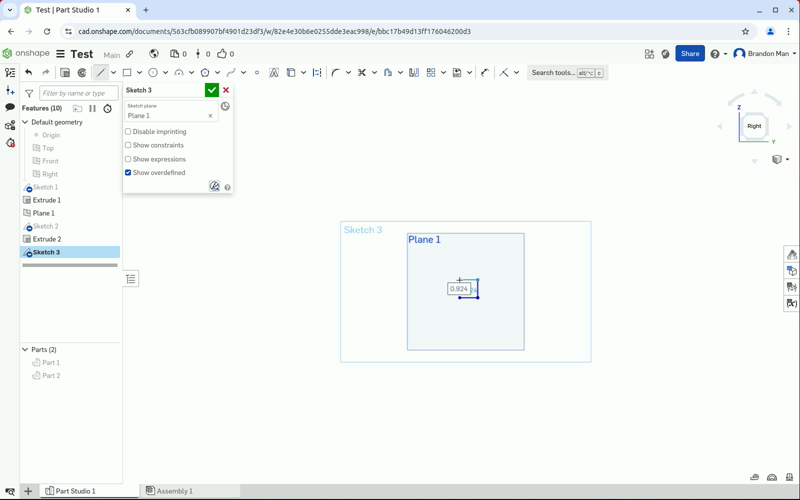
scroll(6)
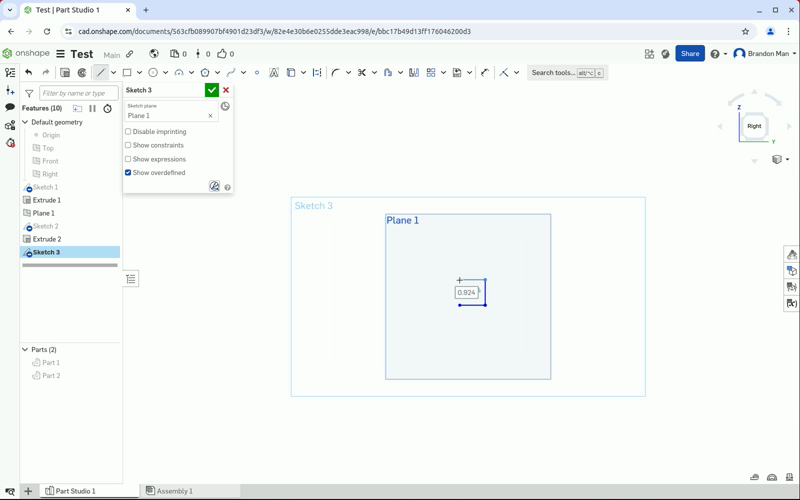
scroll(6)
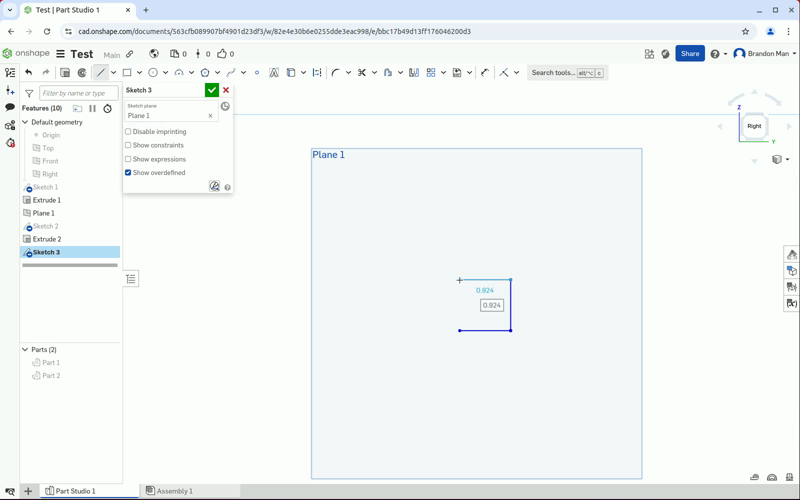
click(459, 279)
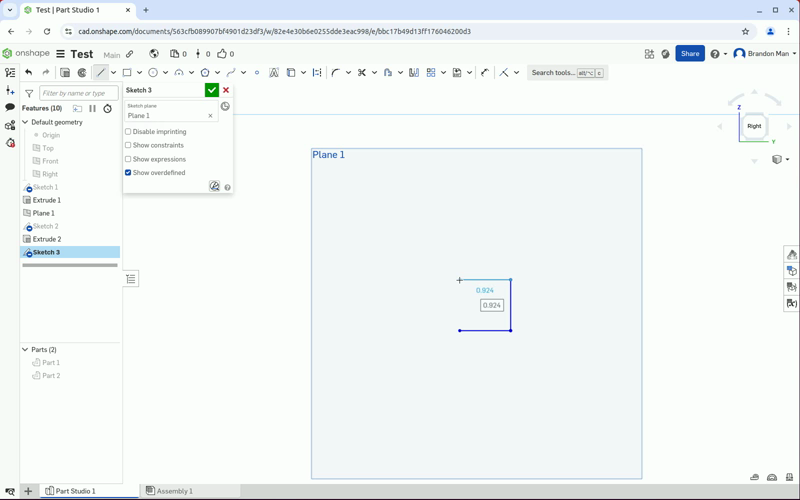
scroll(-6)
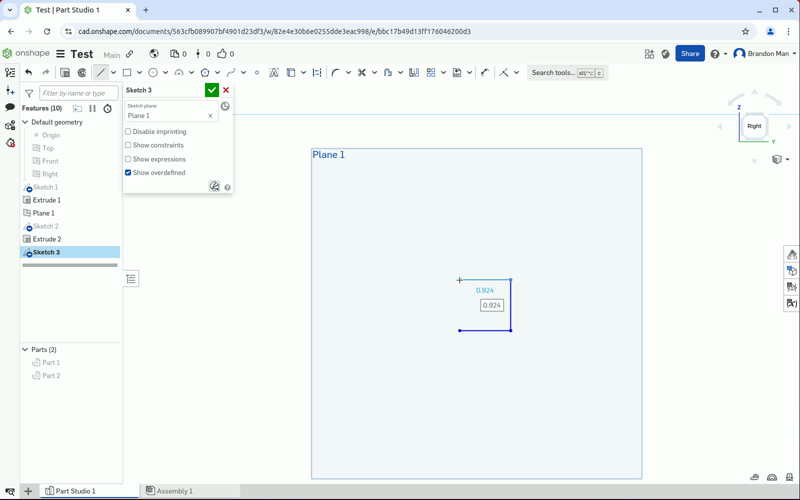
scroll(-6)
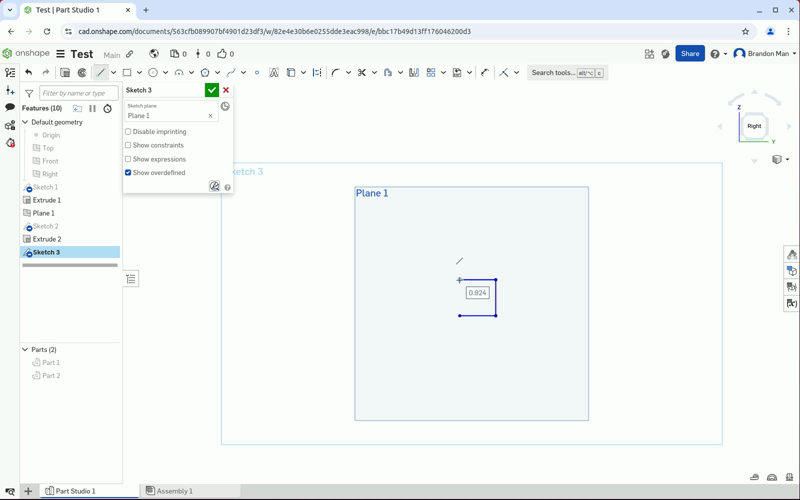
scroll(-6)
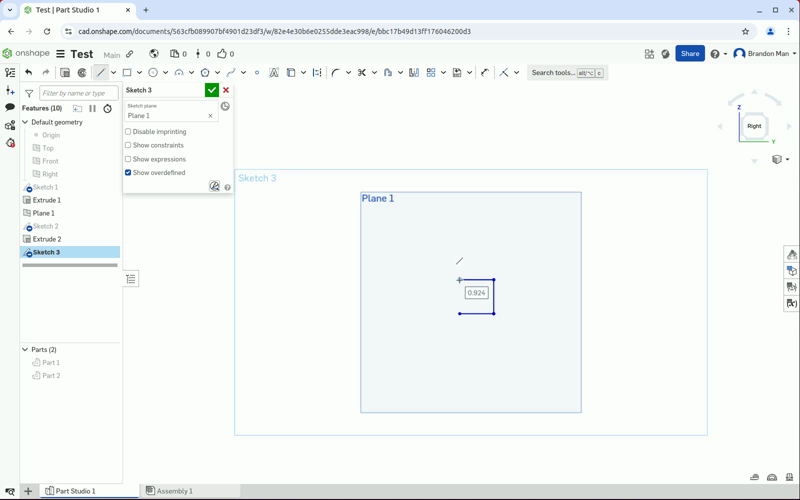
scroll(-6)
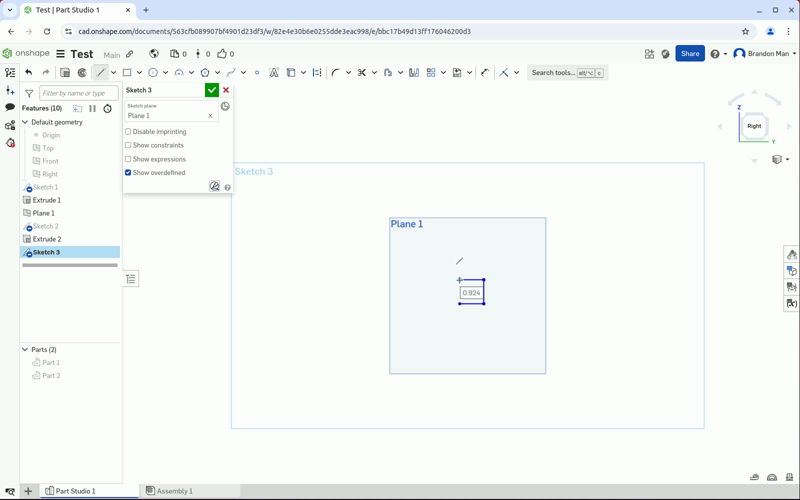
scroll(-6)
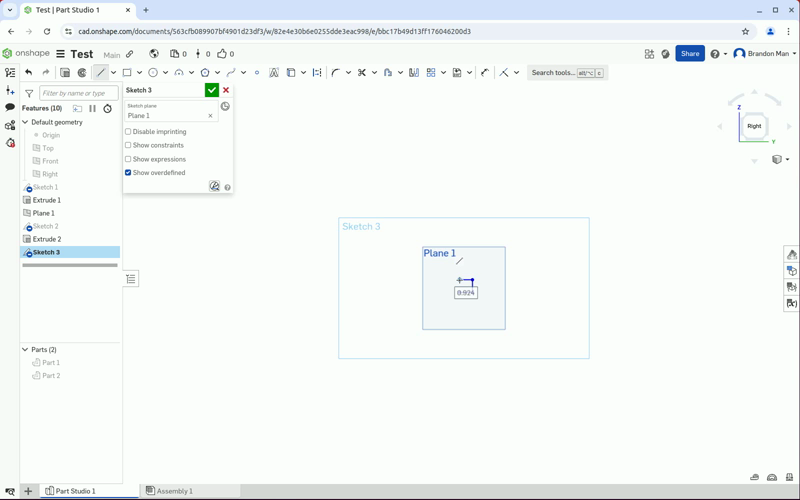
scroll(-6)
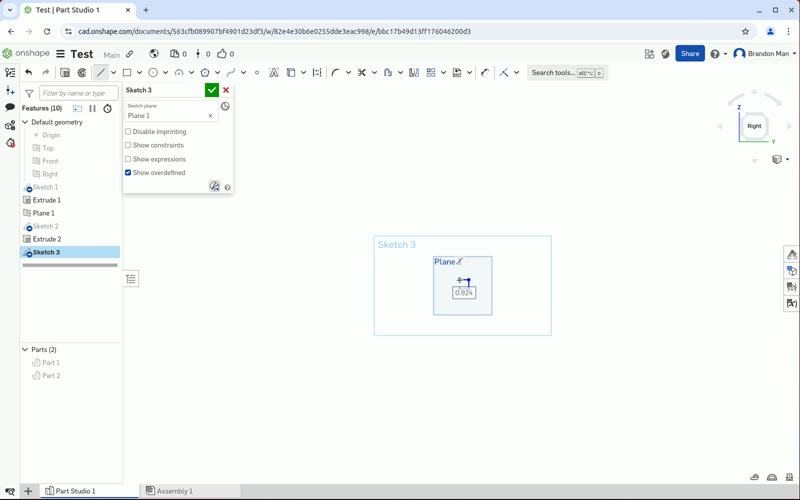
scroll(-6)
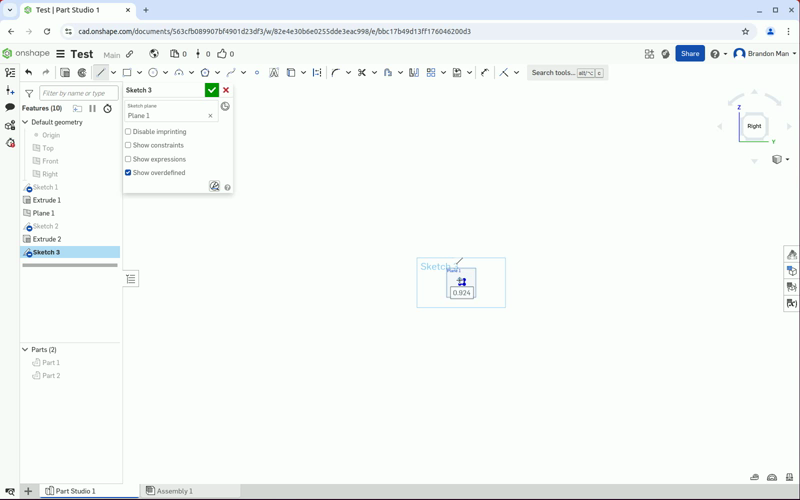
key_up(shift)
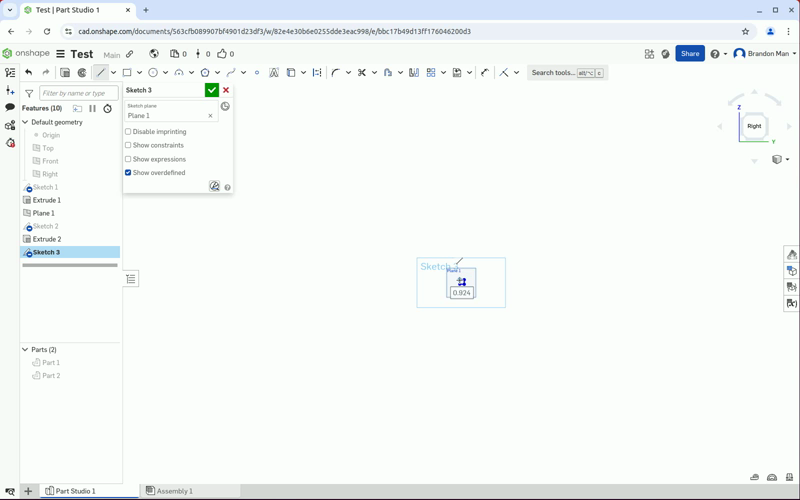
mouse_move(489, 279)
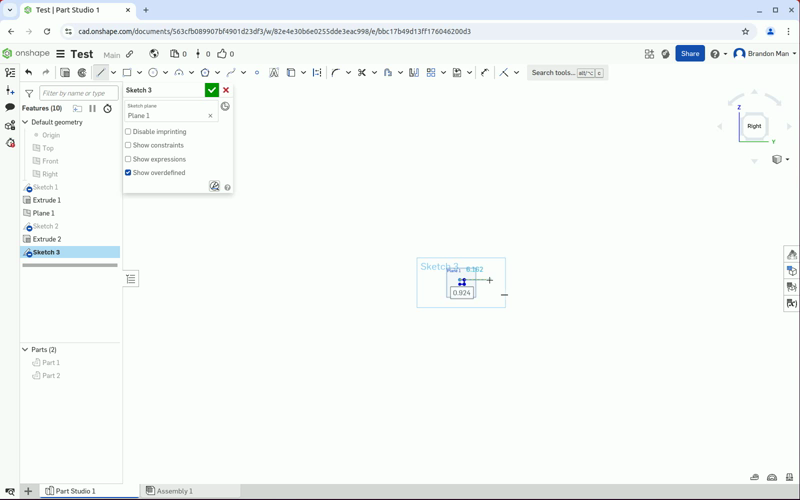
key_down(shift)
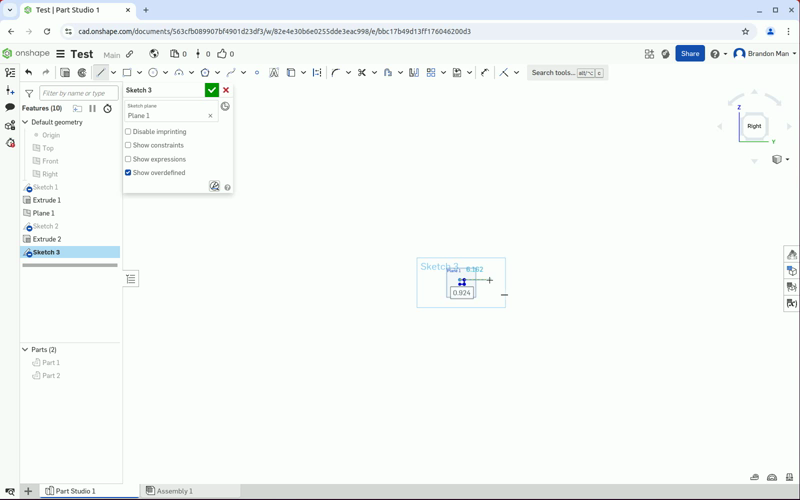
mouse_move(459, 284)
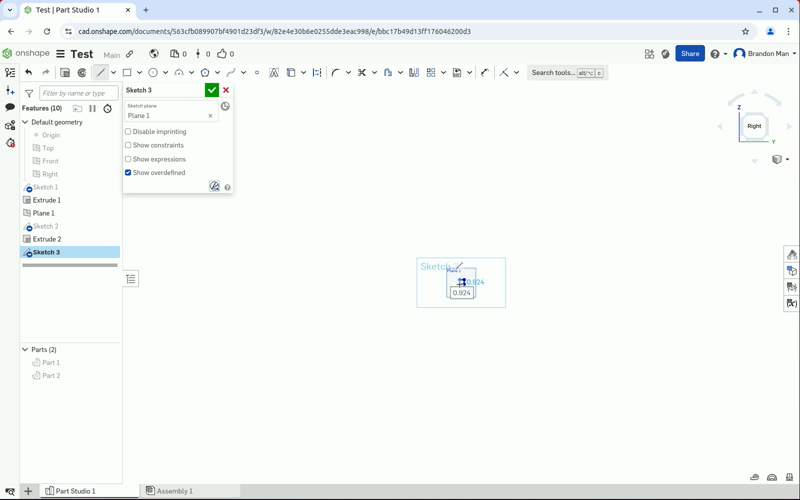
scroll(6)
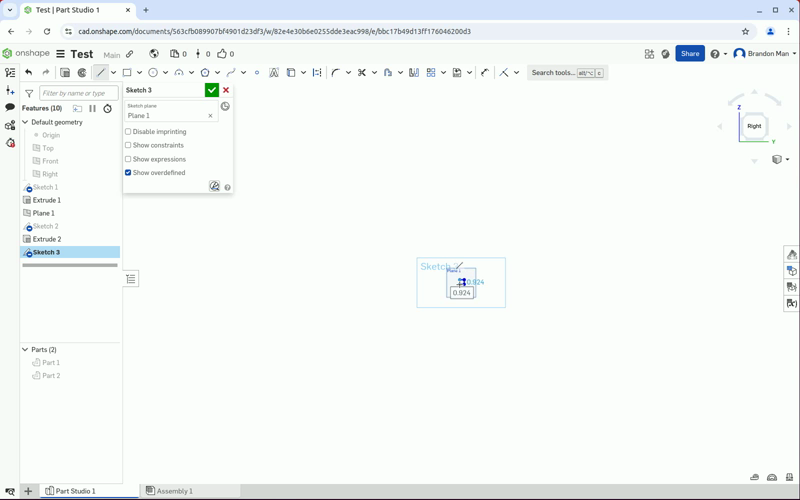
scroll(6)
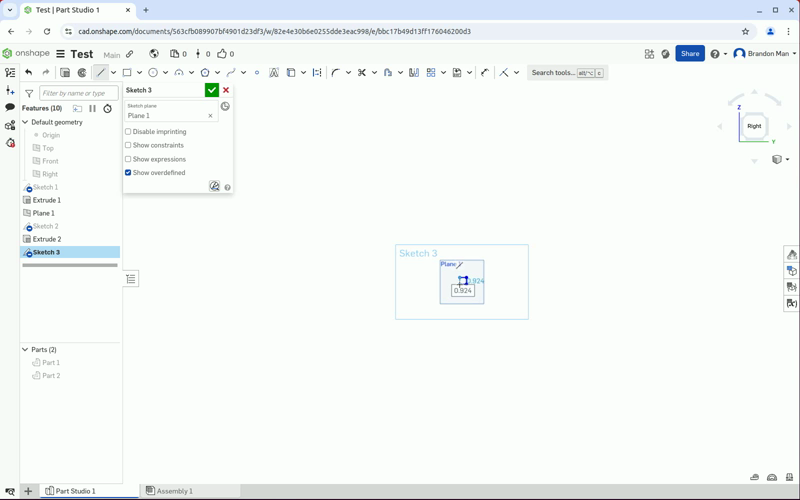
scroll(6)
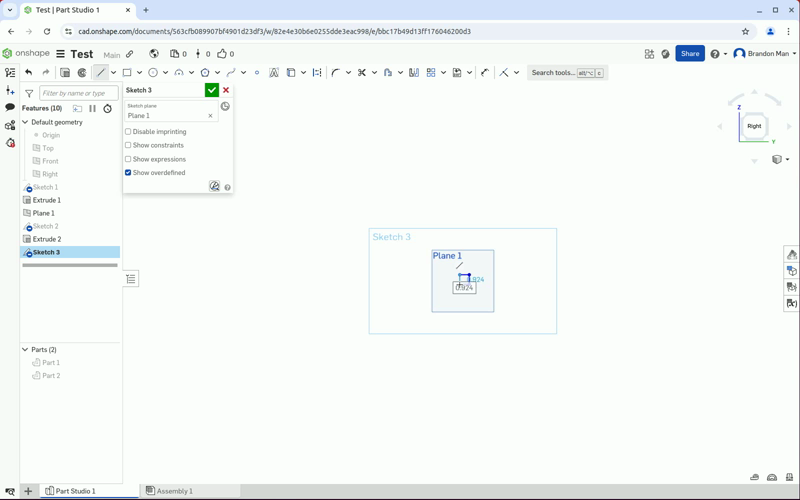
scroll(6)
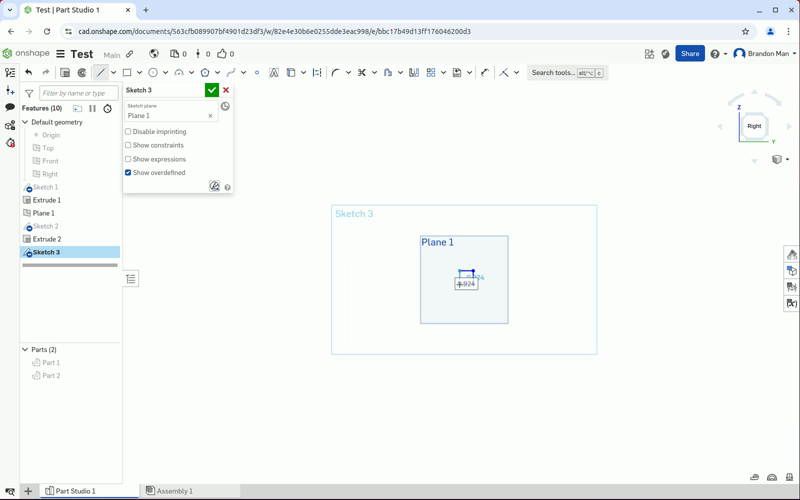
scroll(6)
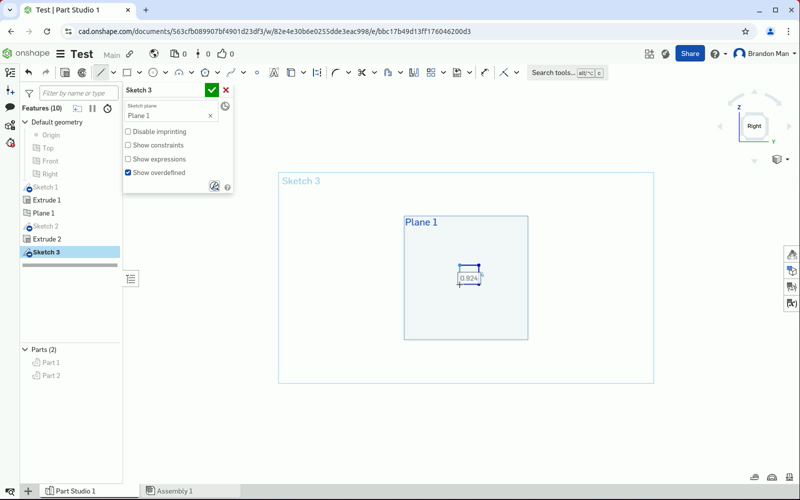
scroll(6)
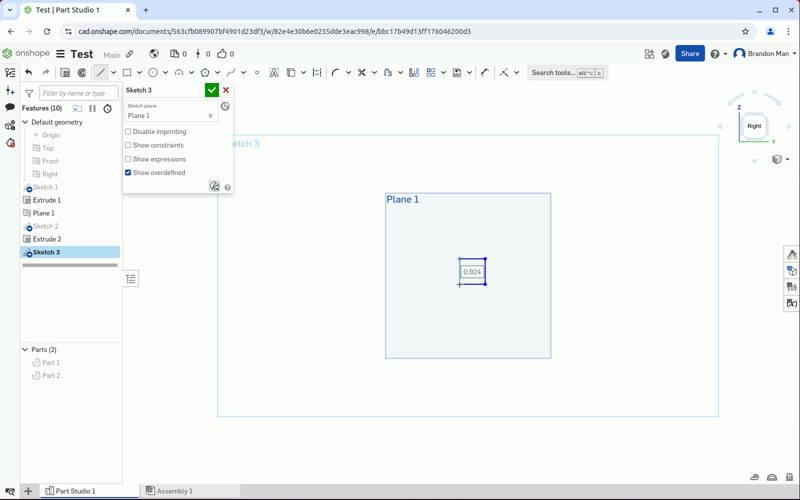
scroll(6)
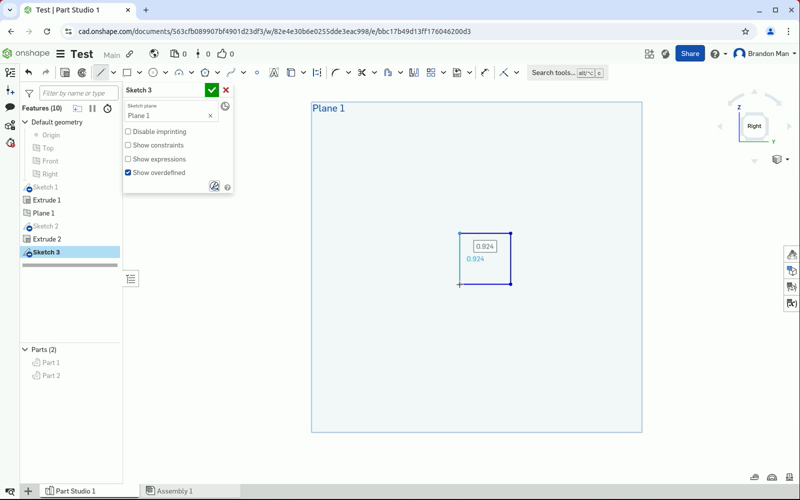
key_up(shift)
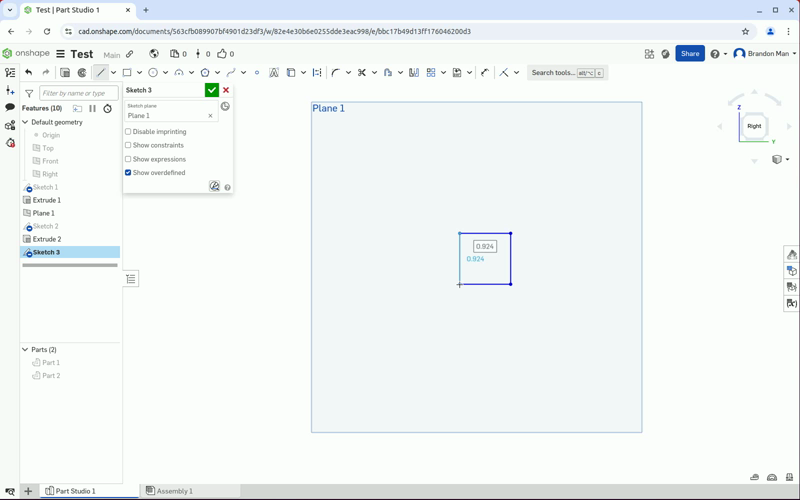
click(459, 284)
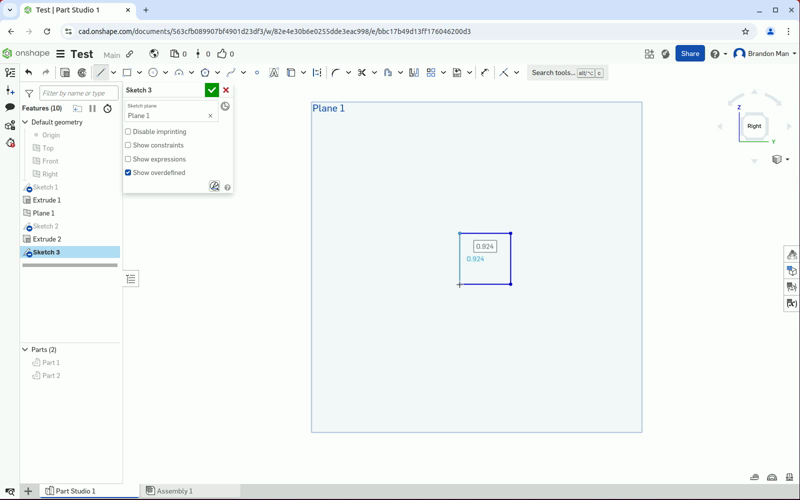
scroll(-6)
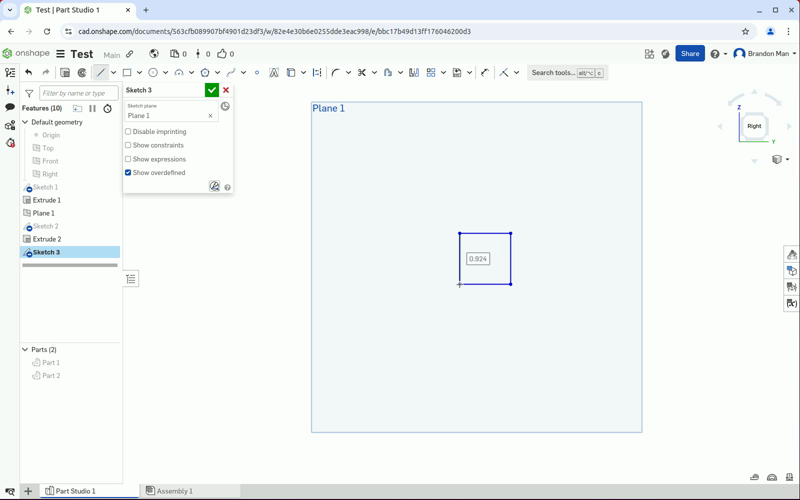
scroll(-6)
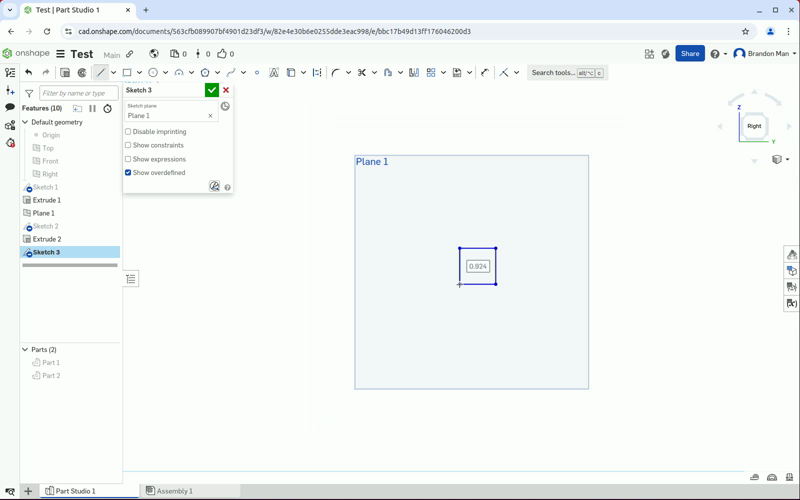
scroll(-6)
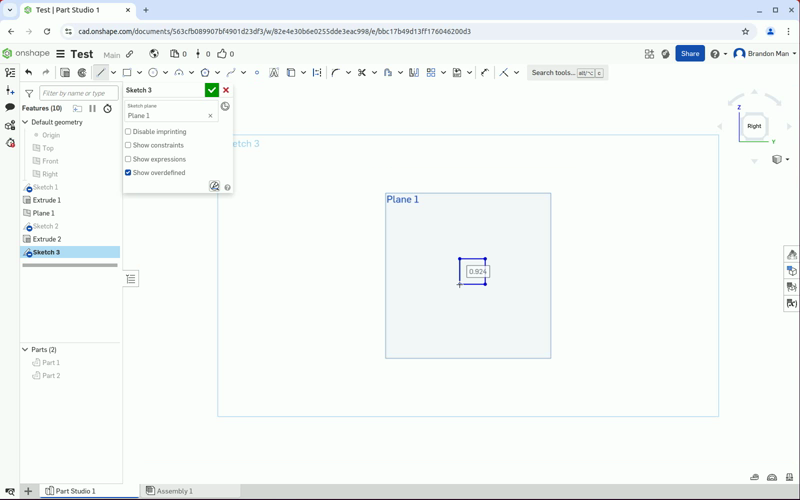
scroll(-6)
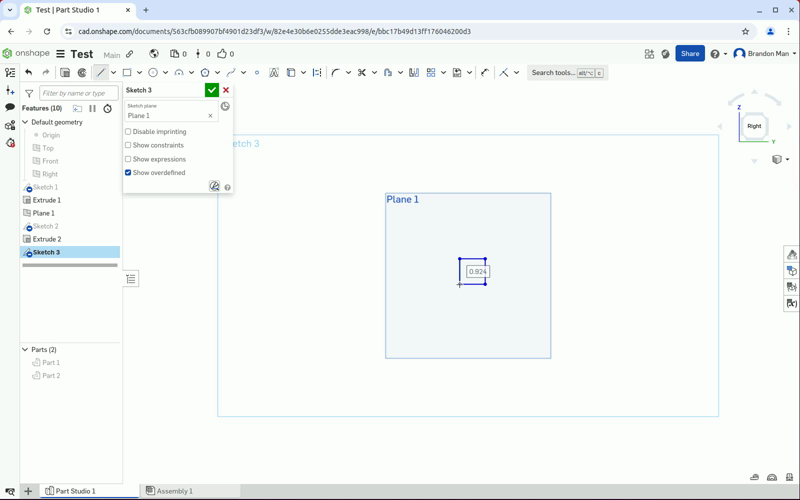
scroll(-6)
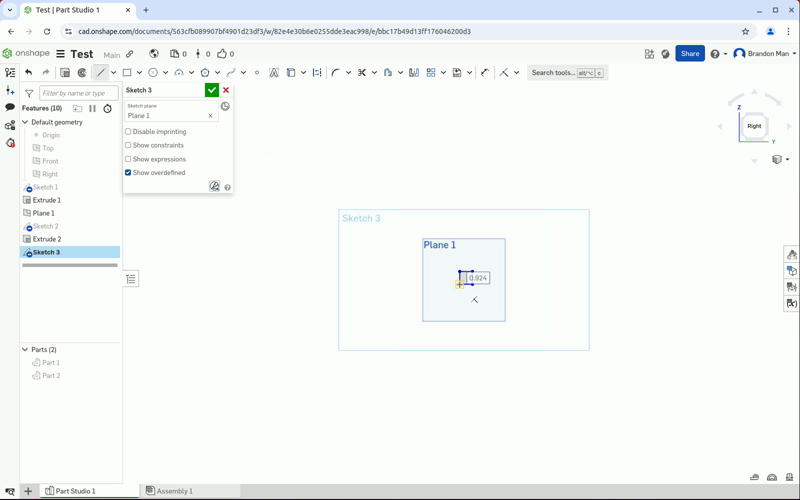
scroll(-6)
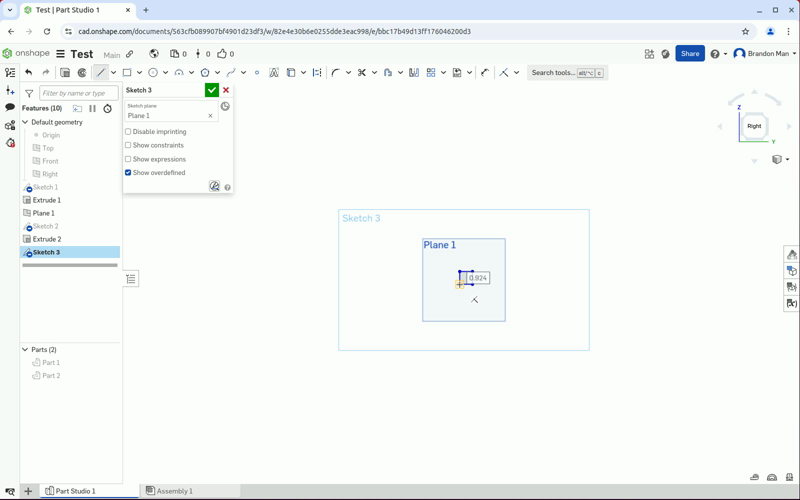
scroll(-6)
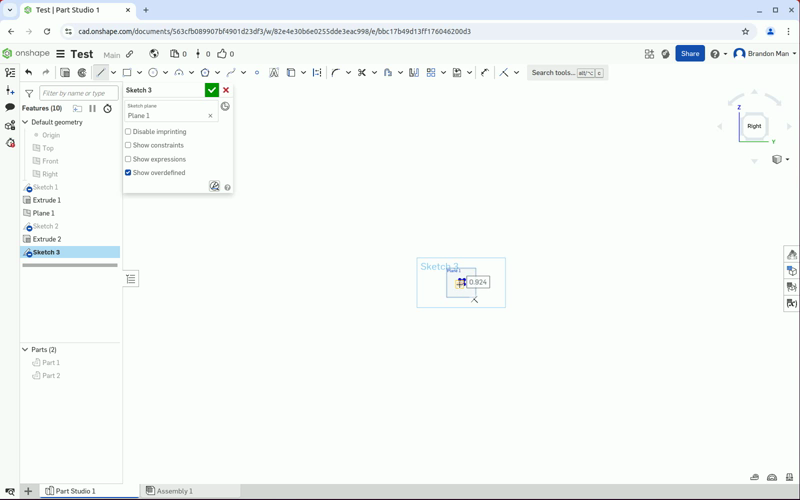
key(esc)
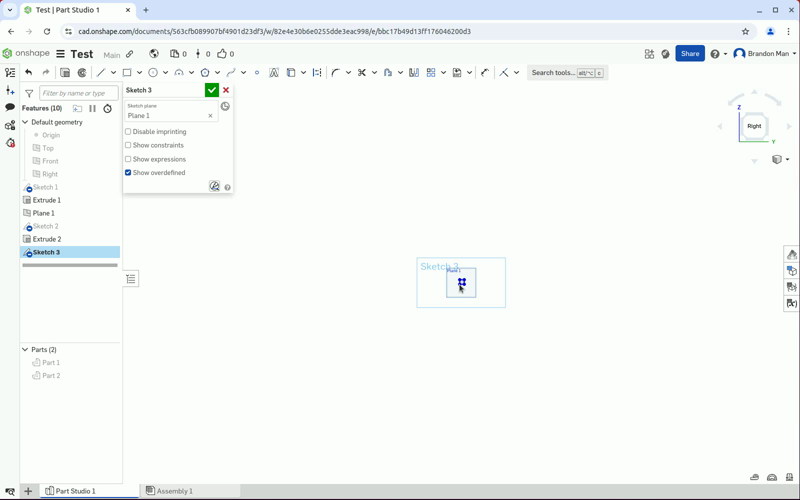
mouse_move(462, 282)
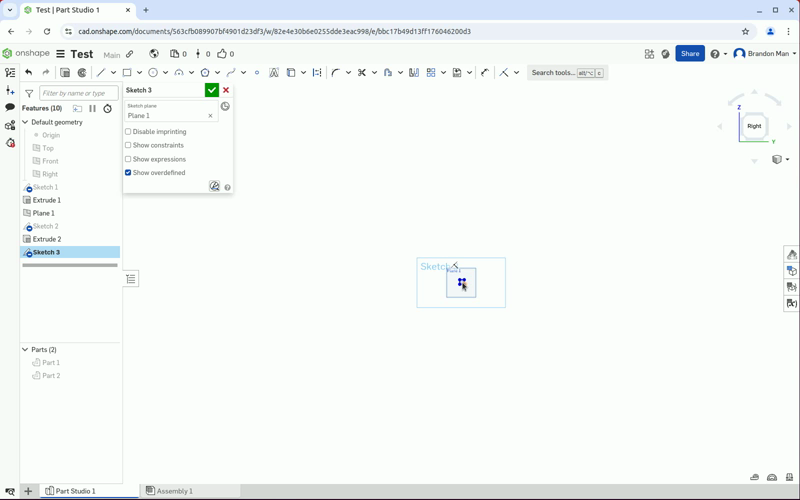
scroll(6)
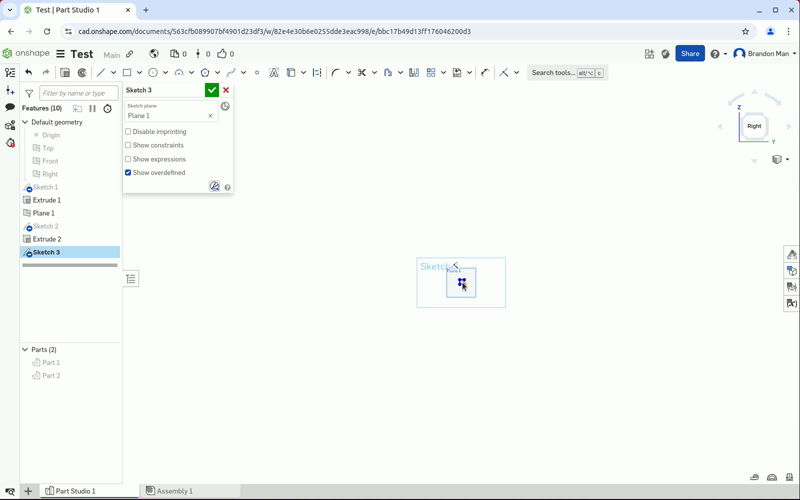
scroll(6)
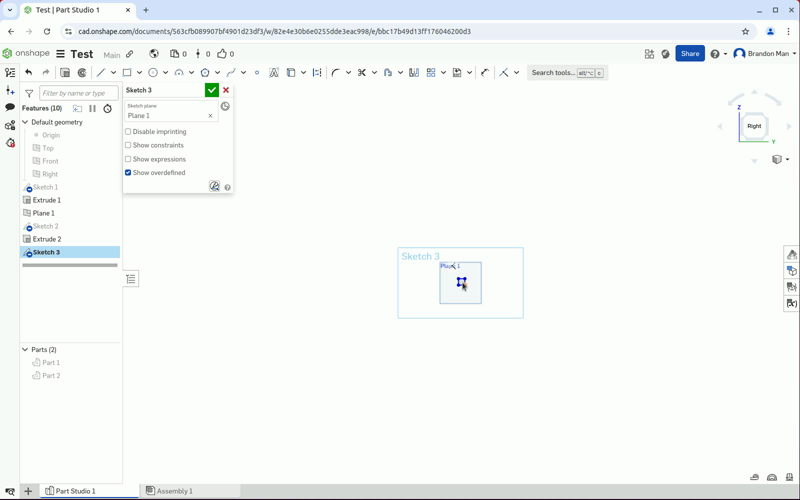
scroll(6)
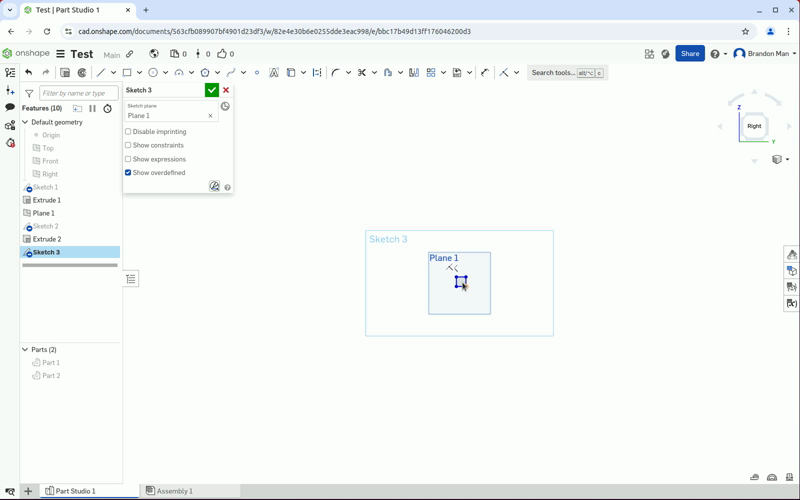
scroll(6)
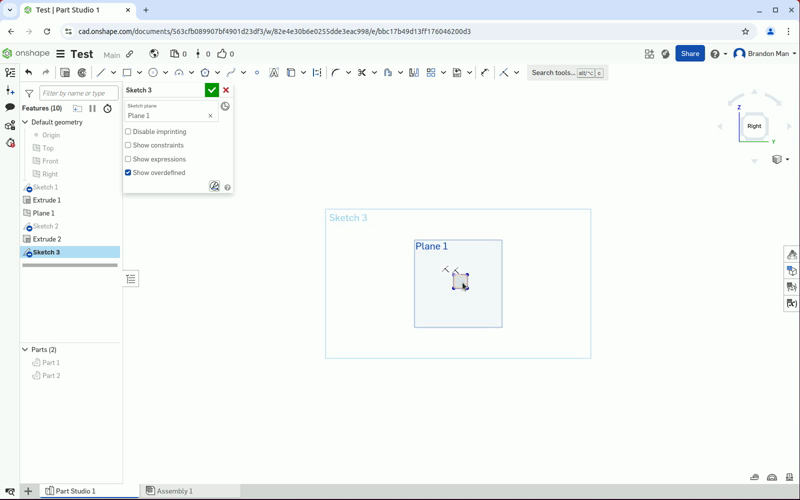
scroll(6)
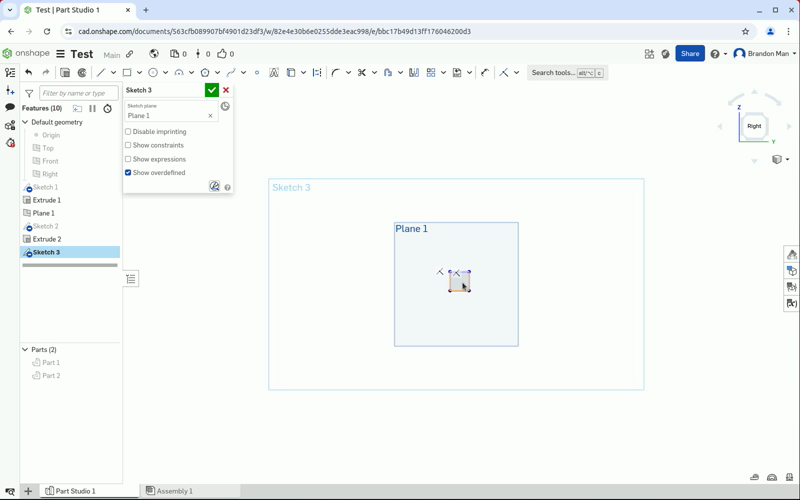
scroll(6)
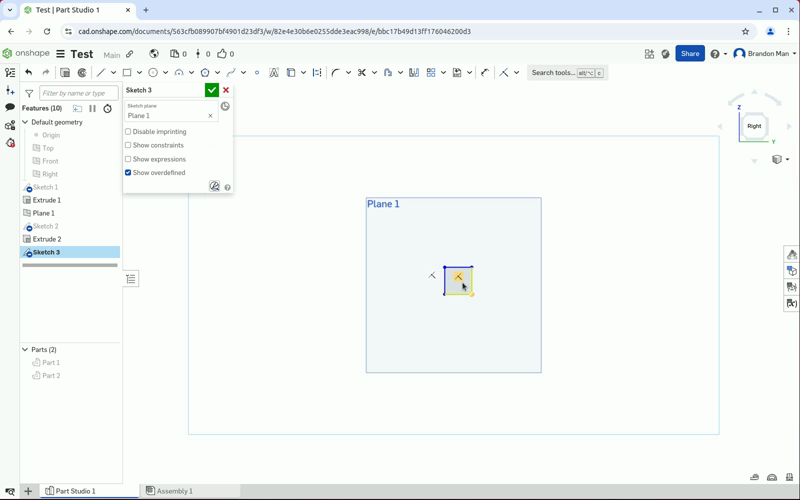
scroll(6)
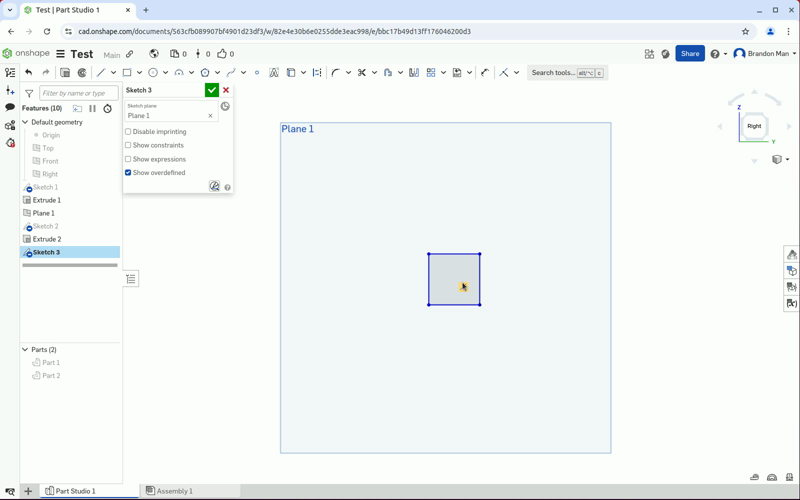
click(462, 282)
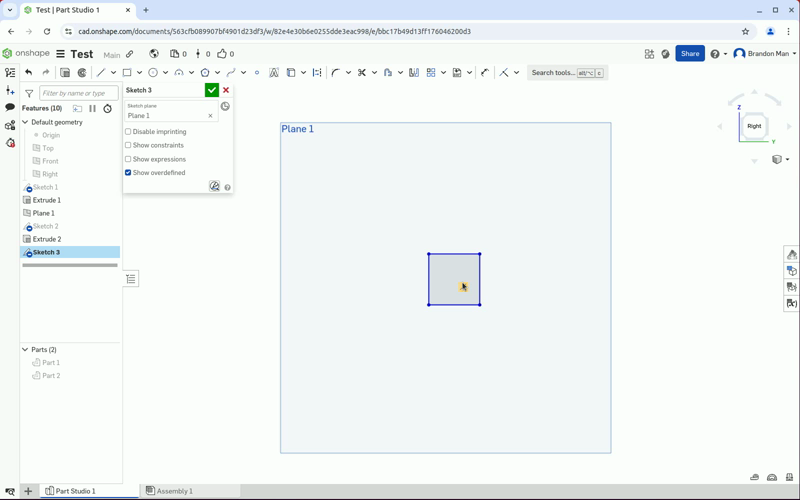
scroll(-6)
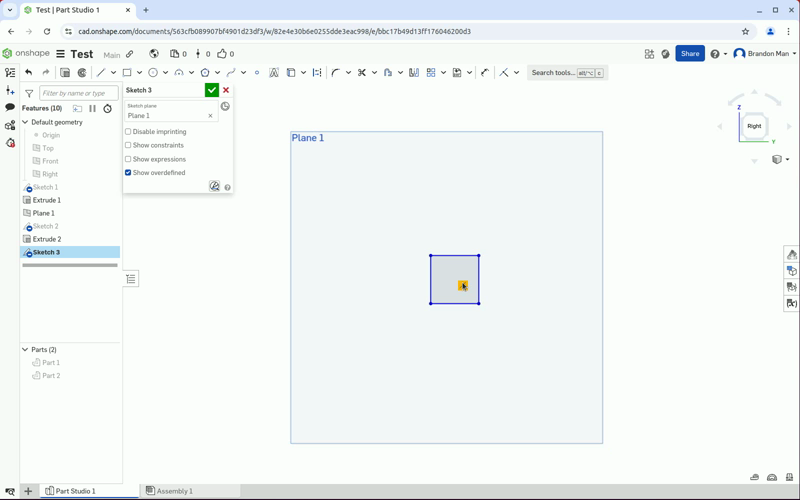
scroll(-6)
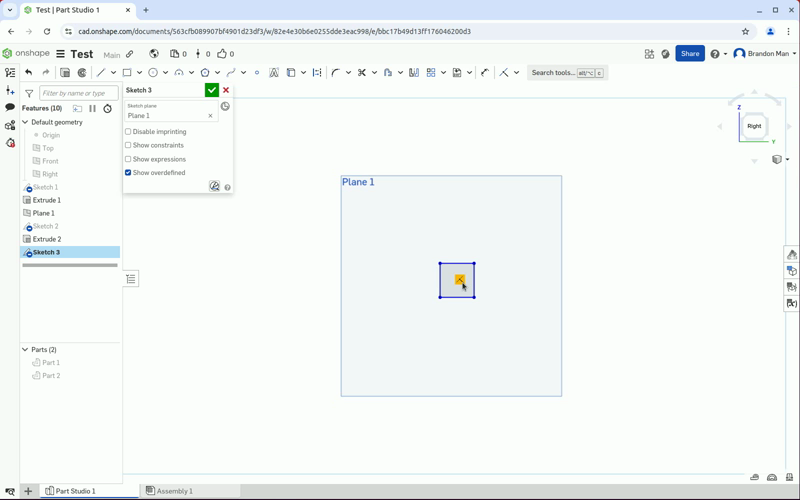
scroll(-6)
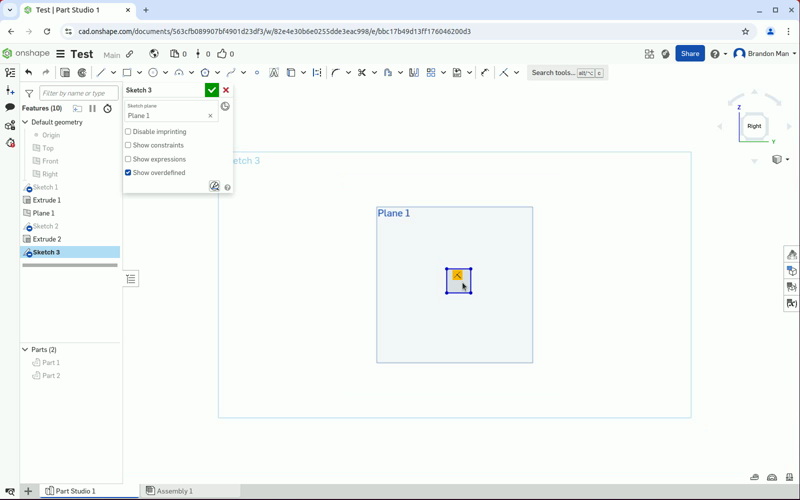
scroll(-6)
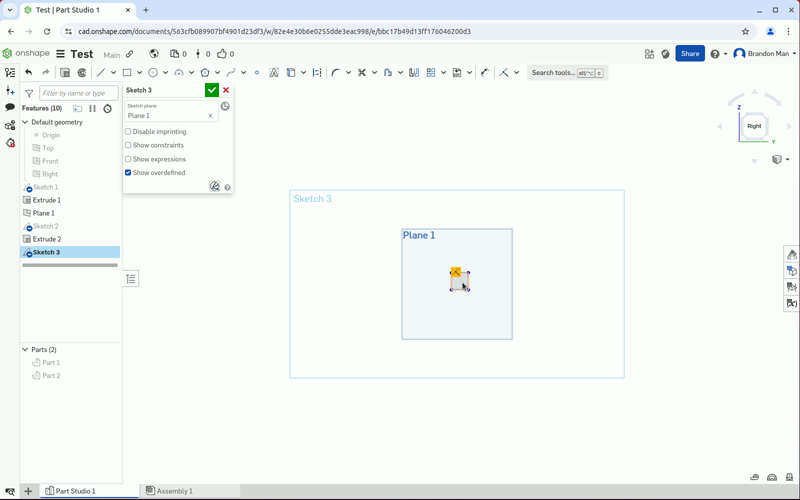
scroll(-6)
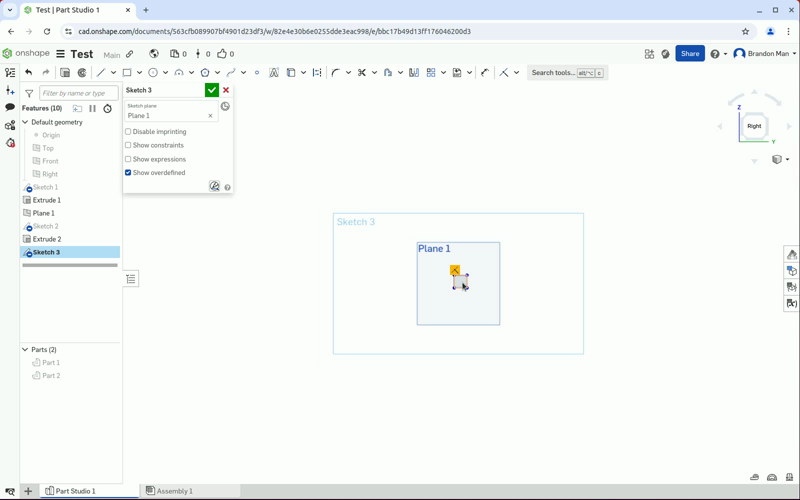
scroll(-6)
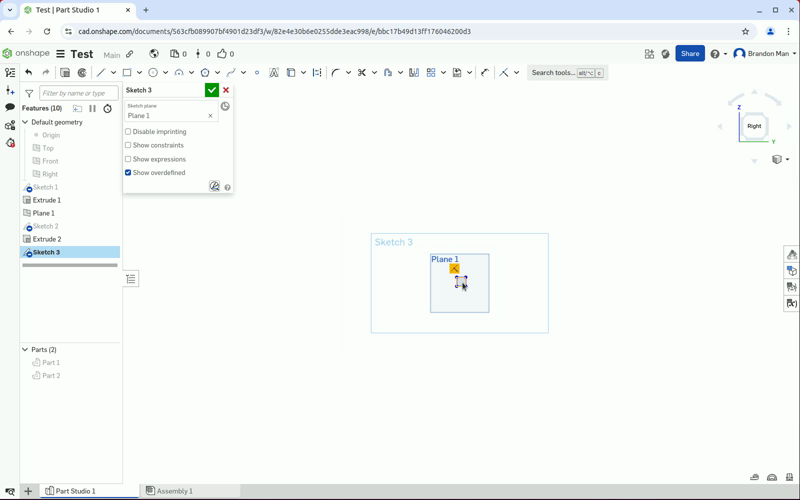
scroll(-6)
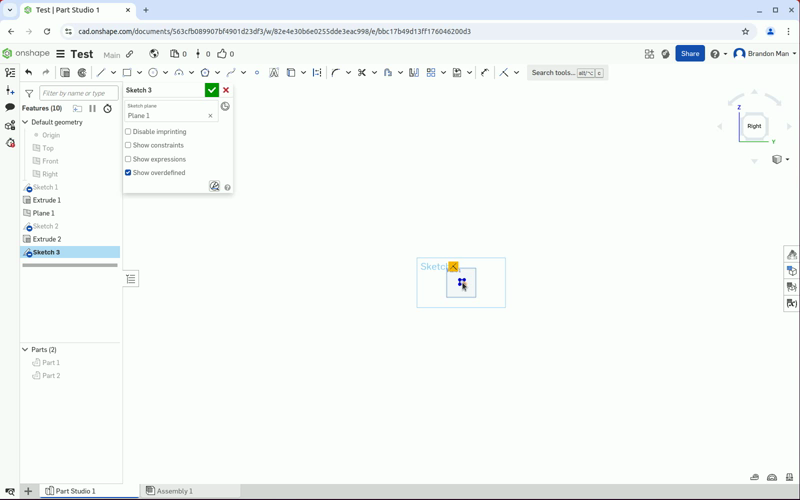
mouse_move(73, 352)
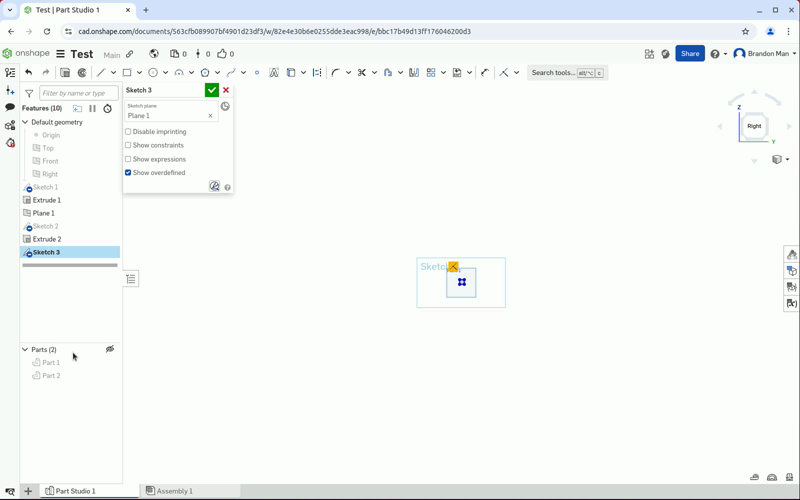
key(shift+y)
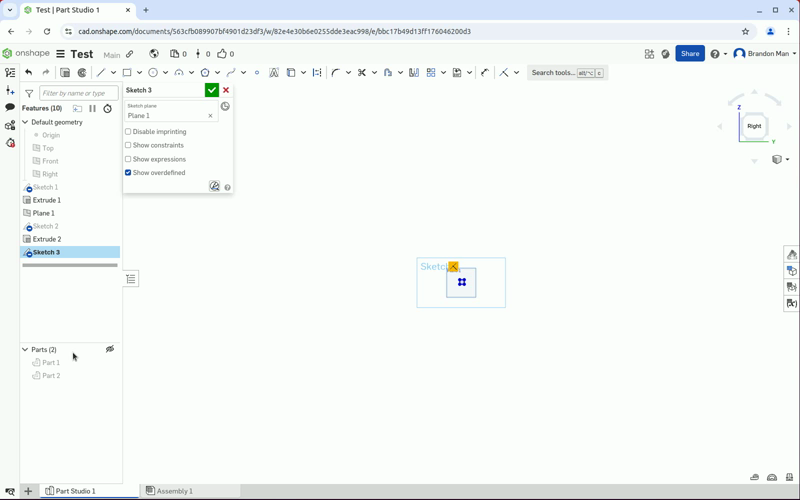
key(shift+e)
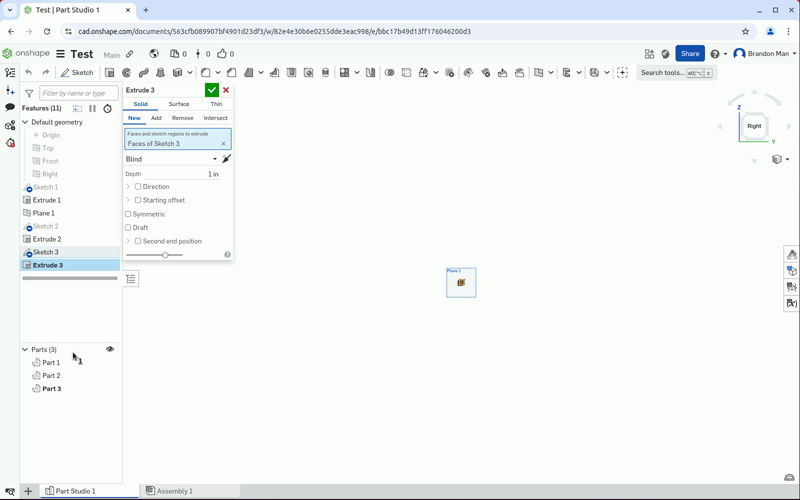
mouse_move(143, 106)
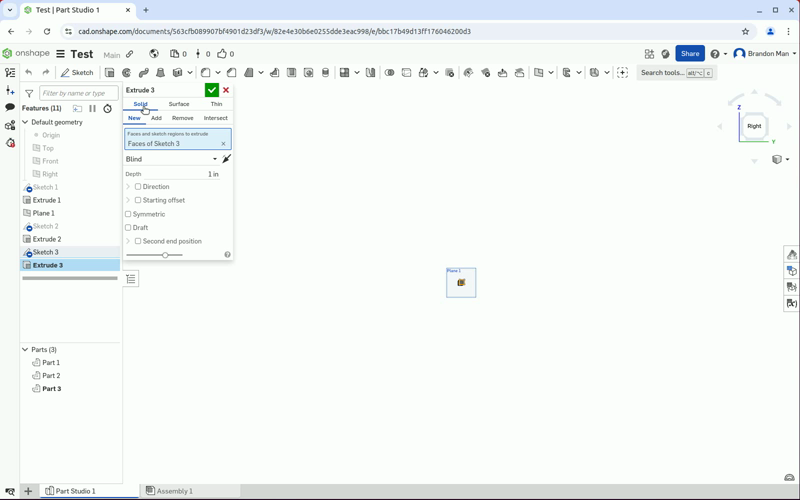
click(143, 106)
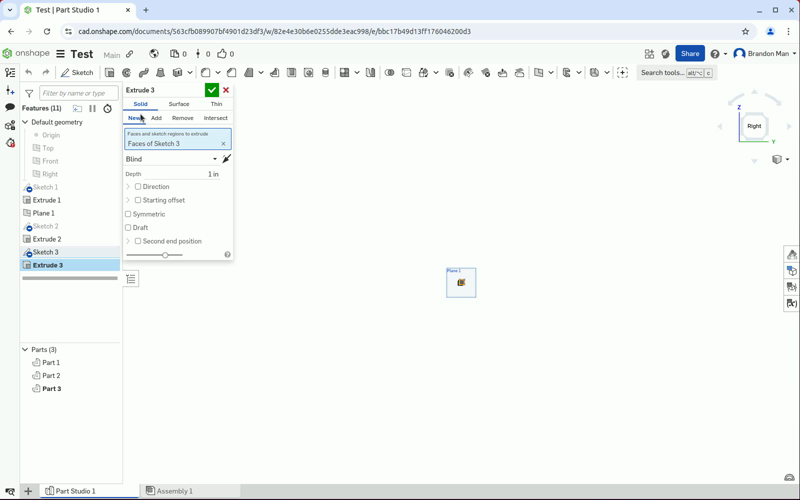
mouse_move(137, 120)
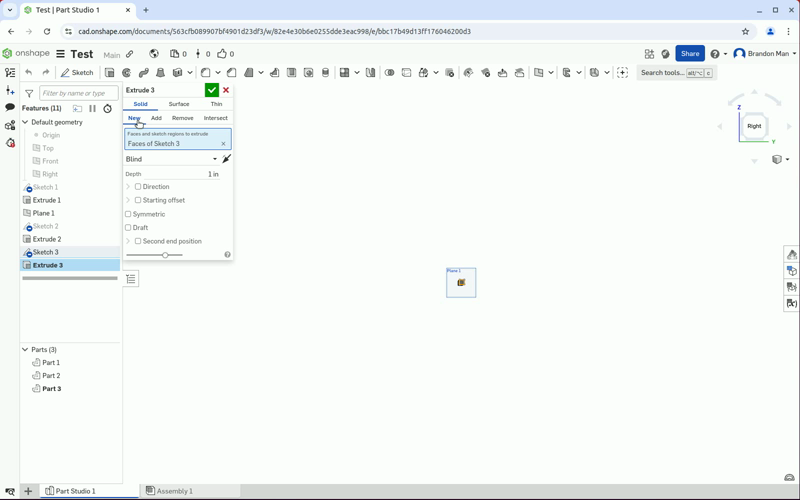
click(137, 120)
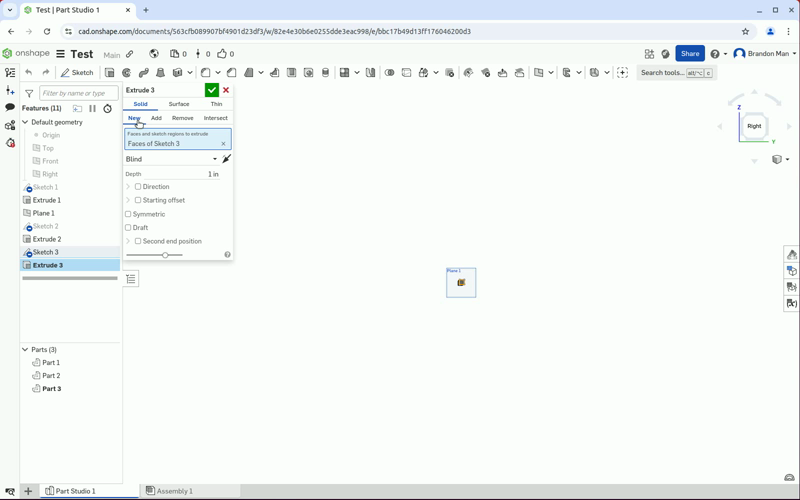
key(tab, 4)
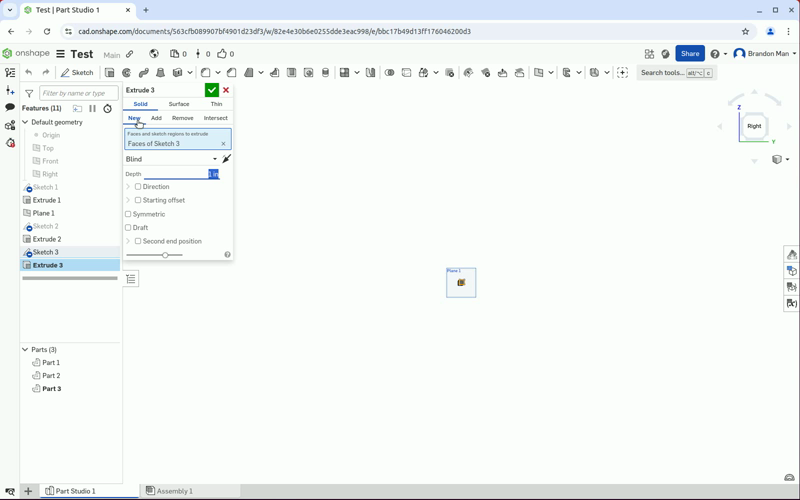
text(-0.241)
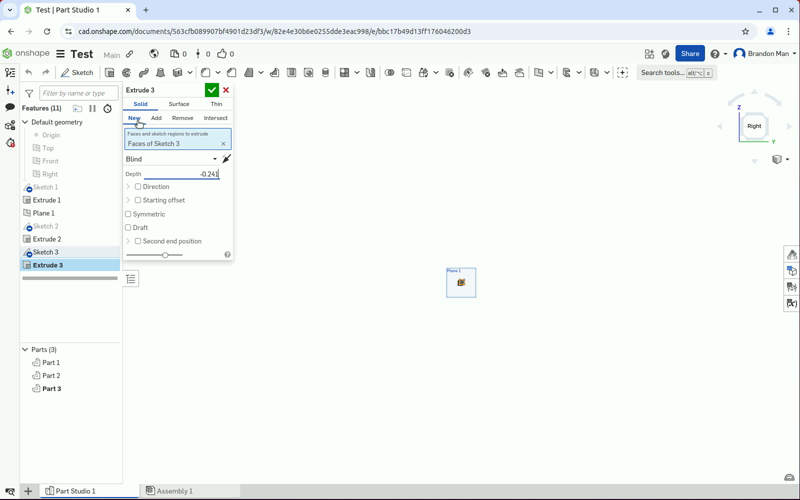
key(enter)
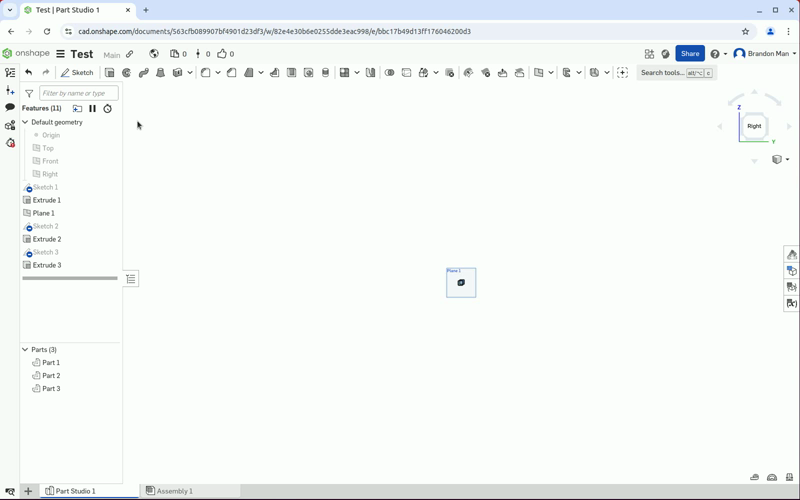
key(shift+h)
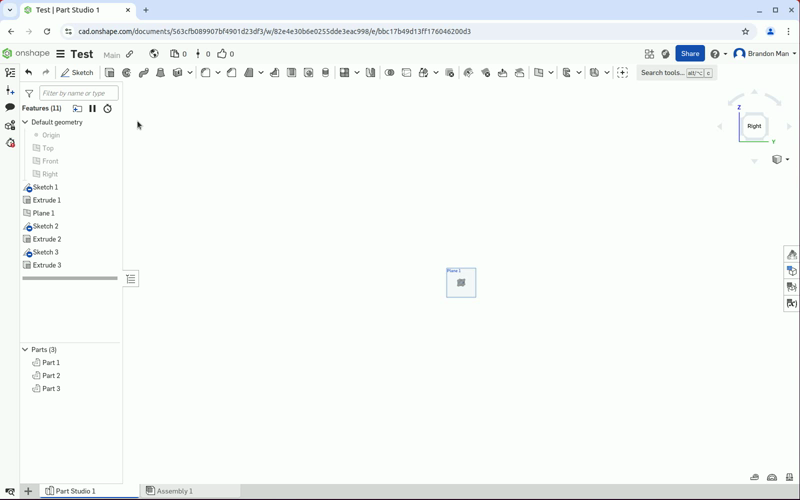
key(shift+h)
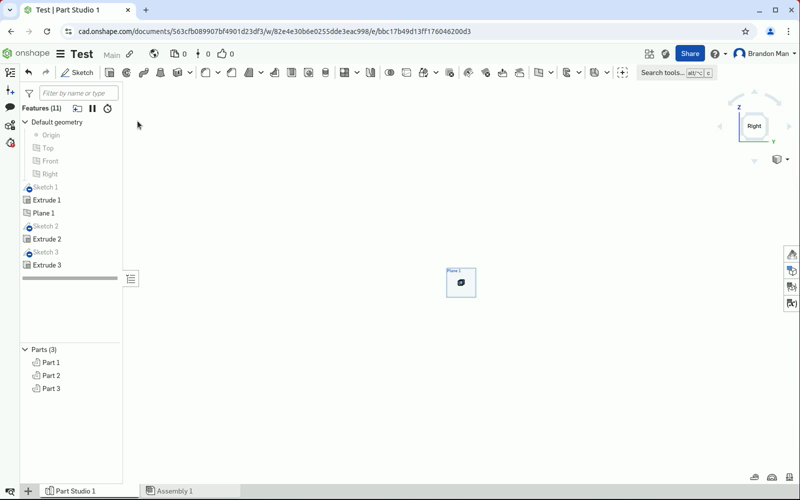
mouse_move(73, 189)
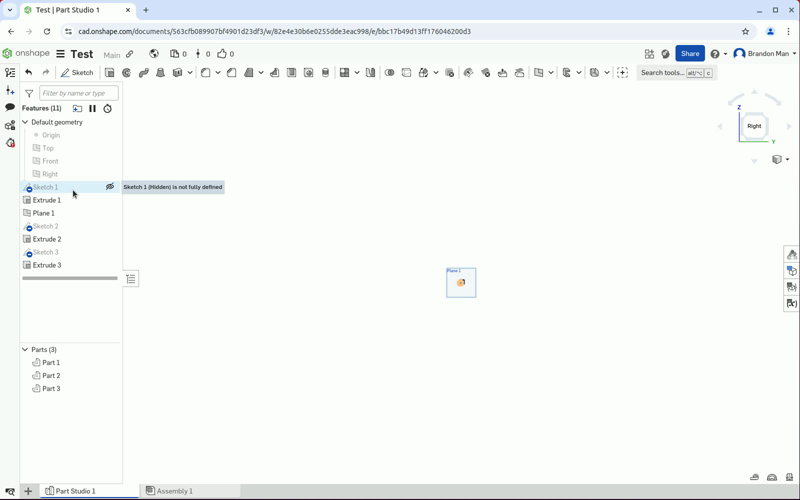
click(73, 189)
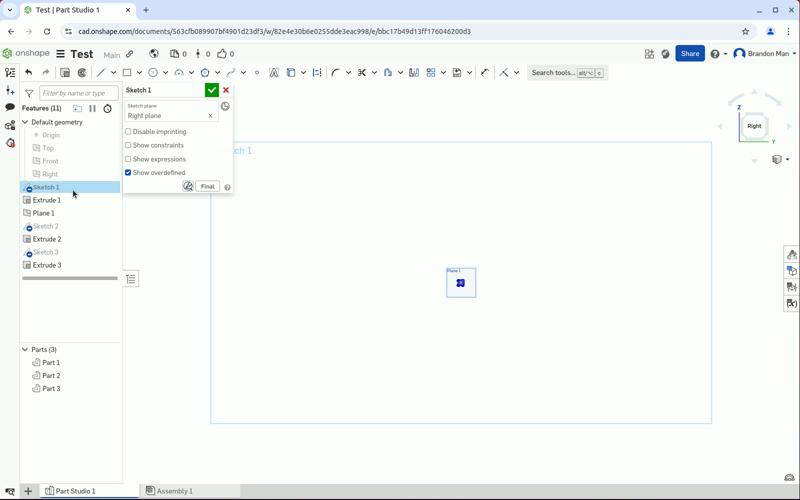
mouse_move(229, 92)
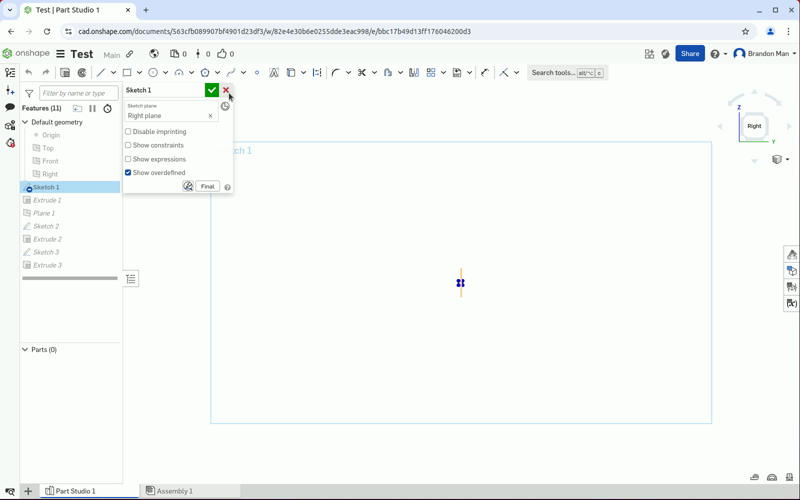
click(229, 92)
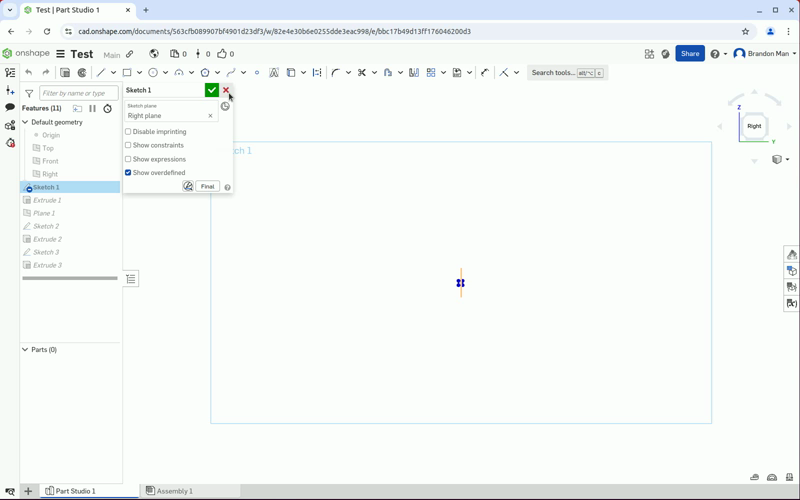
key(shift+s)
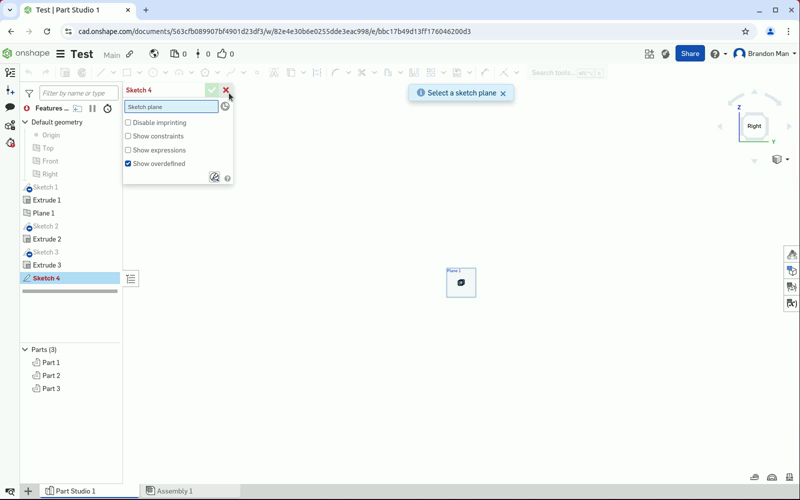
mouse_move(73, 176)
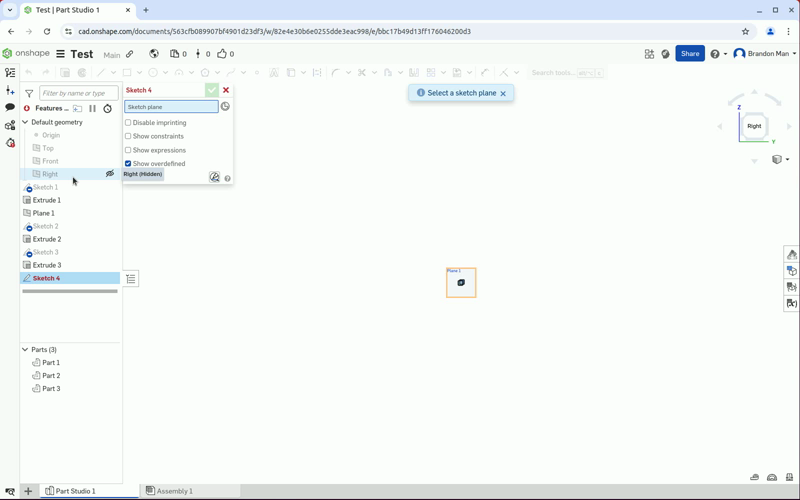
click(73, 176)
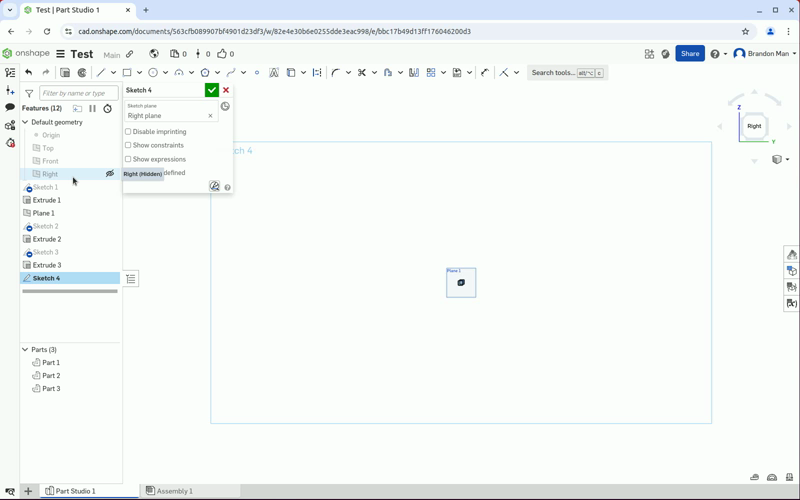
mouse_move(73, 352)
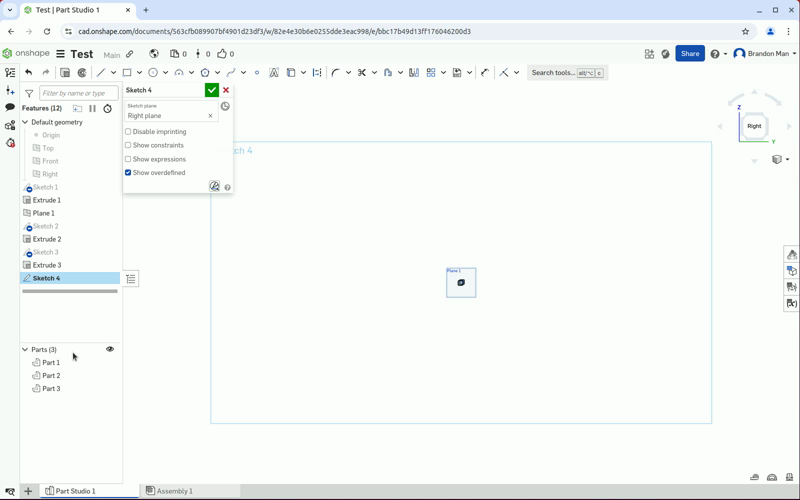
key(y)
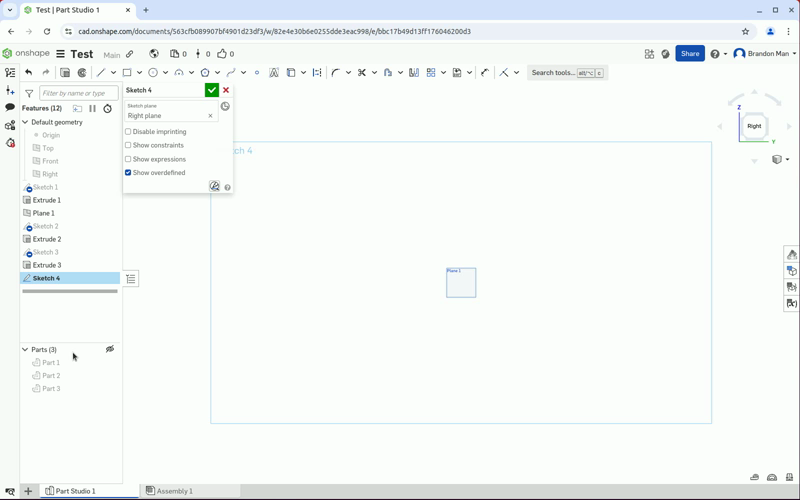
key(l)
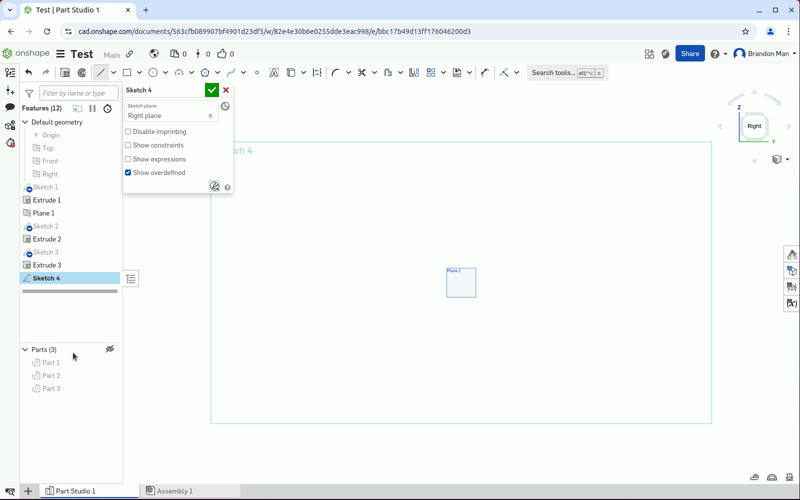
key_down(shift)
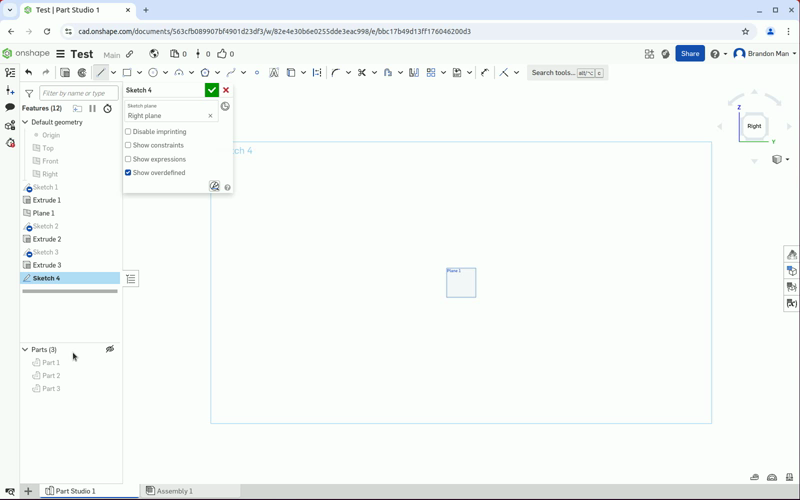
mouse_move(458, 285)
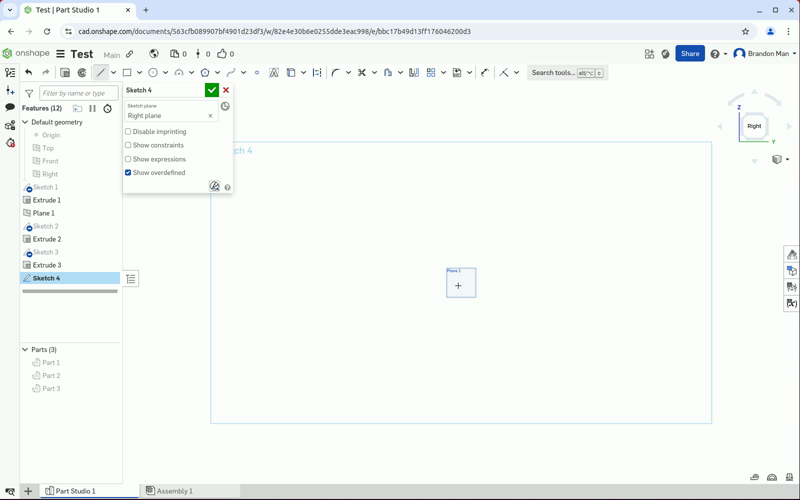
click(458, 285)
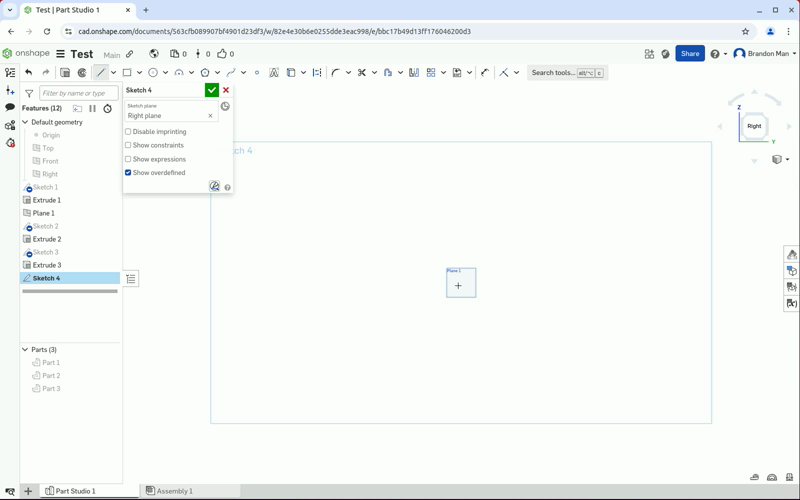
key_up(shift)
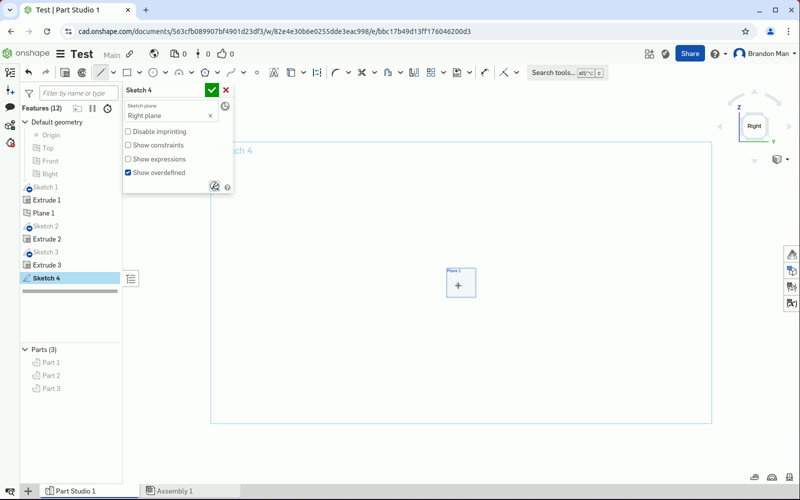
key_down(shift)
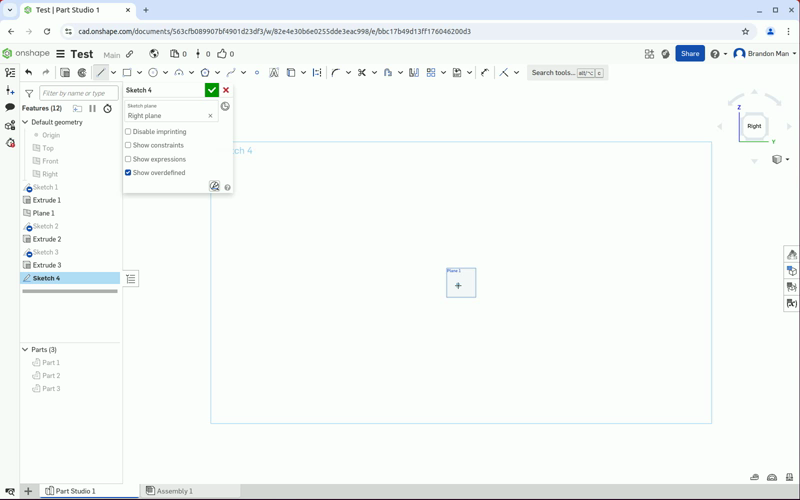
mouse_move(488, 285)
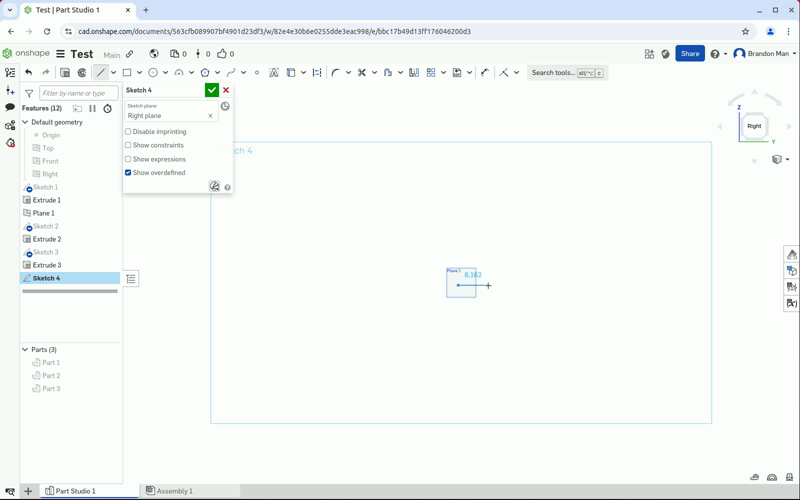
mouse_move(462, 285)
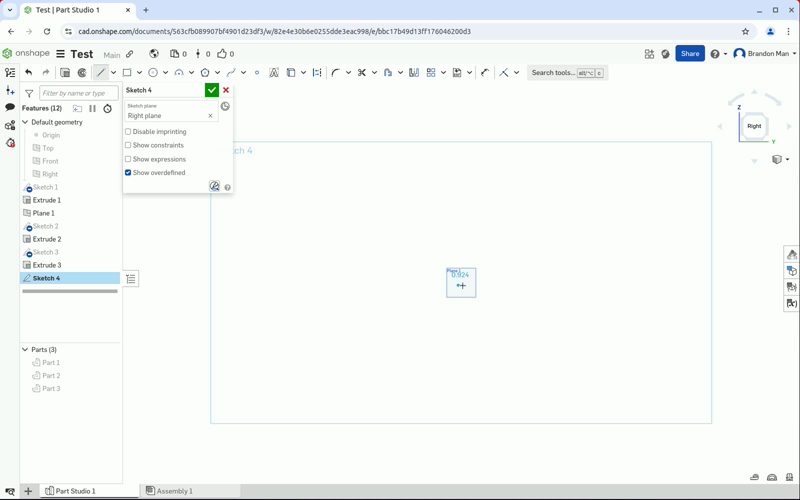
scroll(6)
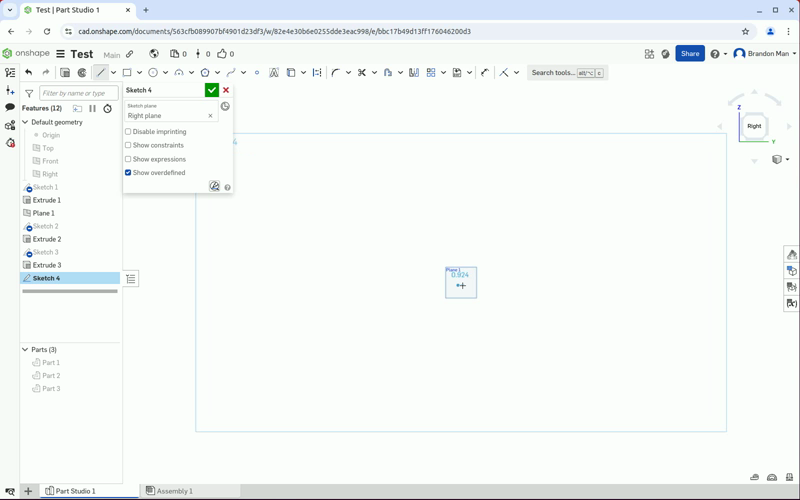
scroll(6)
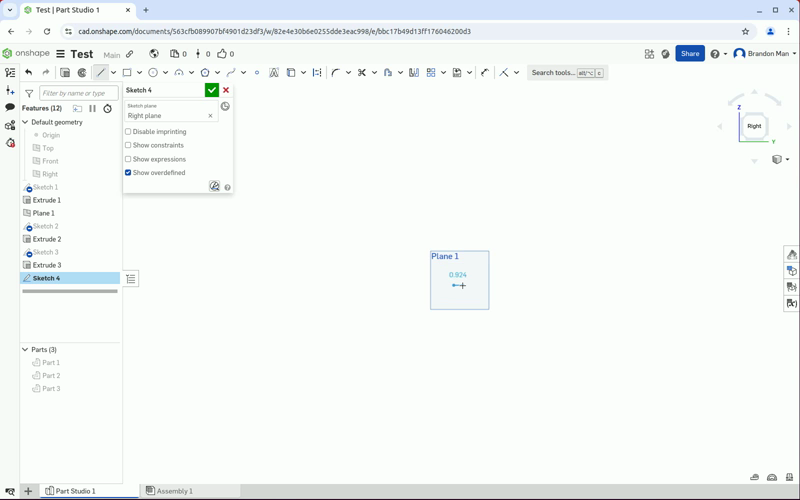
scroll(6)
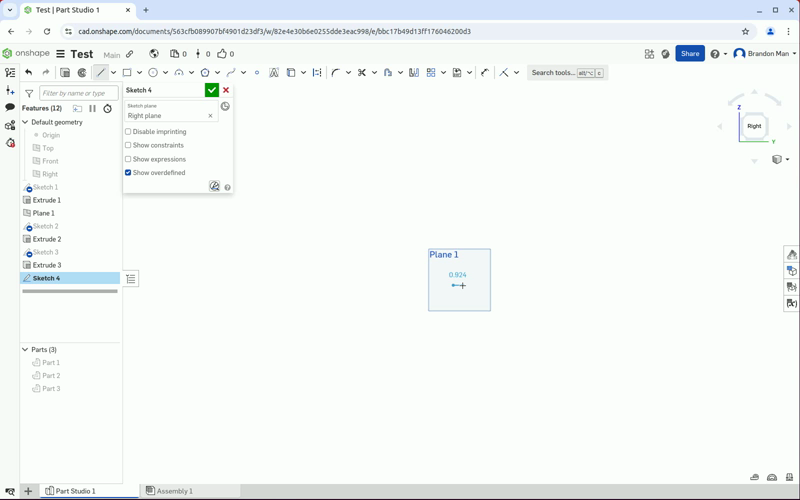
scroll(6)
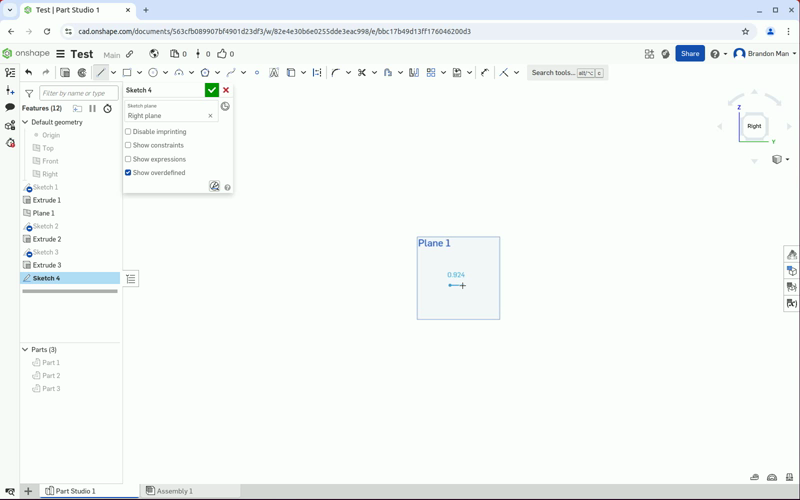
scroll(6)
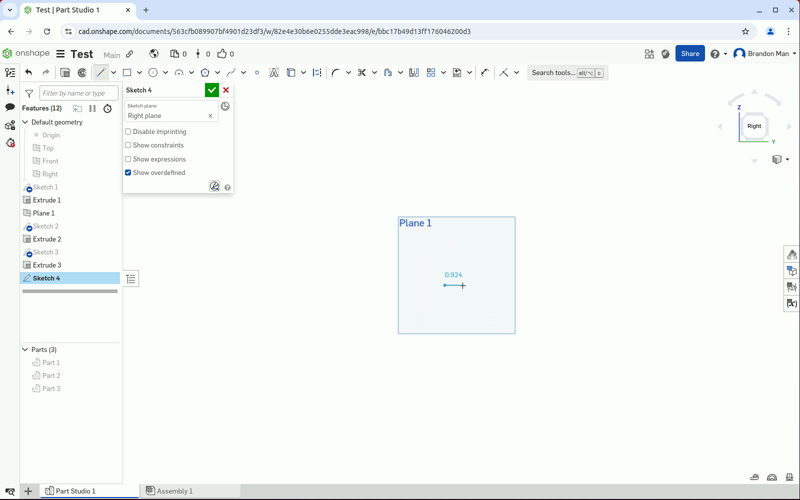
scroll(6)
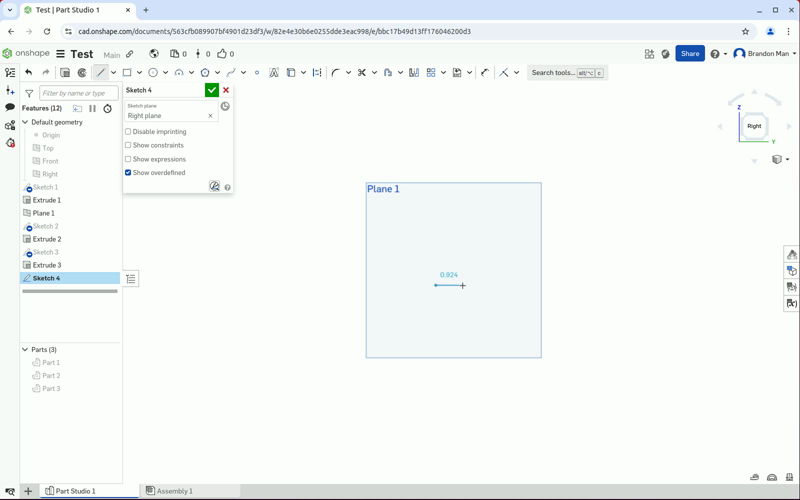
scroll(6)
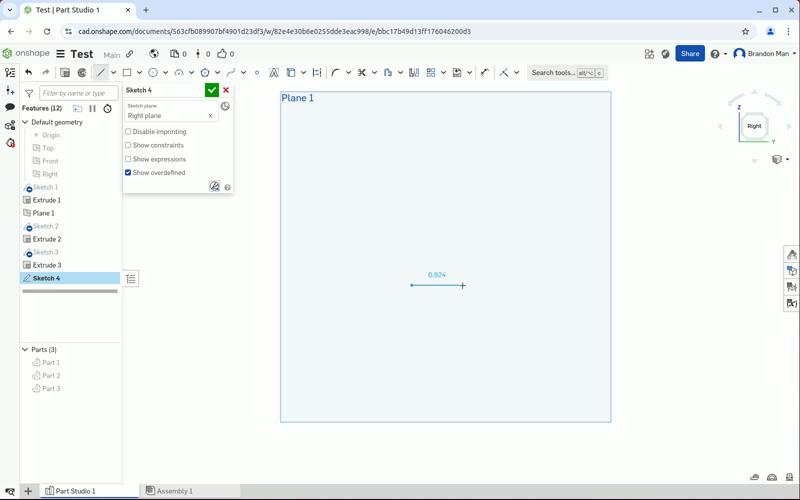
click(462, 285)
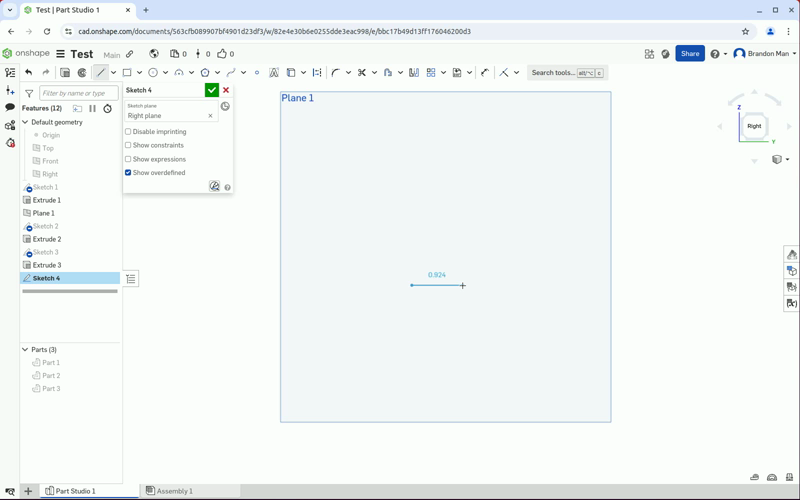
scroll(-6)
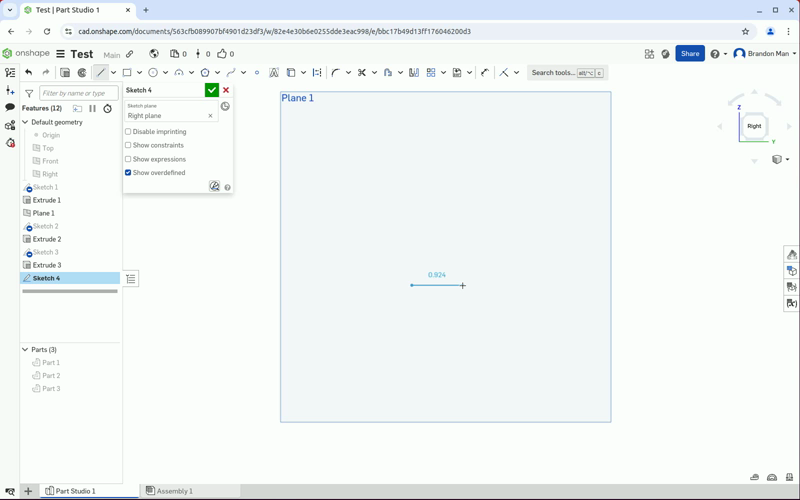
scroll(-6)
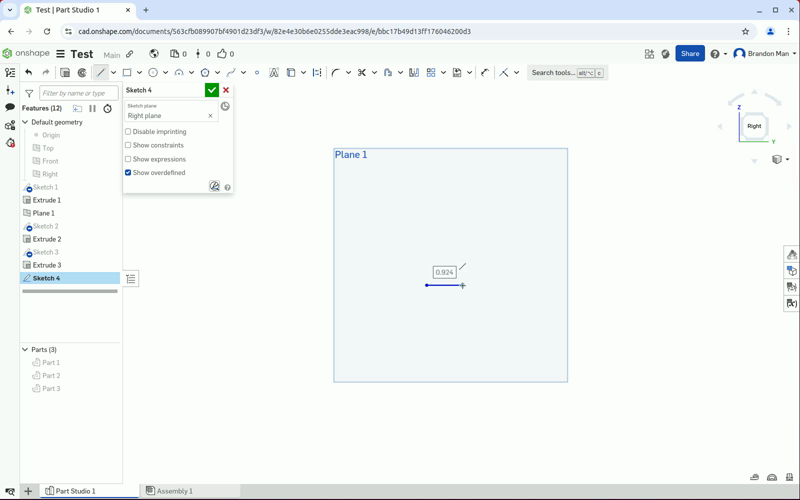
scroll(-6)
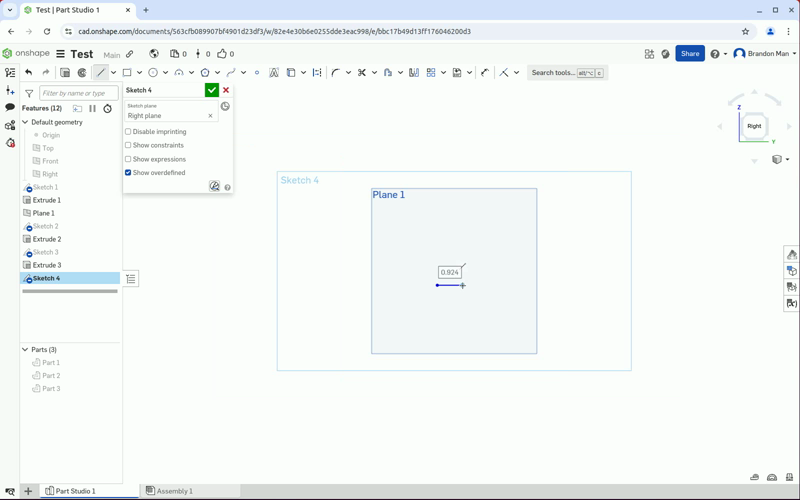
scroll(-6)
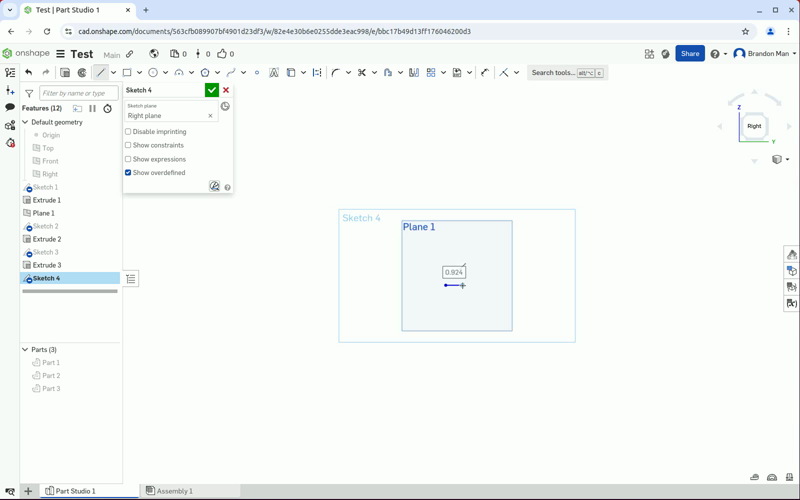
scroll(-6)
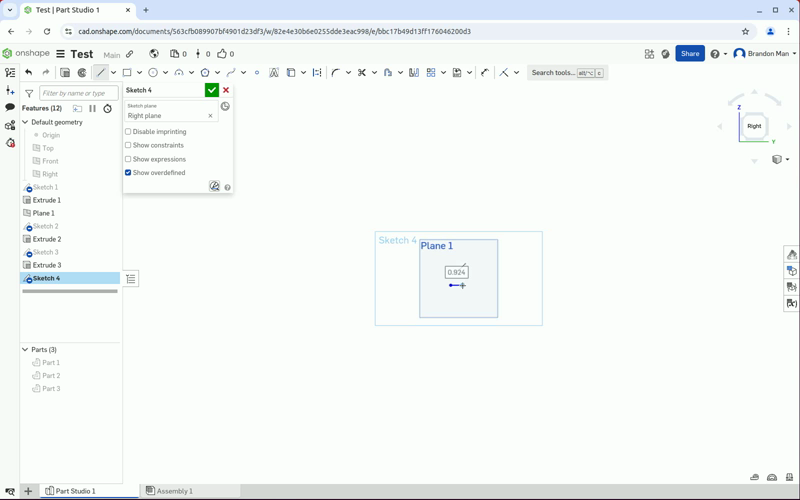
scroll(-6)
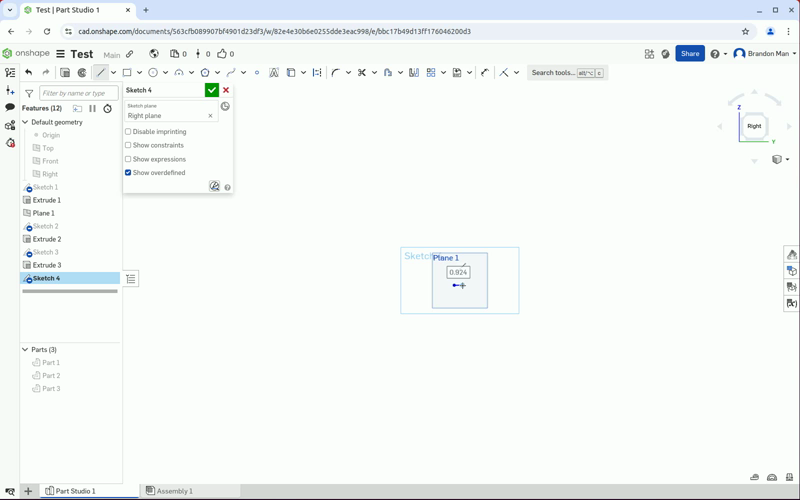
scroll(-6)
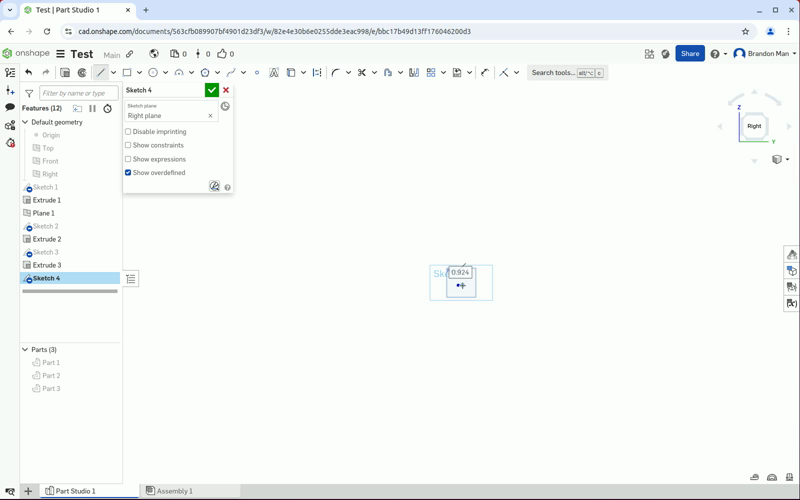
key_up(shift)
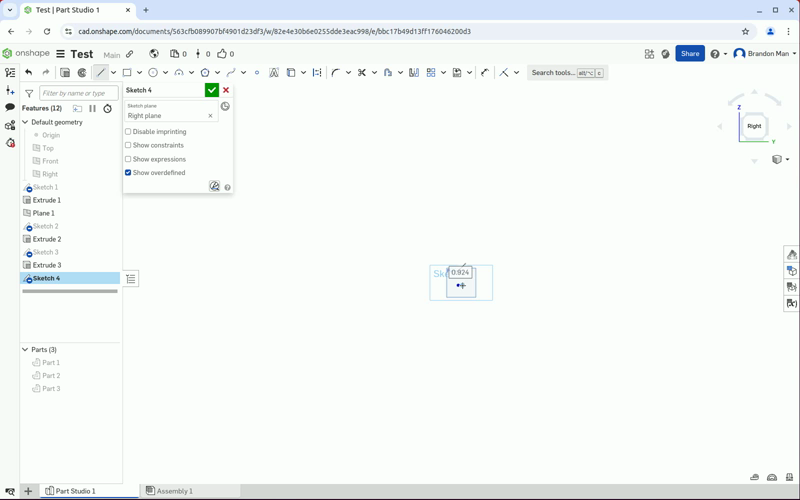
key_down(shift)
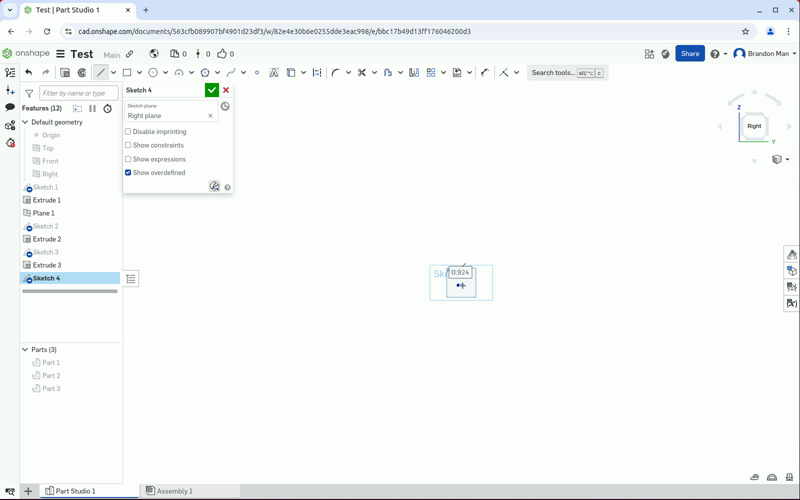
mouse_move(492, 285)
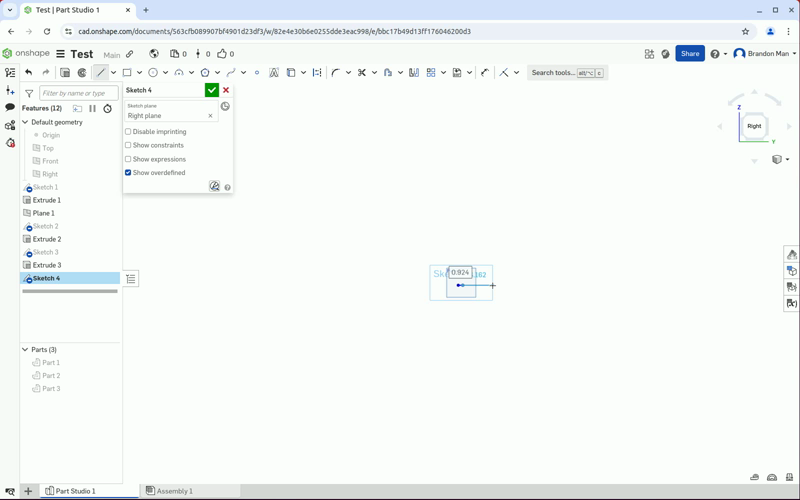
mouse_move(462, 280)
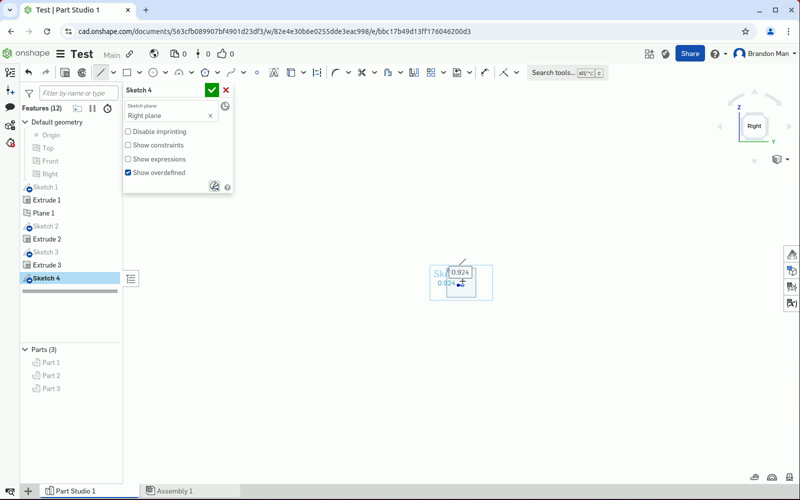
scroll(6)
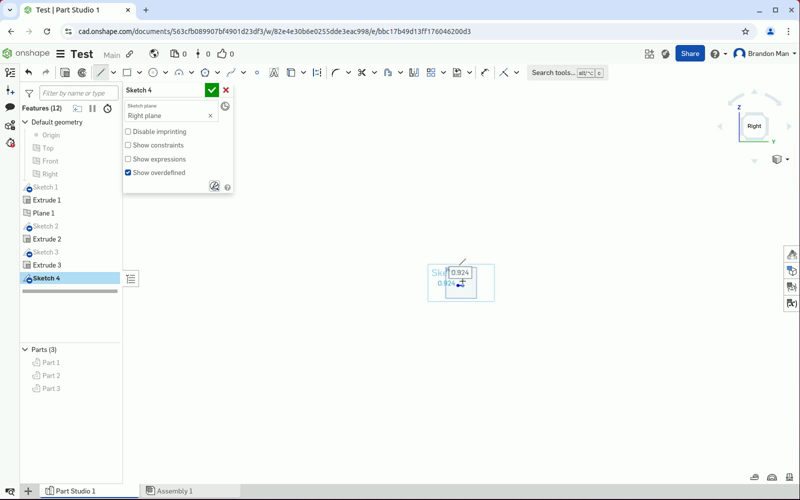
scroll(6)
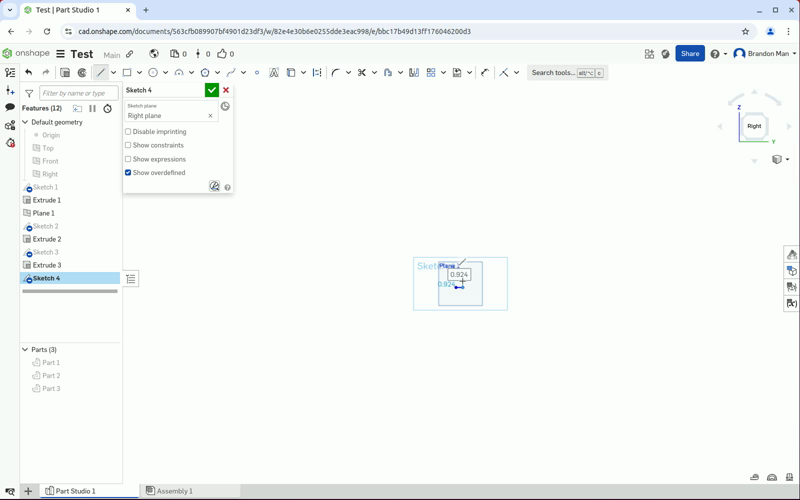
scroll(6)
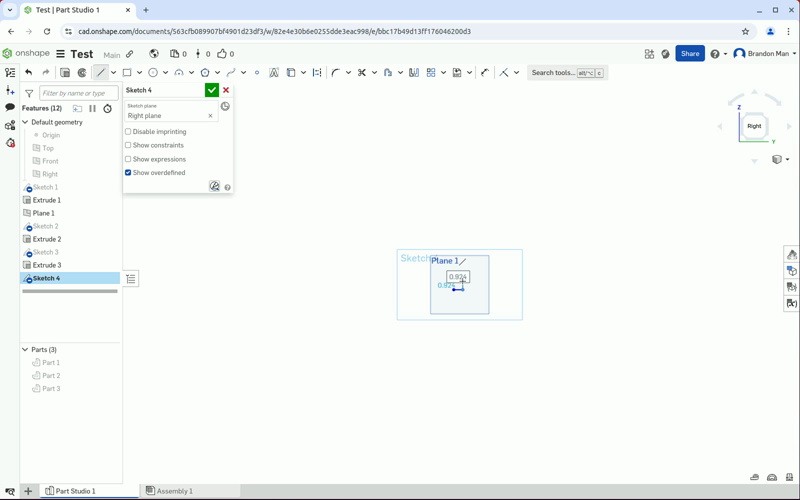
scroll(6)
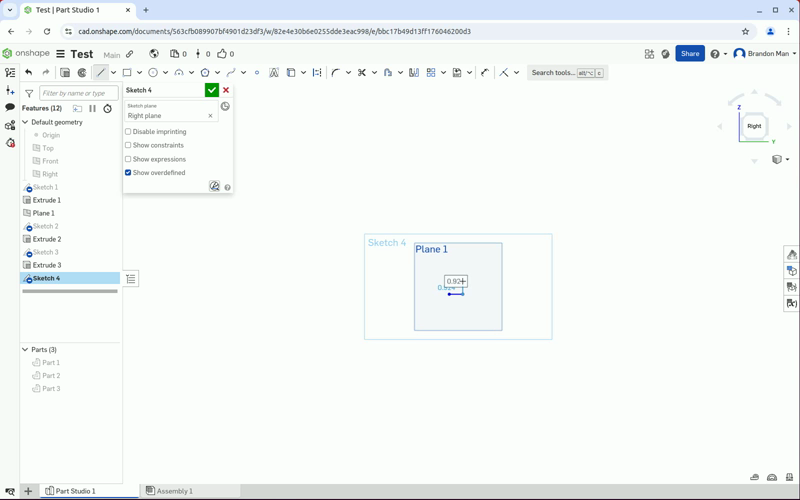
scroll(6)
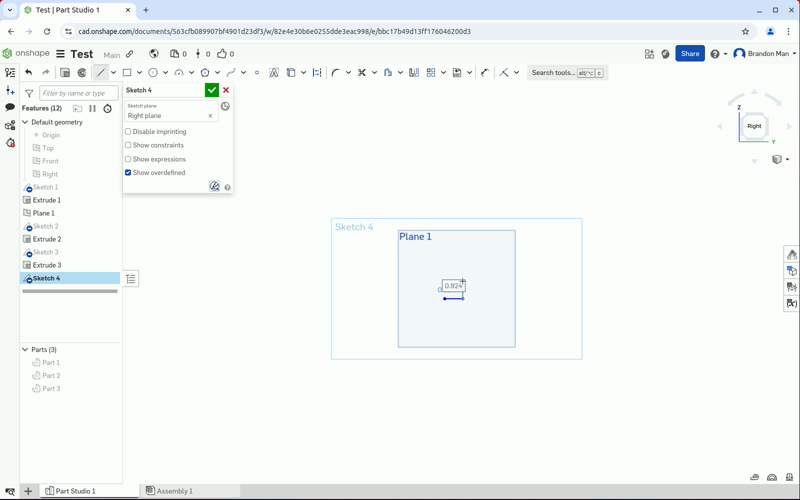
scroll(6)
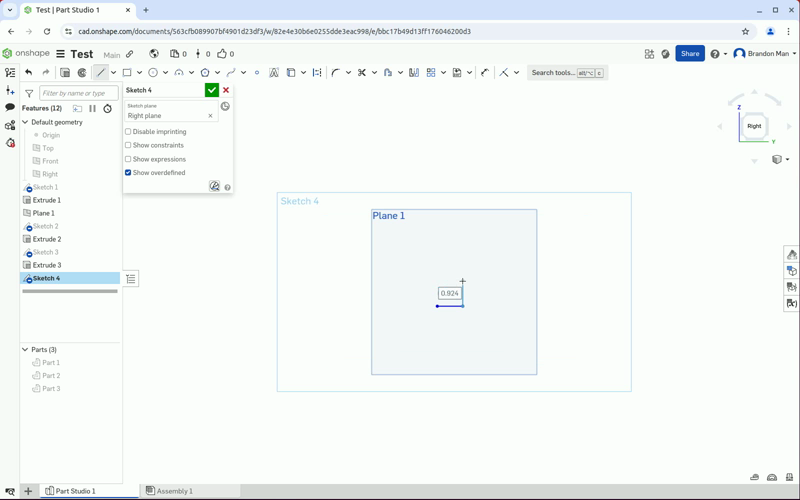
scroll(6)
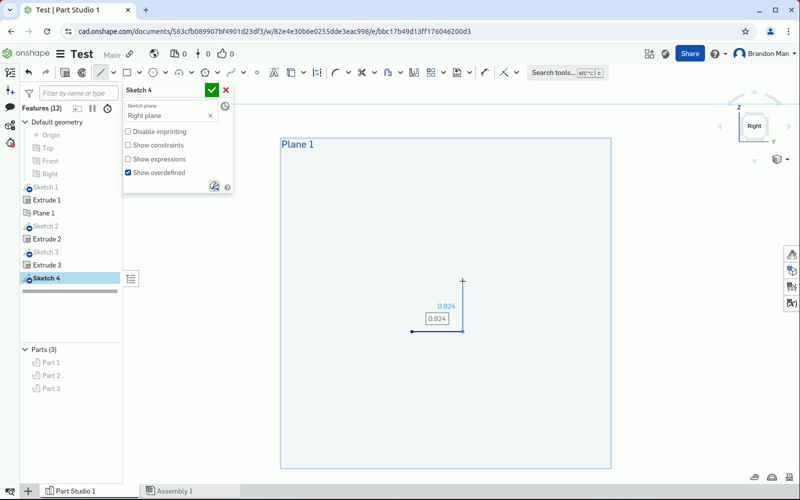
click(462, 280)
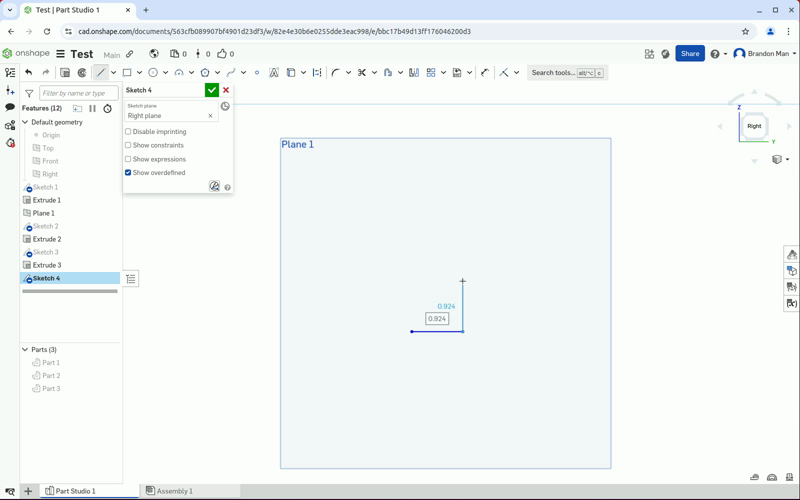
scroll(-6)
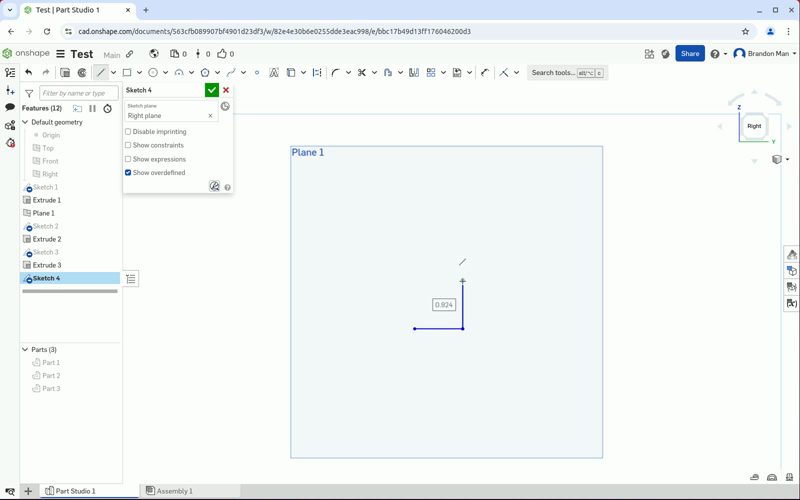
scroll(-6)
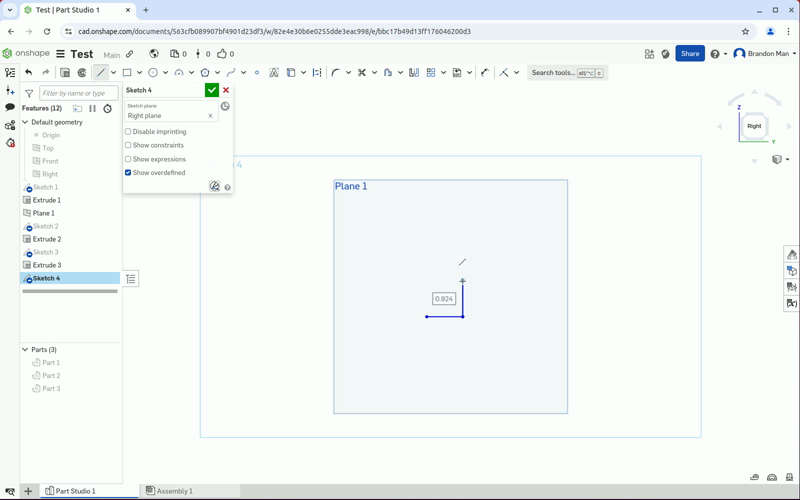
scroll(-6)
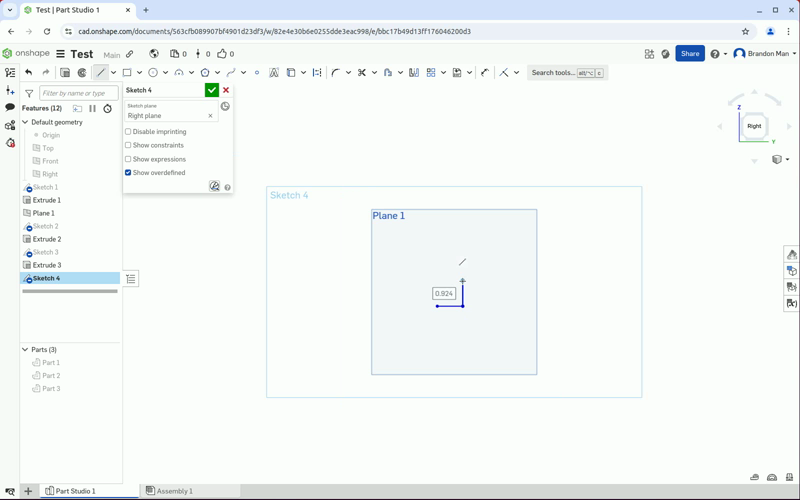
scroll(-6)
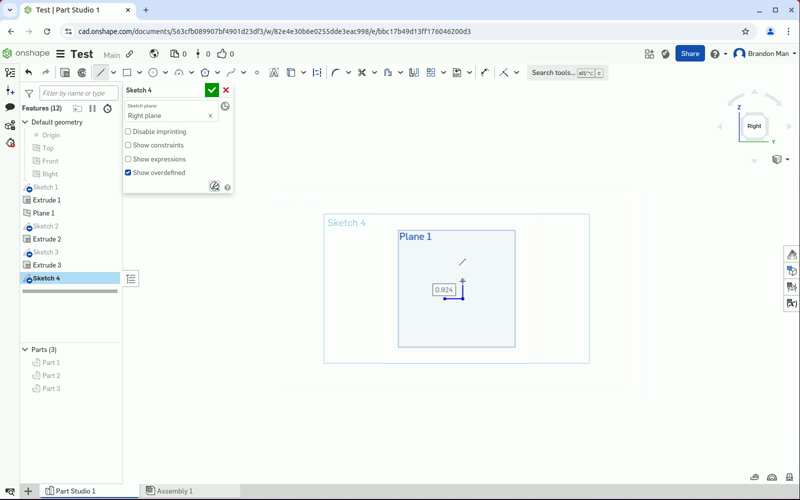
scroll(-6)
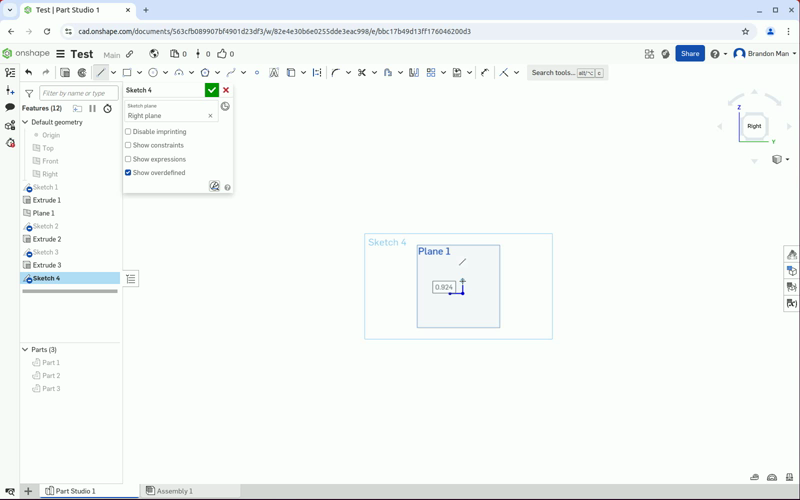
scroll(-6)
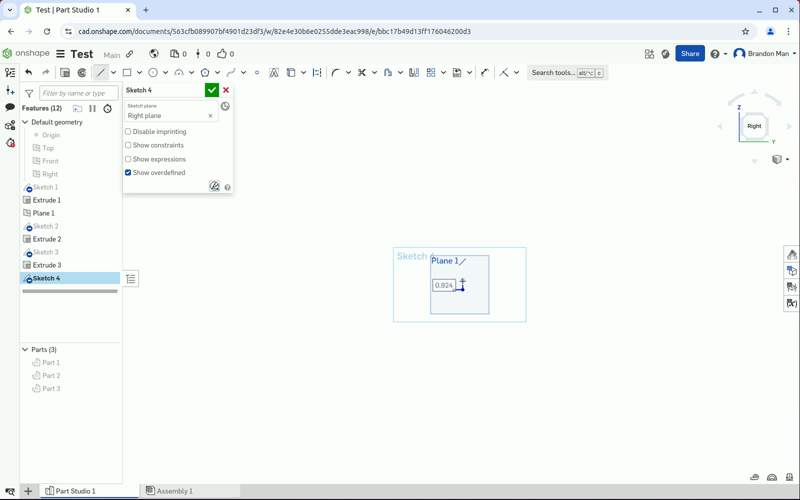
scroll(-6)
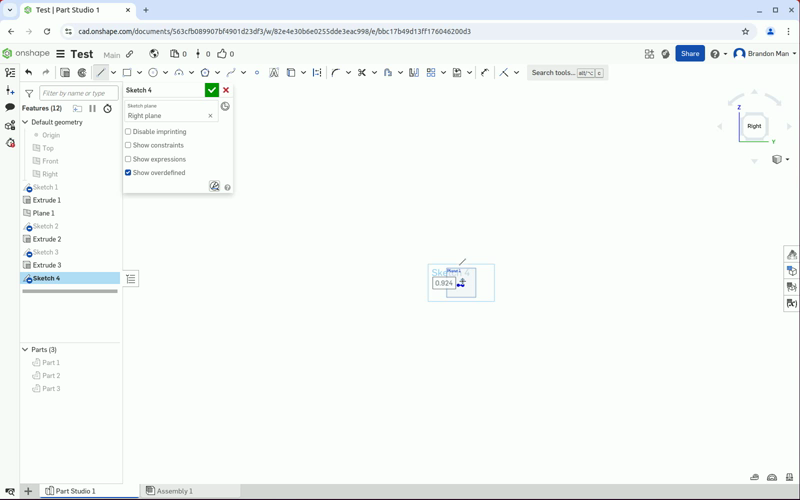
key_up(shift)
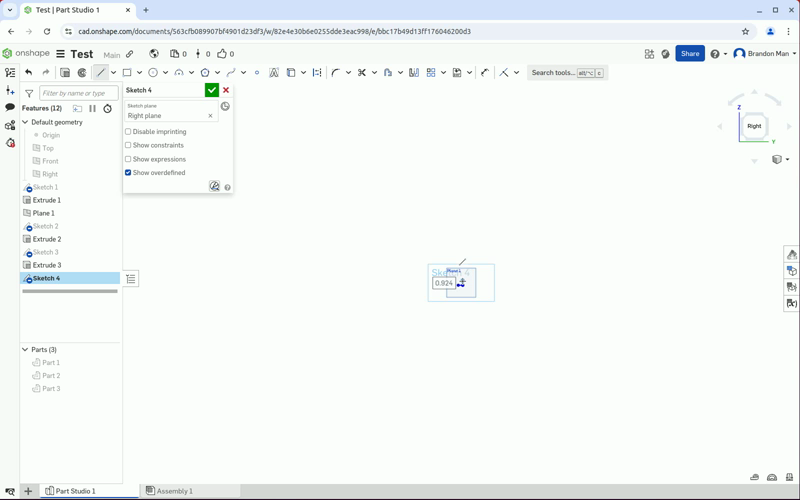
key_down(shift)
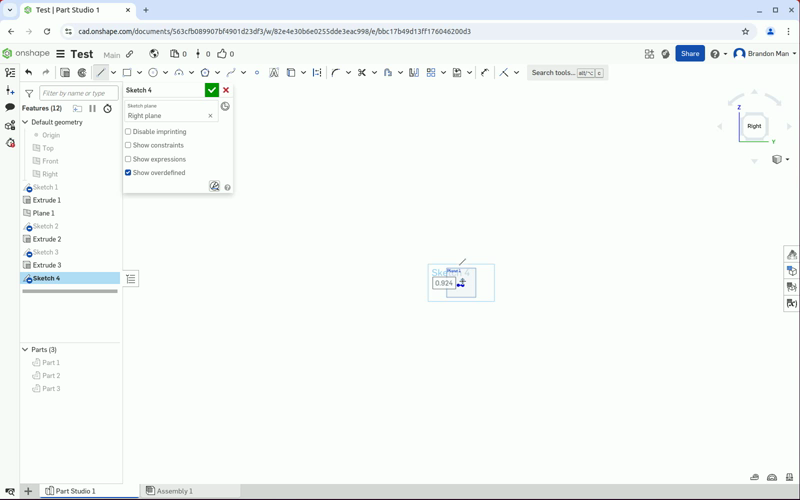
mouse_move(492, 280)
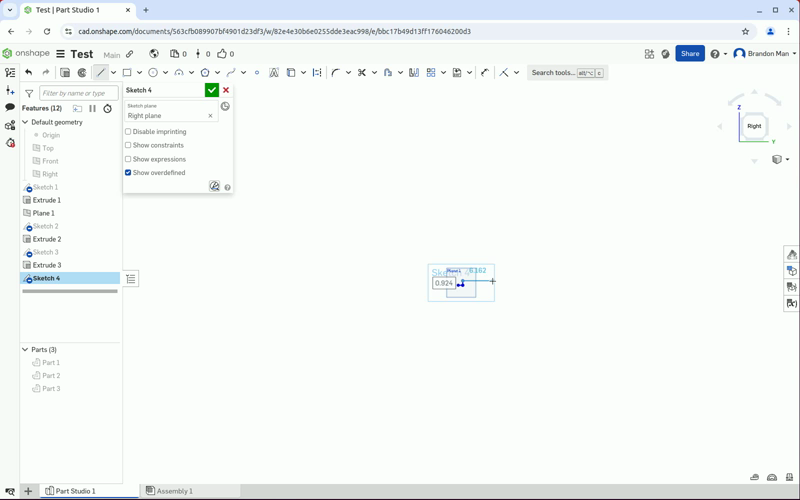
mouse_move(458, 280)
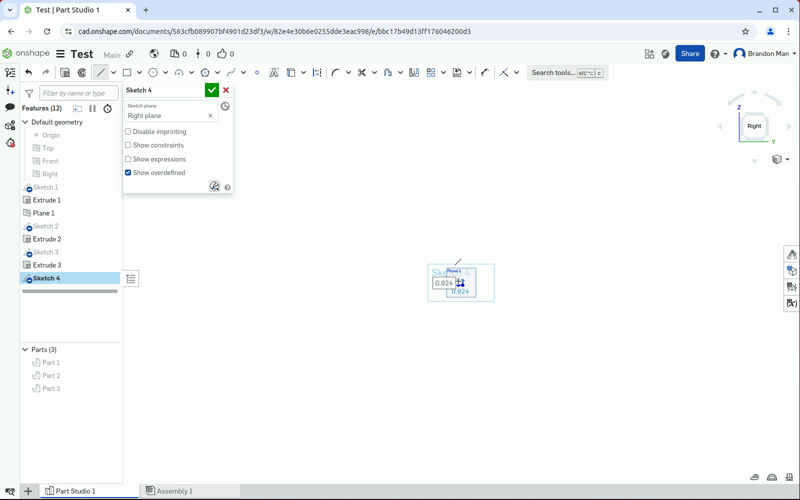
scroll(6)
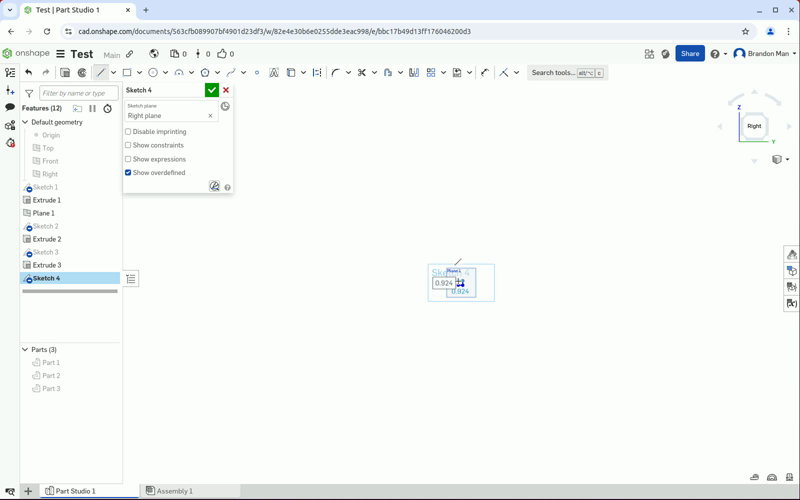
scroll(6)
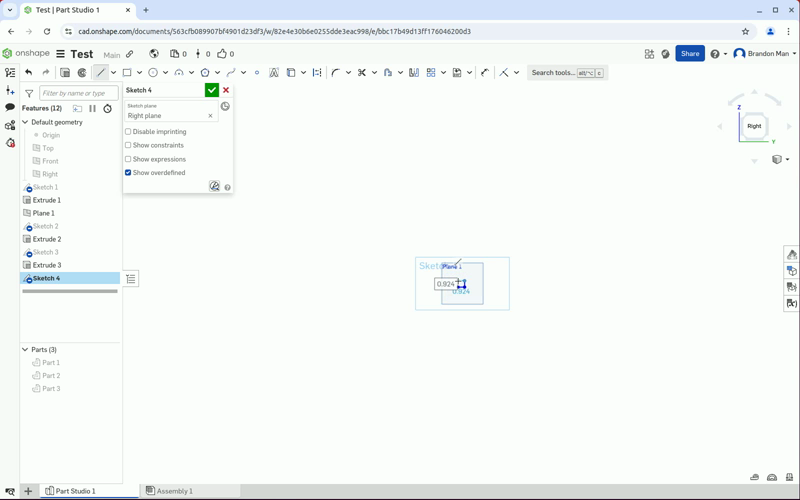
scroll(6)
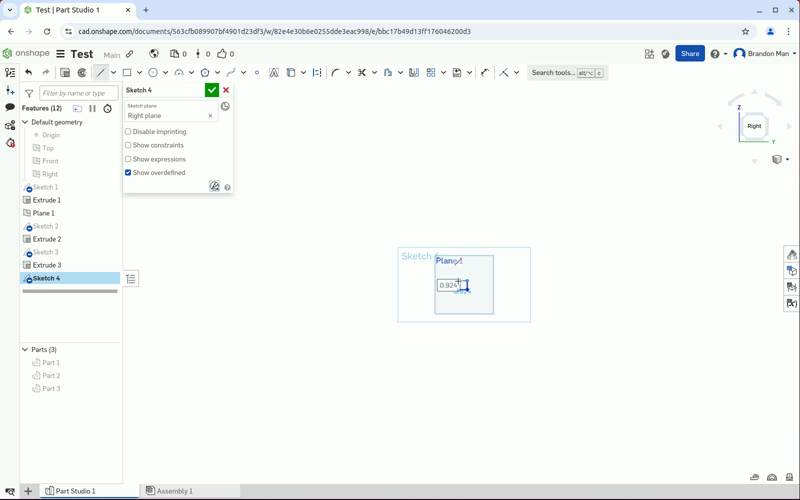
scroll(6)
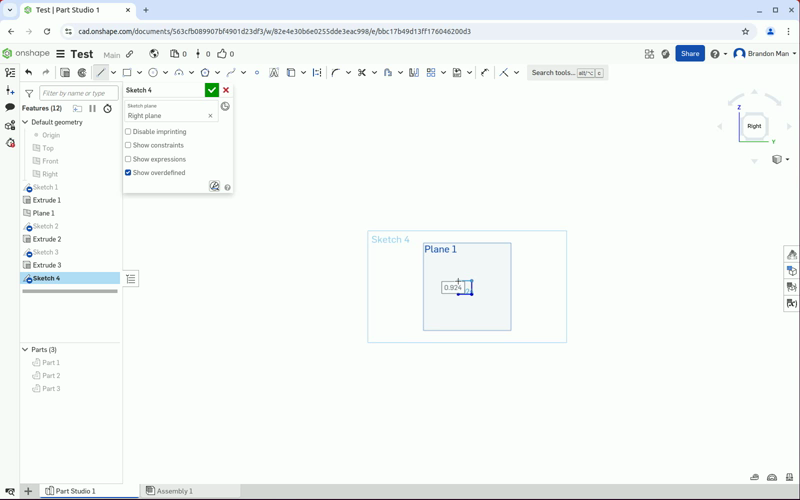
scroll(6)
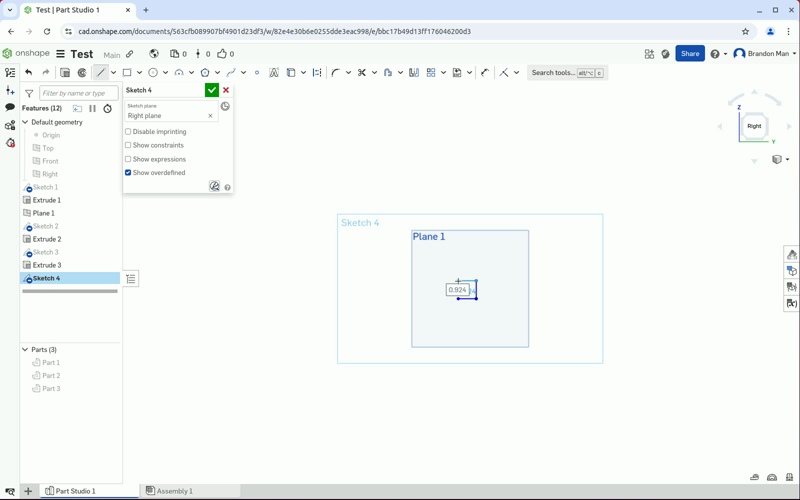
scroll(6)
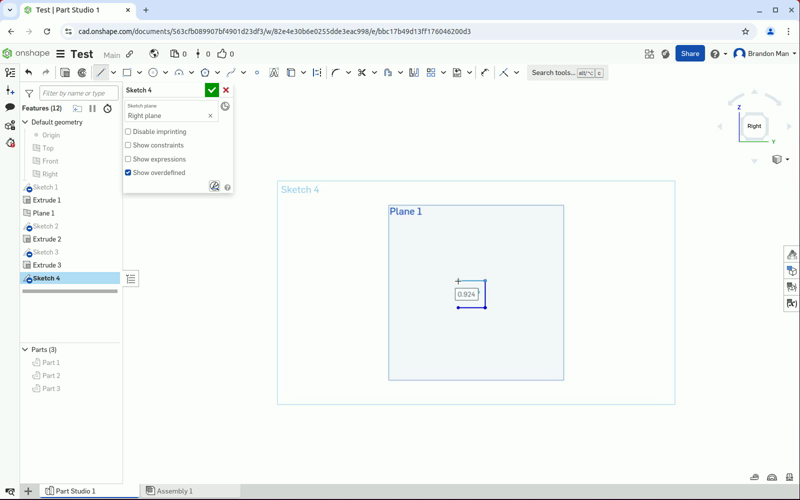
scroll(6)
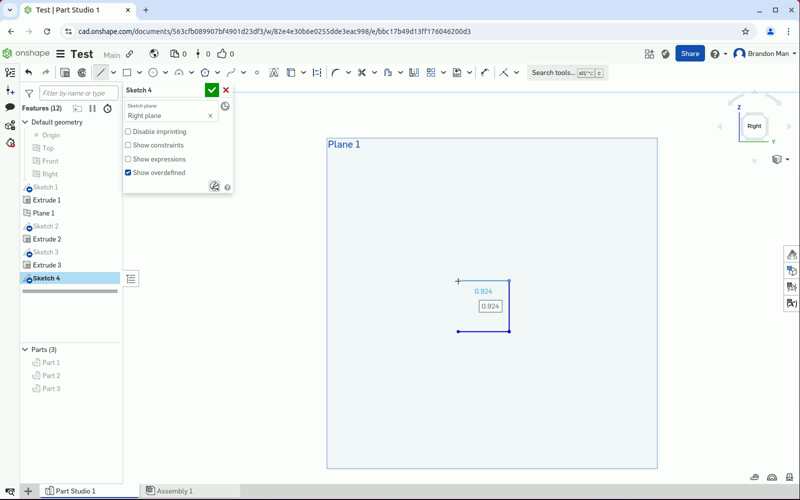
click(458, 280)
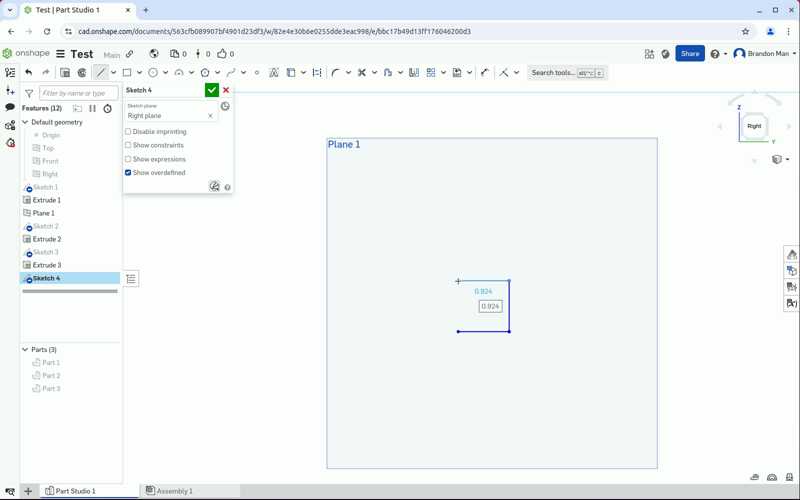
scroll(-6)
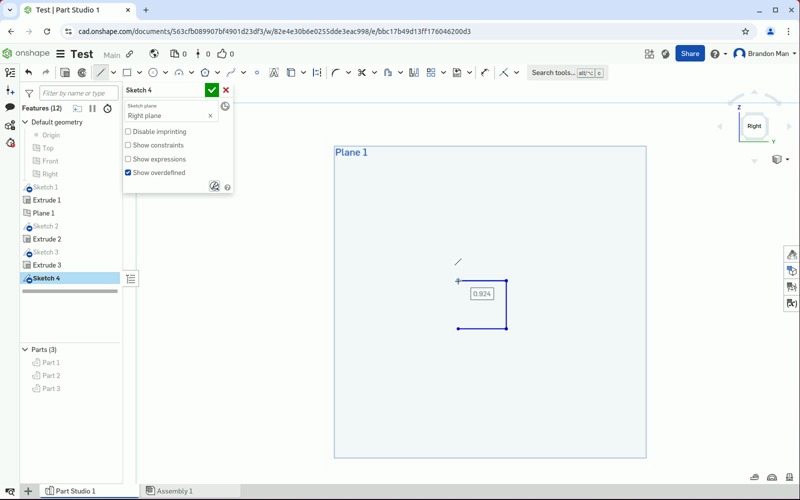
scroll(-6)
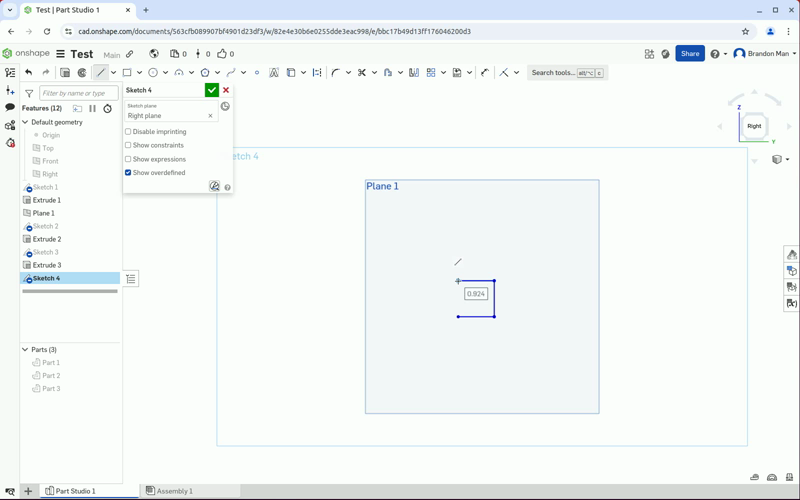
scroll(-6)
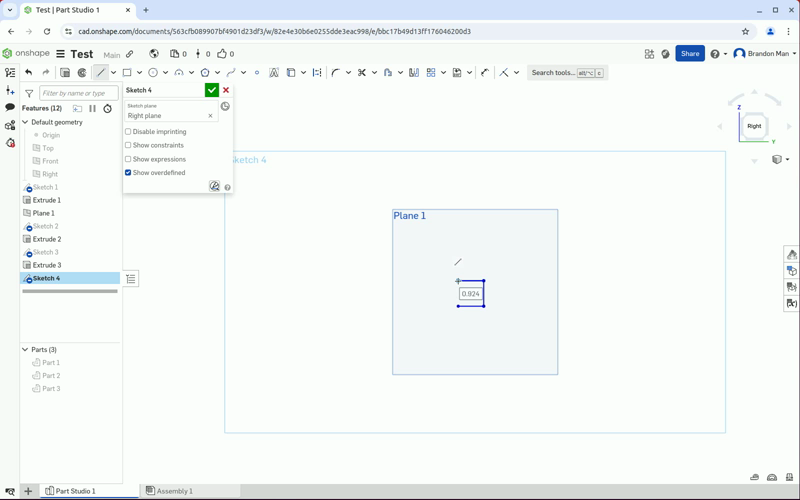
scroll(-6)
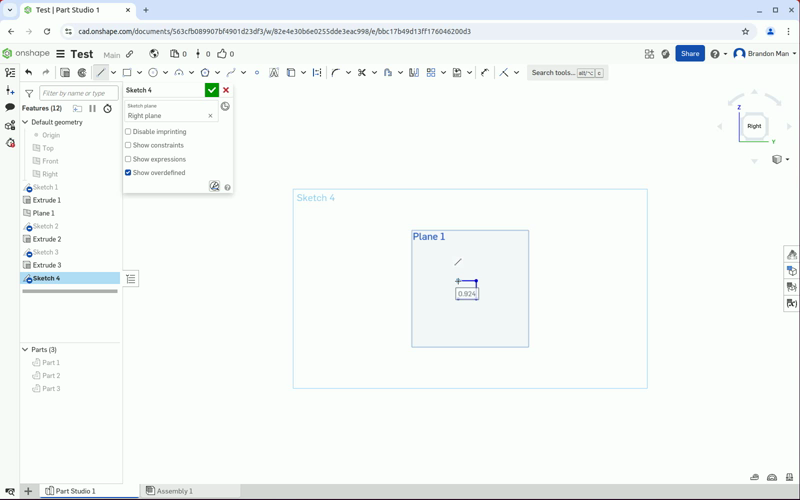
scroll(-6)
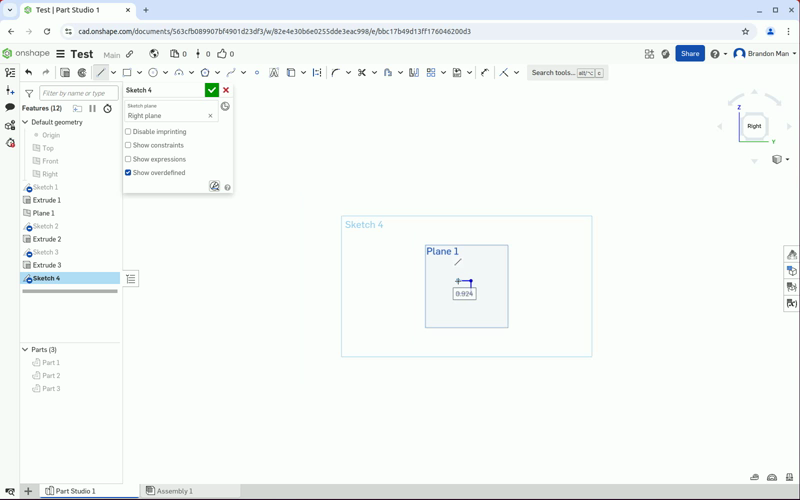
scroll(-6)
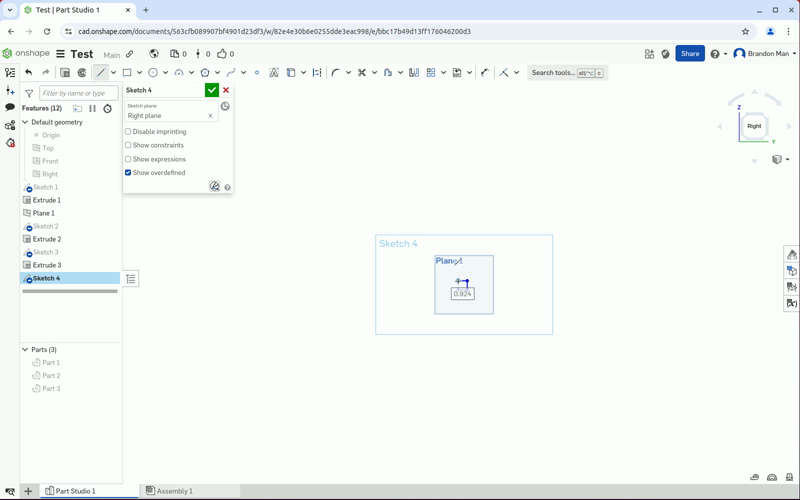
scroll(-6)
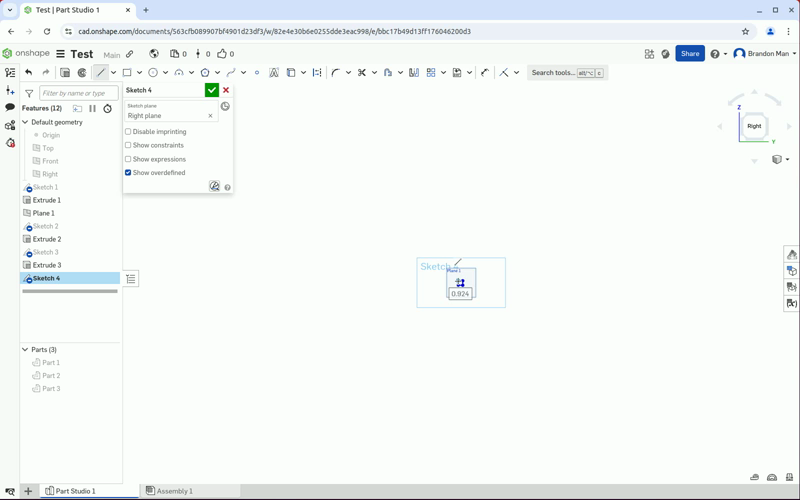
key_up(shift)
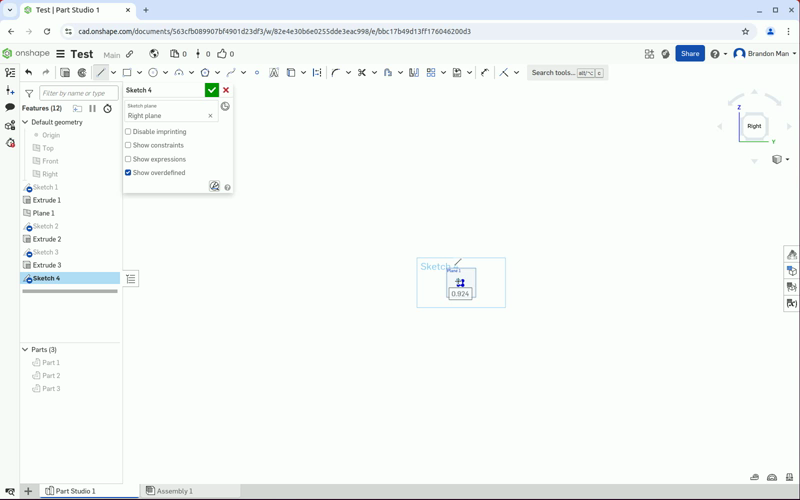
mouse_move(488, 280)
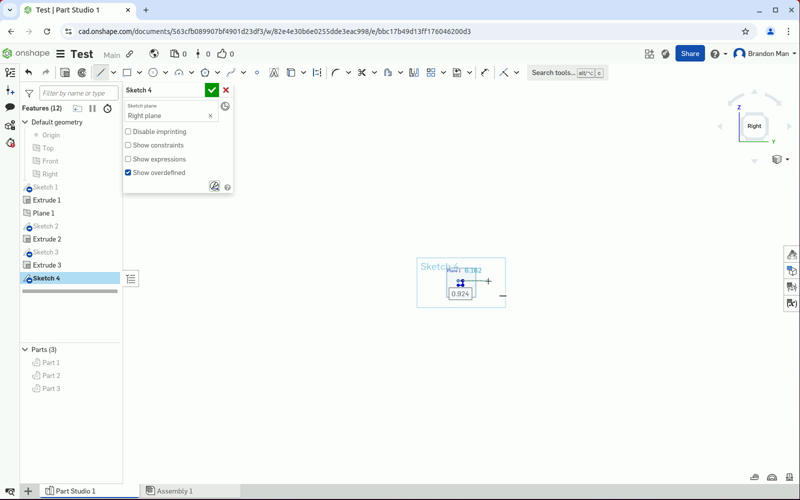
key_down(shift)
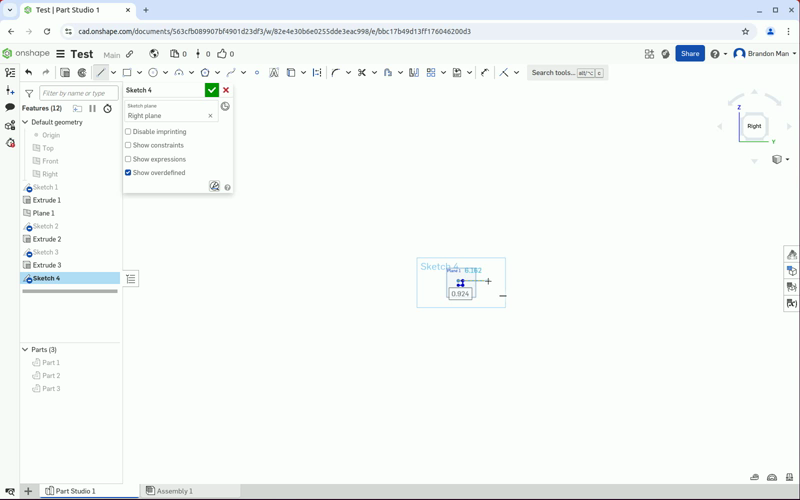
mouse_move(458, 285)
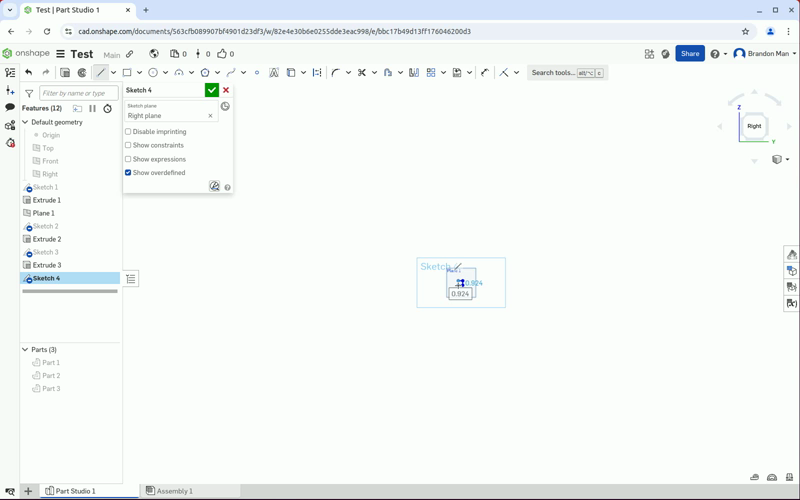
scroll(6)
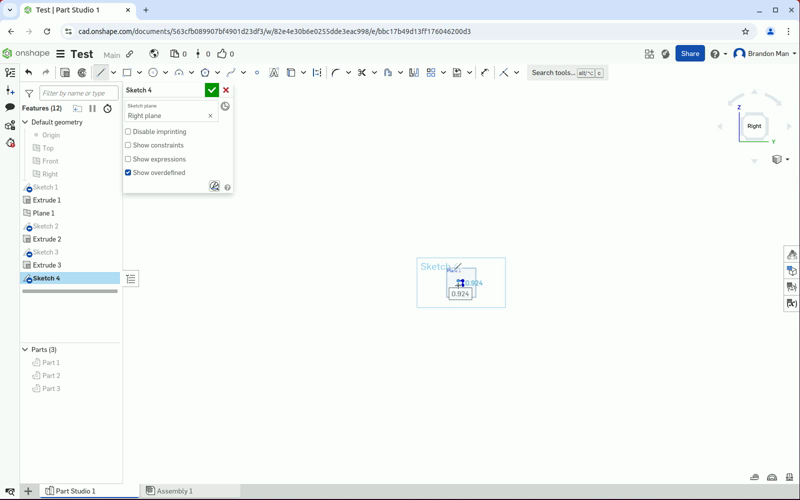
scroll(6)
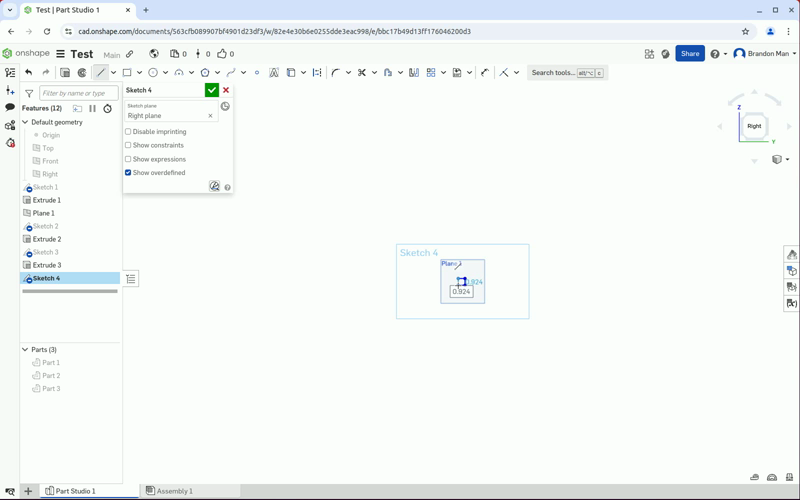
scroll(6)
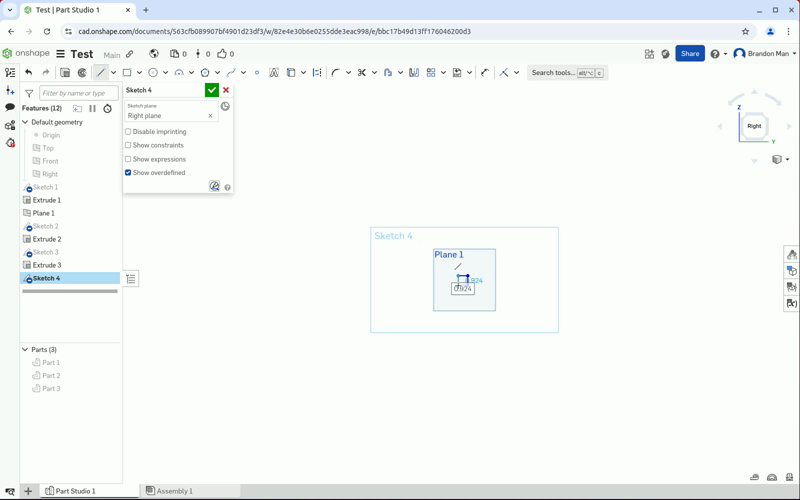
scroll(6)
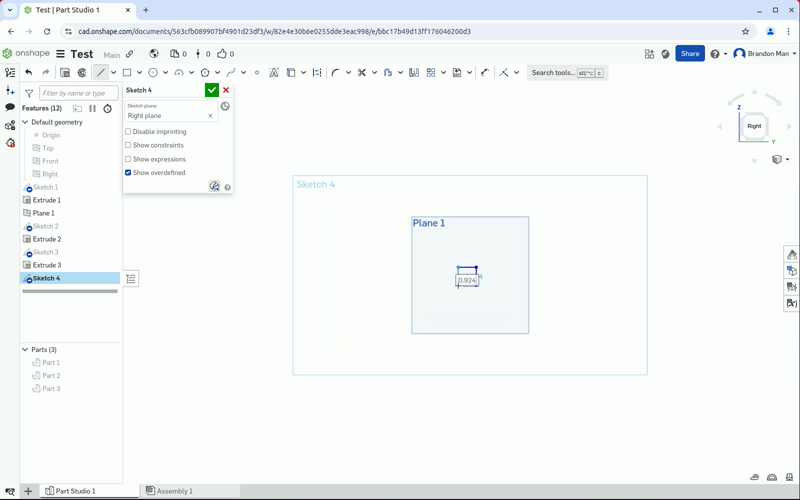
scroll(6)
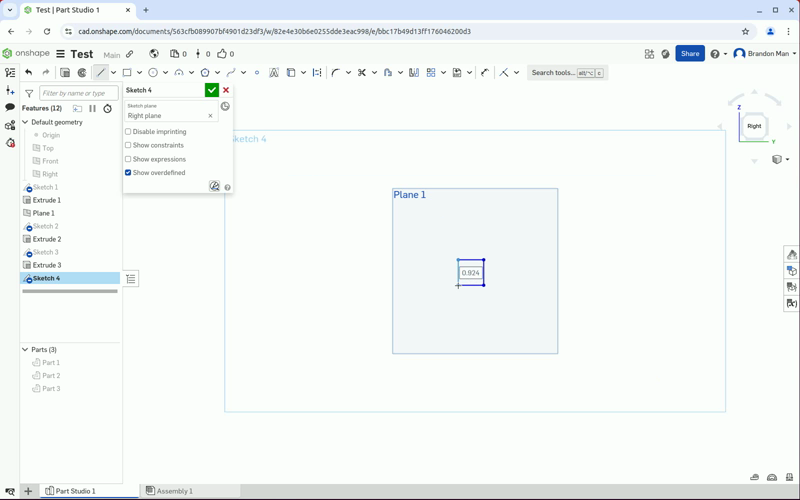
scroll(6)
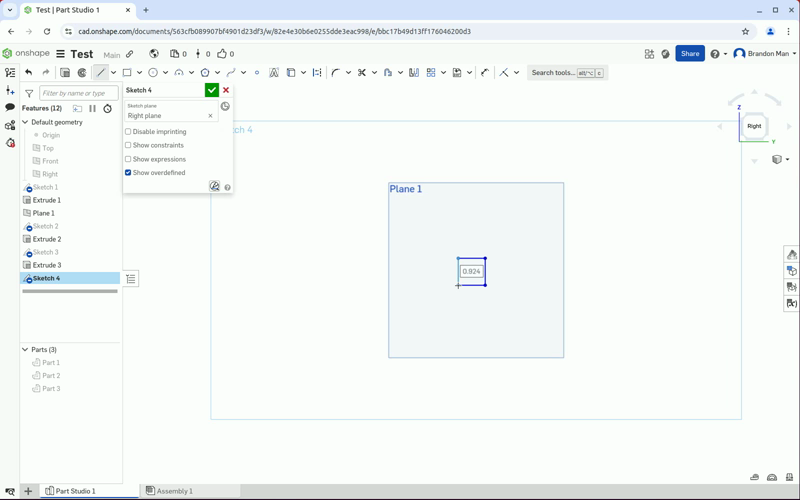
scroll(6)
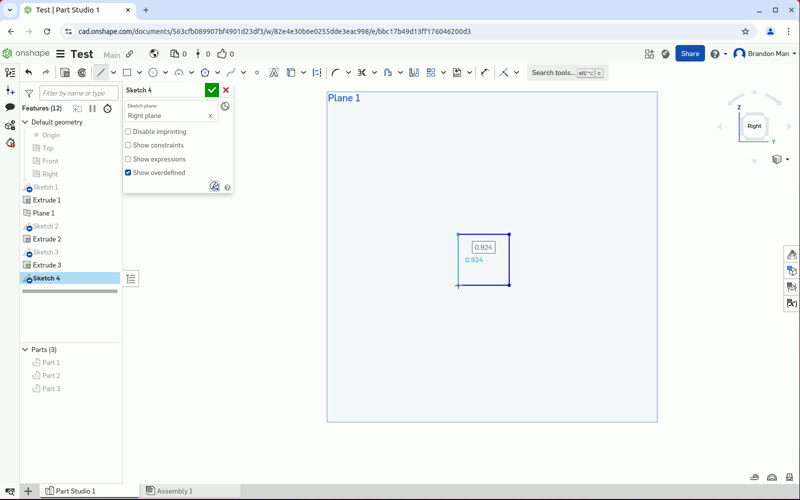
key_up(shift)
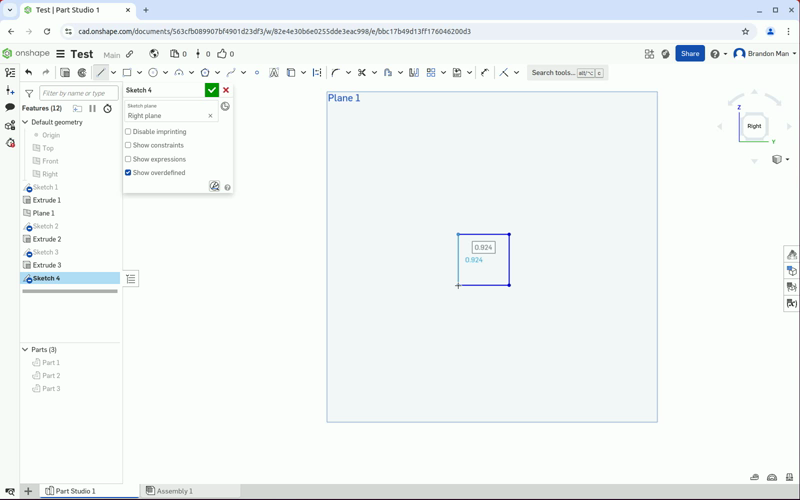
click(458, 285)
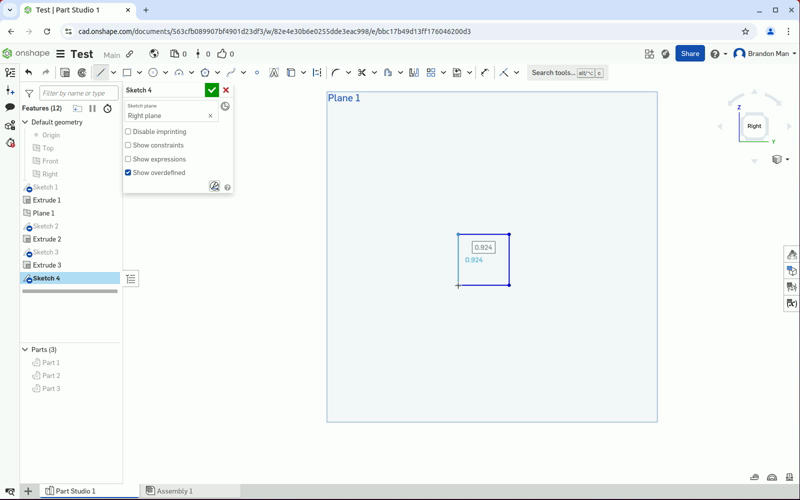
scroll(-6)
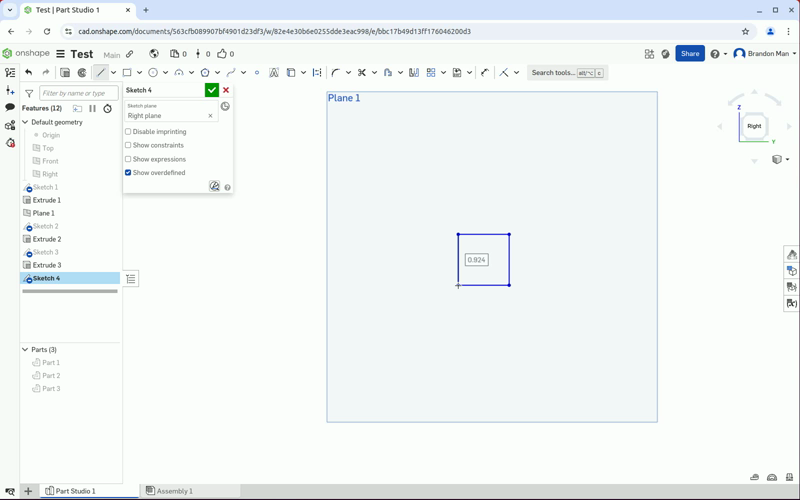
scroll(-6)
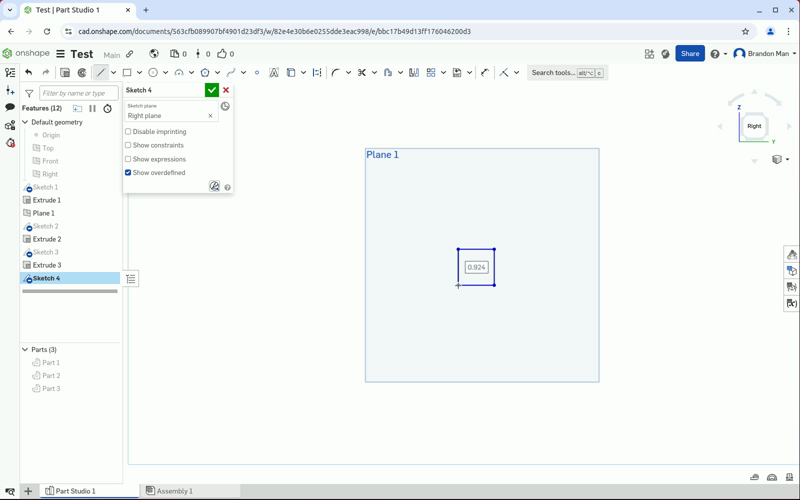
scroll(-6)
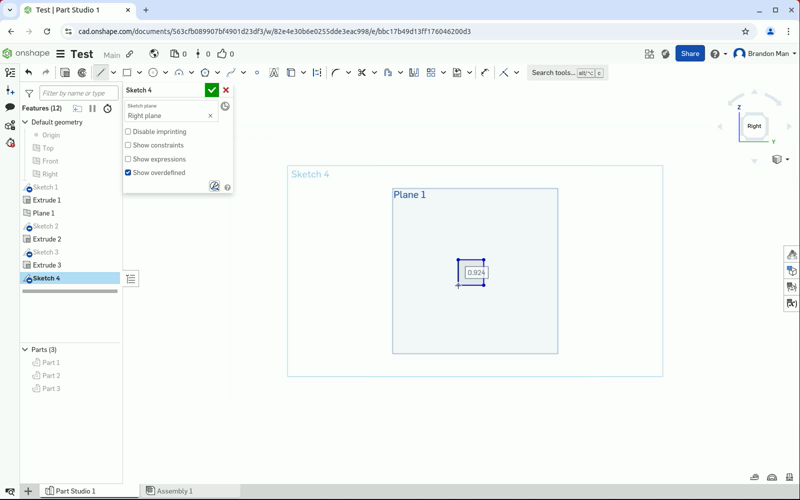
scroll(-6)
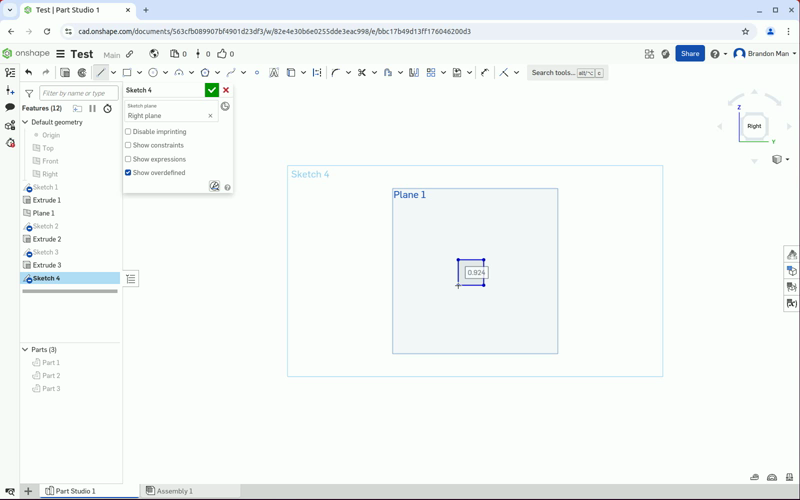
scroll(-6)
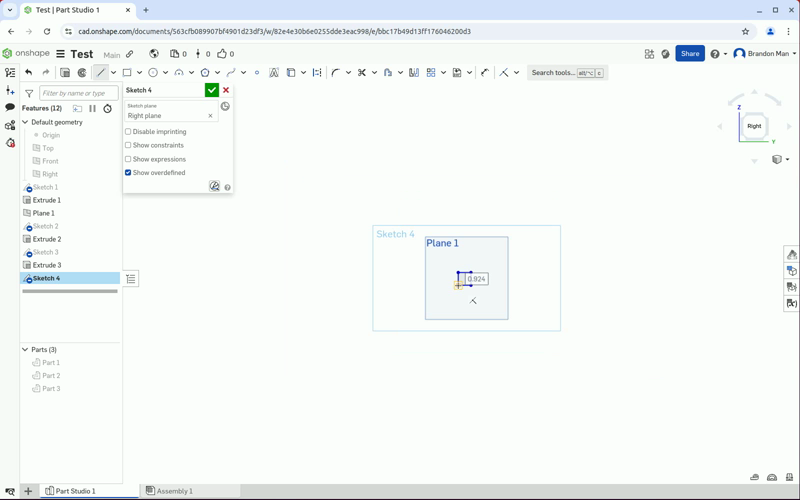
scroll(-6)
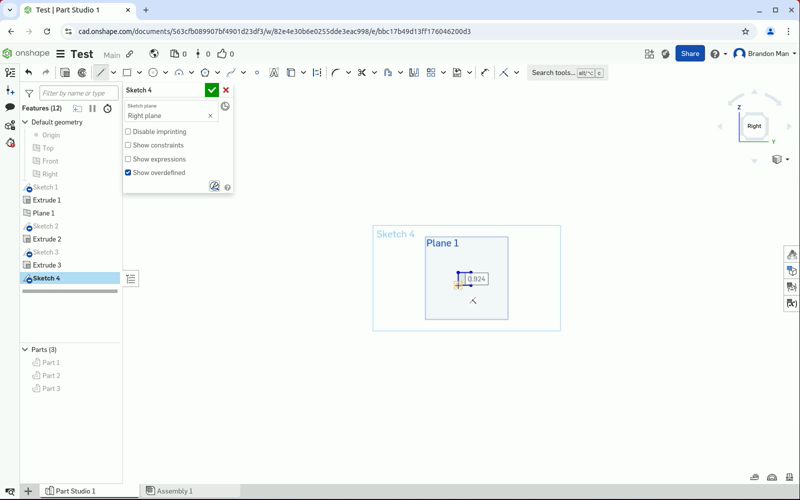
scroll(-6)
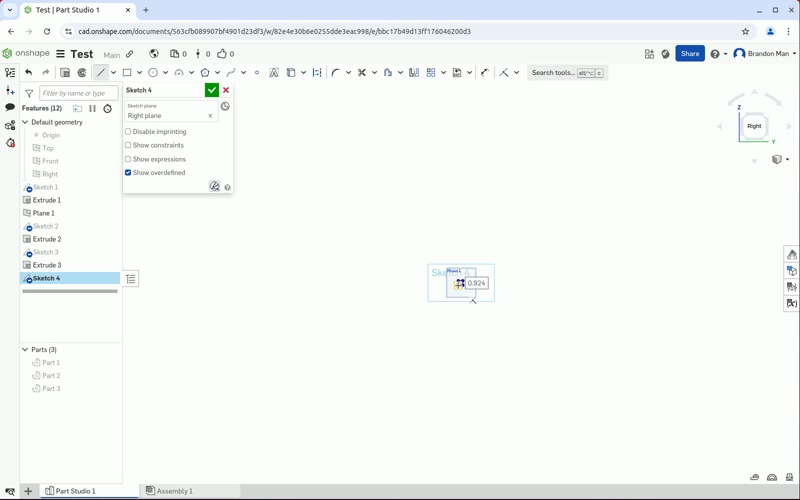
key(esc)
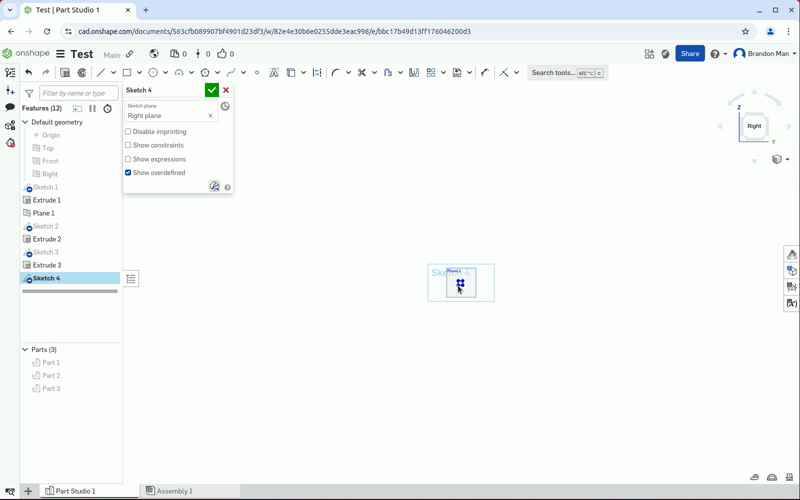
key(l)
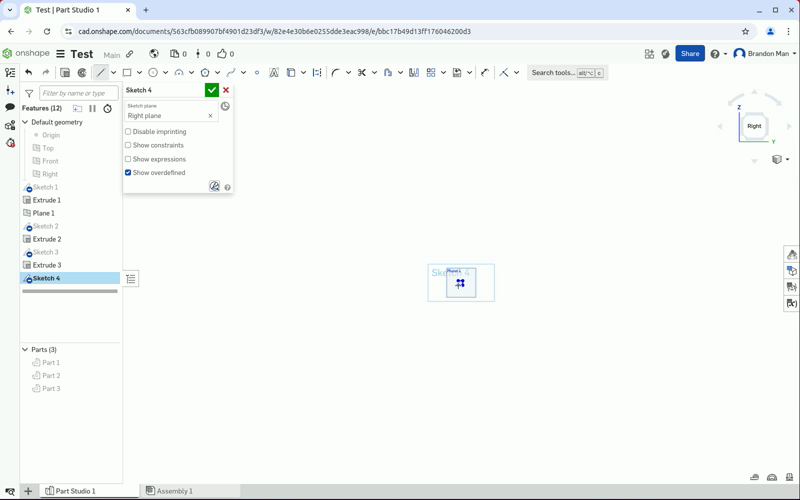
key_down(shift)
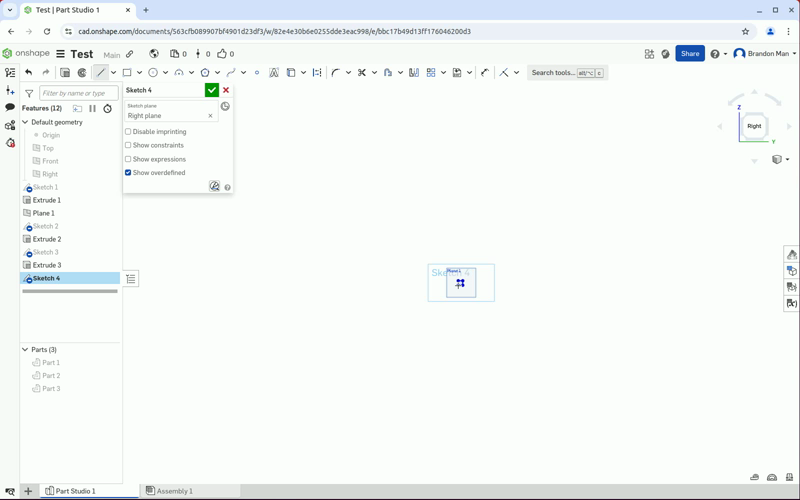
mouse_move(458, 285)
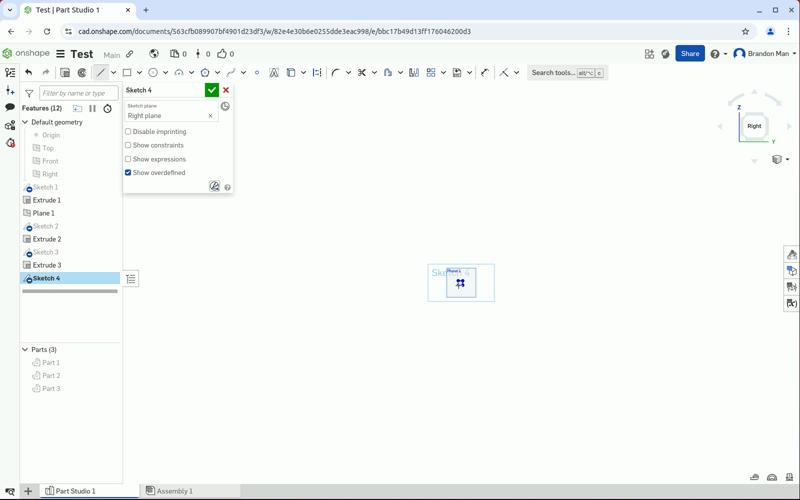
scroll(6)
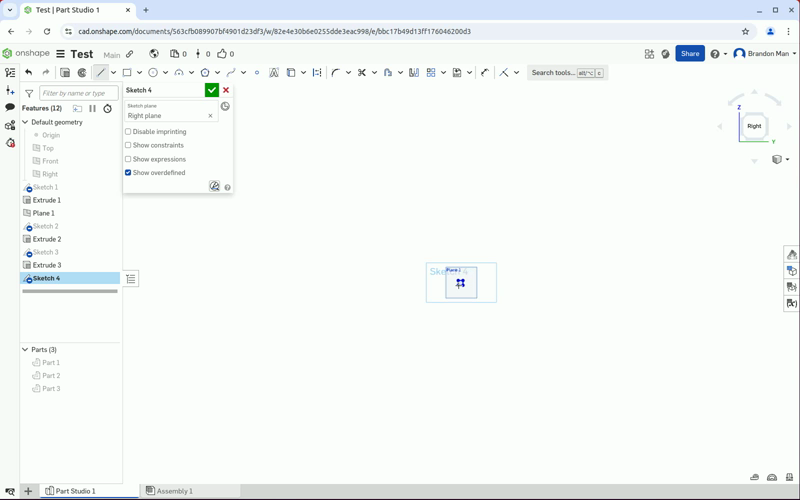
scroll(6)
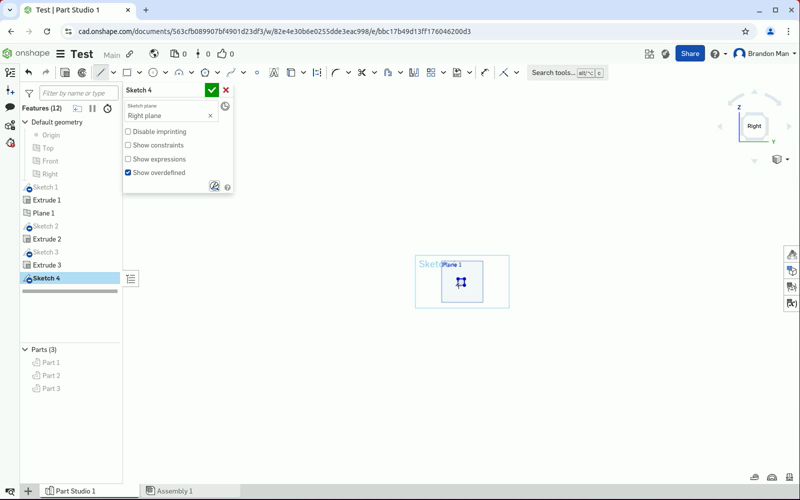
scroll(6)
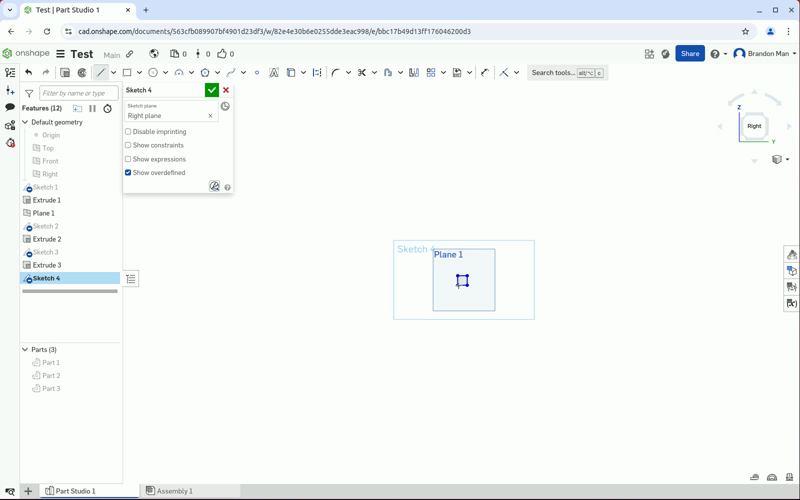
scroll(6)
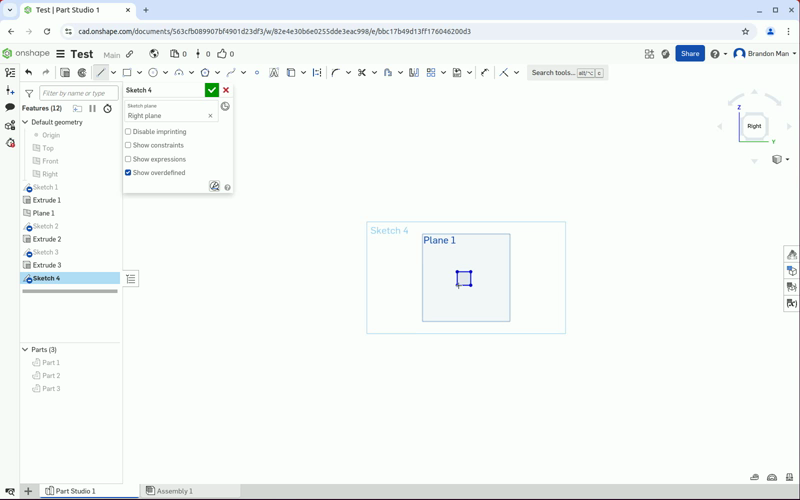
scroll(6)
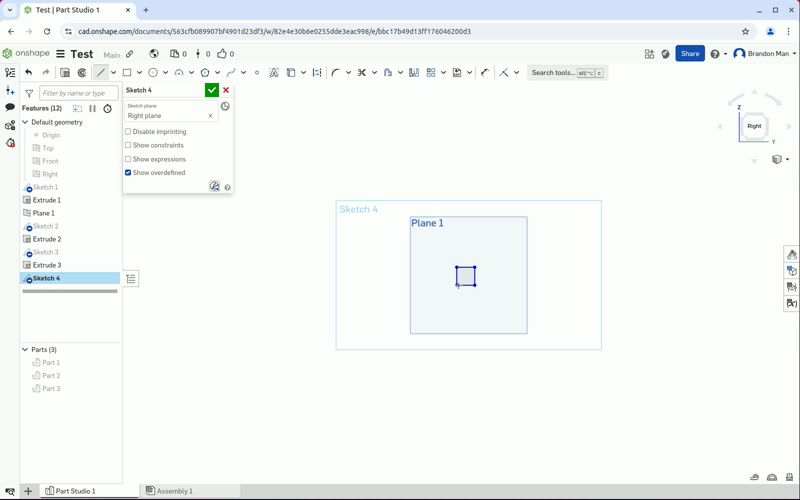
scroll(6)
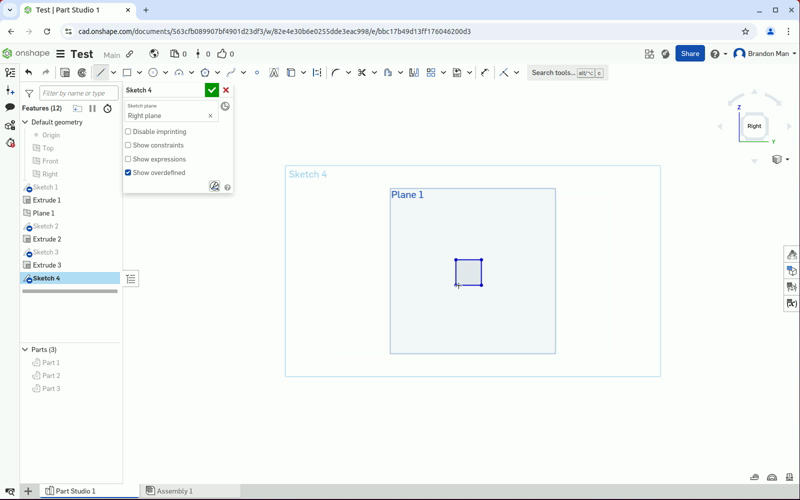
scroll(6)
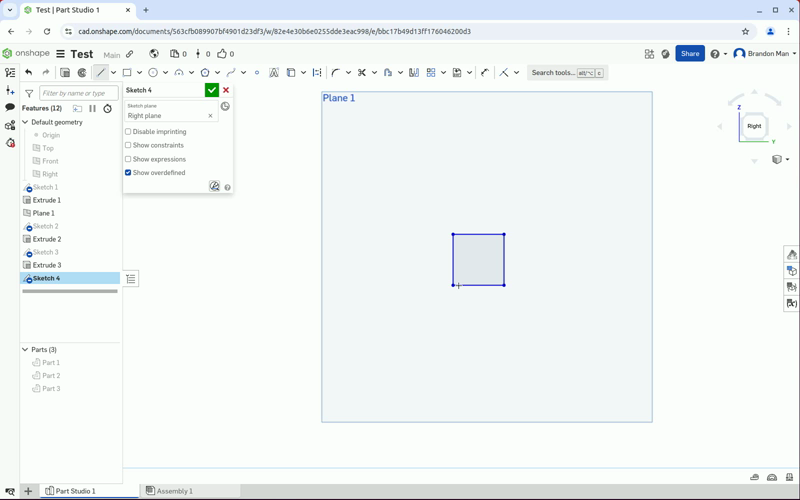
click(458, 285)
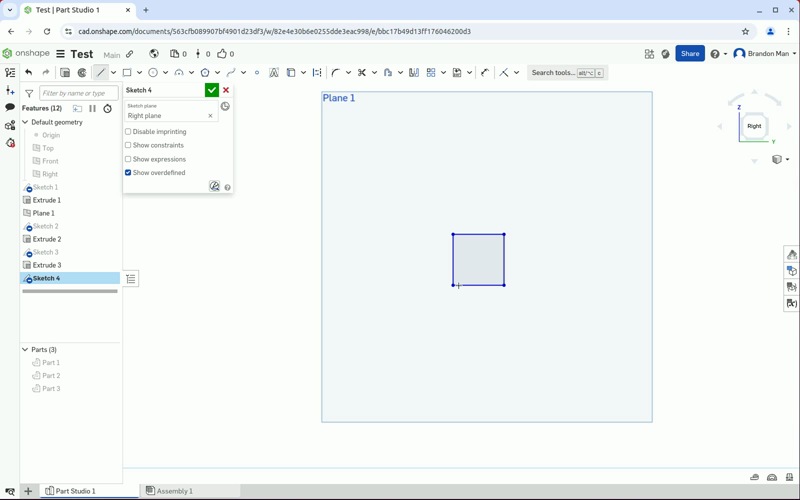
scroll(-6)
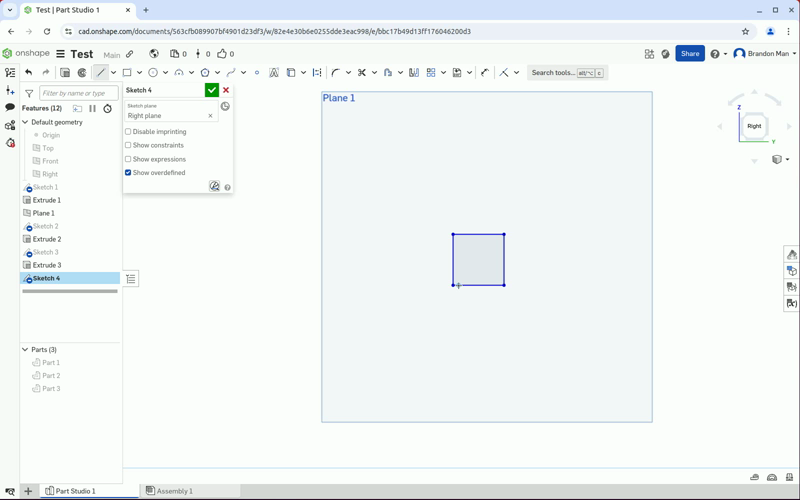
scroll(-6)
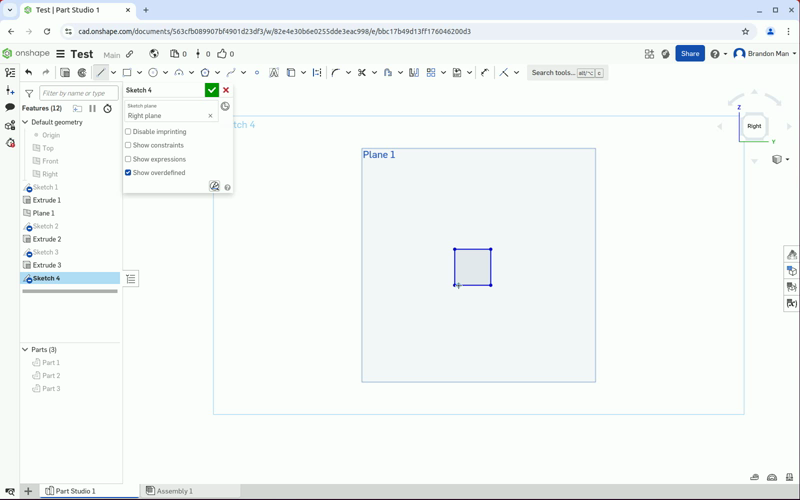
scroll(-6)
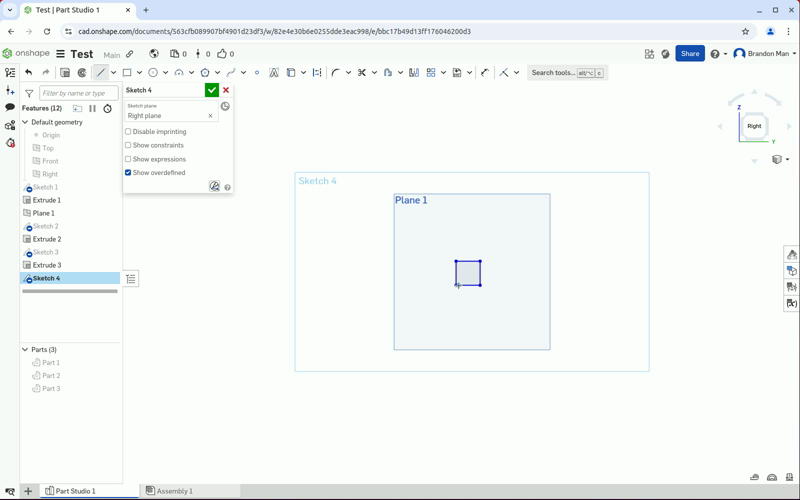
scroll(-6)
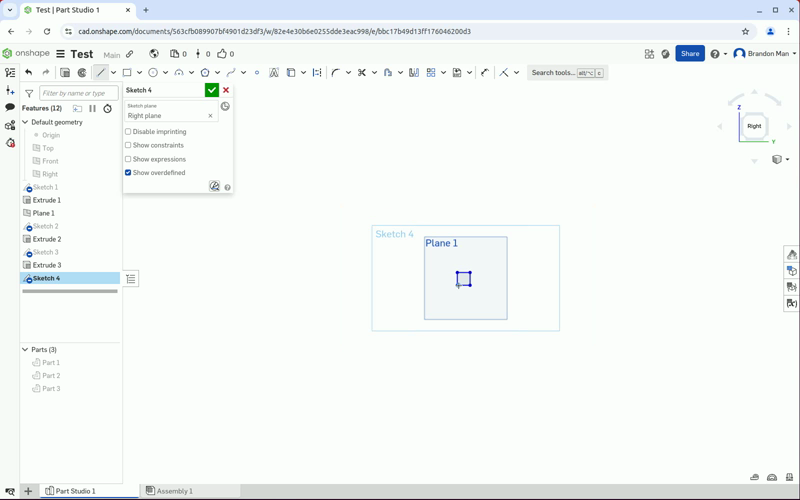
scroll(-6)
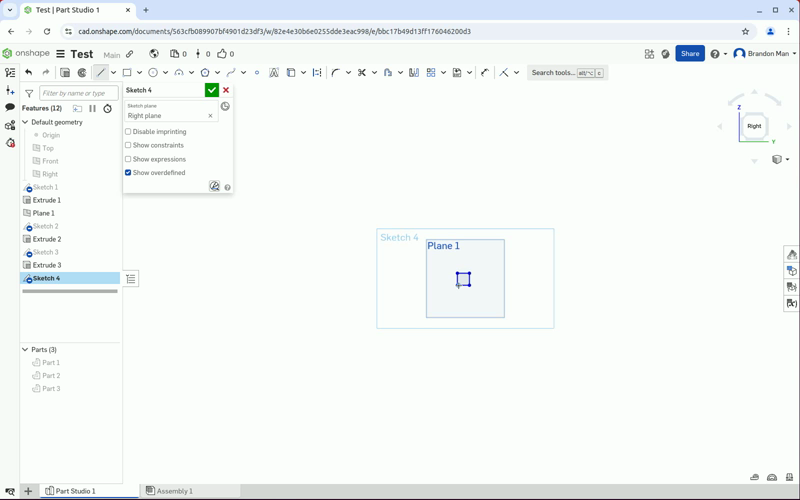
scroll(-6)
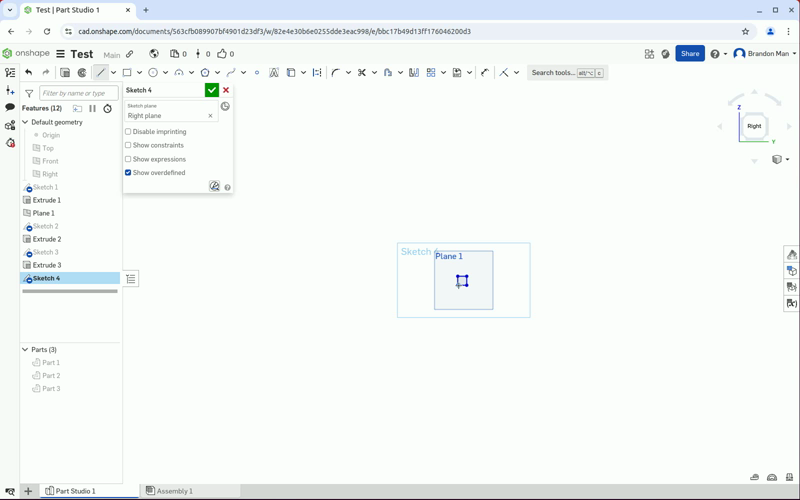
scroll(-6)
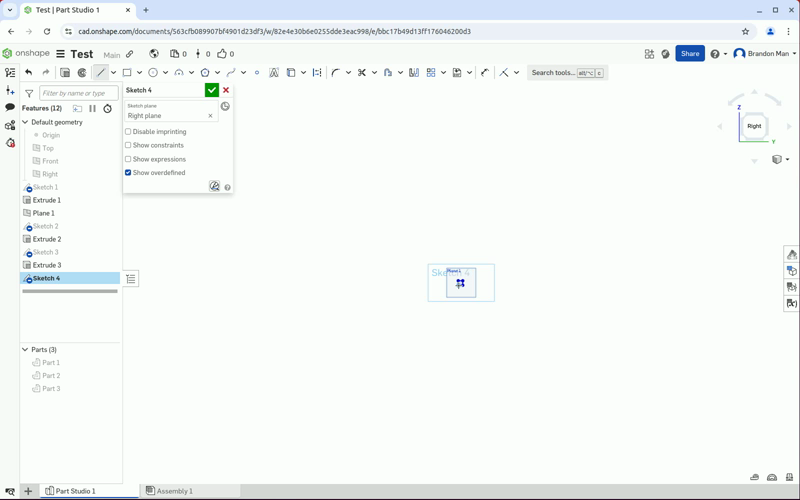
key_up(shift)
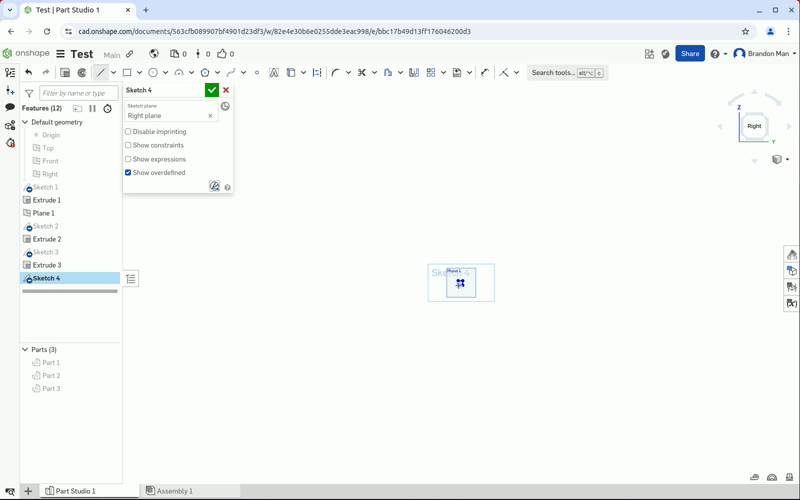
key_down(shift)
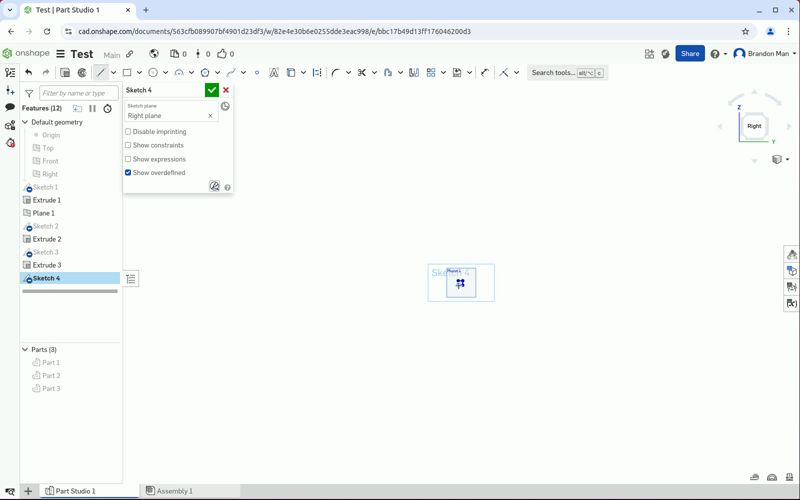
mouse_move(488, 285)
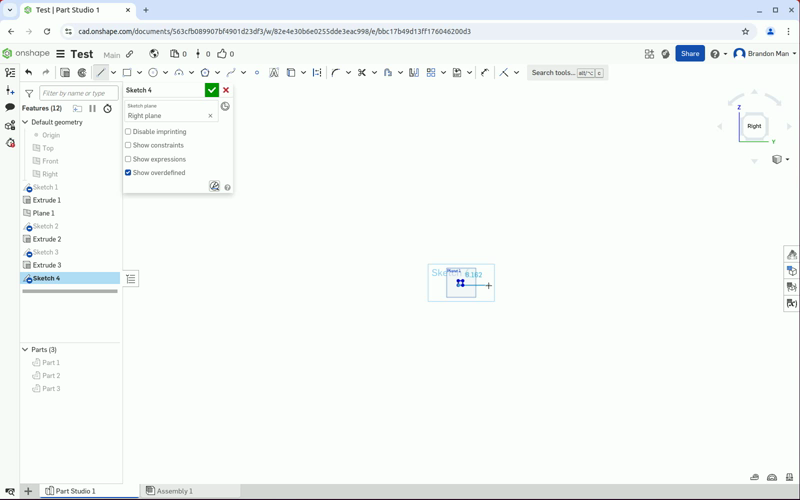
mouse_move(462, 285)
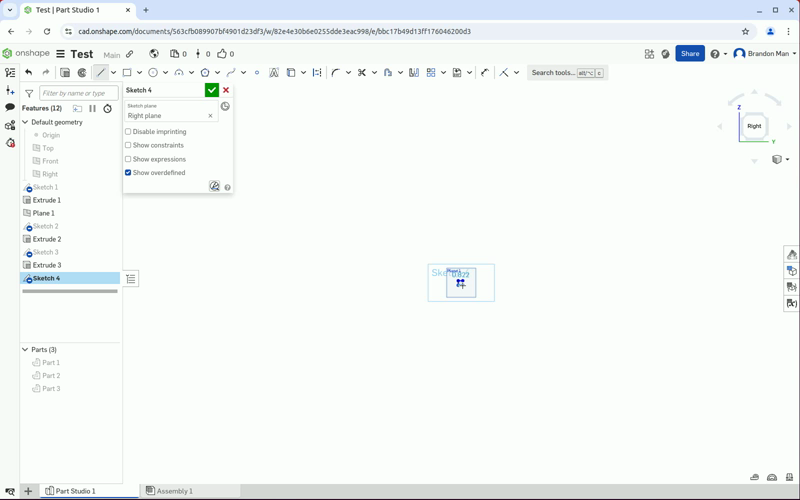
scroll(6)
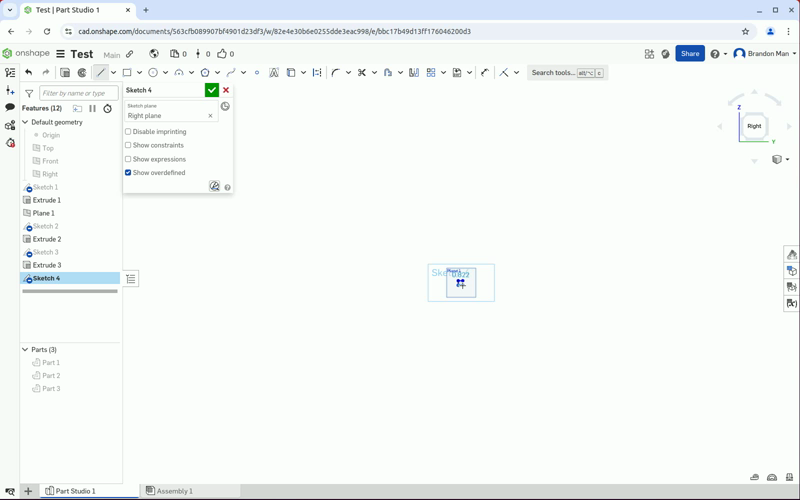
scroll(6)
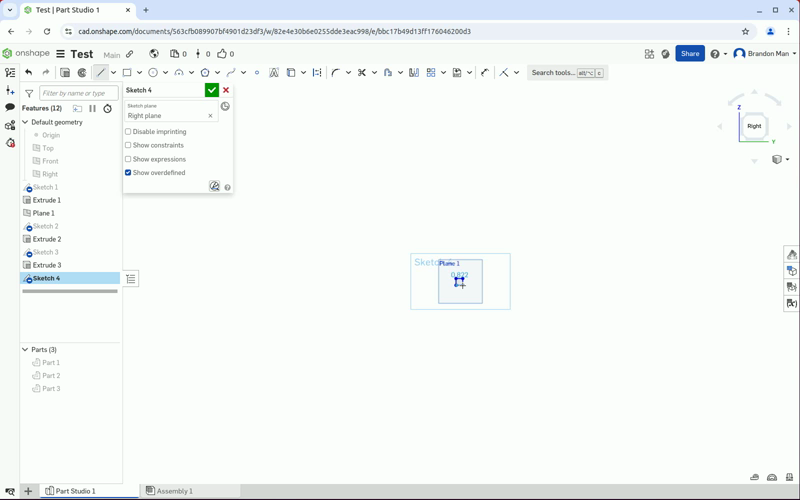
scroll(6)
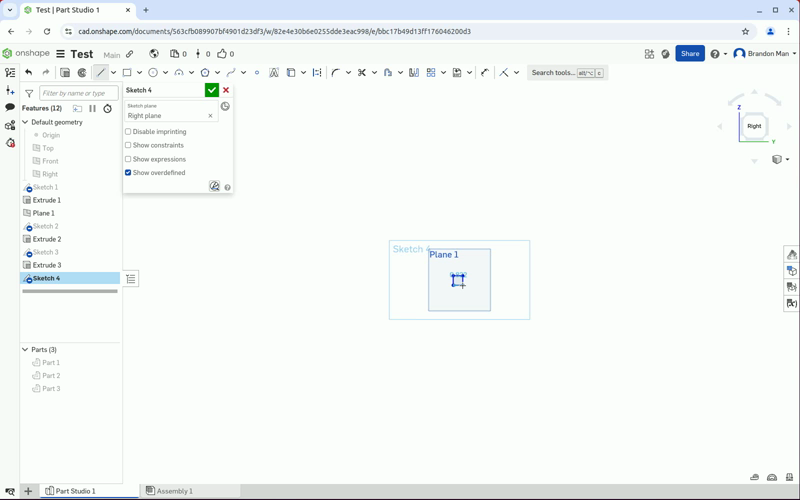
scroll(6)
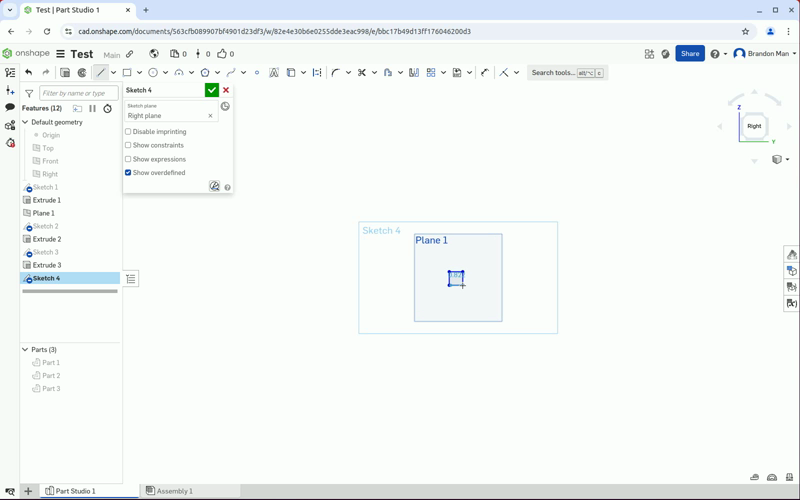
scroll(6)
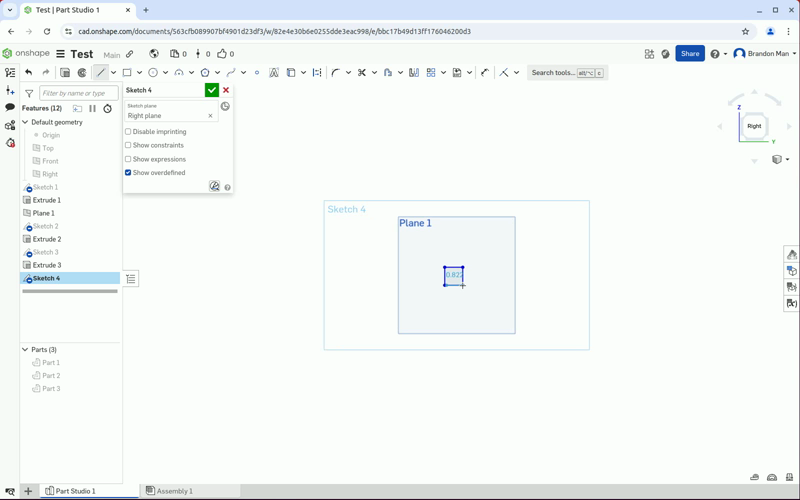
scroll(6)
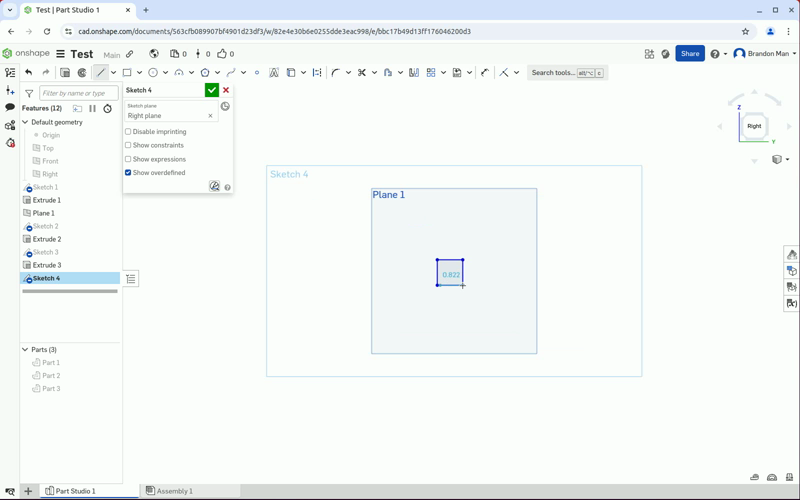
scroll(6)
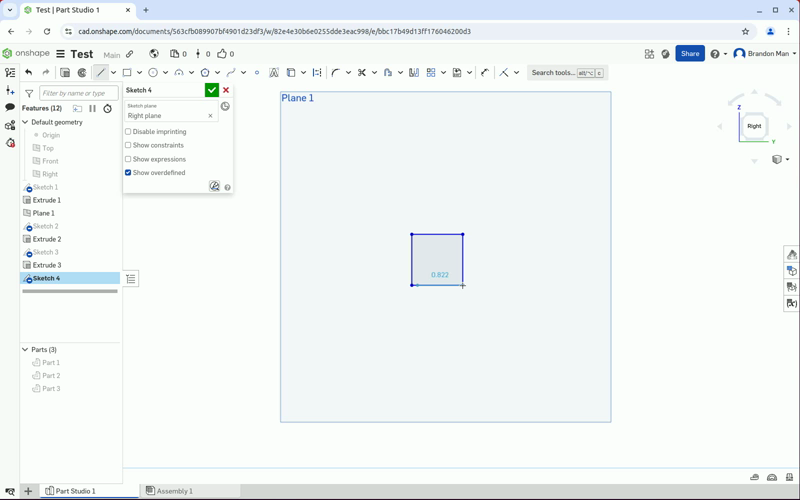
click(462, 285)
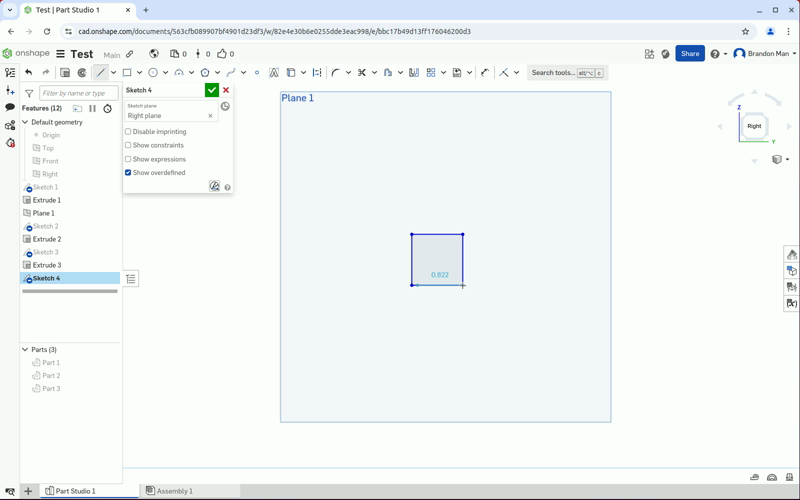
scroll(-6)
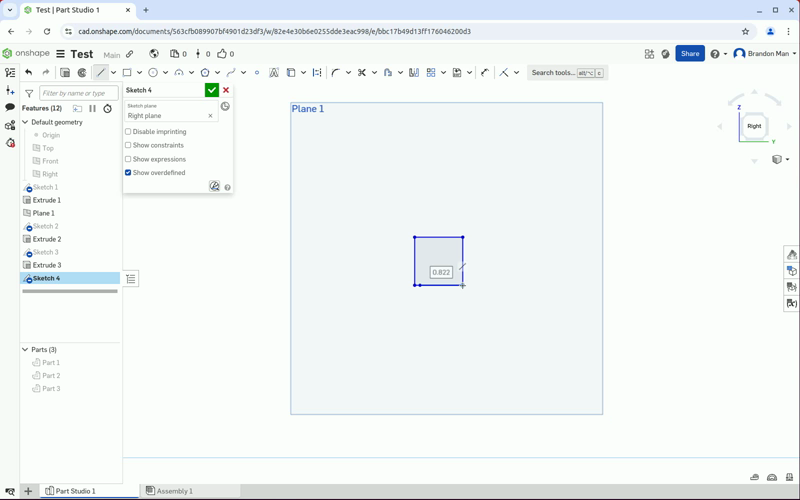
scroll(-6)
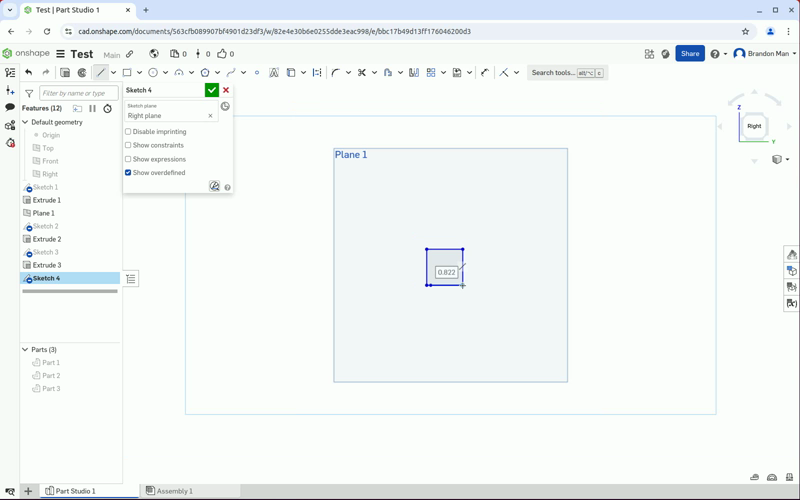
scroll(-6)
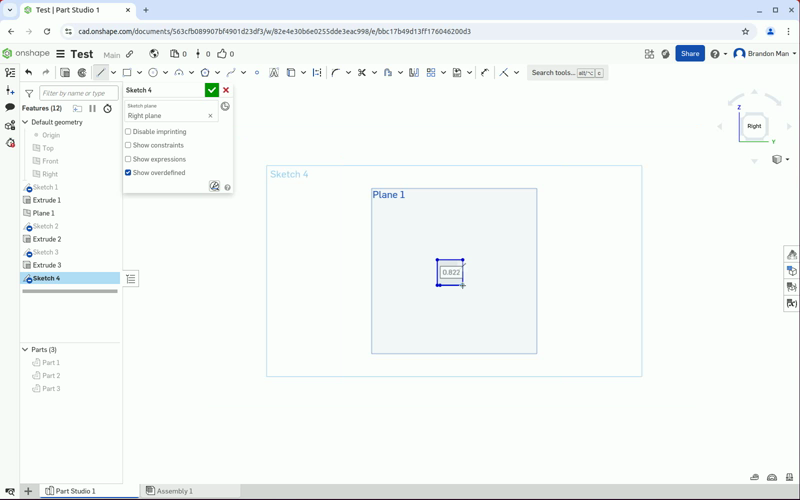
scroll(-6)
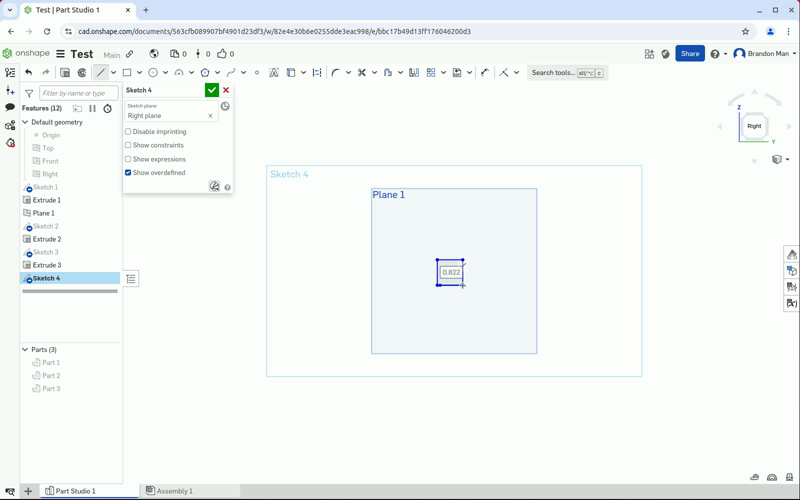
scroll(-6)
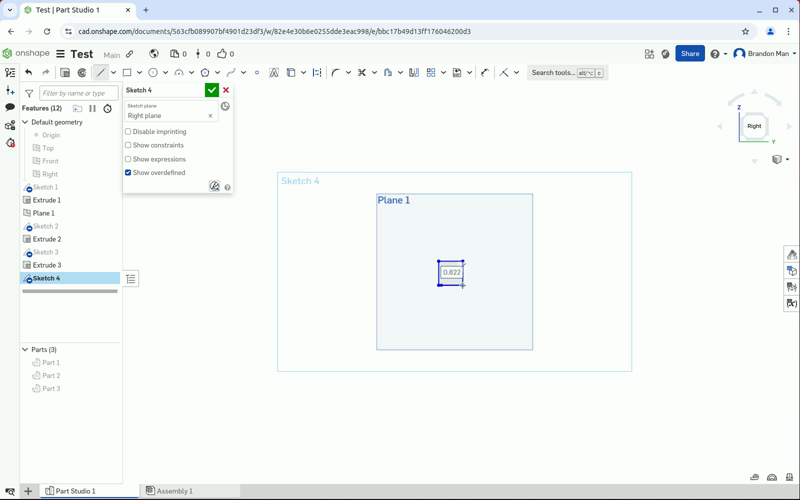
scroll(-6)
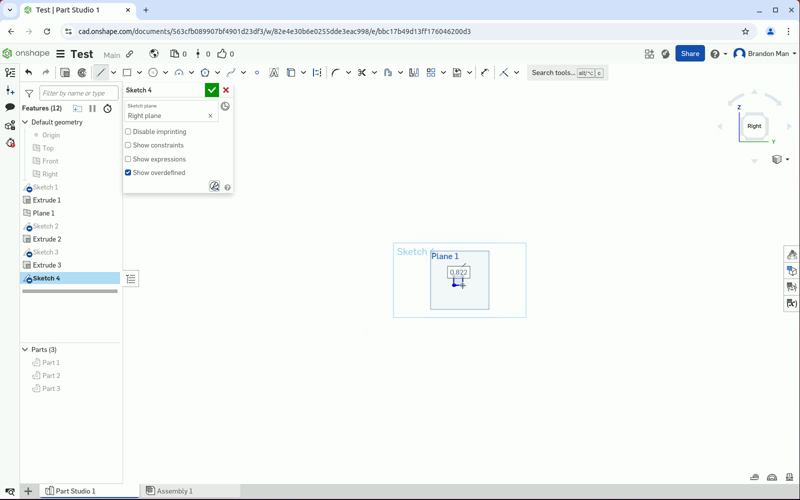
scroll(-6)
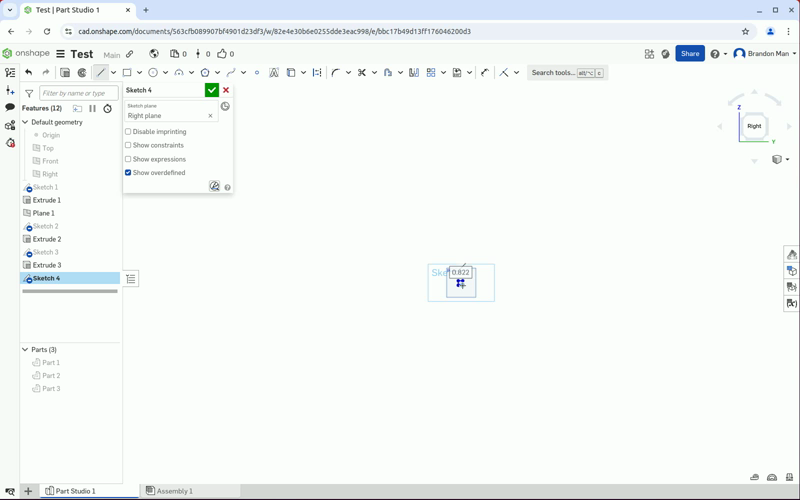
key_up(shift)
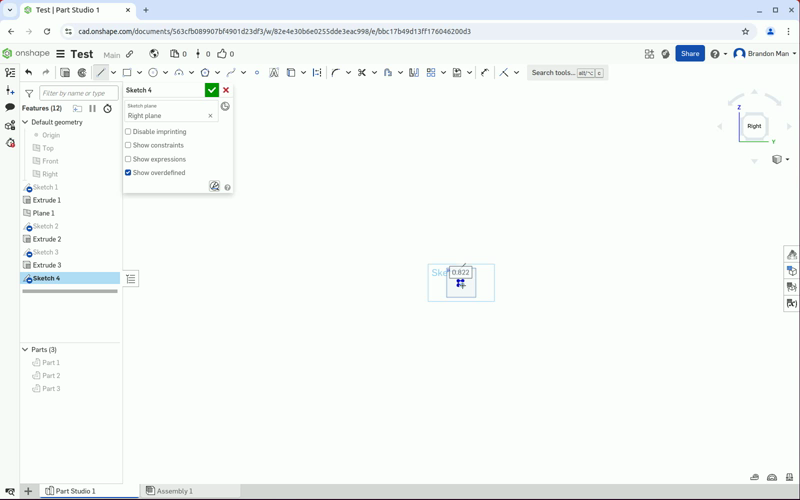
key_down(shift)
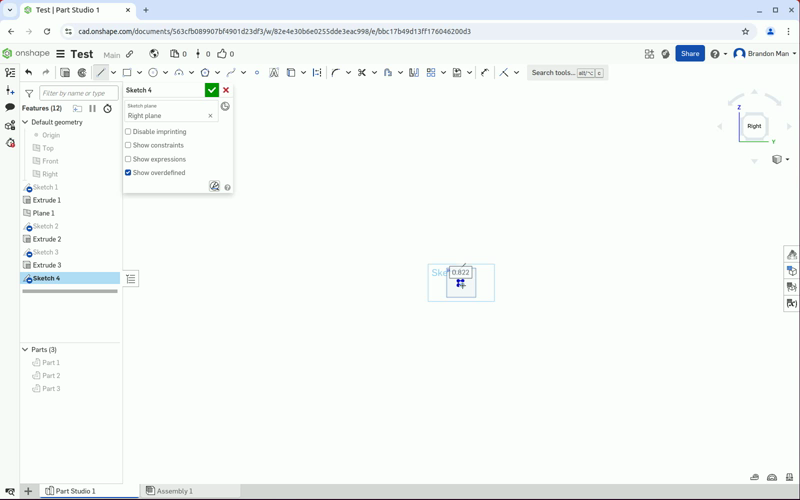
mouse_move(492, 285)
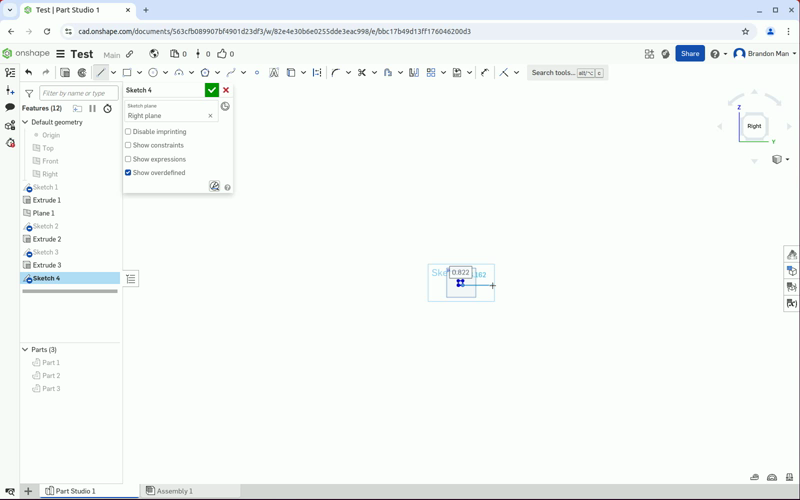
mouse_move(462, 280)
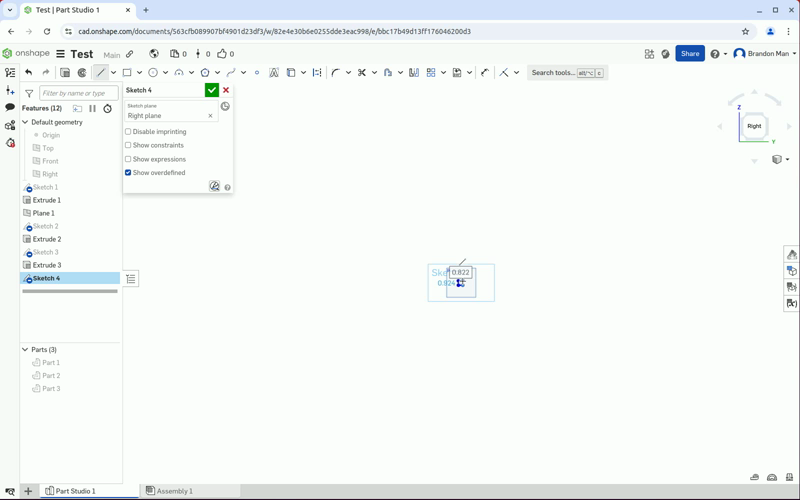
scroll(6)
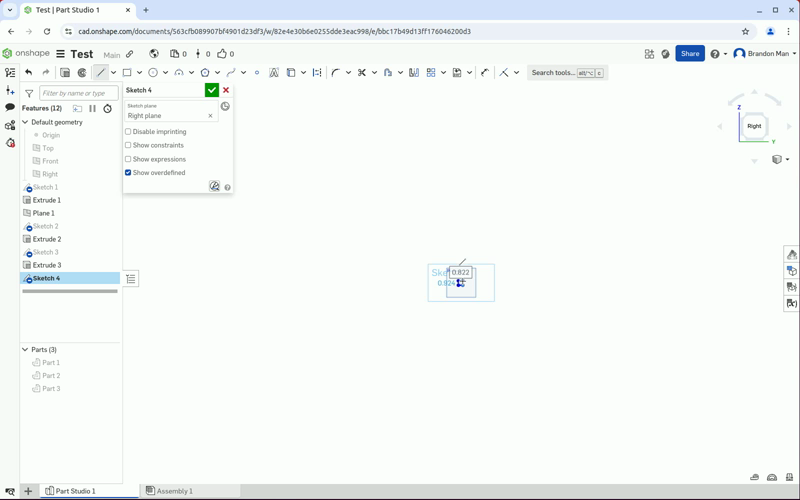
scroll(6)
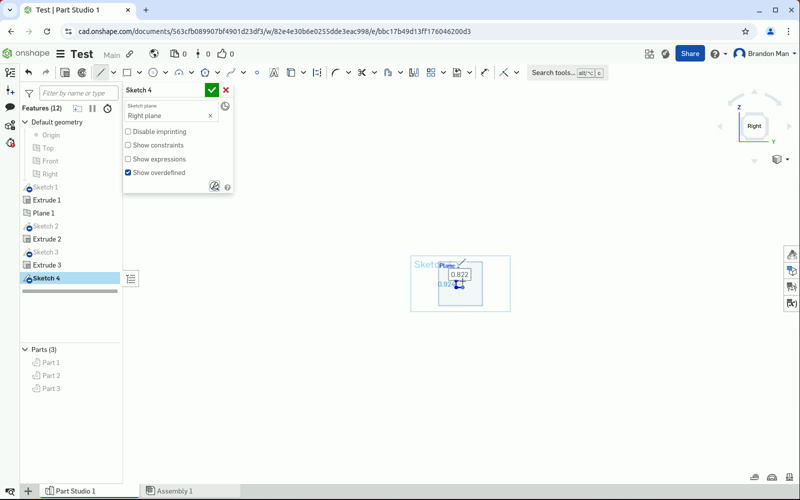
scroll(6)
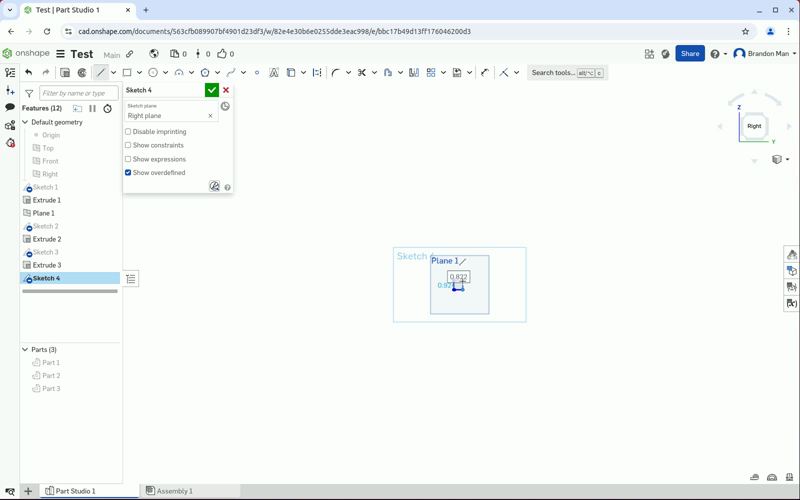
scroll(6)
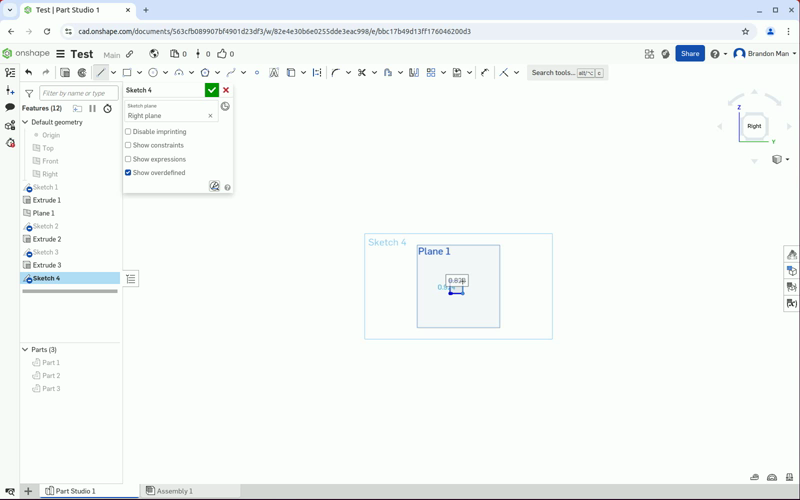
scroll(6)
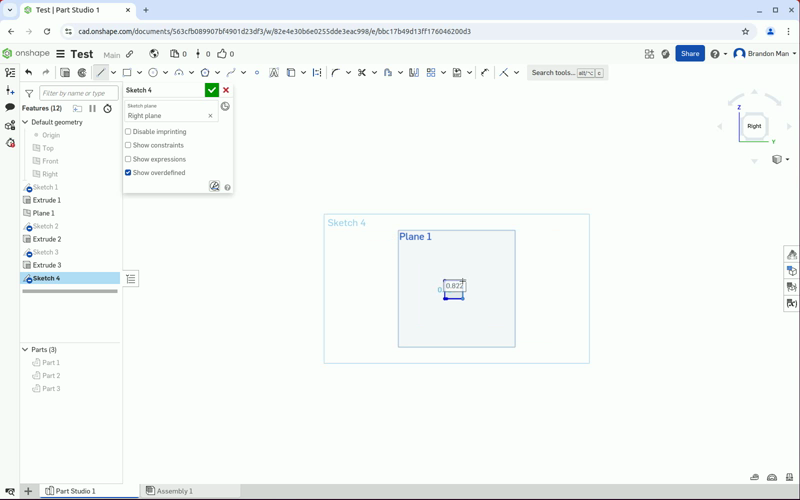
scroll(6)
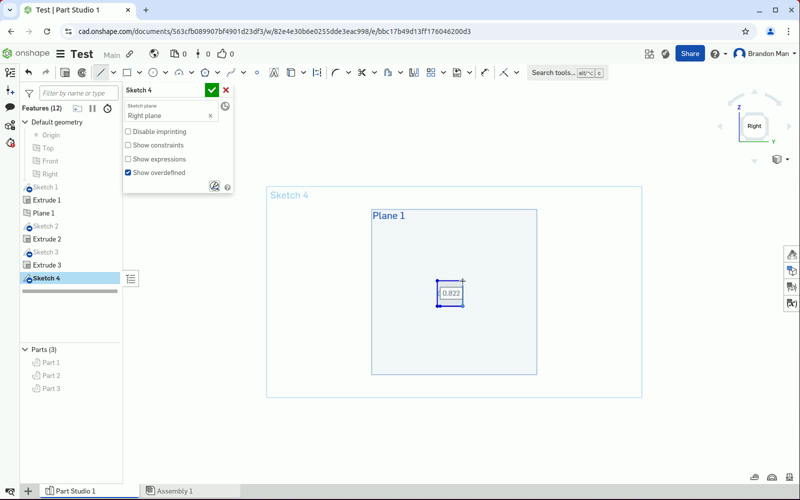
scroll(6)
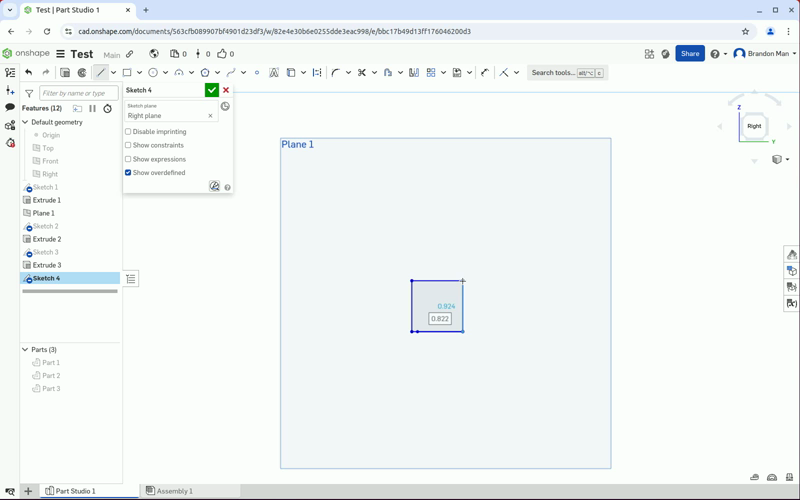
click(462, 280)
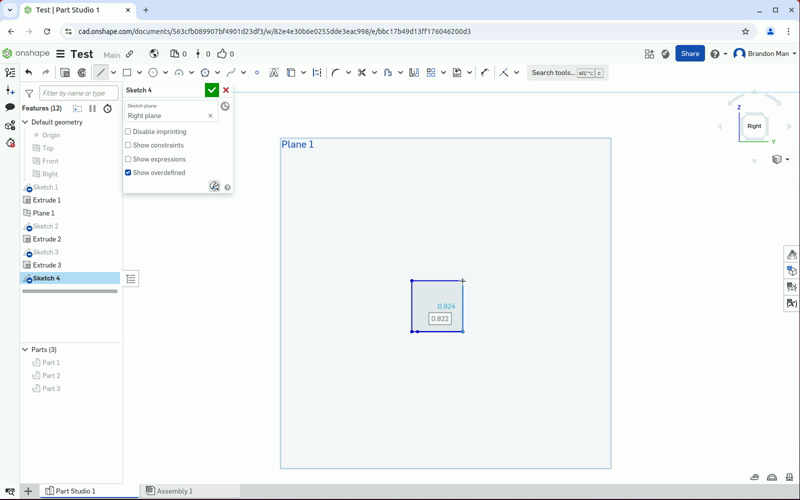
scroll(-6)
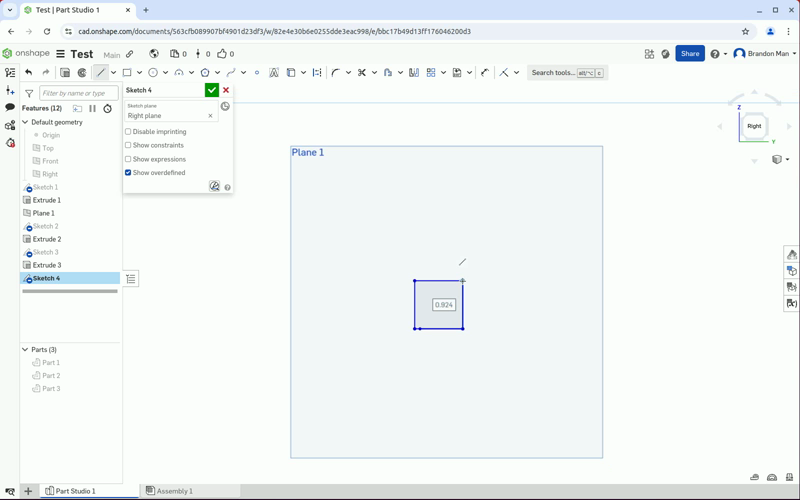
scroll(-6)
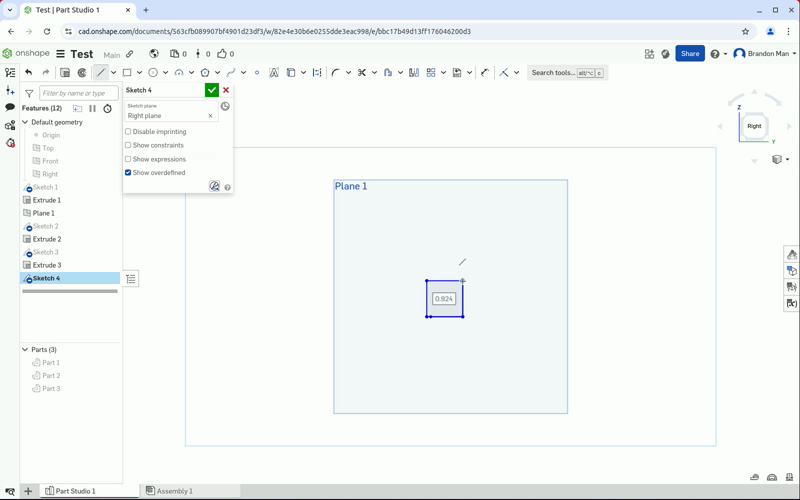
scroll(-6)
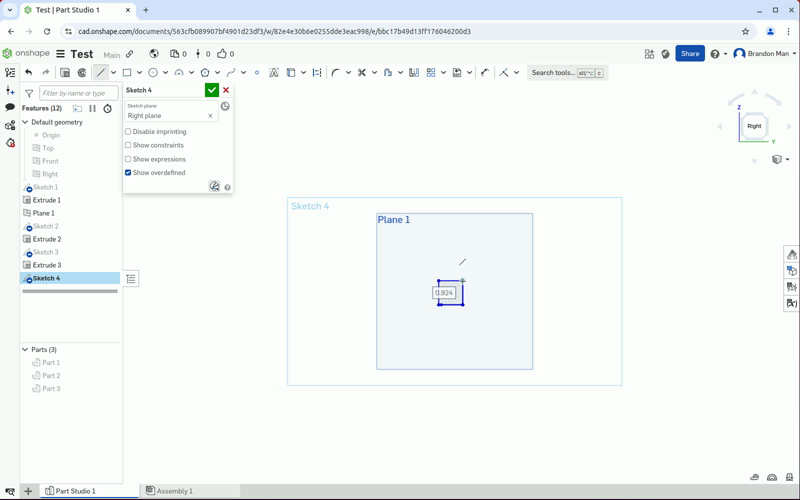
scroll(-6)
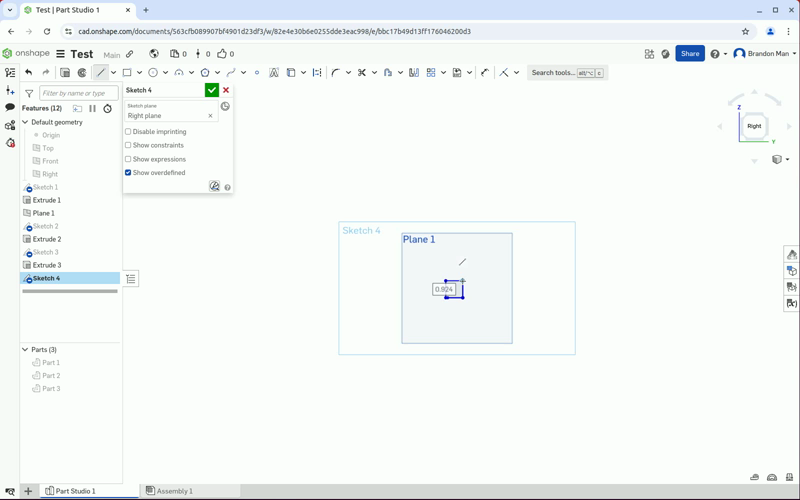
scroll(-6)
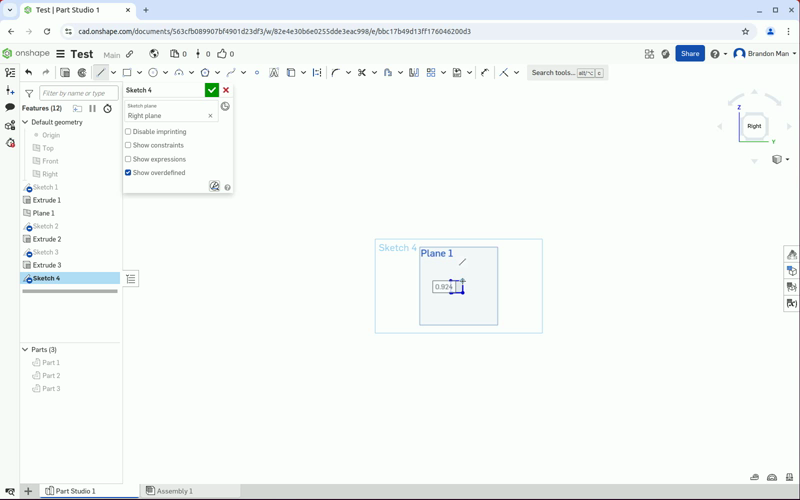
scroll(-6)
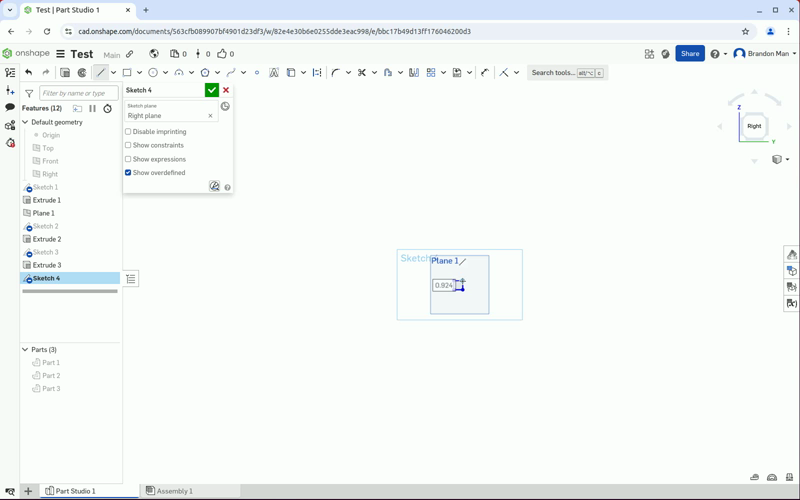
scroll(-6)
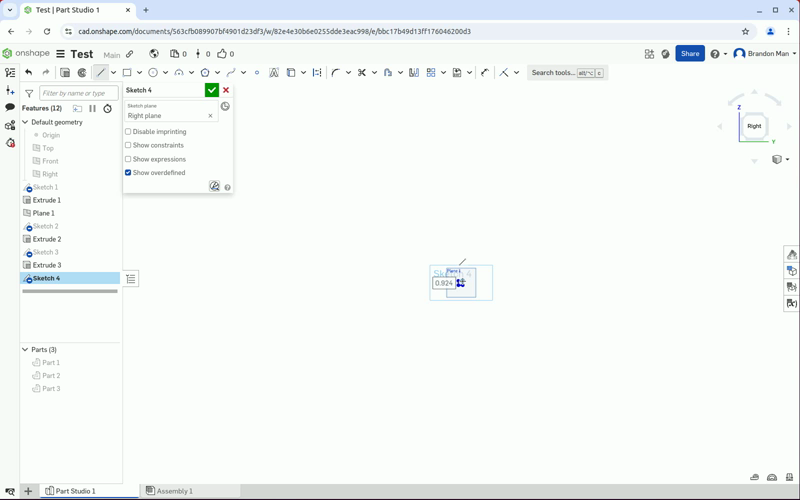
key_up(shift)
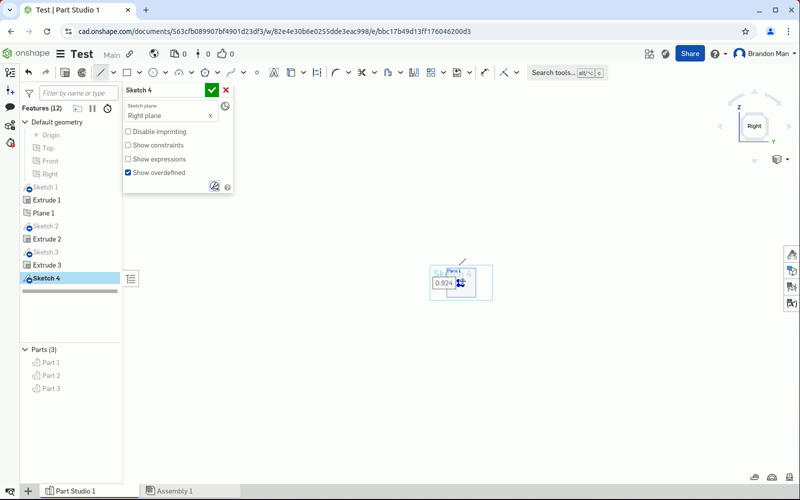
key_down(shift)
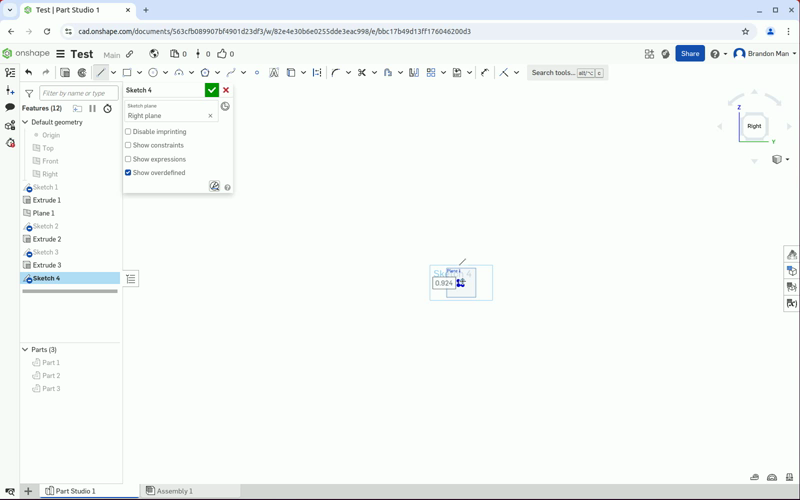
mouse_move(492, 280)
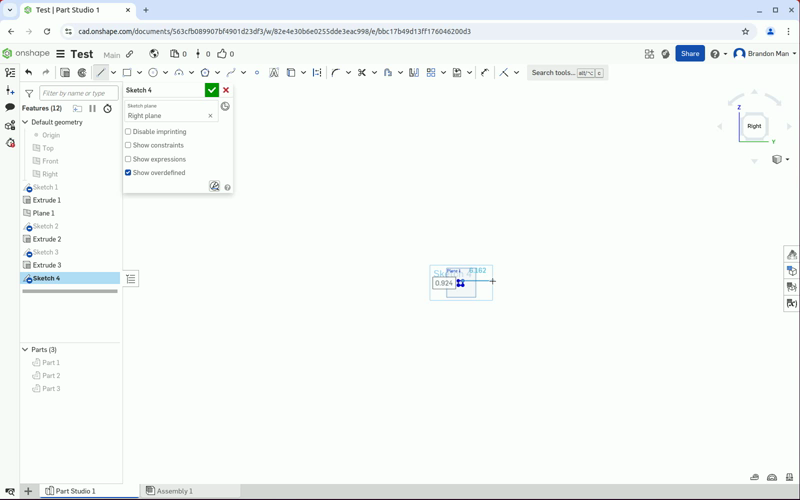
mouse_move(458, 280)
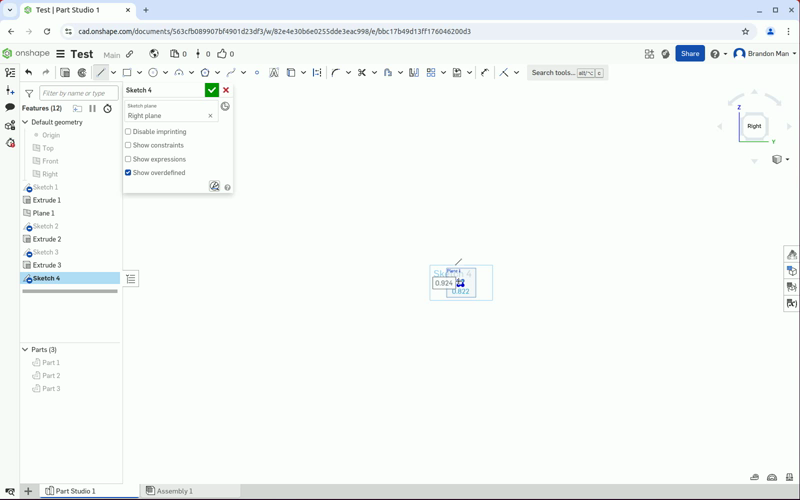
scroll(6)
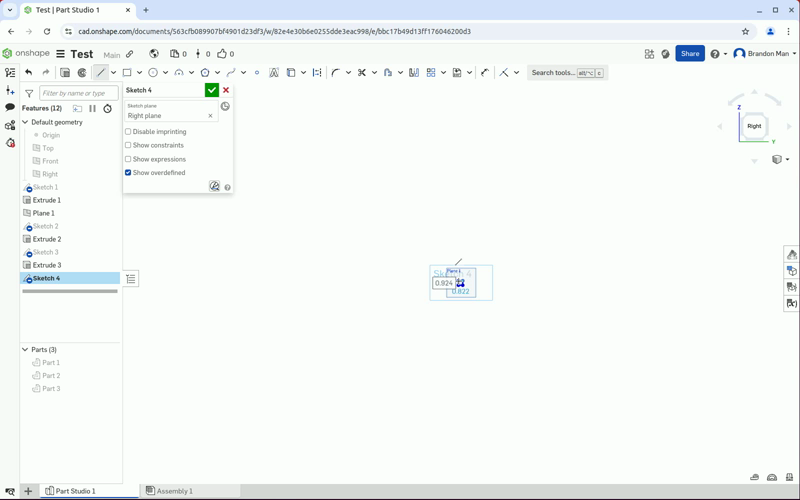
scroll(6)
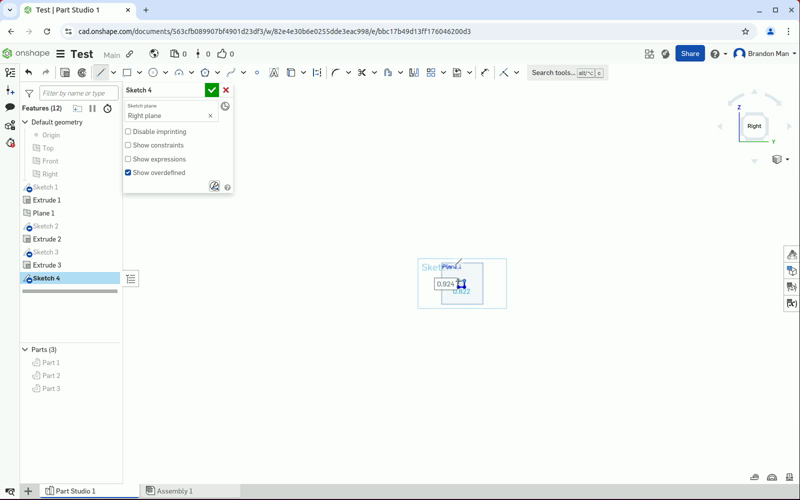
scroll(6)
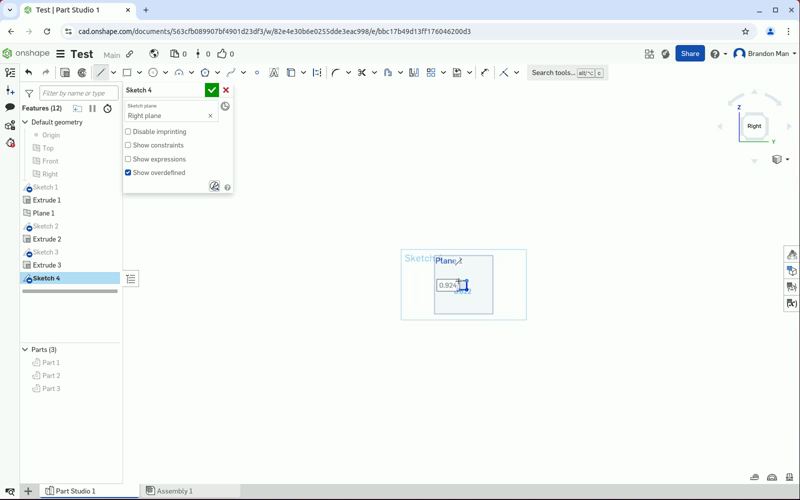
scroll(6)
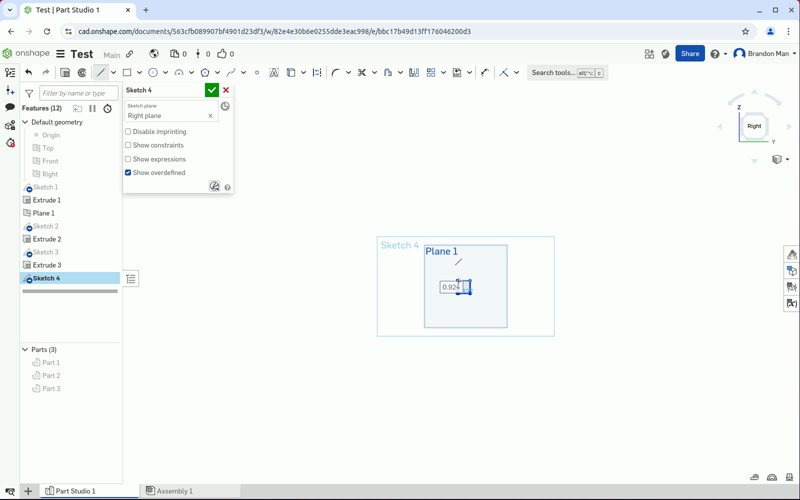
scroll(6)
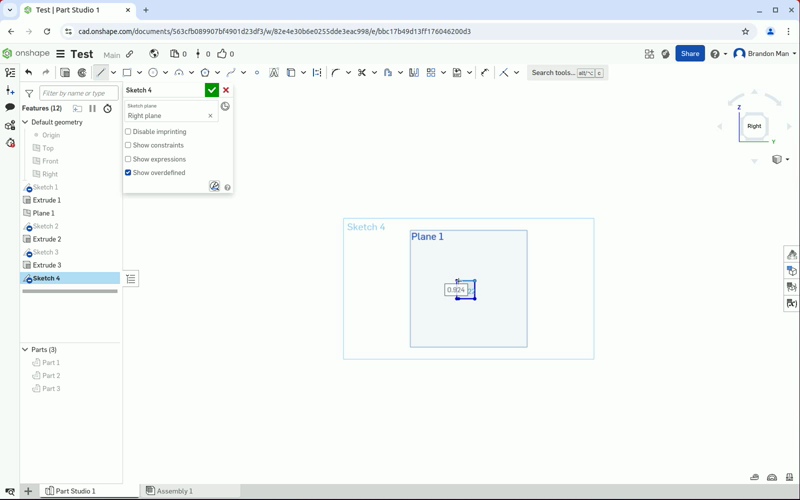
scroll(6)
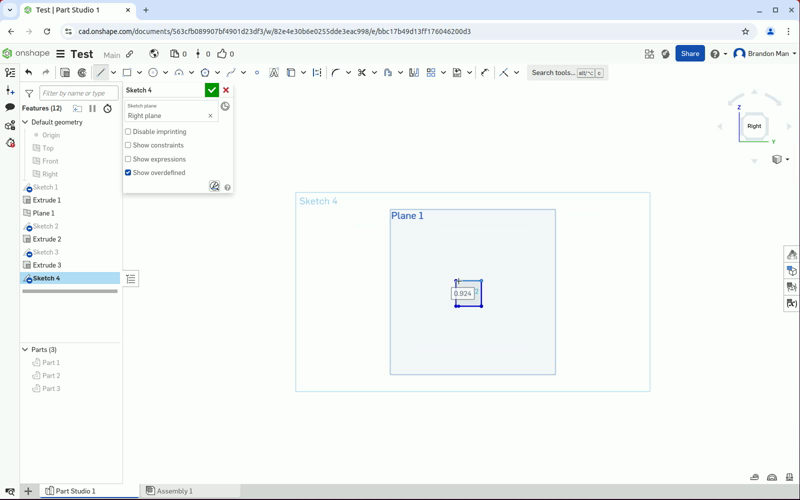
scroll(6)
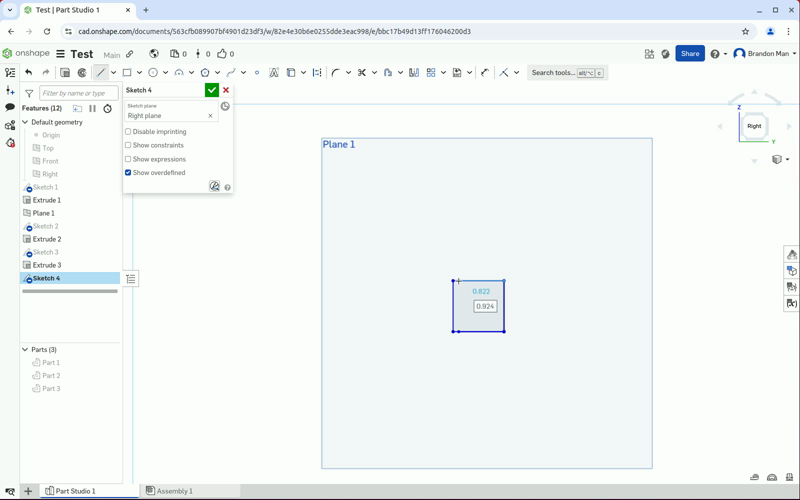
click(458, 280)
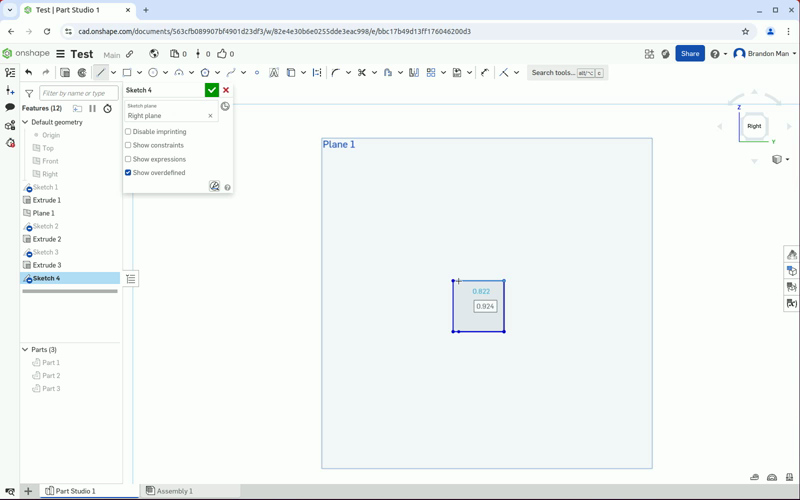
scroll(-6)
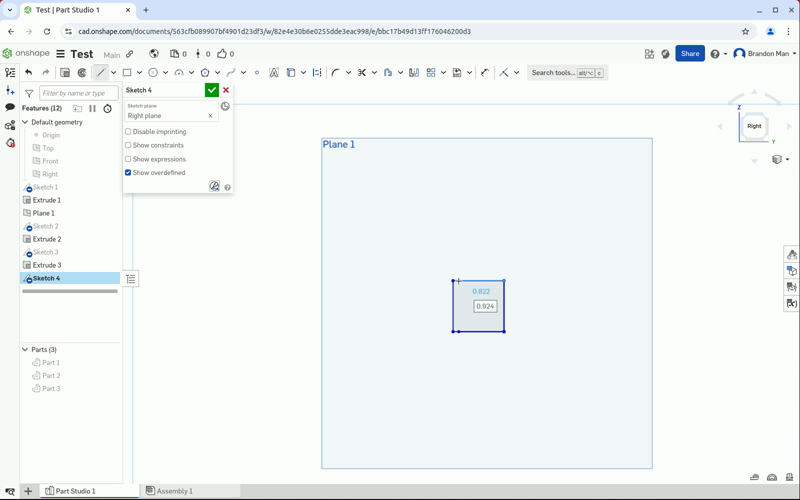
scroll(-6)
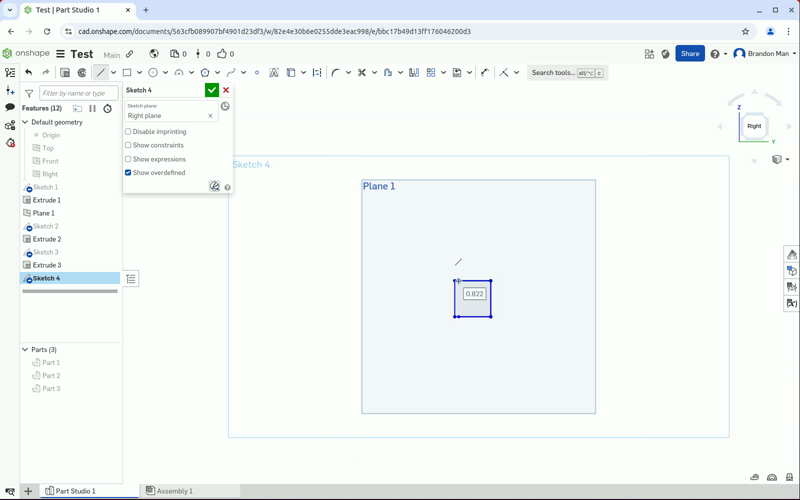
scroll(-6)
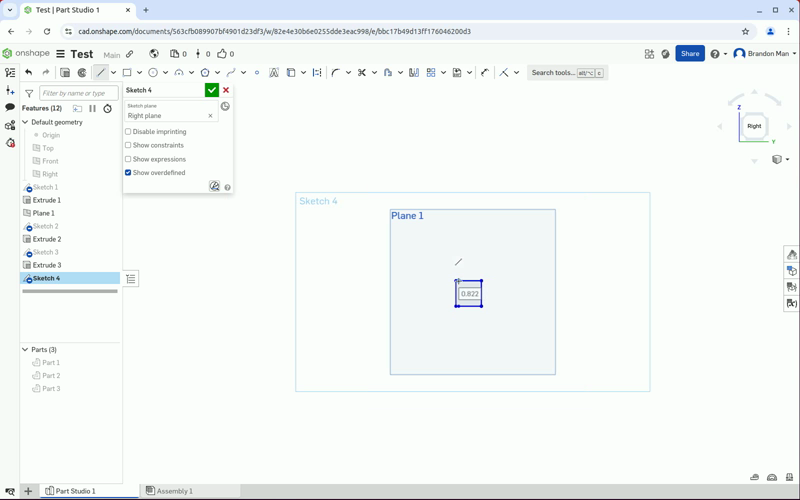
scroll(-6)
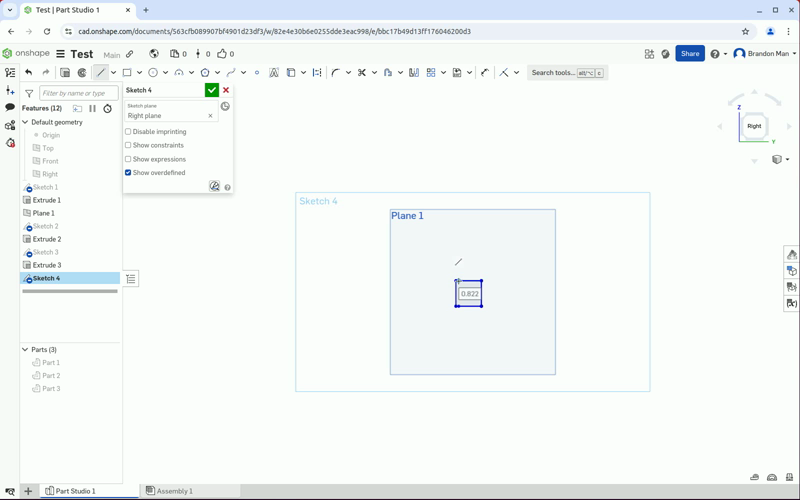
scroll(-6)
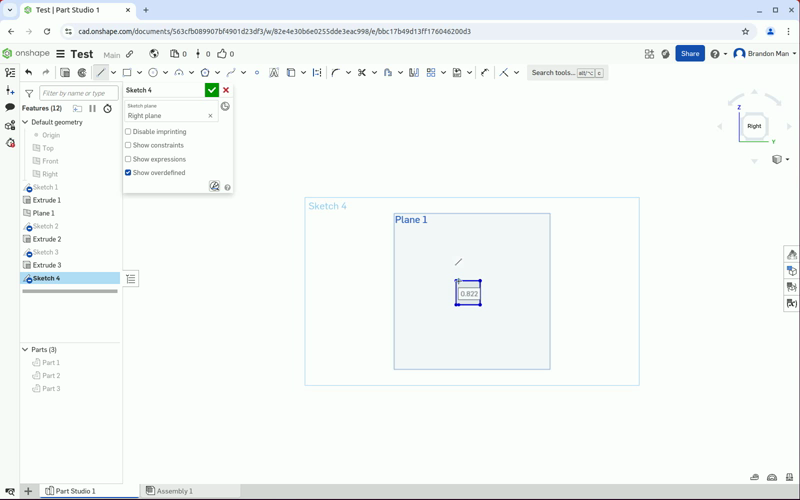
scroll(-6)
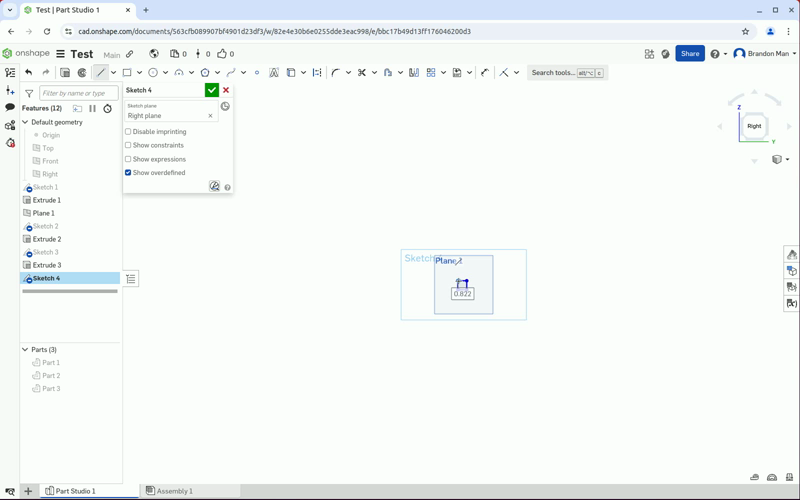
scroll(-6)
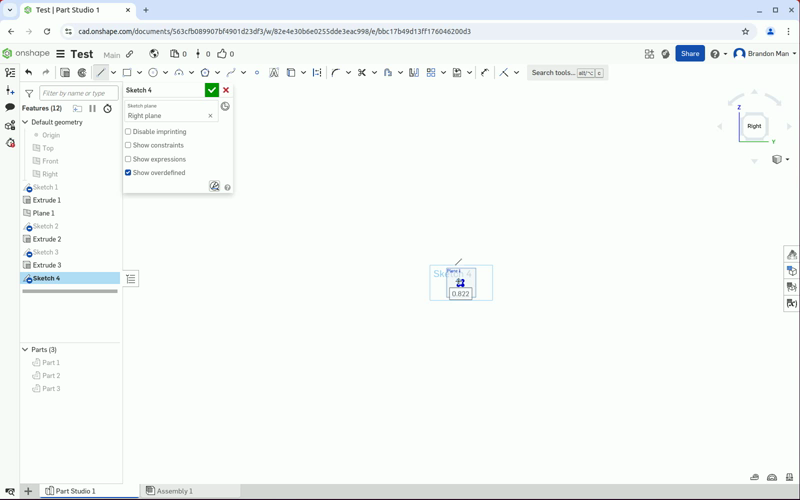
key_up(shift)
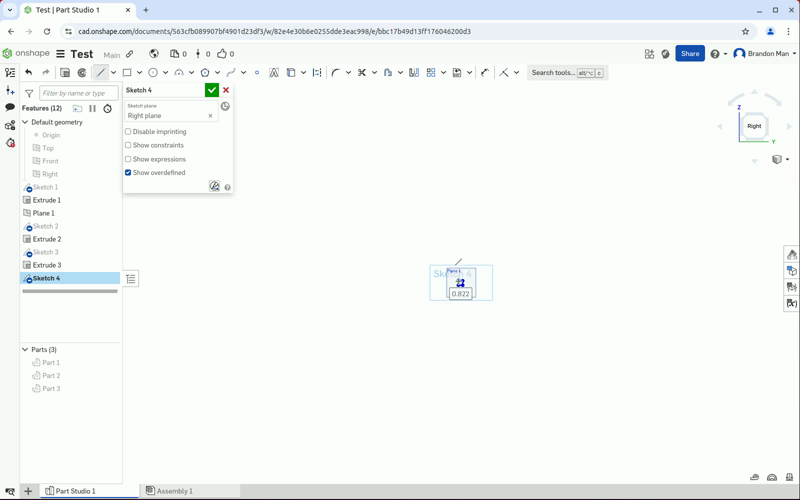
mouse_move(488, 280)
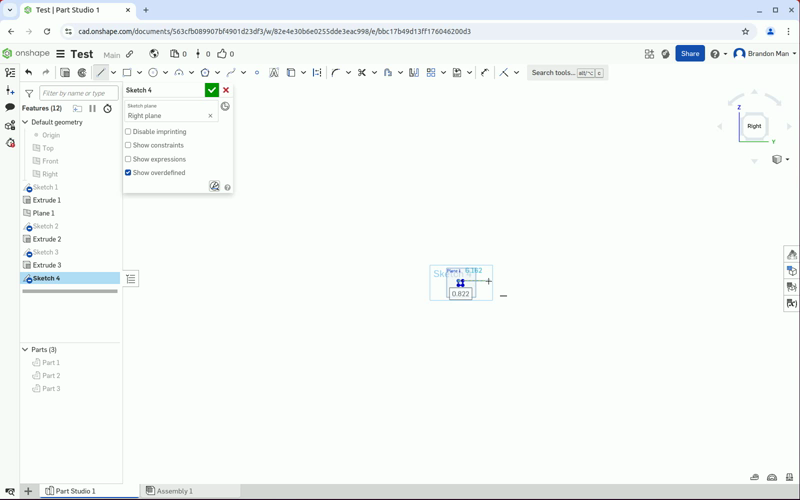
key_down(shift)
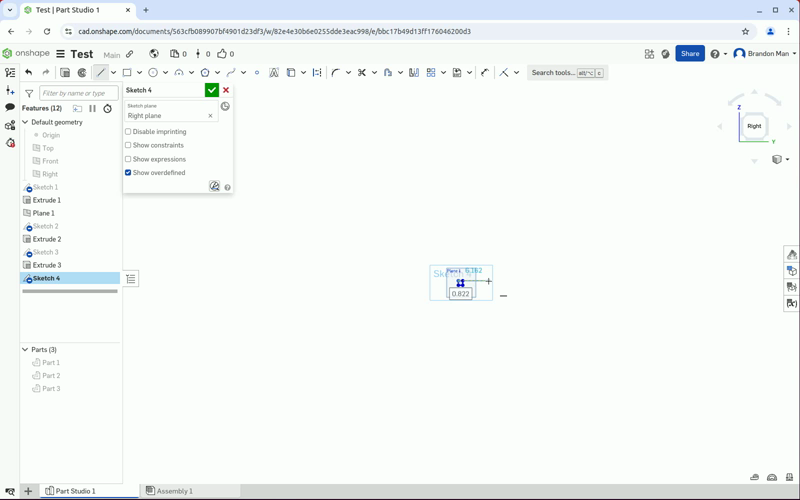
mouse_move(458, 285)
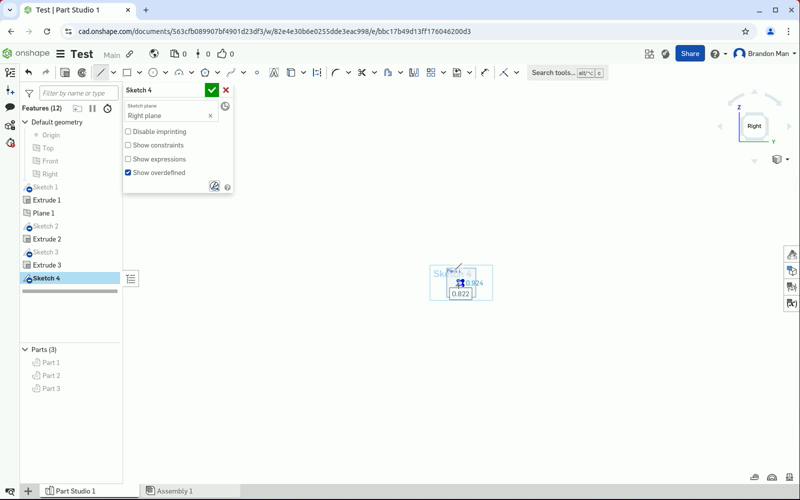
scroll(6)
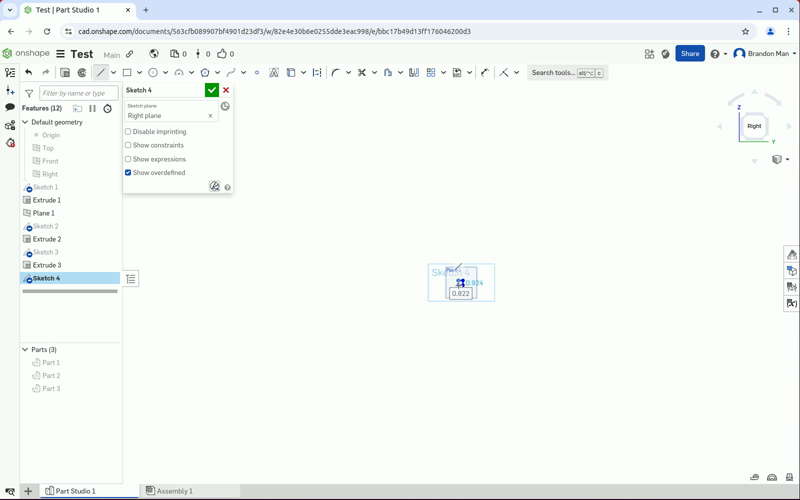
scroll(6)
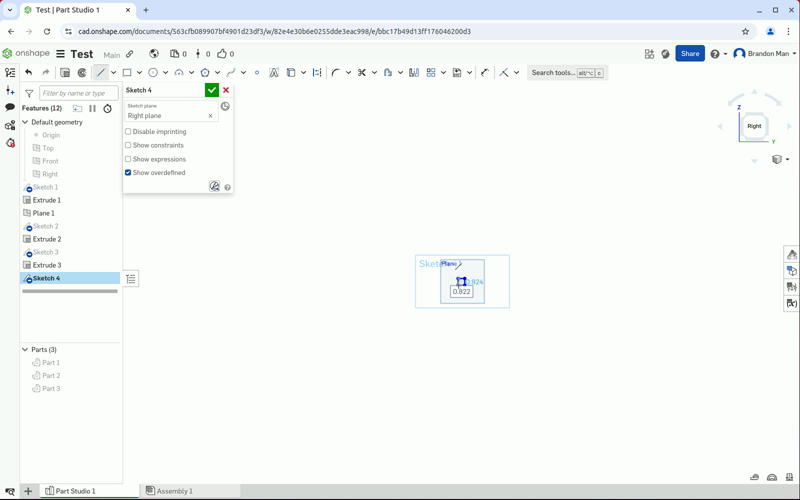
scroll(6)
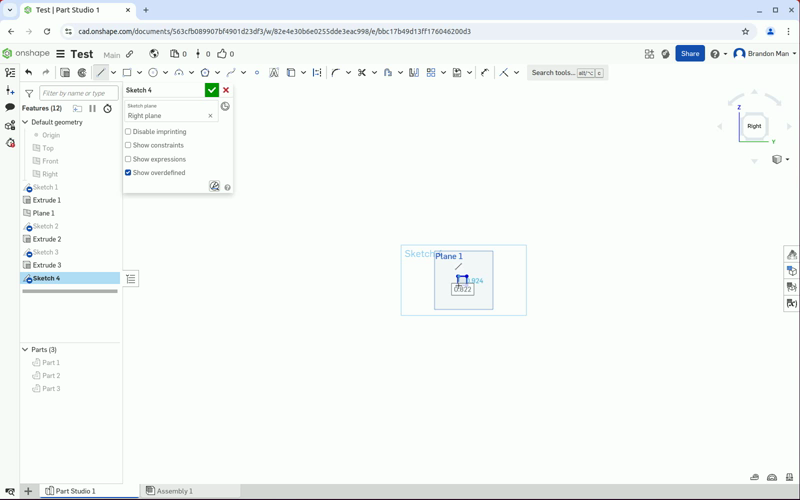
scroll(6)
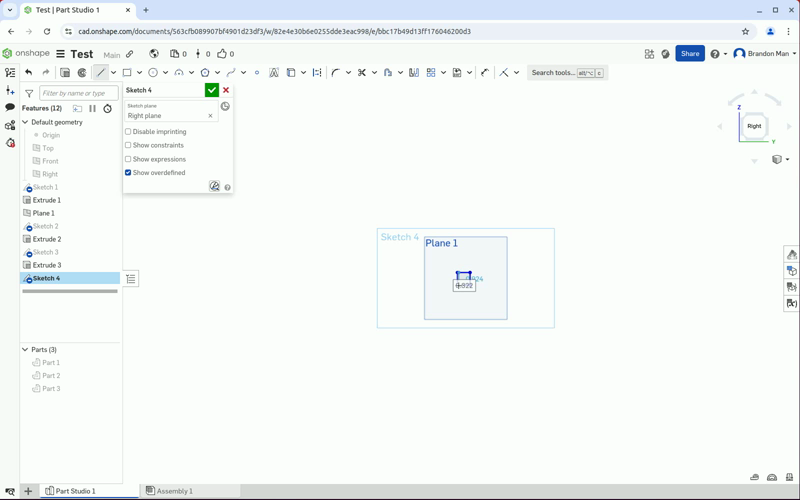
scroll(6)
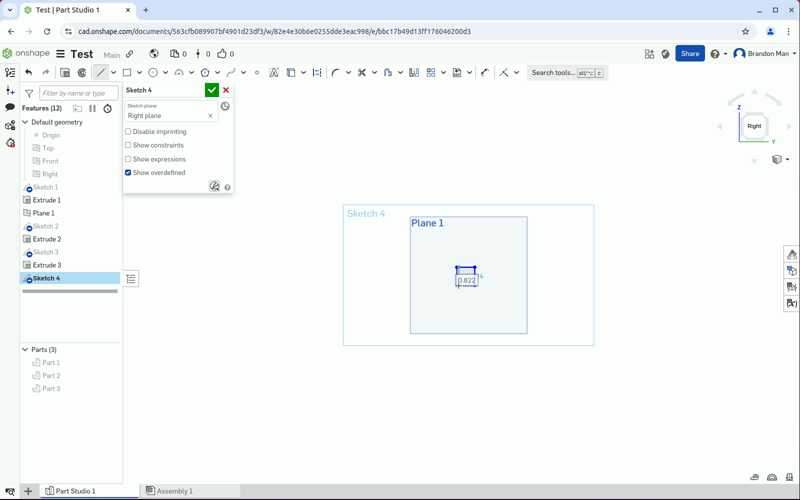
scroll(6)
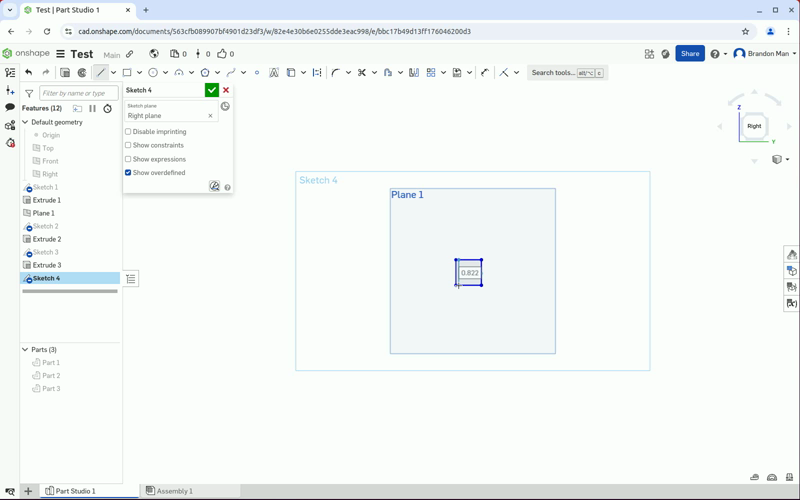
scroll(6)
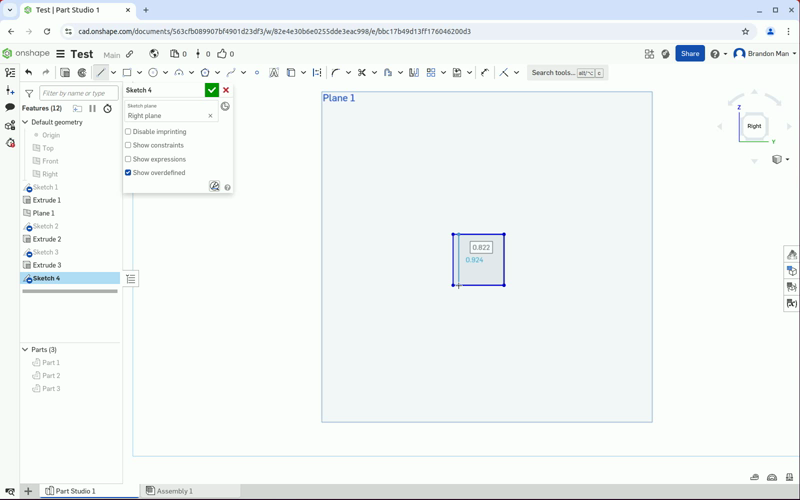
key_up(shift)
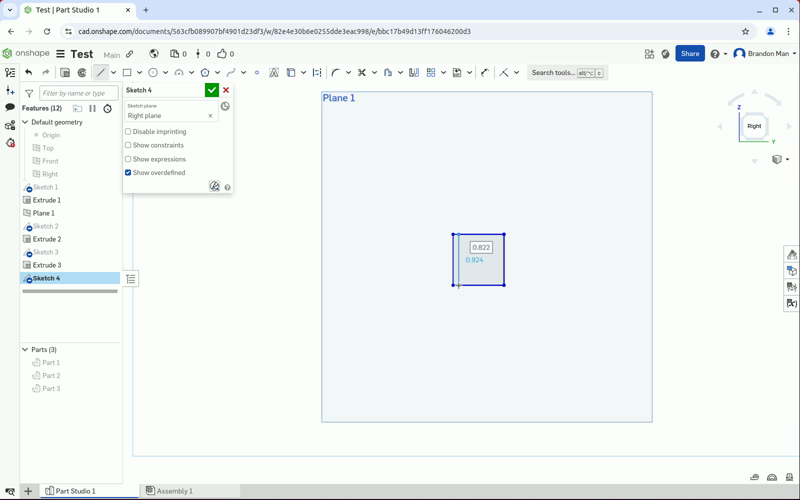
click(458, 285)
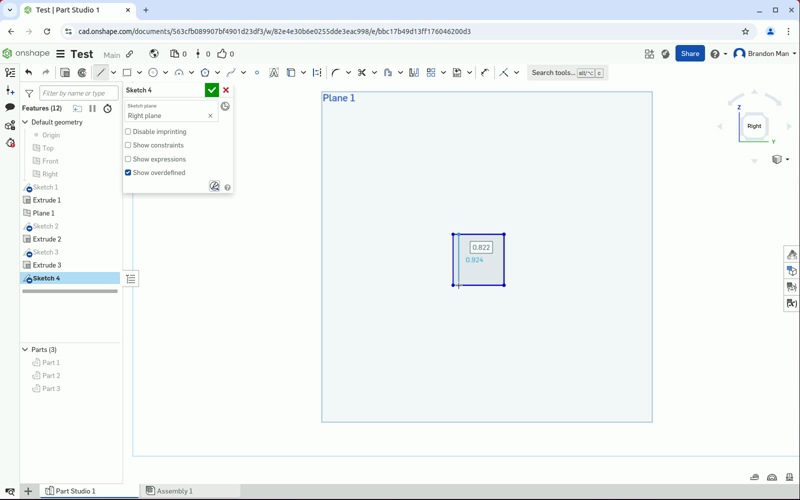
scroll(-6)
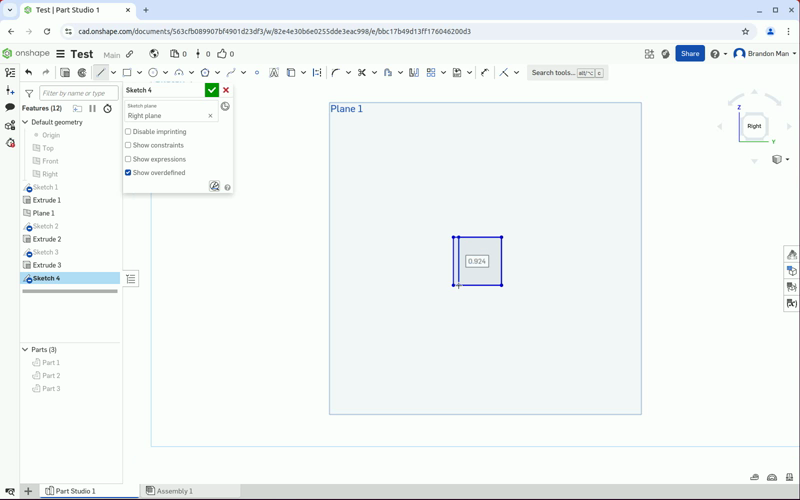
scroll(-6)
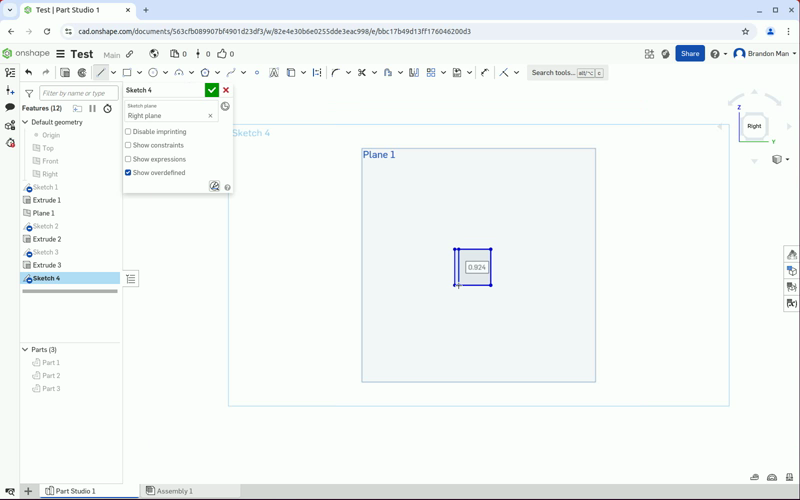
scroll(-6)
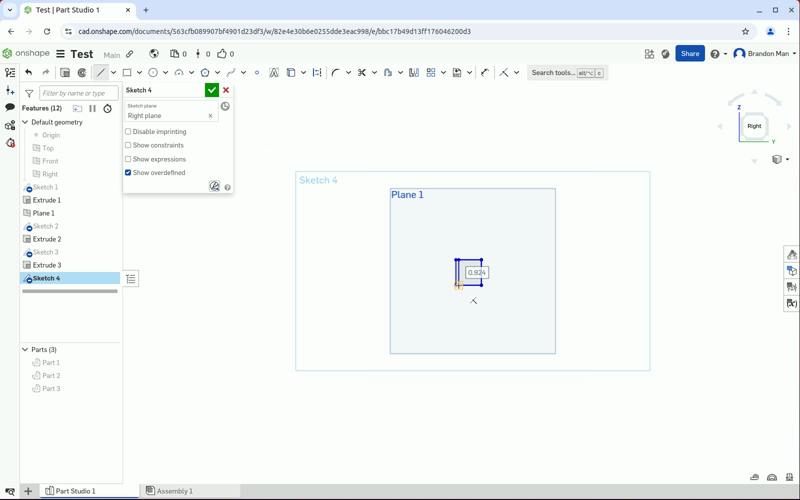
scroll(-6)
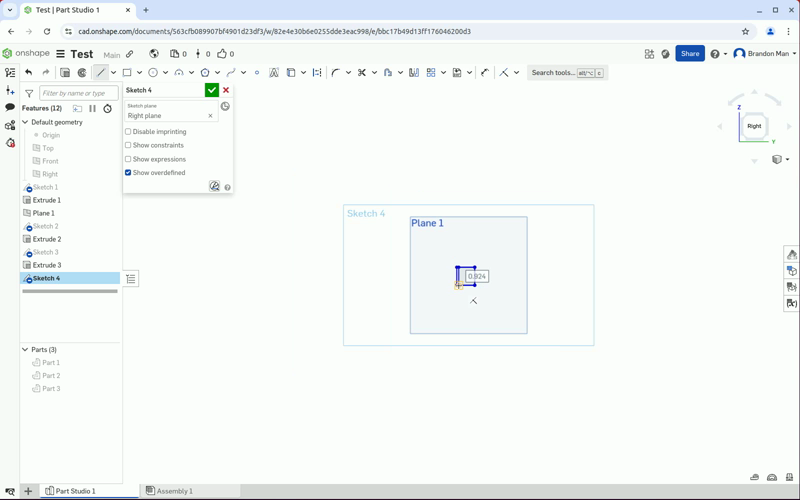
scroll(-6)
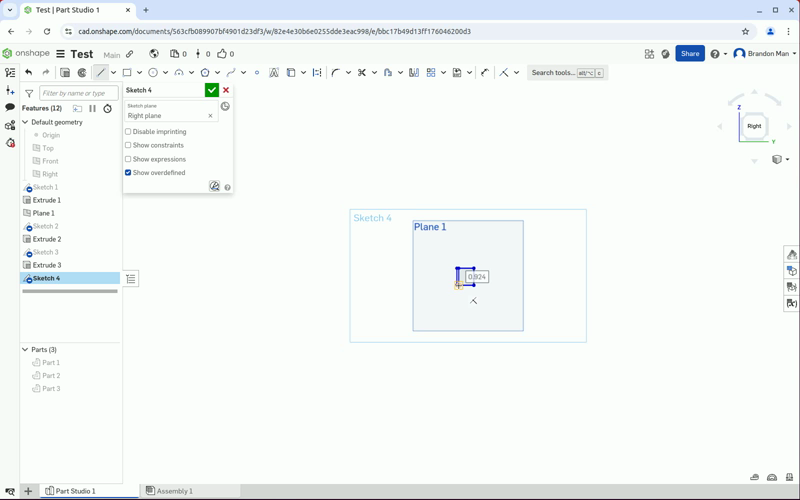
scroll(-6)
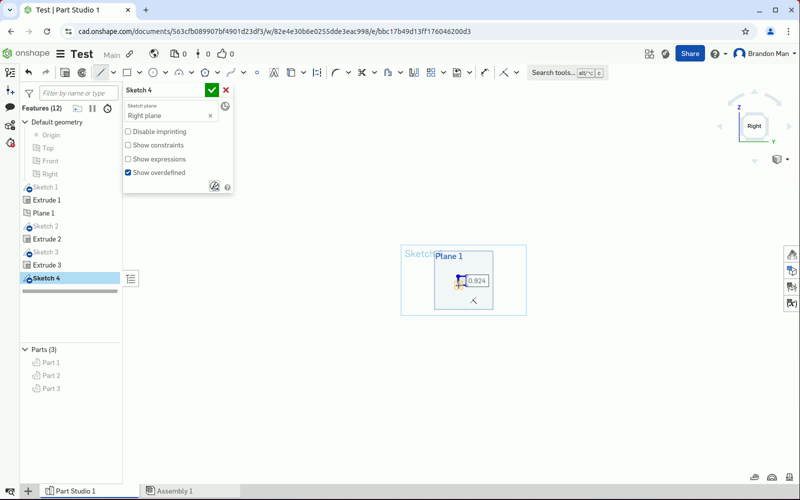
scroll(-6)
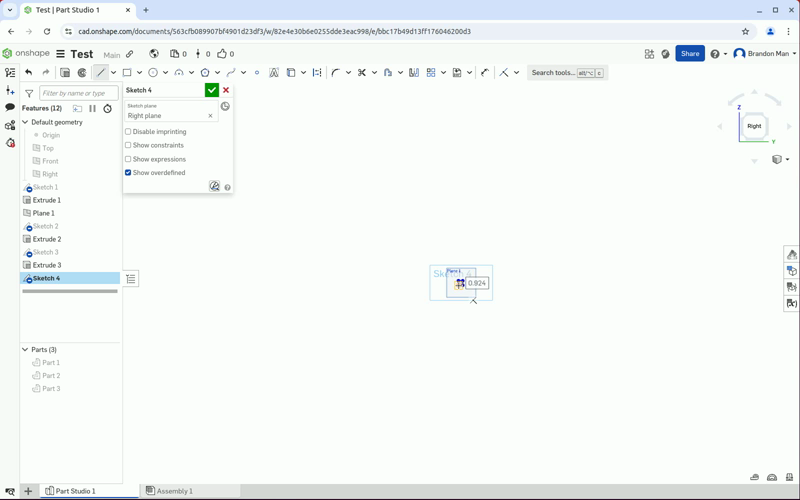
key(esc)
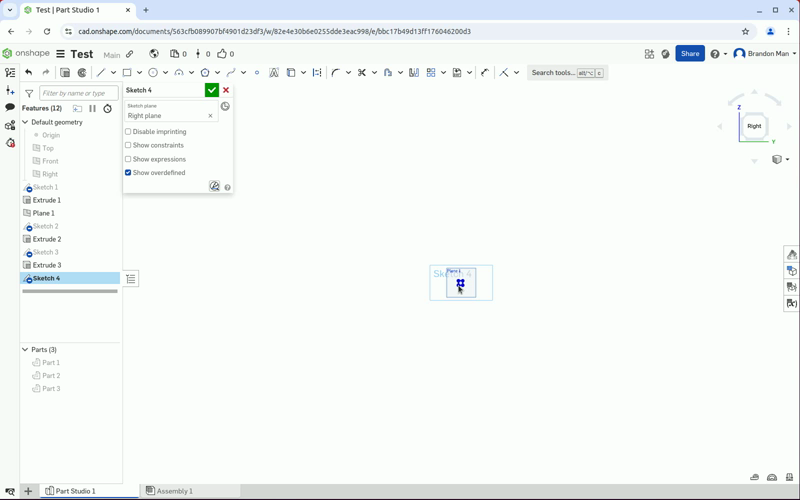
mouse_move(459, 285)
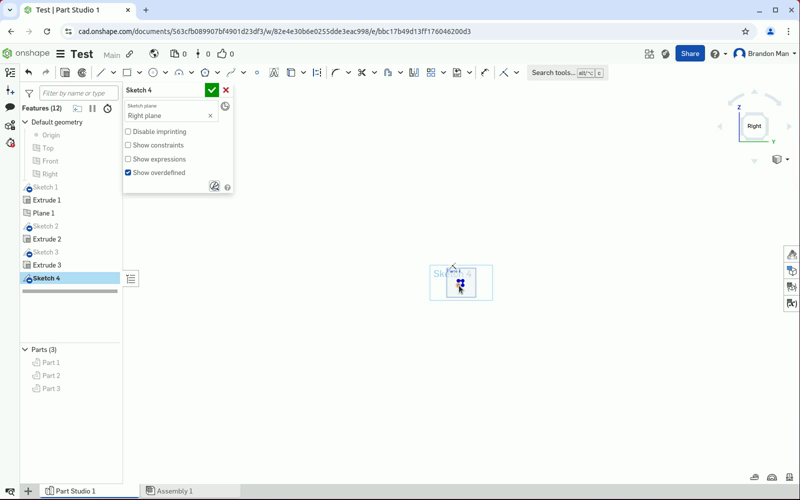
scroll(6)
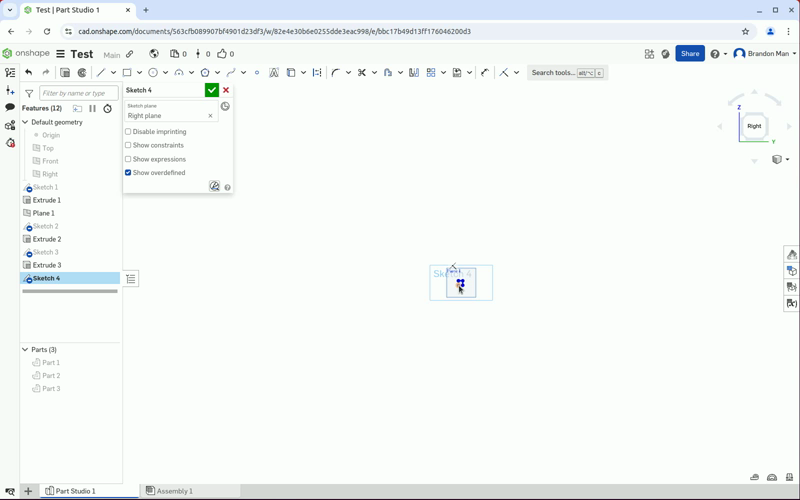
scroll(6)
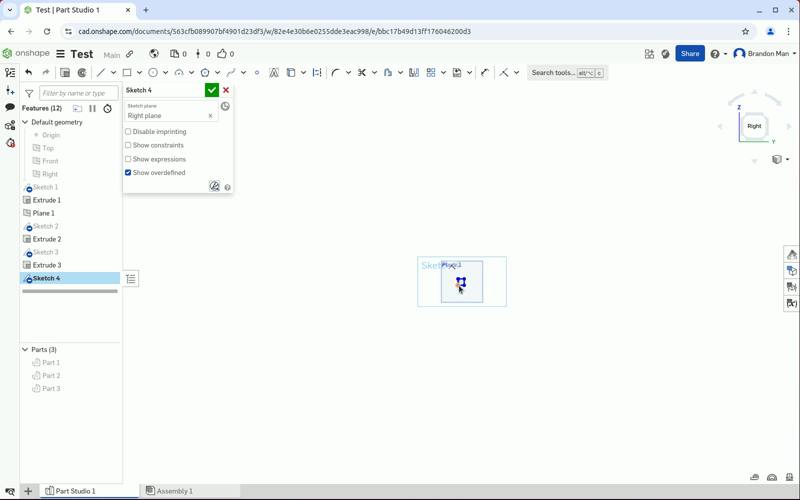
scroll(6)
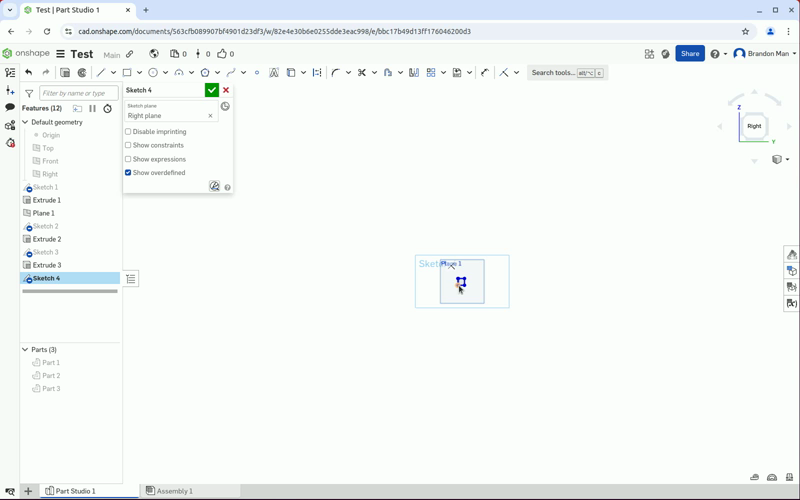
scroll(6)
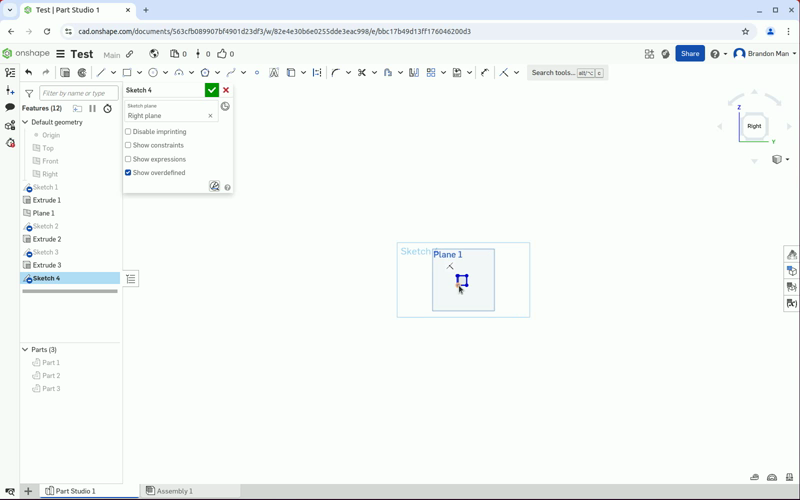
scroll(6)
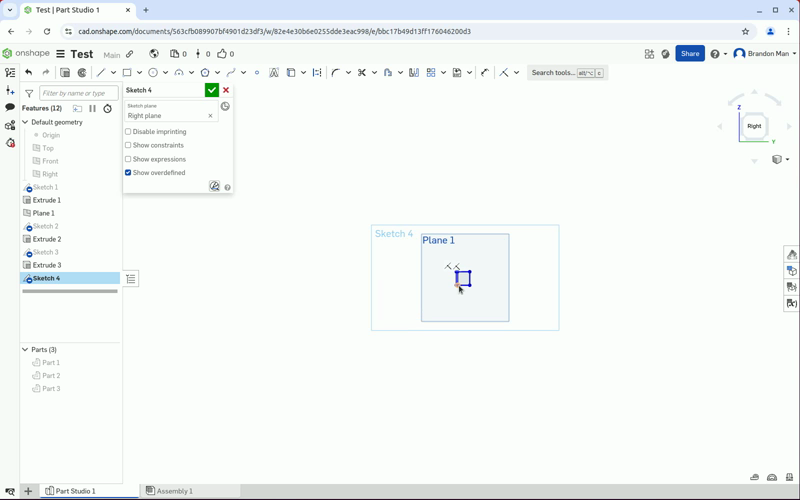
scroll(6)
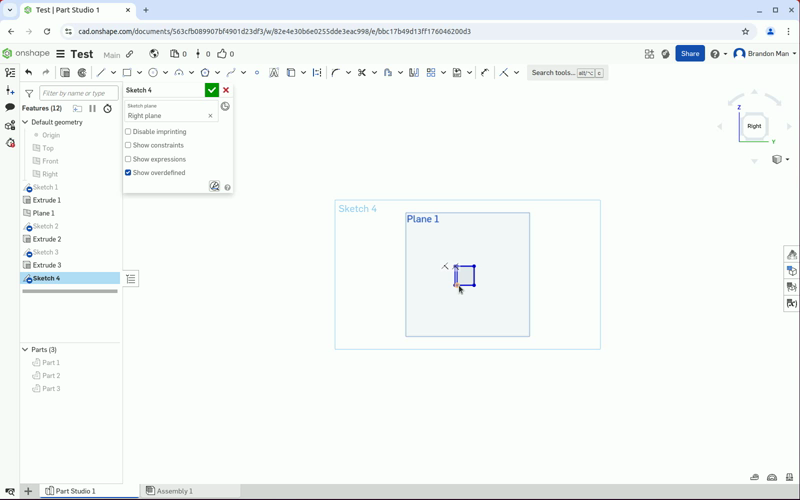
scroll(6)
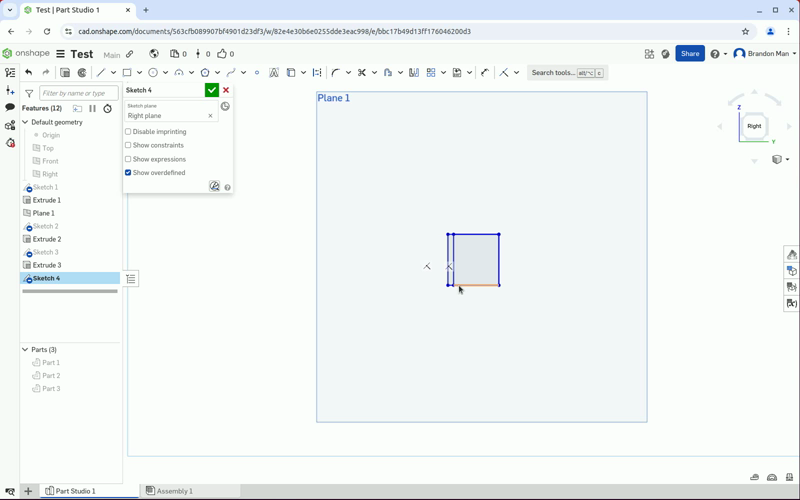
click(459, 285)
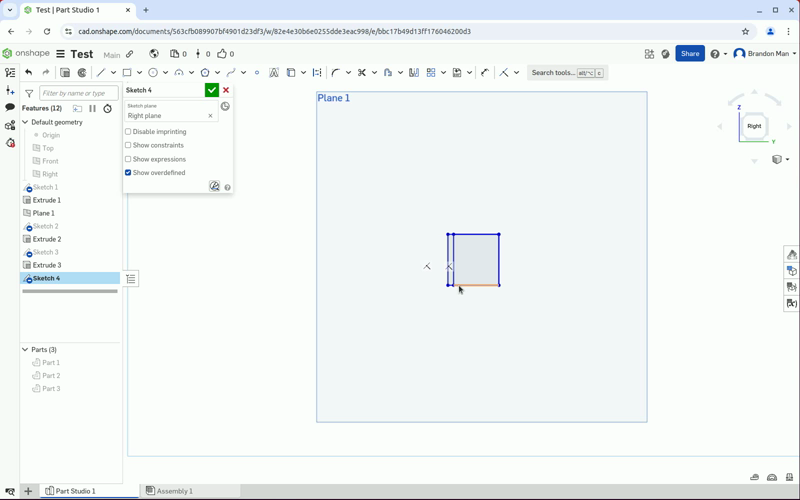
scroll(-6)
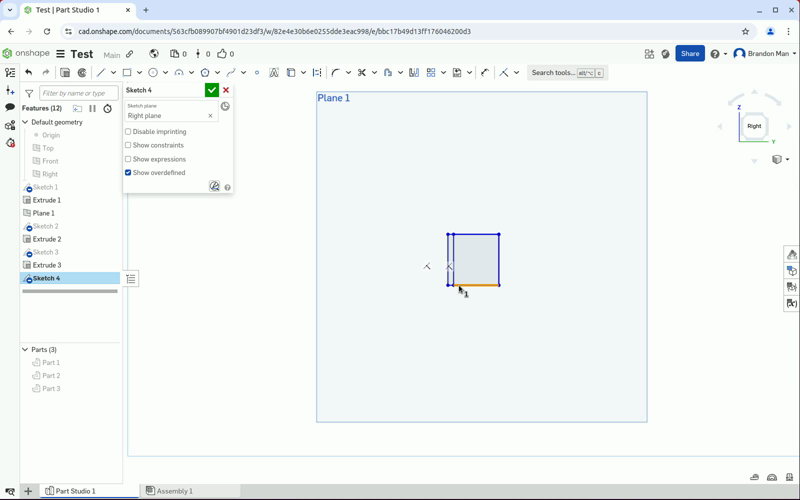
scroll(-6)
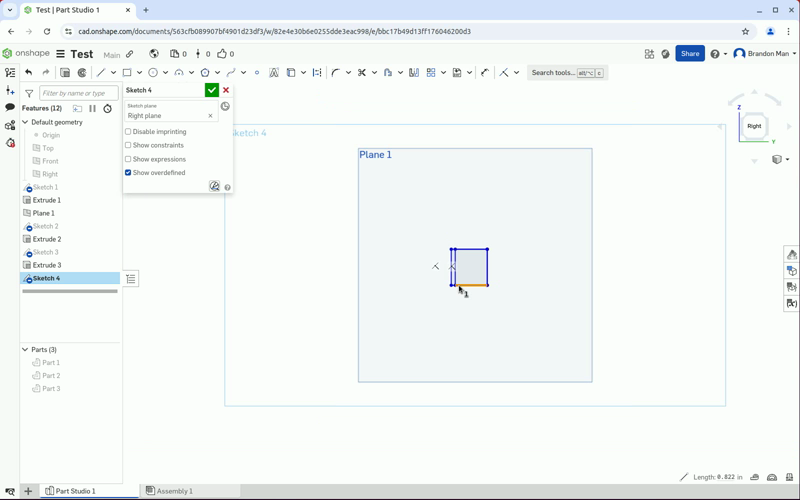
scroll(-6)
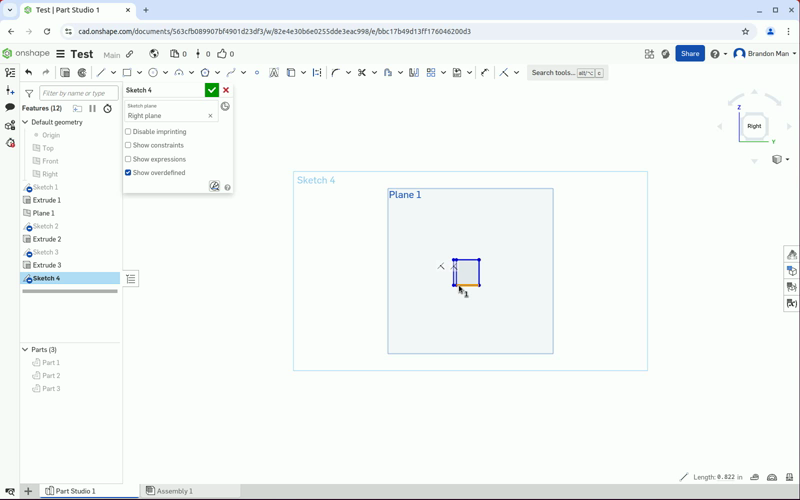
scroll(-6)
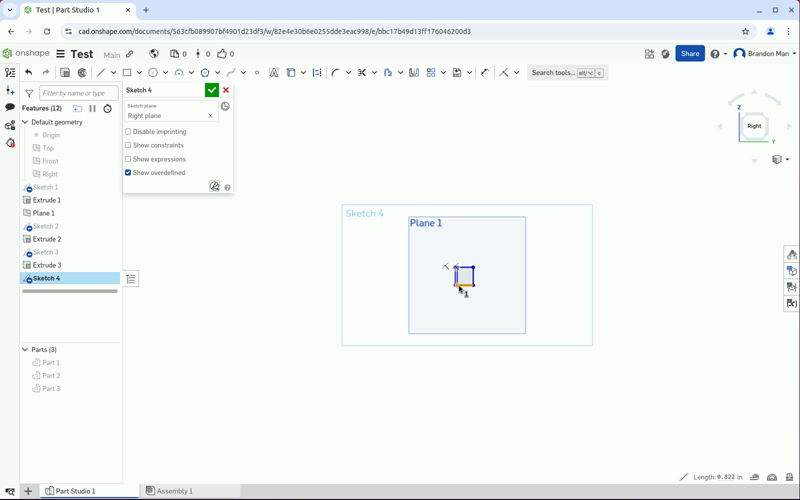
scroll(-6)
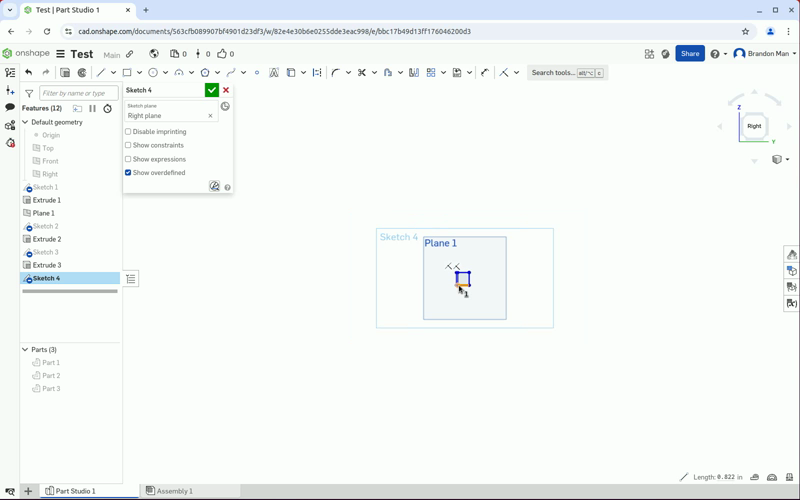
scroll(-6)
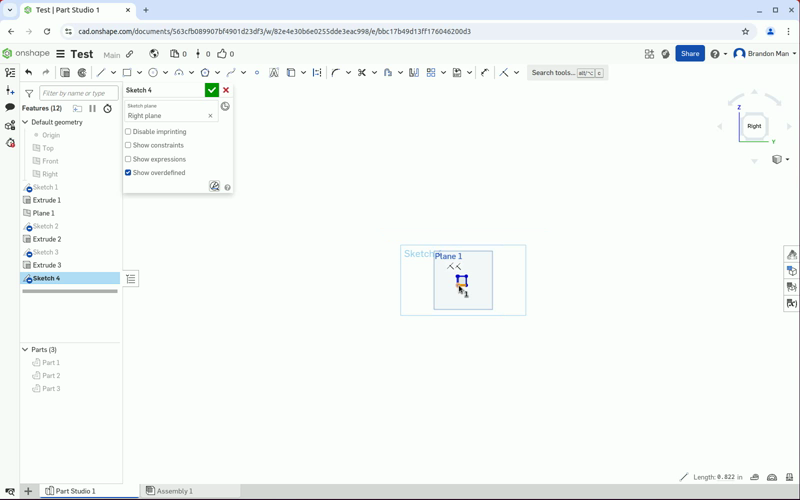
scroll(-6)
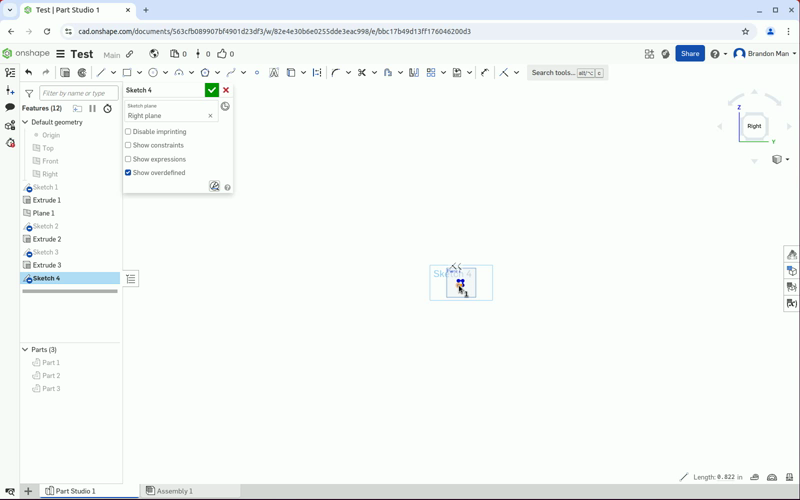
mouse_move(73, 352)
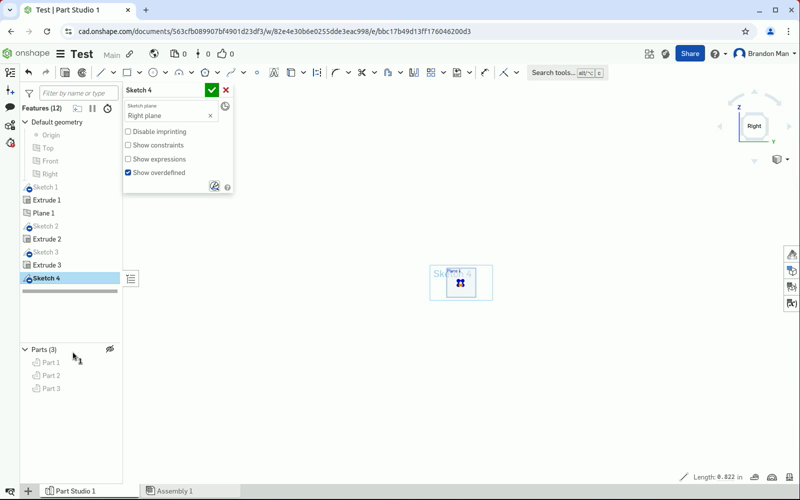
key(shift+y)
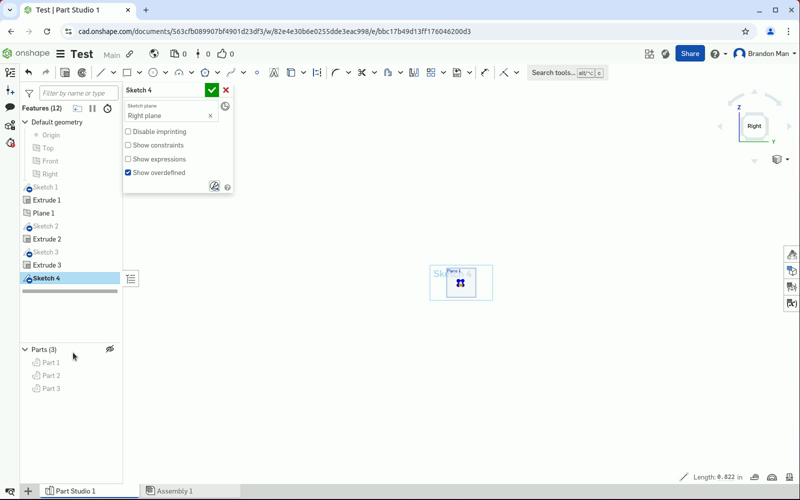
key(shift+e)
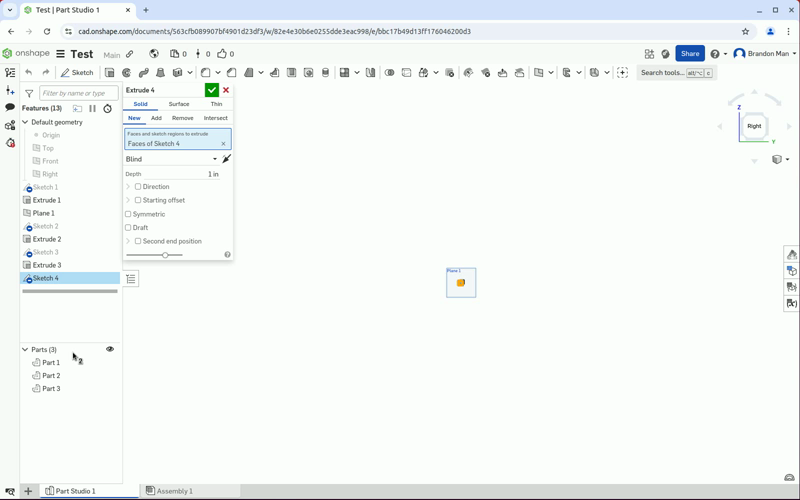
mouse_move(143, 106)
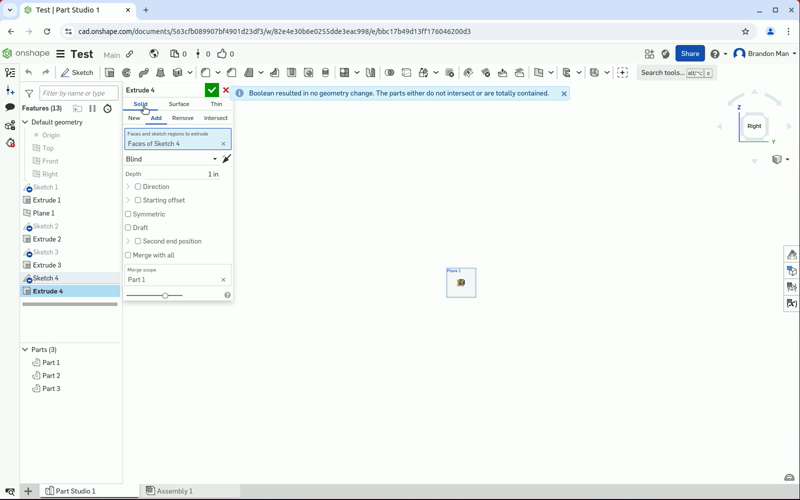
click(143, 106)
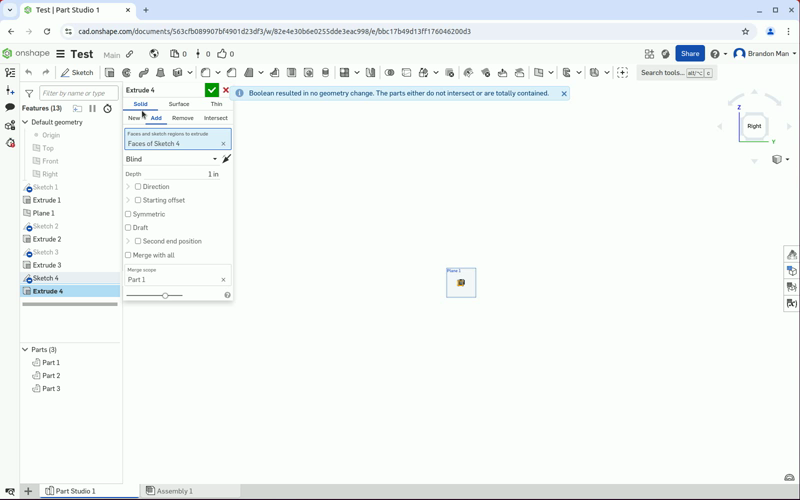
mouse_move(137, 120)
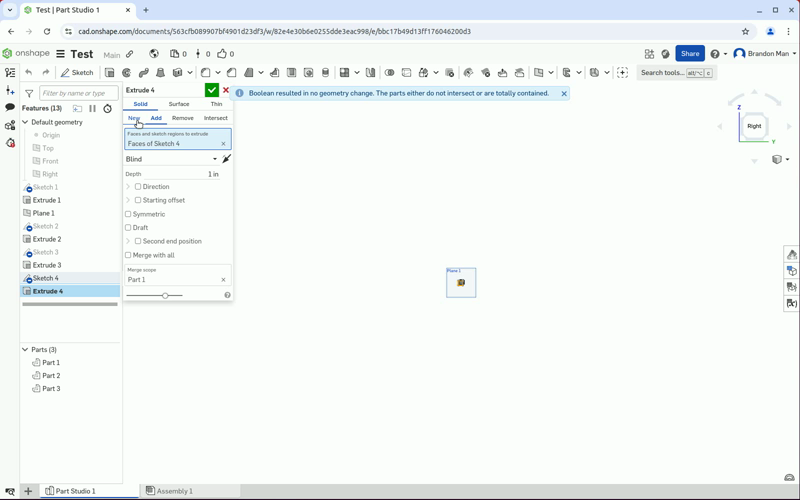
click(137, 120)
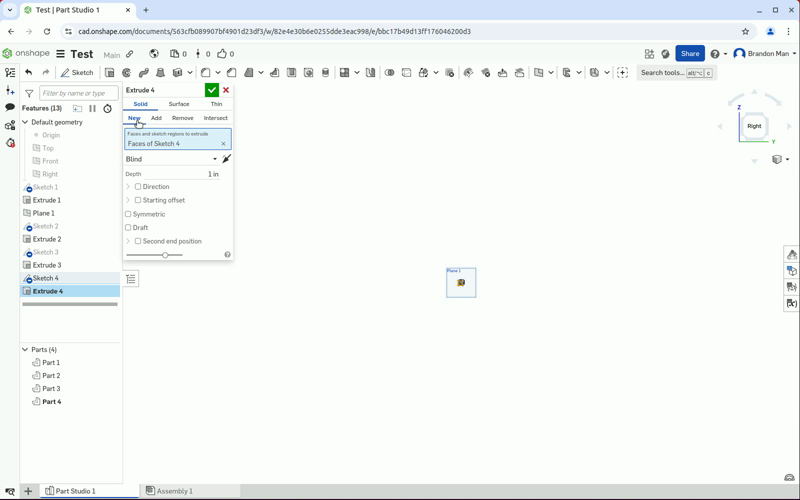
key(tab, 4)
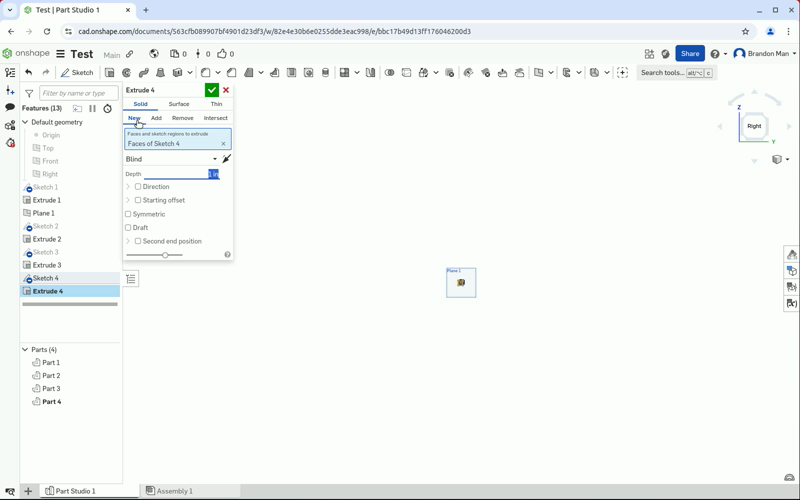
text(-0.241)
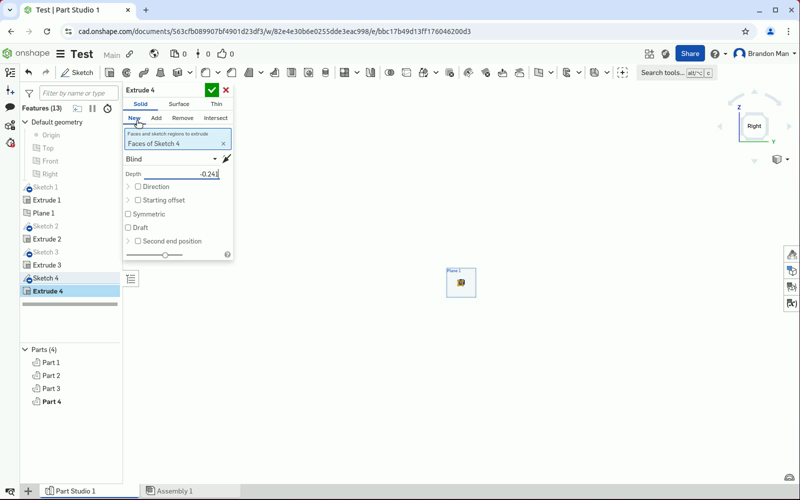
key(enter)
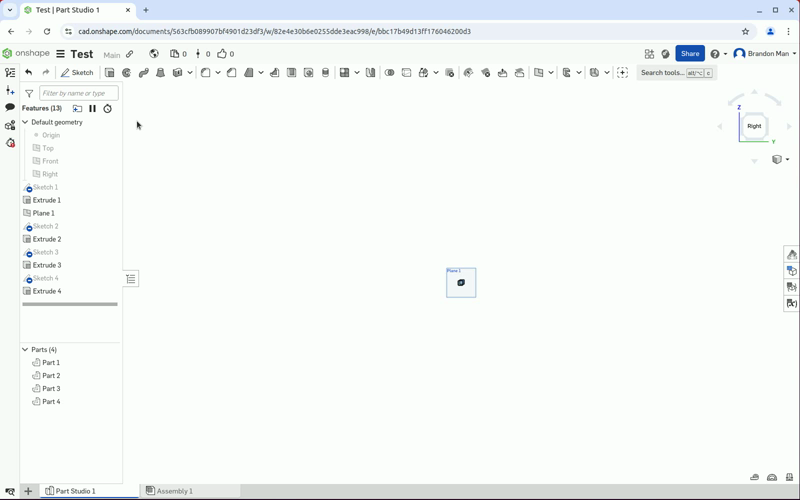
key(shift+h)
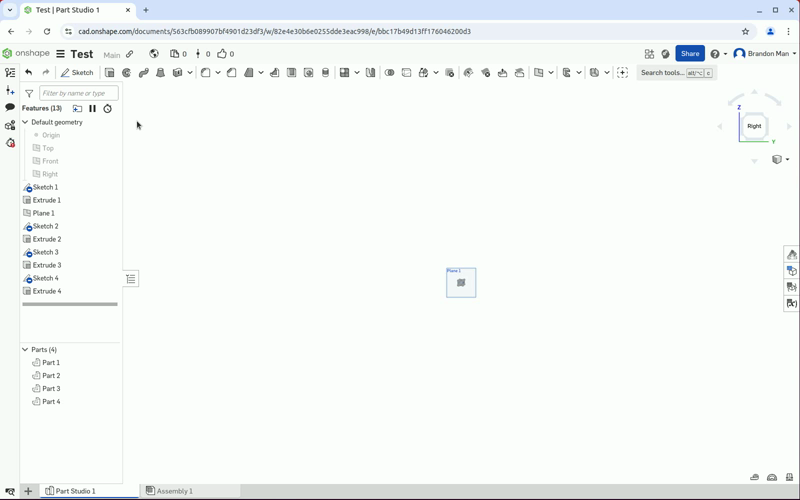
key(shift+h)
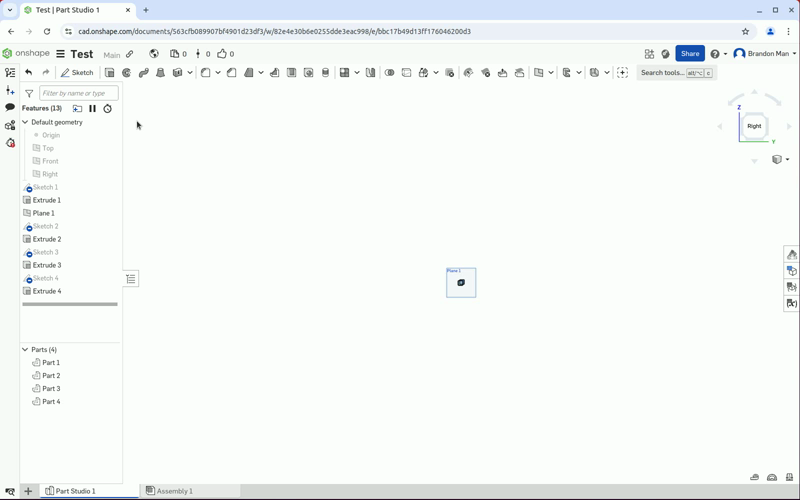
mouse_move(73, 189)
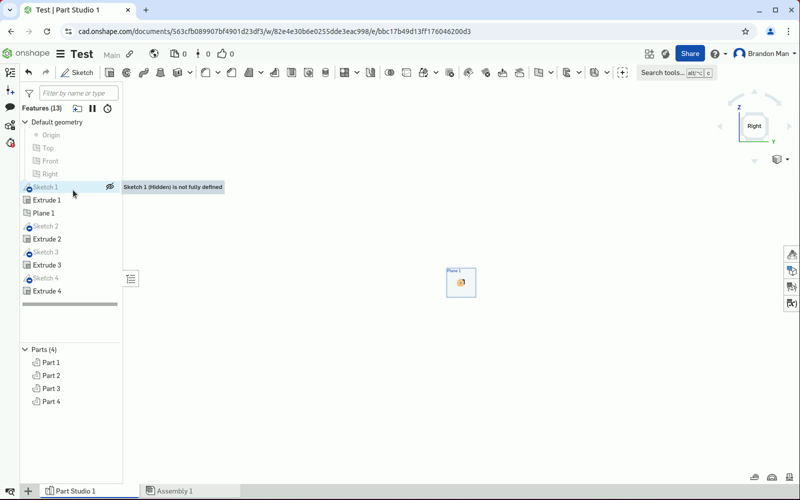
click(73, 189)
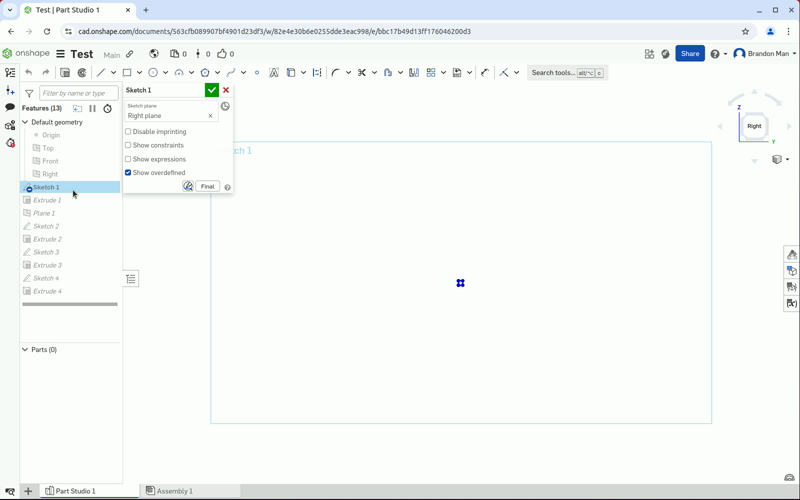
mouse_move(229, 92)
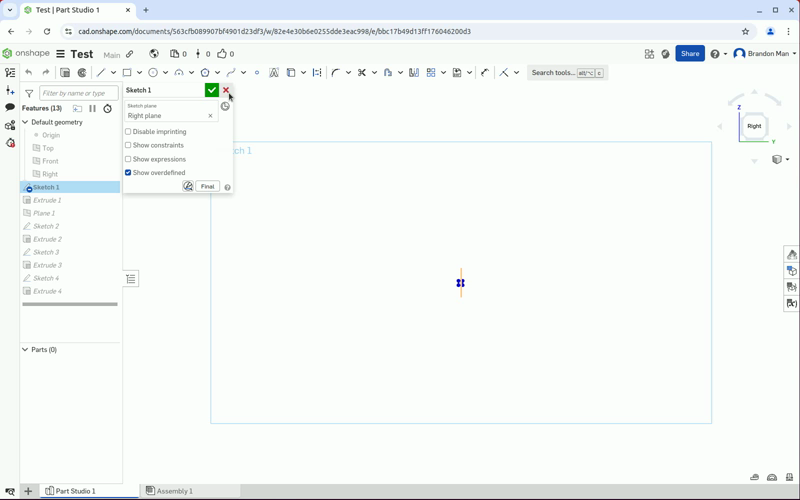
click(229, 92)
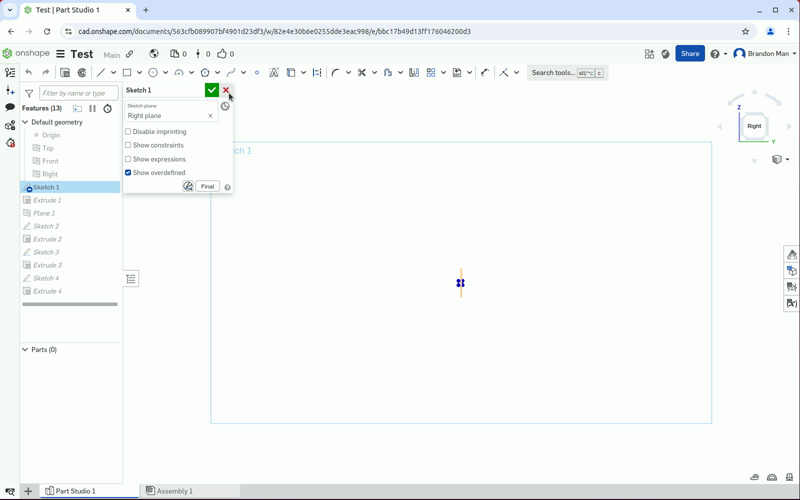
key(shift+s)
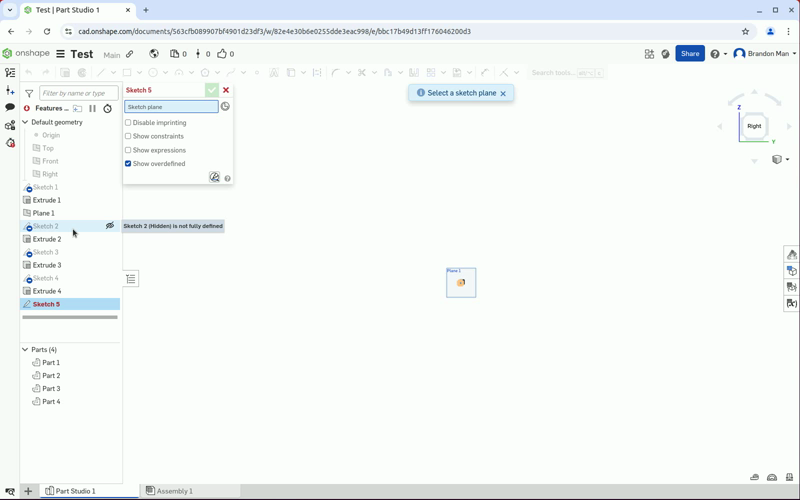
scroll(3)
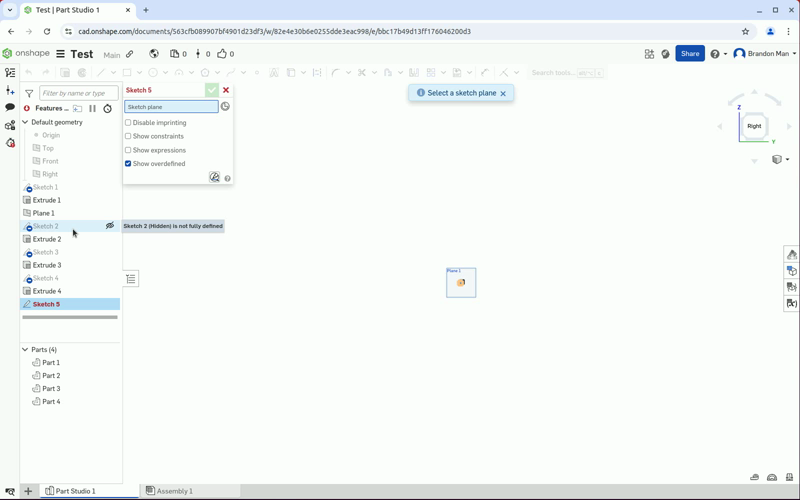
mouse_move(73, 176)
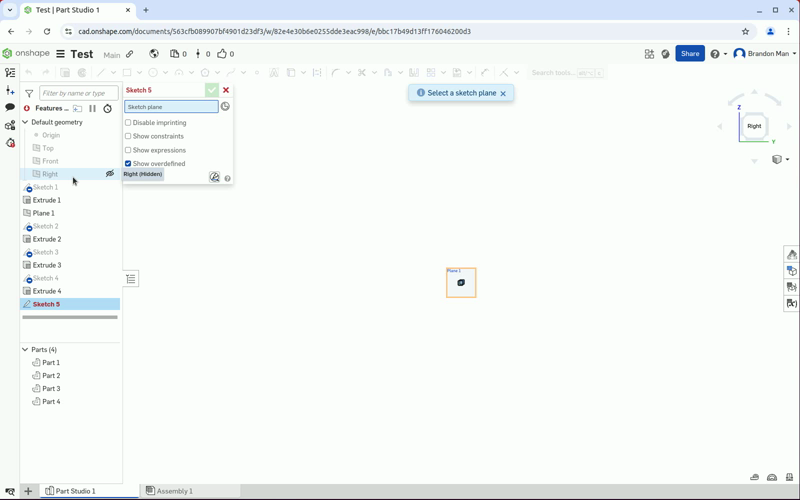
click(73, 176)
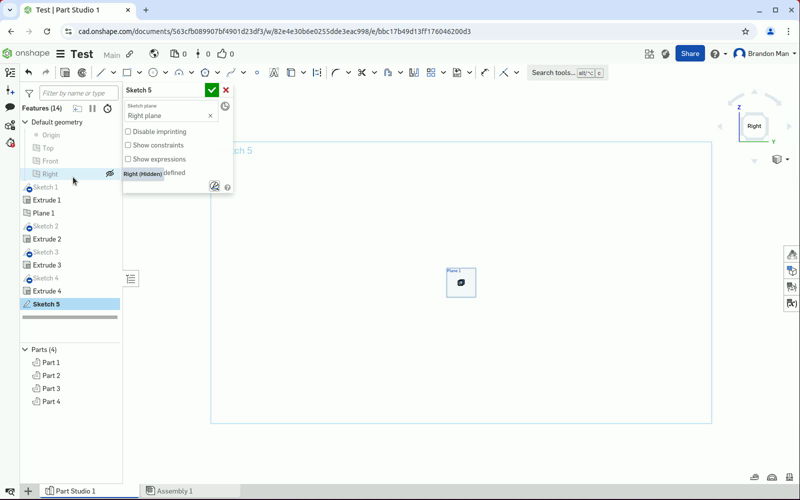
mouse_move(73, 352)
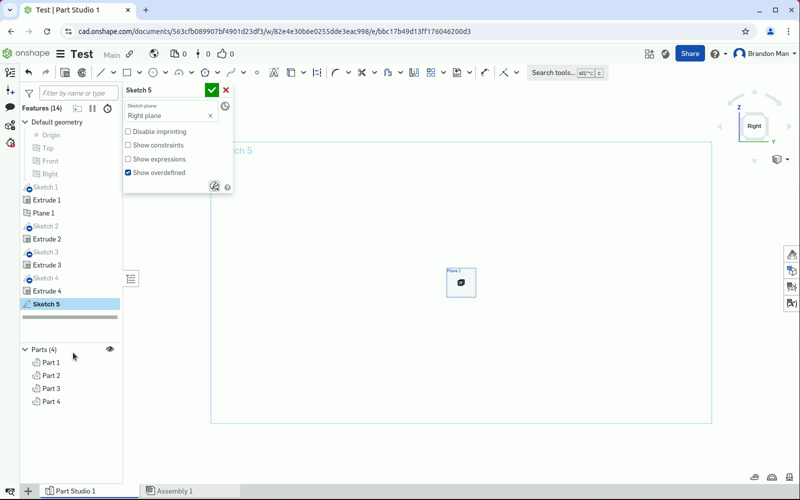
key(y)
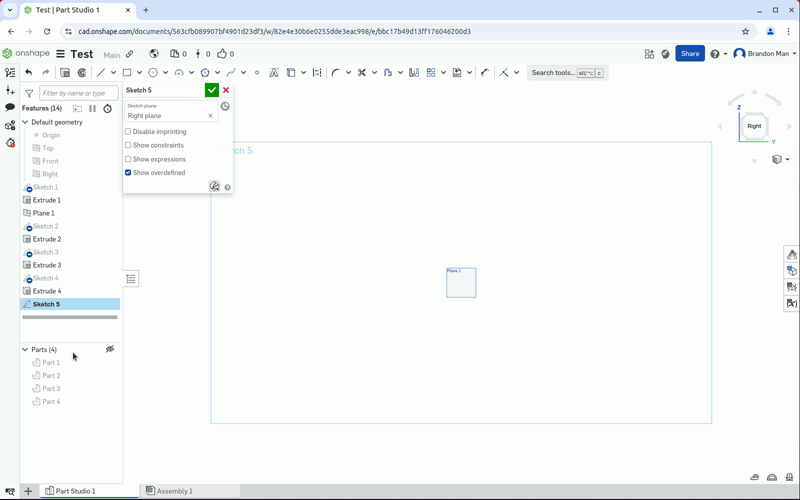
key(l)
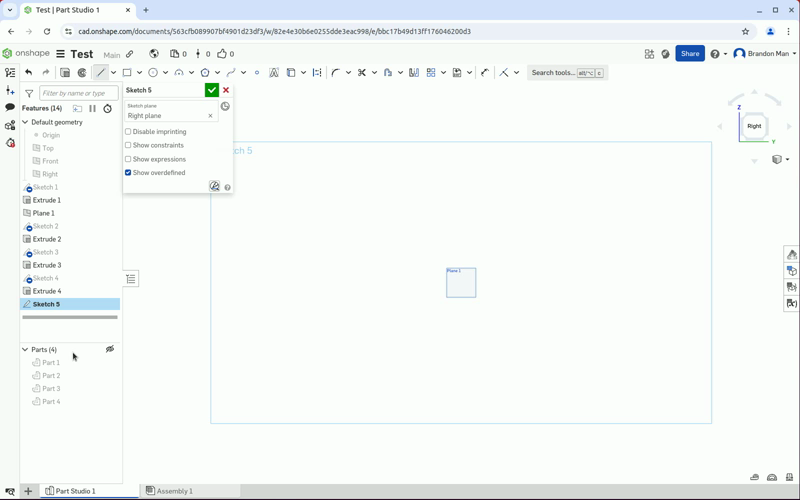
key_down(shift)
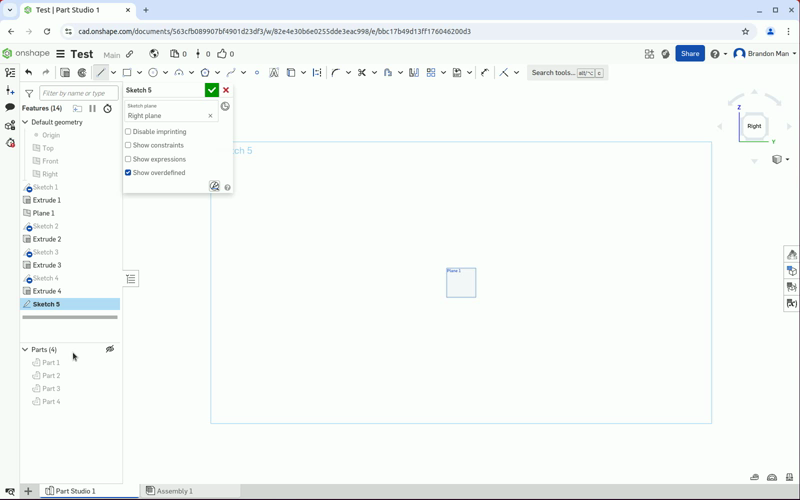
mouse_move(459, 284)
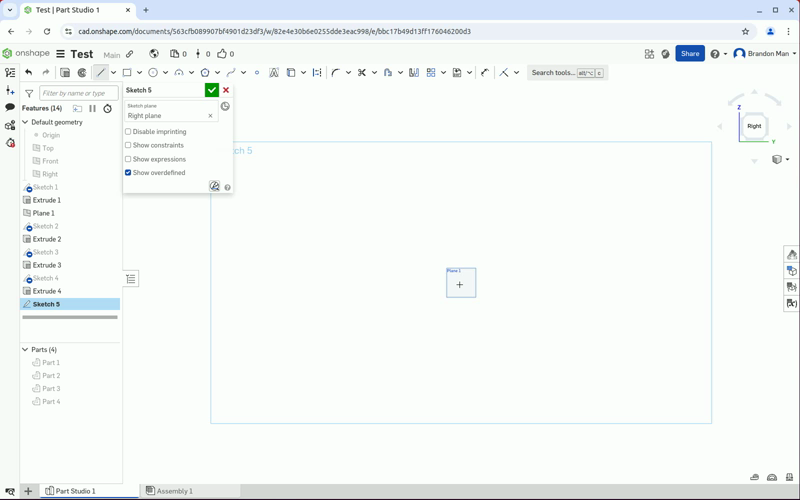
click(459, 284)
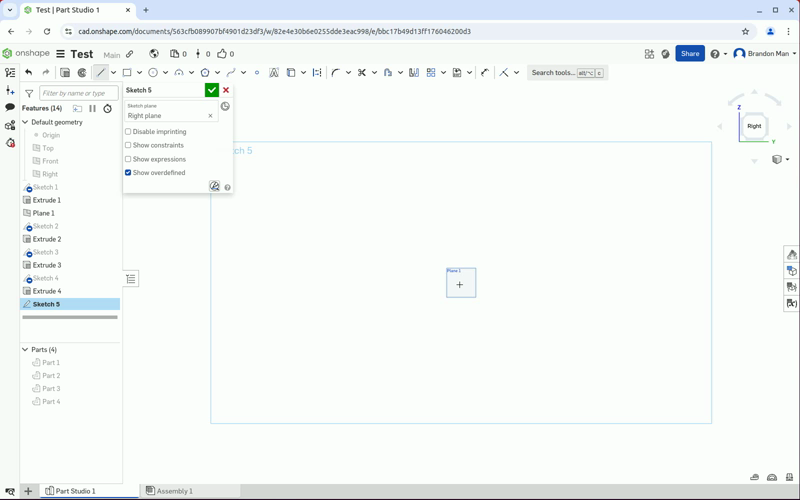
key_up(shift)
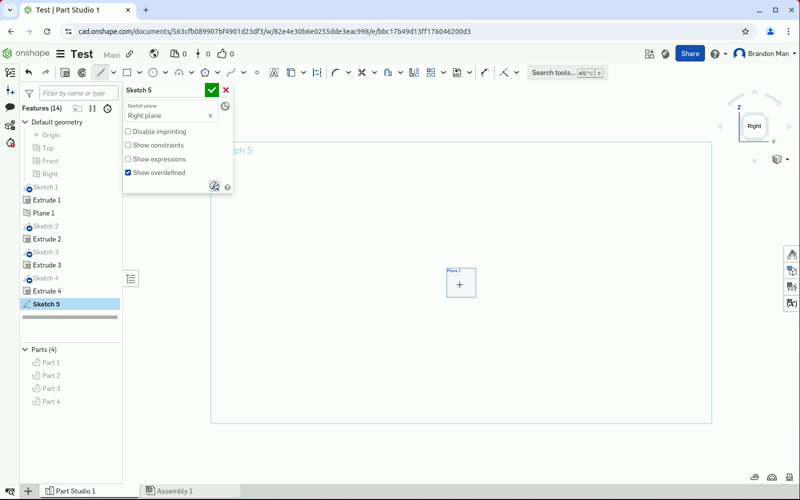
key_down(shift)
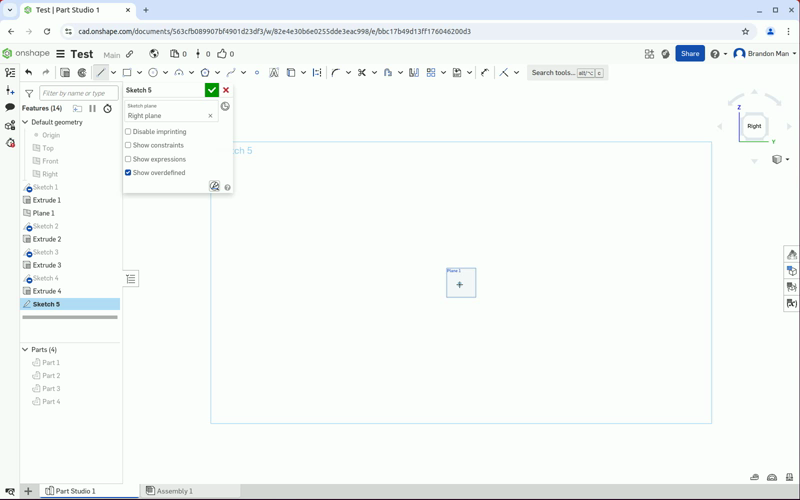
mouse_move(489, 284)
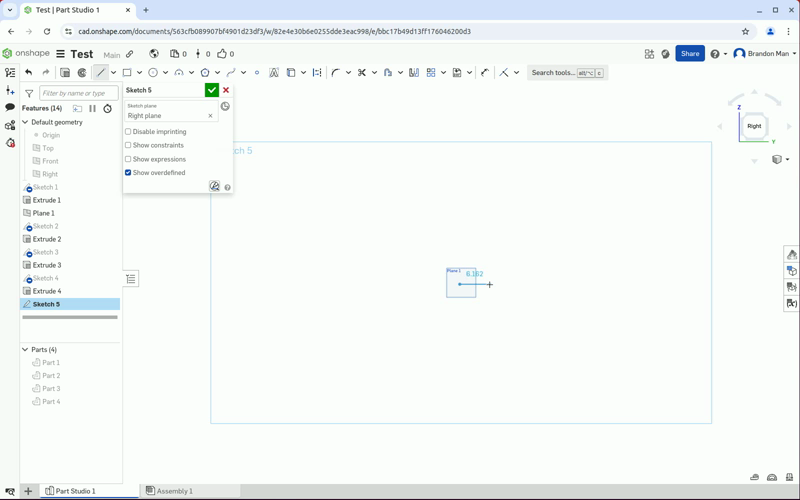
mouse_move(464, 284)
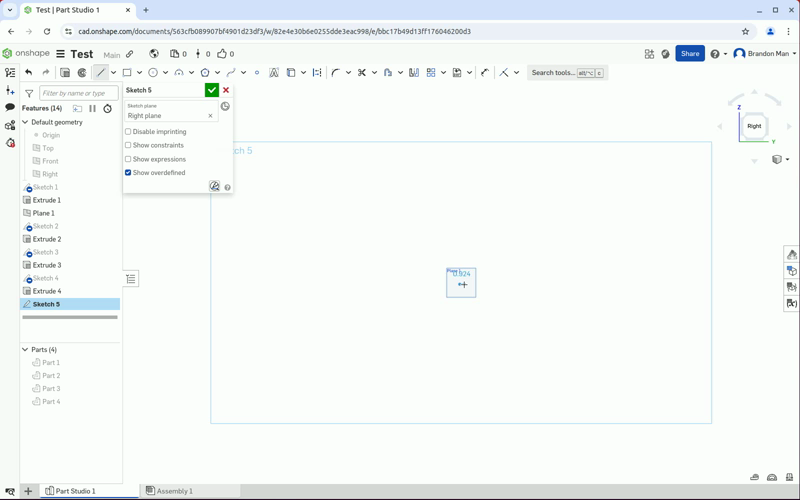
scroll(6)
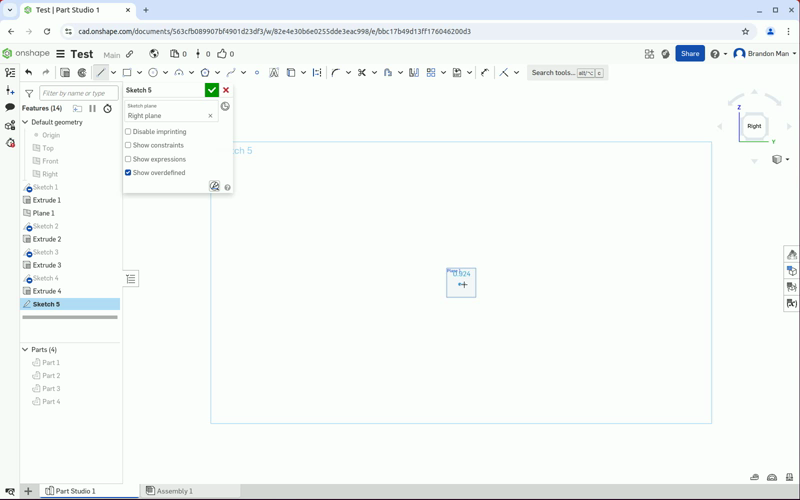
scroll(6)
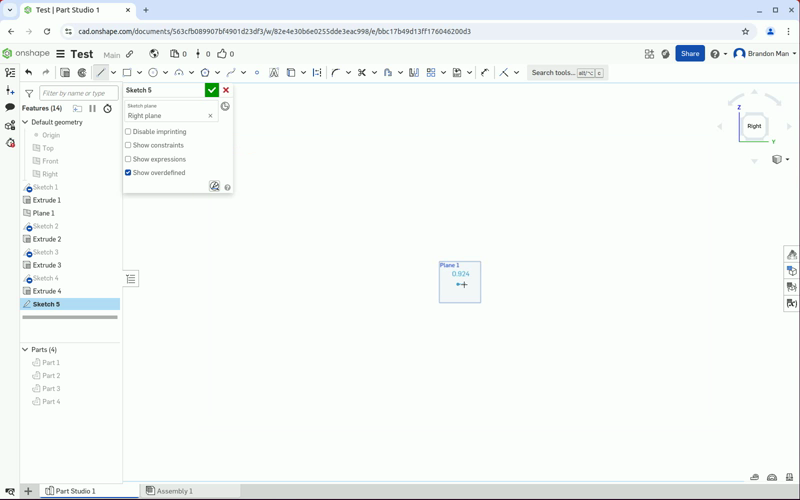
scroll(6)
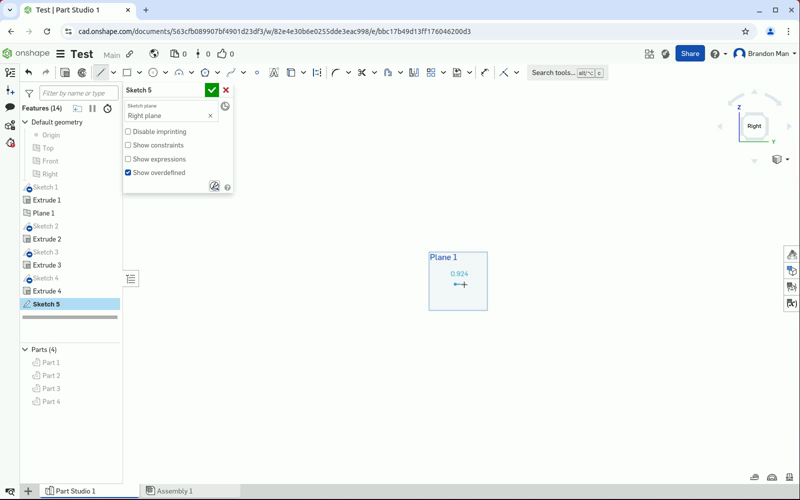
scroll(6)
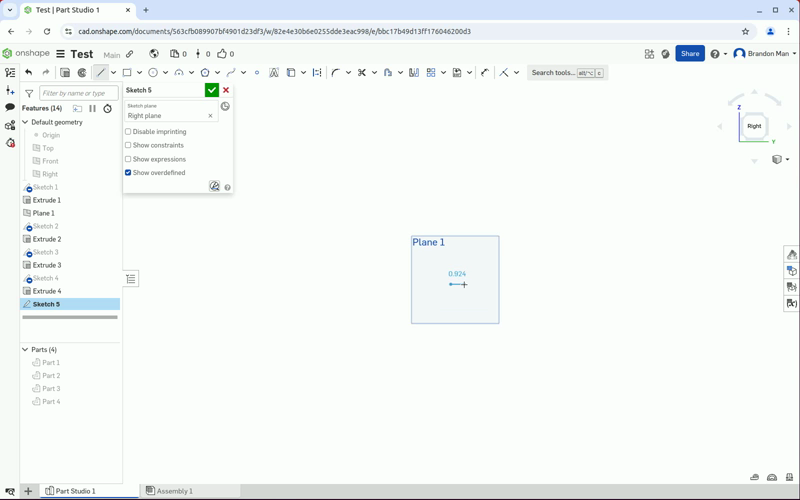
scroll(6)
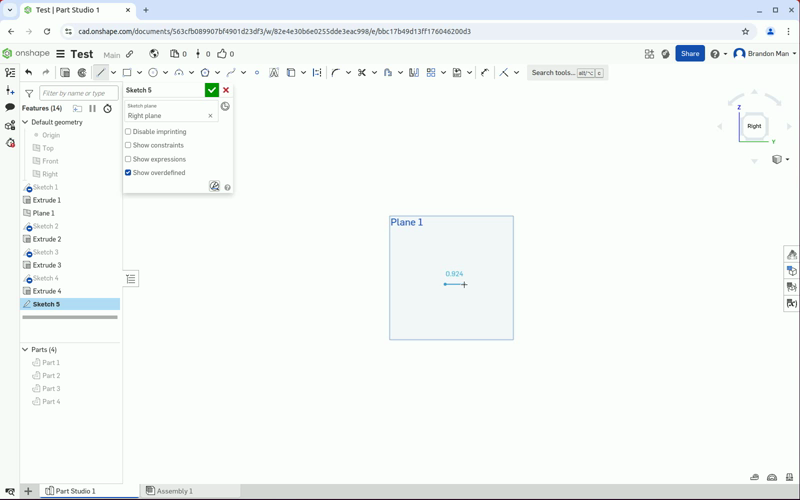
scroll(6)
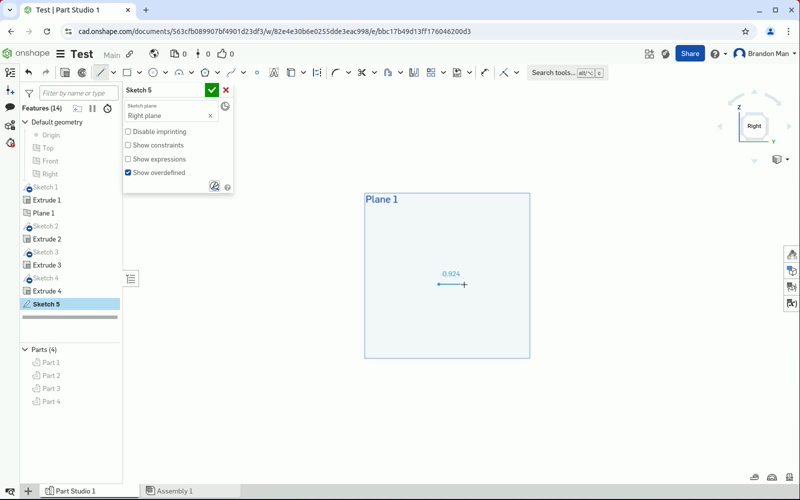
scroll(6)
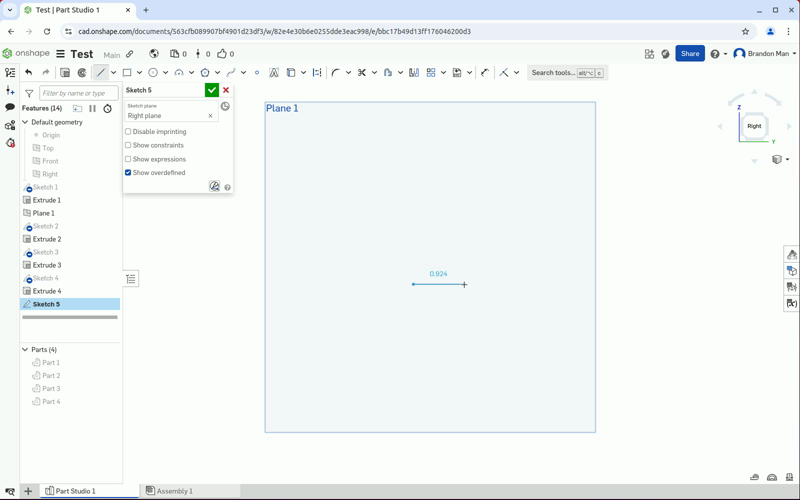
click(464, 284)
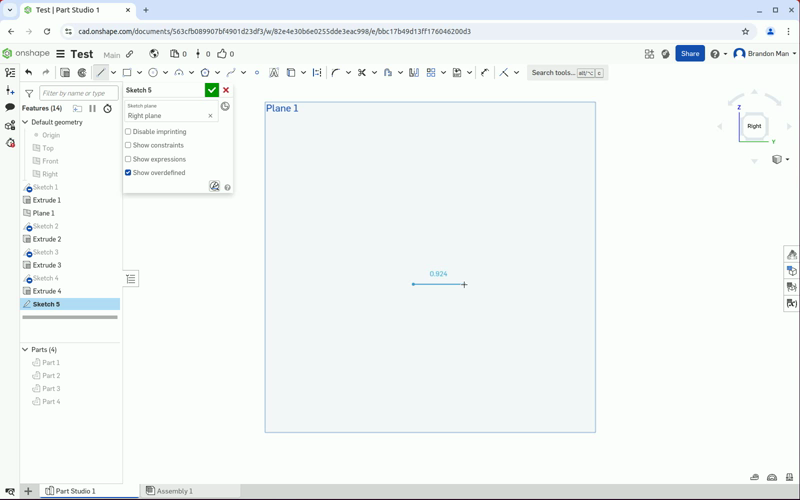
scroll(-6)
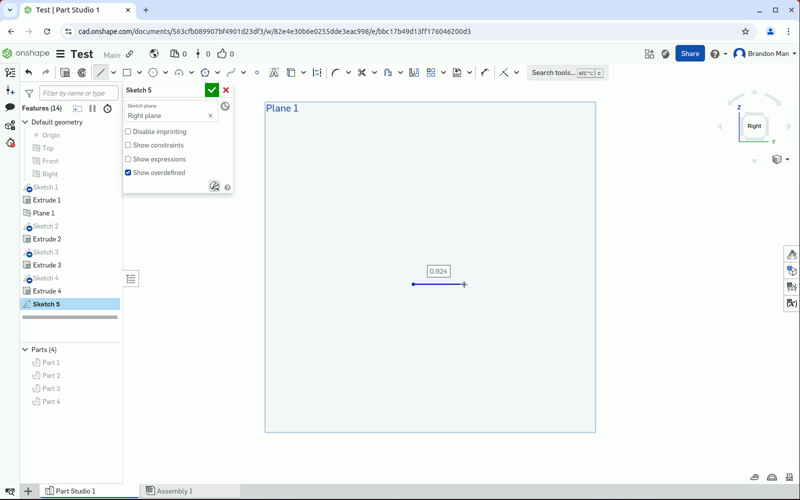
scroll(-6)
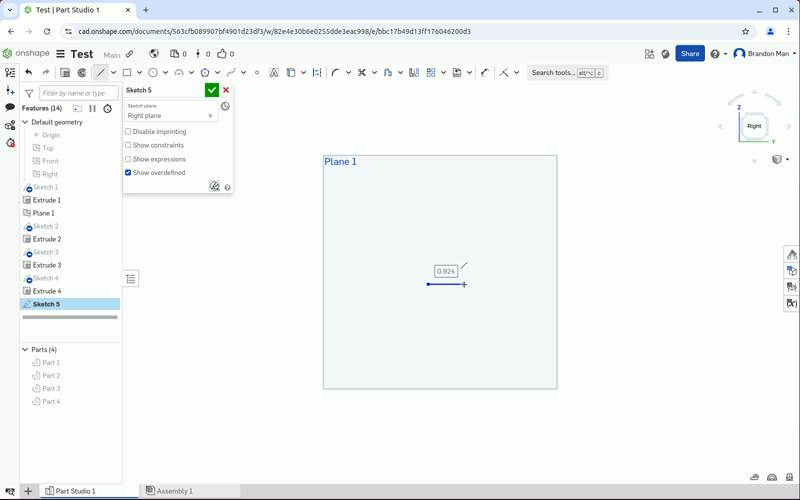
scroll(-6)
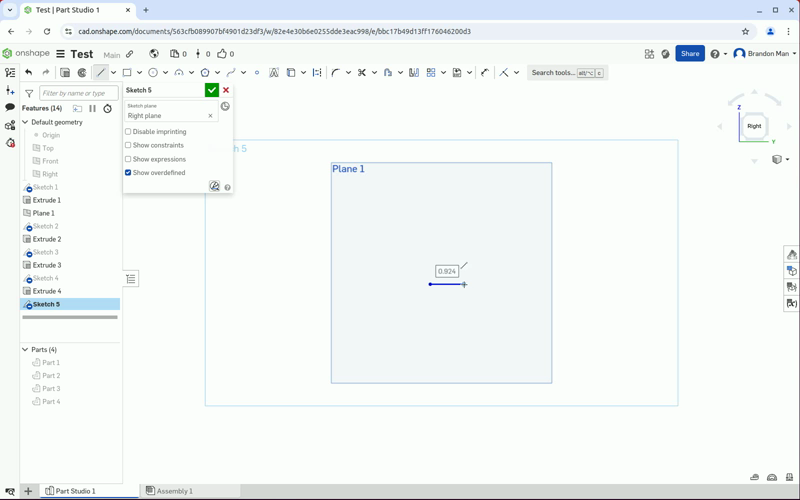
scroll(-6)
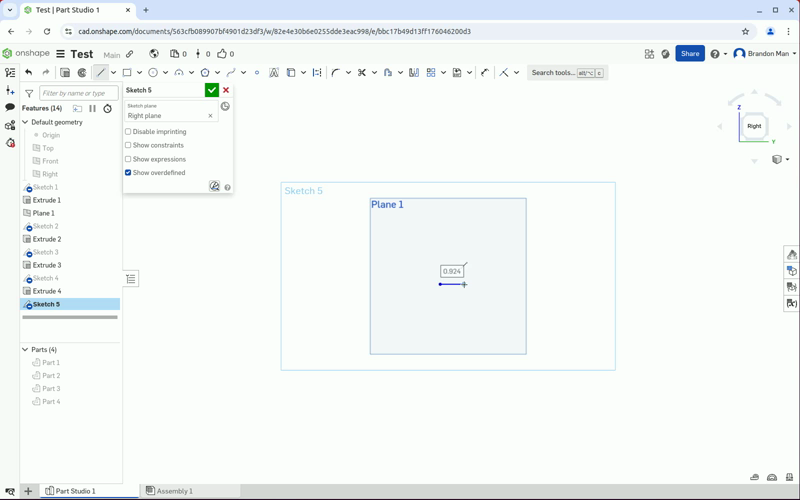
scroll(-6)
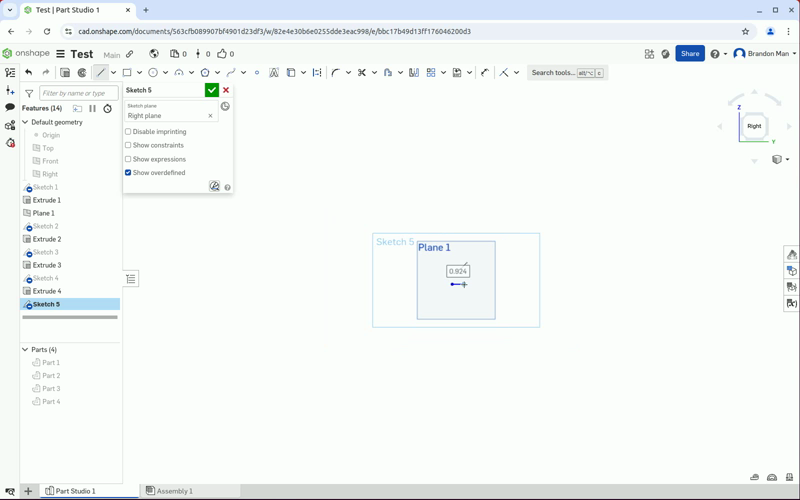
scroll(-6)
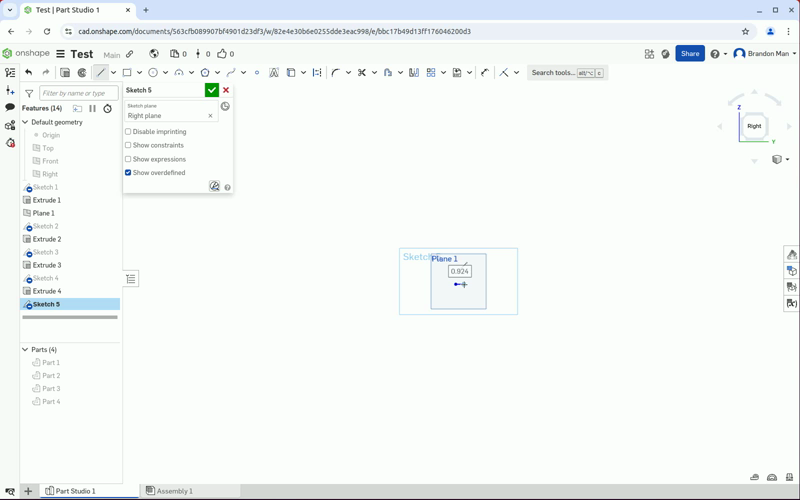
scroll(-6)
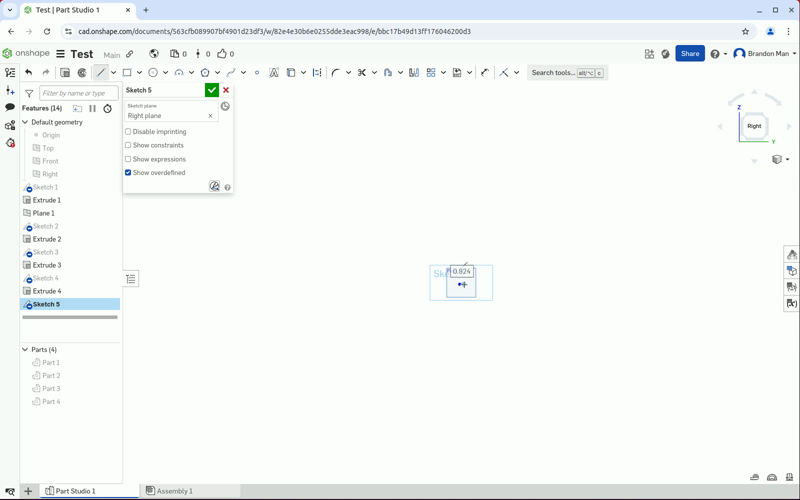
key_up(shift)
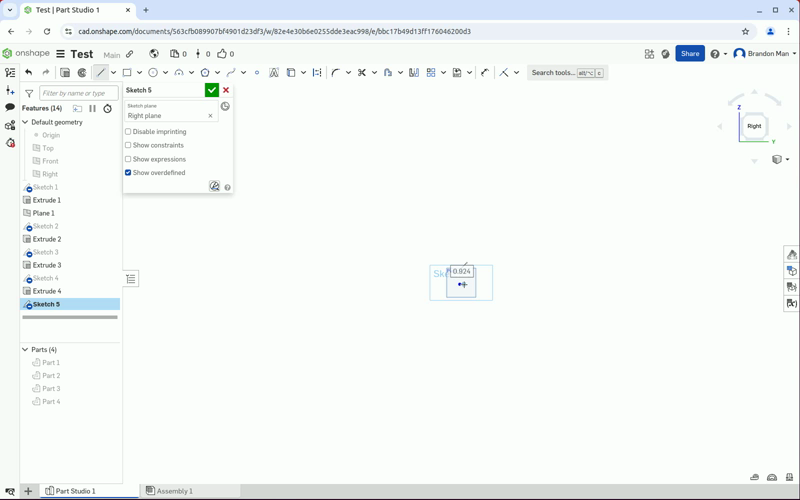
key_down(shift)
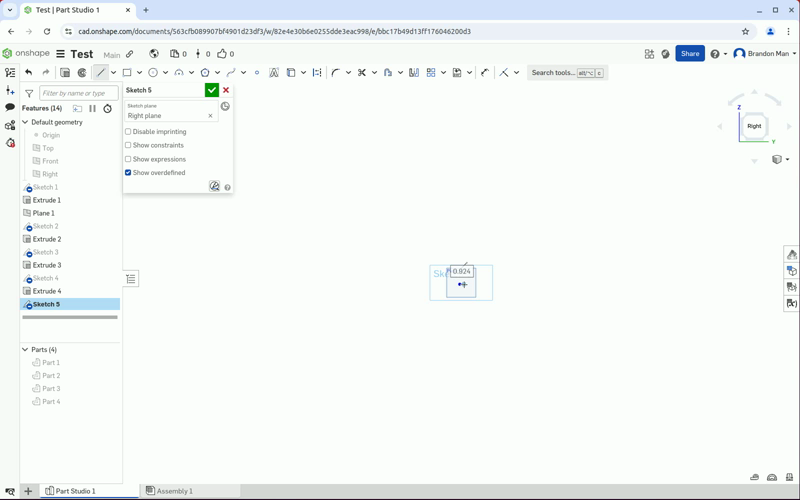
mouse_move(494, 284)
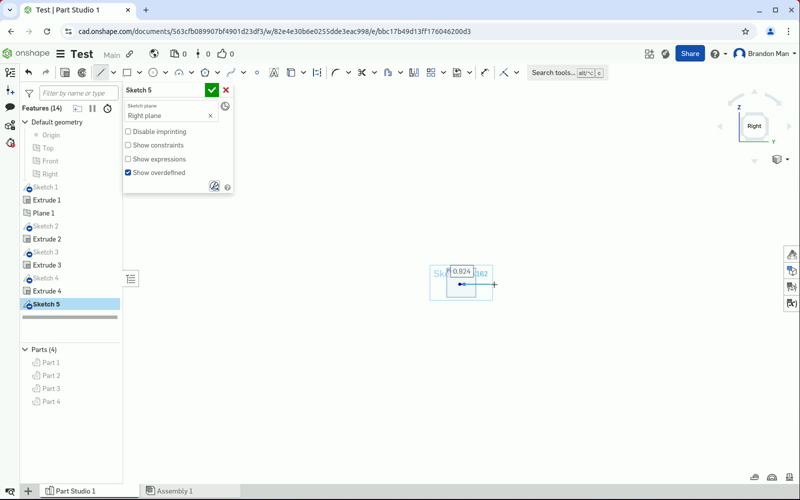
mouse_move(464, 279)
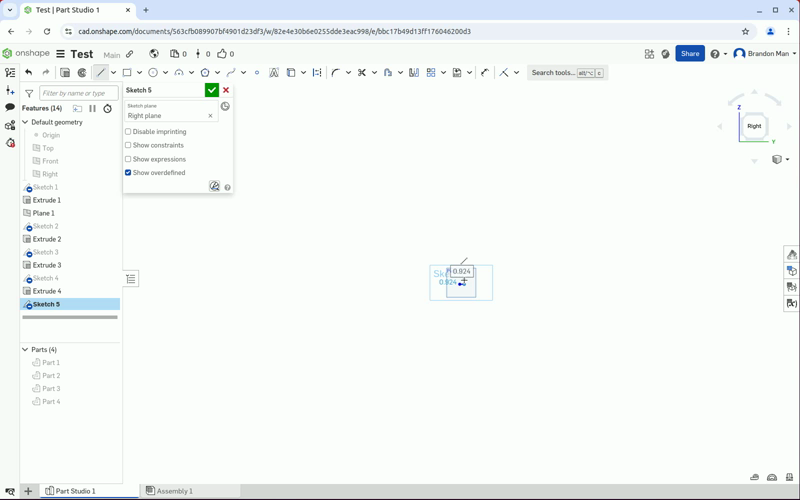
scroll(6)
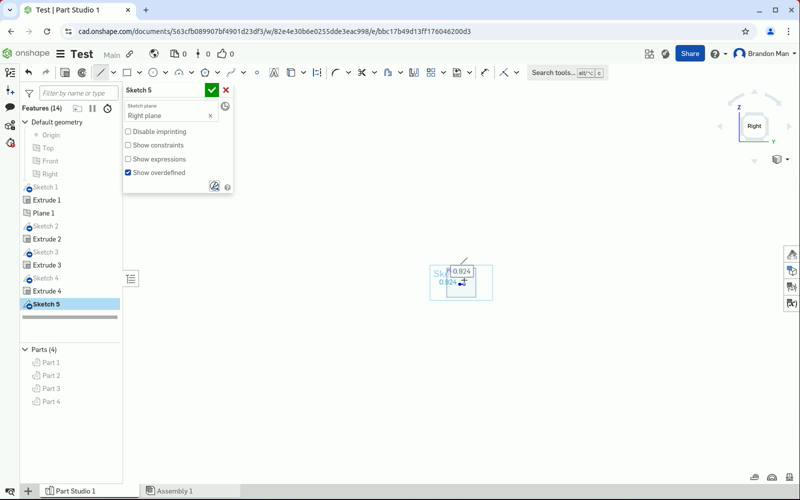
scroll(6)
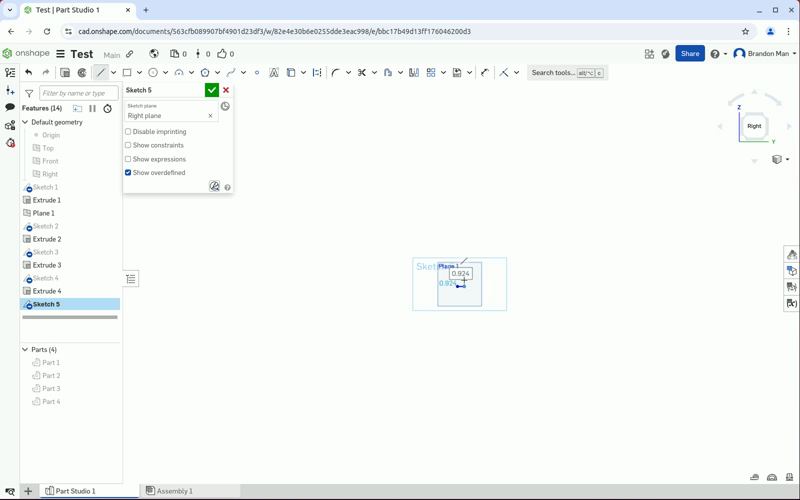
scroll(6)
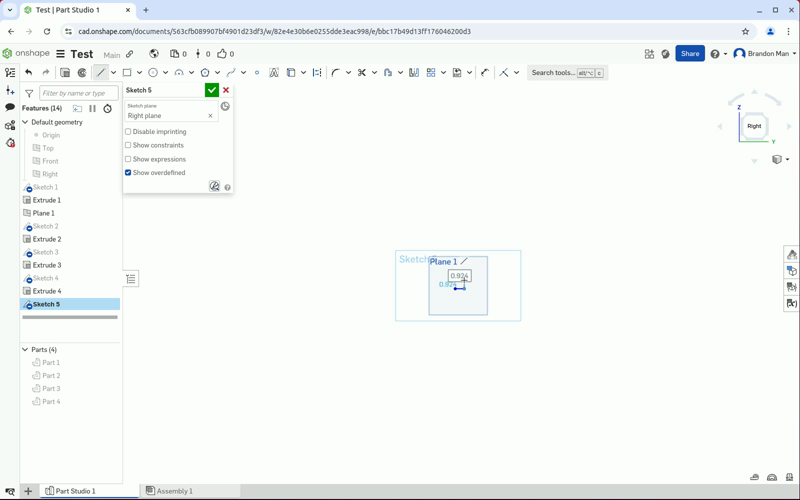
scroll(6)
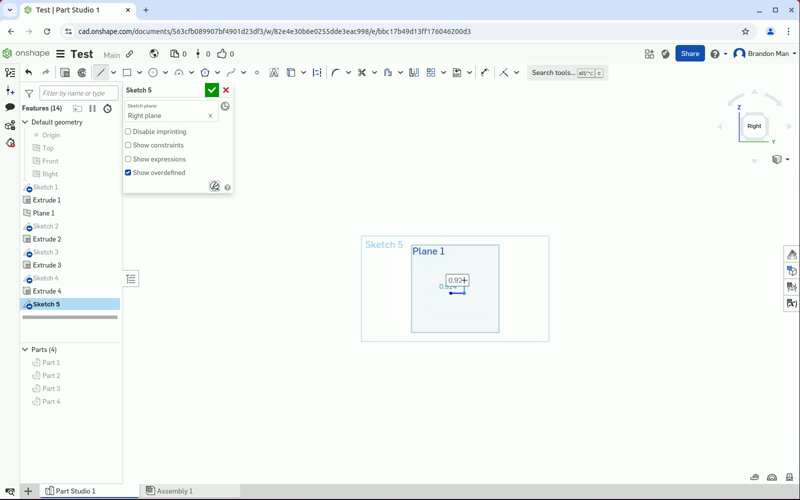
scroll(6)
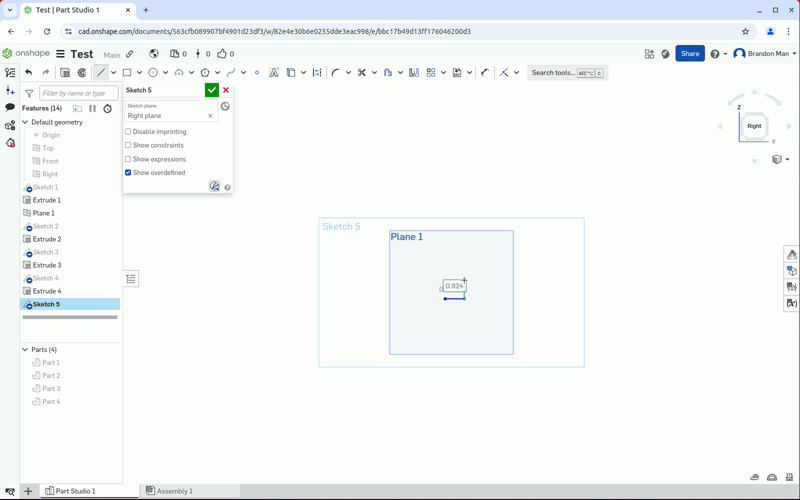
scroll(6)
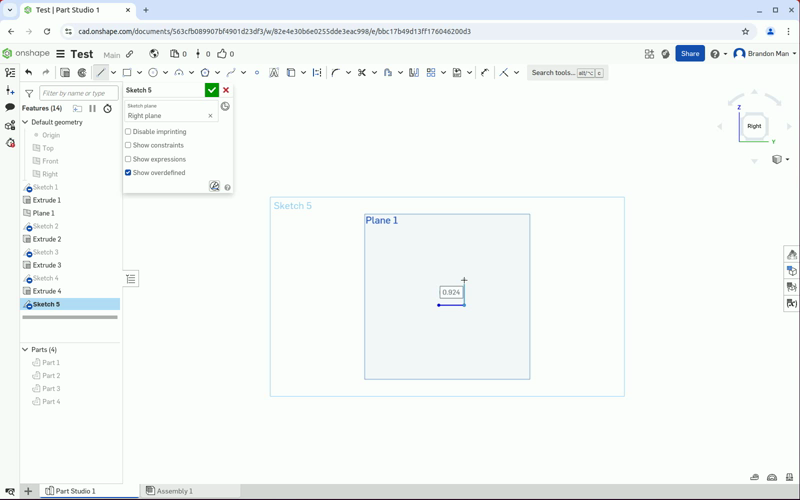
scroll(6)
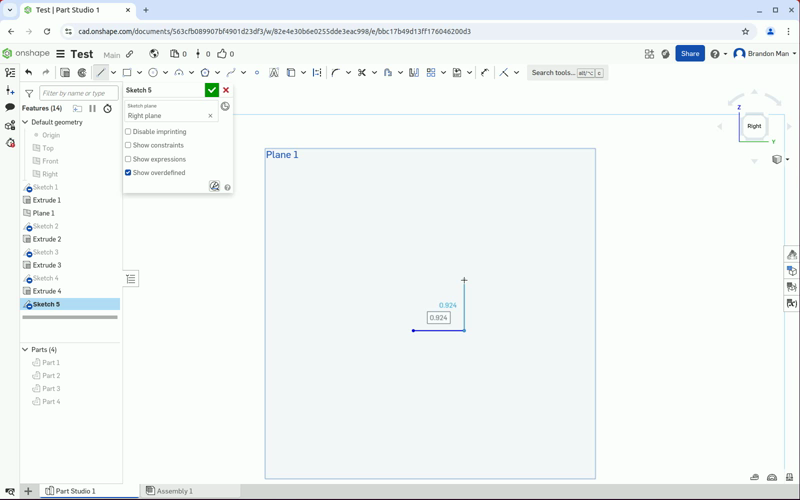
click(464, 279)
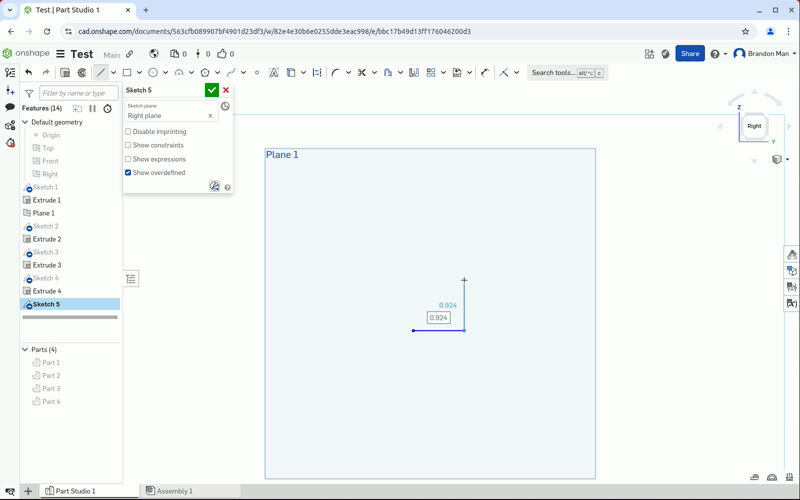
scroll(-6)
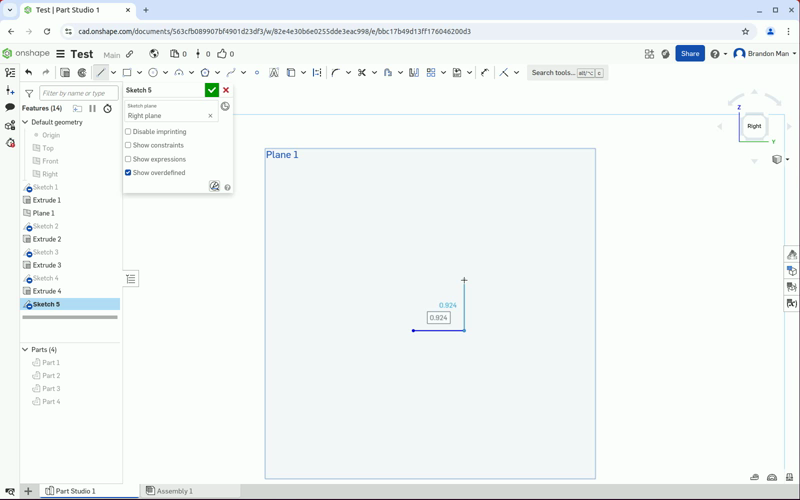
scroll(-6)
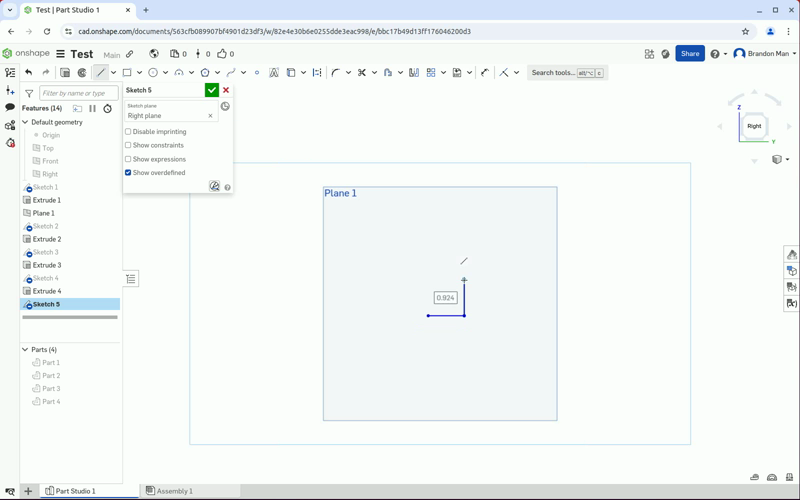
scroll(-6)
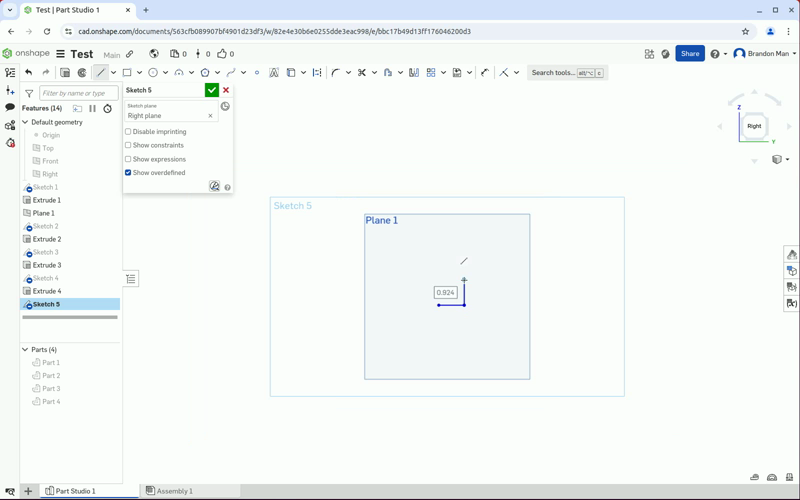
scroll(-6)
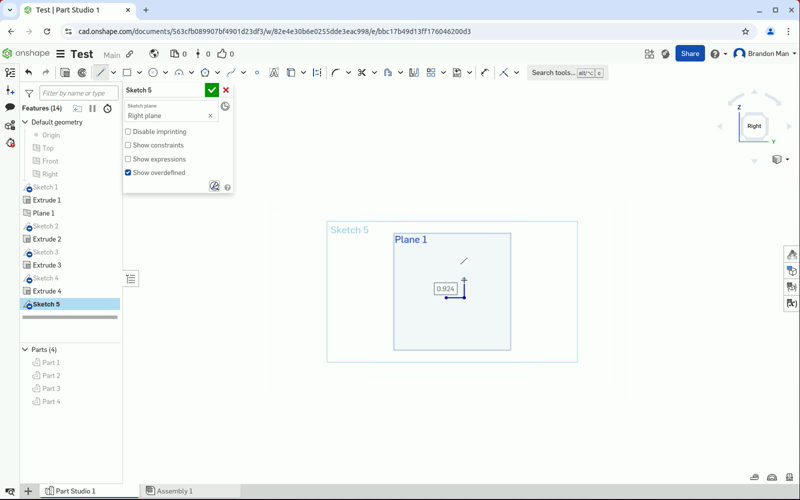
scroll(-6)
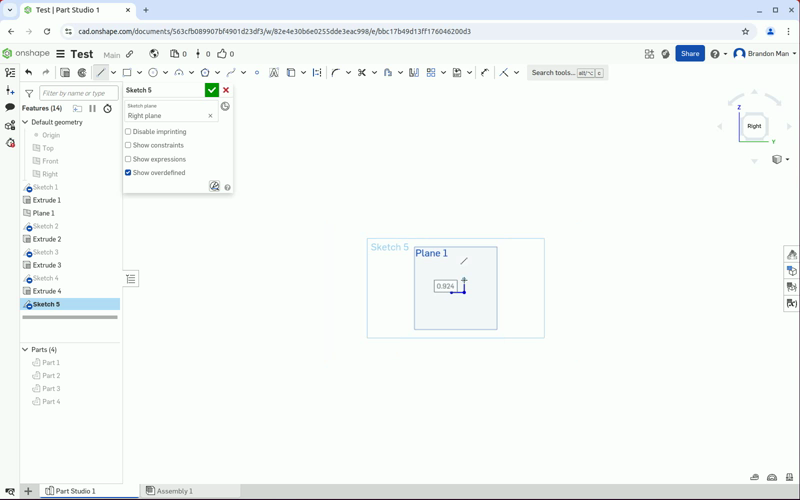
scroll(-6)
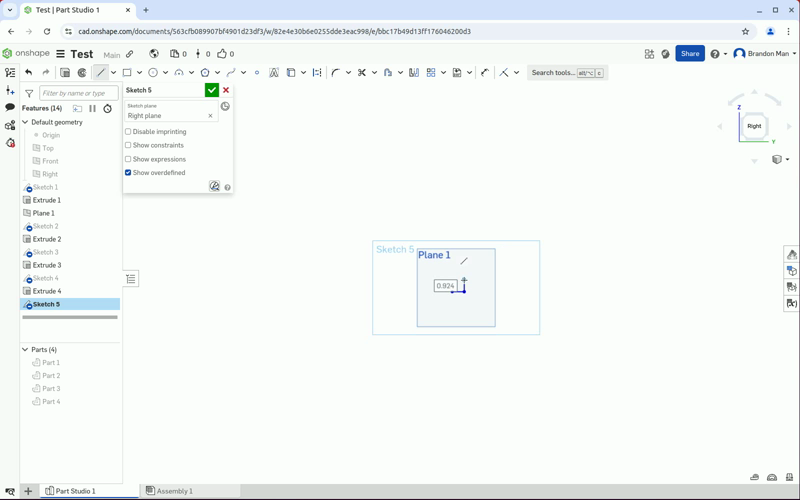
scroll(-6)
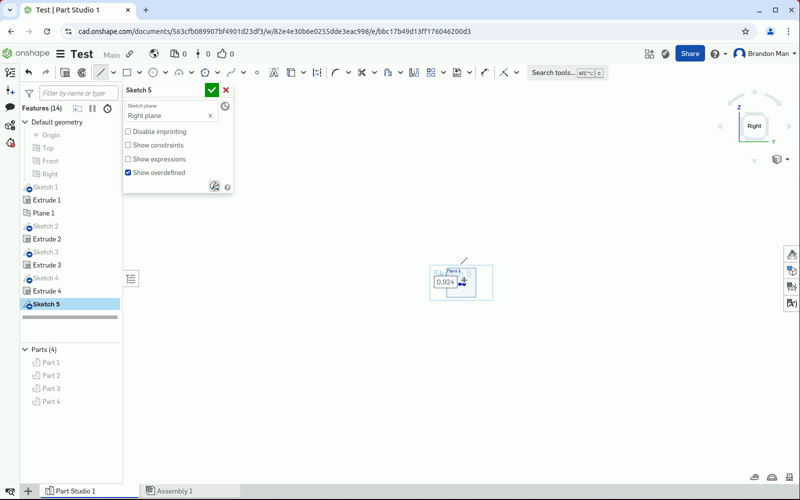
key_up(shift)
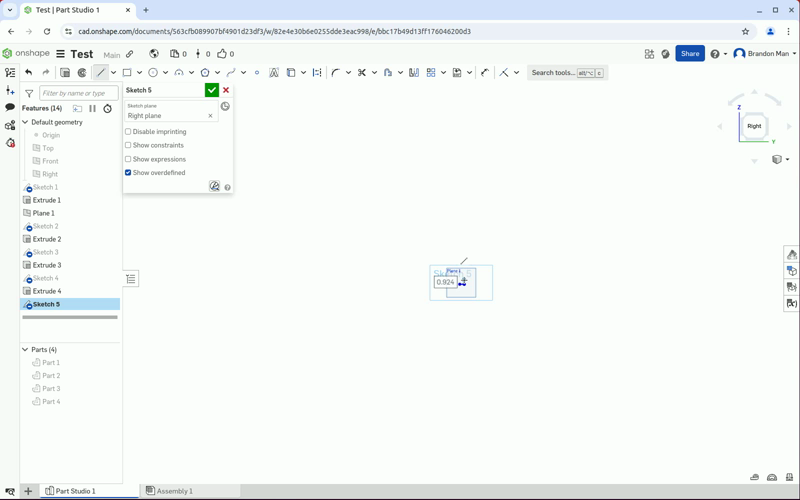
key_down(shift)
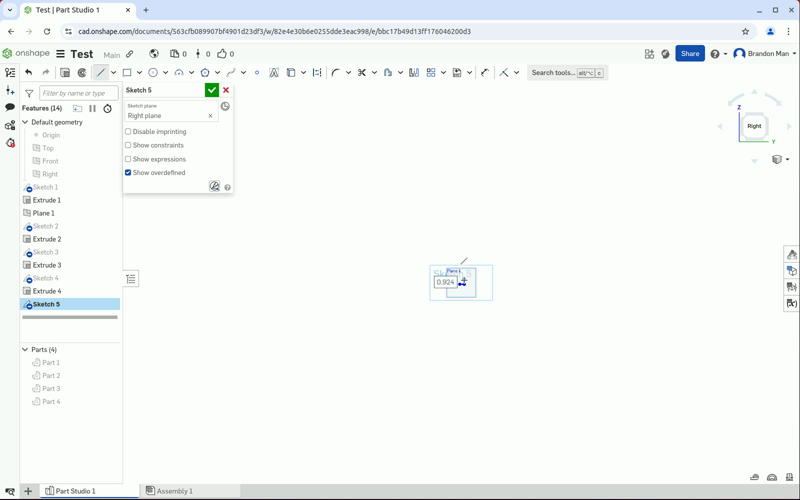
mouse_move(494, 279)
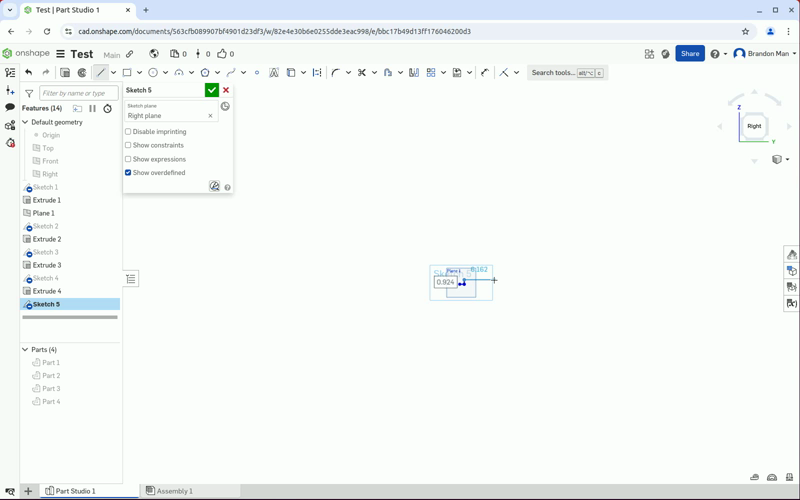
mouse_move(459, 279)
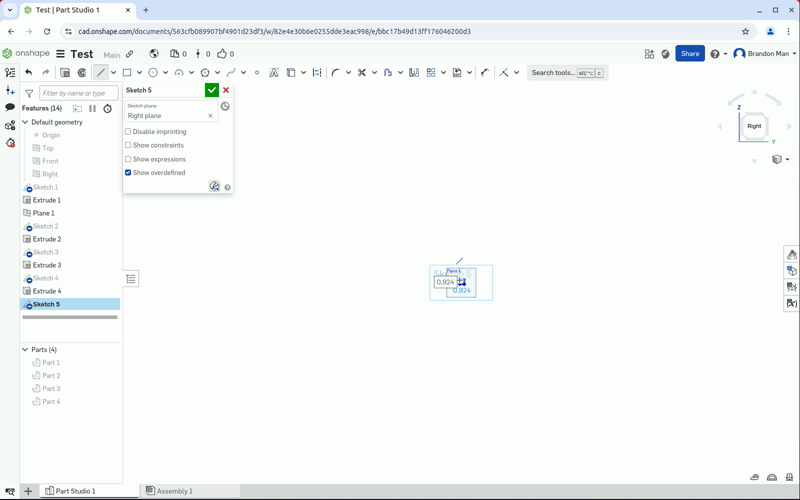
scroll(6)
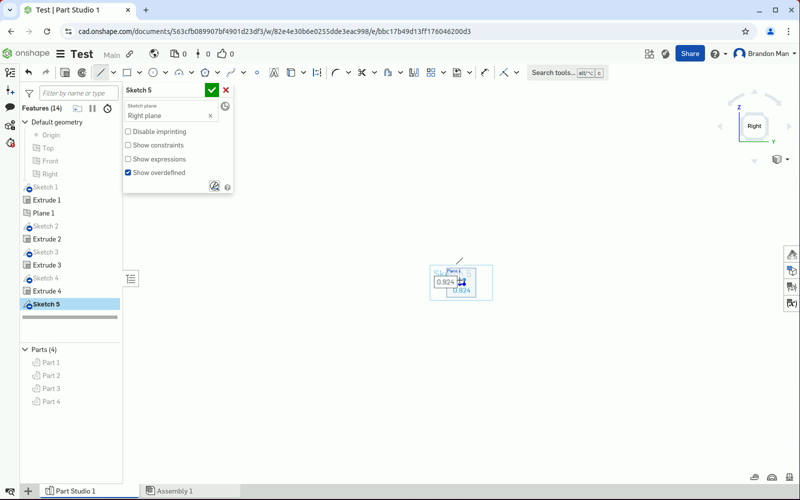
scroll(6)
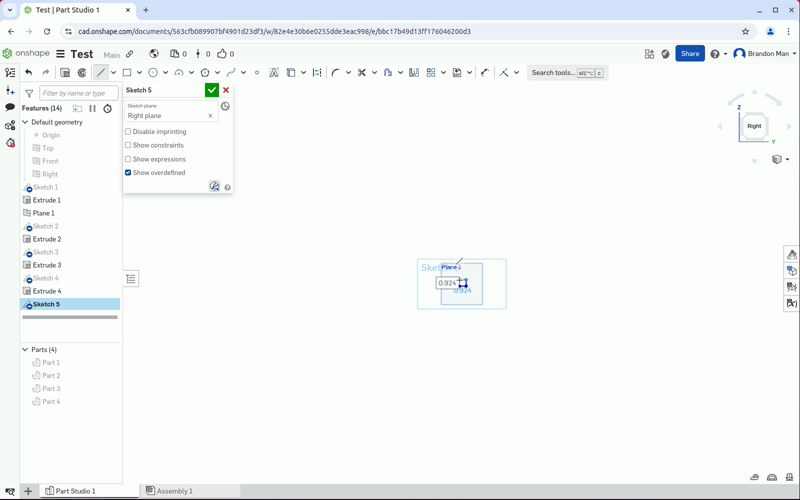
scroll(6)
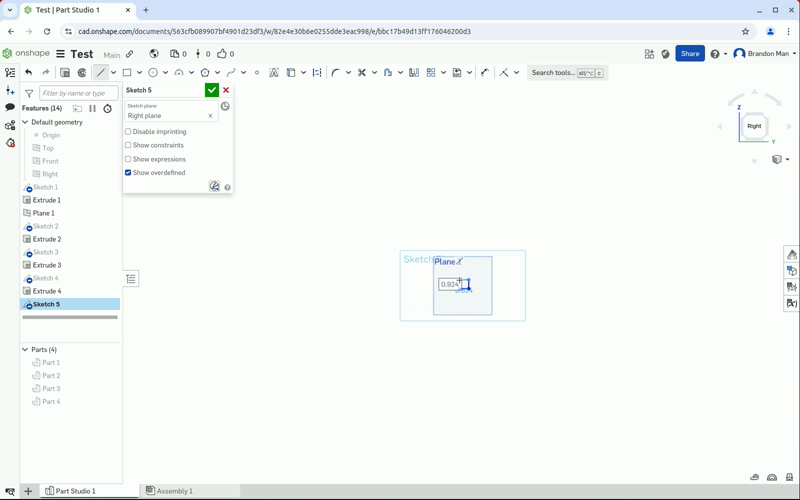
scroll(6)
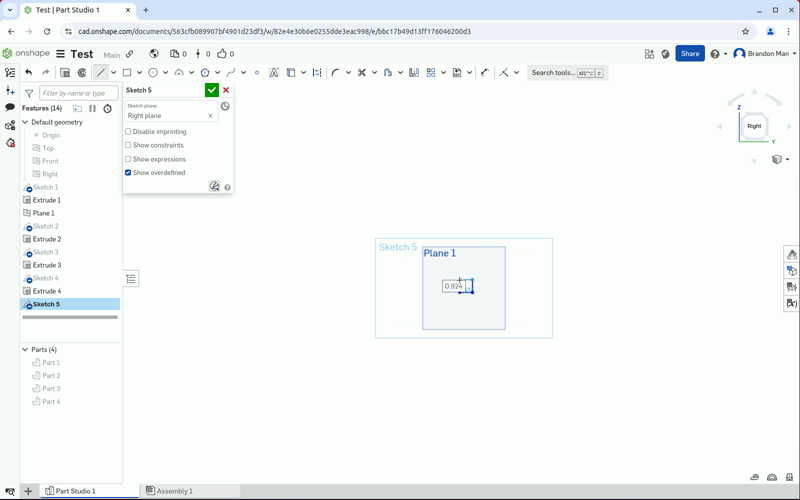
scroll(6)
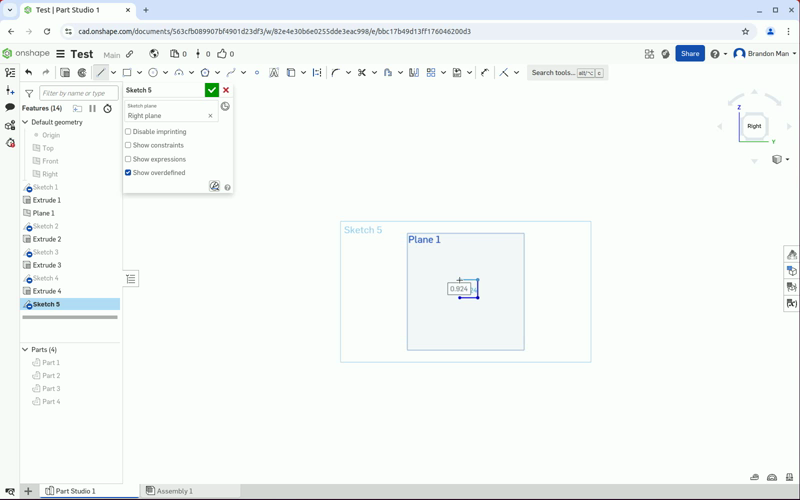
scroll(6)
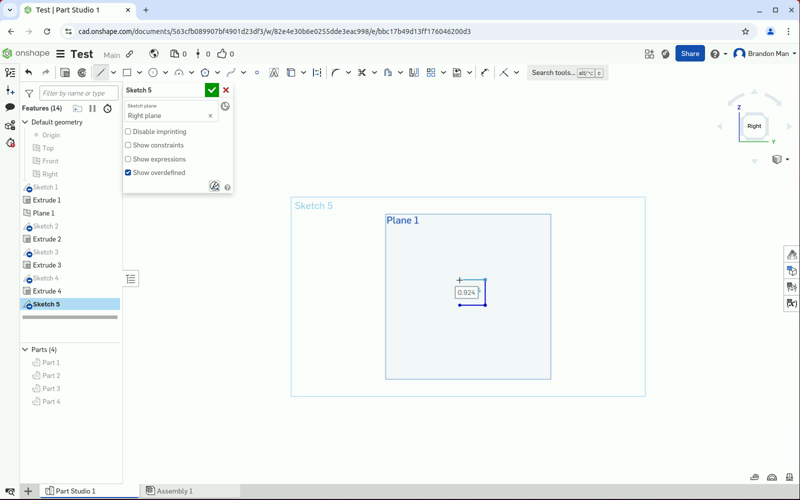
scroll(6)
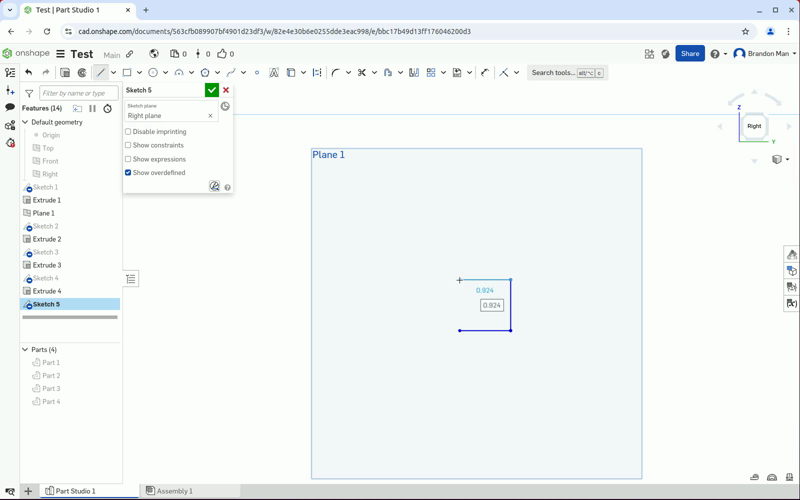
click(459, 279)
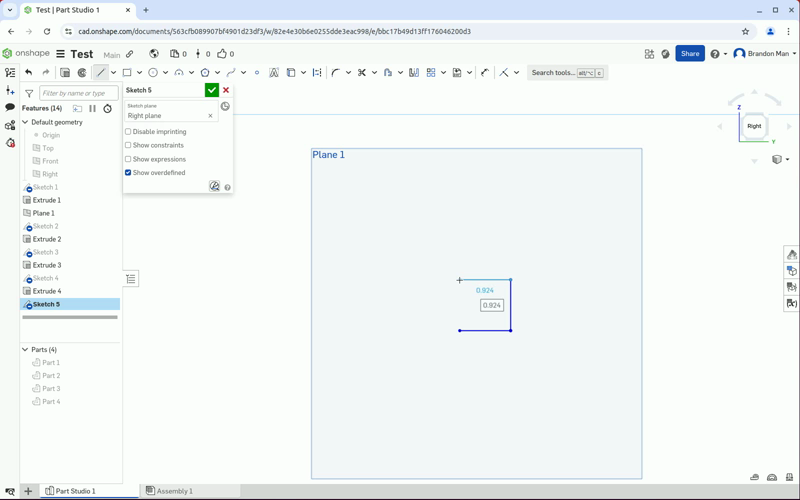
scroll(-6)
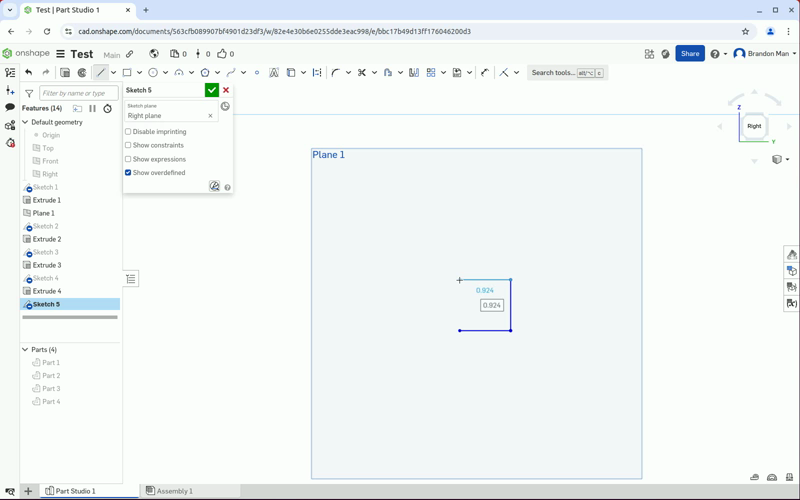
scroll(-6)
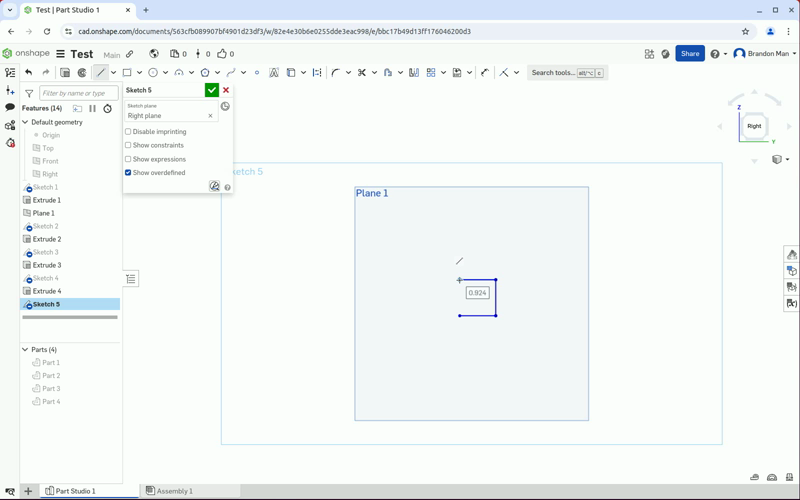
scroll(-6)
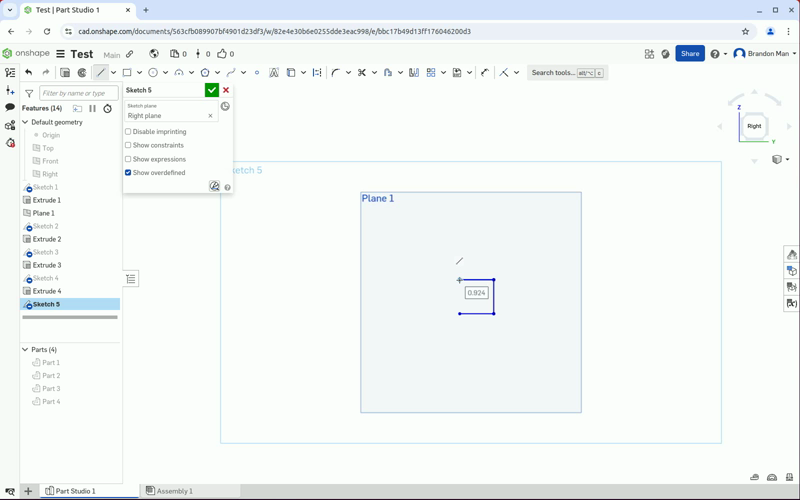
scroll(-6)
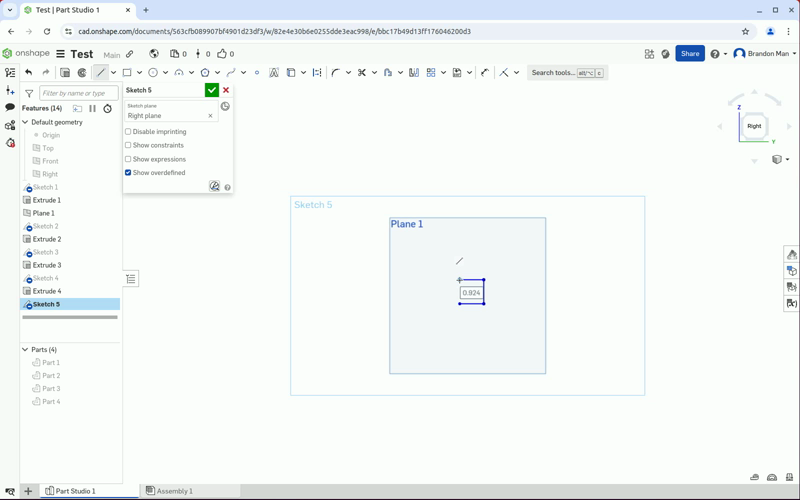
scroll(-6)
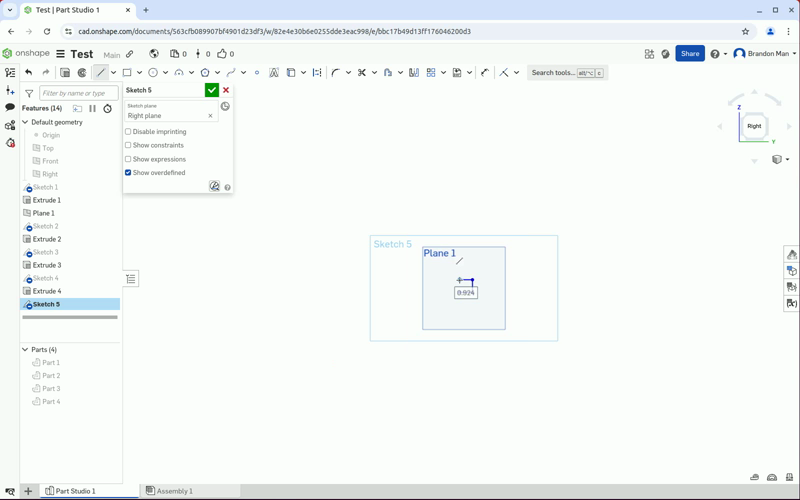
scroll(-6)
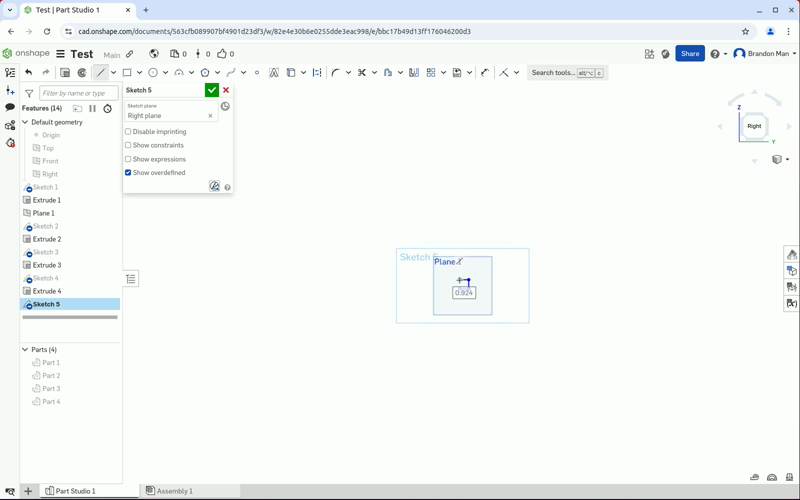
scroll(-6)
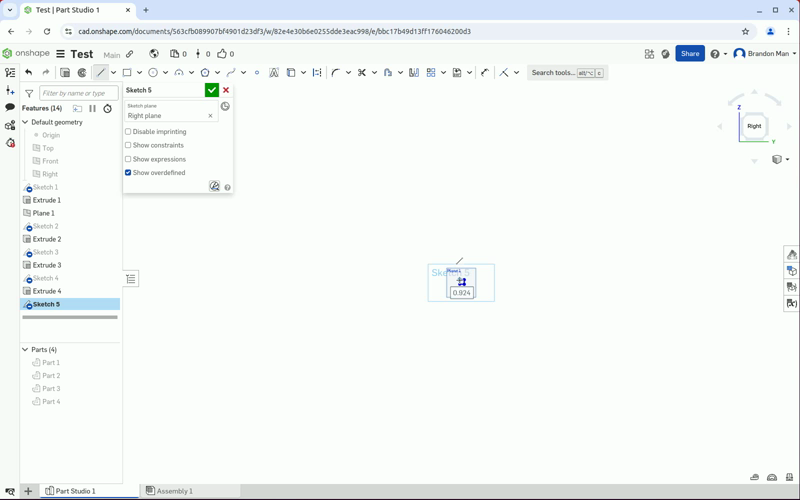
key_up(shift)
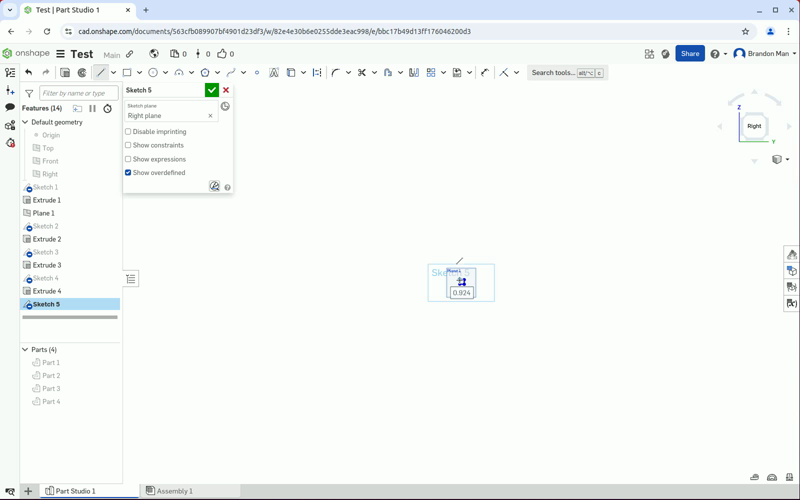
mouse_move(489, 279)
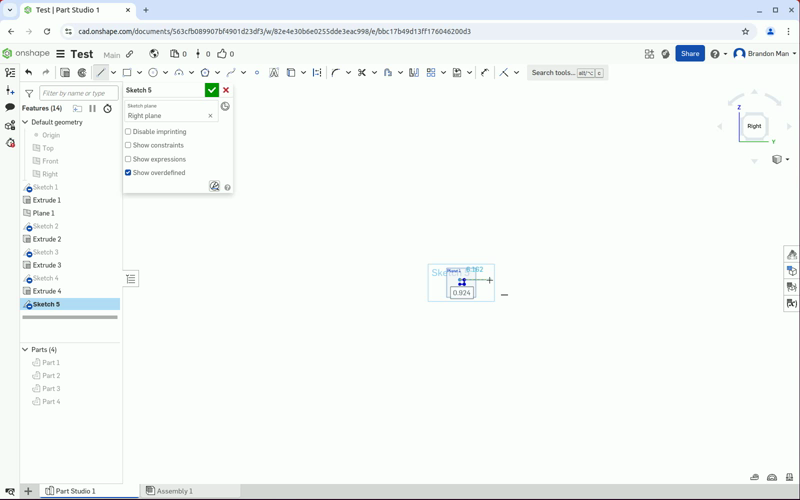
key_down(shift)
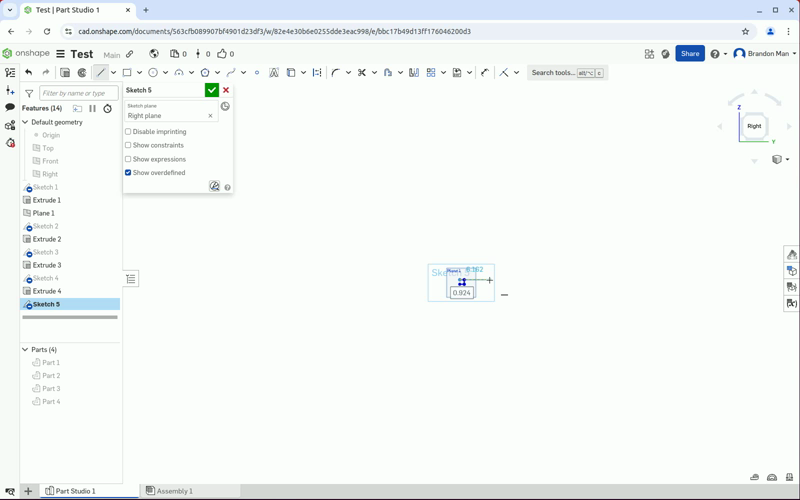
mouse_move(459, 284)
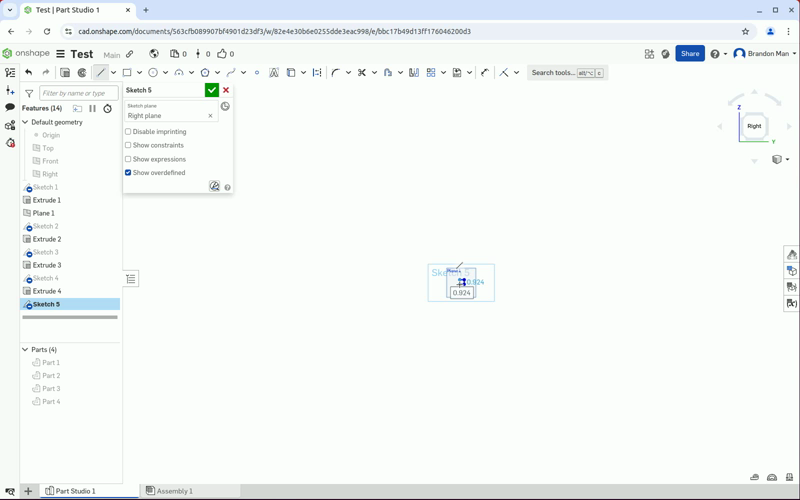
scroll(6)
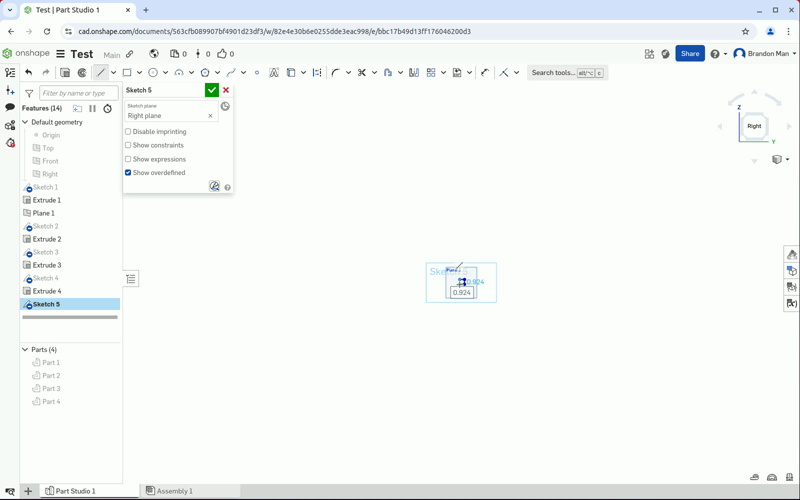
scroll(6)
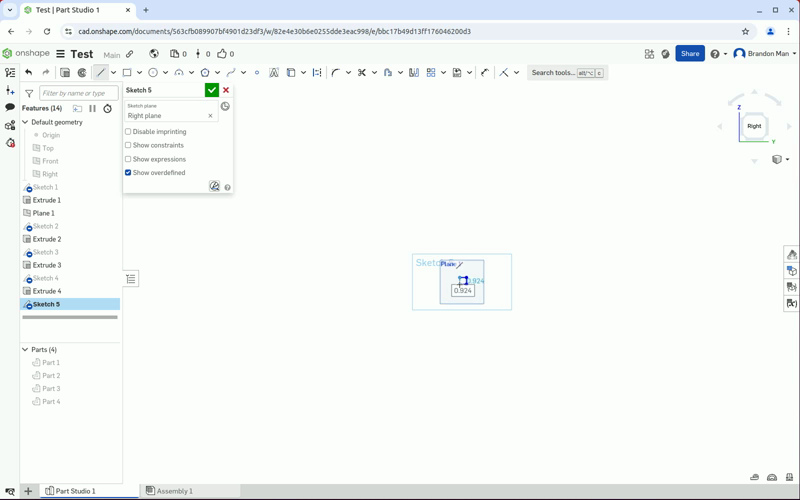
scroll(6)
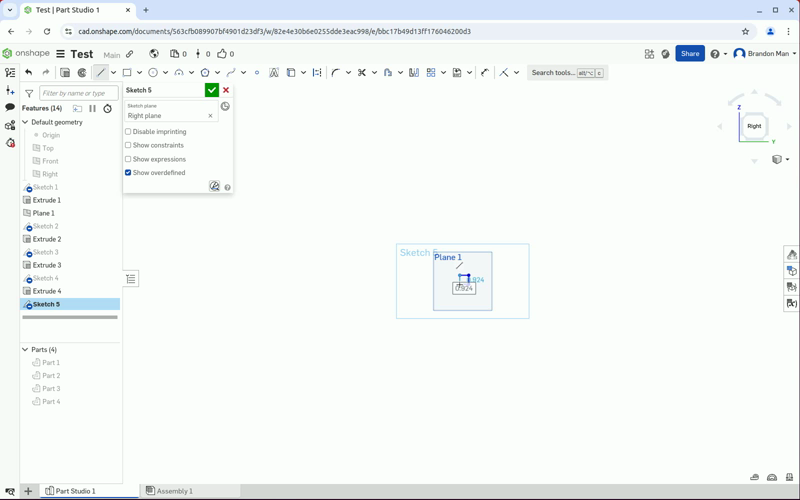
scroll(6)
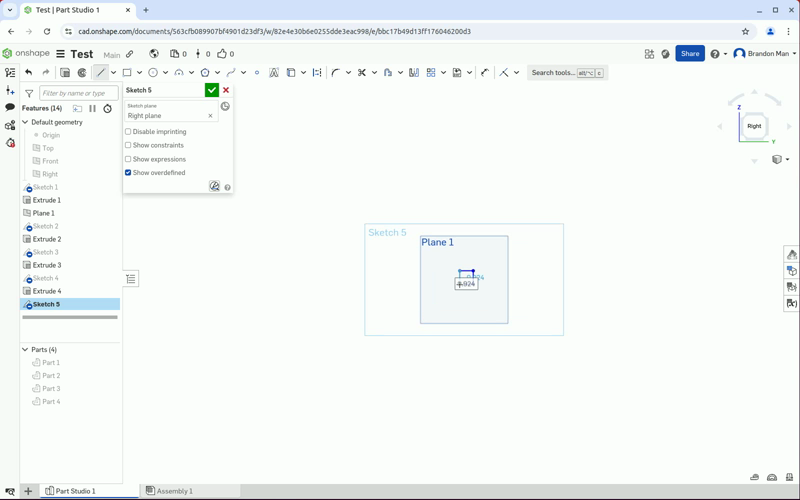
scroll(6)
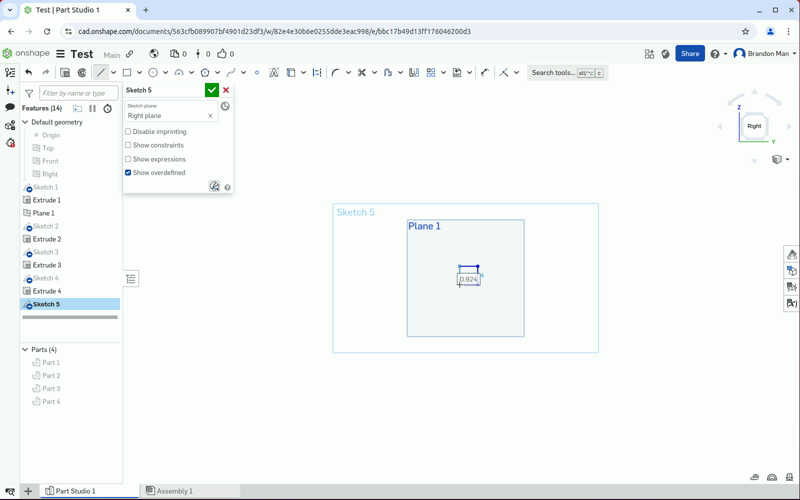
scroll(6)
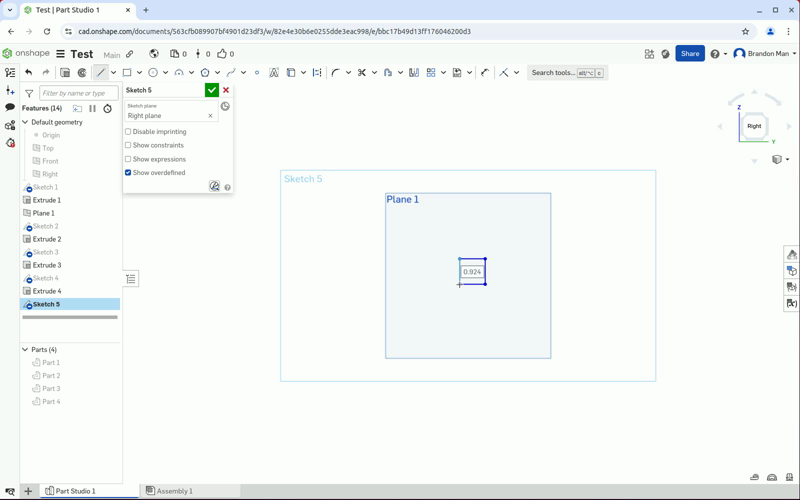
scroll(6)
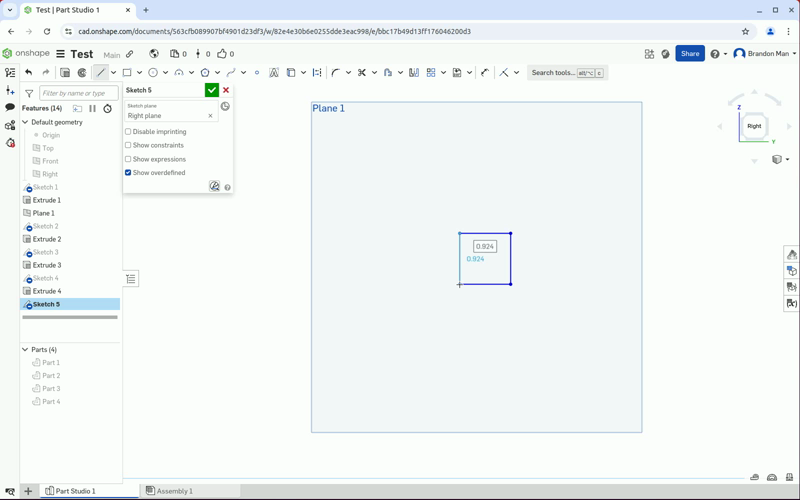
key_up(shift)
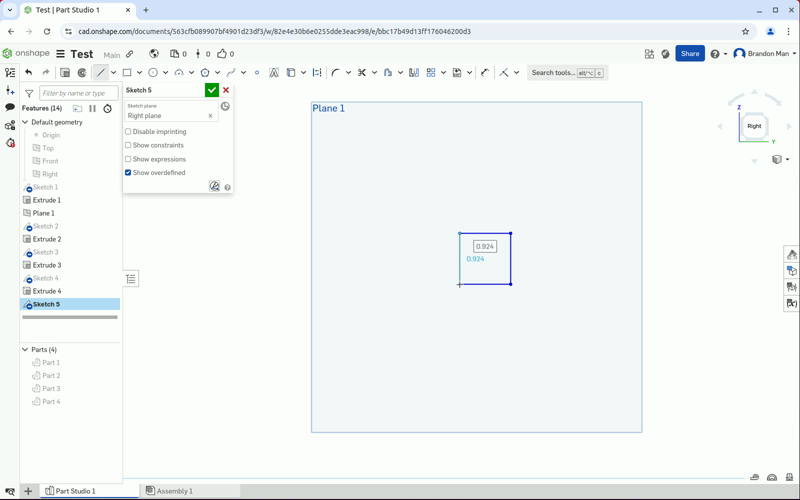
click(459, 284)
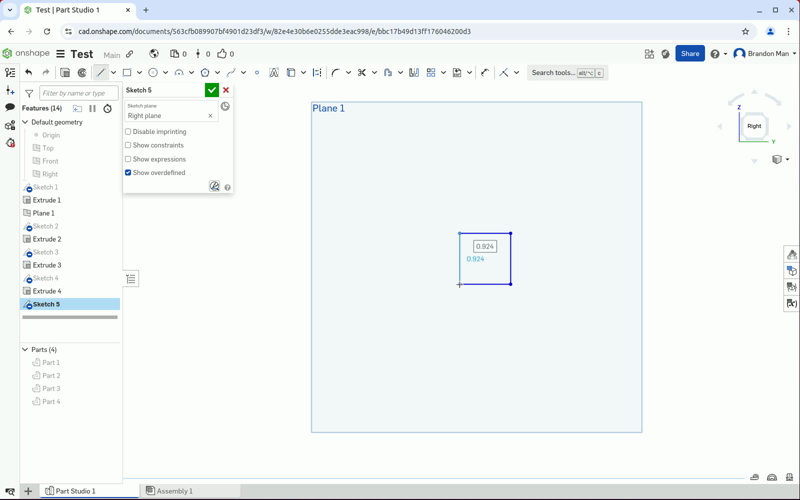
scroll(-6)
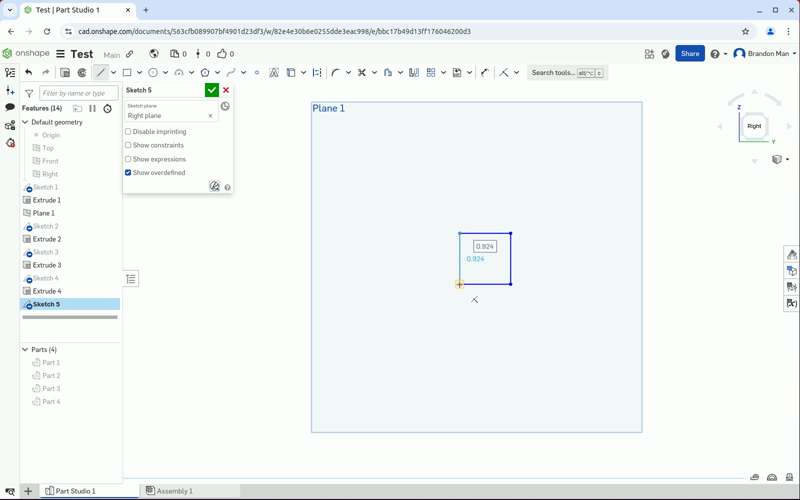
scroll(-6)
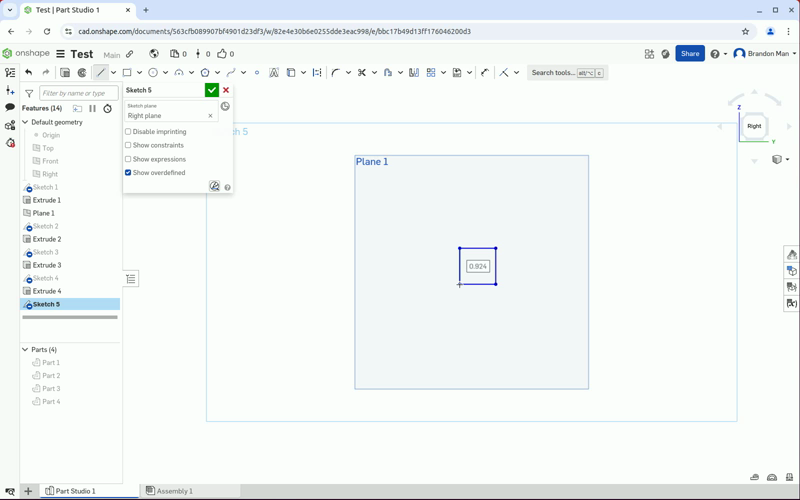
scroll(-6)
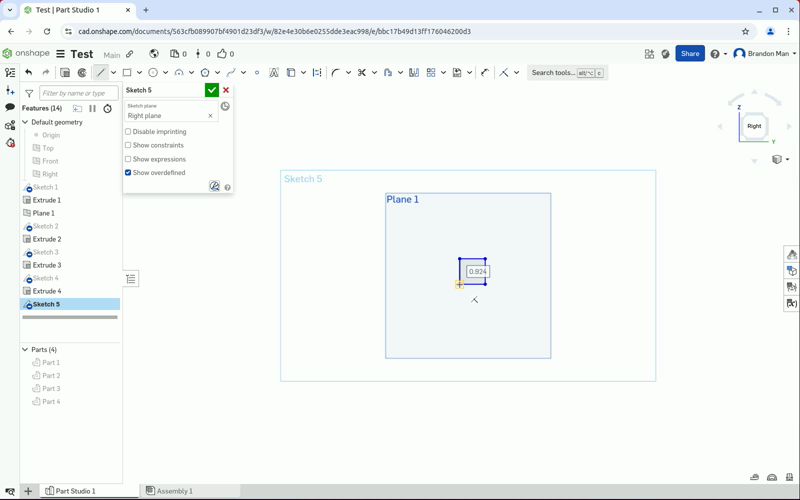
scroll(-6)
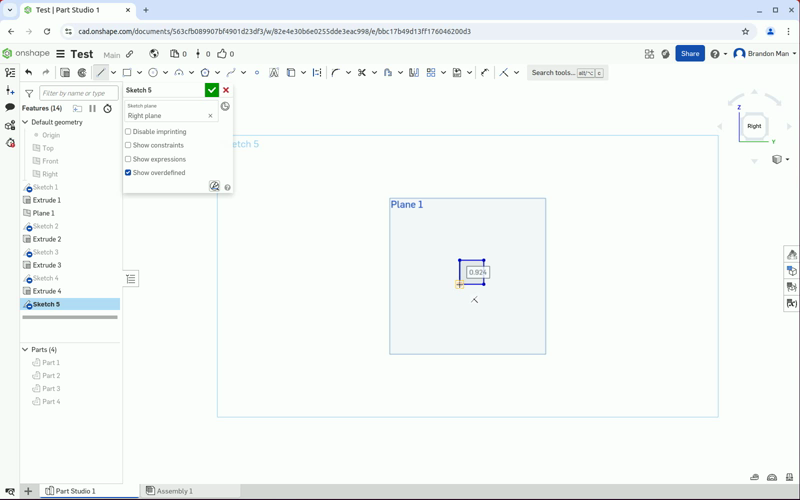
scroll(-6)
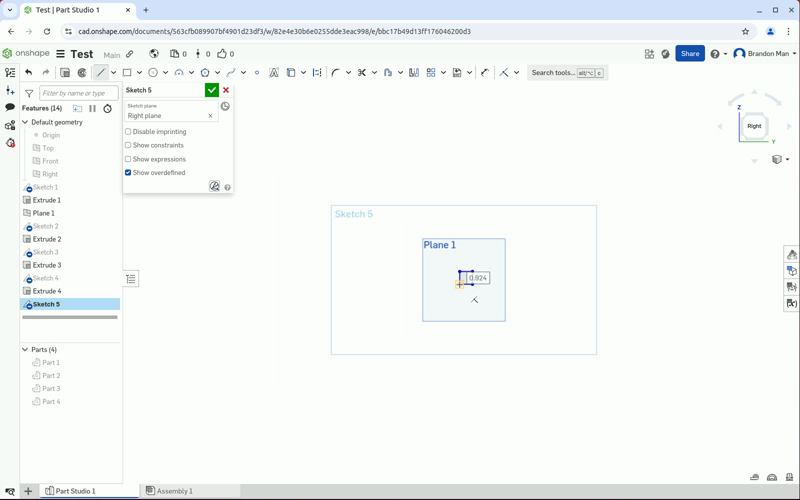
scroll(-6)
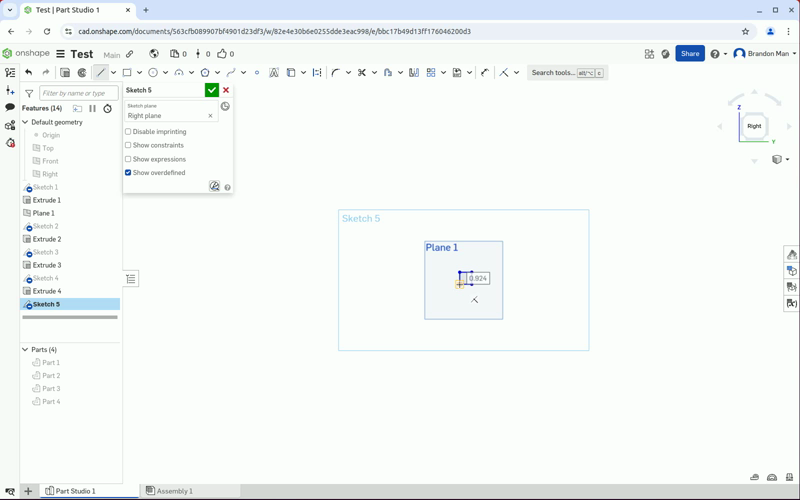
scroll(-6)
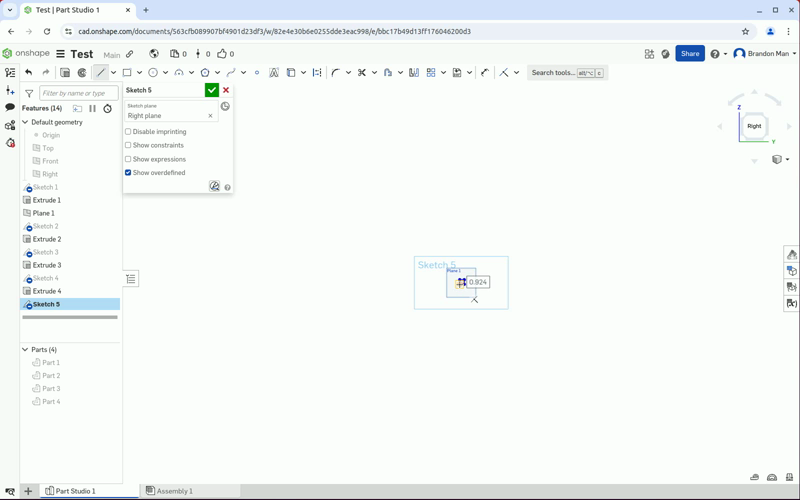
key(esc)
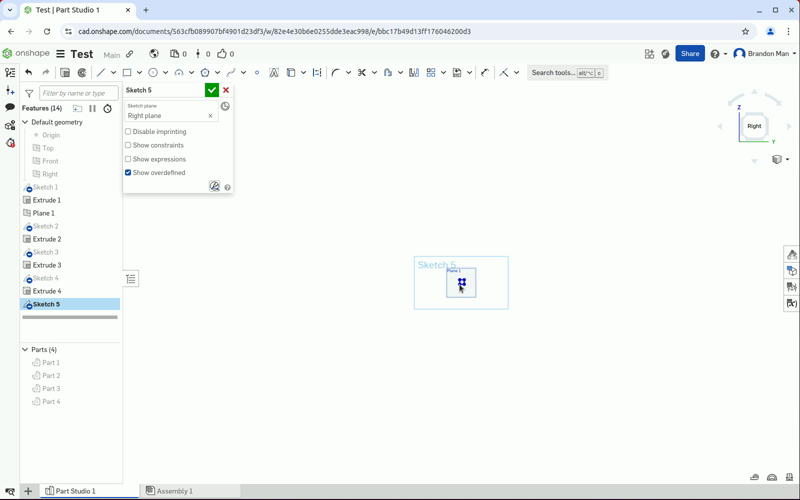
mouse_move(462, 282)
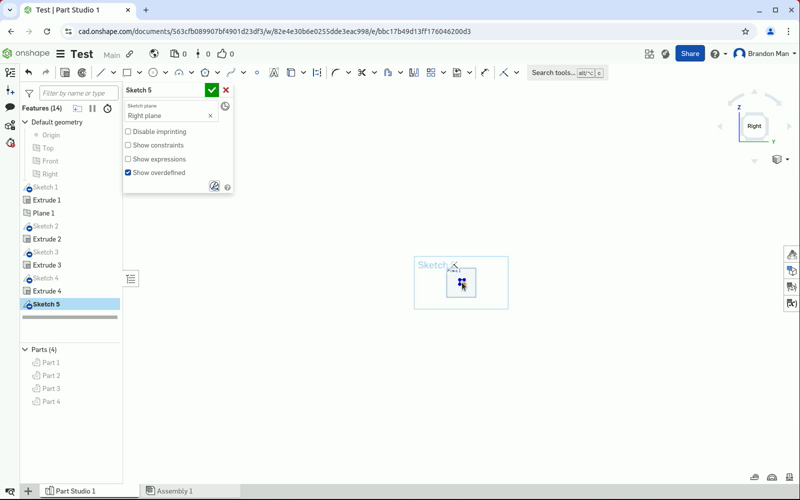
scroll(6)
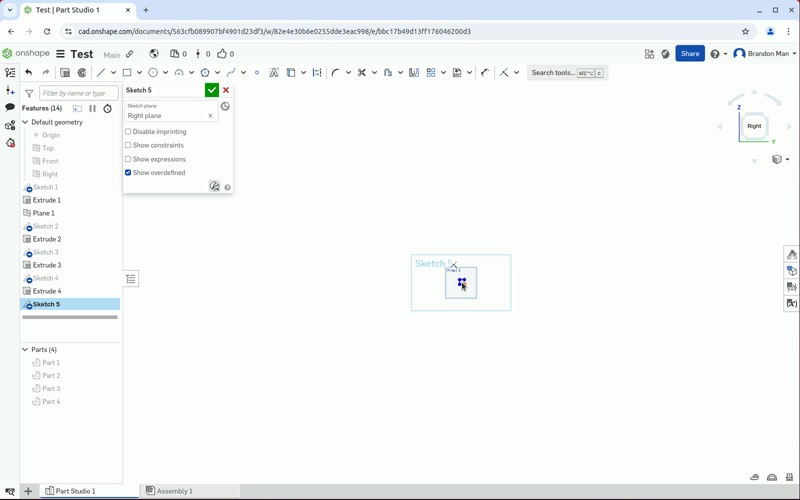
scroll(6)
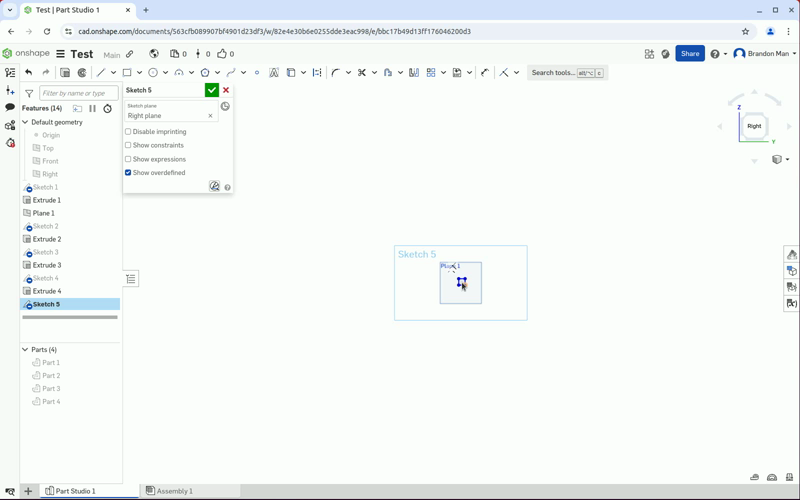
scroll(6)
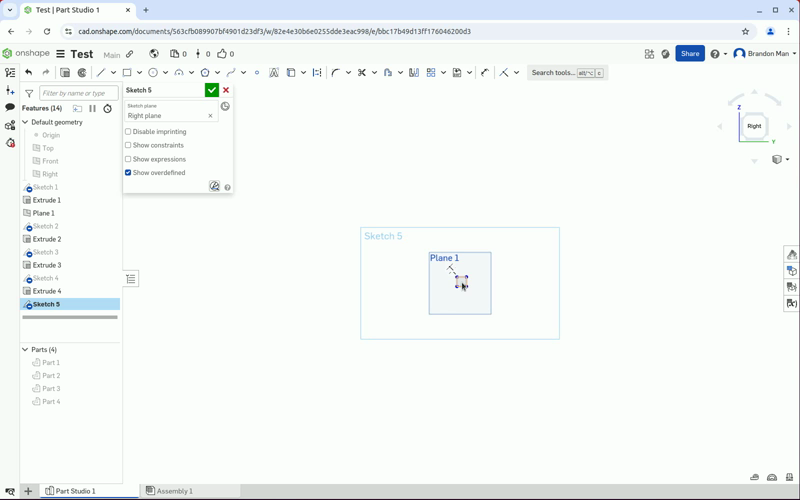
scroll(6)
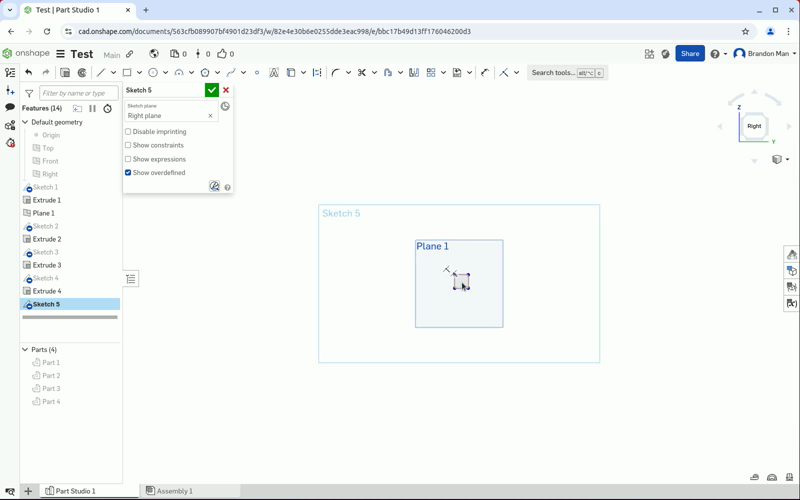
scroll(6)
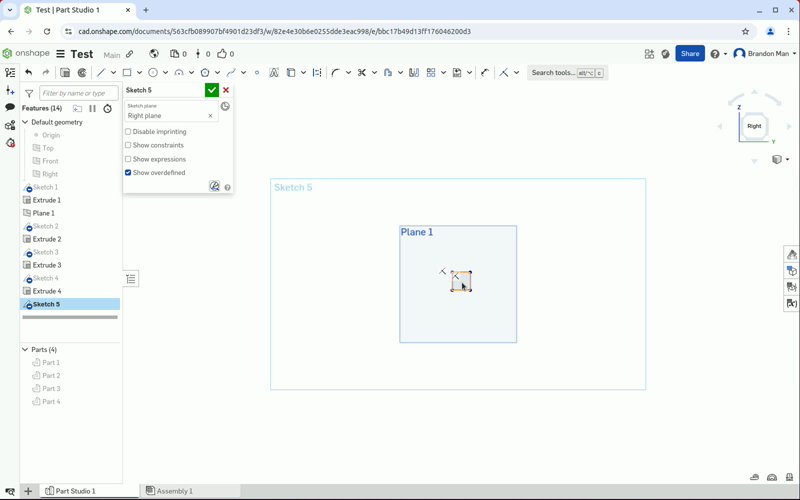
scroll(6)
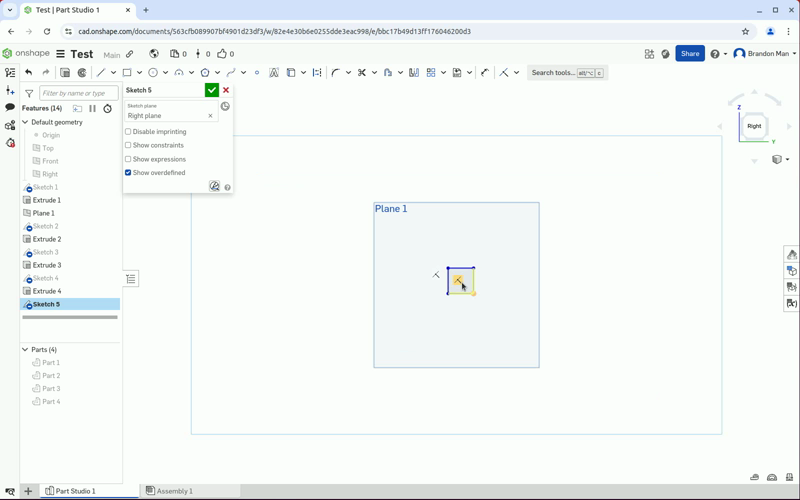
scroll(6)
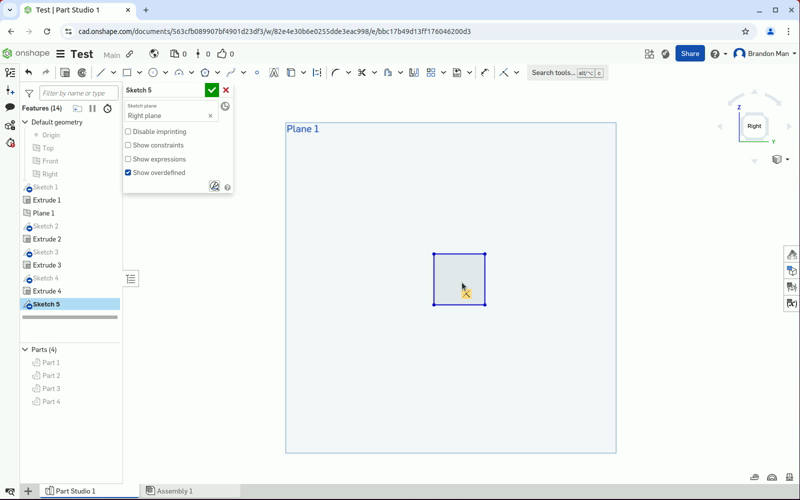
click(462, 282)
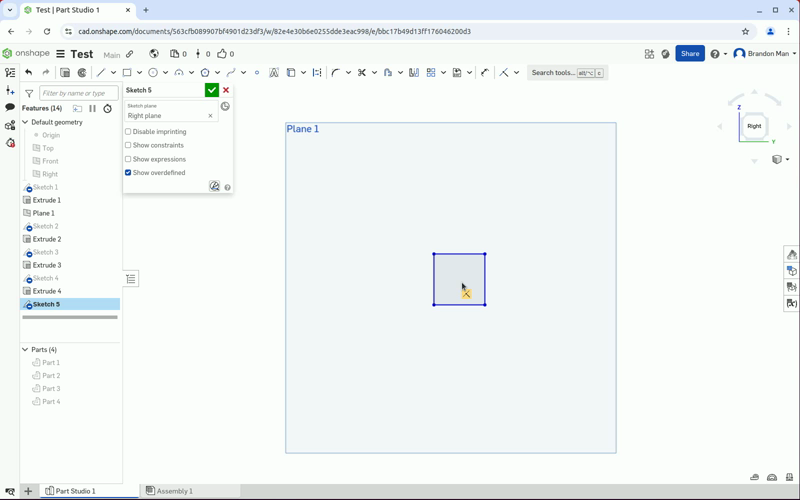
scroll(-6)
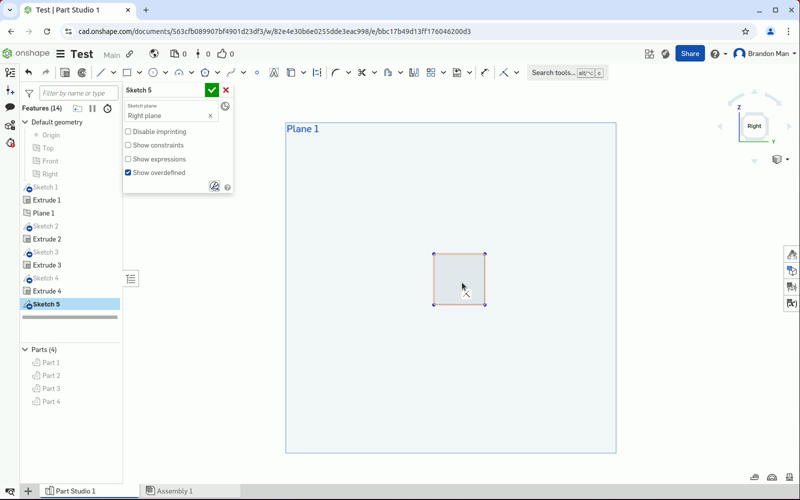
scroll(-6)
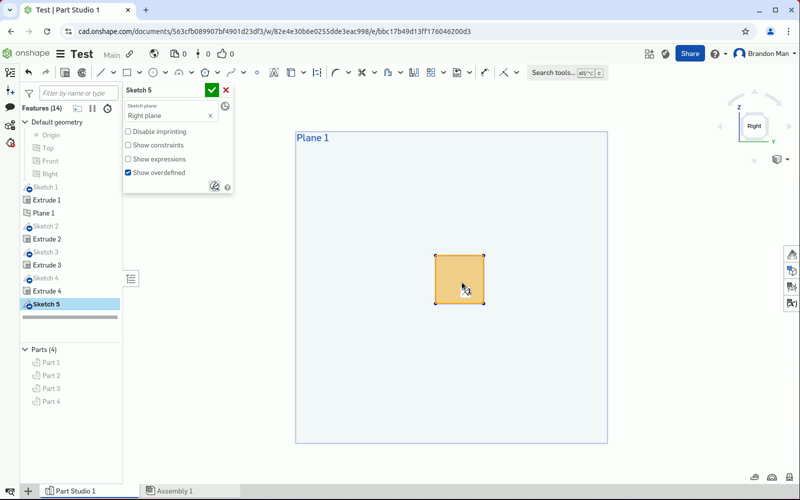
scroll(-6)
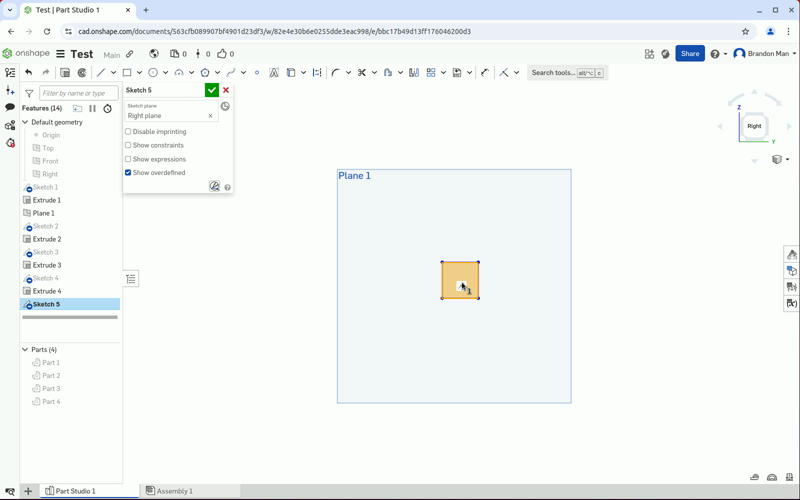
scroll(-6)
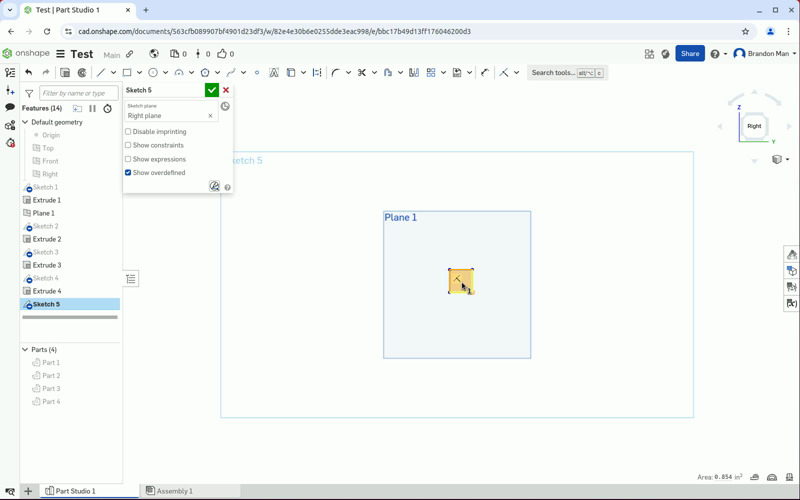
scroll(-6)
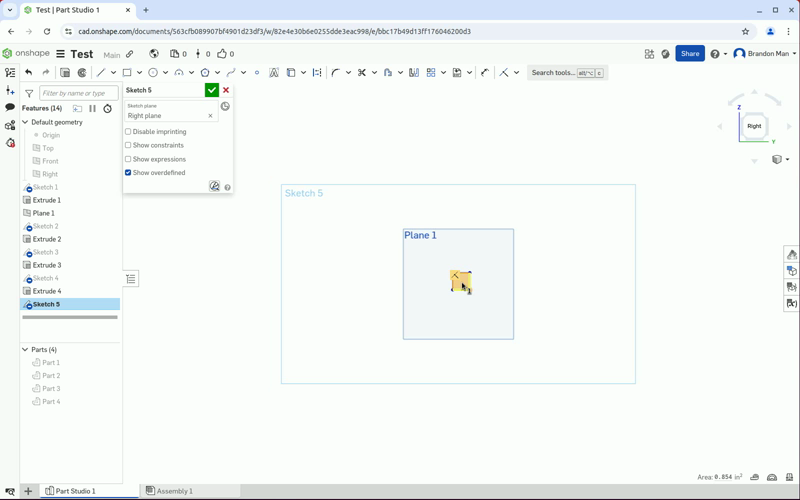
scroll(-6)
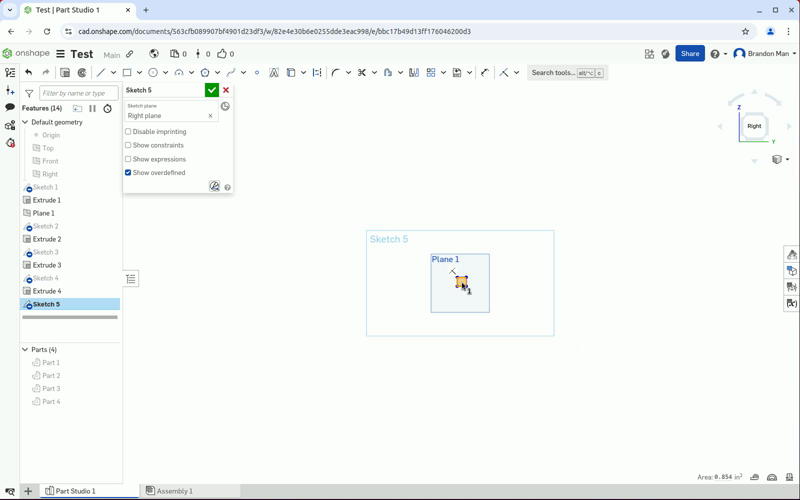
scroll(-6)
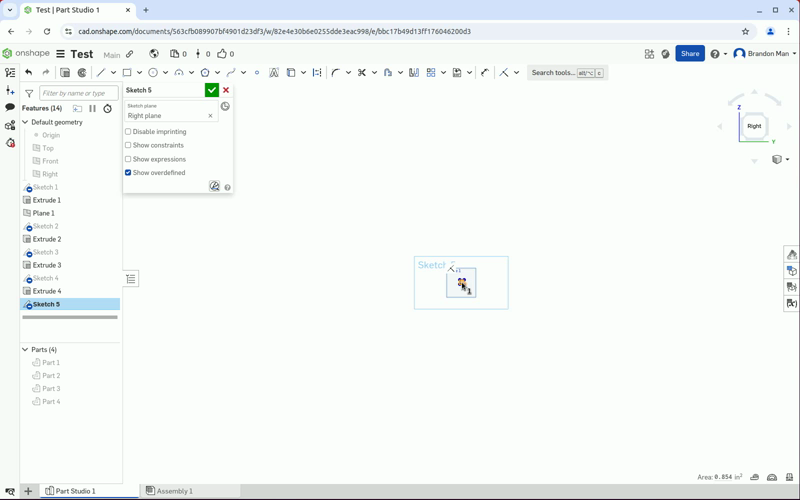
mouse_move(73, 352)
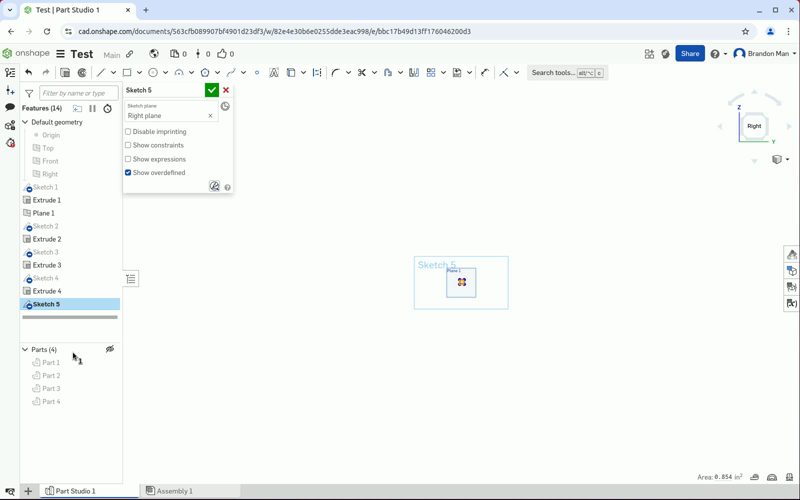
key(shift+y)
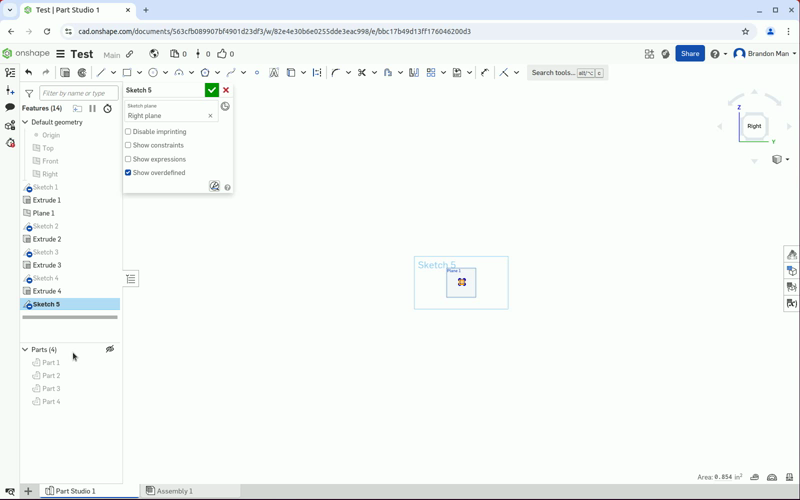
key(shift+e)
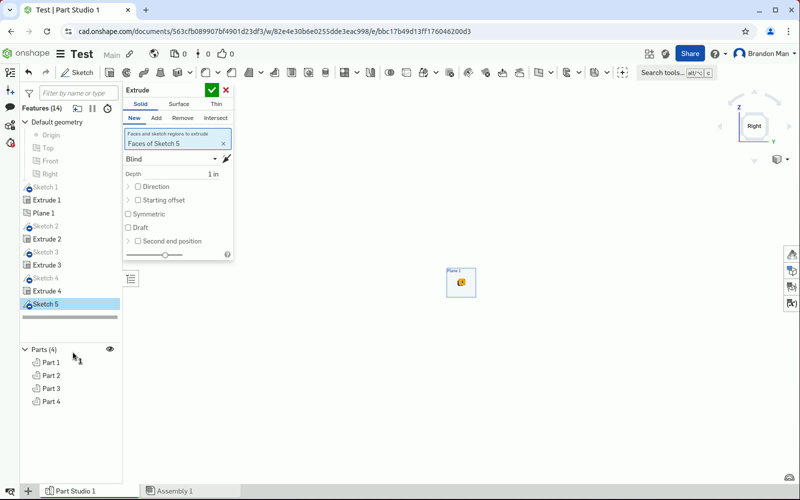
mouse_move(143, 106)
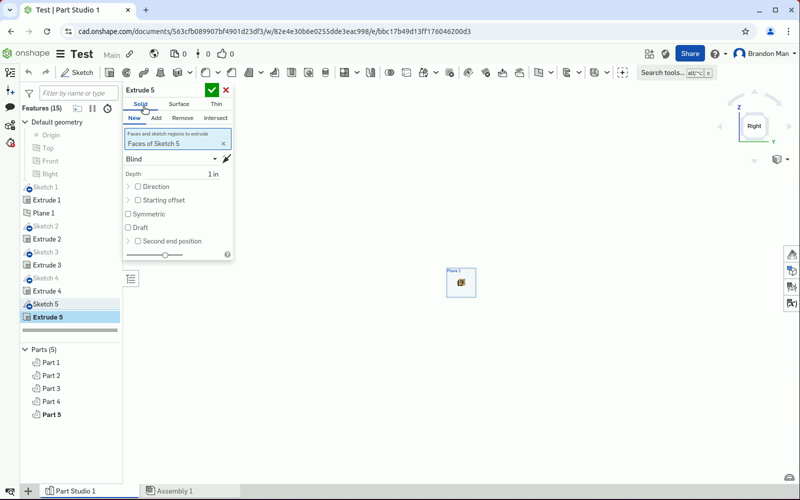
click(143, 106)
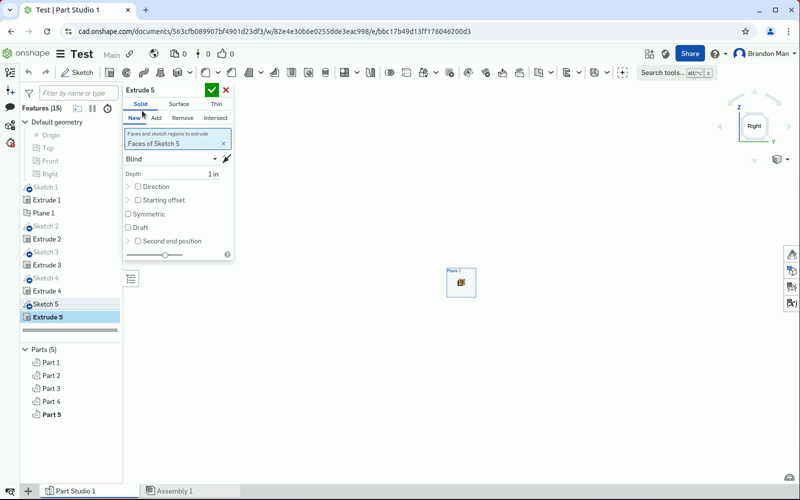
mouse_move(137, 120)
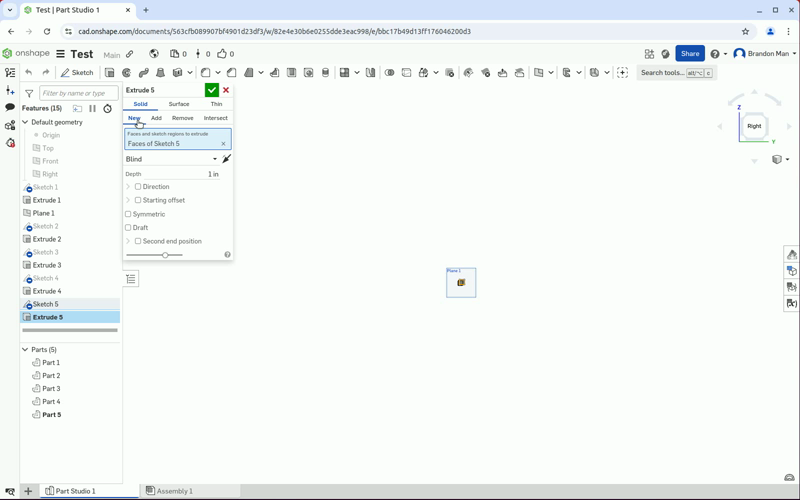
click(137, 120)
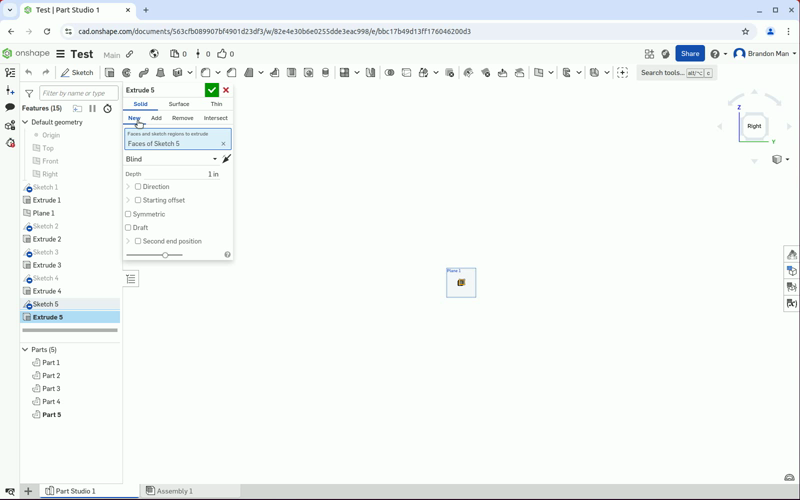
key(tab, 4)
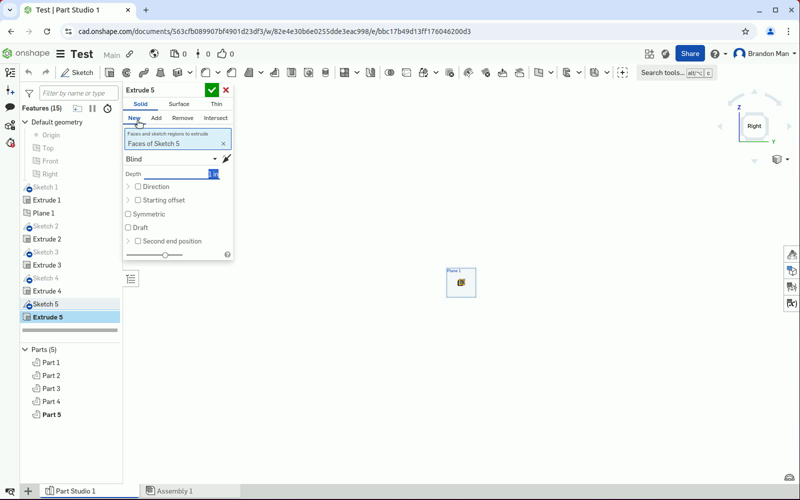
text(-0.241)
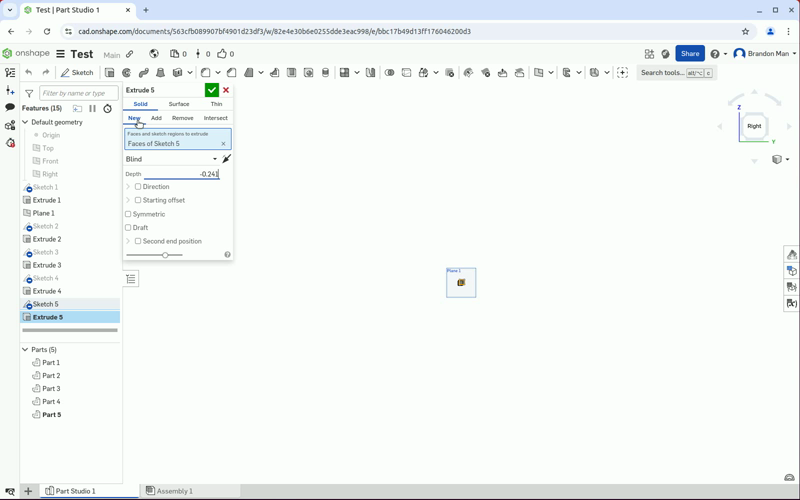
key(enter)
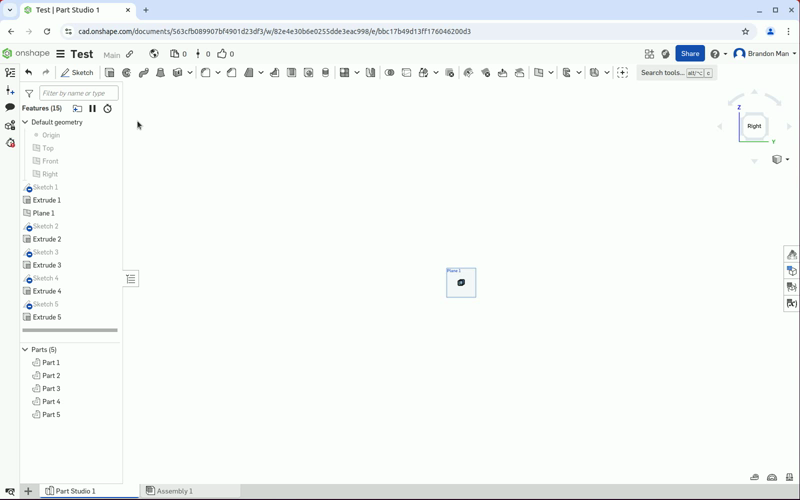
key(shift+h)
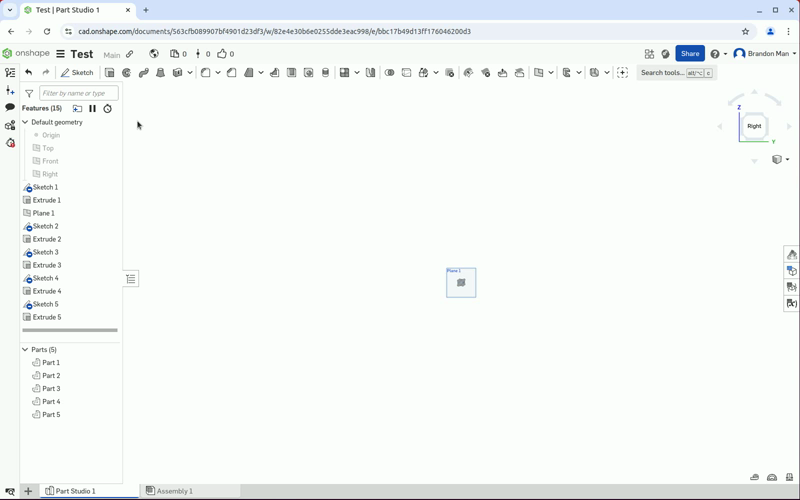
key(shift+h)
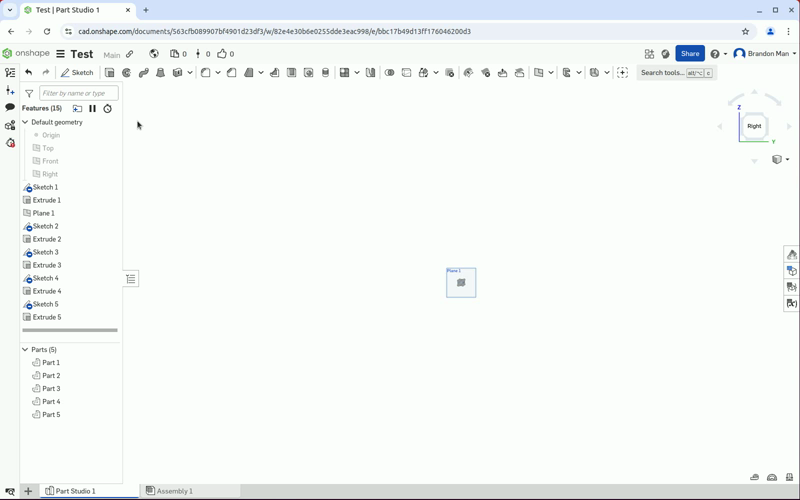
key(shift+7)
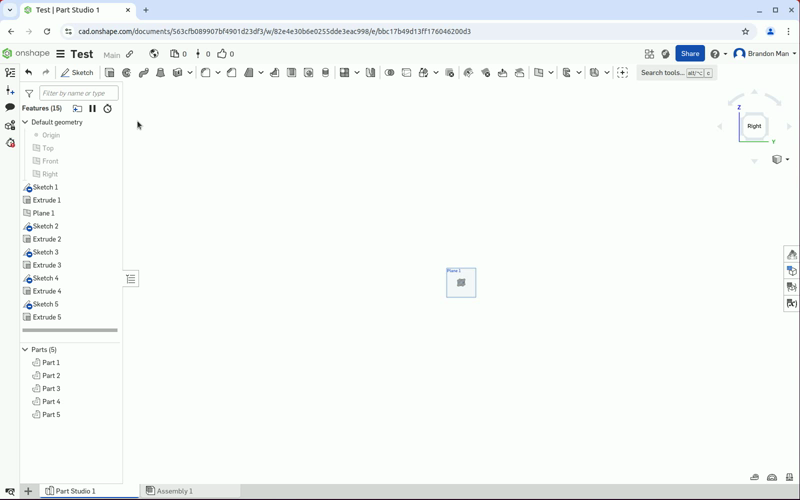
key(right, 2)
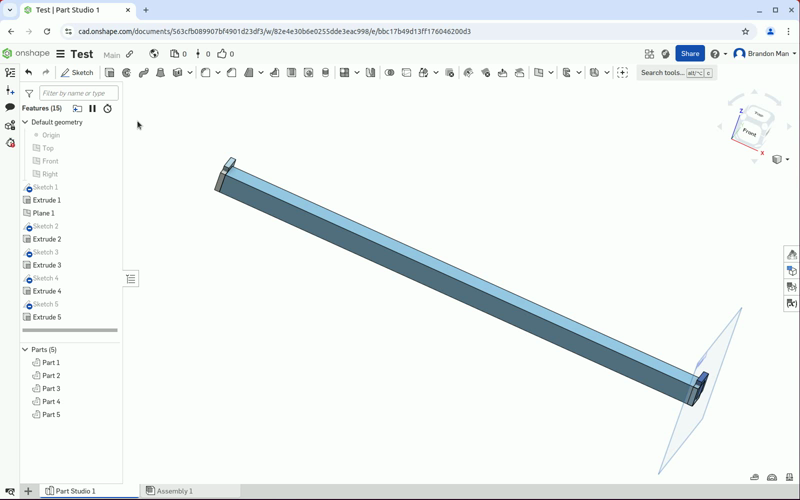
key(down, 2)
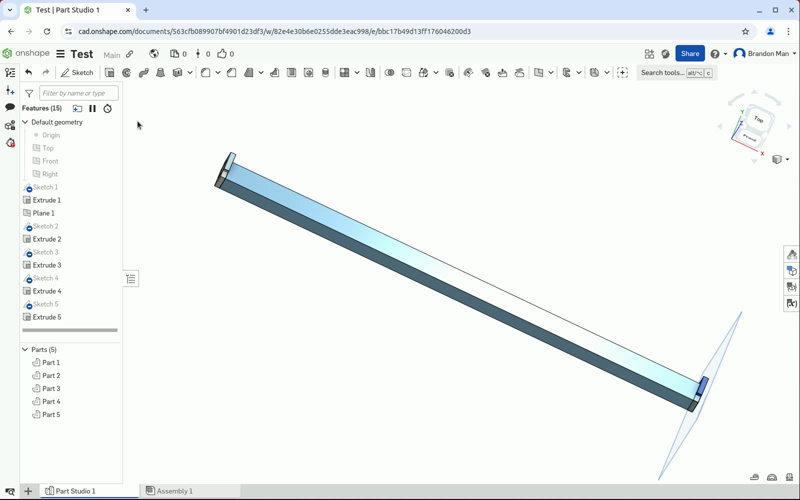
key(up, 2)
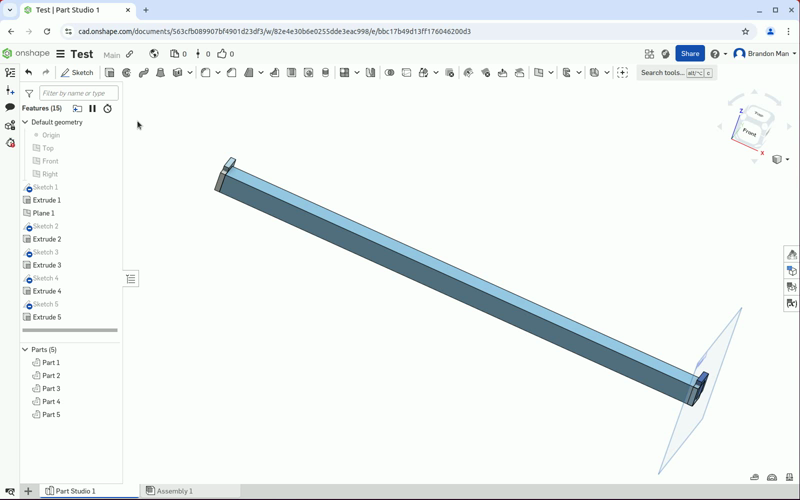
key(left, 2)
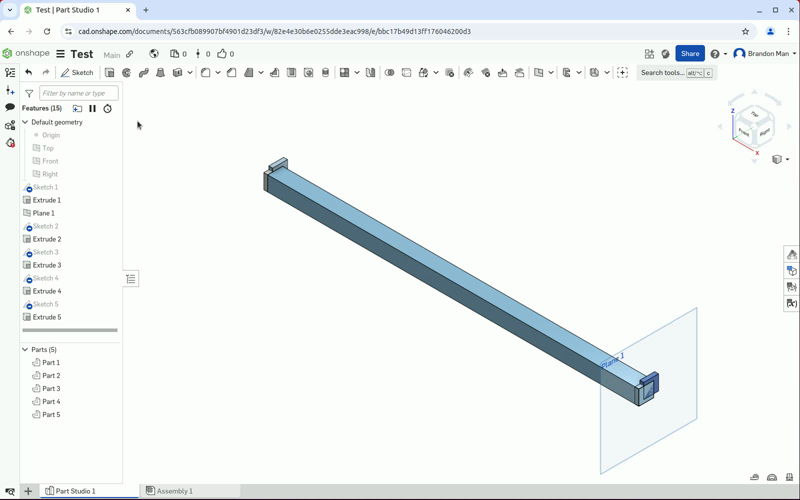
mouse_move(73, 189)
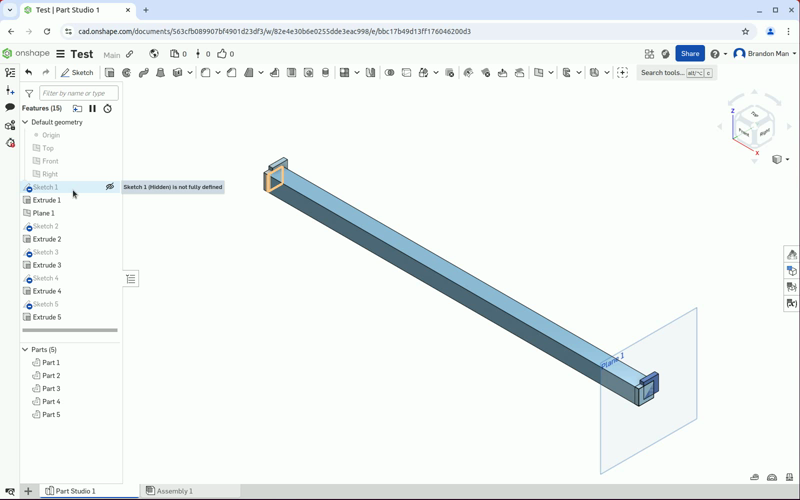
click(73, 189)